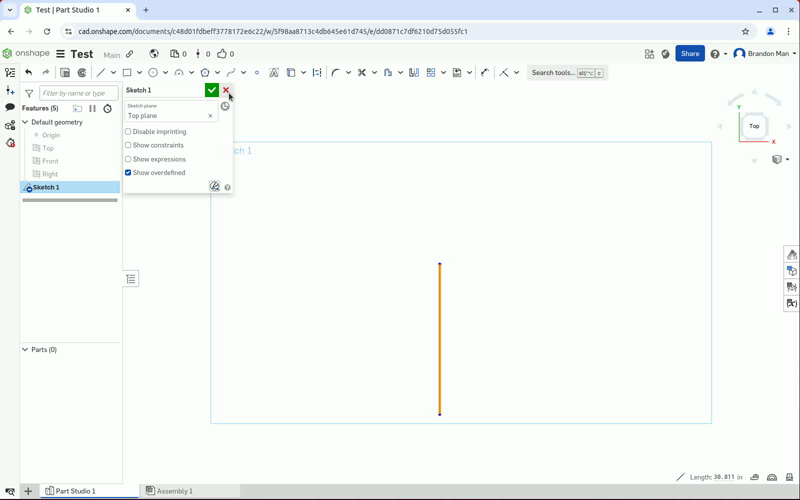
key(shift+h)
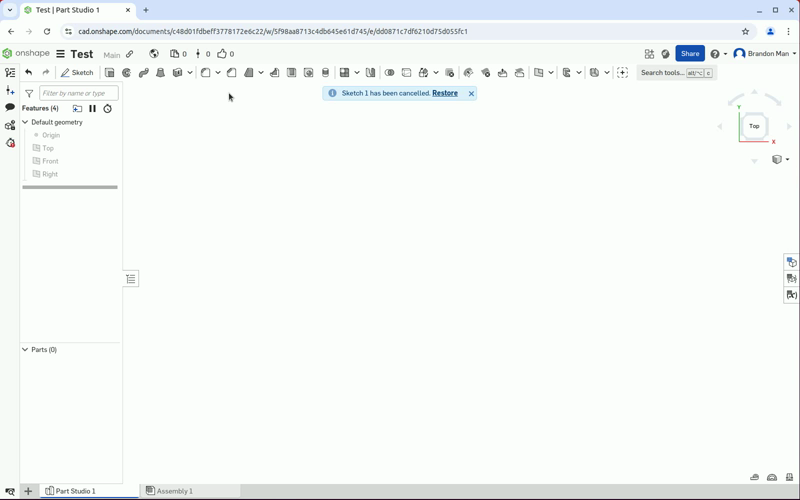
mouse_move(73, 352)
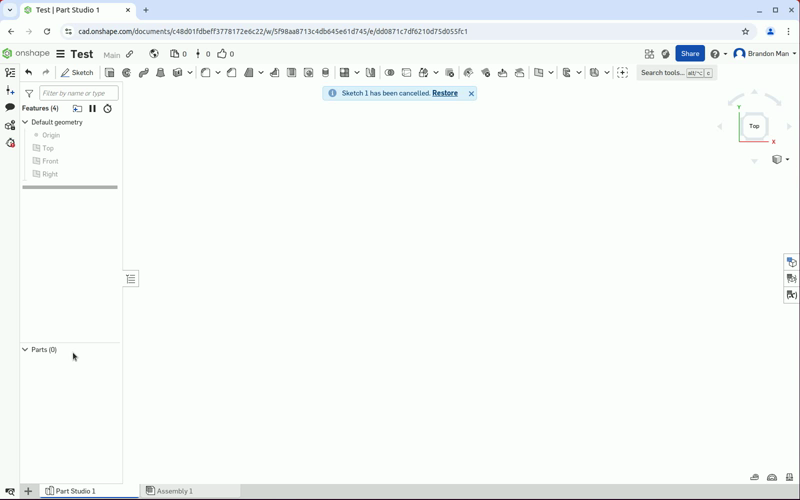
key(y)
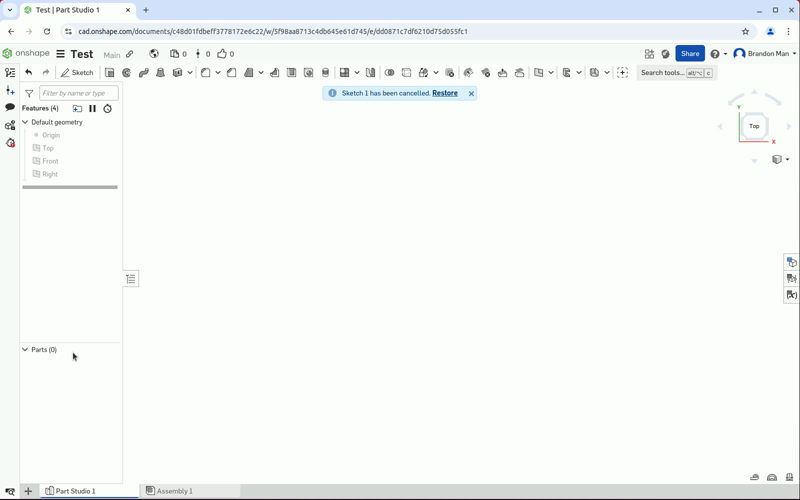
key(shift+p)
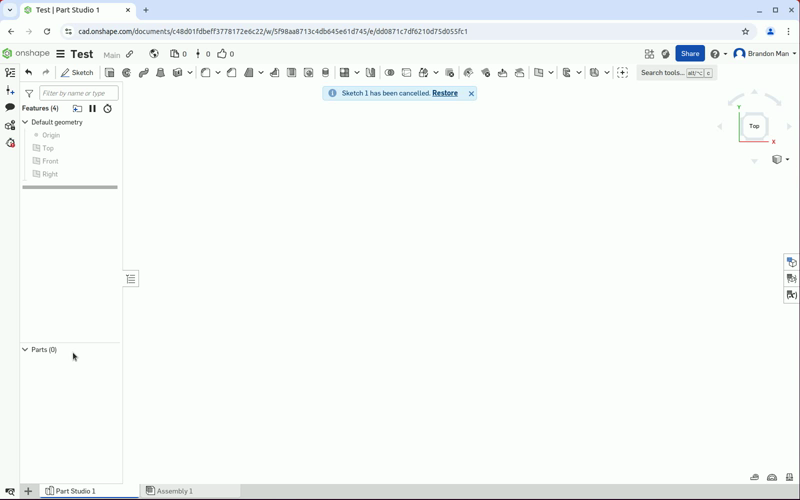
key(space)
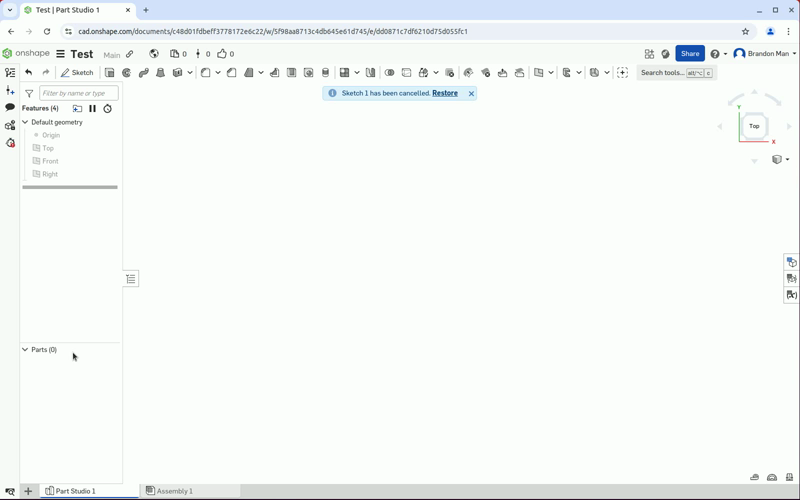
key_down(shift)
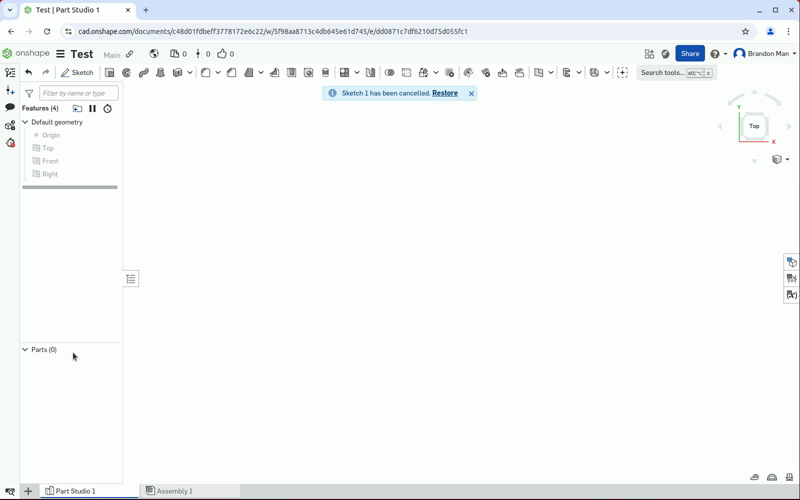
key(up)
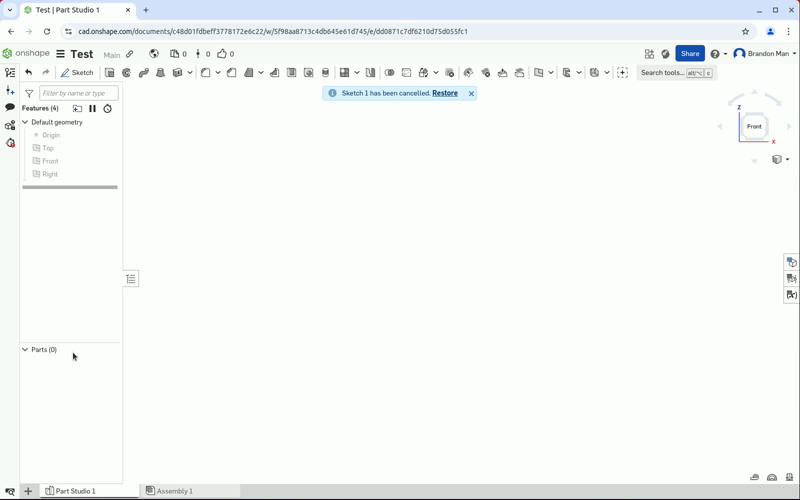
key_up(shift)
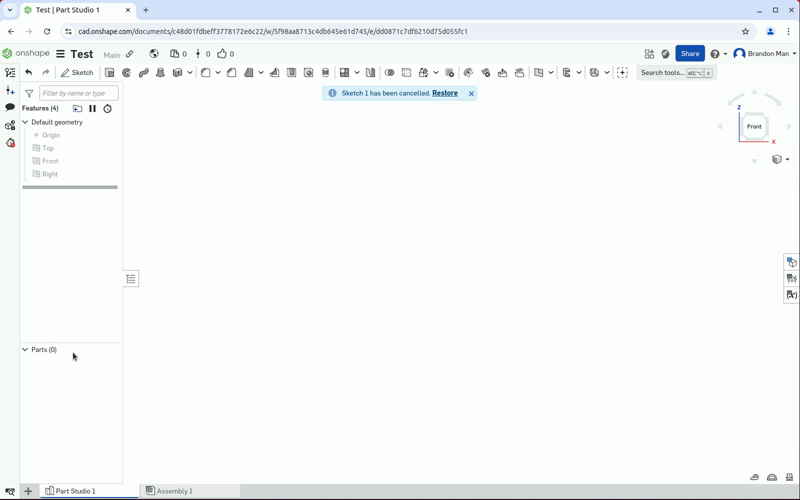
mouse_move(73, 352)
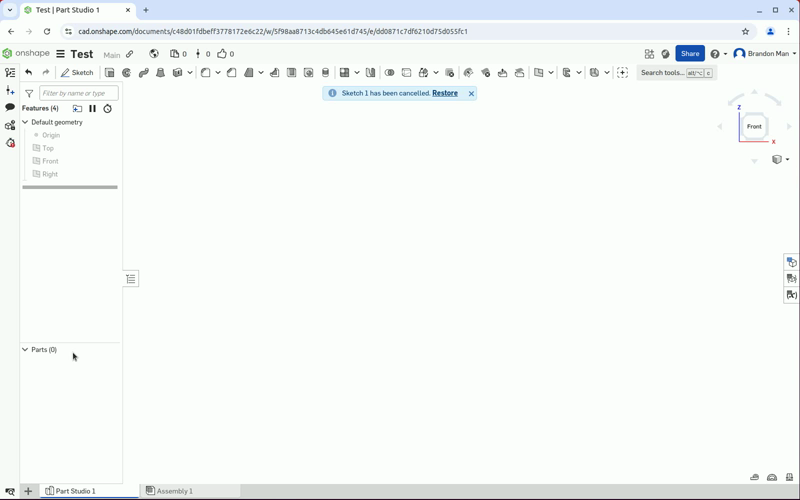
key(shift+y)
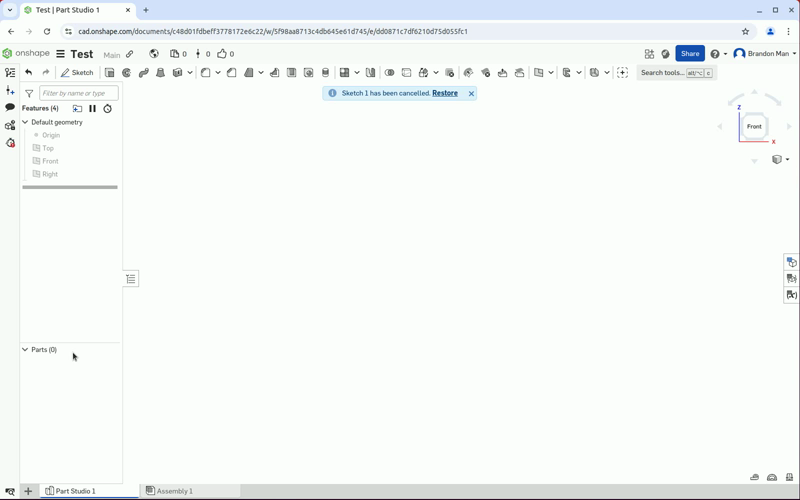
key(shift+s)
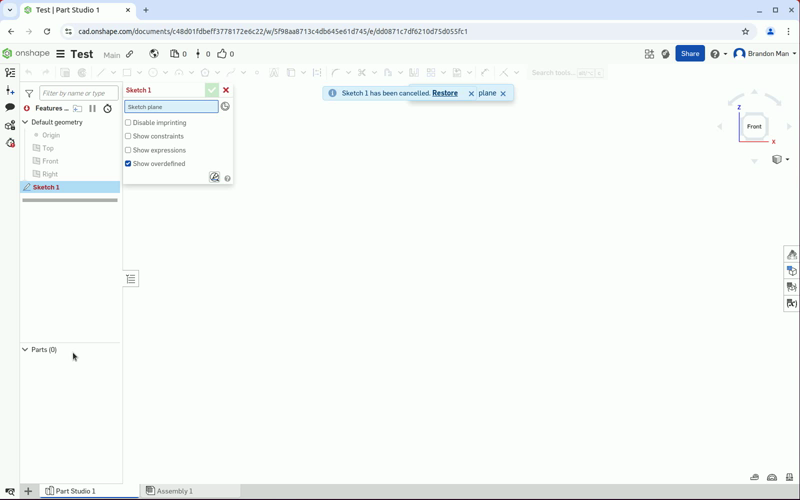
mouse_move(73, 163)
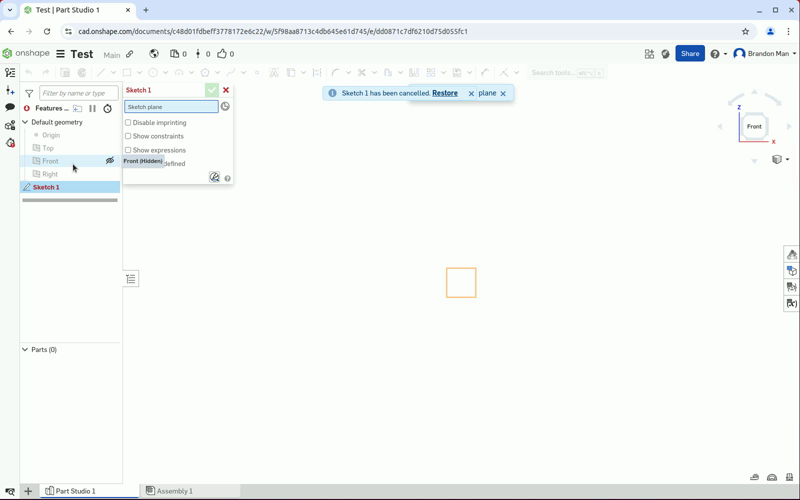
click(73, 163)
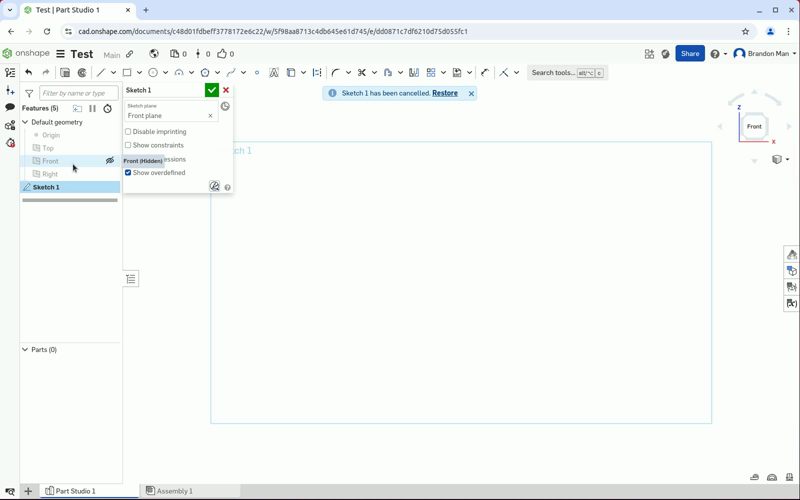
mouse_move(73, 352)
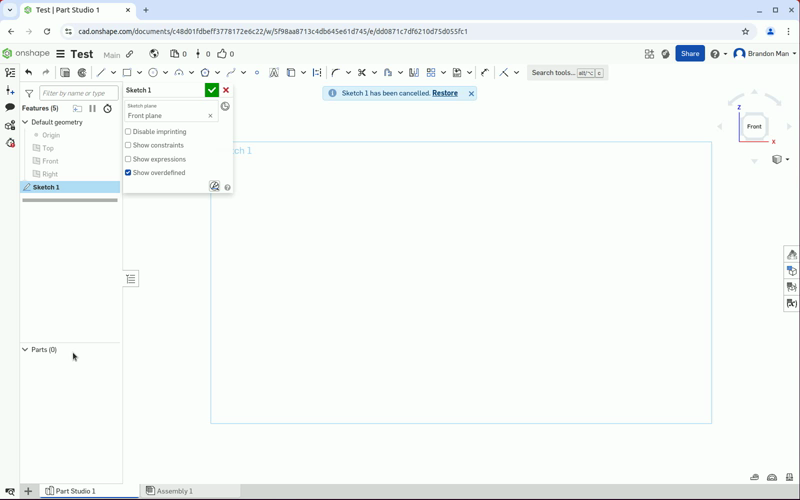
key(y)
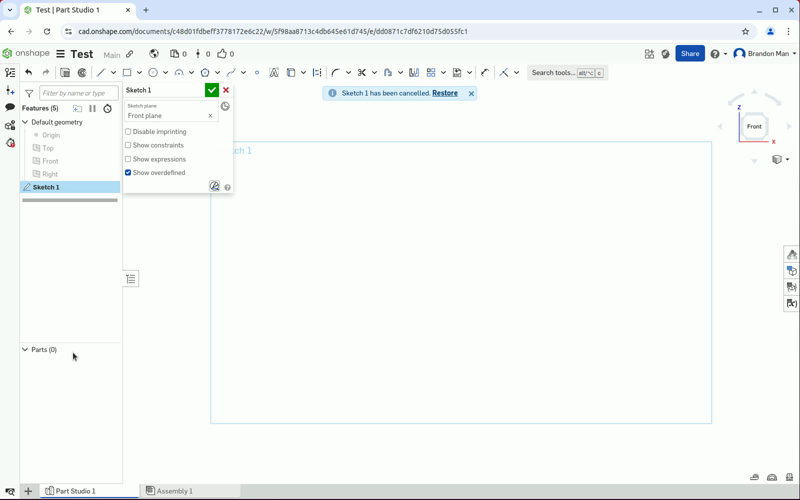
key(a)
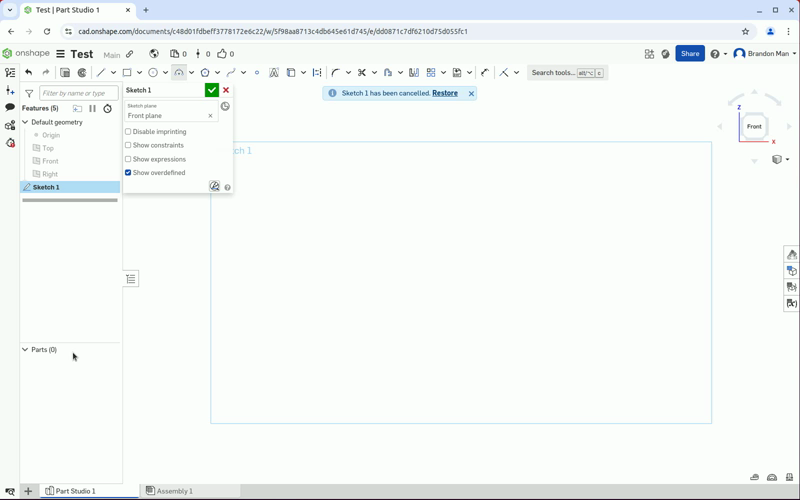
key_down(shift)
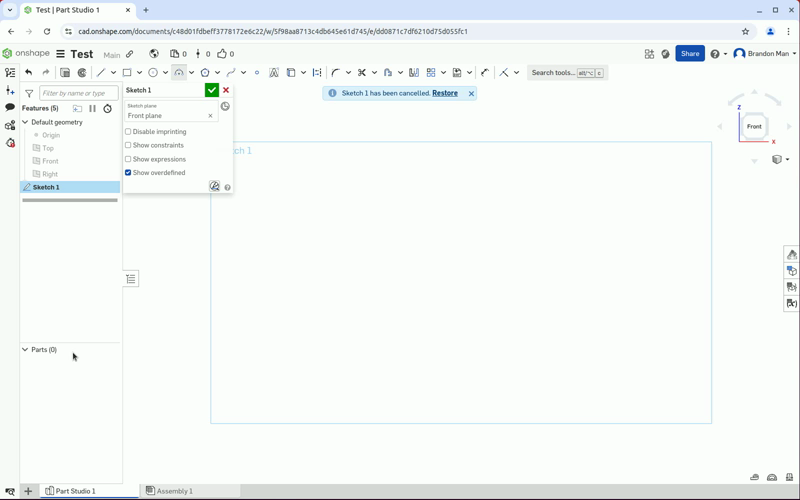
mouse_move(454, 244)
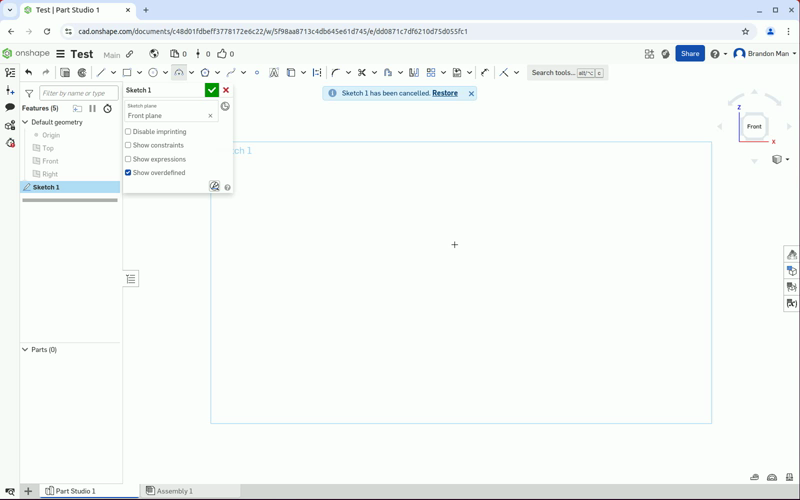
click(454, 244)
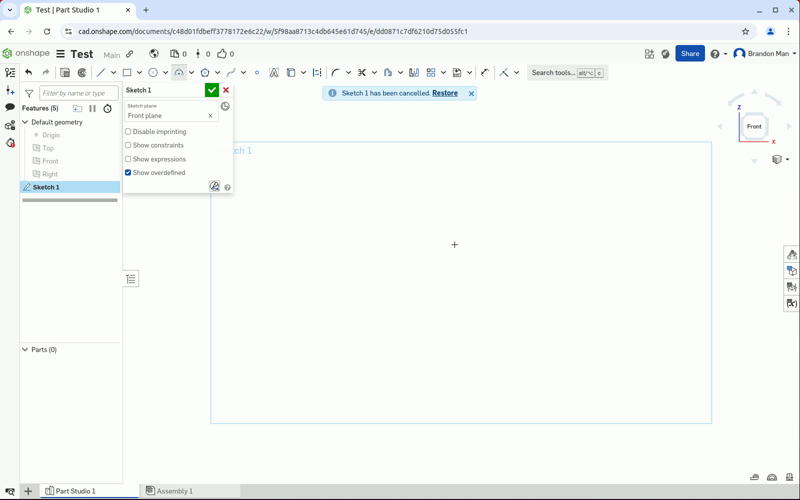
key_up(shift)
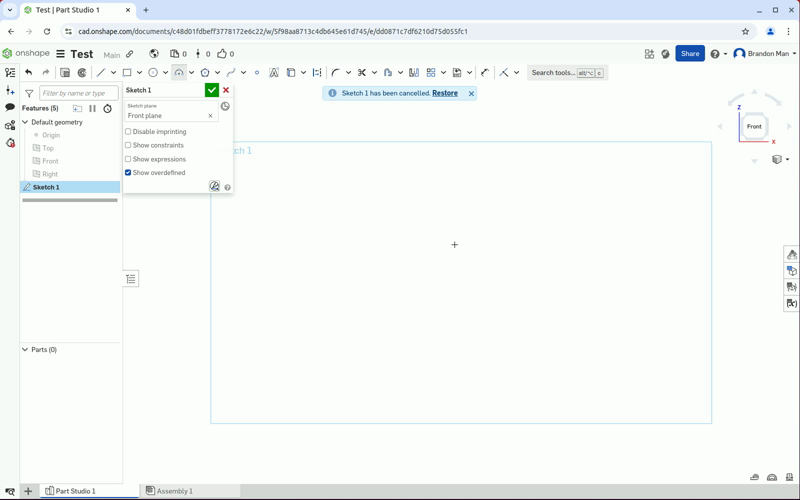
key_down(shift)
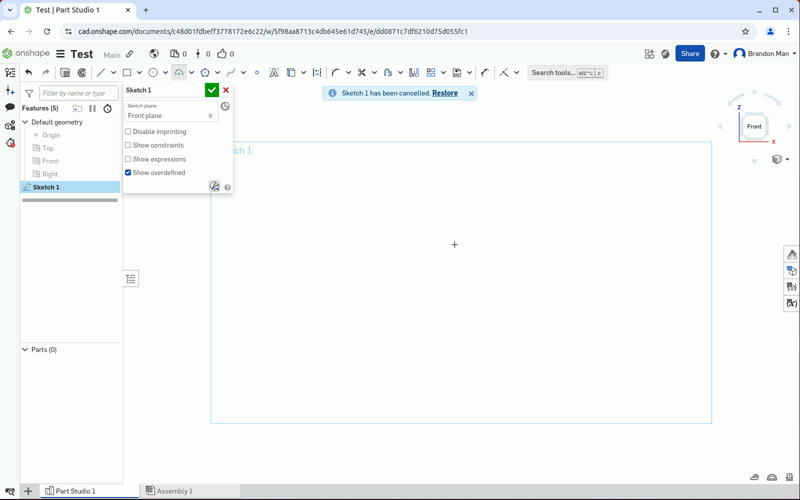
mouse_move(466, 244)
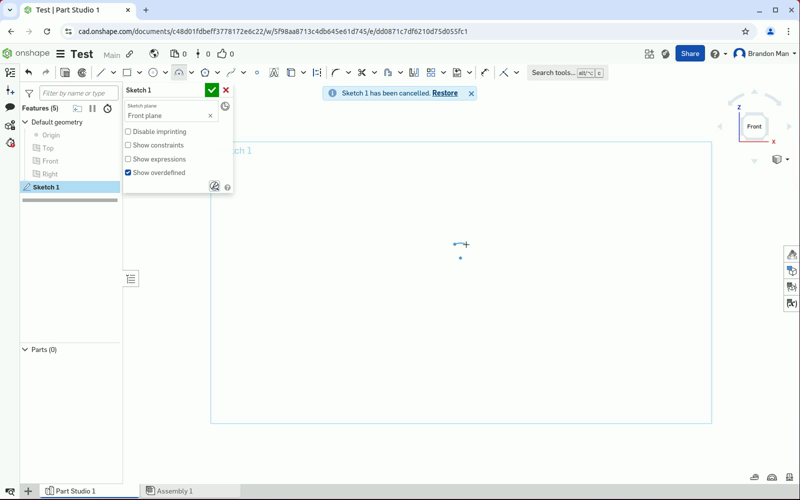
click(466, 244)
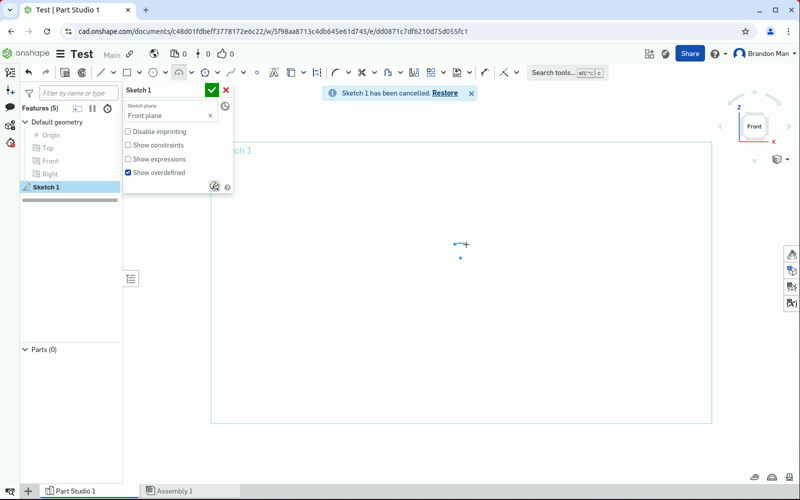
mouse_move(460, 323)
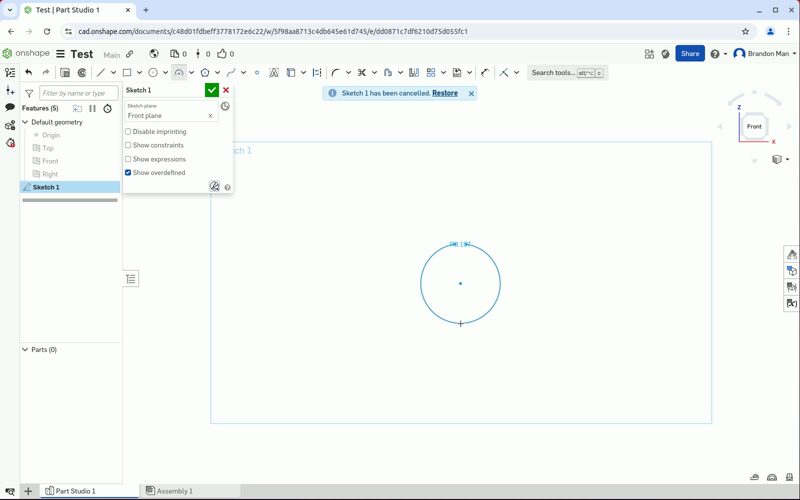
click(460, 323)
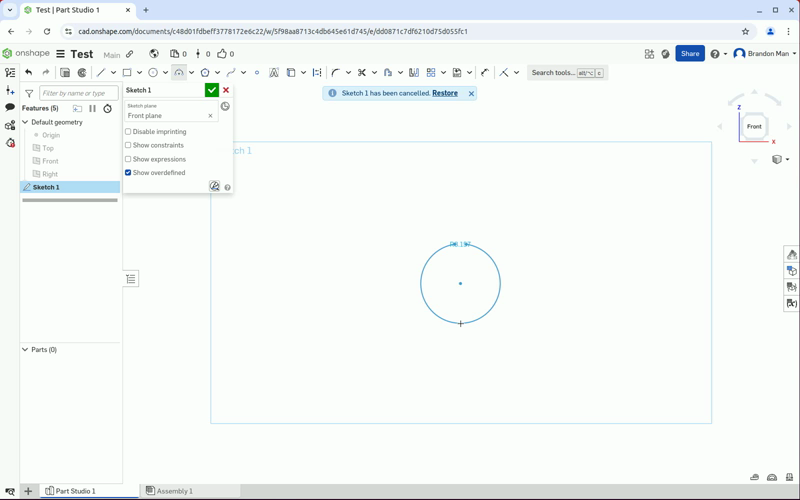
key_up(shift)
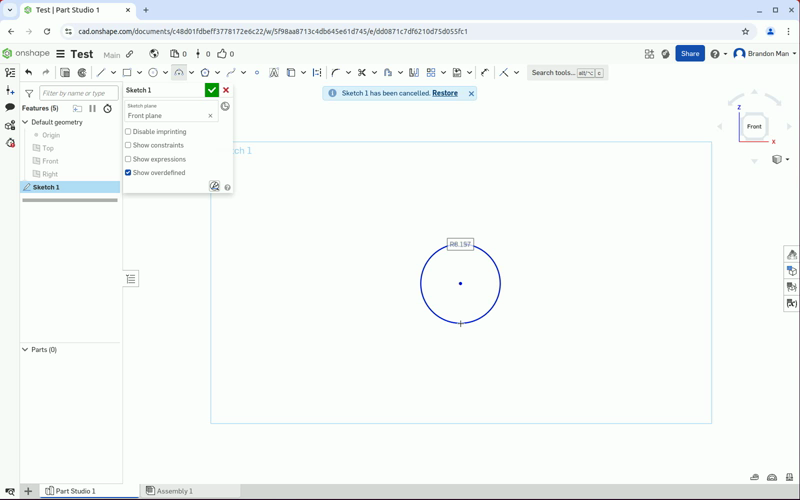
key(esc)
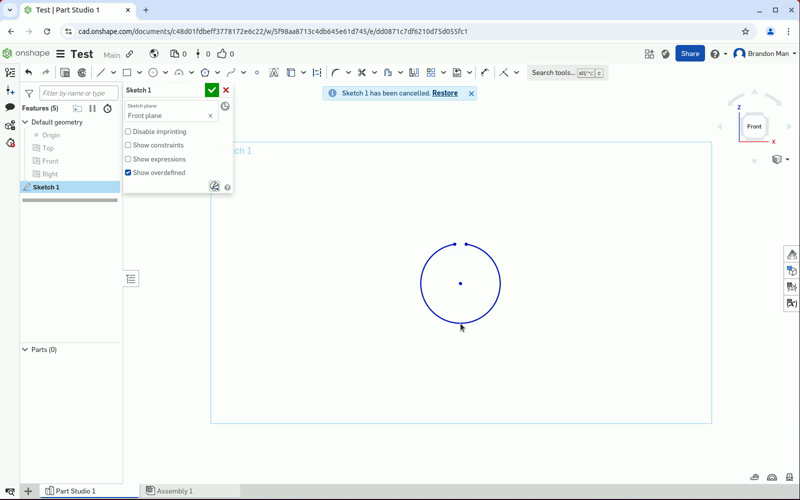
key(l)
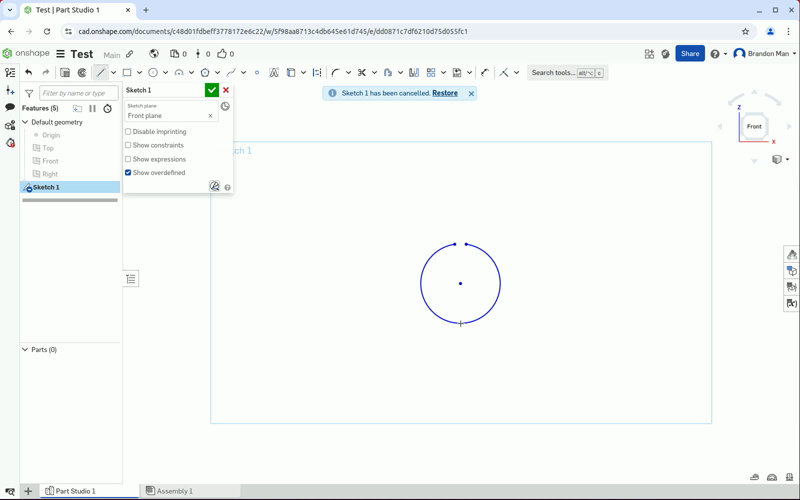
mouse_move(466, 244)
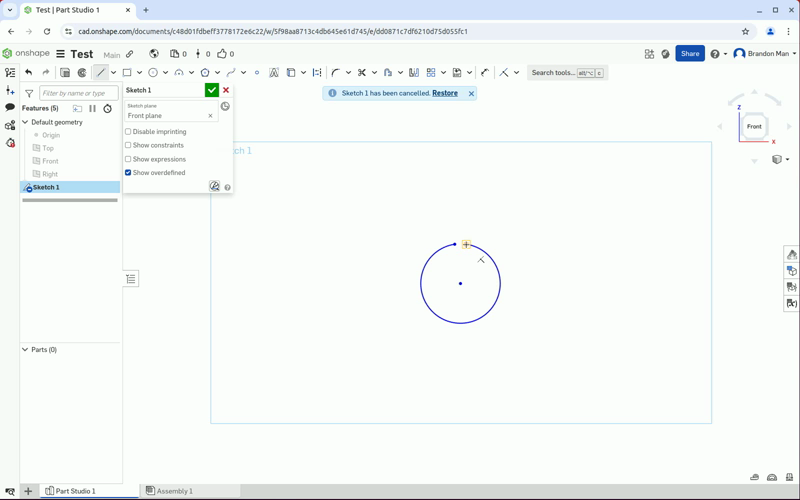
click(466, 244)
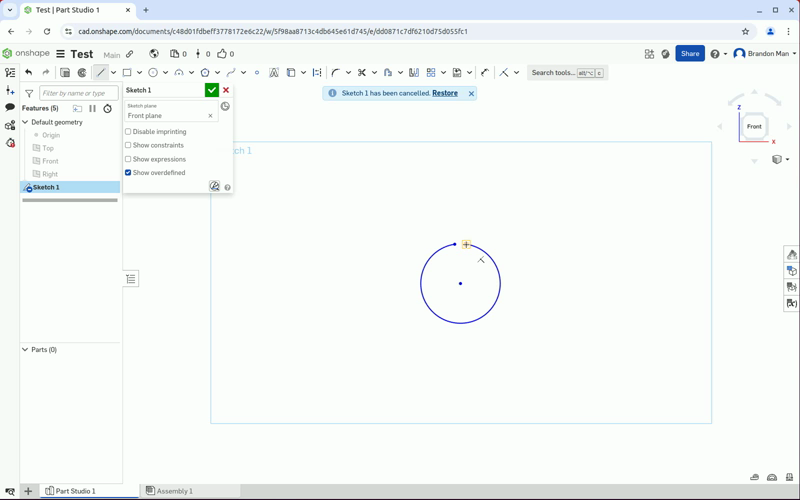
key_down(shift)
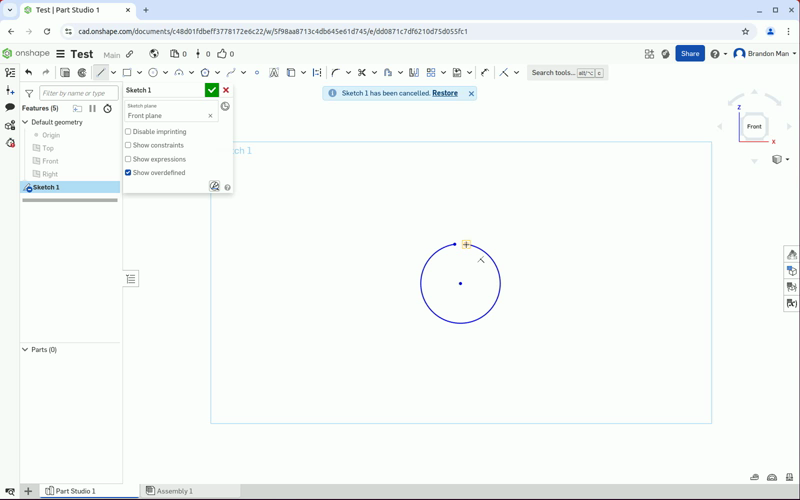
mouse_move(496, 244)
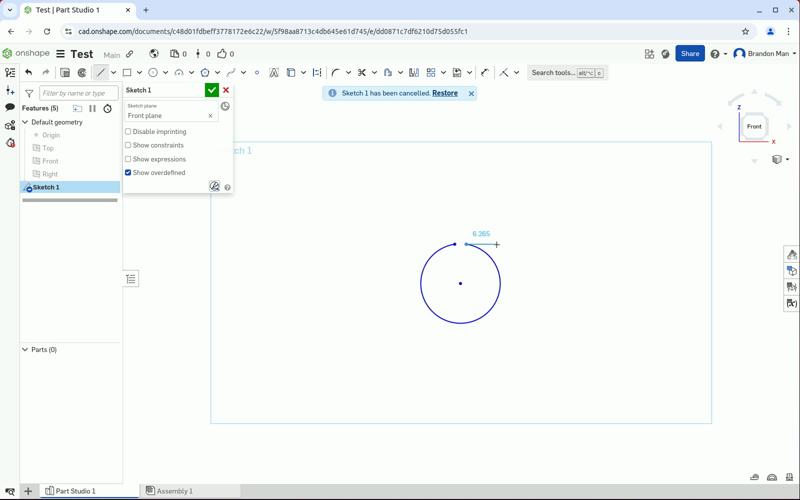
mouse_move(466, 249)
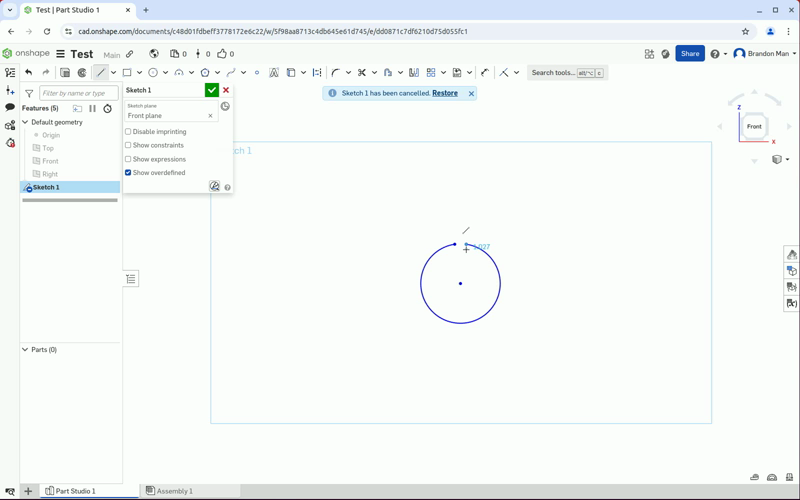
scroll(6)
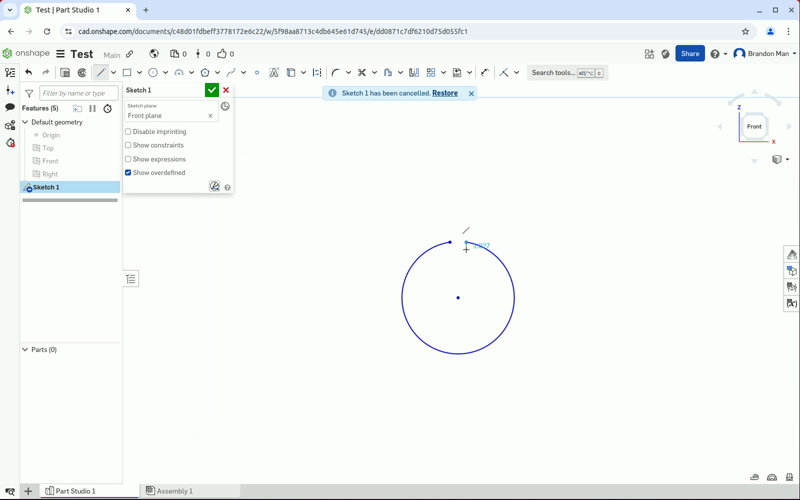
scroll(6)
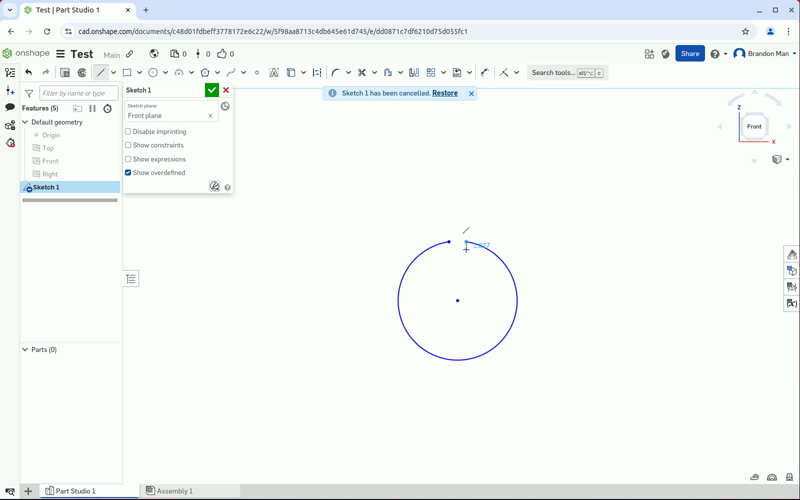
scroll(6)
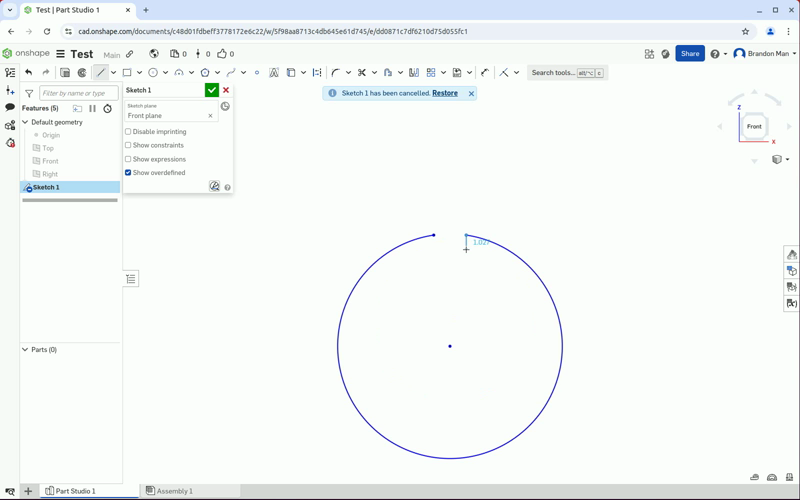
scroll(6)
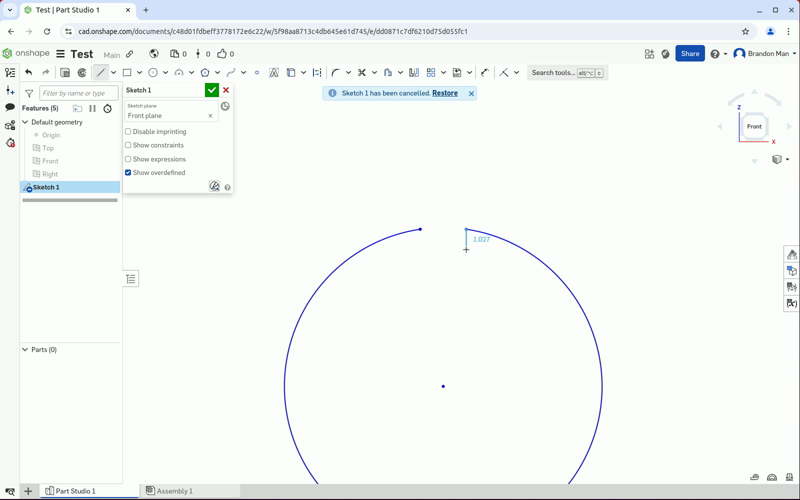
scroll(6)
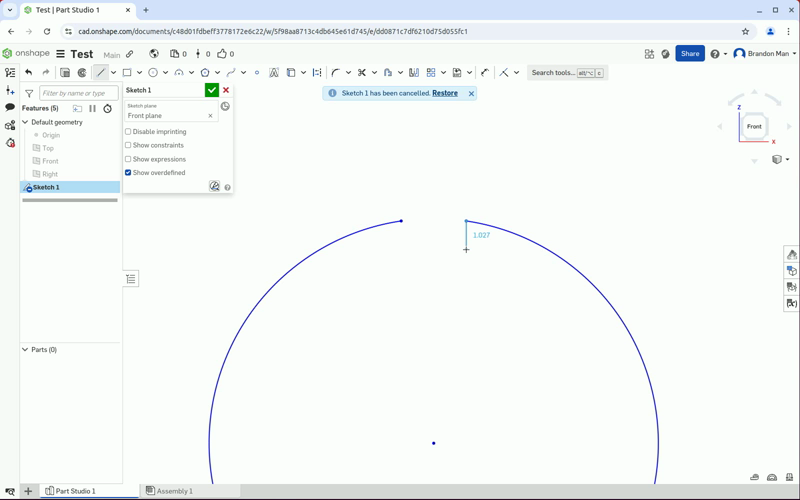
scroll(6)
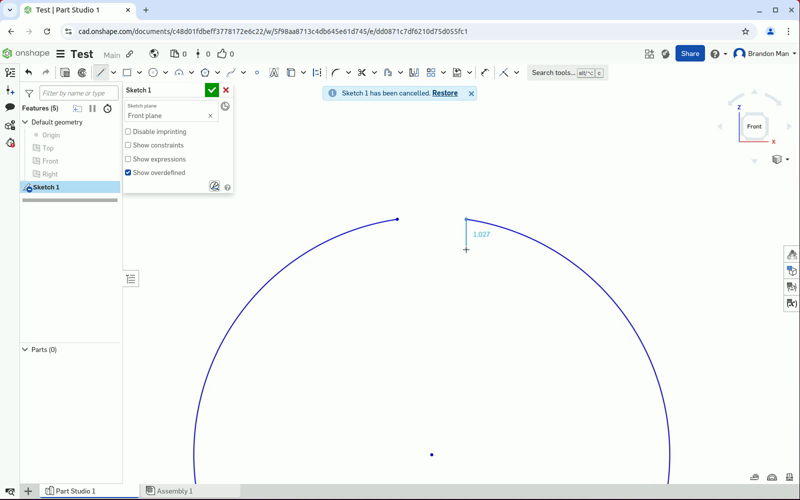
scroll(6)
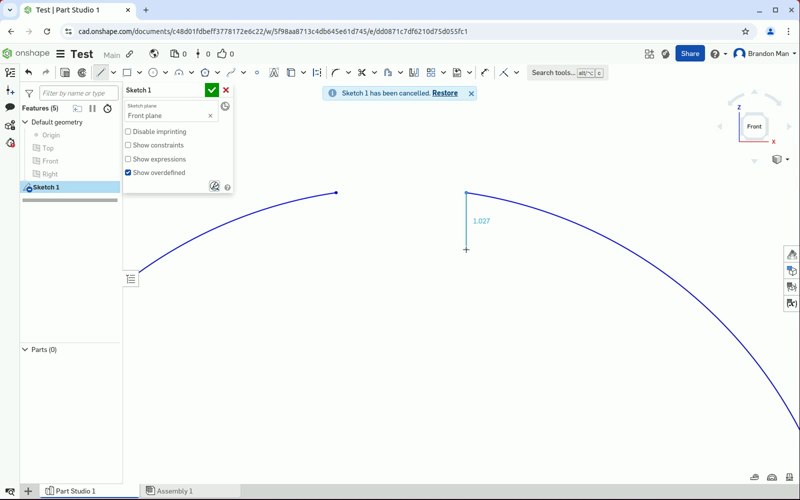
click(466, 249)
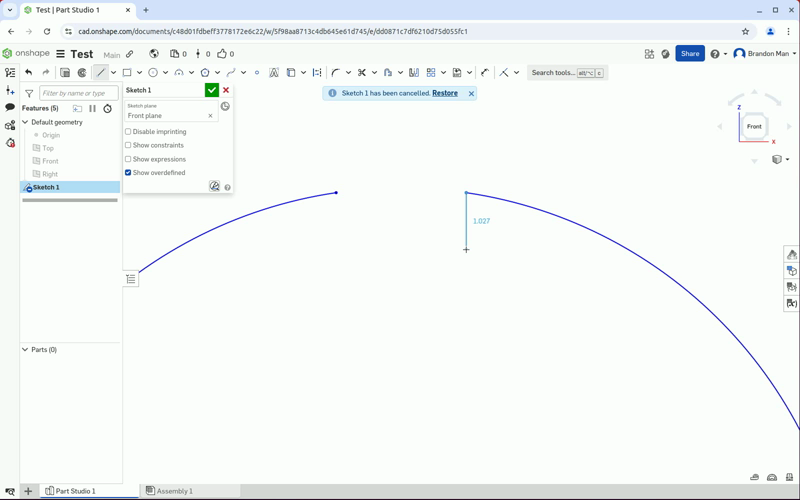
scroll(-6)
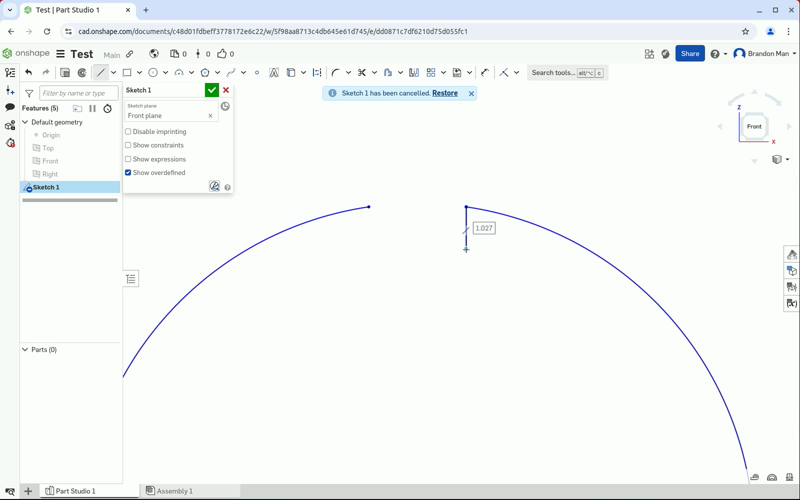
scroll(-6)
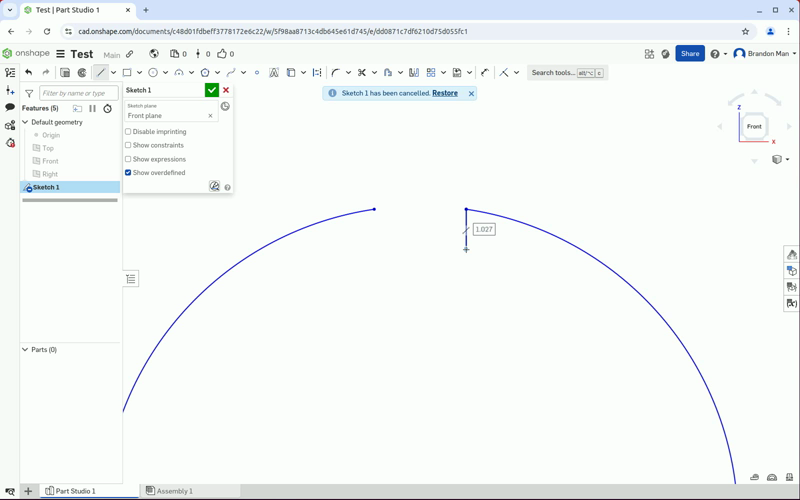
scroll(-6)
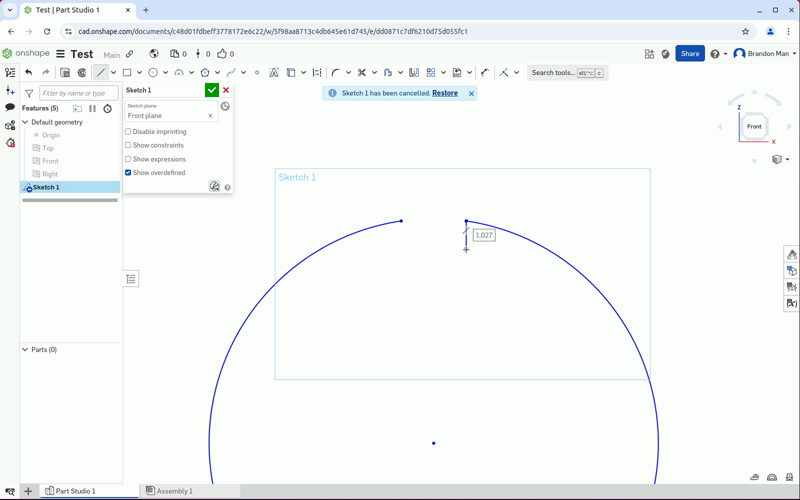
scroll(-6)
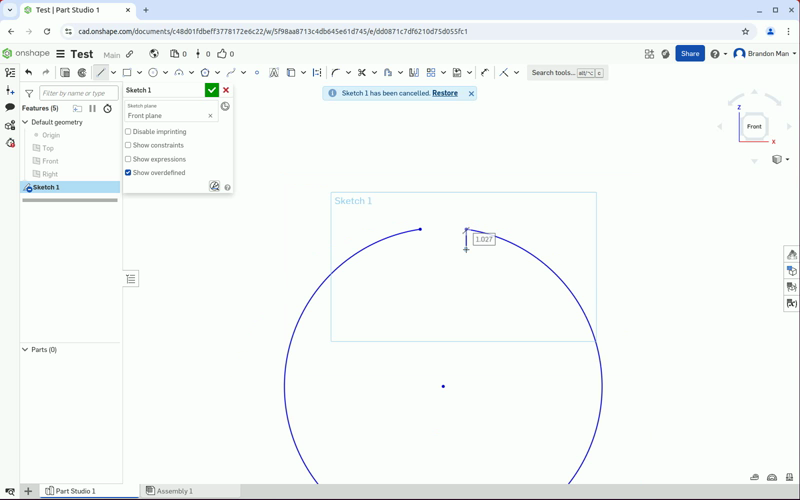
scroll(-6)
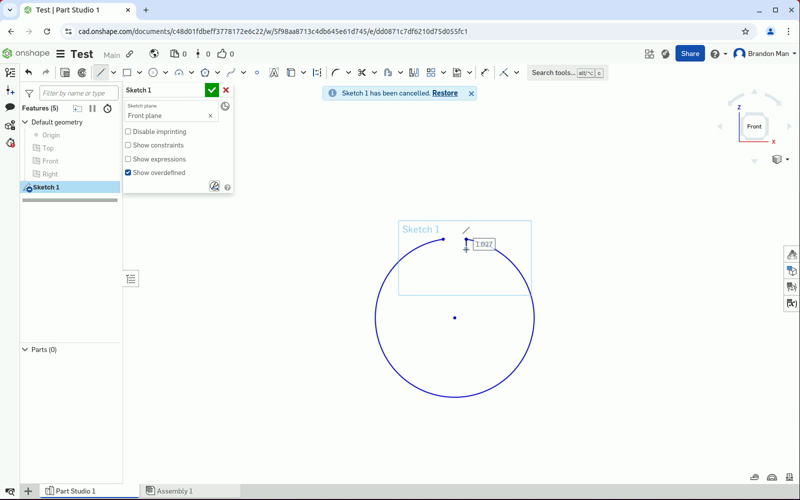
scroll(-6)
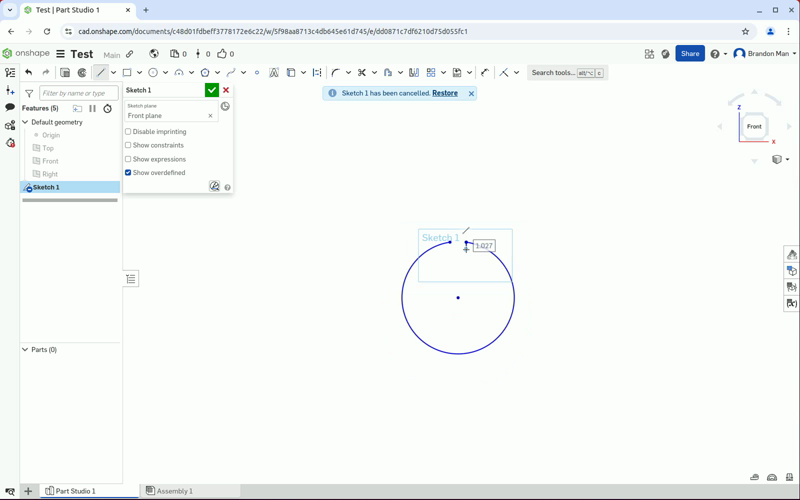
scroll(-6)
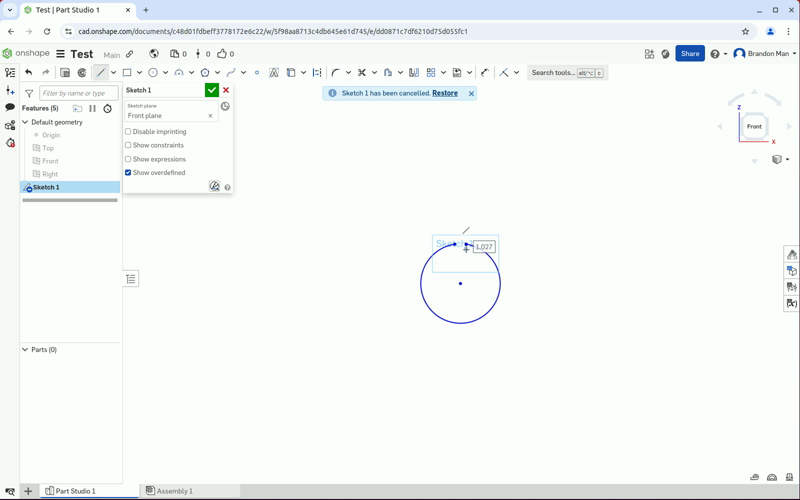
key_up(shift)
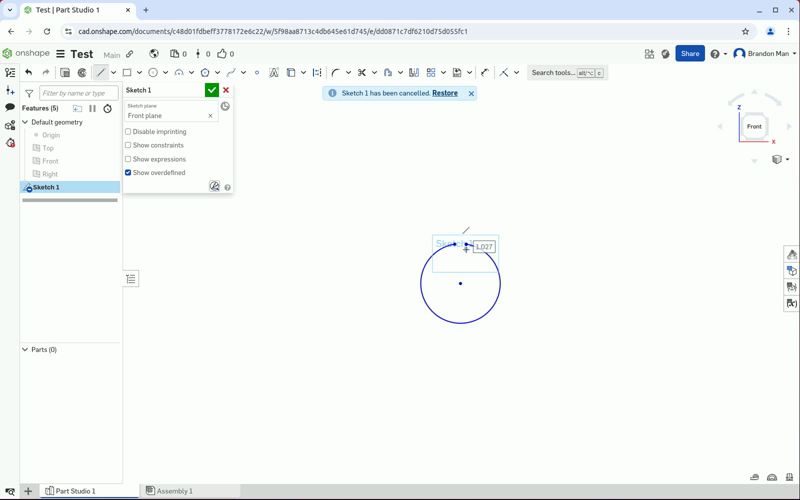
key(esc)
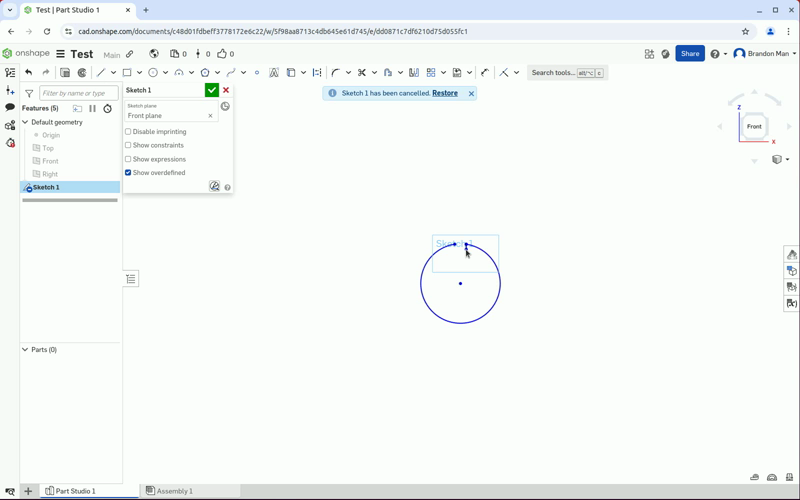
key(a)
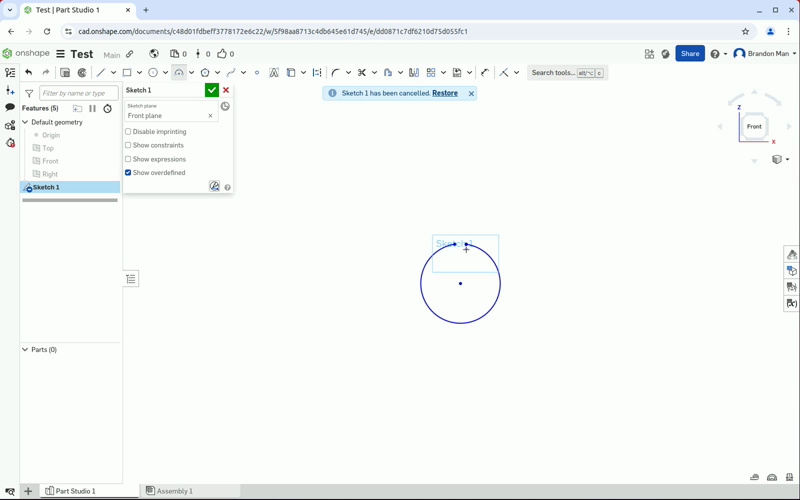
mouse_move(466, 249)
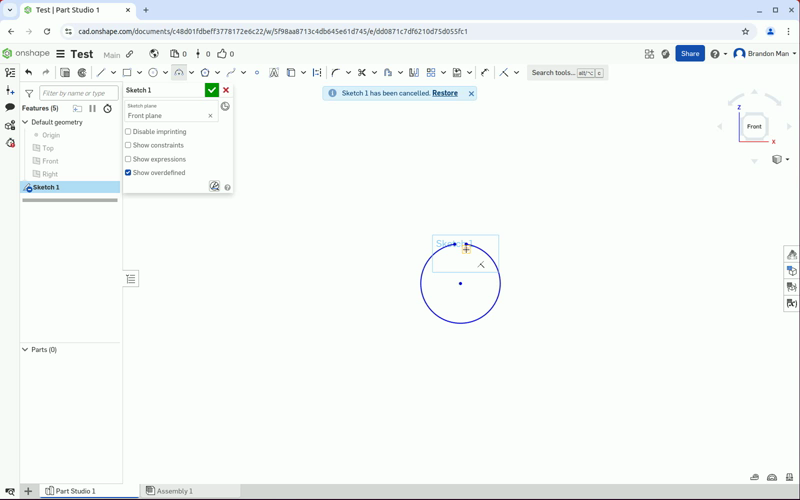
click(466, 249)
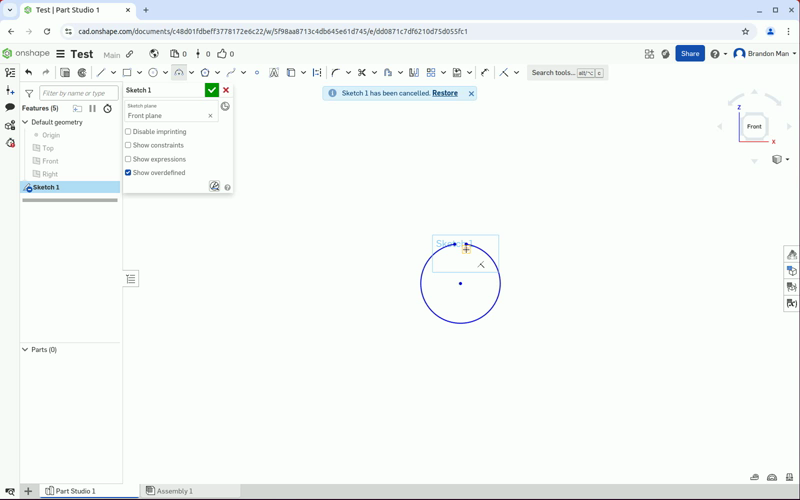
key_down(shift)
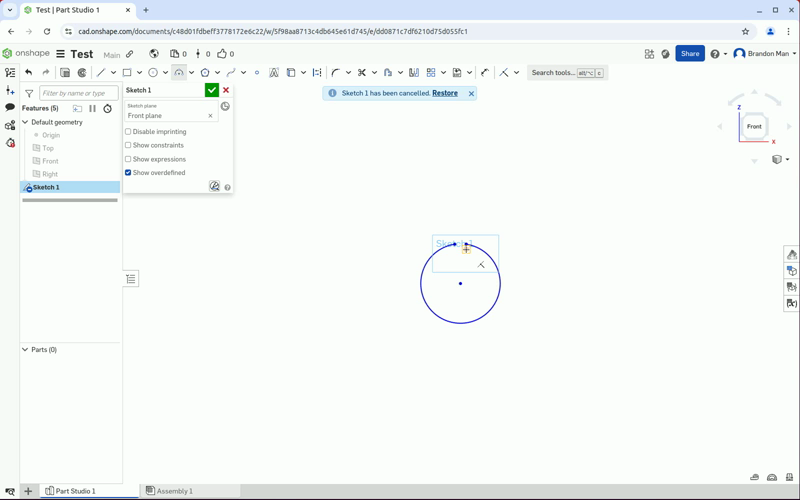
mouse_move(455, 249)
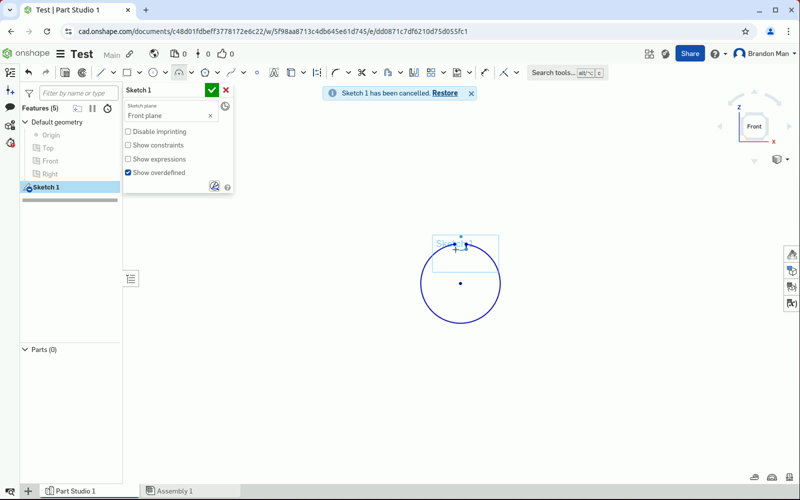
click(455, 249)
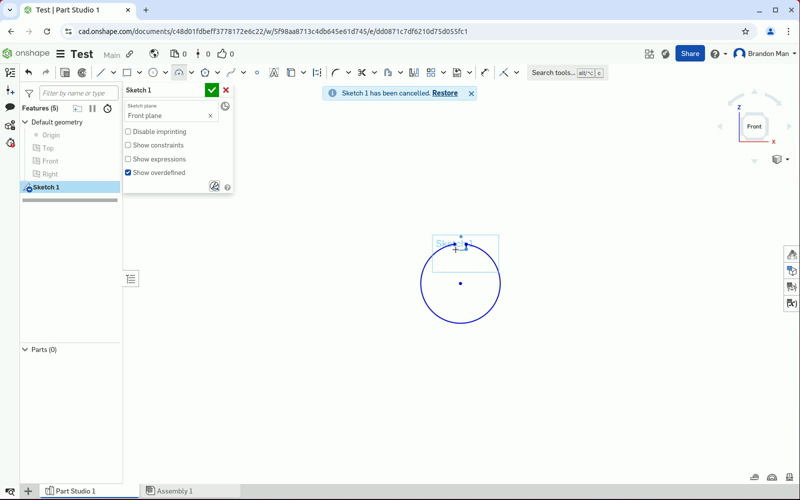
mouse_move(461, 322)
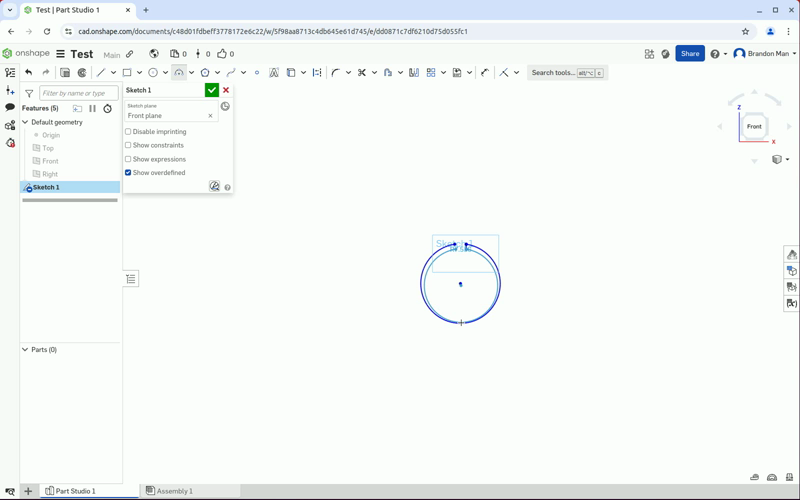
scroll(6)
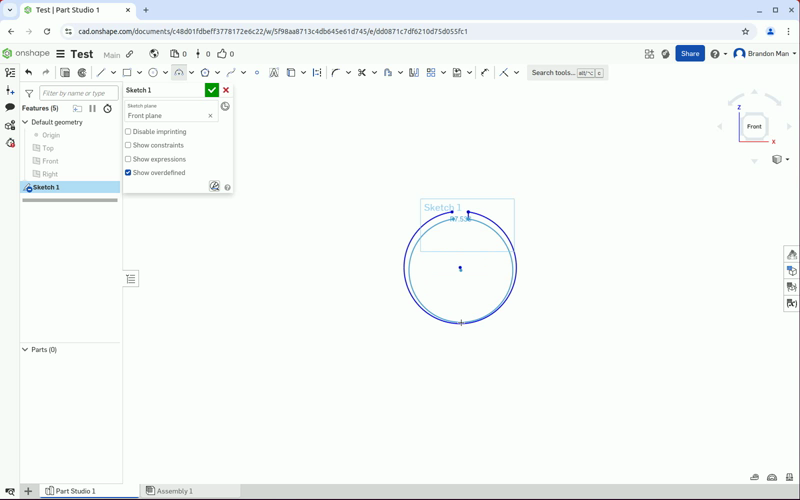
scroll(6)
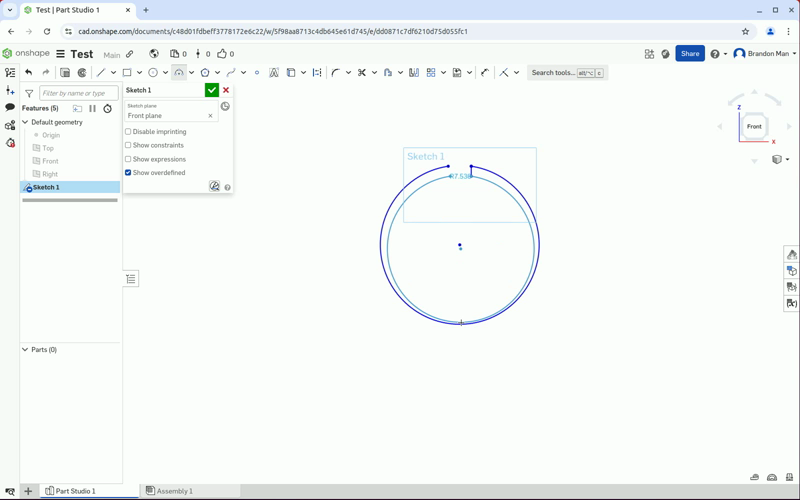
scroll(6)
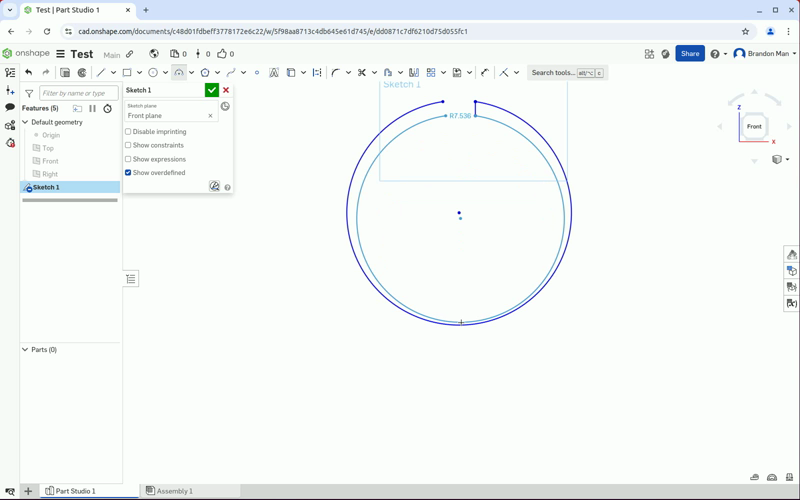
scroll(6)
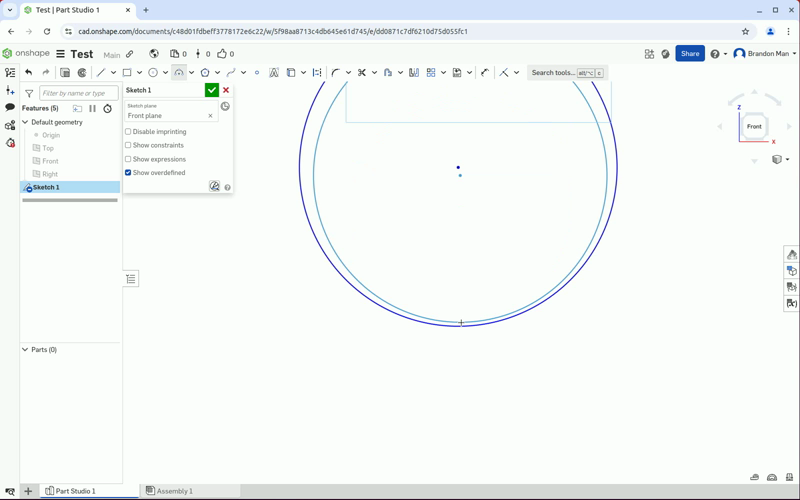
scroll(6)
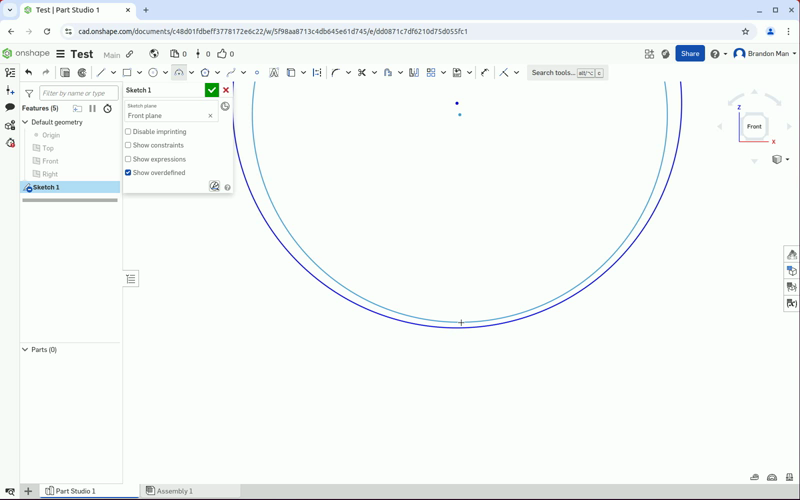
scroll(6)
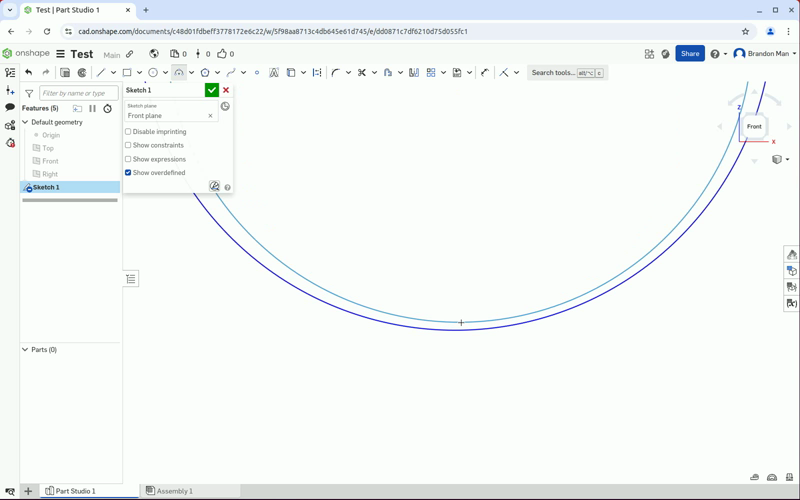
scroll(6)
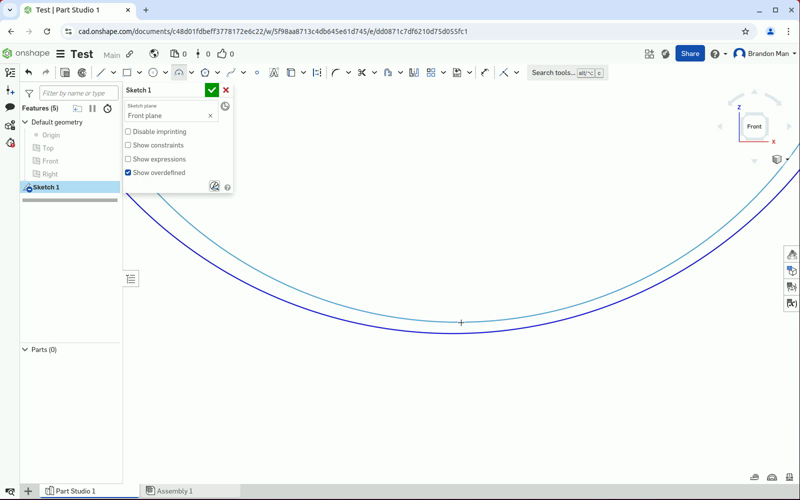
click(461, 322)
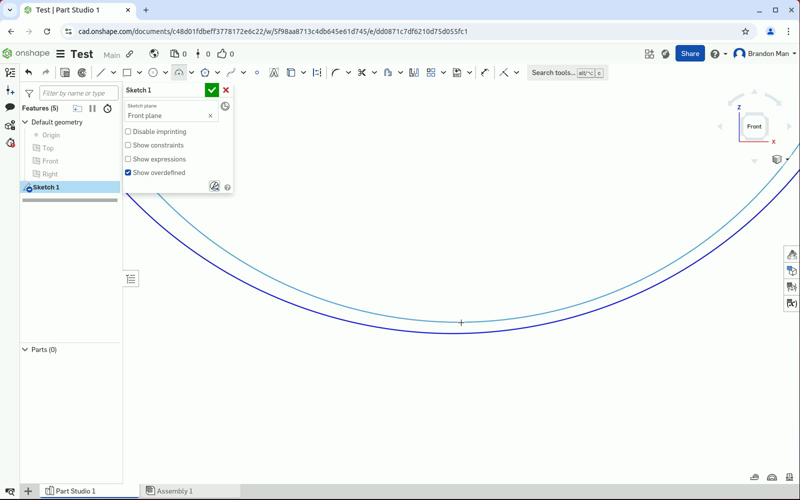
scroll(-6)
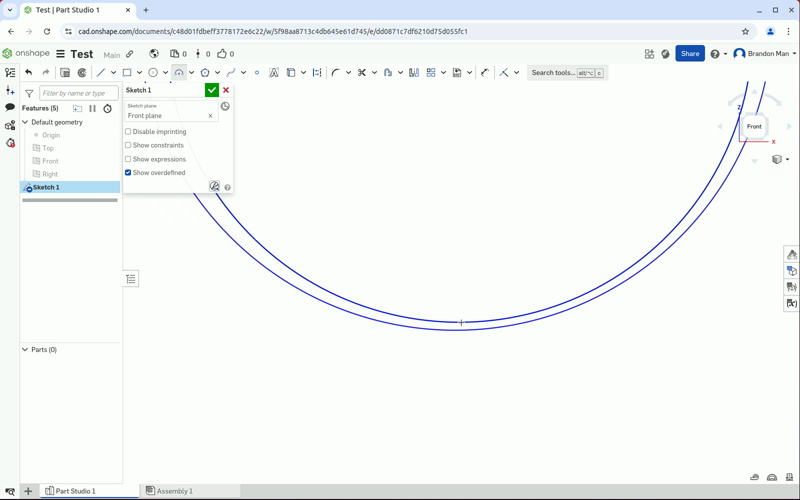
scroll(-6)
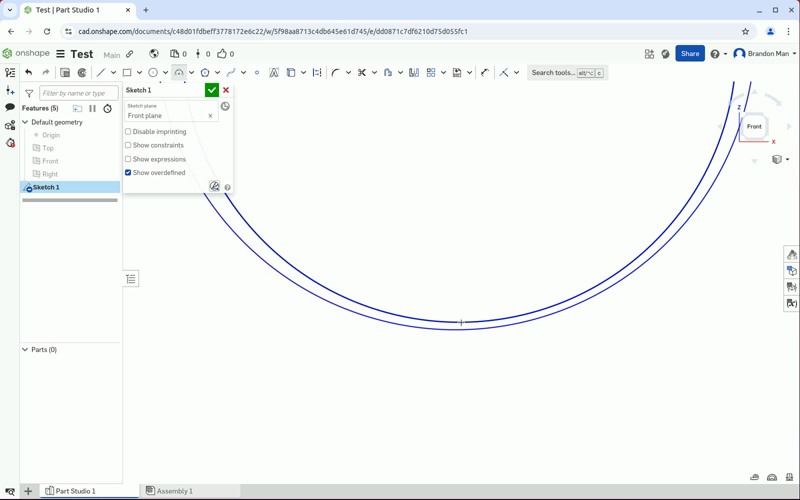
scroll(-6)
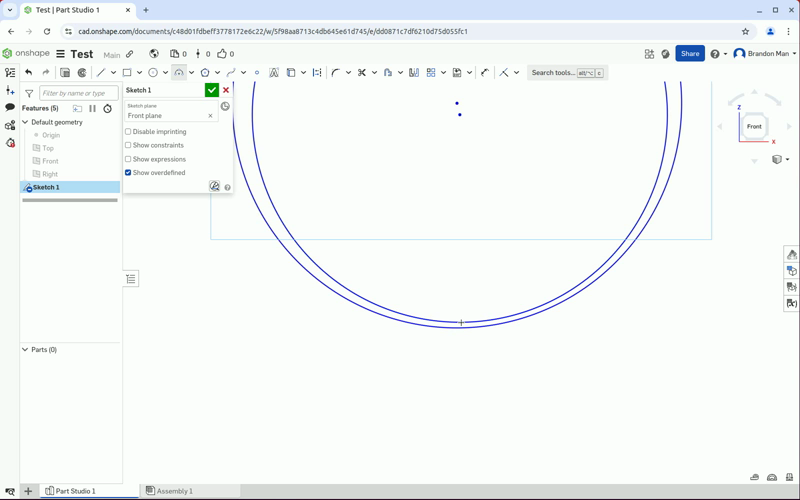
scroll(-6)
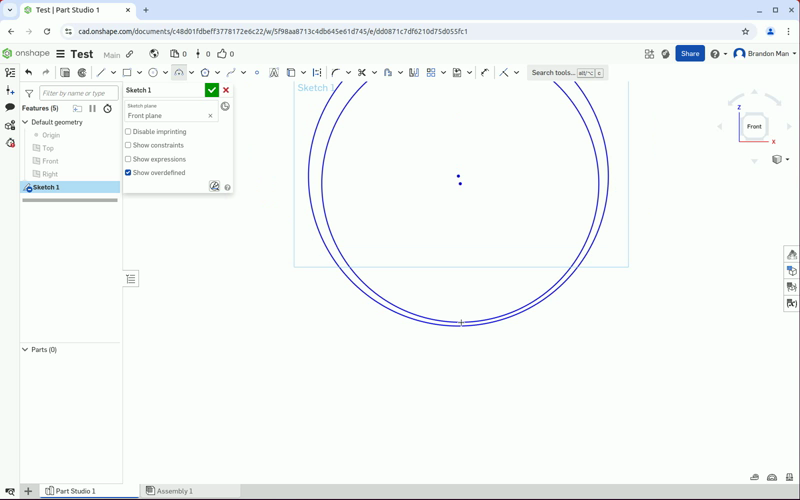
scroll(-6)
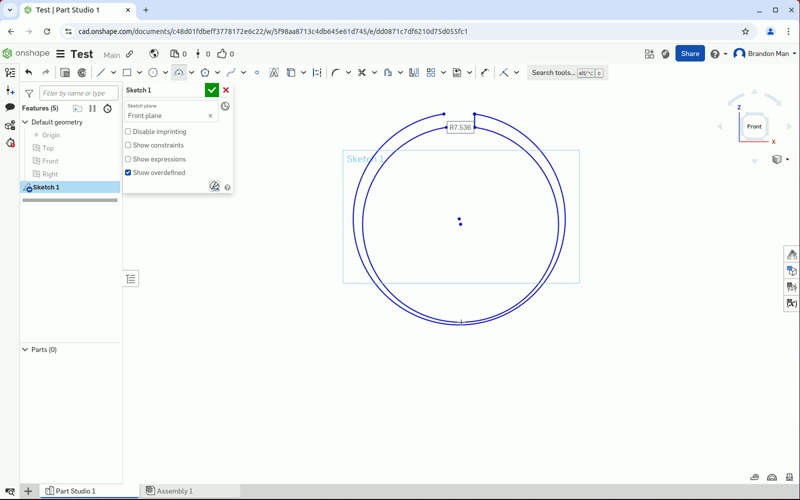
scroll(-6)
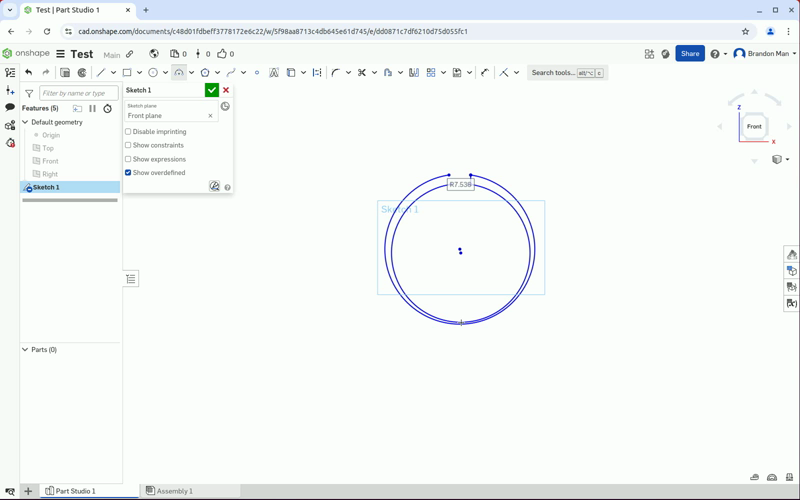
scroll(-6)
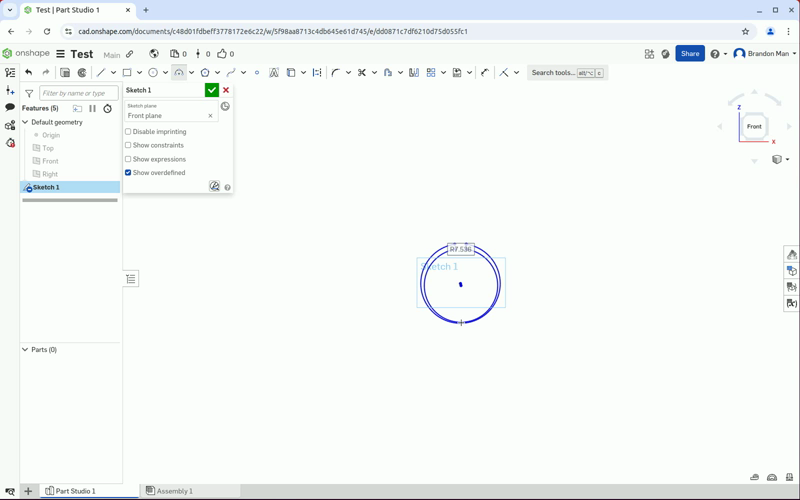
key_up(shift)
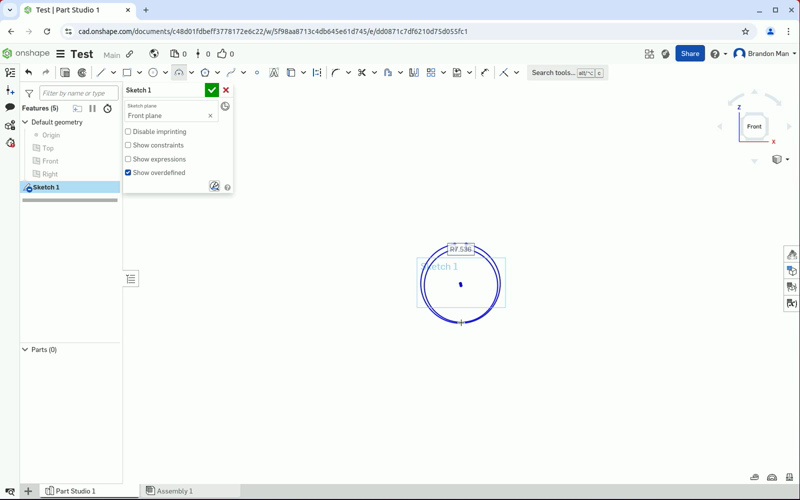
key(esc)
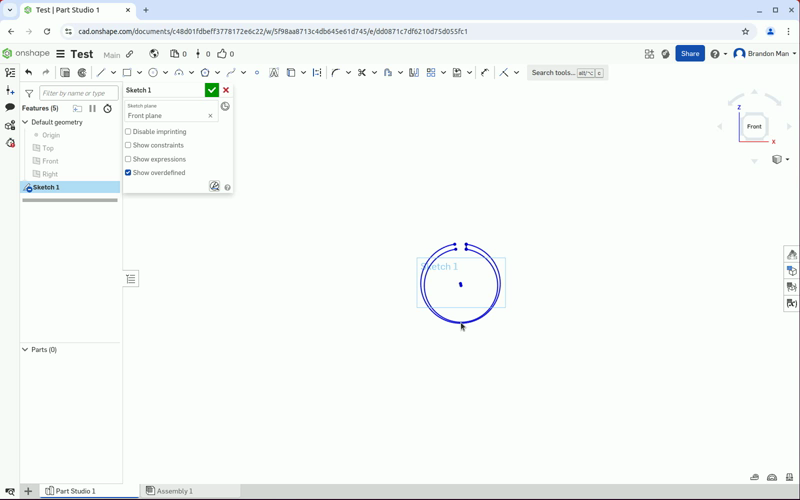
key(l)
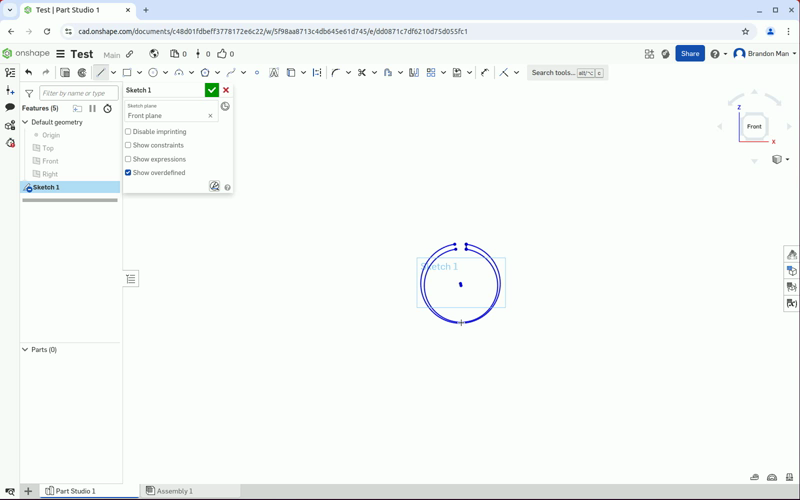
mouse_move(455, 249)
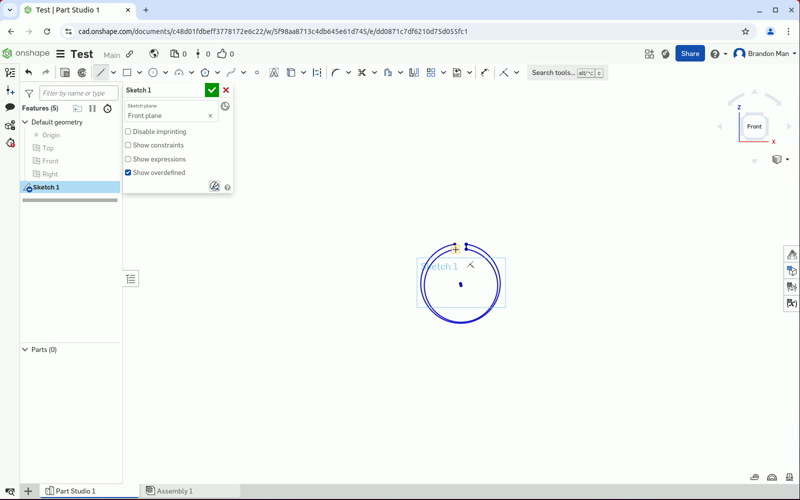
click(455, 249)
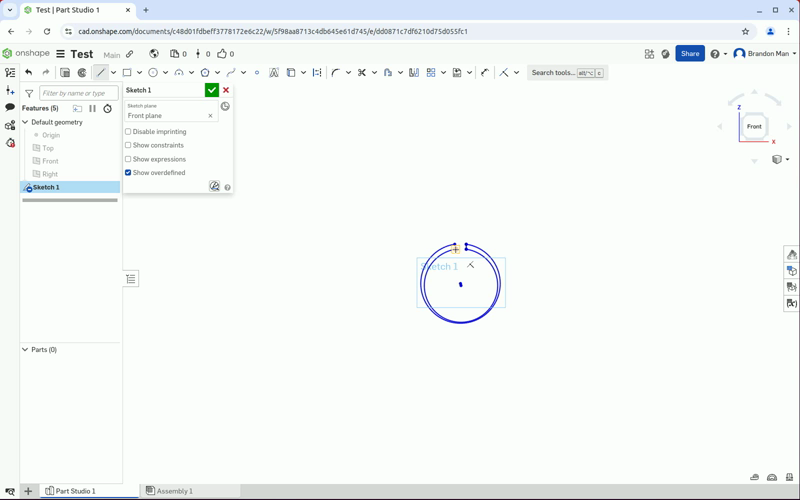
mouse_move(485, 249)
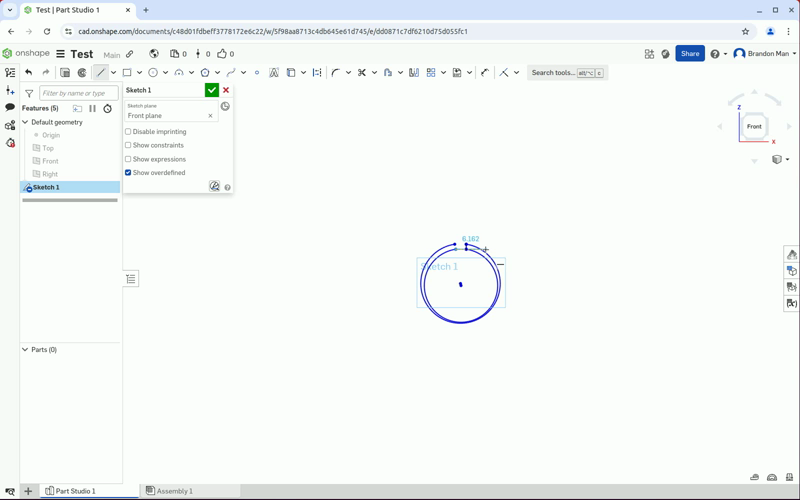
key_down(shift)
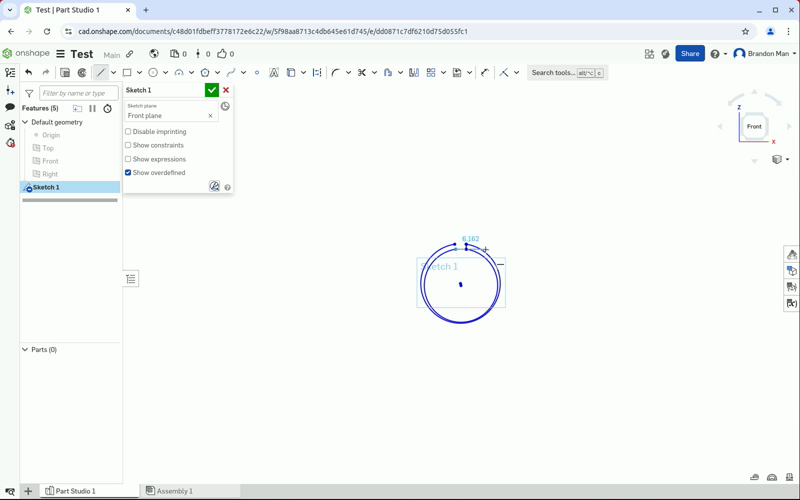
mouse_move(454, 244)
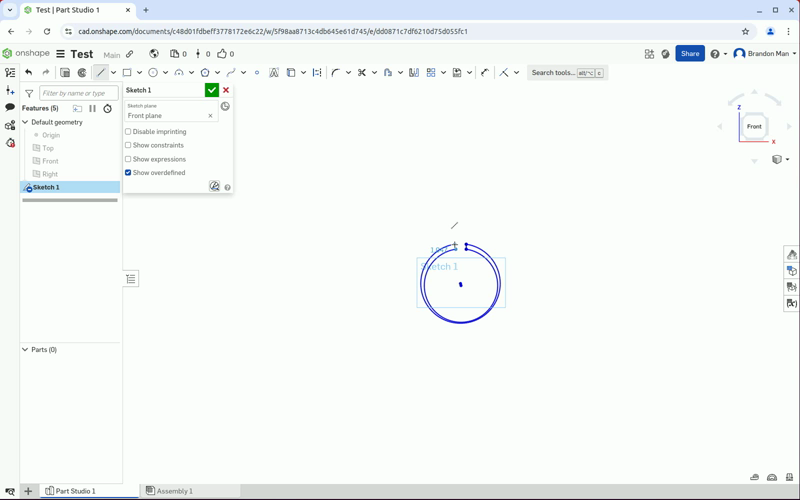
scroll(6)
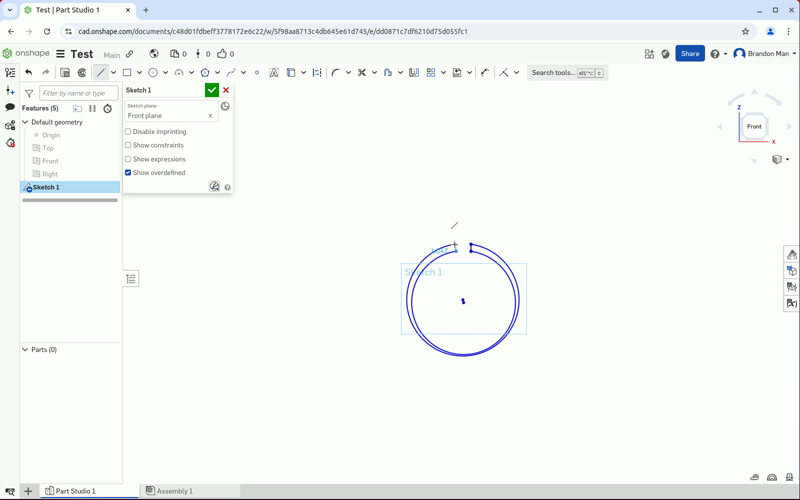
scroll(6)
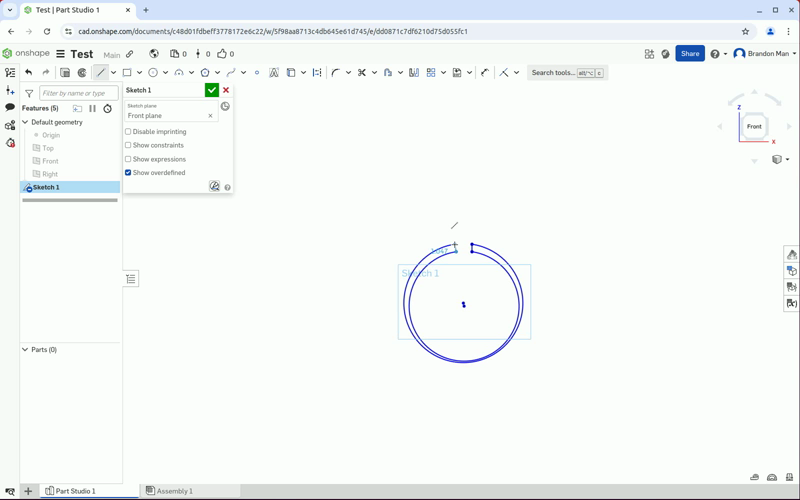
scroll(6)
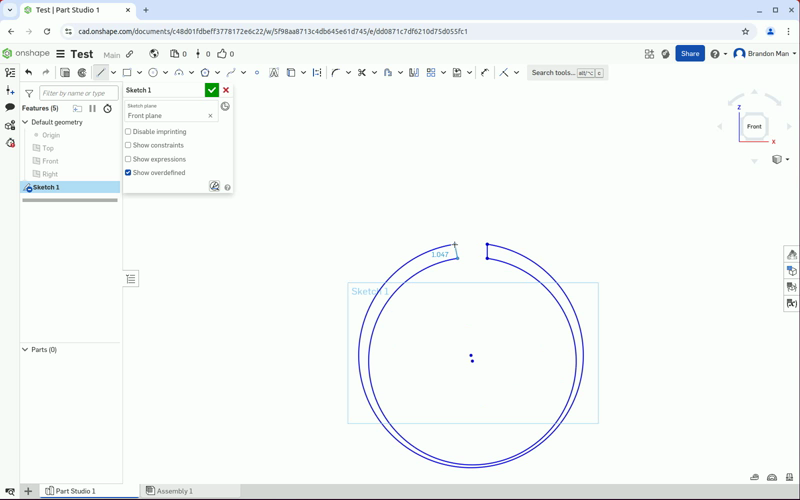
scroll(6)
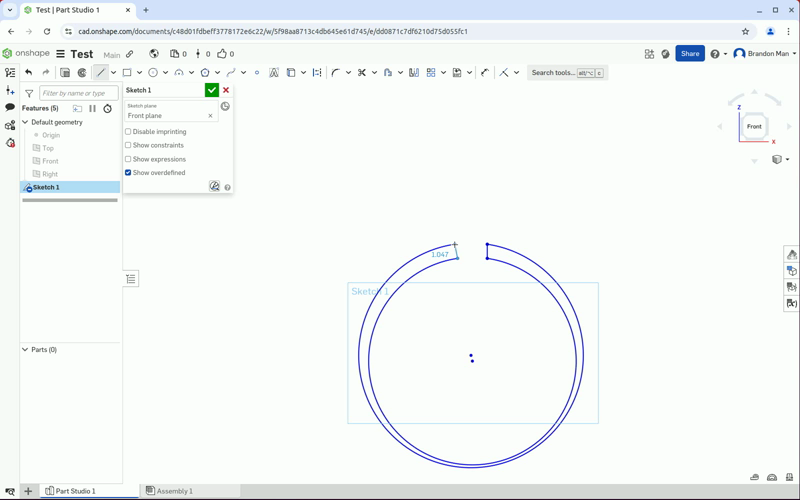
scroll(6)
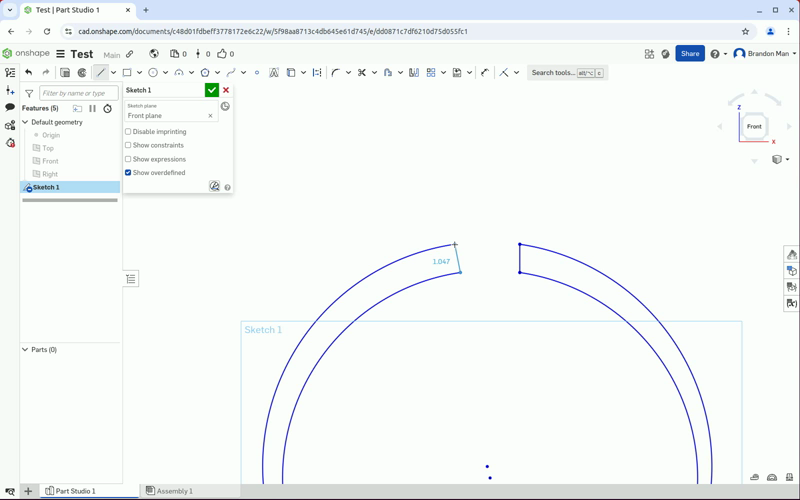
scroll(6)
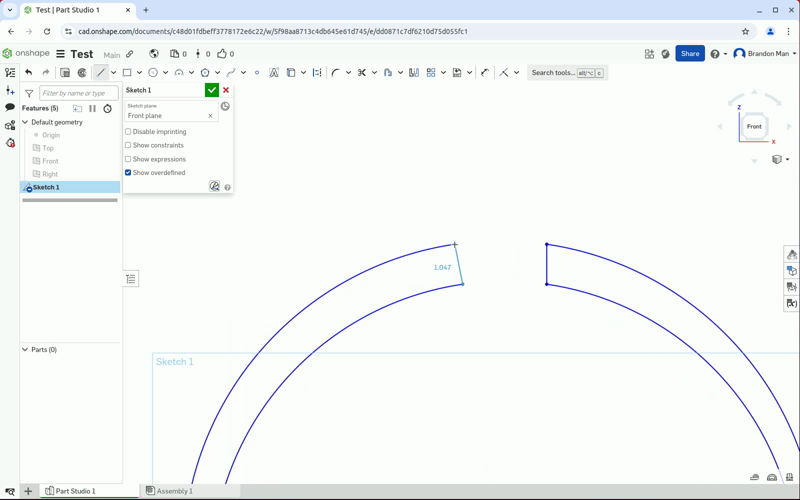
scroll(6)
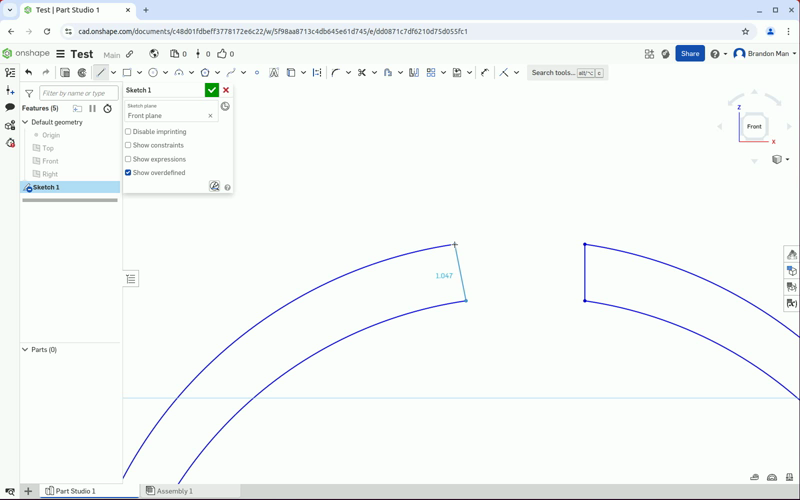
key_up(shift)
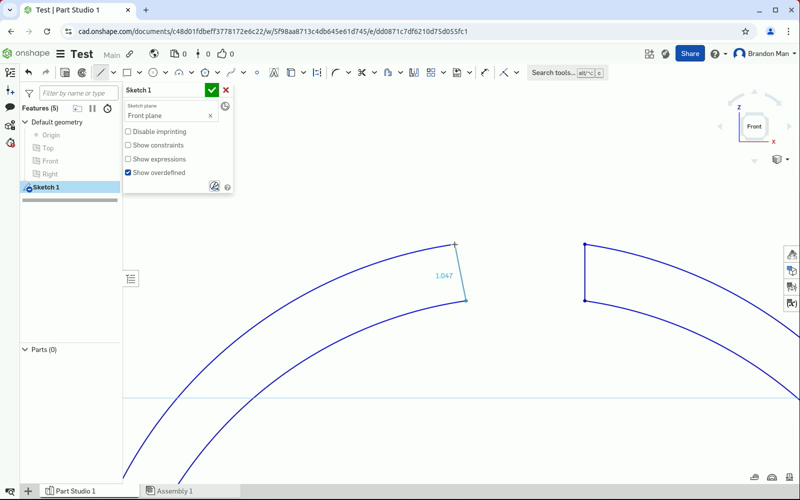
click(454, 244)
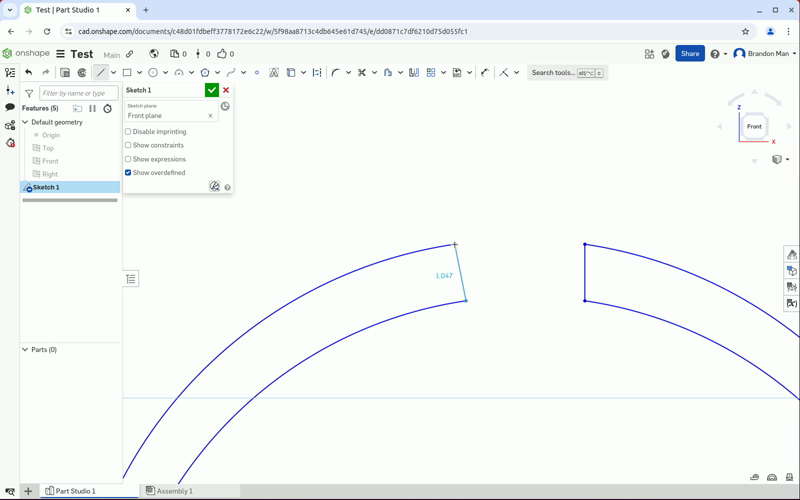
scroll(-6)
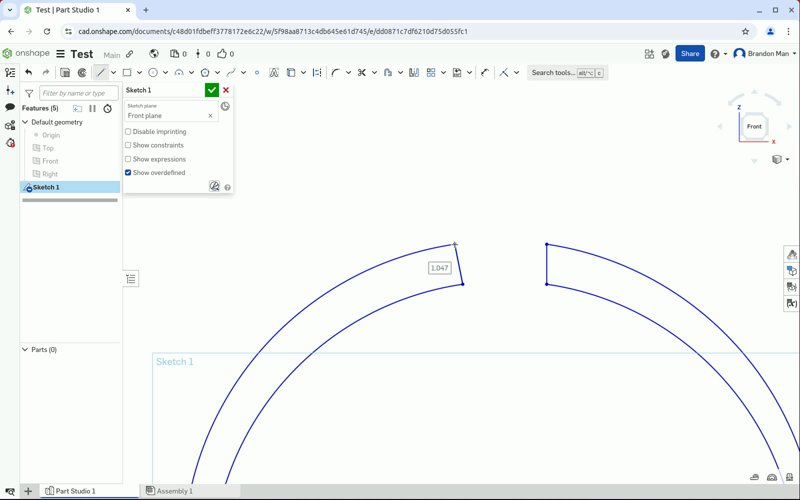
scroll(-6)
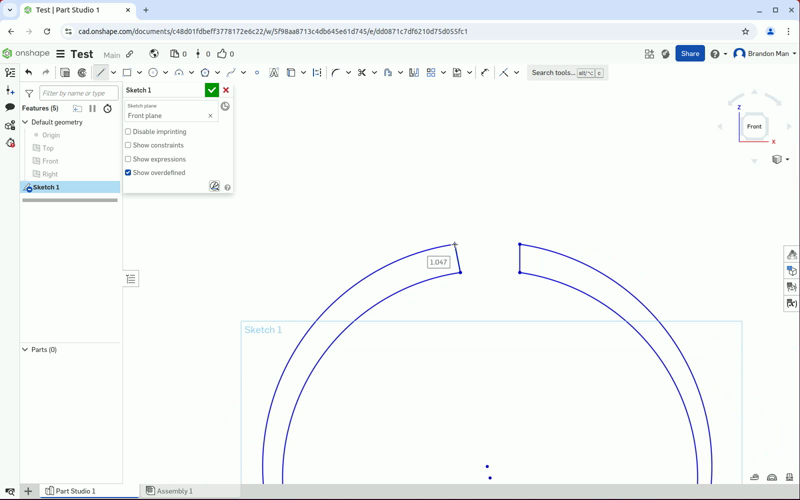
scroll(-6)
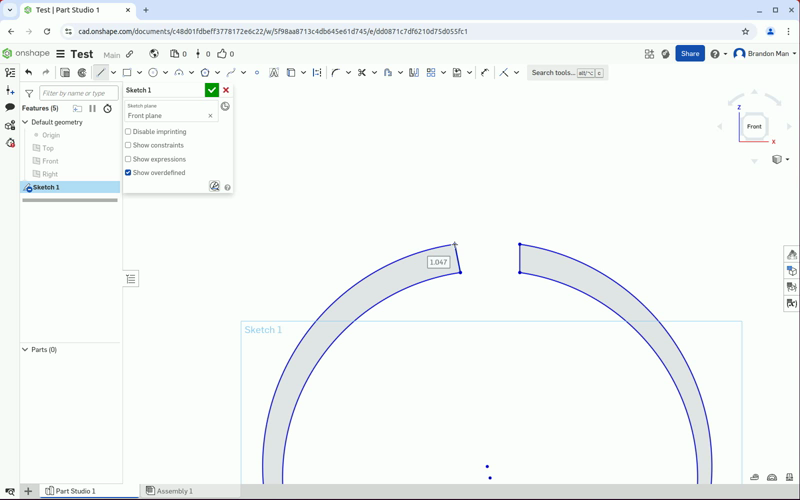
scroll(-6)
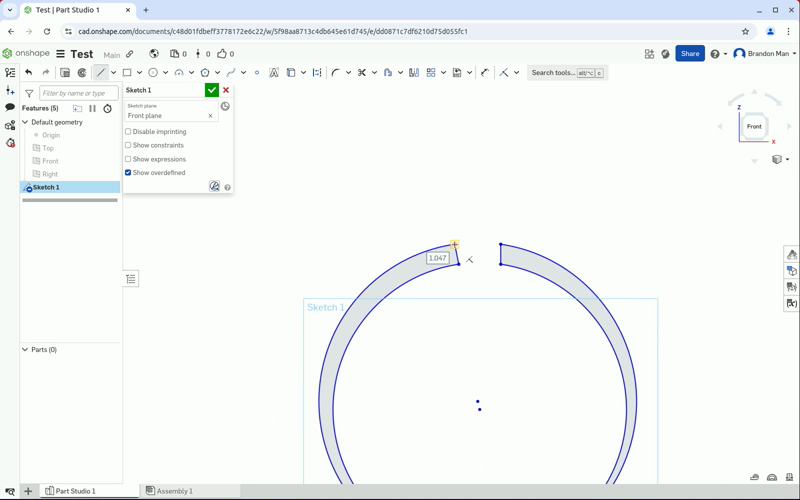
scroll(-6)
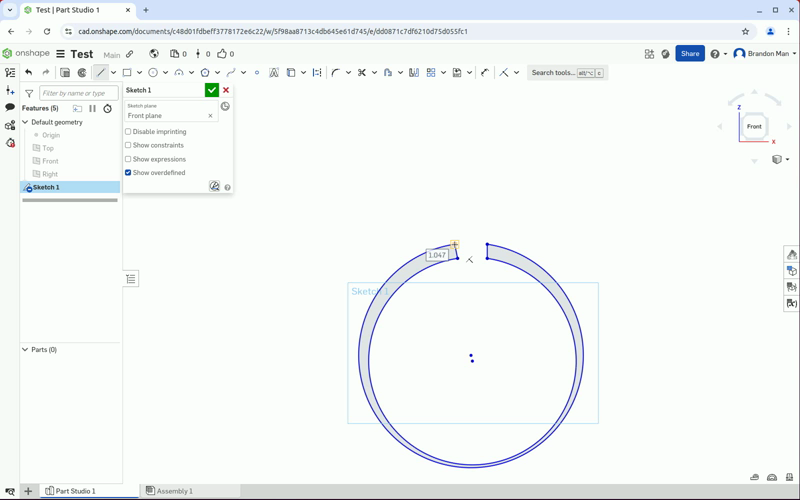
scroll(-6)
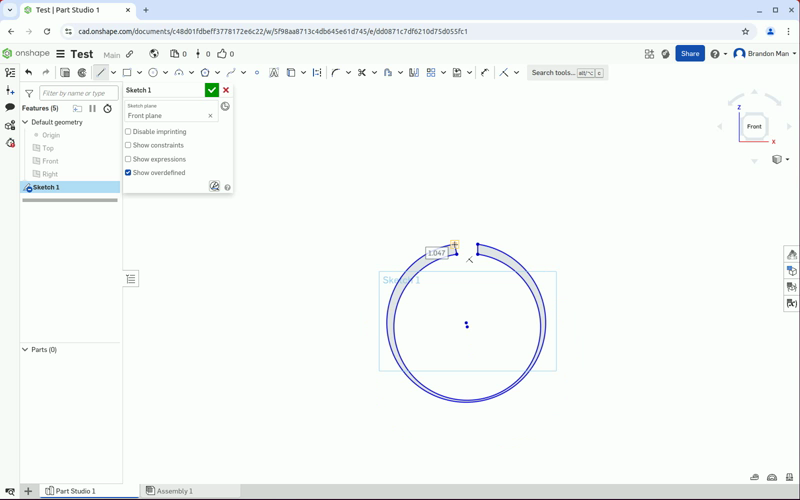
scroll(-6)
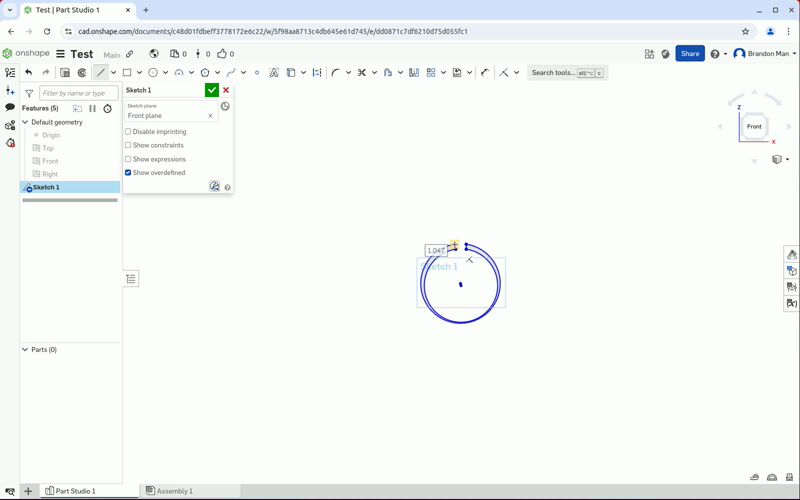
key(esc)
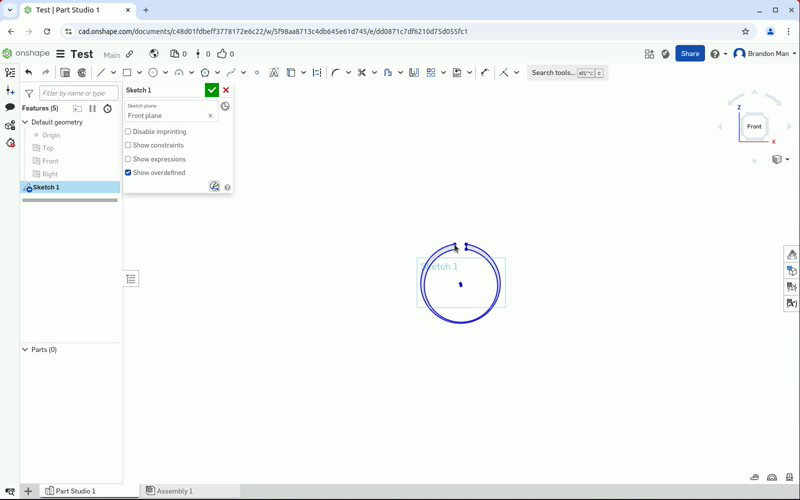
mouse_move(426, 301)
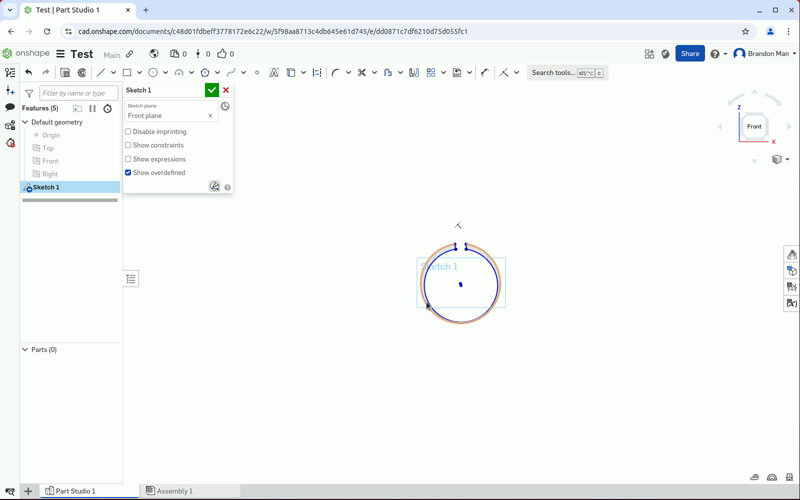
scroll(6)
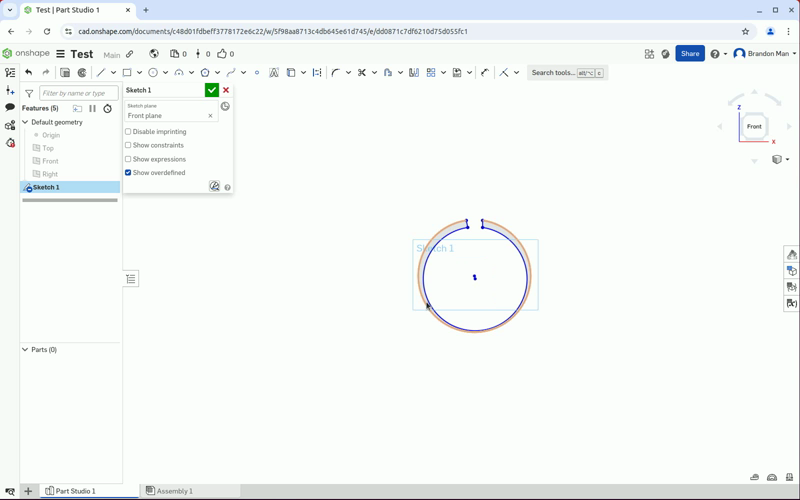
scroll(6)
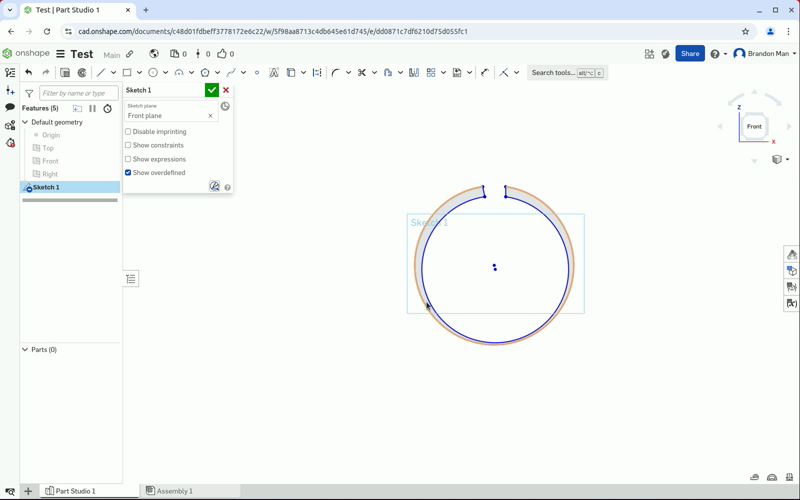
scroll(6)
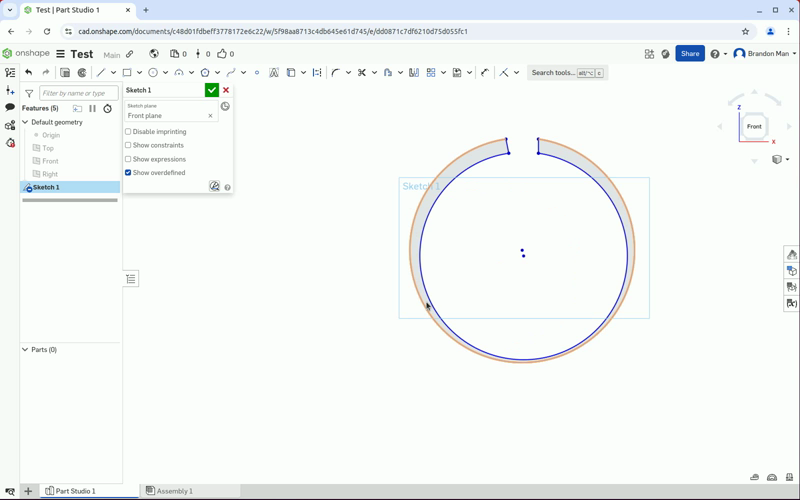
scroll(6)
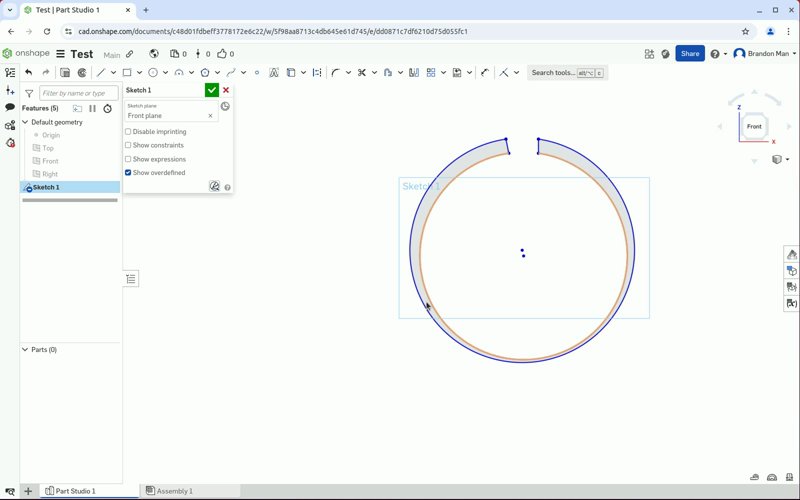
scroll(6)
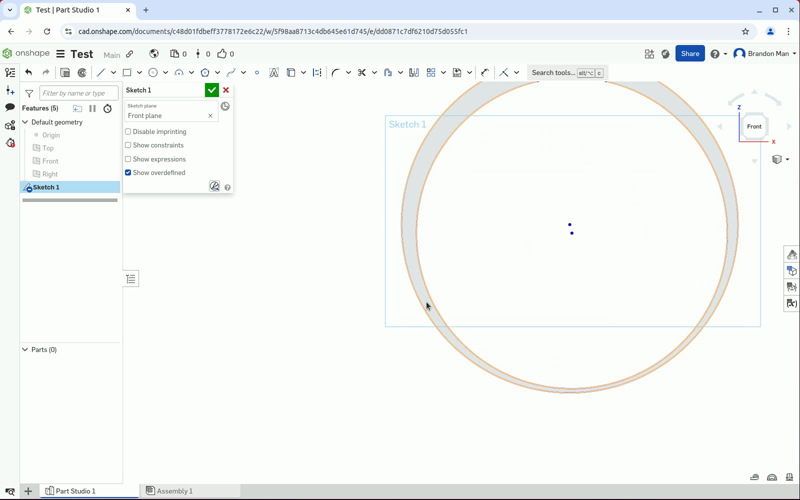
scroll(6)
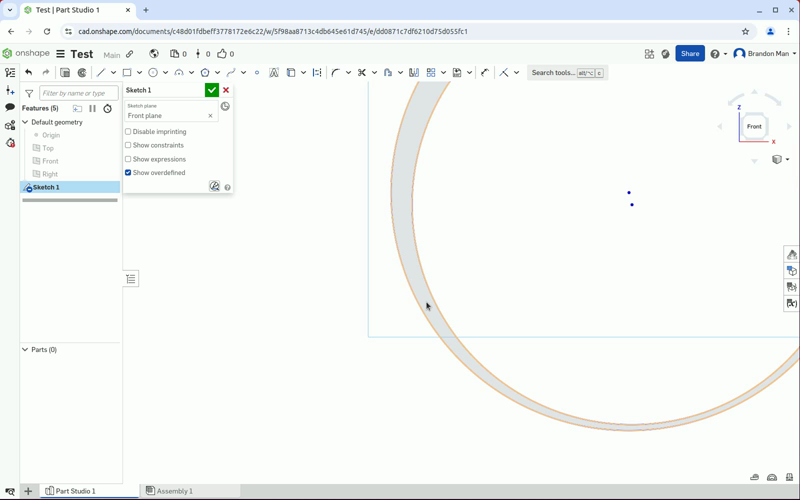
scroll(6)
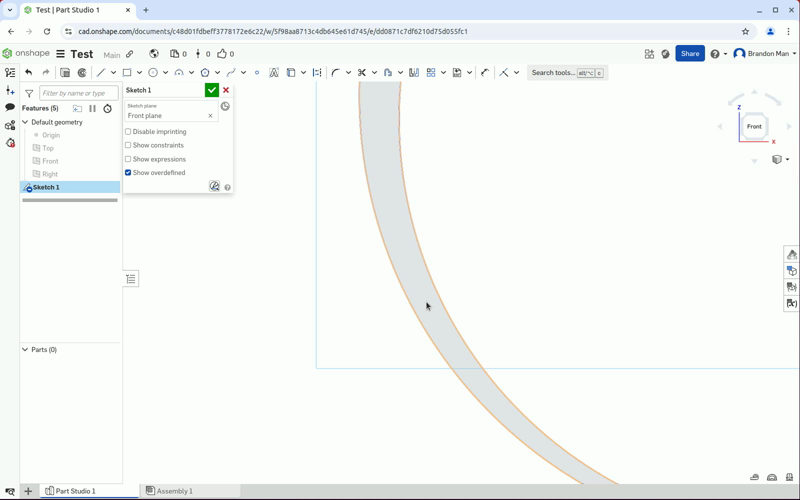
click(426, 301)
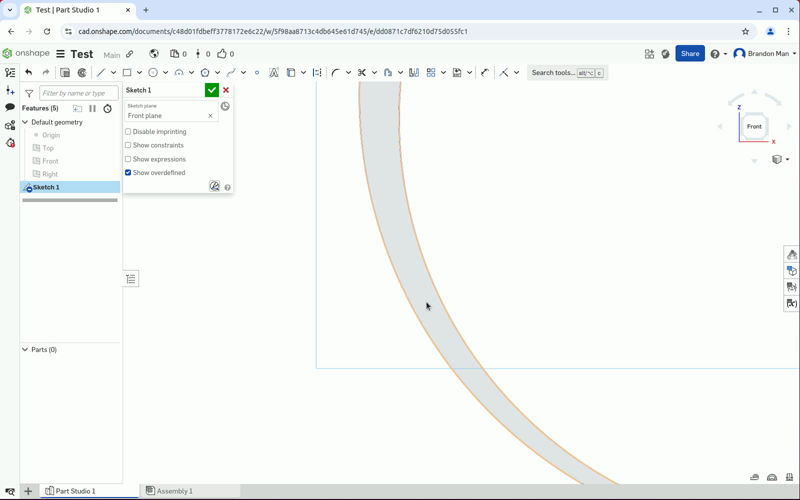
scroll(-6)
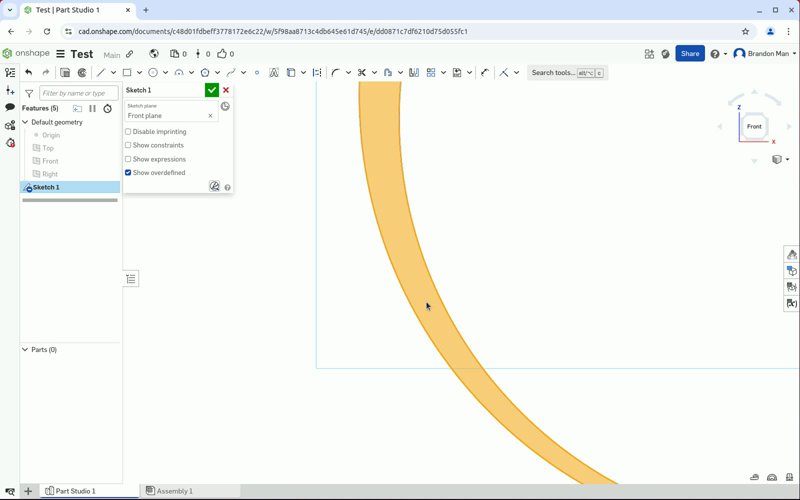
scroll(-6)
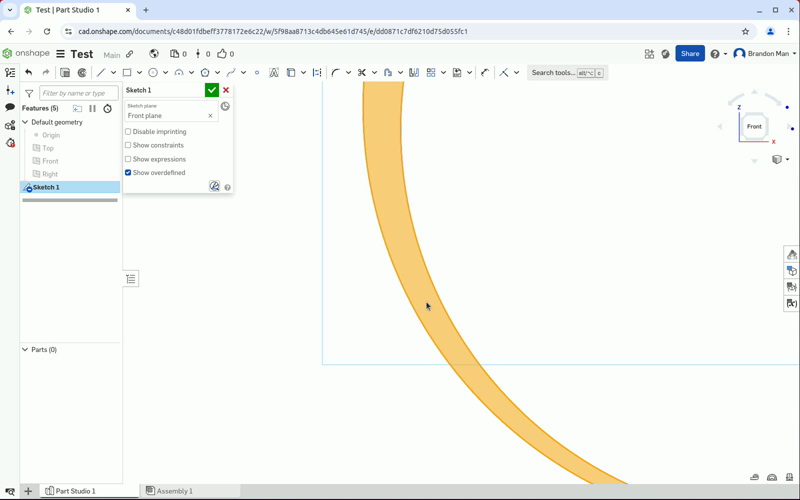
scroll(-6)
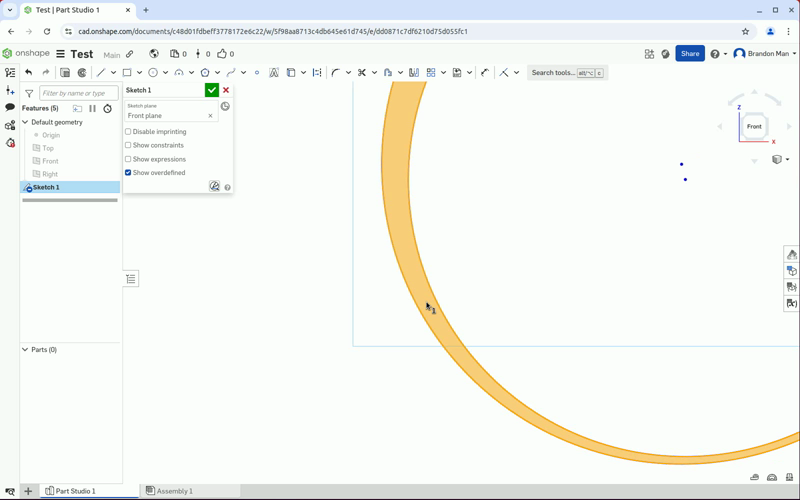
scroll(-6)
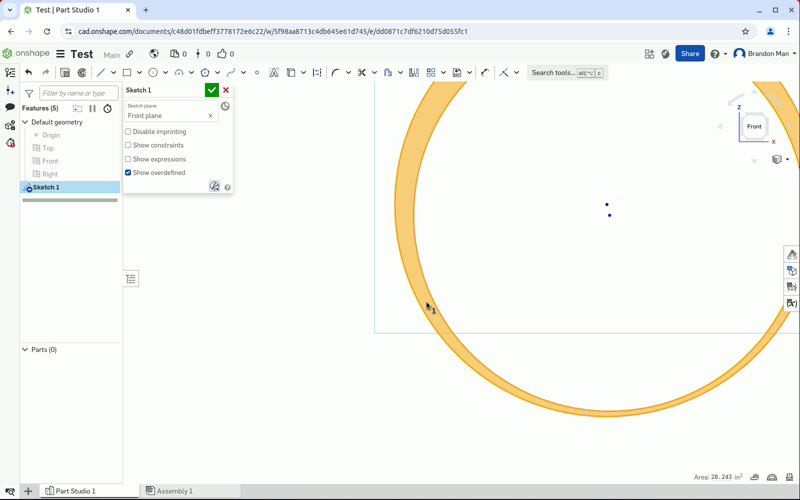
scroll(-6)
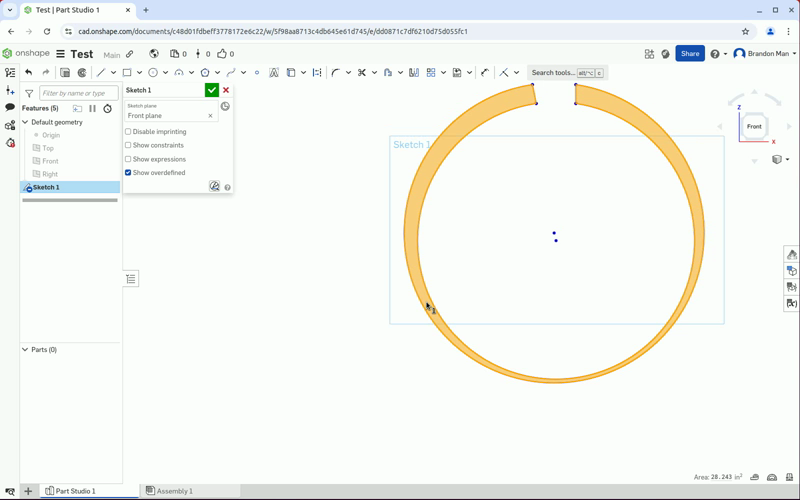
scroll(-6)
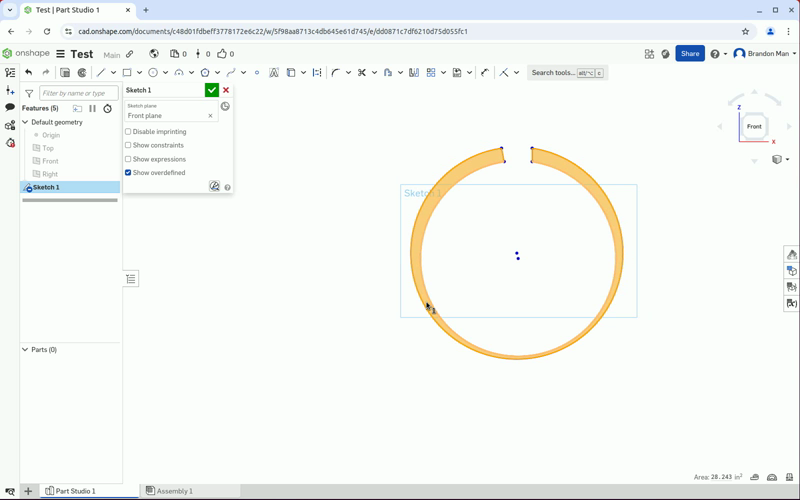
scroll(-6)
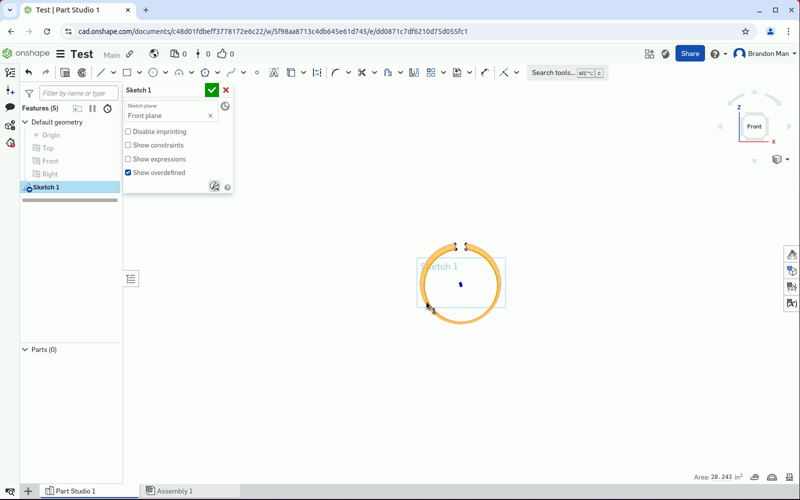
mouse_move(73, 352)
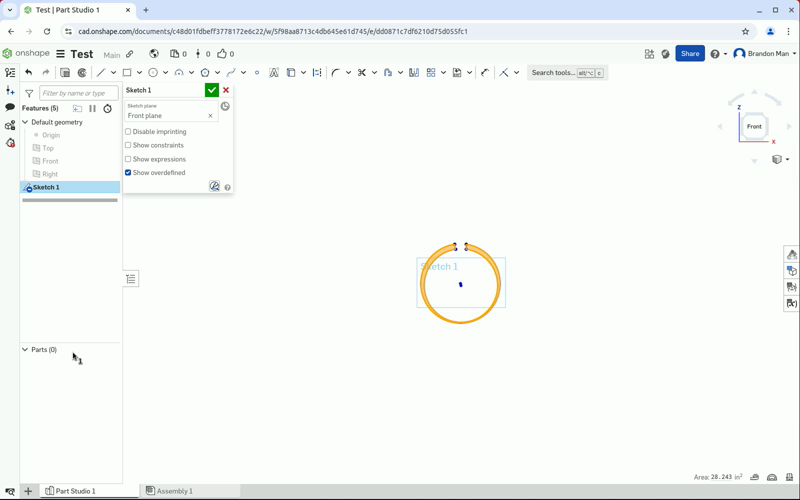
key(shift+y)
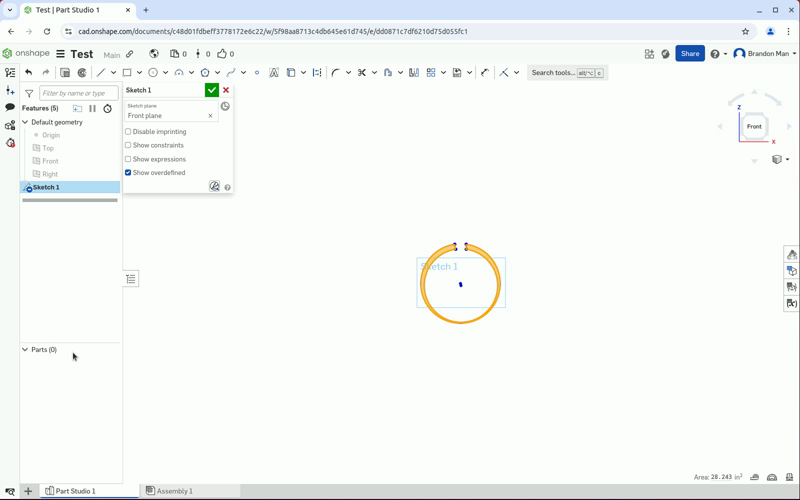
key(shift+e)
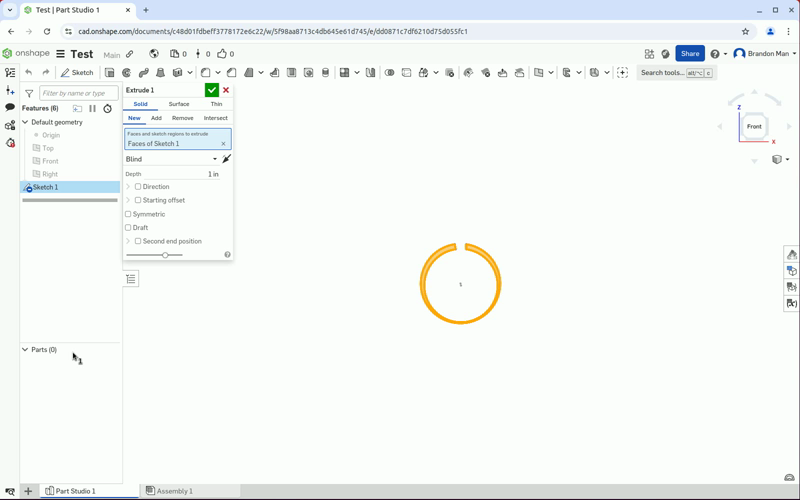
mouse_move(143, 106)
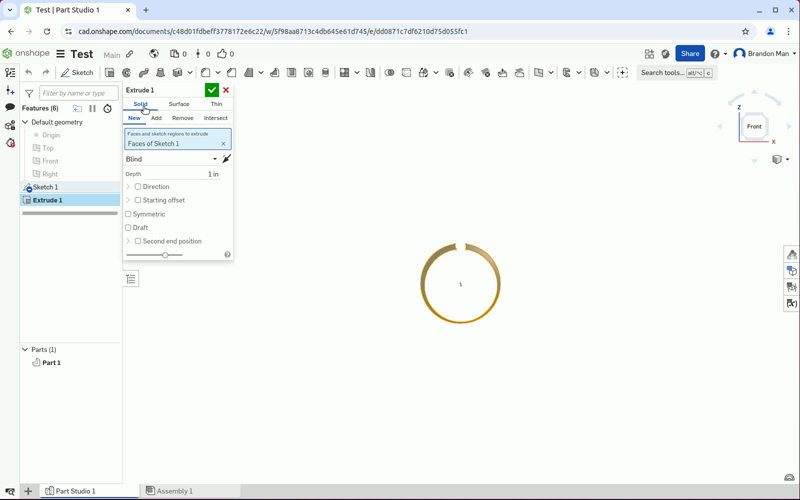
click(143, 106)
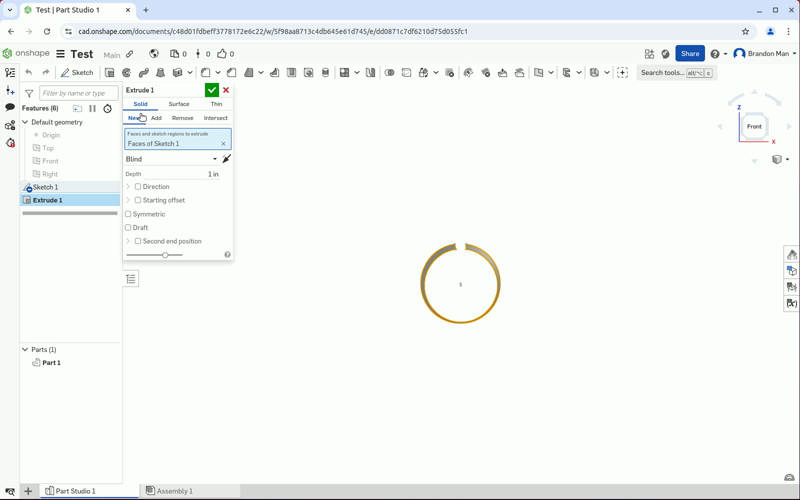
mouse_move(137, 120)
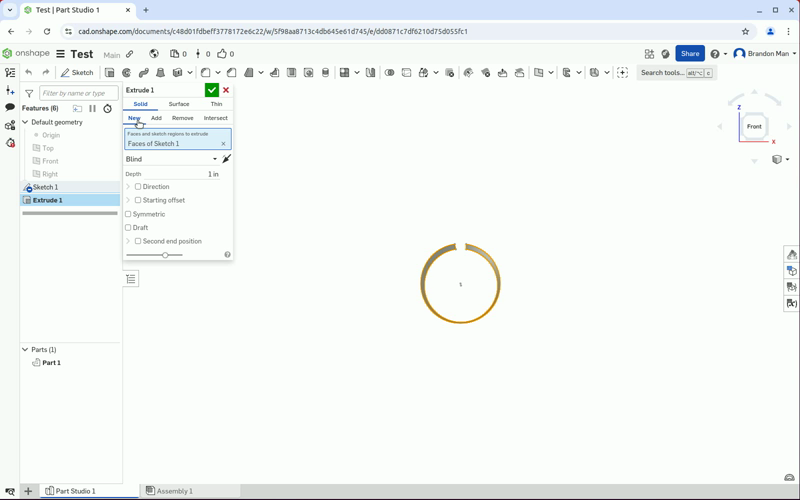
click(137, 120)
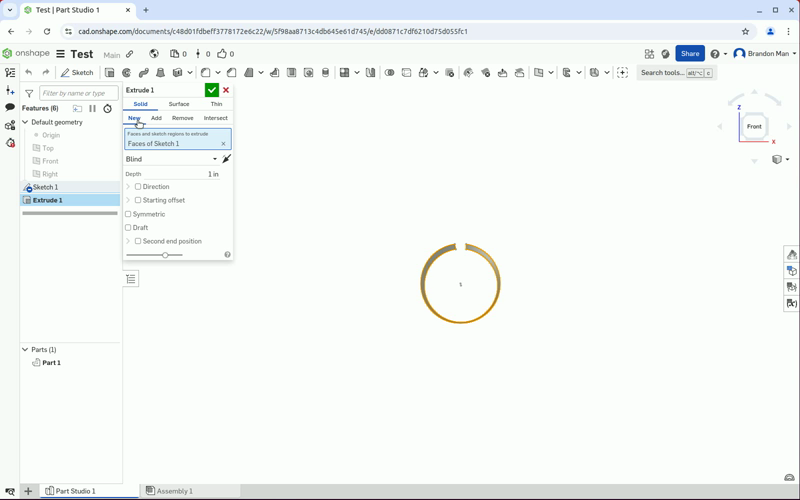
key(tab, 4)
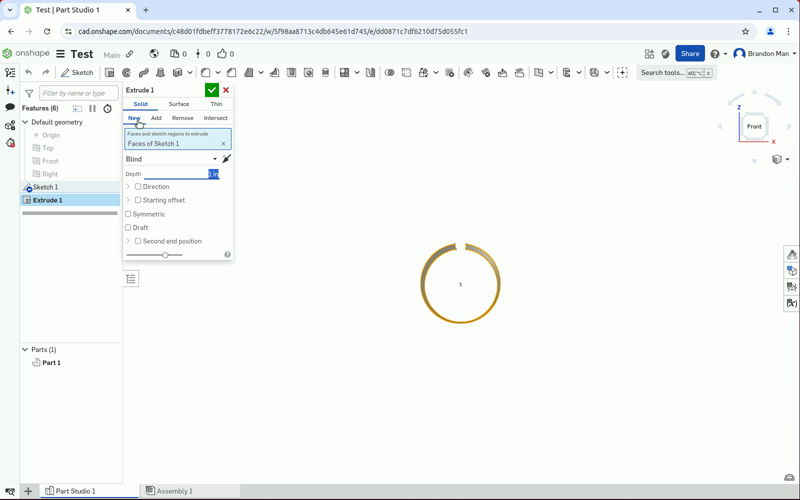
text(0.722)
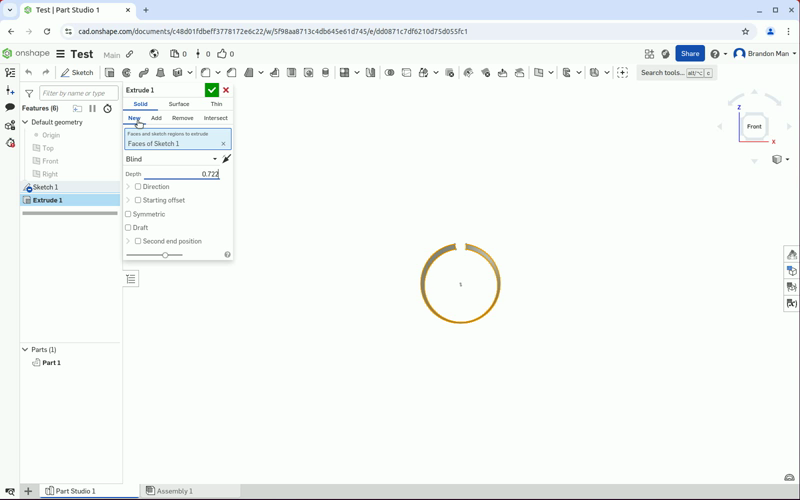
key(enter)
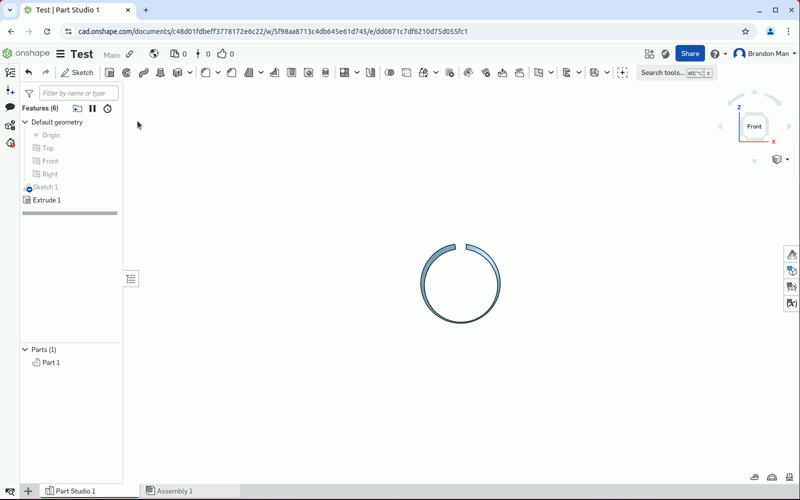
key(shift+h)
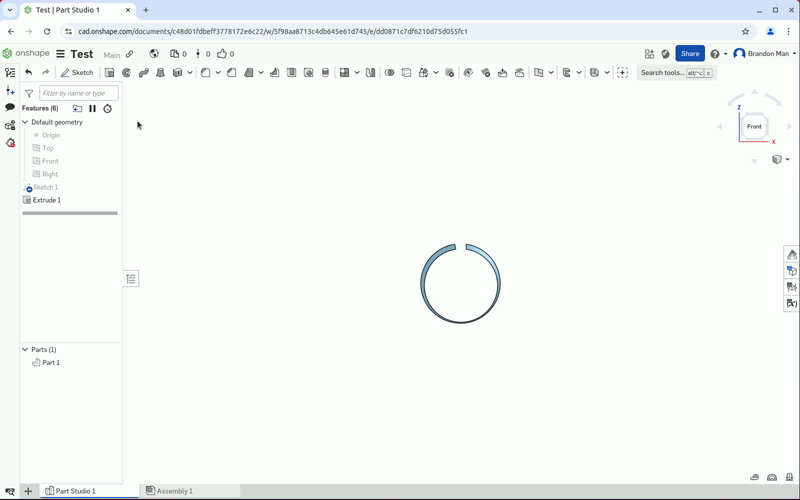
key(shift+h)
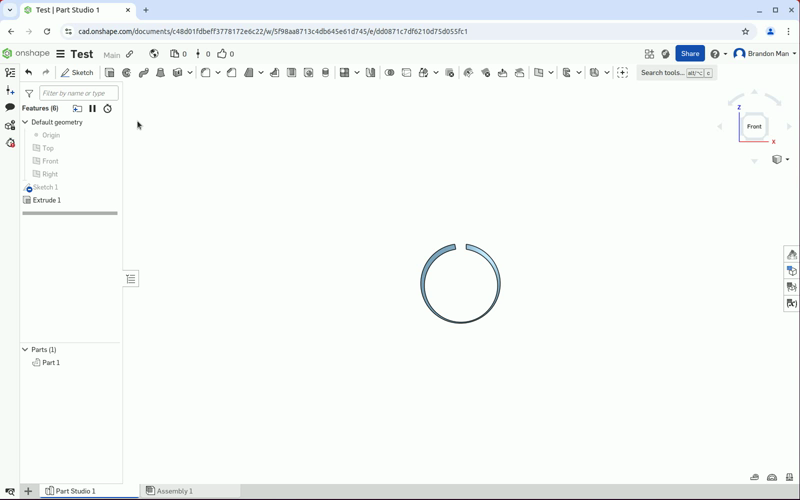
mouse_move(73, 189)
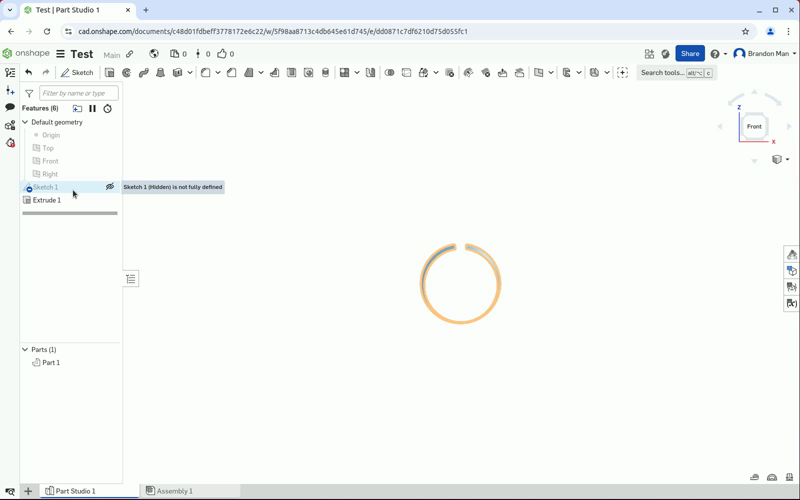
click(73, 189)
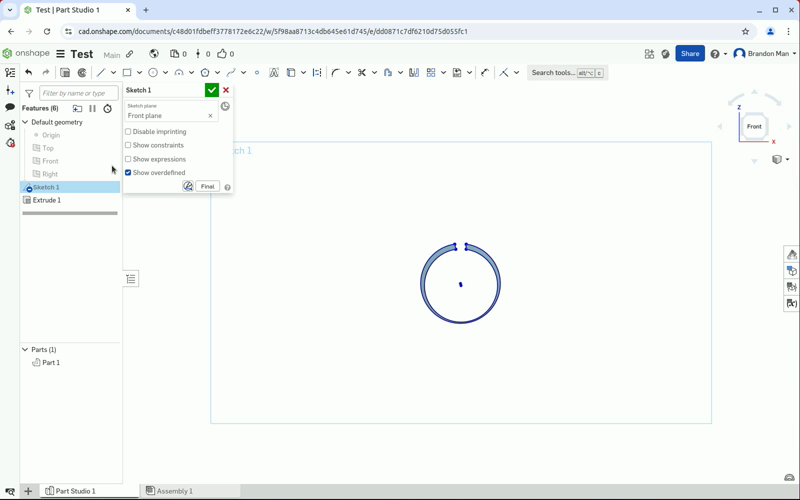
mouse_move(229, 92)
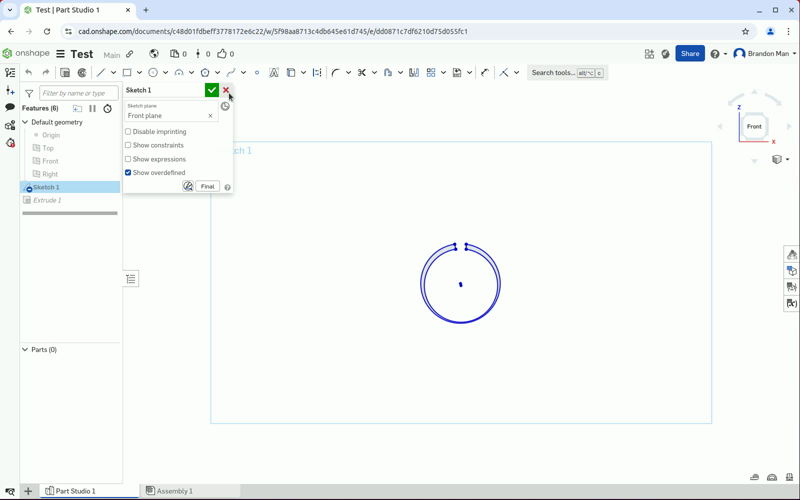
click(229, 92)
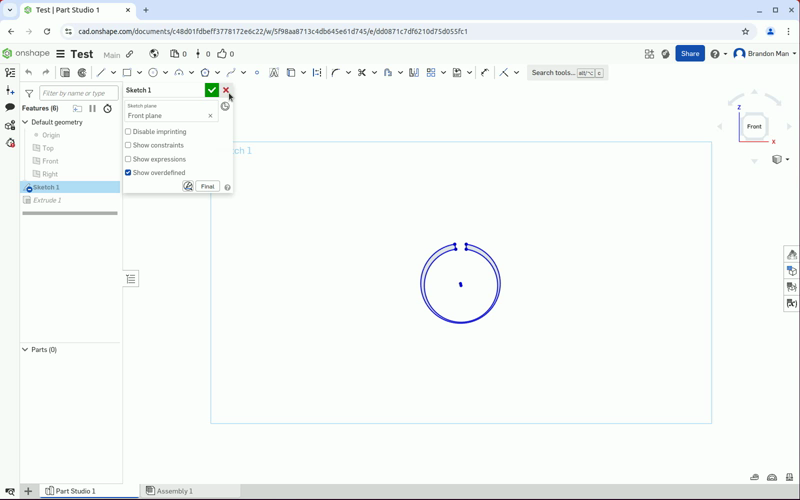
key(shift+s)
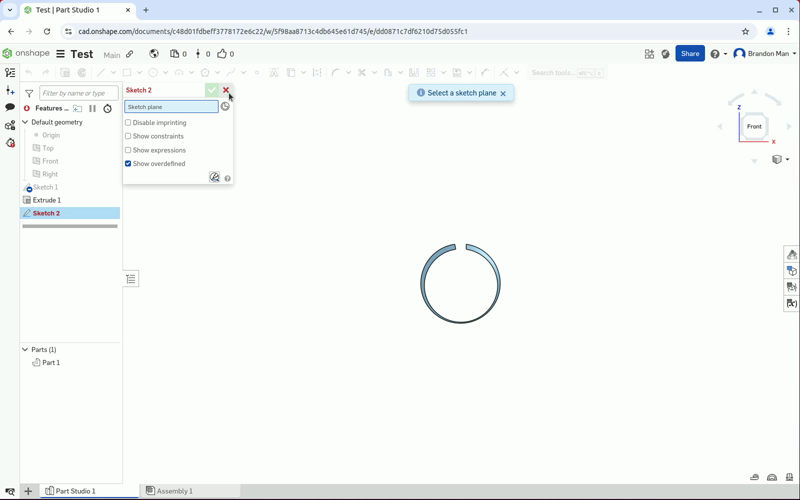
mouse_move(73, 163)
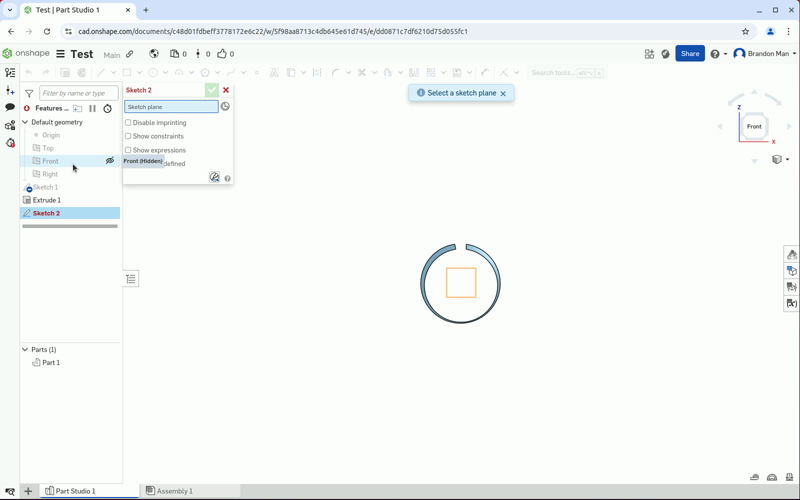
click(73, 163)
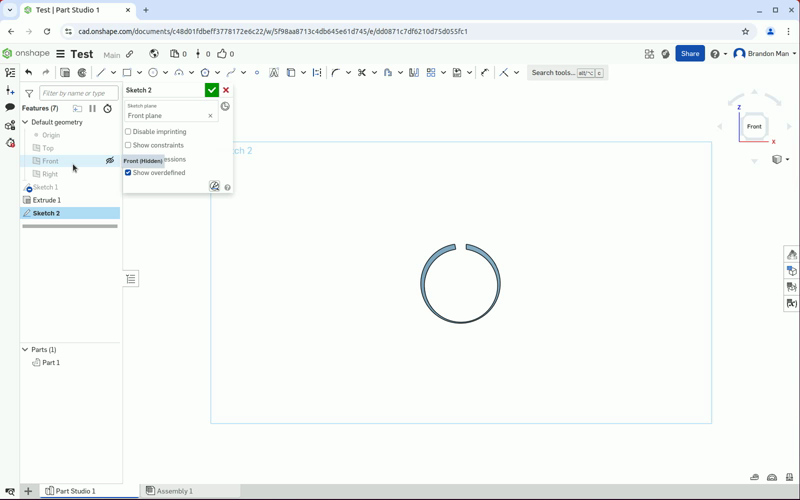
mouse_move(73, 352)
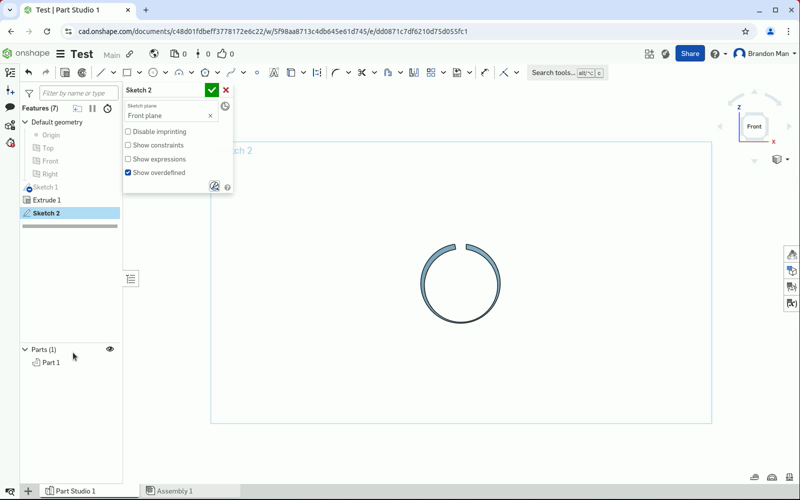
key(y)
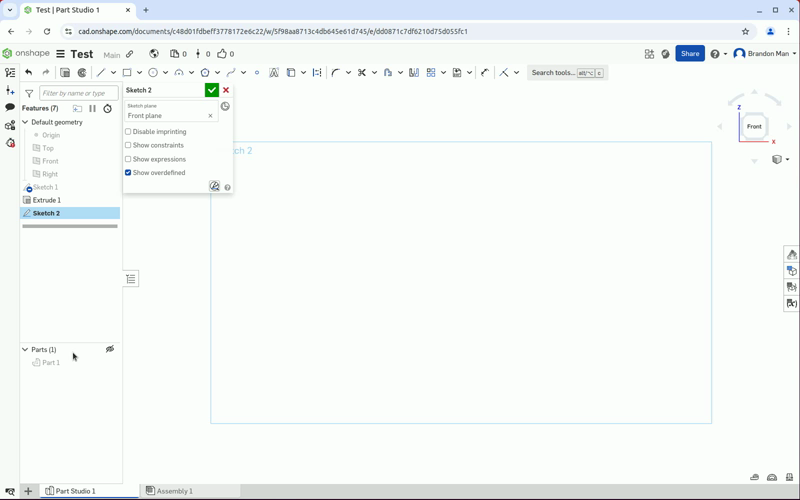
key(l)
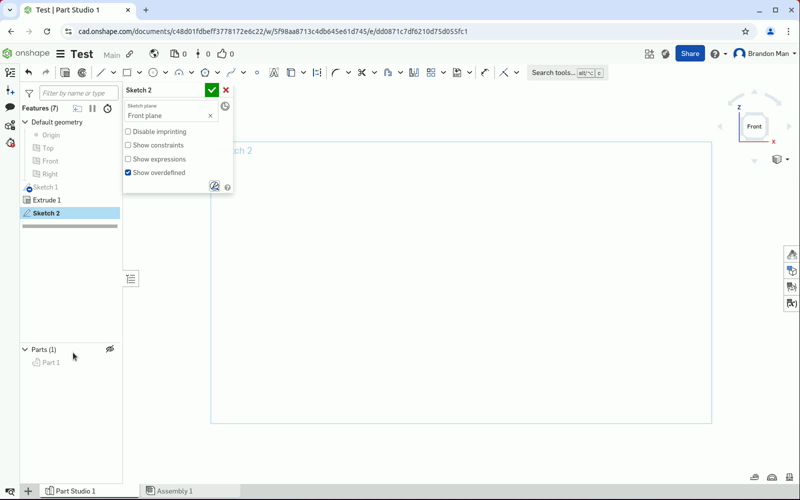
key_down(shift)
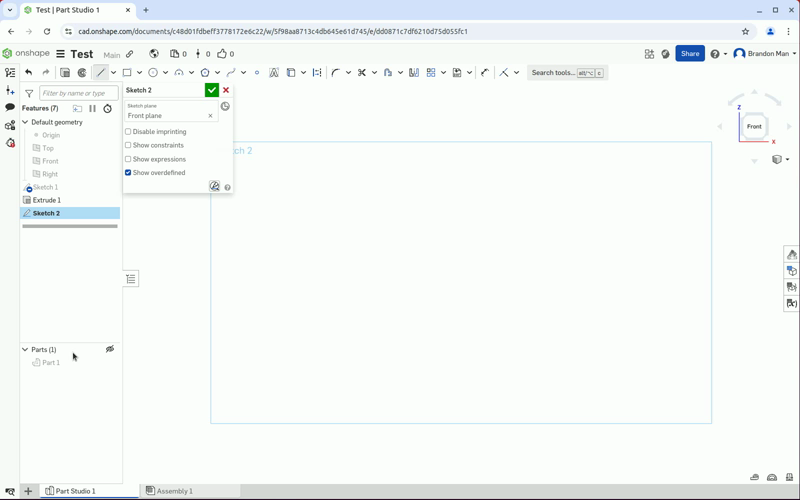
mouse_move(454, 244)
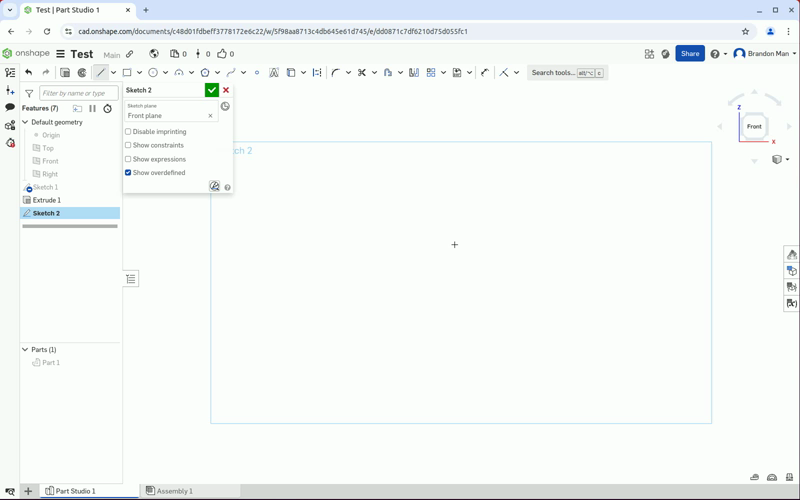
click(454, 244)
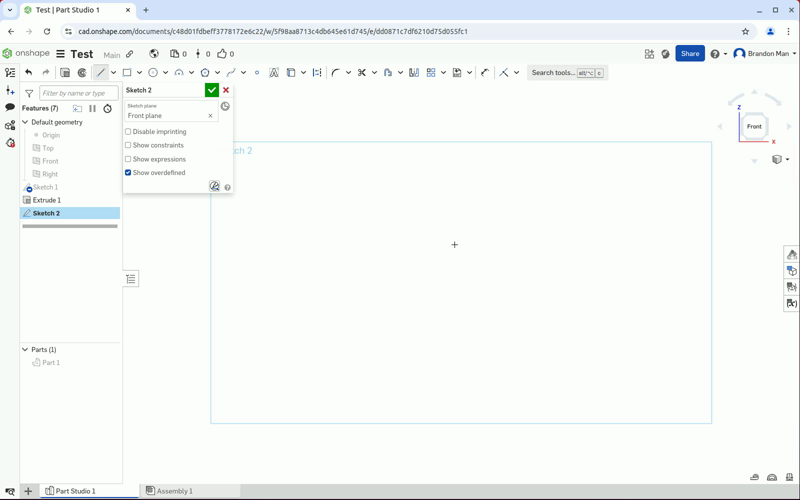
key_up(shift)
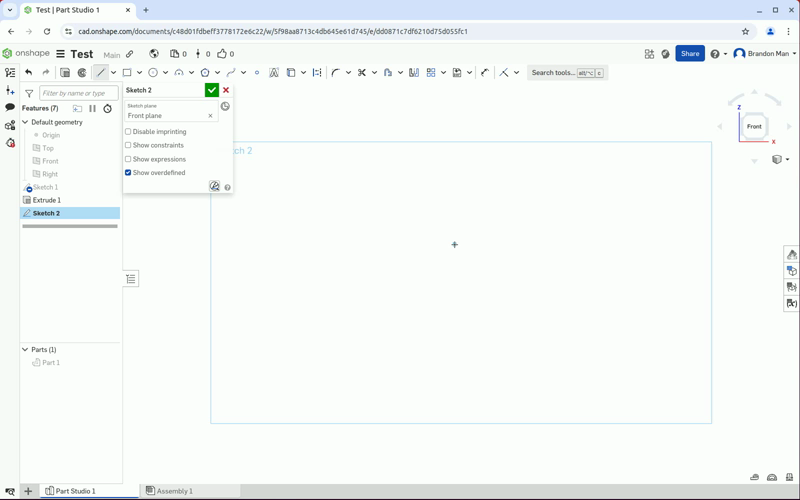
key_down(shift)
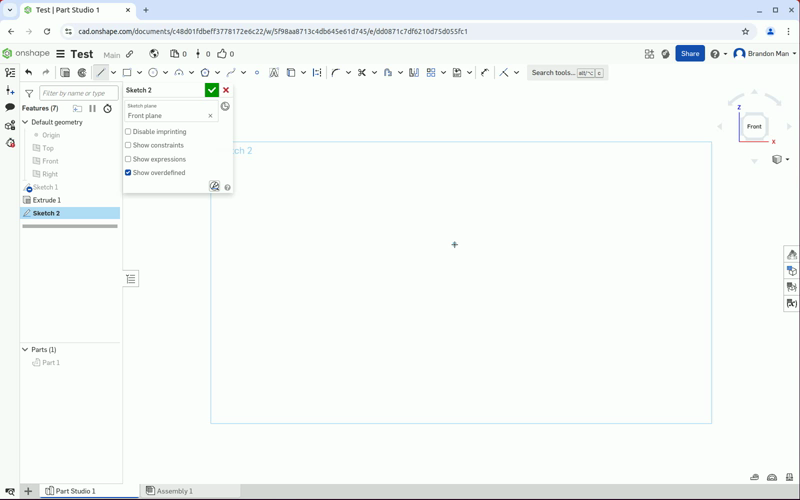
mouse_move(484, 244)
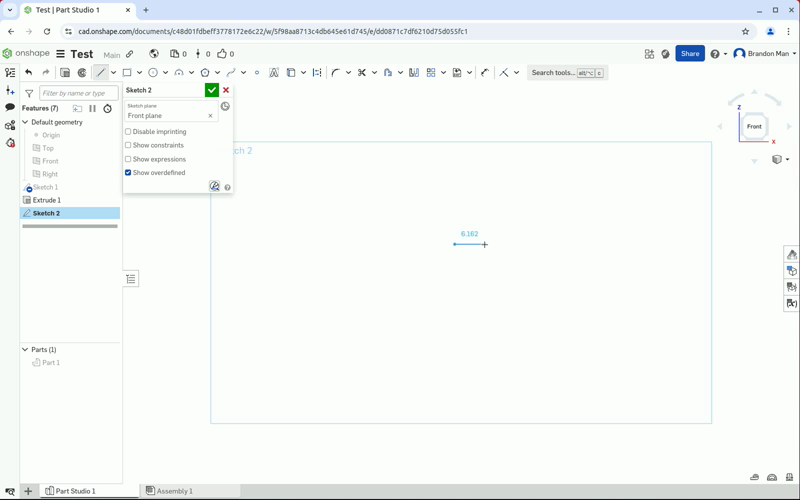
mouse_move(455, 249)
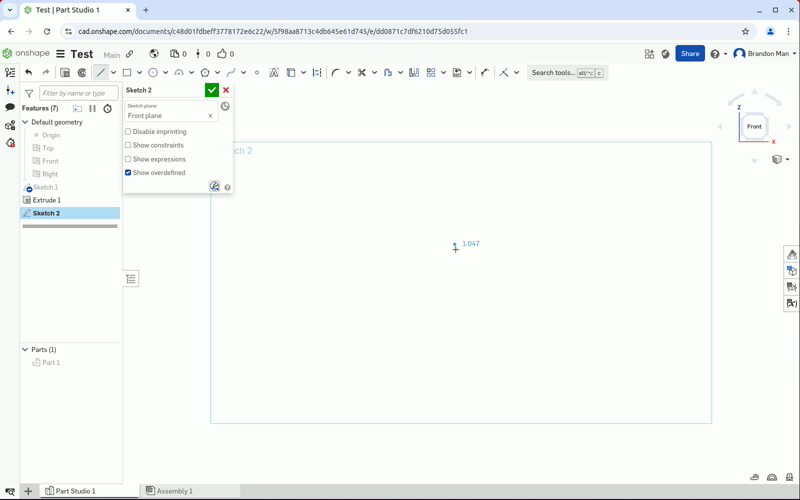
scroll(6)
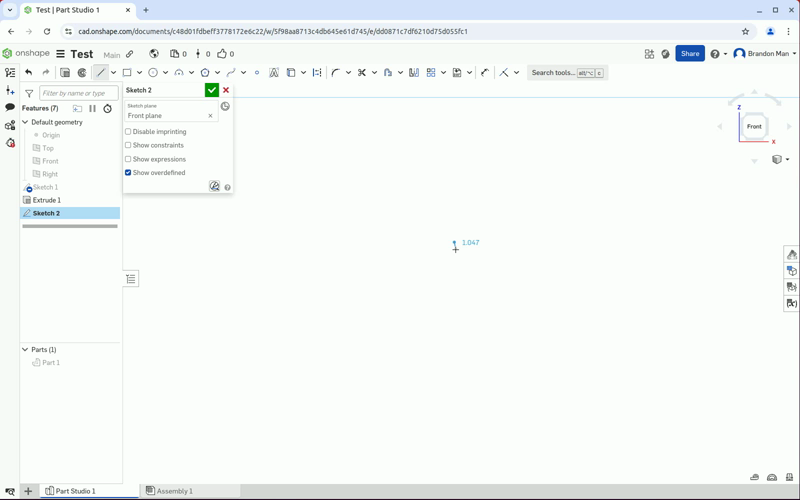
scroll(6)
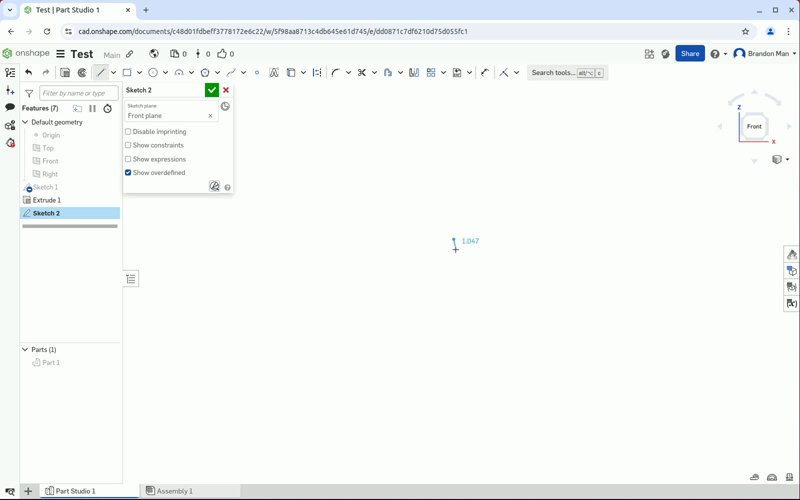
scroll(6)
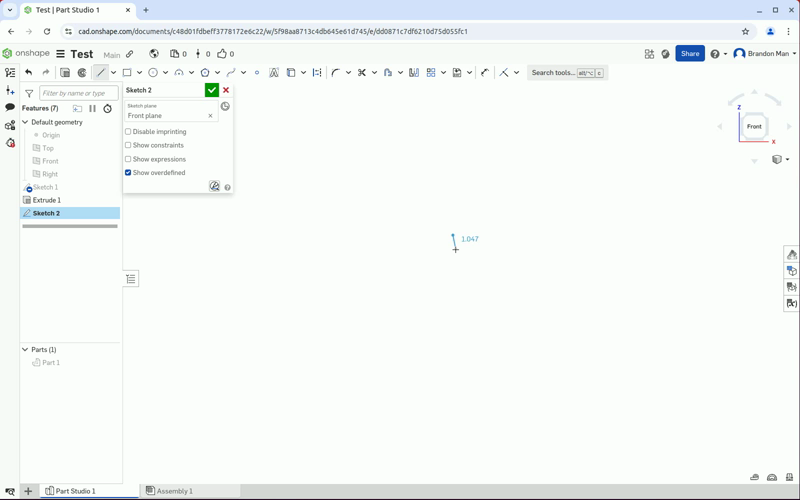
scroll(6)
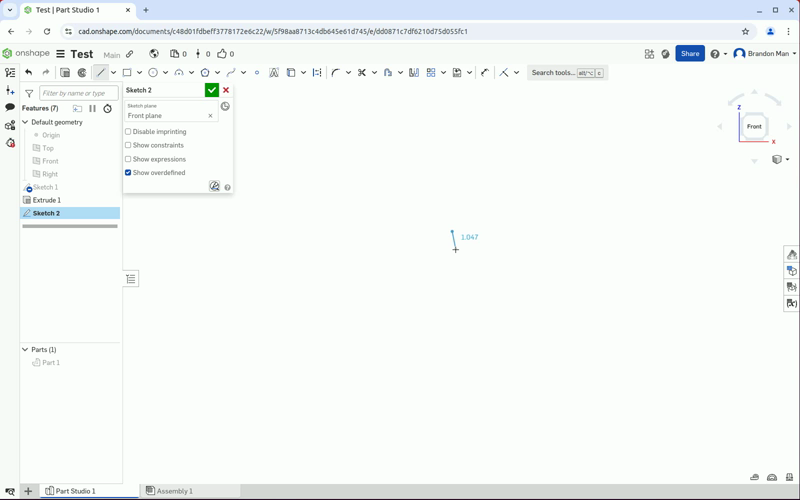
scroll(6)
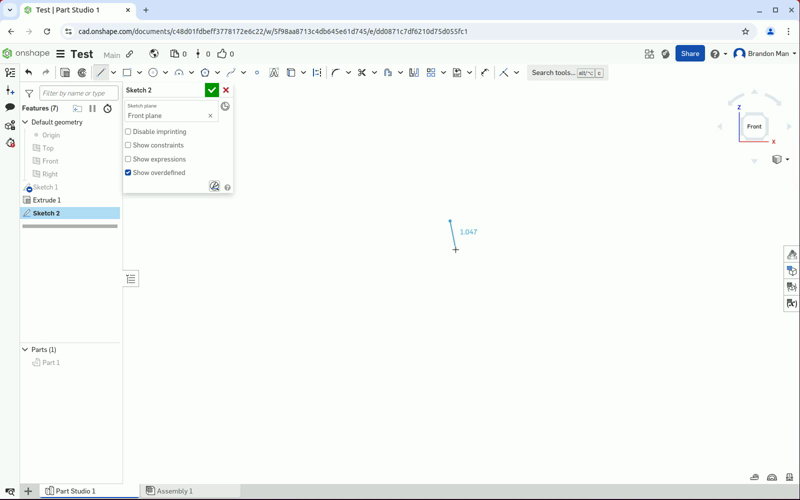
scroll(6)
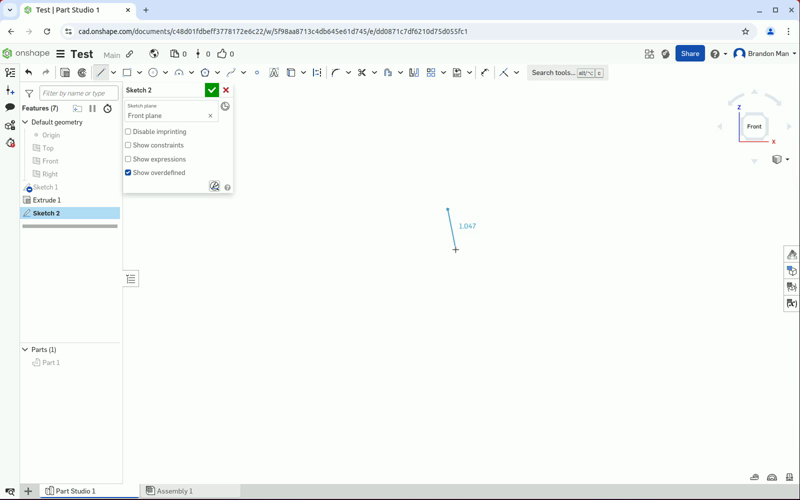
scroll(6)
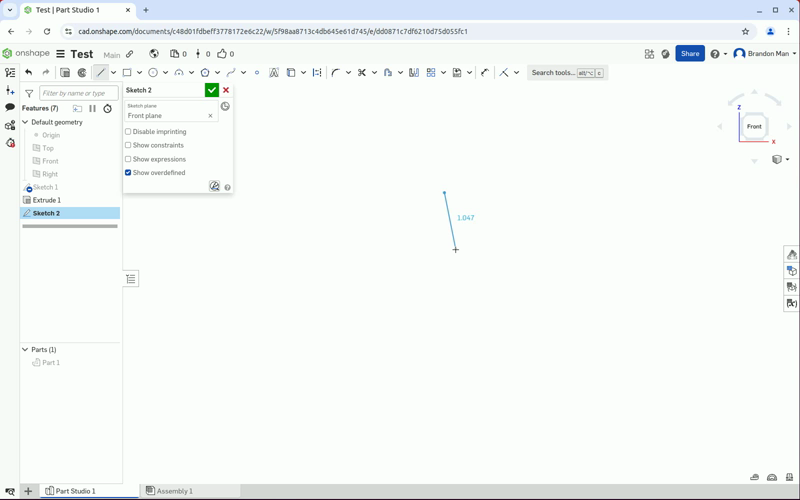
click(455, 249)
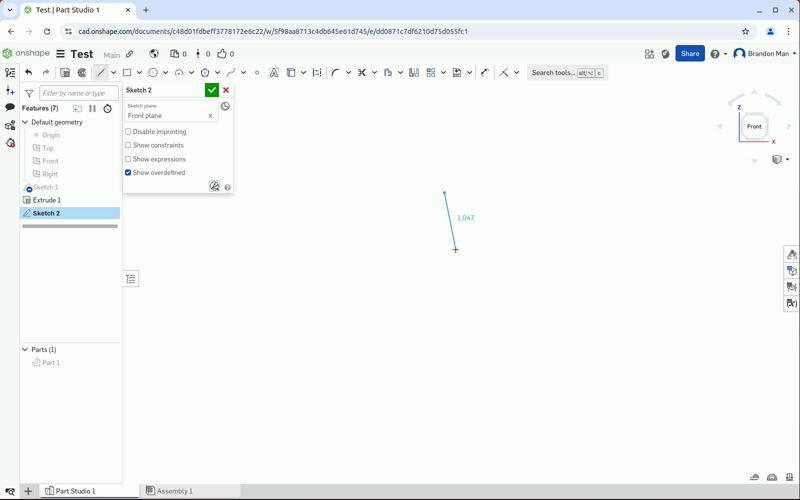
scroll(-6)
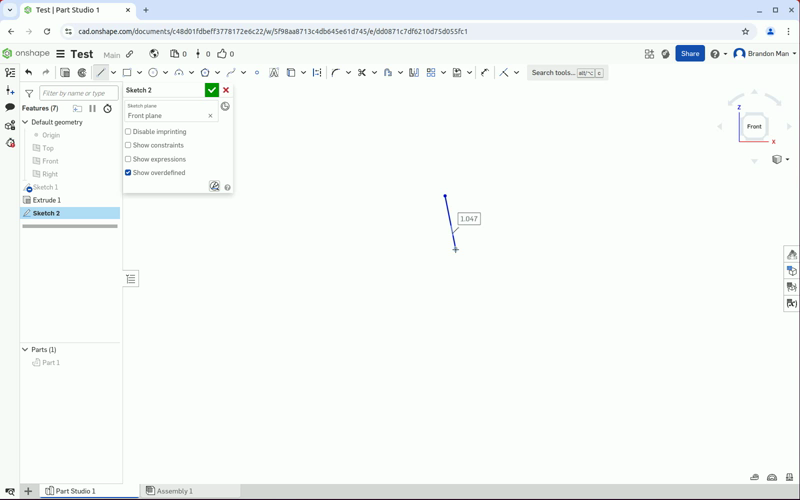
scroll(-6)
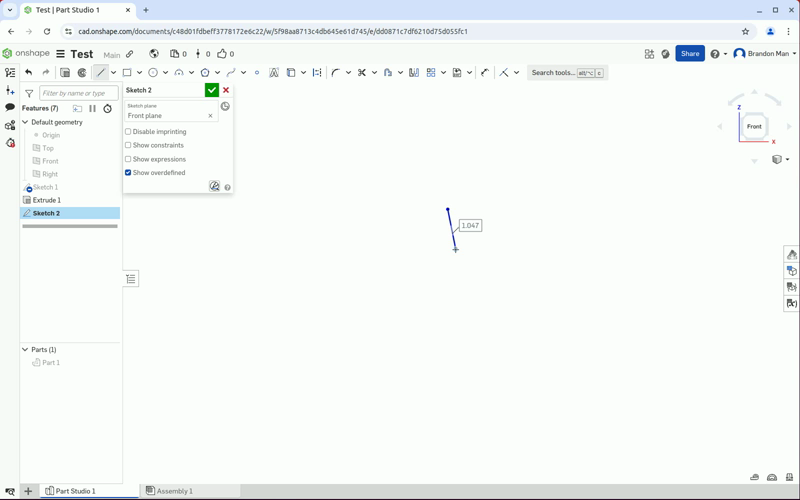
scroll(-6)
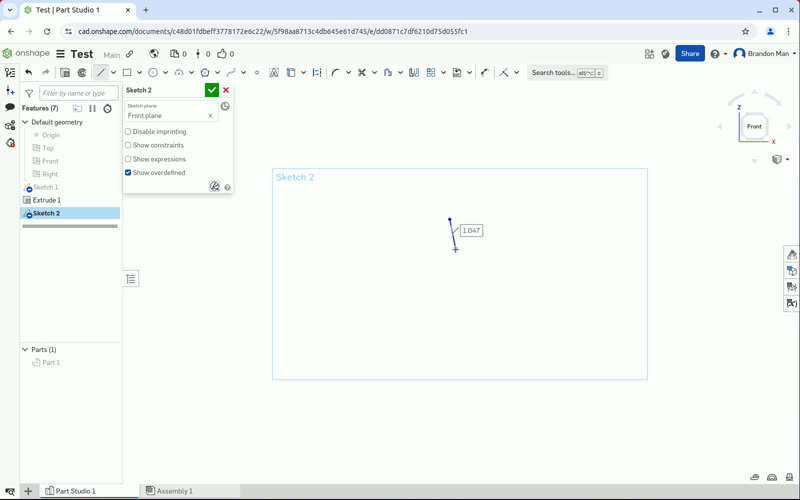
scroll(-6)
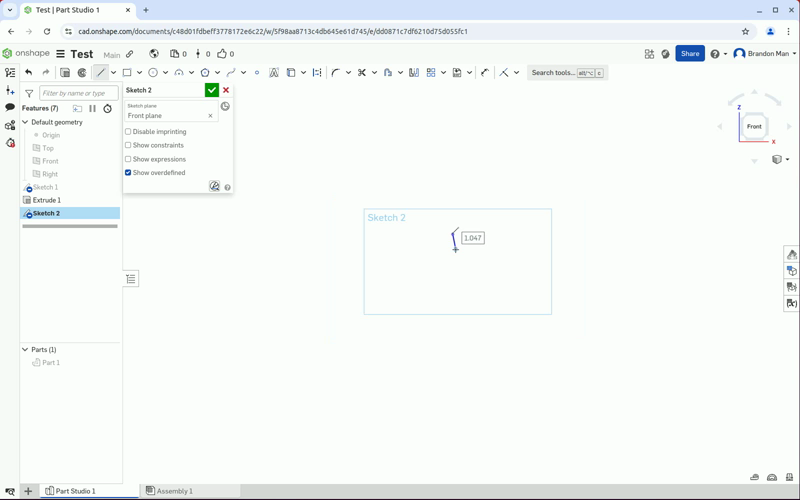
scroll(-6)
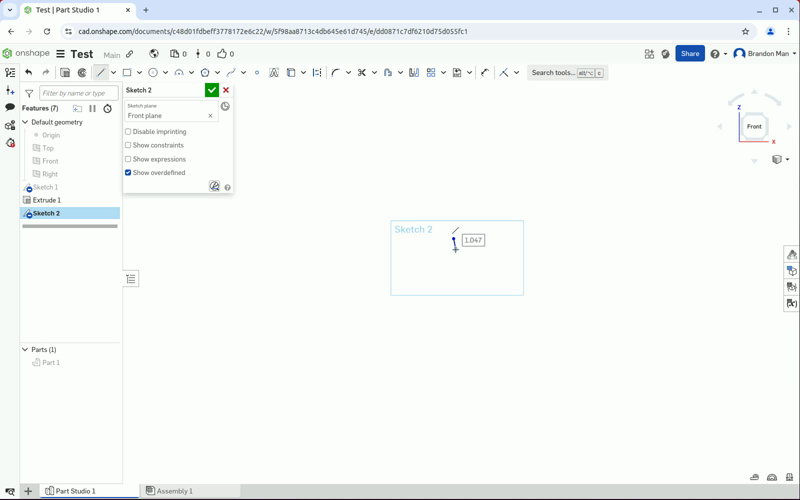
scroll(-6)
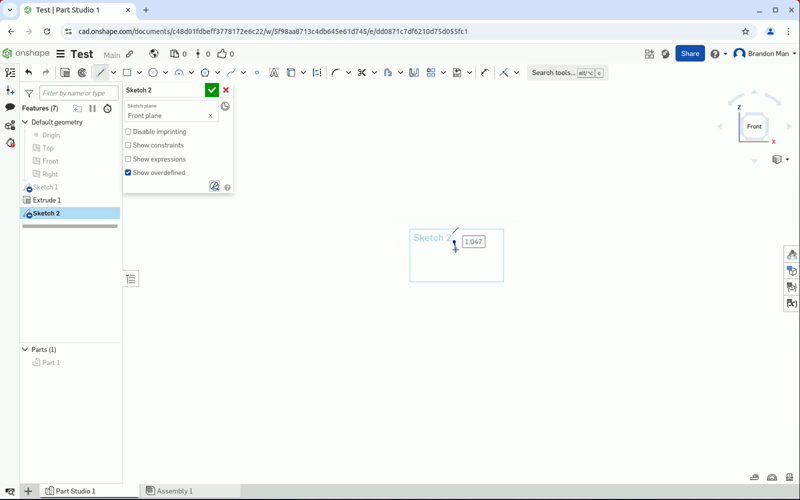
scroll(-6)
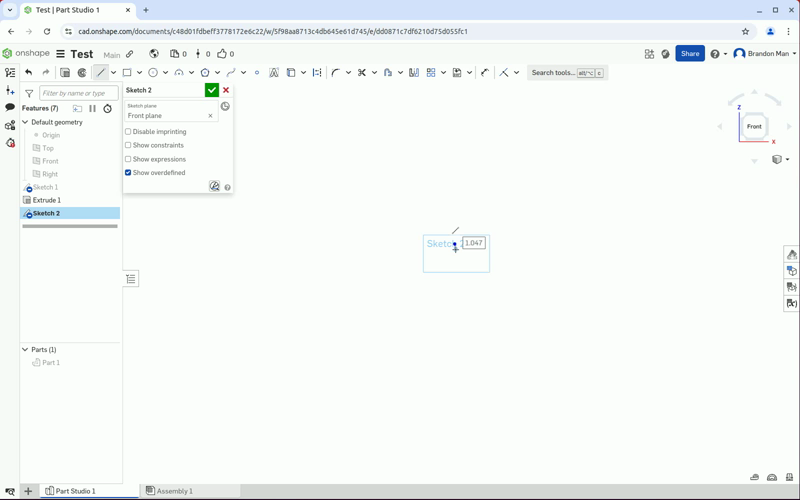
key_up(shift)
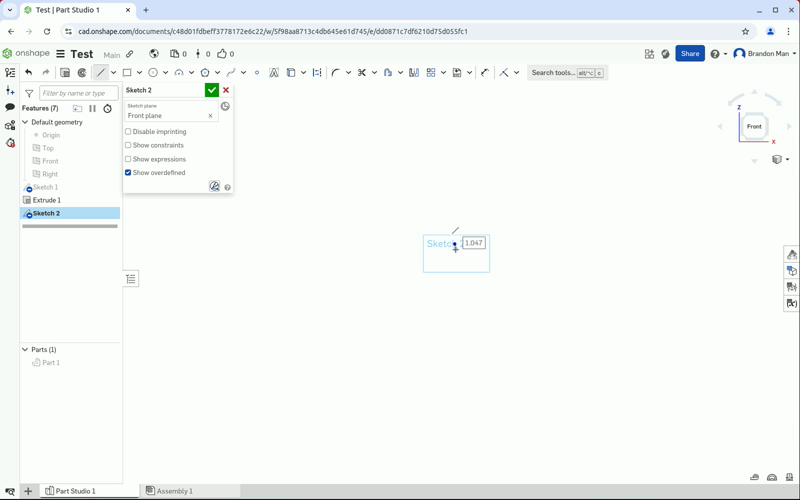
key(esc)
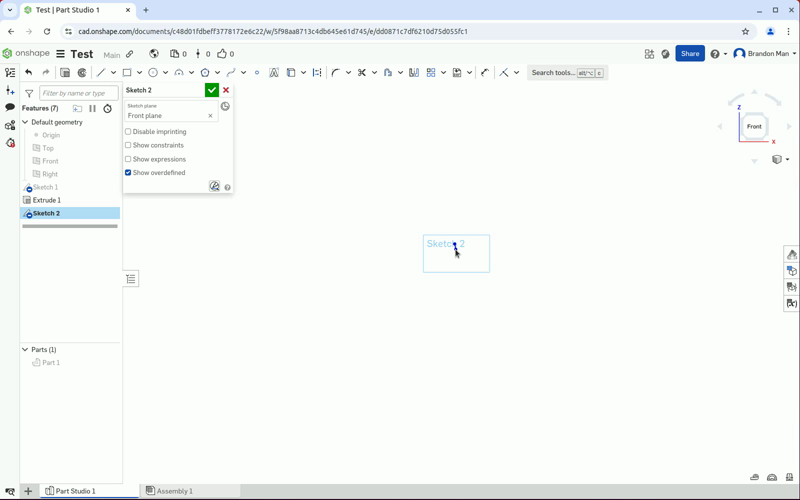
key(a)
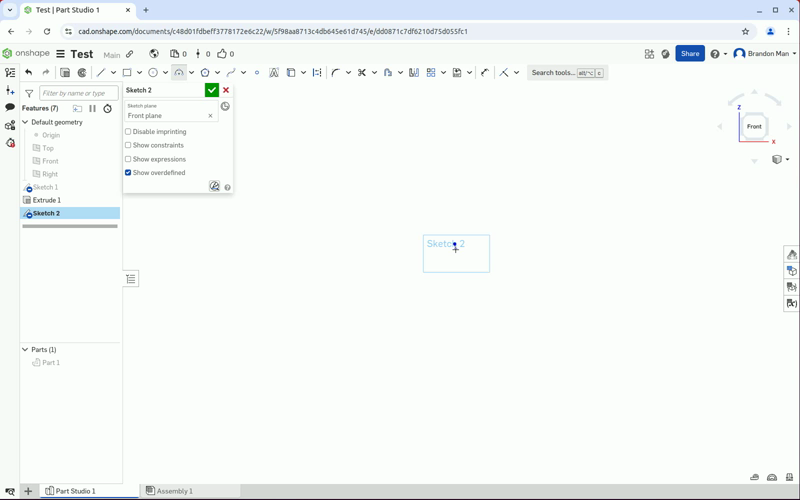
mouse_move(455, 249)
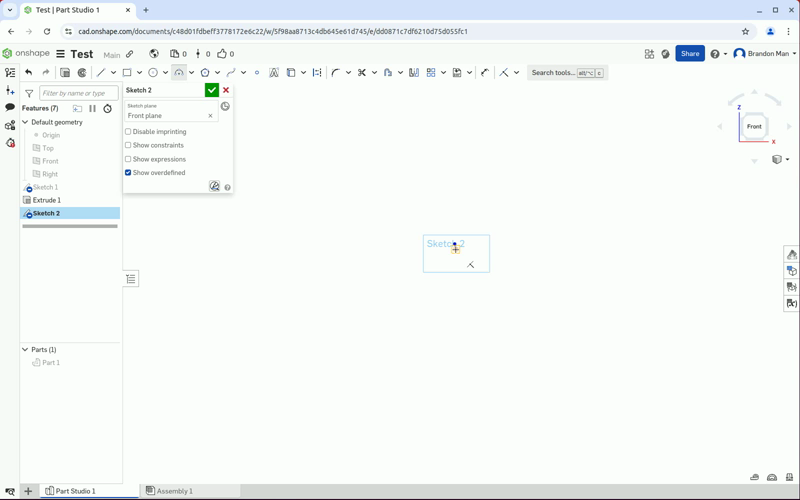
click(455, 249)
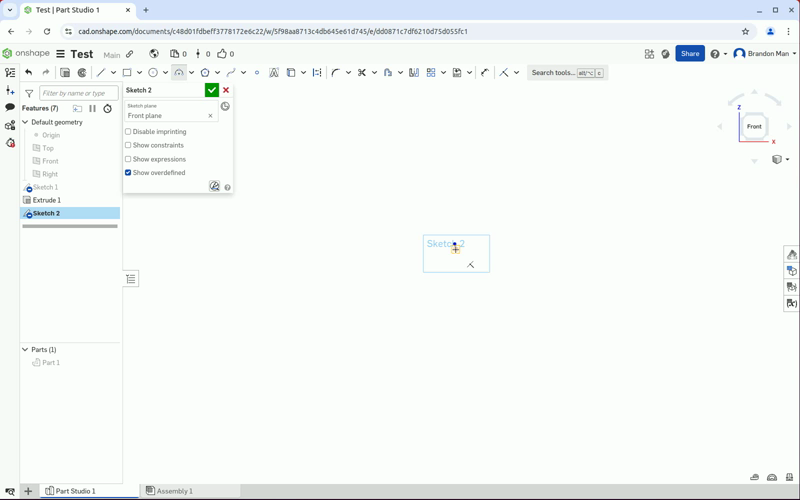
key_down(shift)
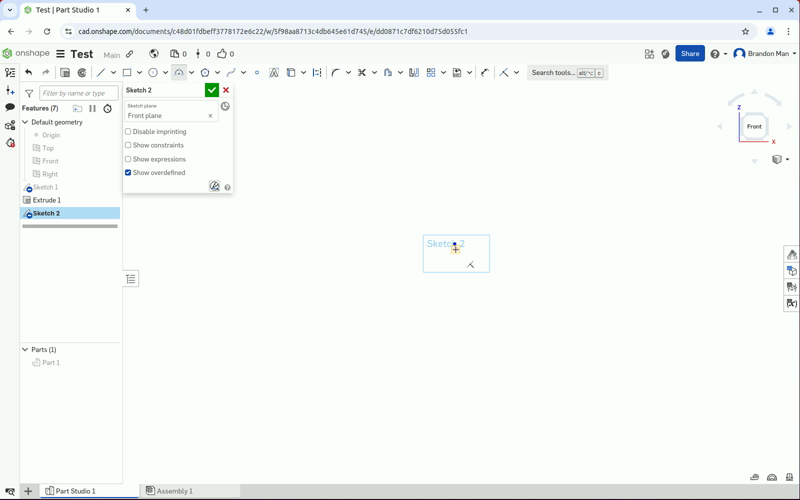
mouse_move(466, 249)
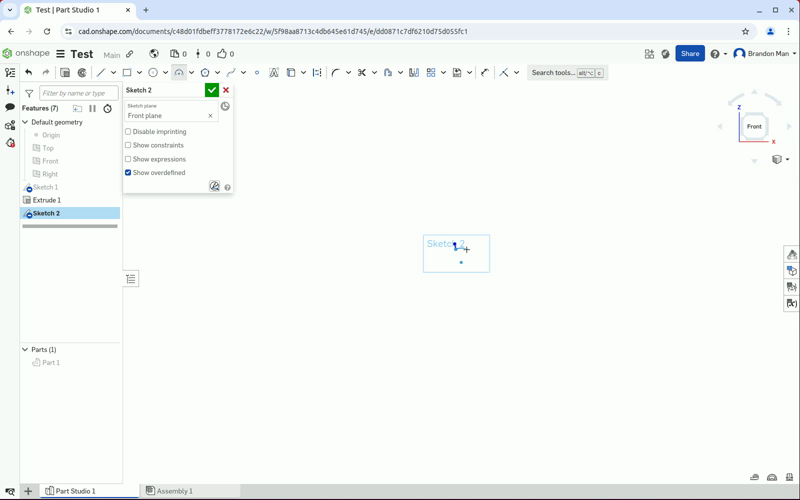
click(466, 249)
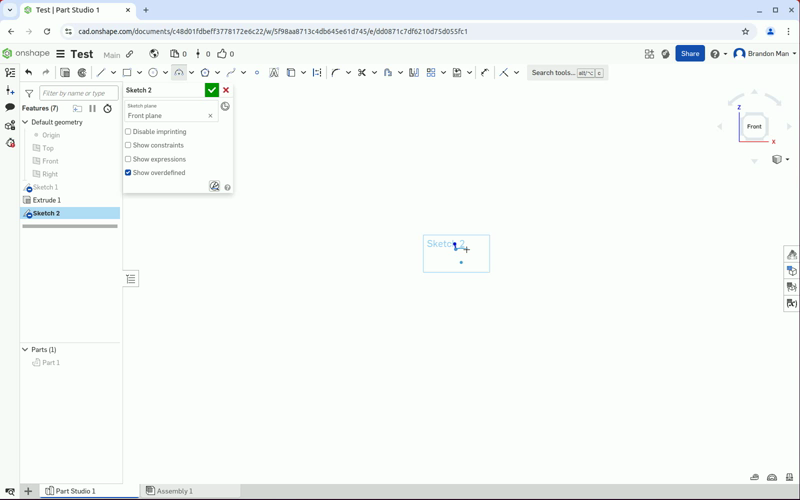
mouse_move(461, 248)
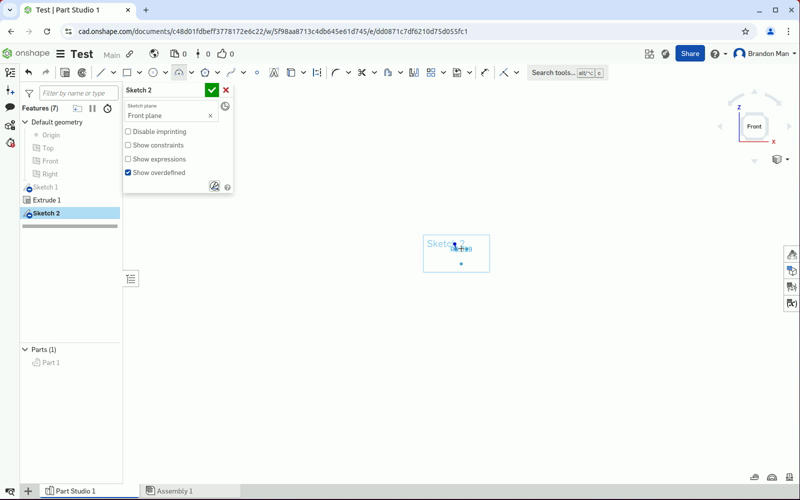
click(461, 248)
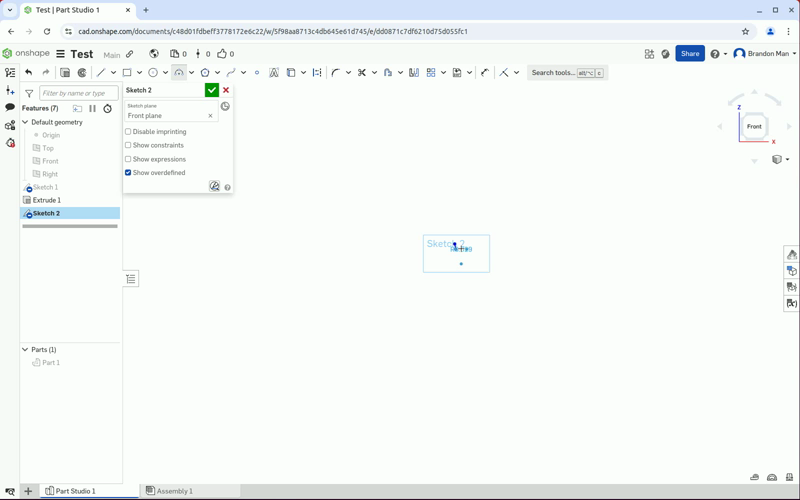
key_up(shift)
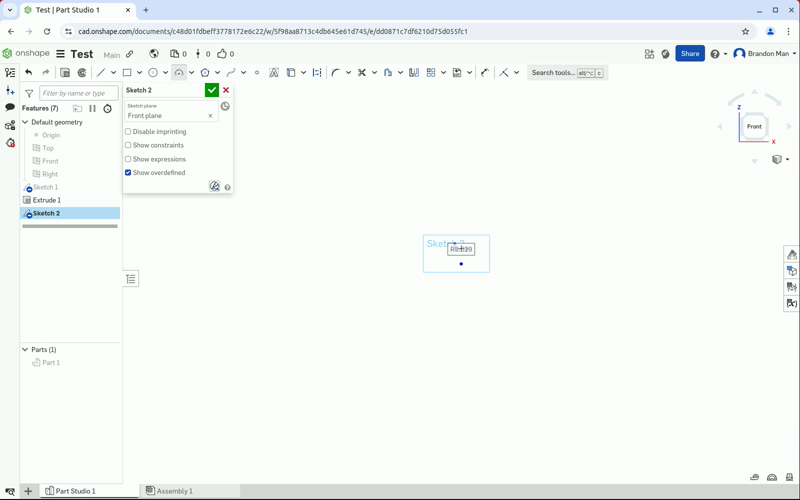
key(esc)
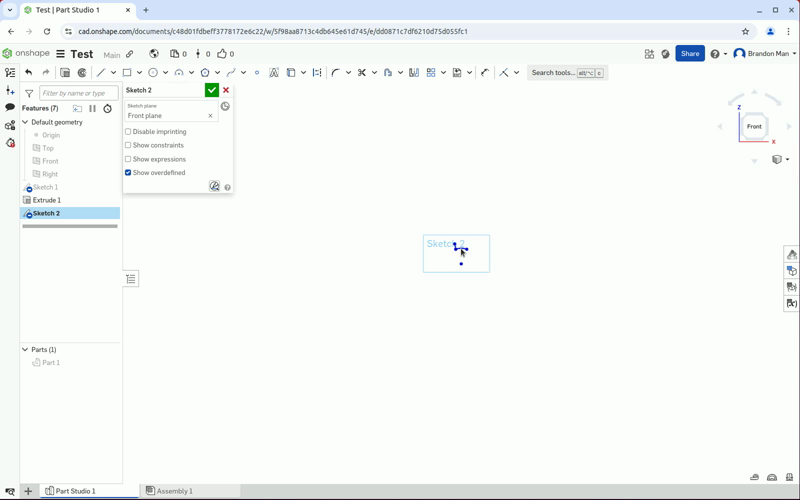
key(l)
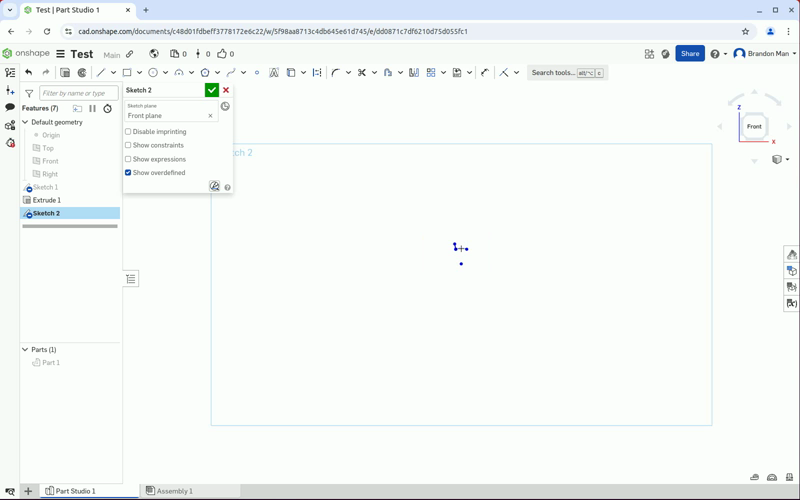
mouse_move(466, 249)
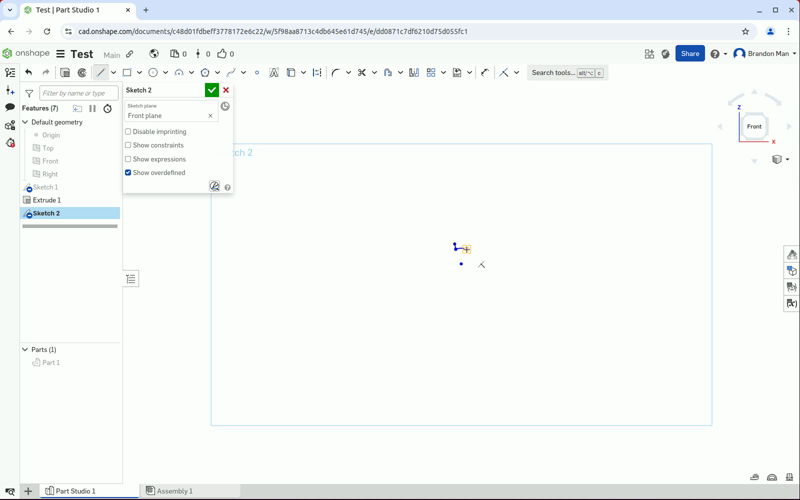
click(466, 249)
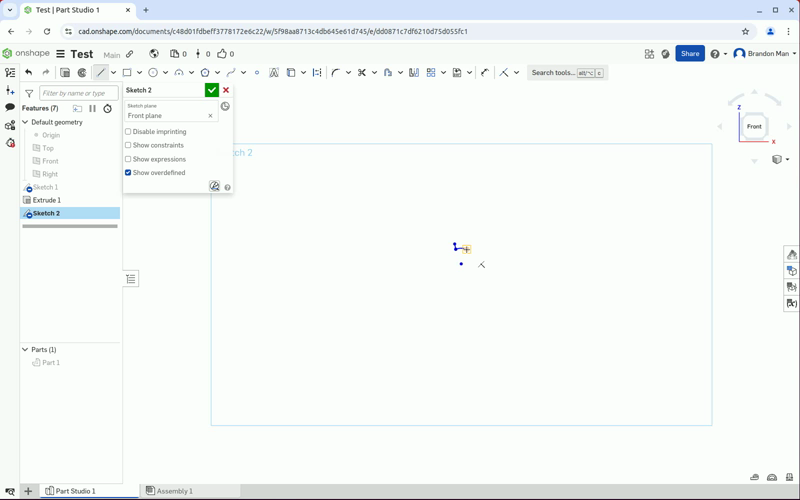
key_down(shift)
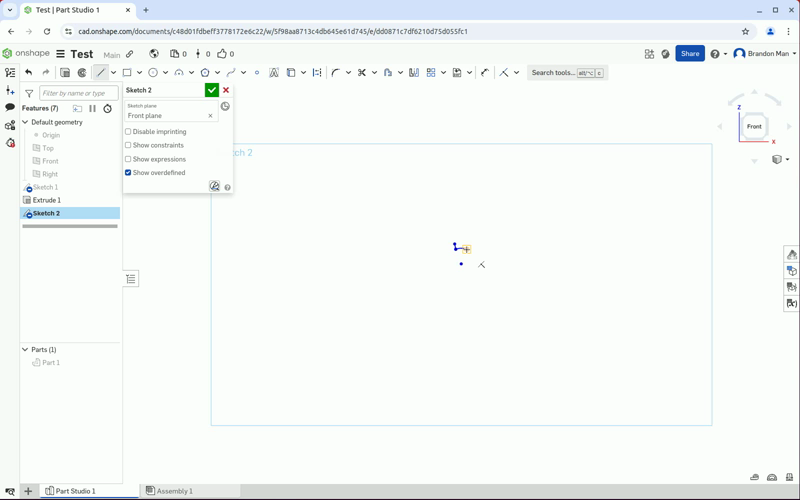
mouse_move(496, 249)
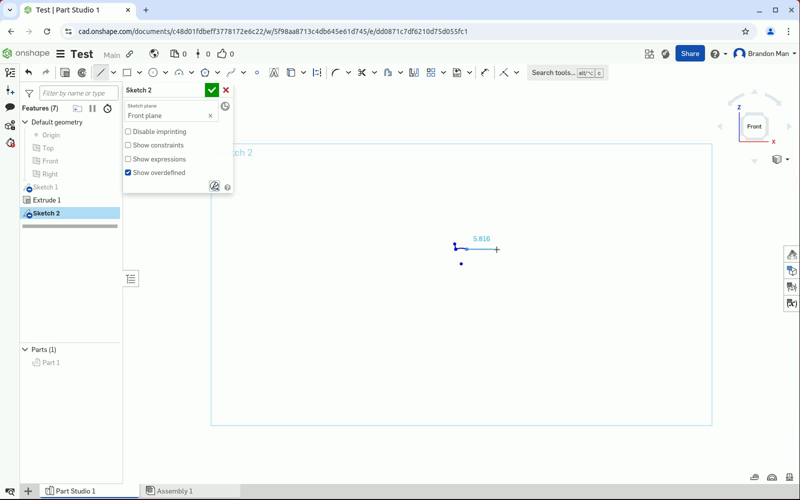
mouse_move(467, 244)
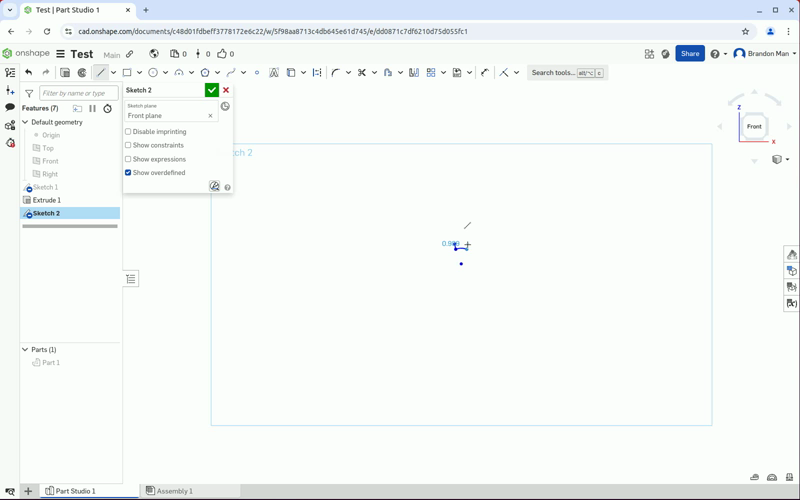
scroll(6)
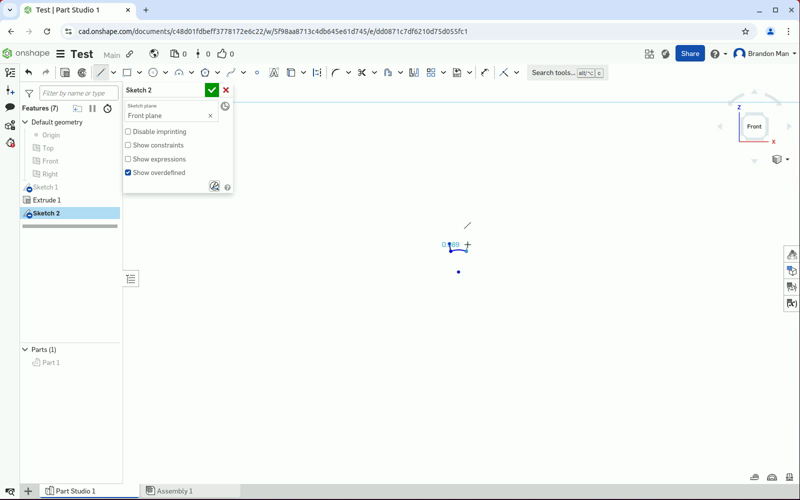
scroll(6)
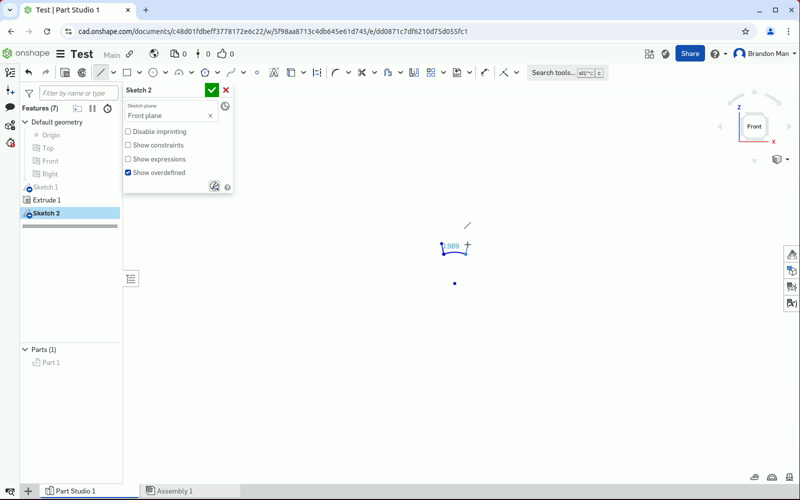
scroll(6)
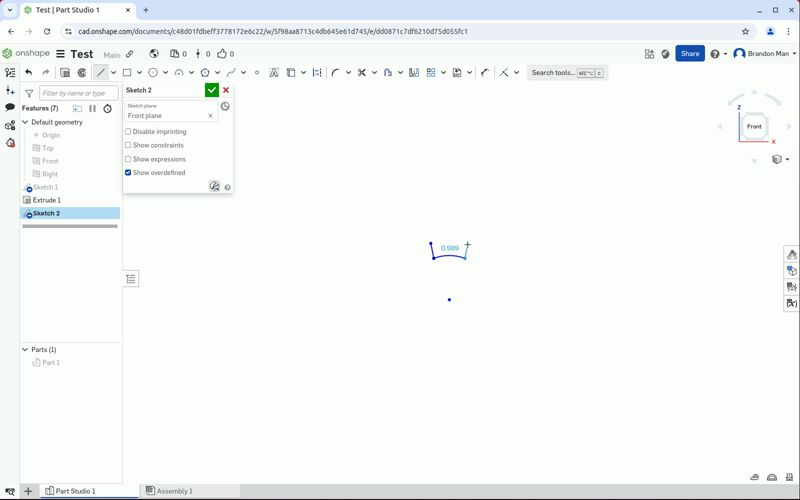
scroll(6)
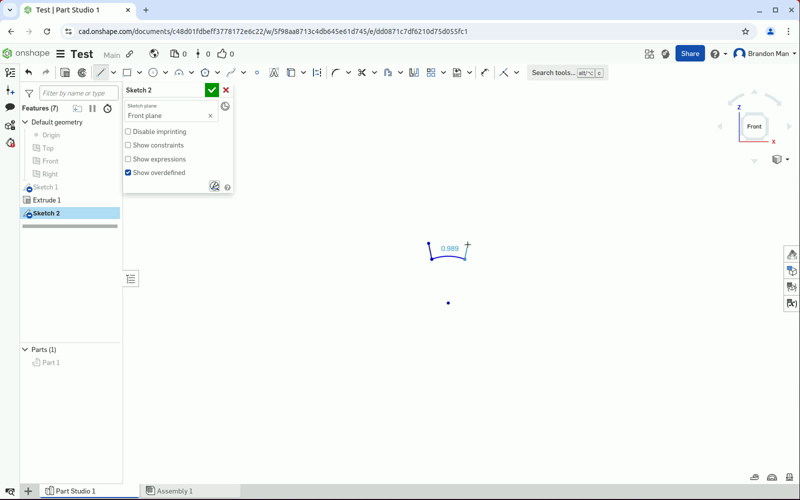
scroll(6)
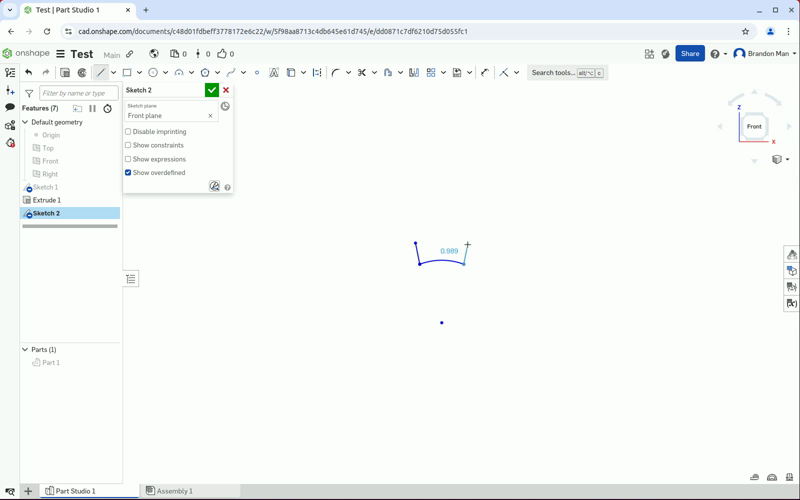
scroll(6)
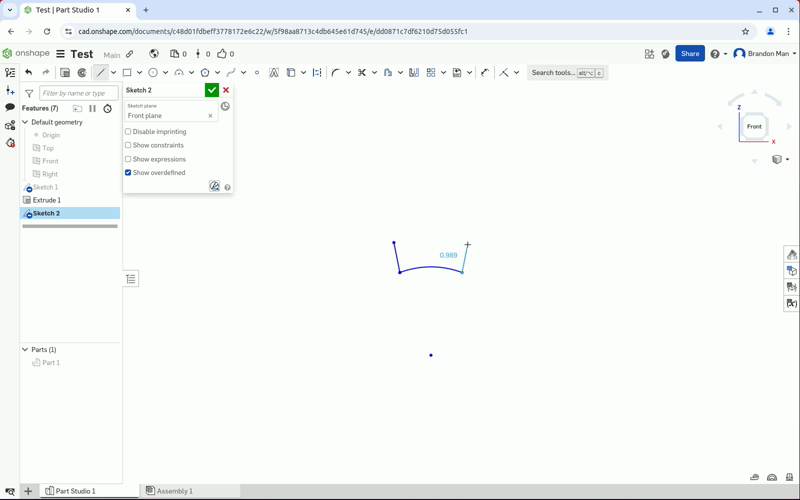
scroll(6)
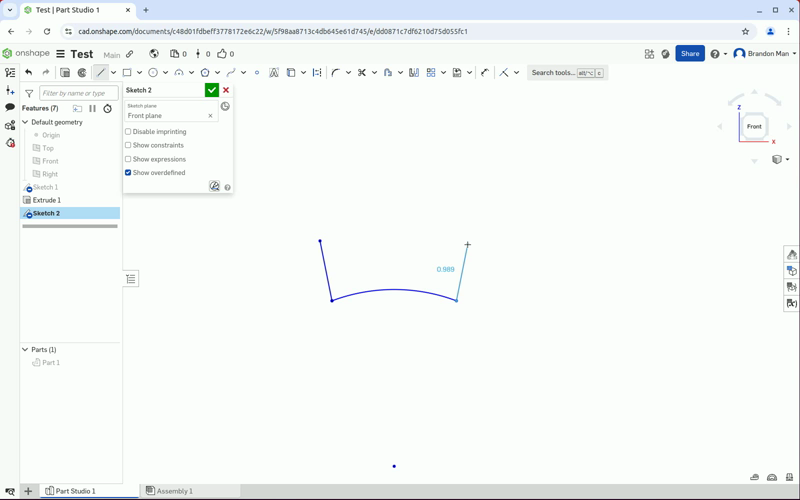
click(467, 244)
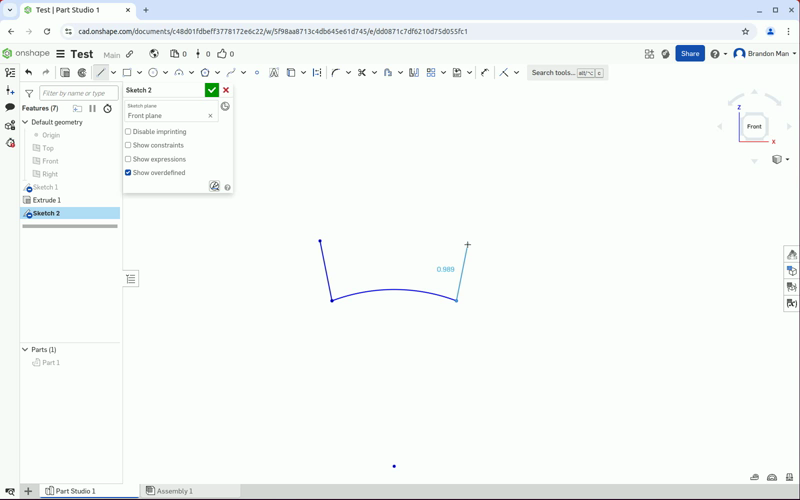
scroll(-6)
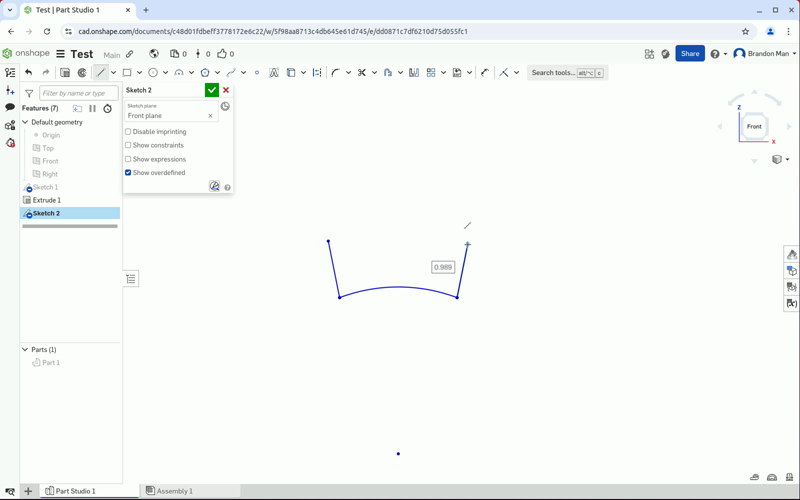
scroll(-6)
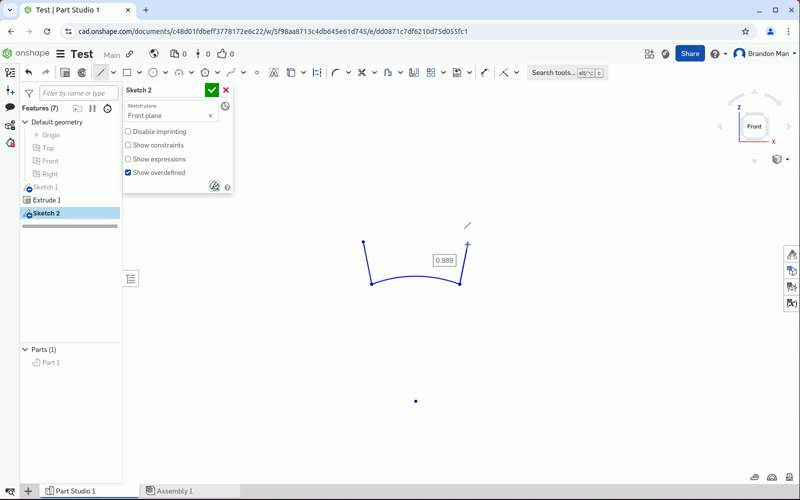
scroll(-6)
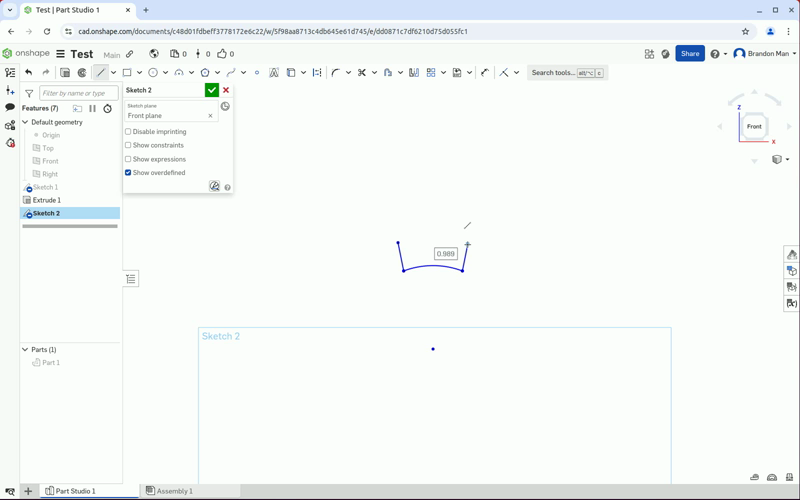
scroll(-6)
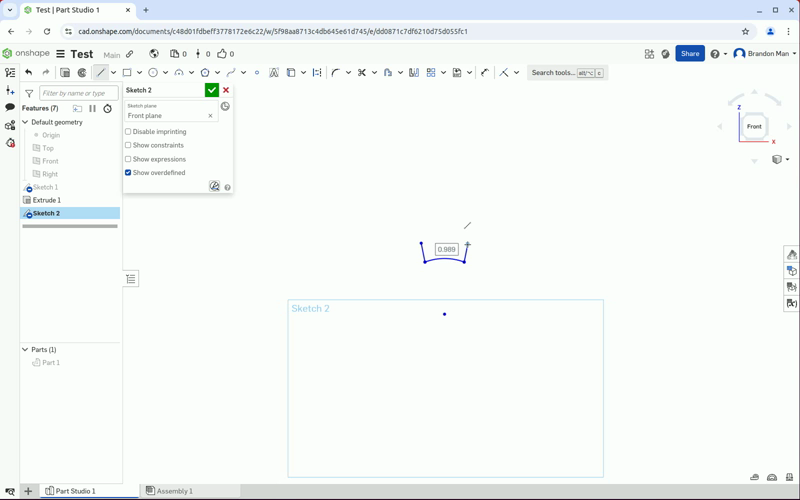
scroll(-6)
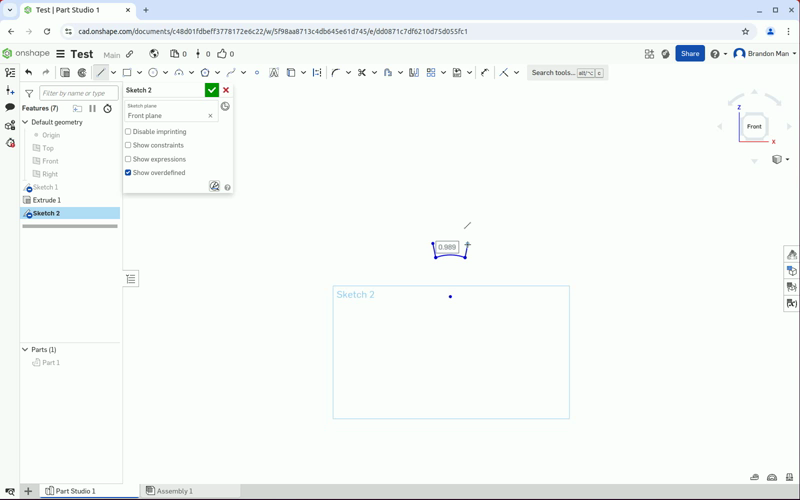
scroll(-6)
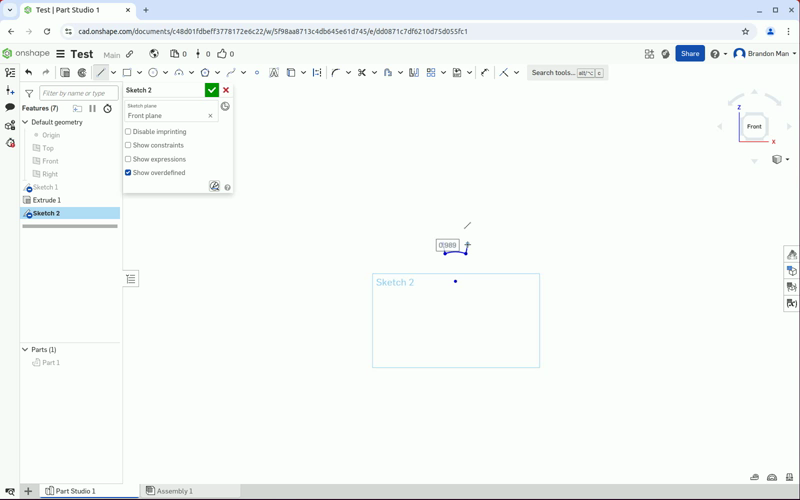
scroll(-6)
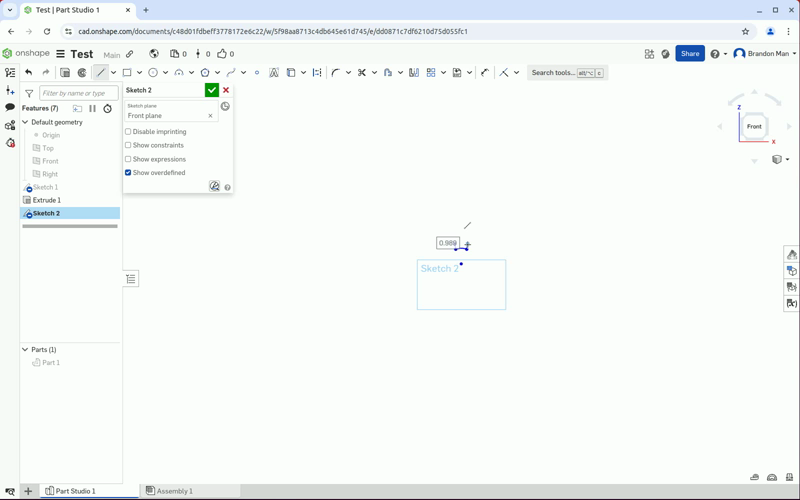
key_up(shift)
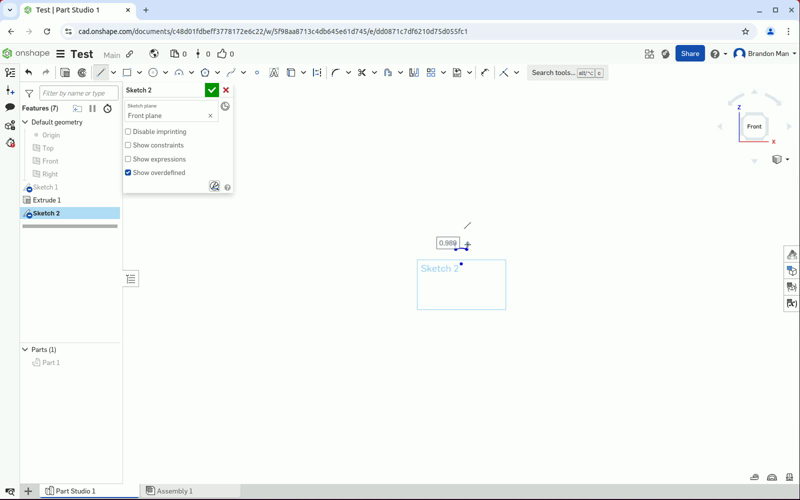
key_down(shift)
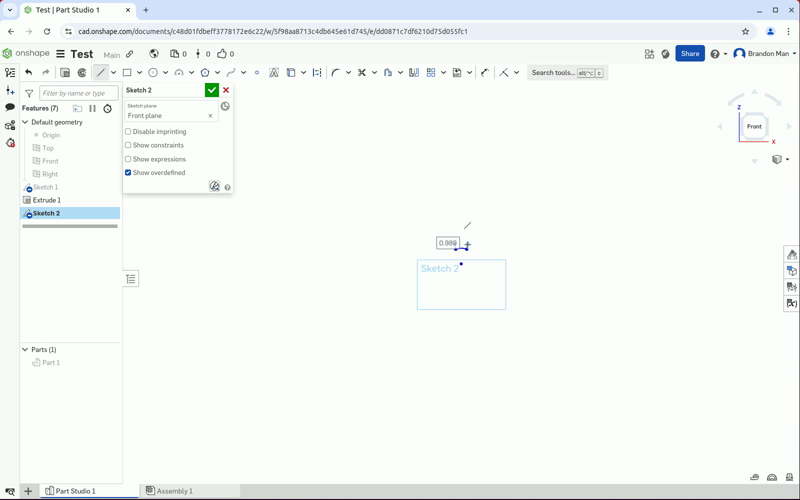
mouse_move(497, 244)
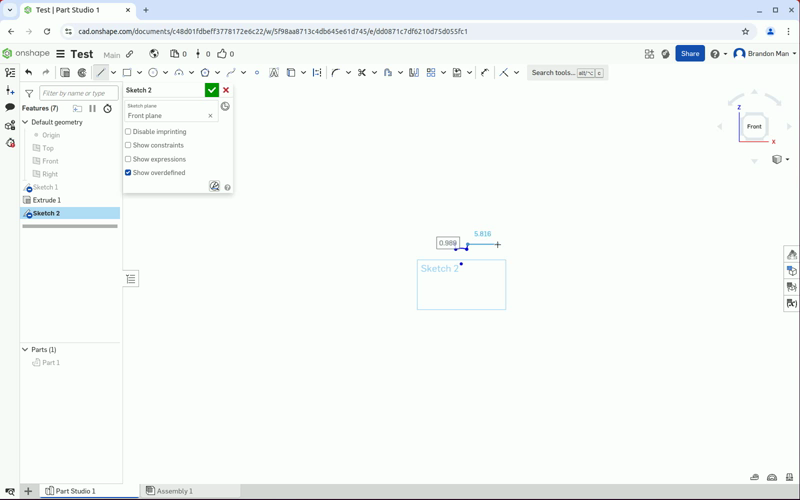
mouse_move(461, 244)
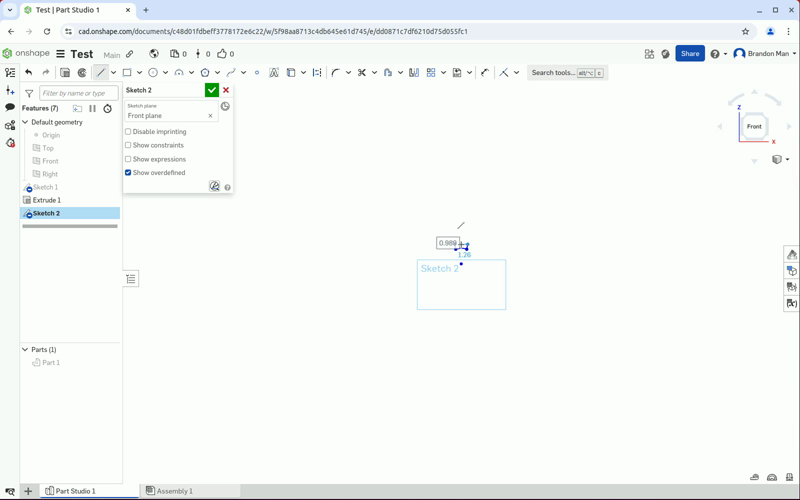
scroll(6)
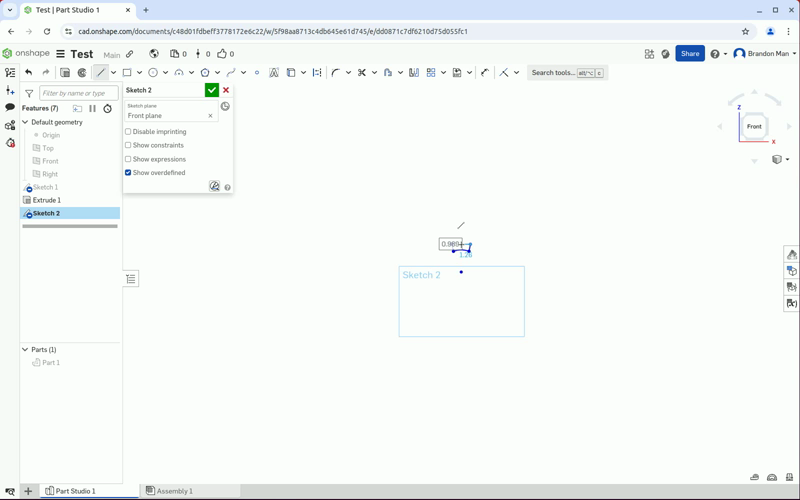
scroll(6)
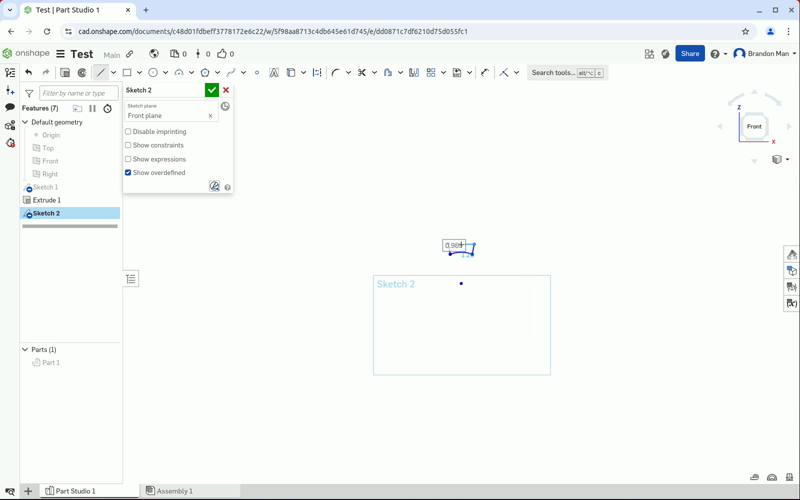
scroll(6)
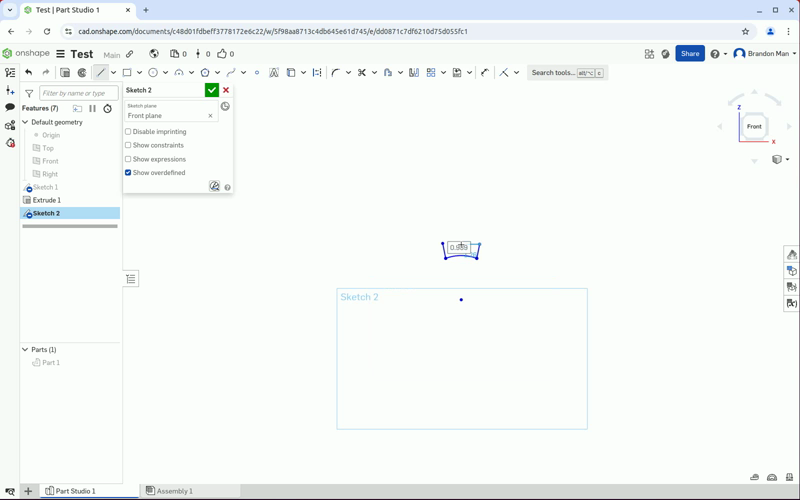
scroll(6)
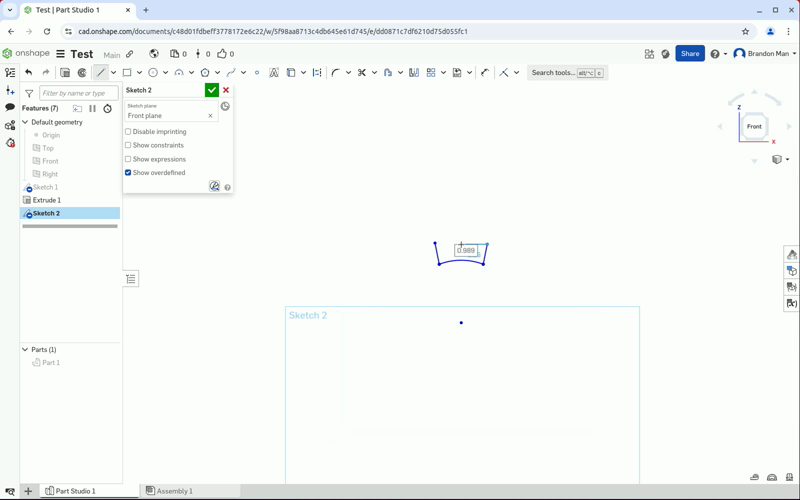
scroll(6)
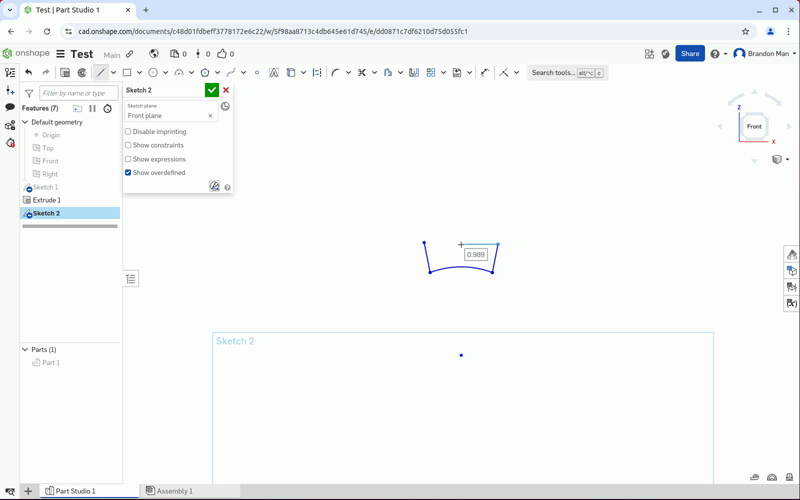
scroll(6)
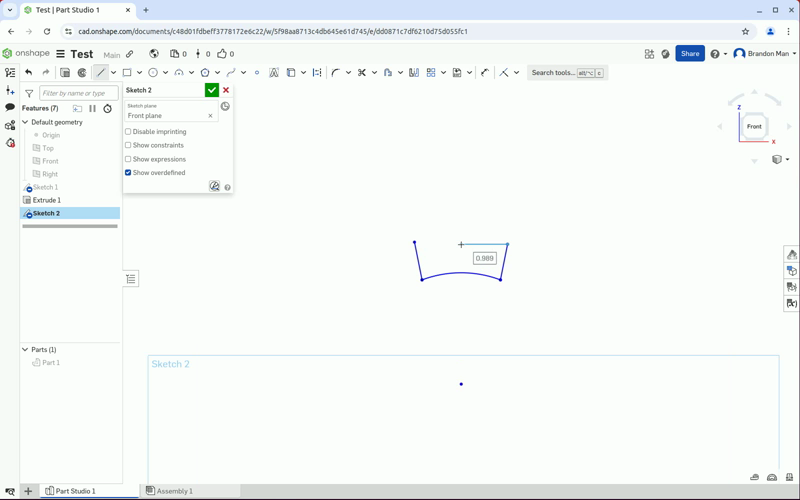
scroll(6)
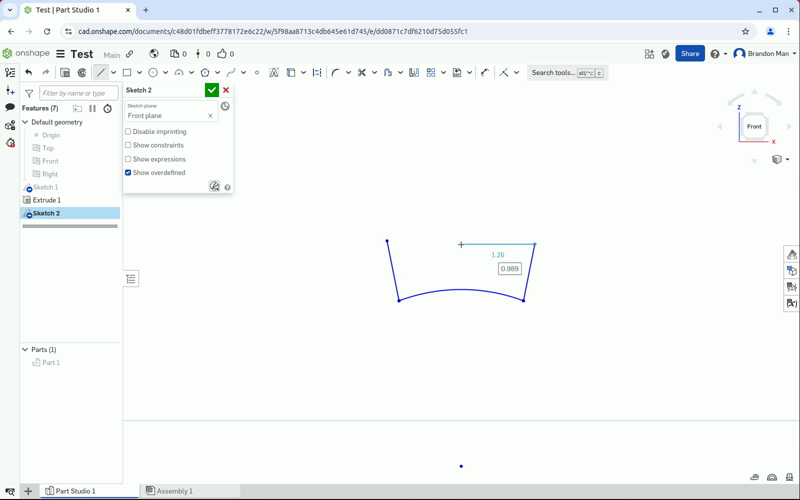
click(461, 244)
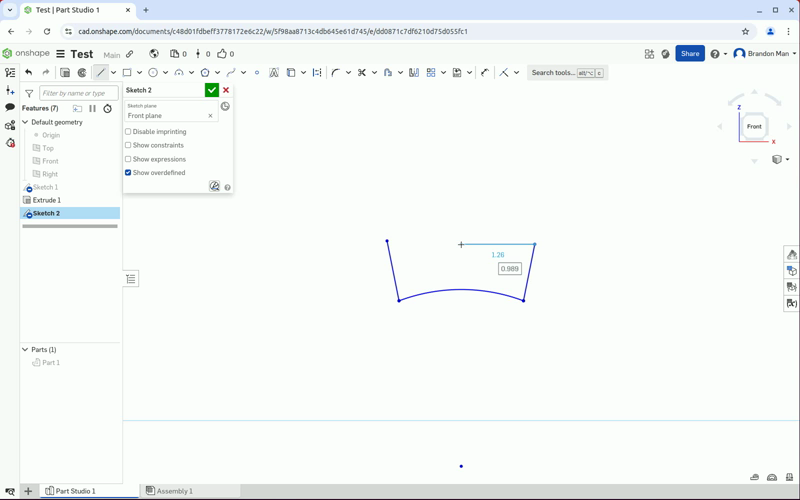
scroll(-6)
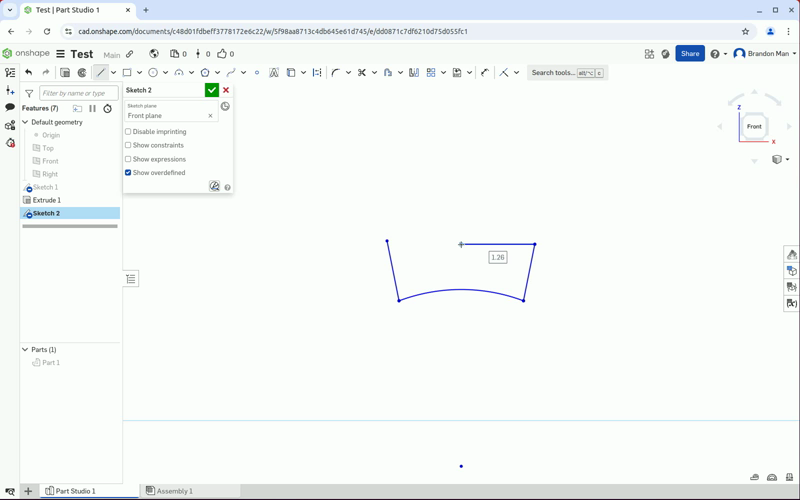
scroll(-6)
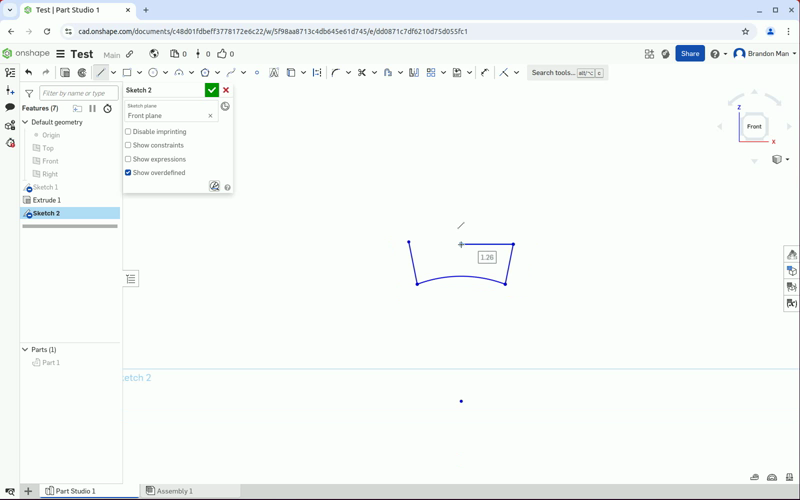
scroll(-6)
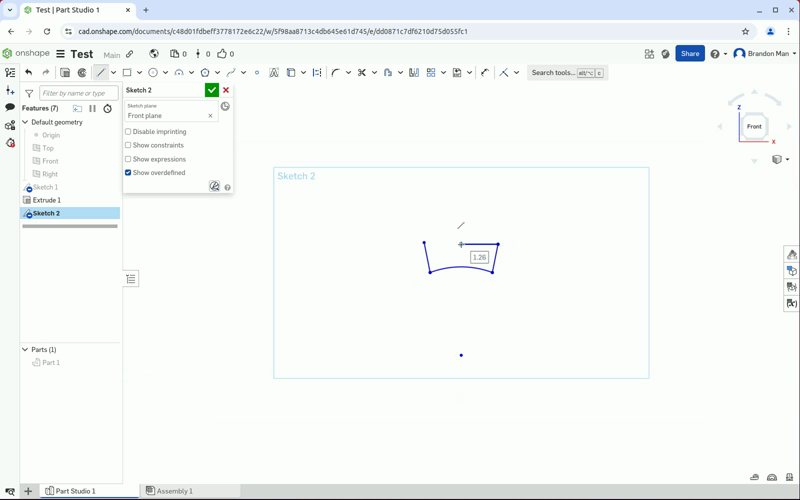
scroll(-6)
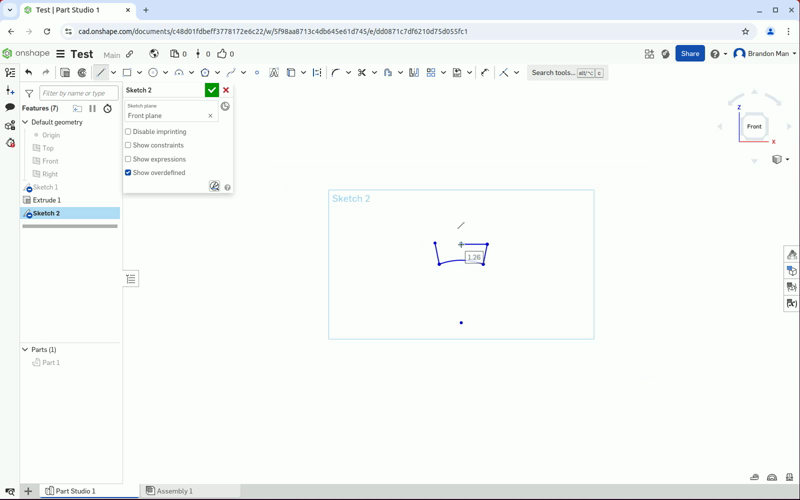
scroll(-6)
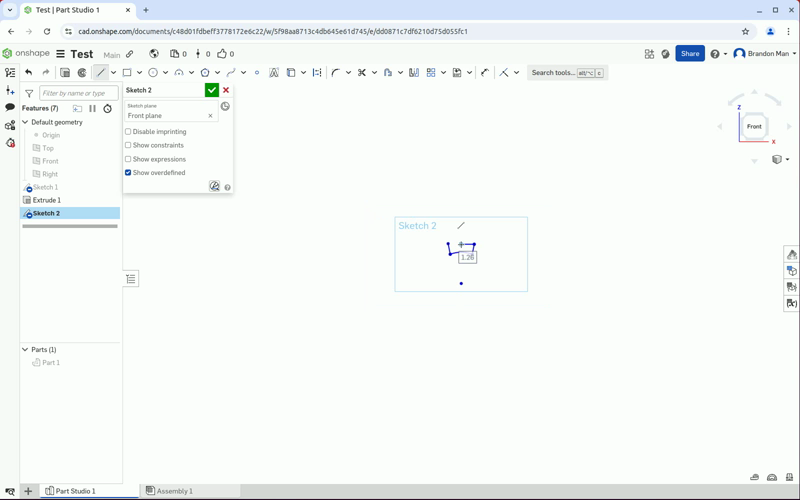
scroll(-6)
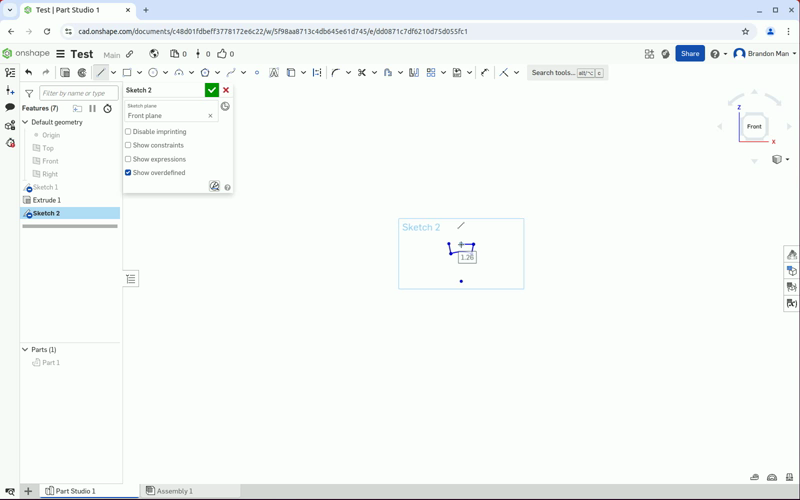
scroll(-6)
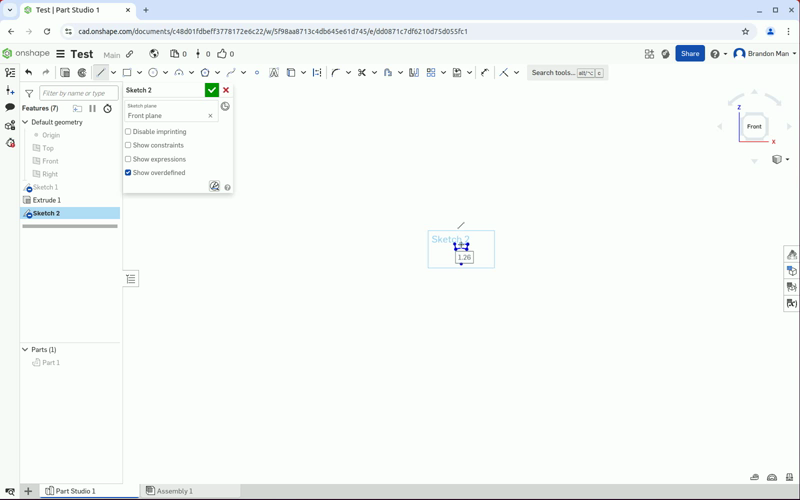
key_up(shift)
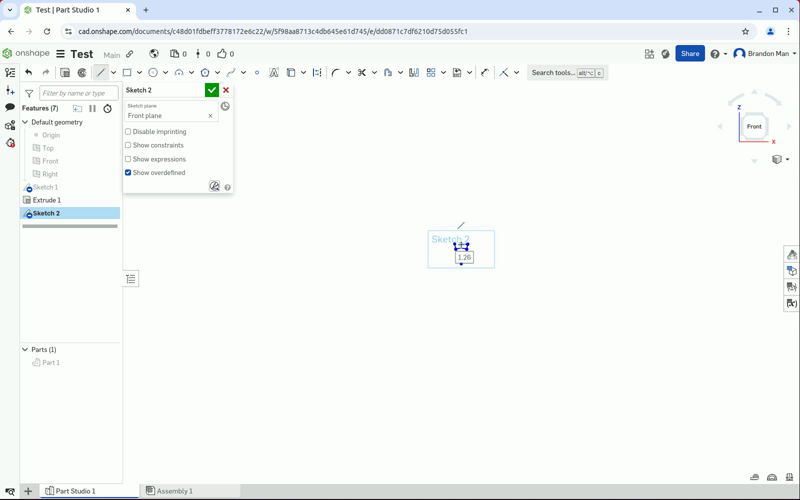
mouse_move(491, 244)
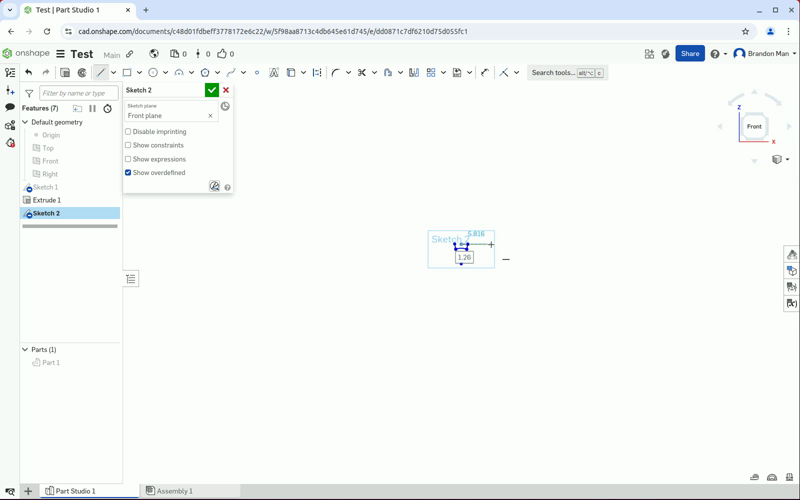
key_down(shift)
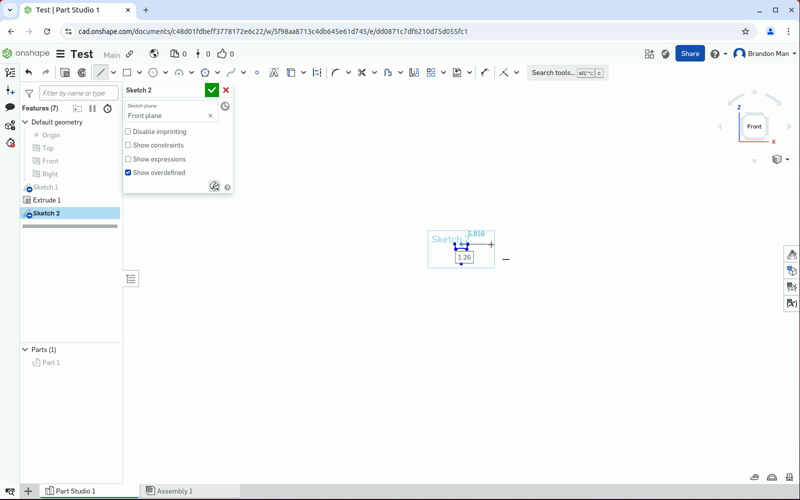
mouse_move(454, 244)
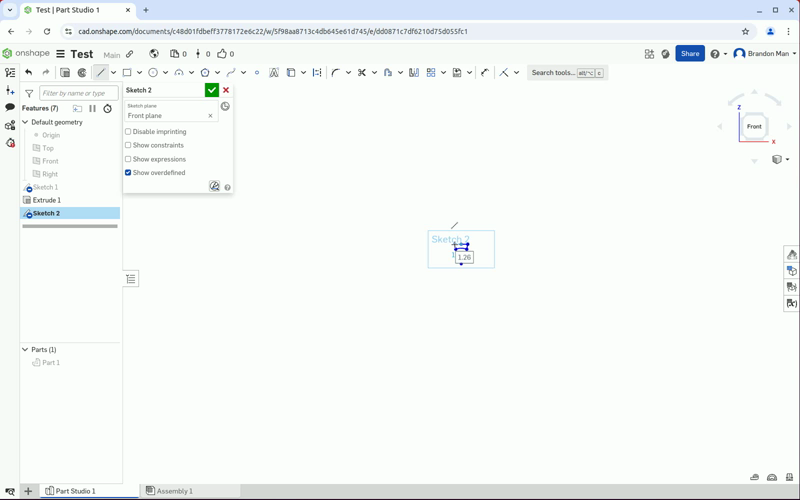
scroll(6)
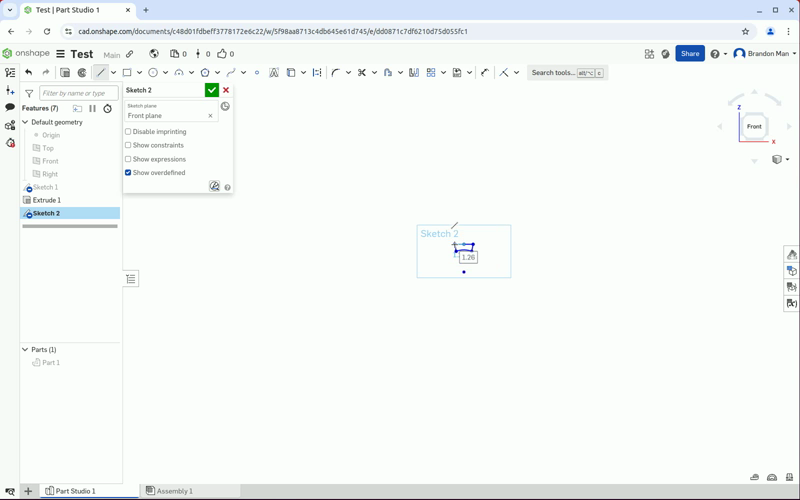
scroll(6)
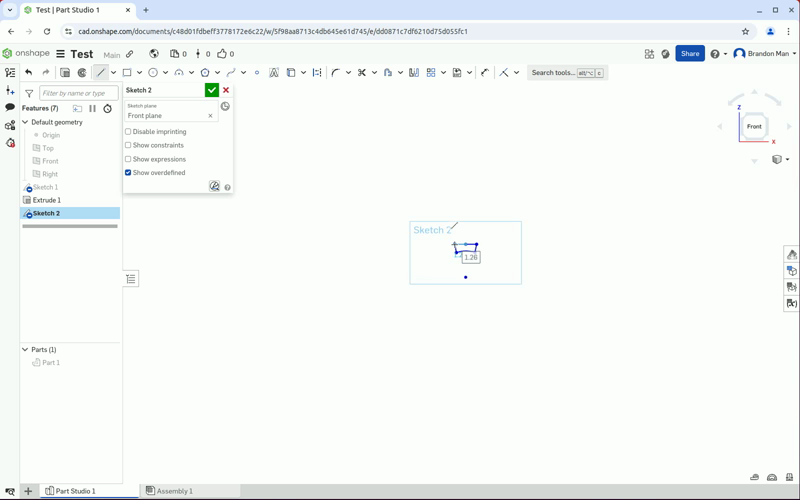
scroll(6)
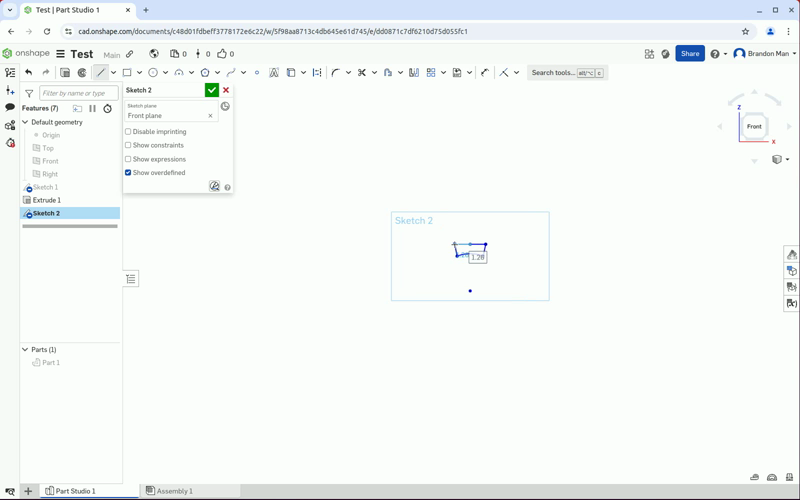
scroll(6)
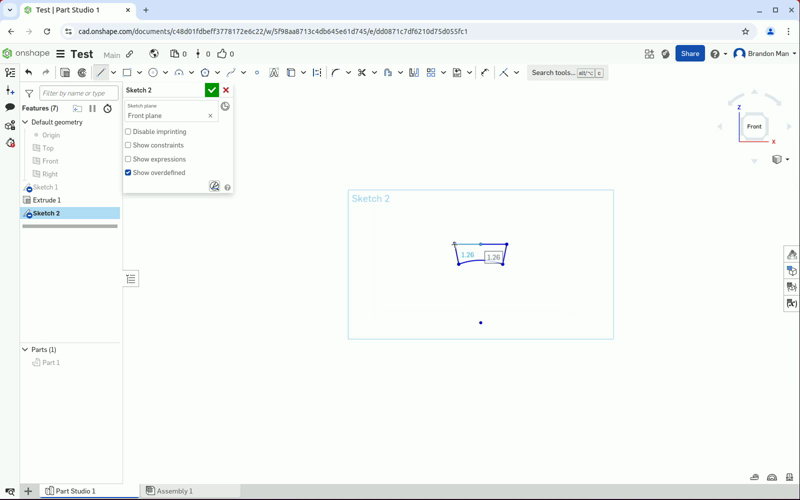
scroll(6)
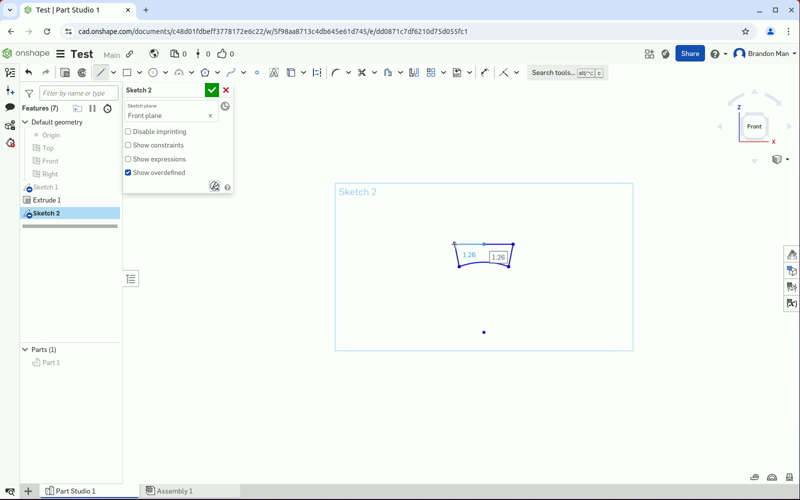
scroll(6)
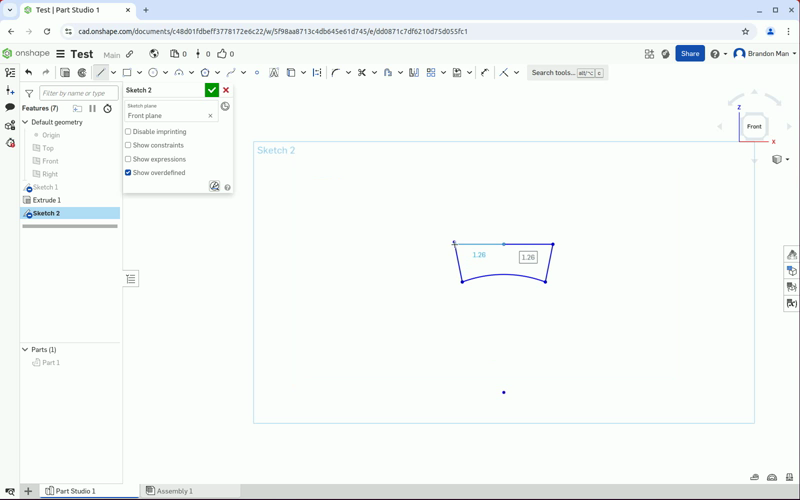
scroll(6)
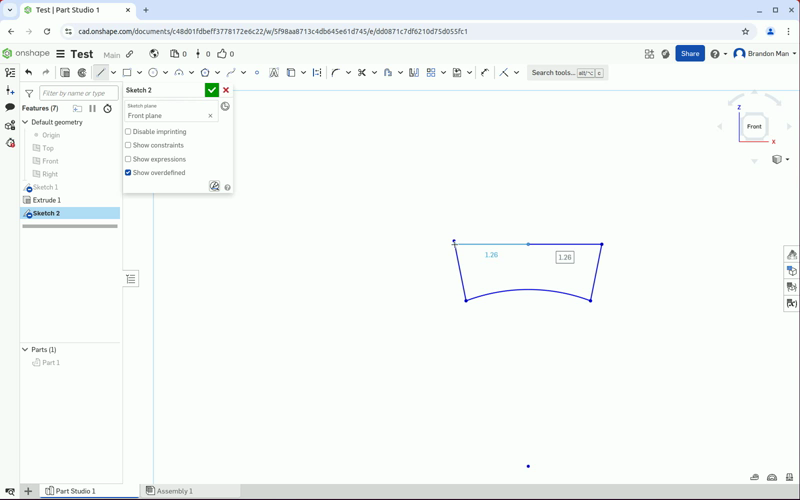
key_up(shift)
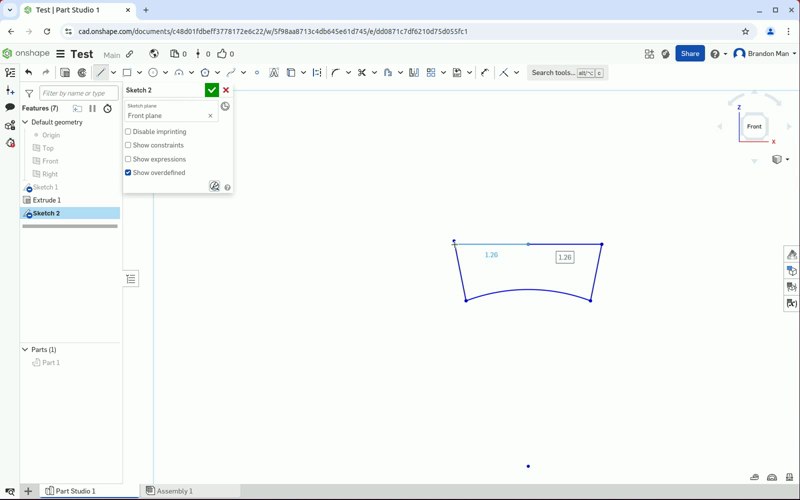
click(454, 244)
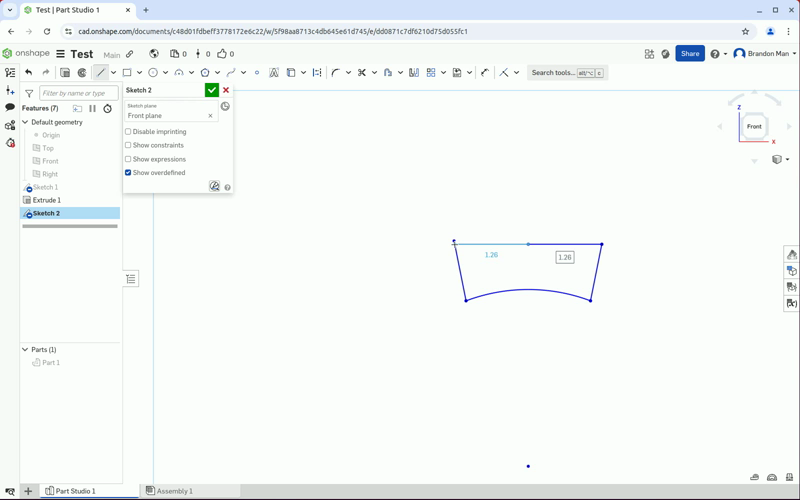
scroll(-6)
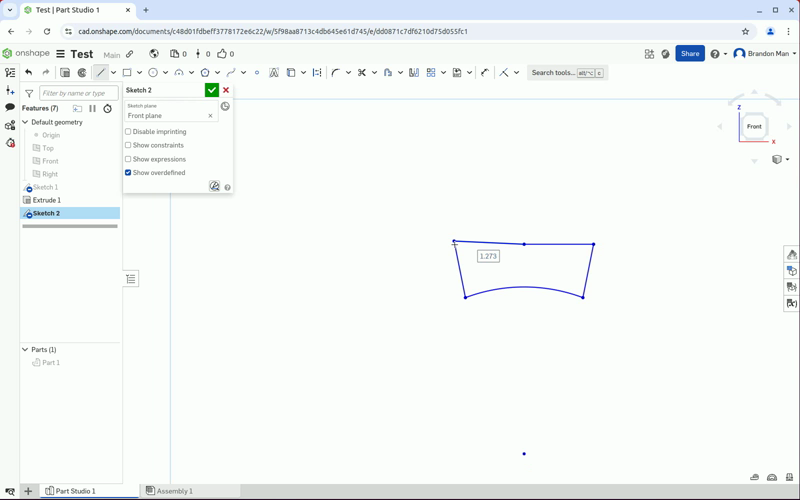
scroll(-6)
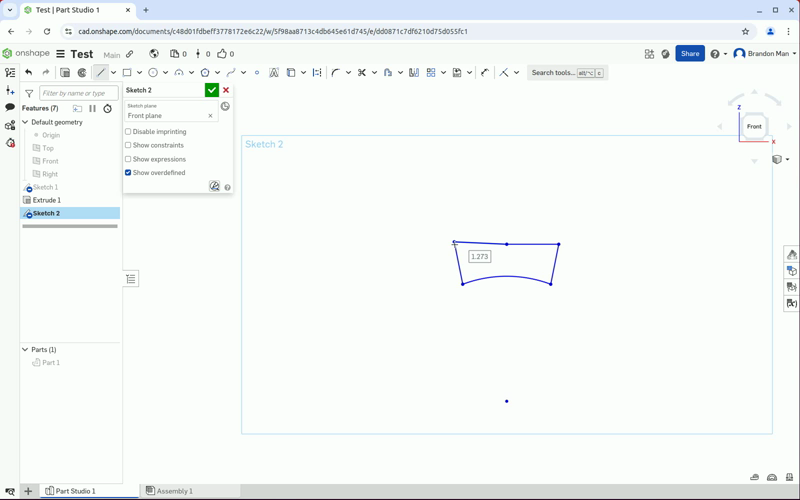
scroll(-6)
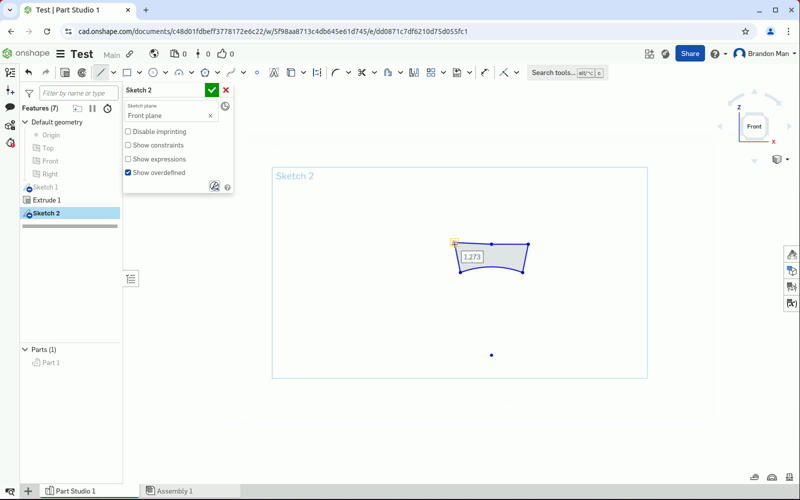
scroll(-6)
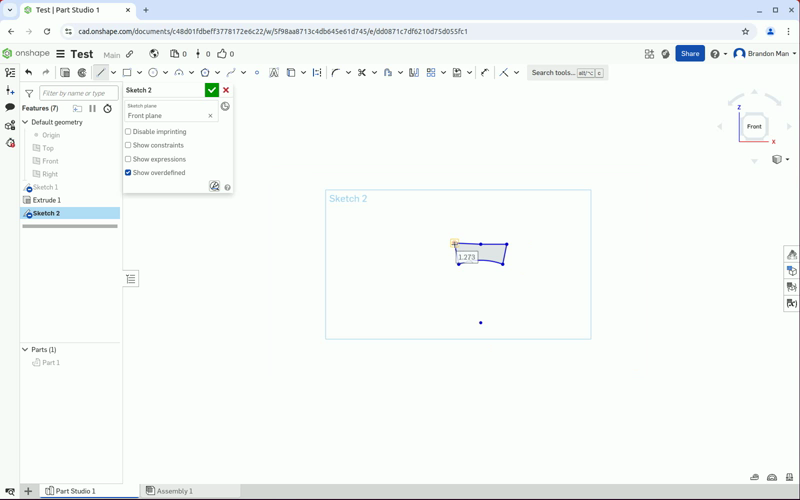
scroll(-6)
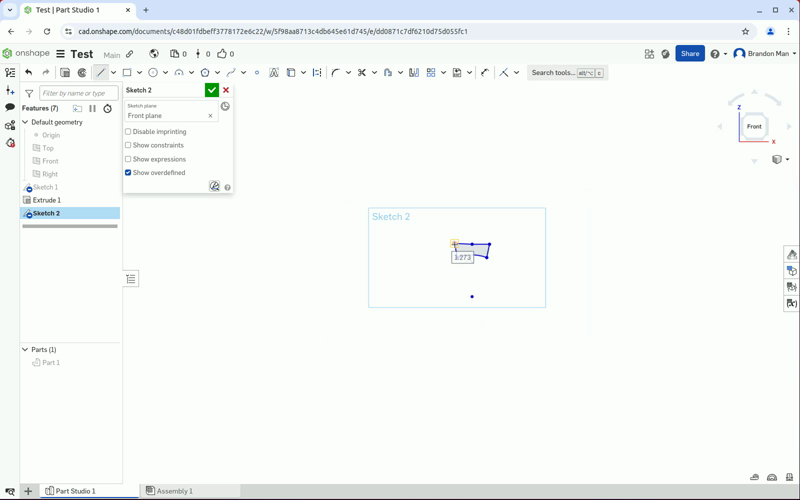
scroll(-6)
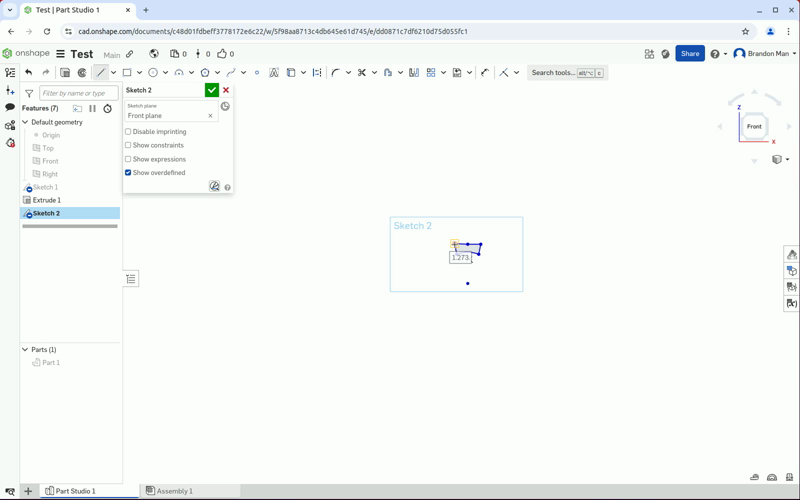
scroll(-6)
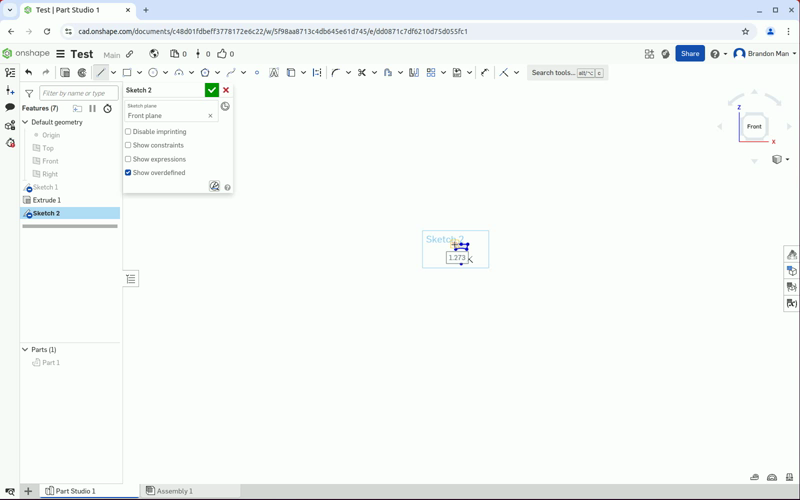
key(esc)
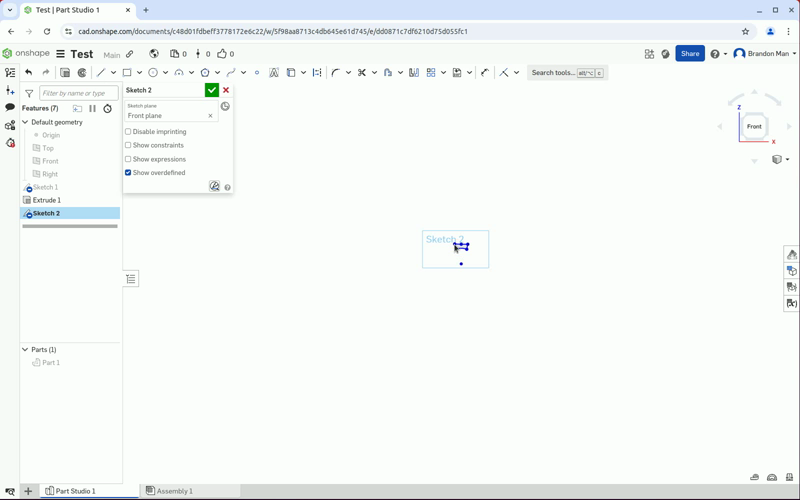
mouse_move(457, 245)
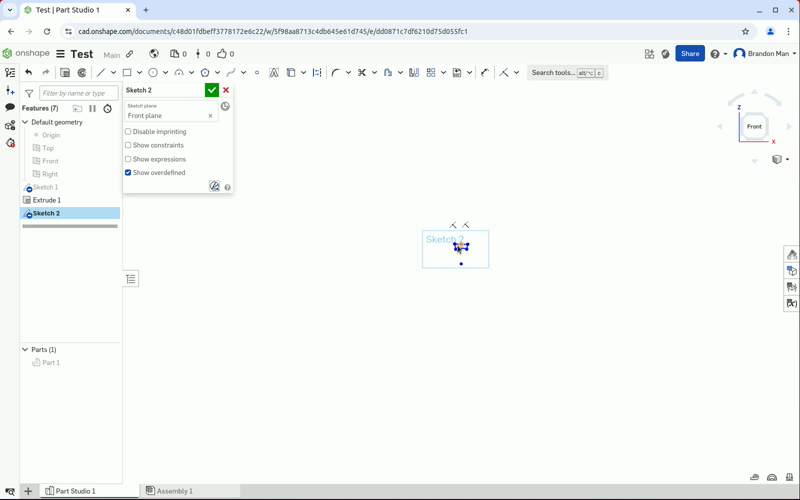
scroll(6)
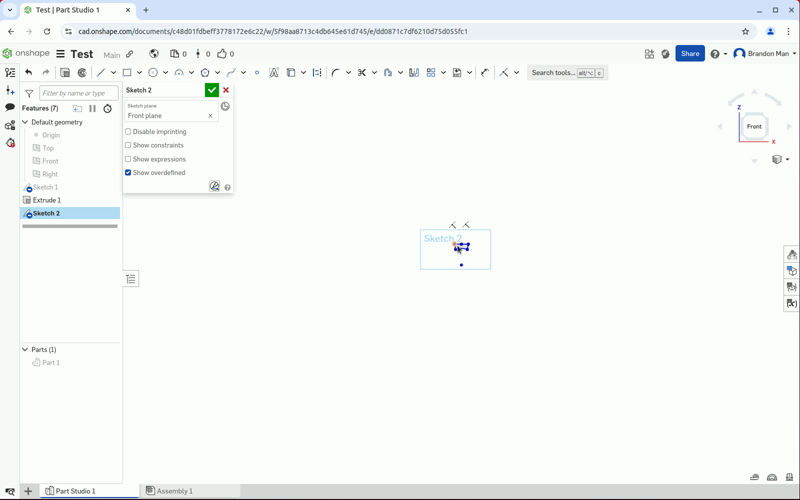
scroll(6)
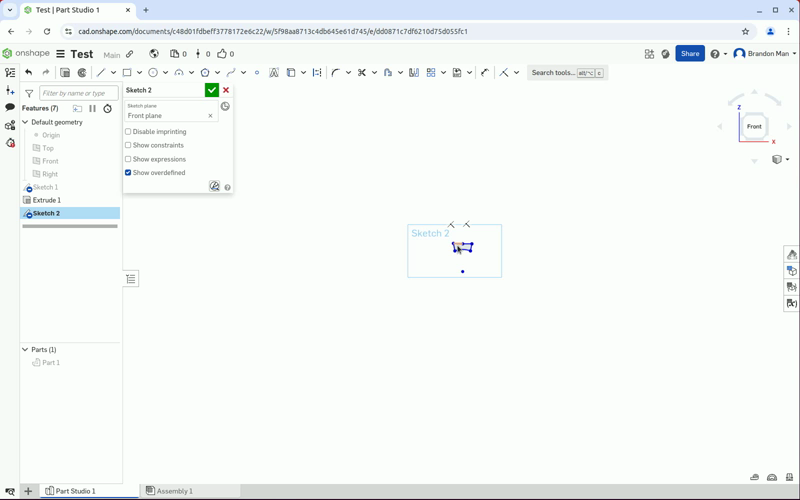
scroll(6)
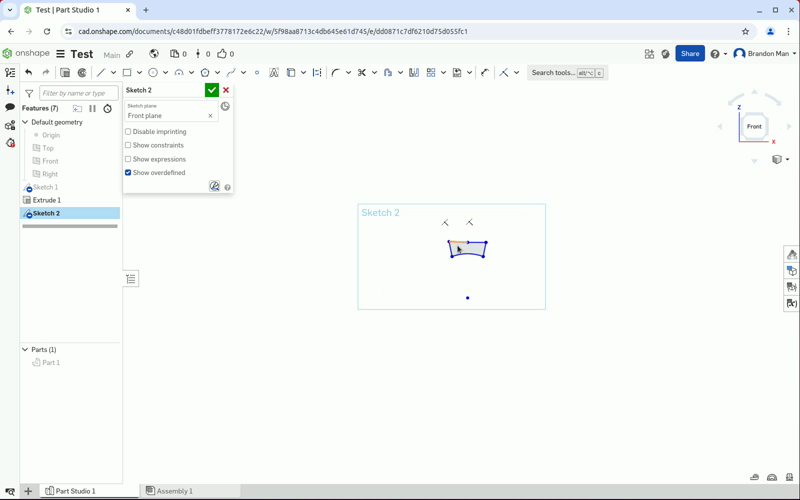
scroll(6)
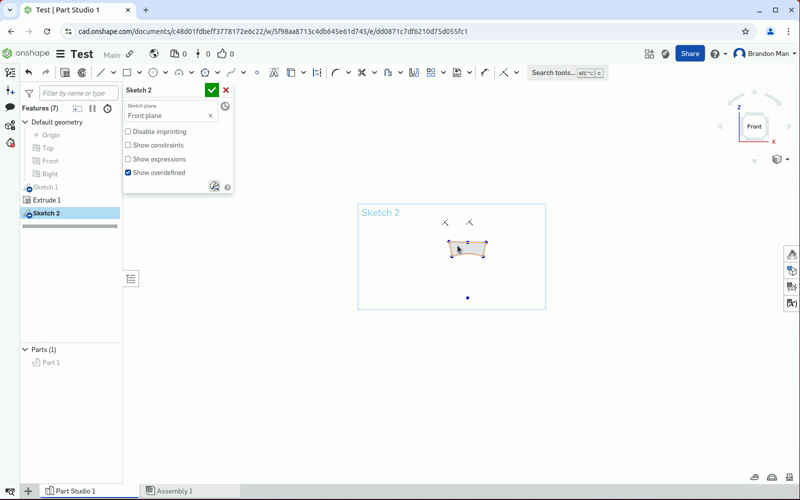
scroll(6)
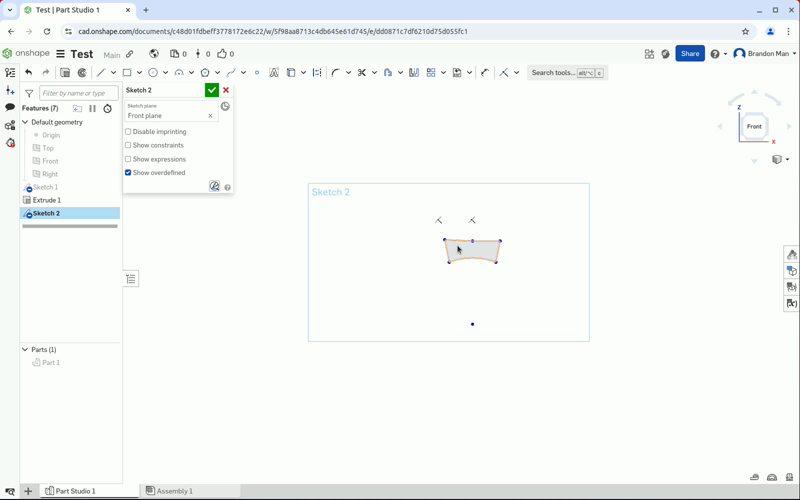
scroll(6)
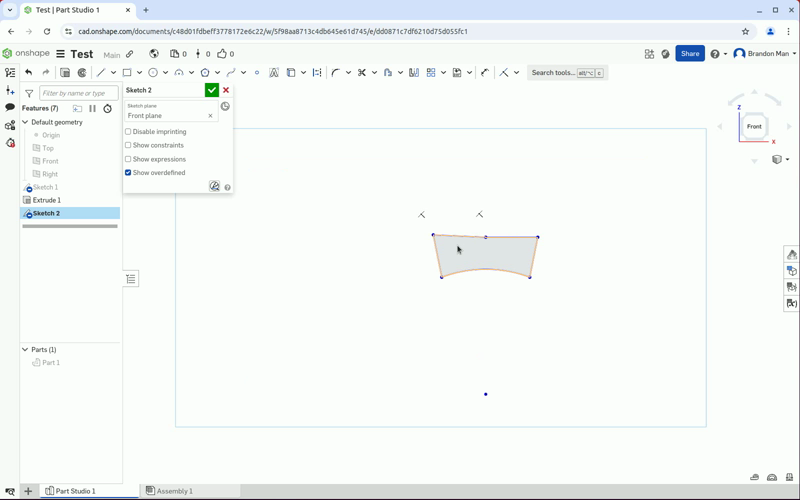
scroll(6)
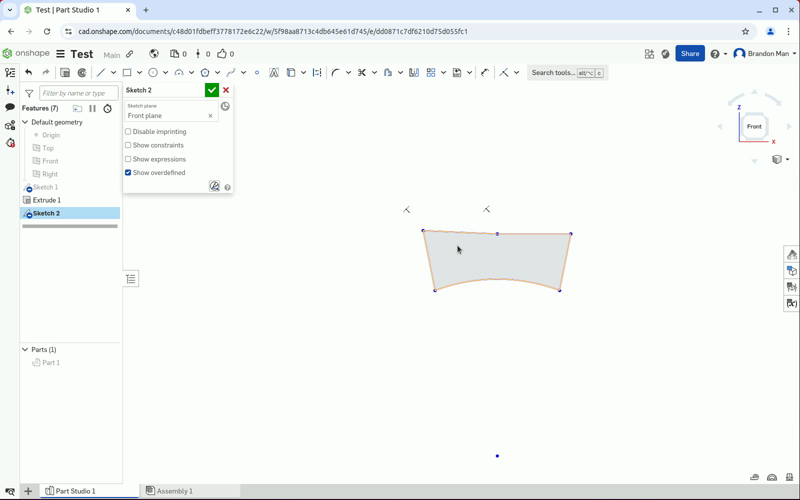
click(457, 245)
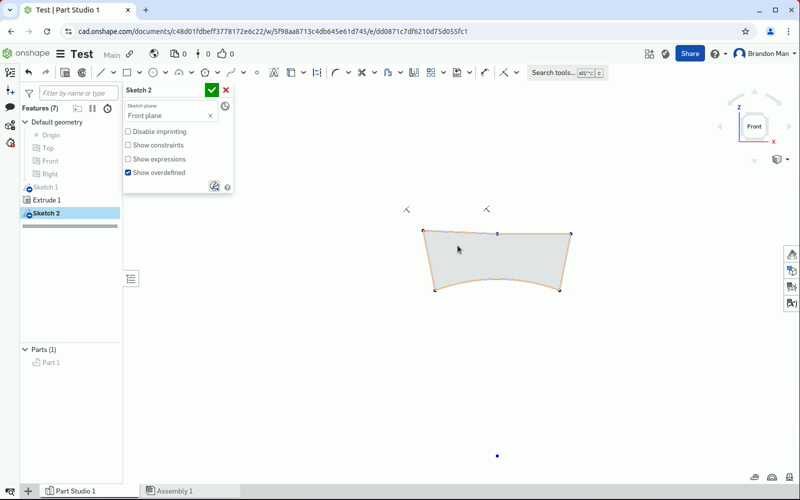
scroll(-6)
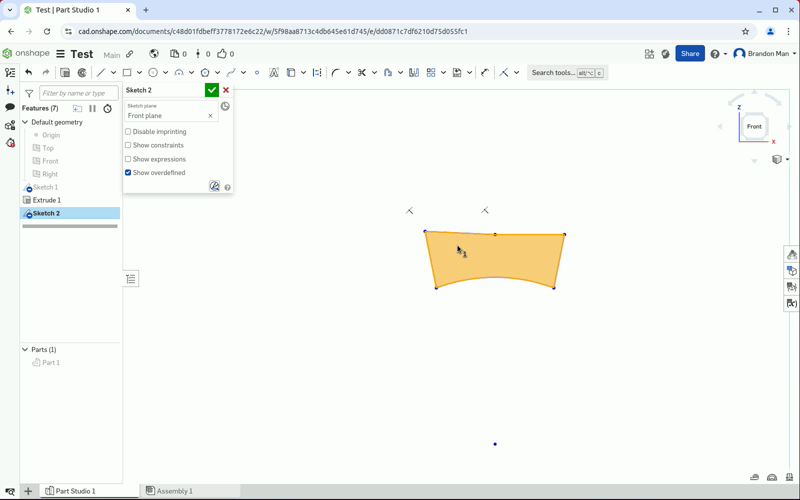
scroll(-6)
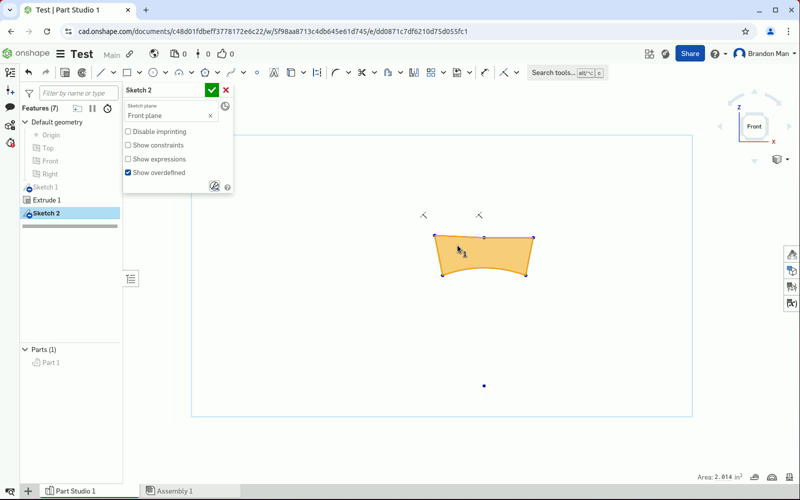
scroll(-6)
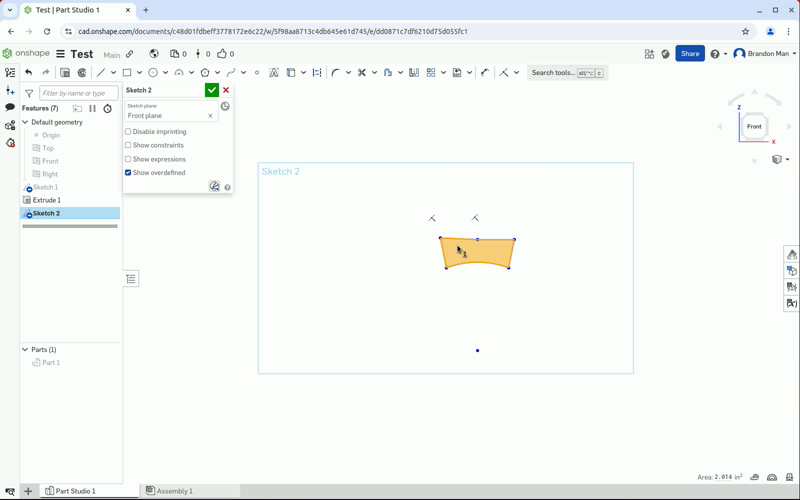
scroll(-6)
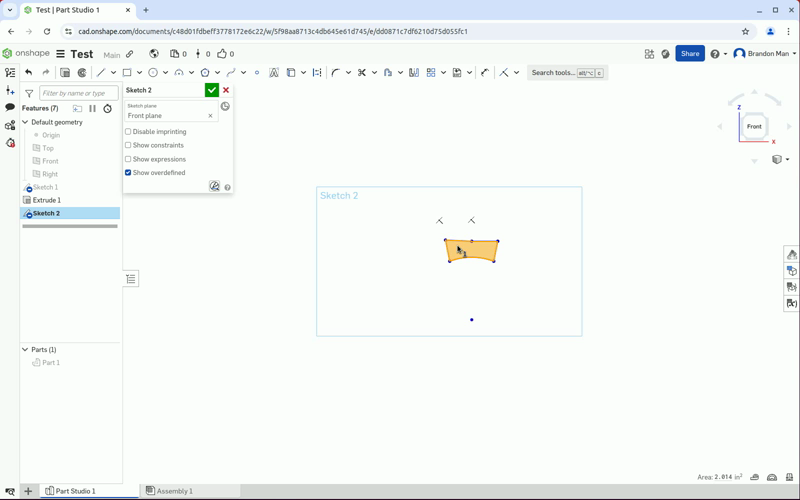
scroll(-6)
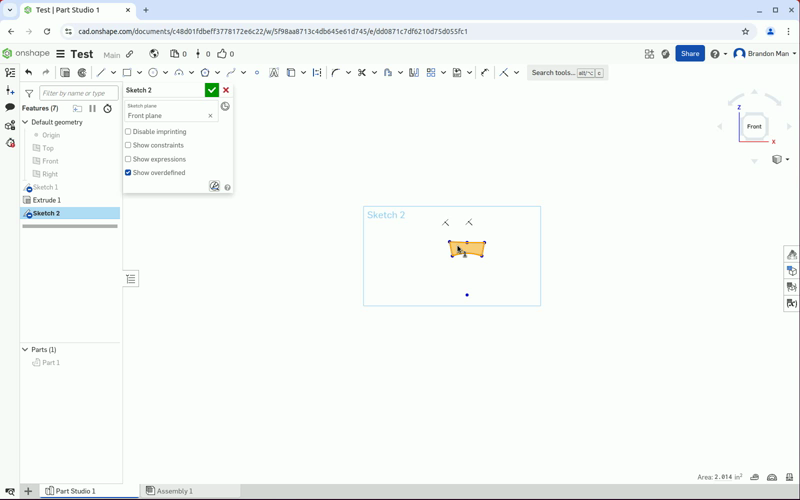
scroll(-6)
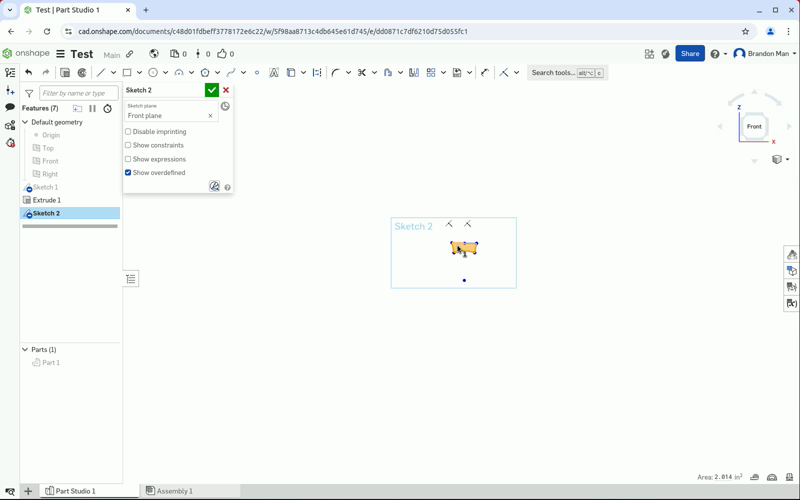
scroll(-6)
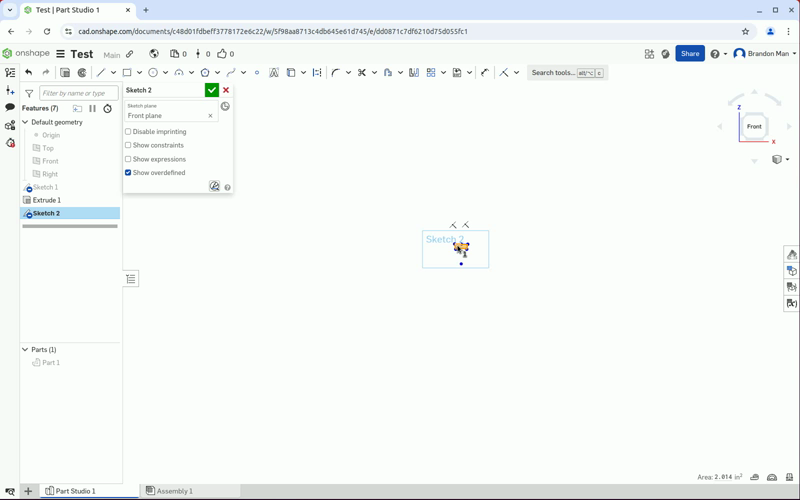
mouse_move(73, 352)
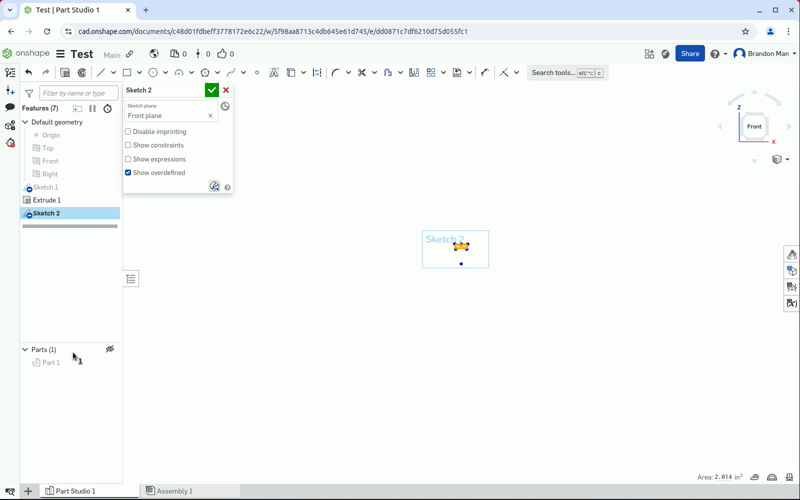
key(shift+y)
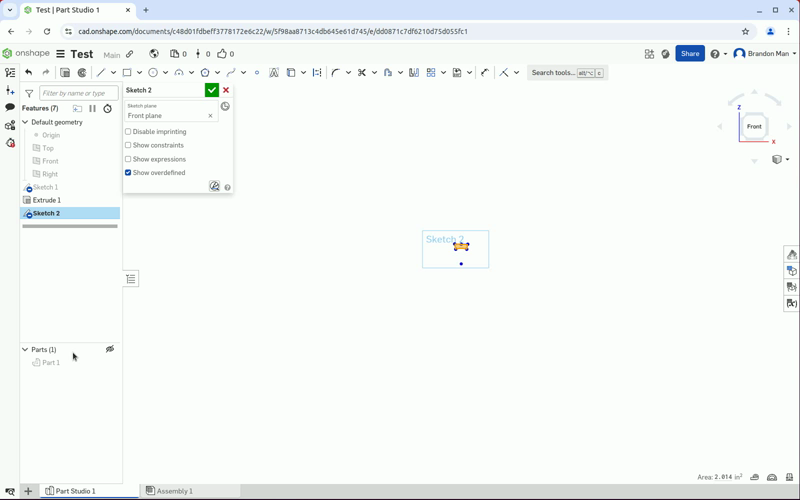
key(shift+e)
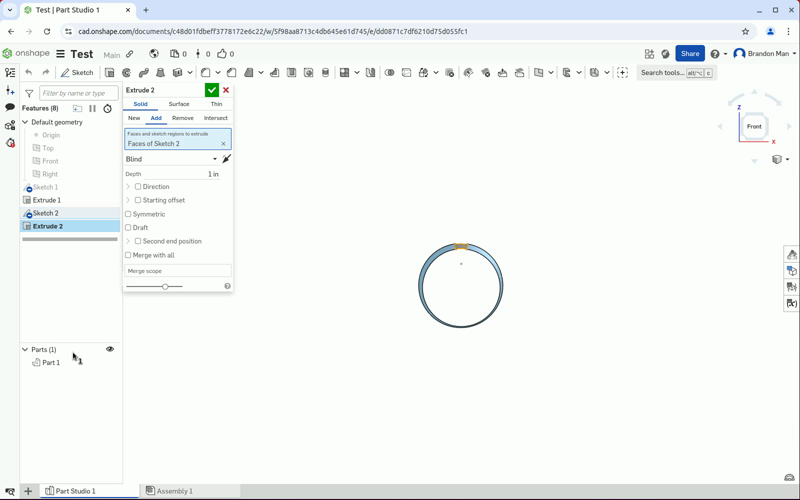
mouse_move(143, 106)
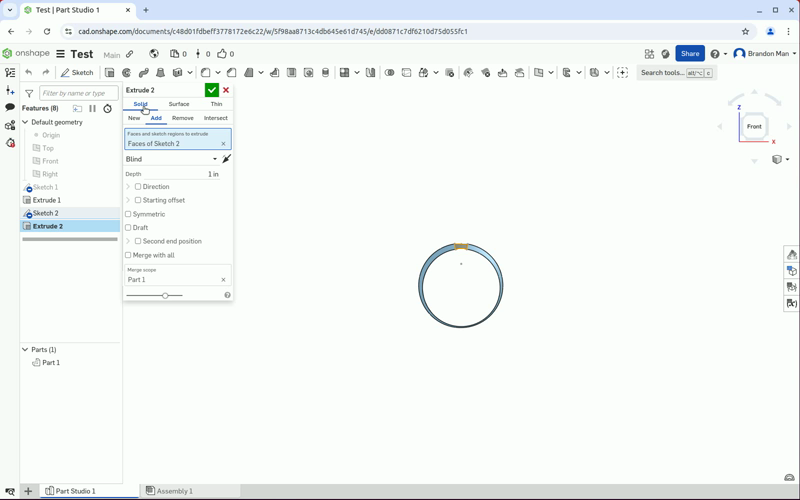
click(143, 106)
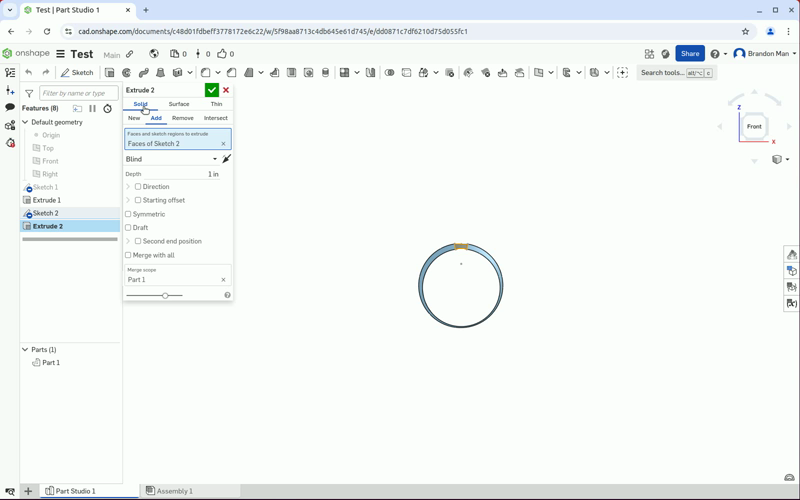
mouse_move(137, 120)
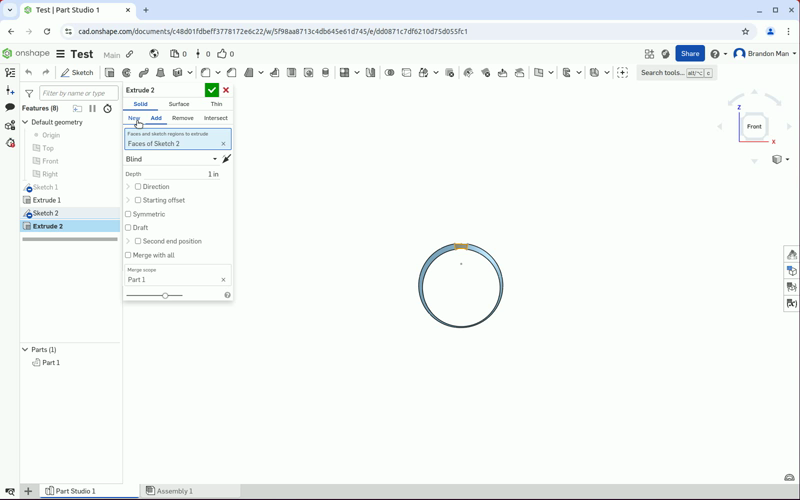
click(137, 120)
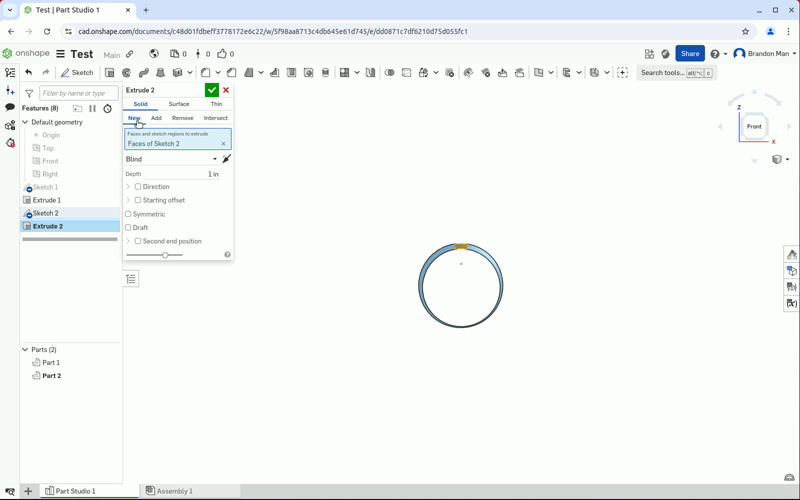
key(tab, 4)
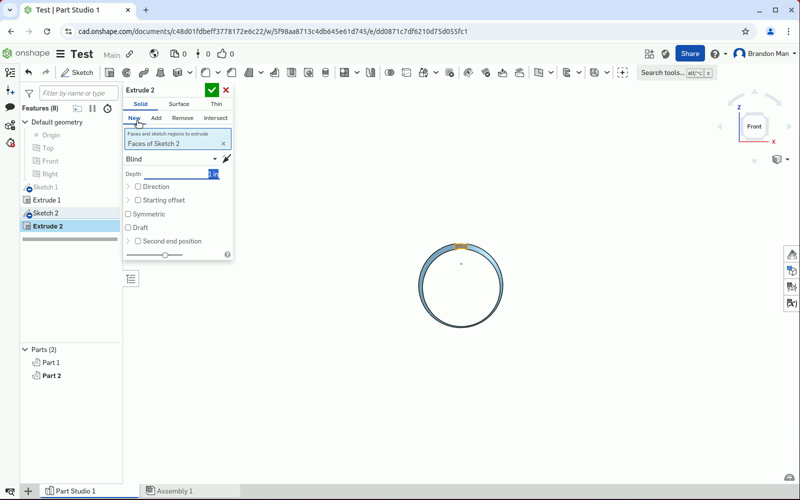
text(0.722)
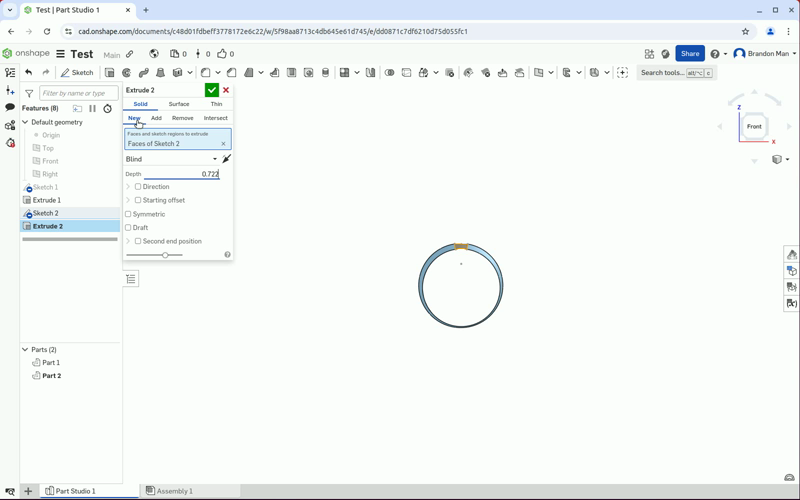
key(enter)
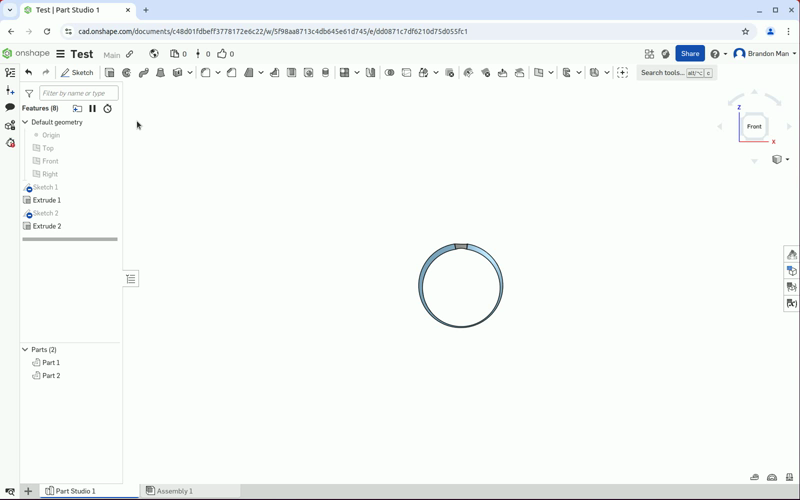
key(shift+h)
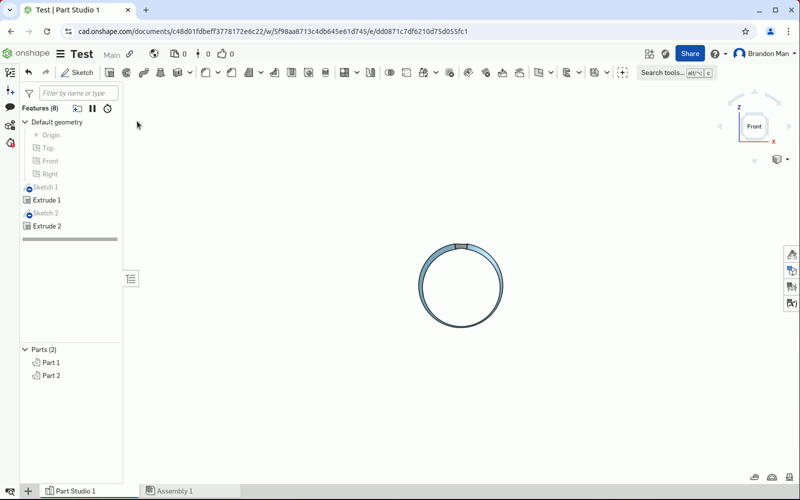
key(shift+h)
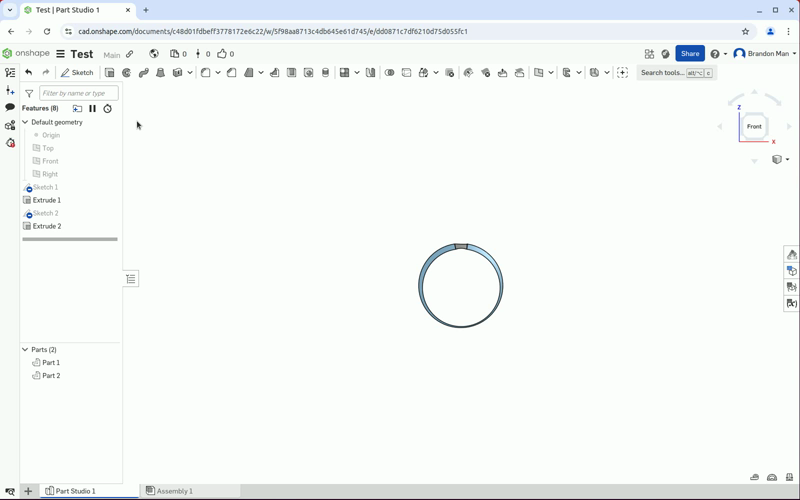
mouse_move(73, 189)
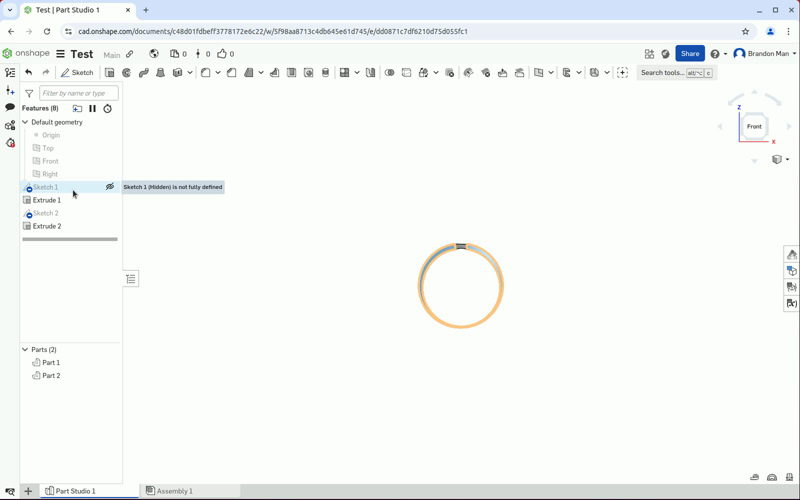
click(73, 189)
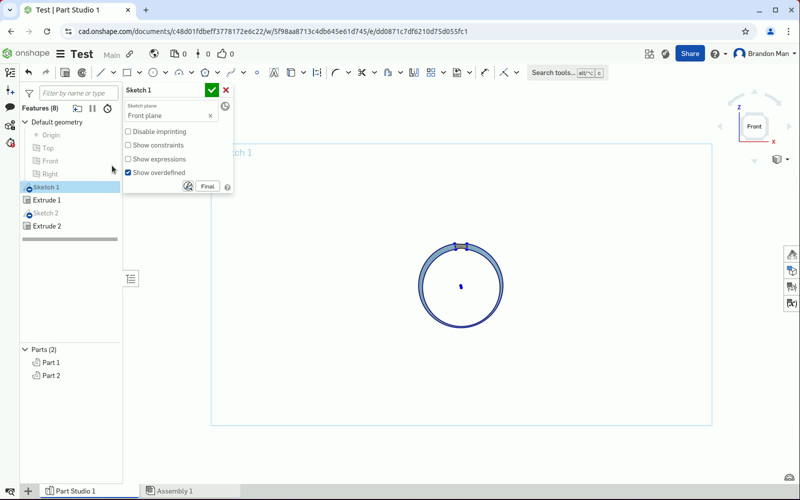
mouse_move(229, 92)
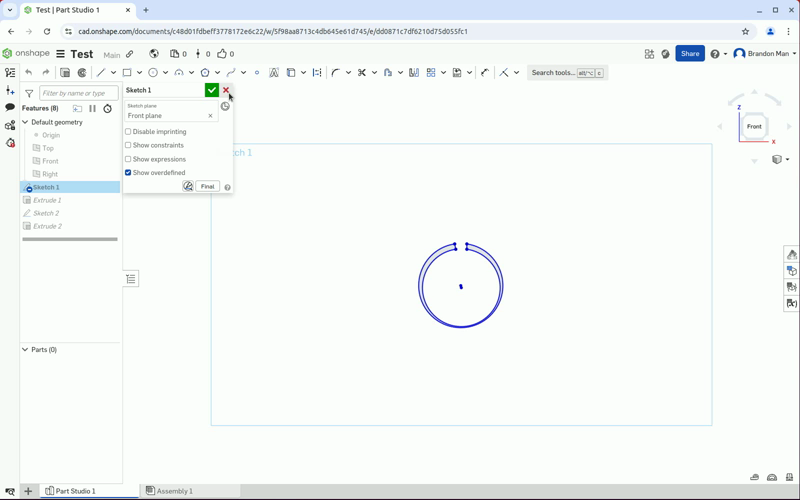
click(229, 92)
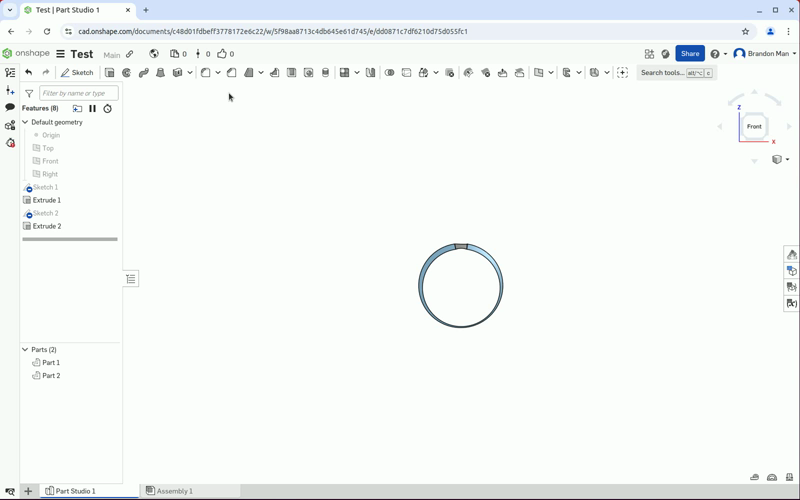
mouse_move(73, 352)
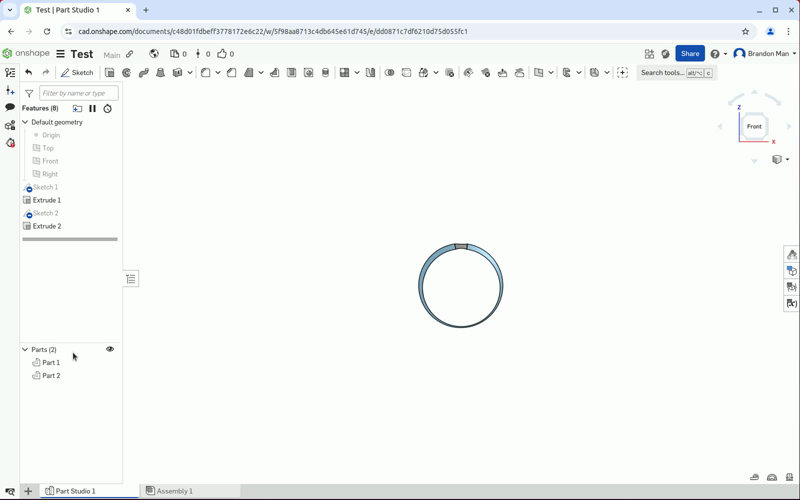
key(y)
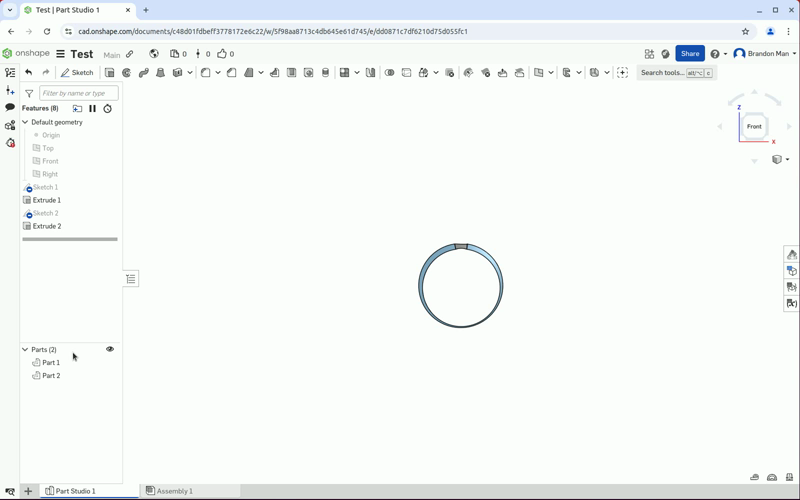
key(shift+p)
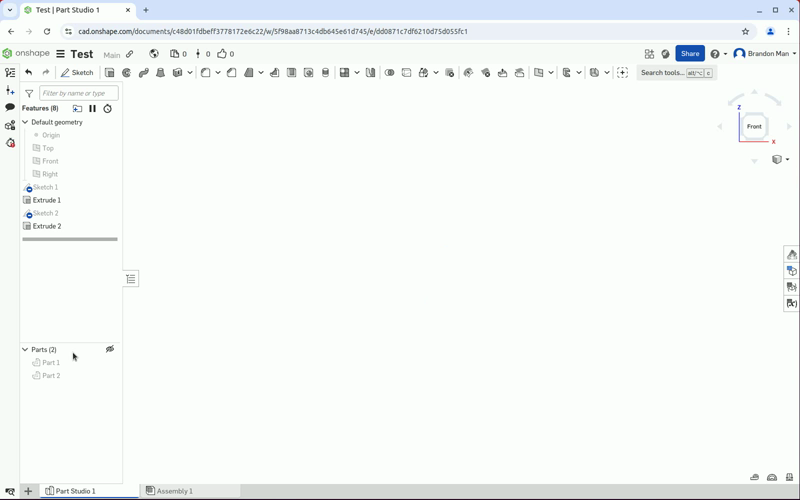
key(space)
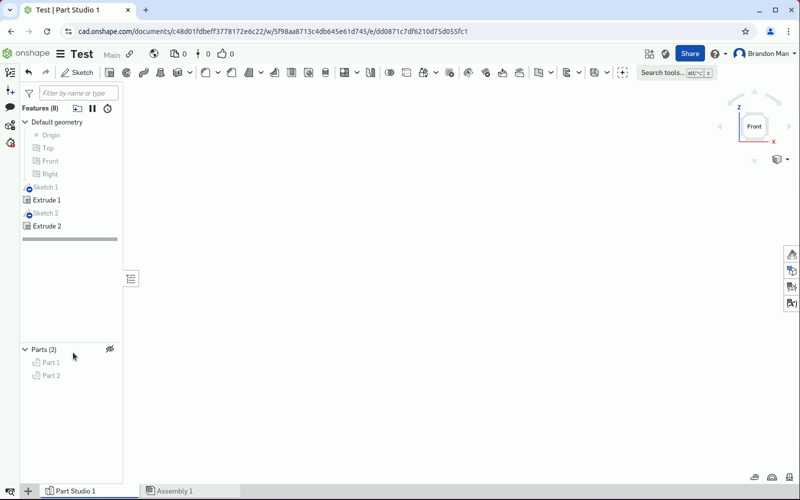
key_down(shift)
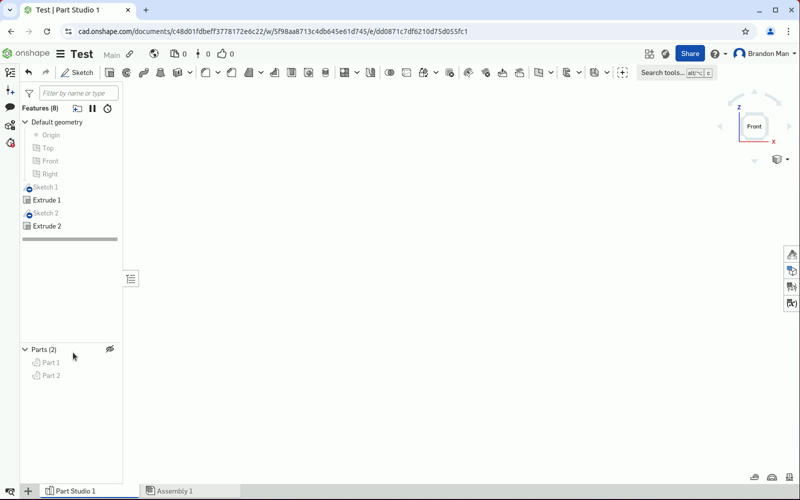
key(down)
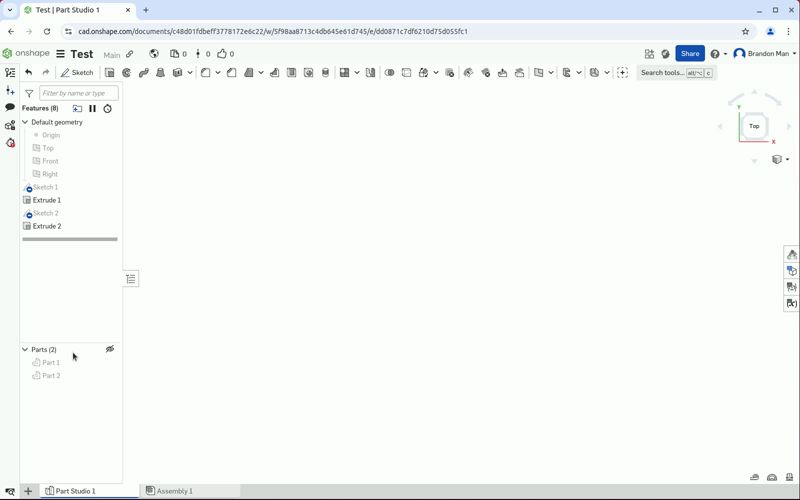
key_up(shift)
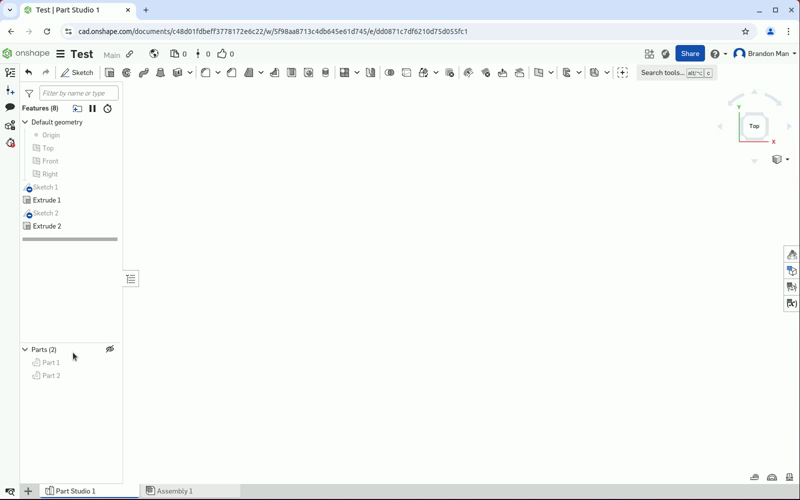
mouse_move(73, 352)
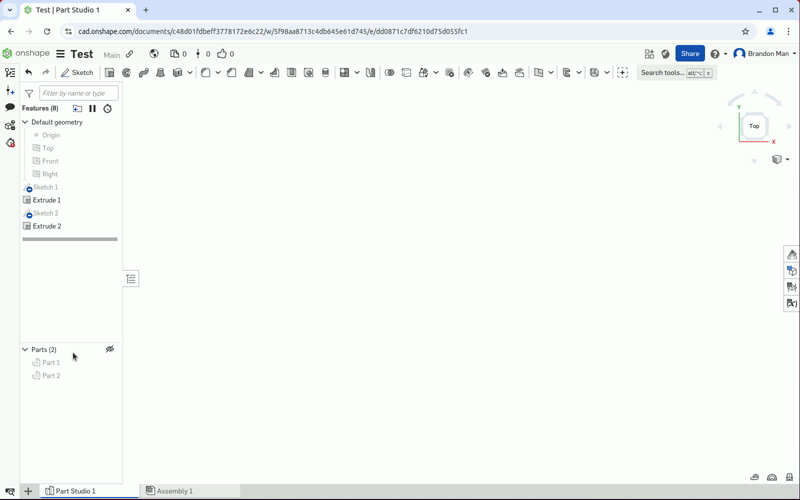
key(shift+y)
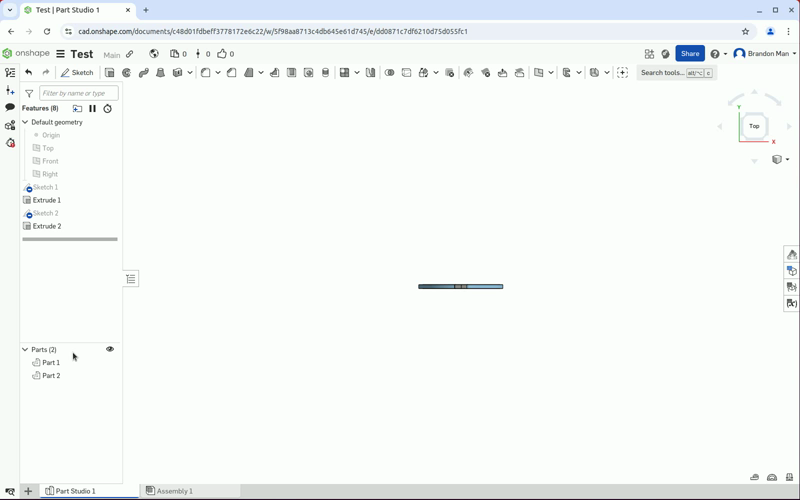
mouse_move(541, 75)
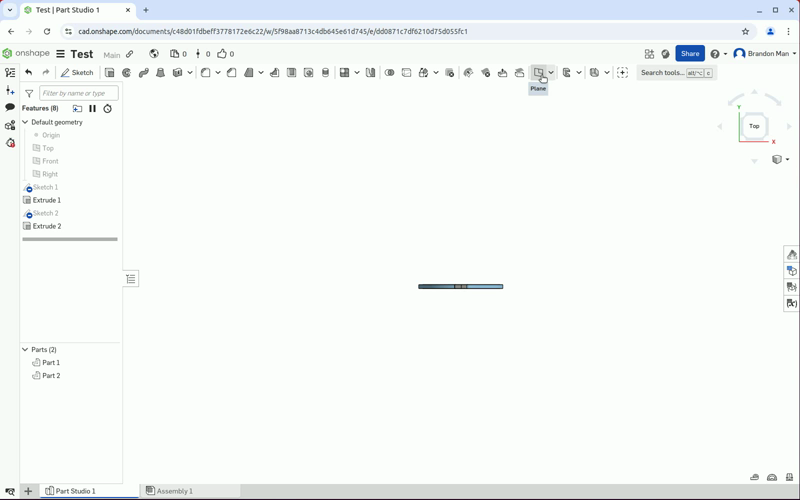
click(541, 75)
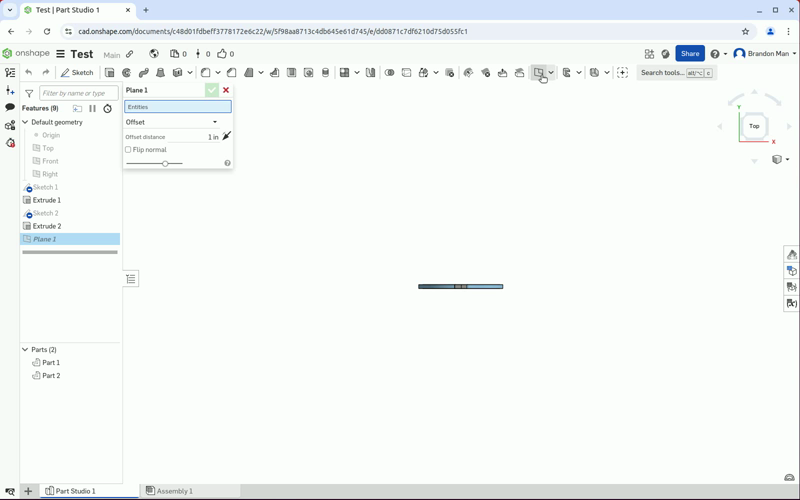
mouse_move(73, 150)
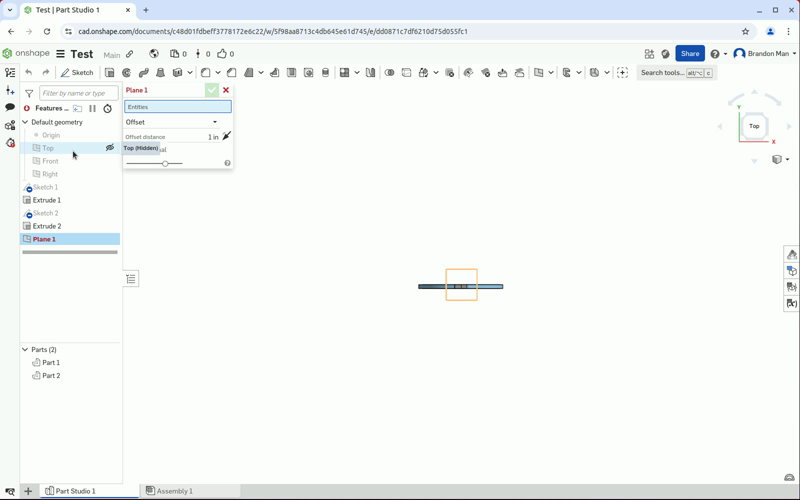
click(73, 150)
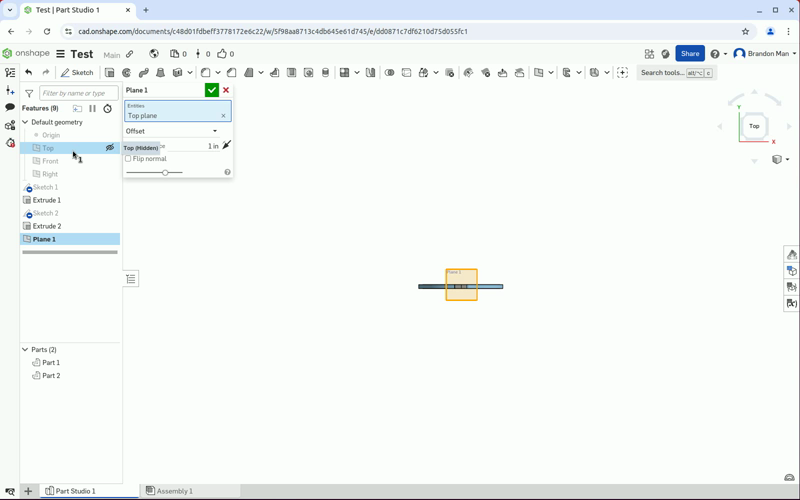
key(tab, 2)
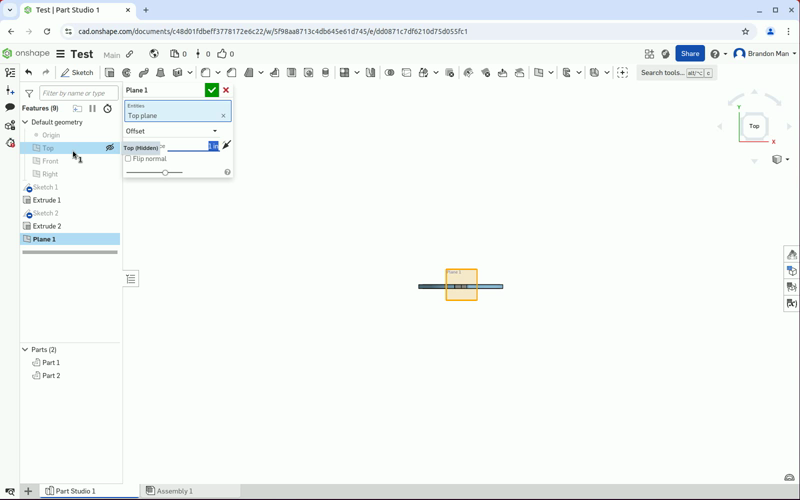
text(7.949)
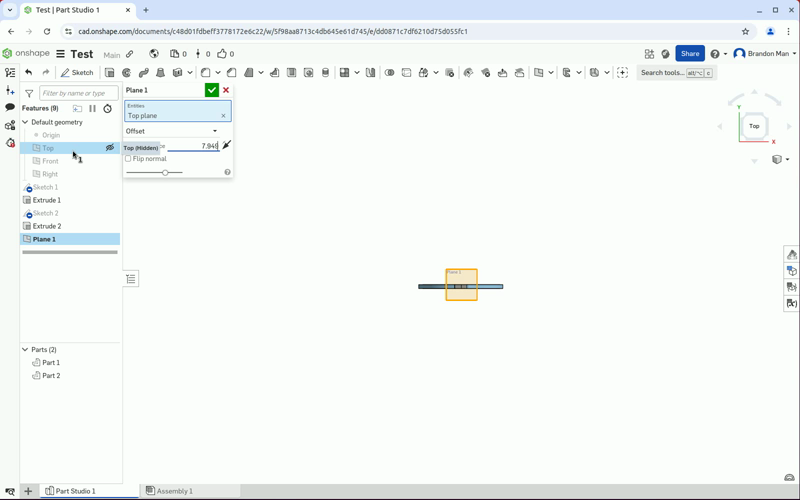
key(enter, 2)
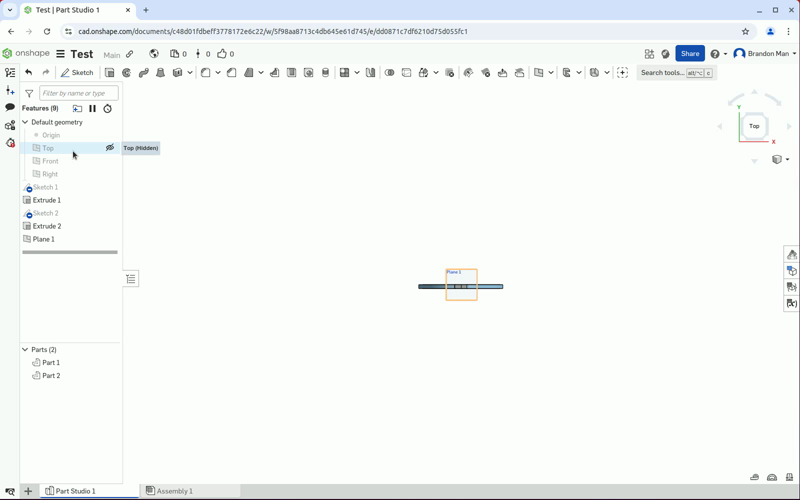
key(shift+s)
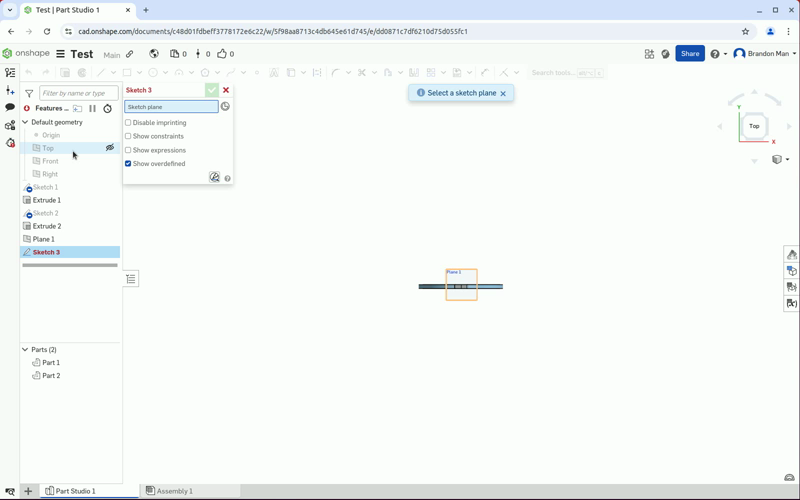
mouse_move(73, 241)
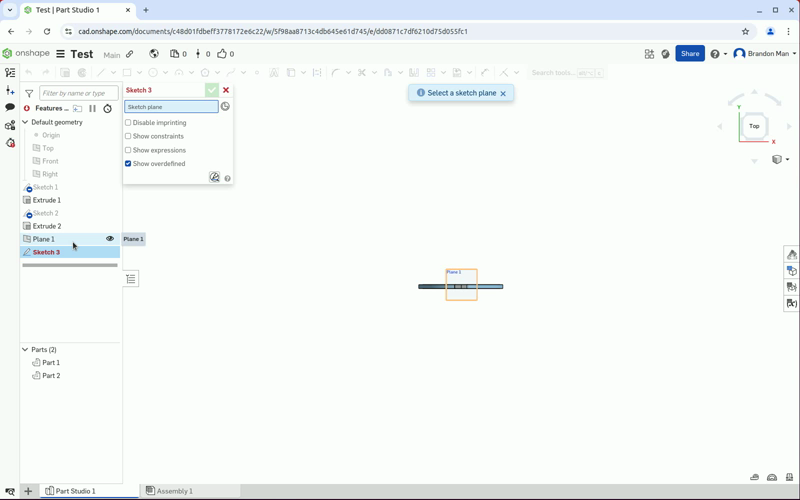
click(73, 241)
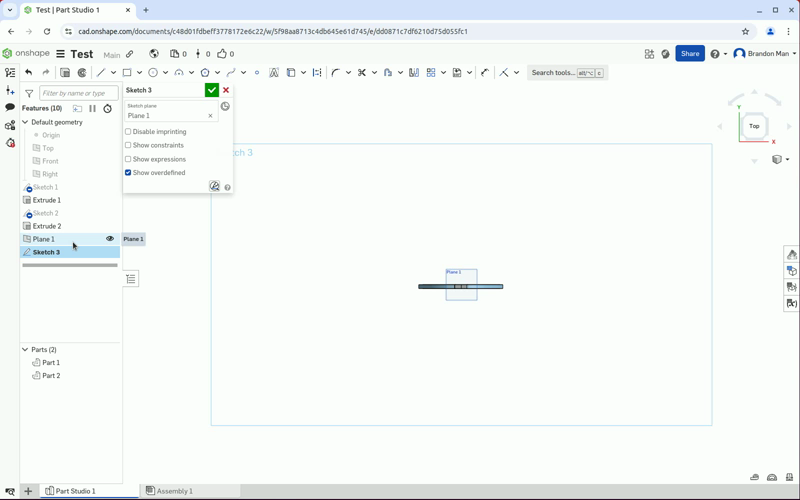
mouse_move(73, 352)
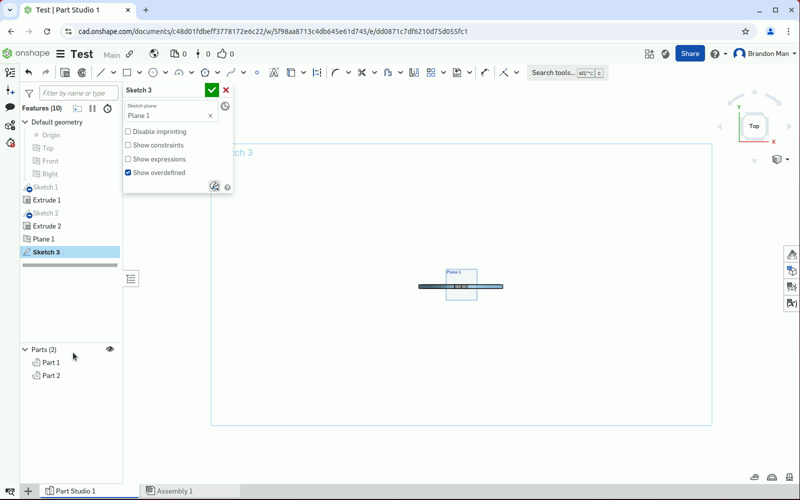
key(y)
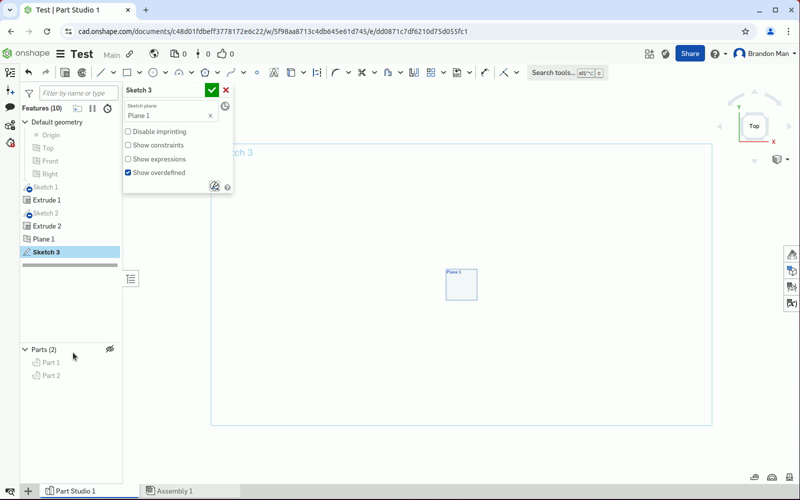
key(l)
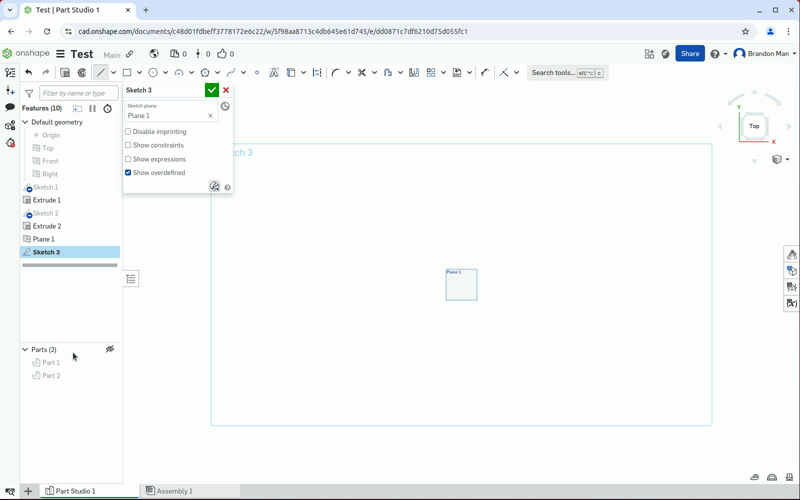
key_down(shift)
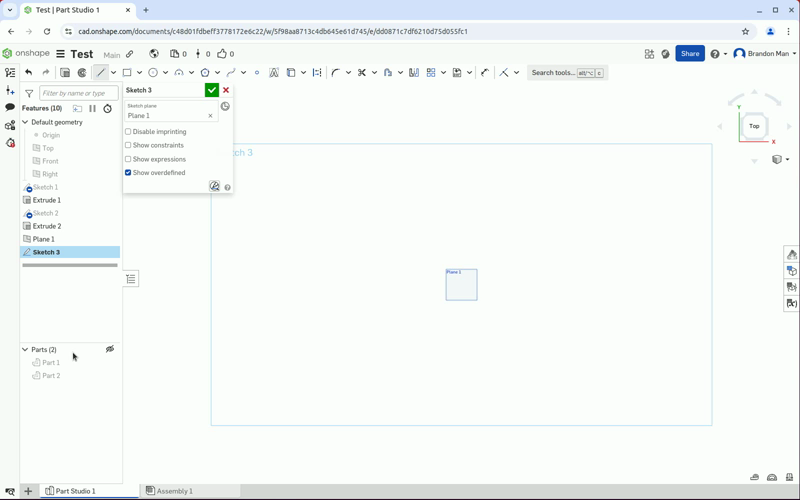
mouse_move(463, 322)
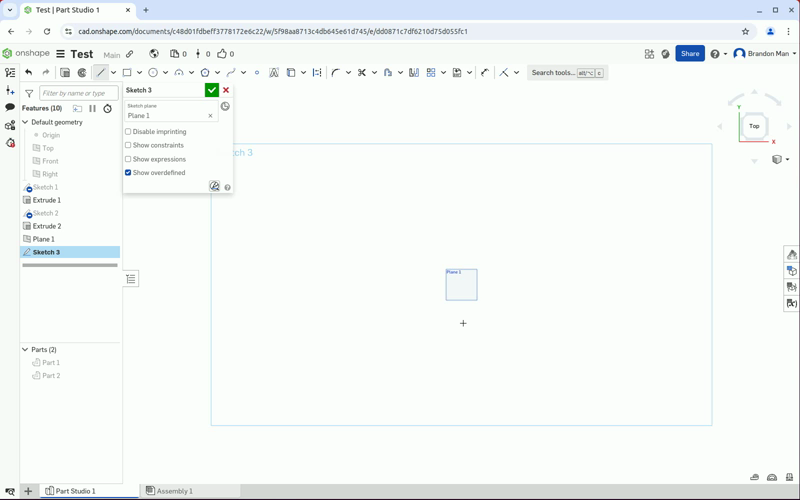
click(463, 322)
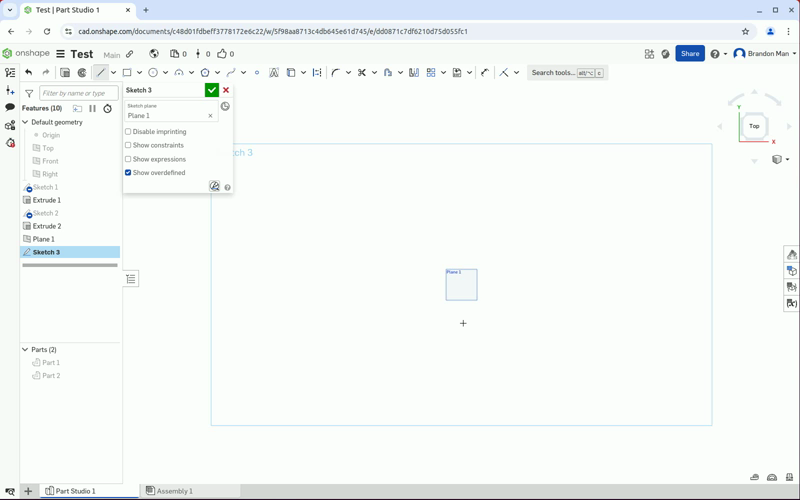
key_up(shift)
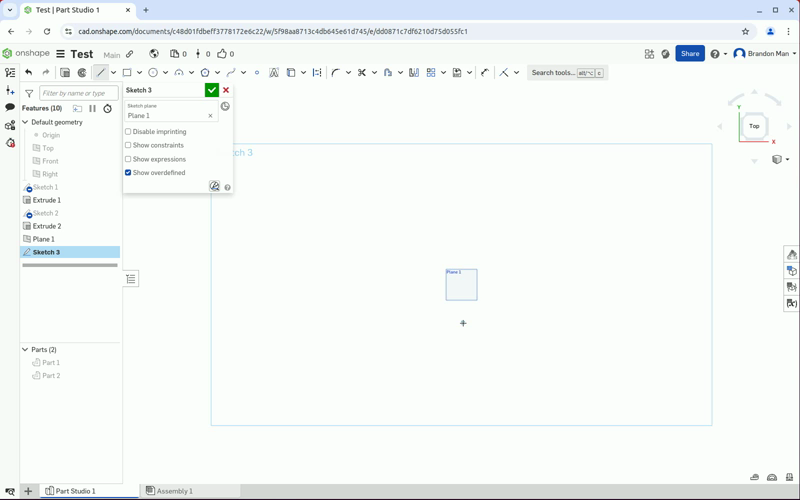
key_down(shift)
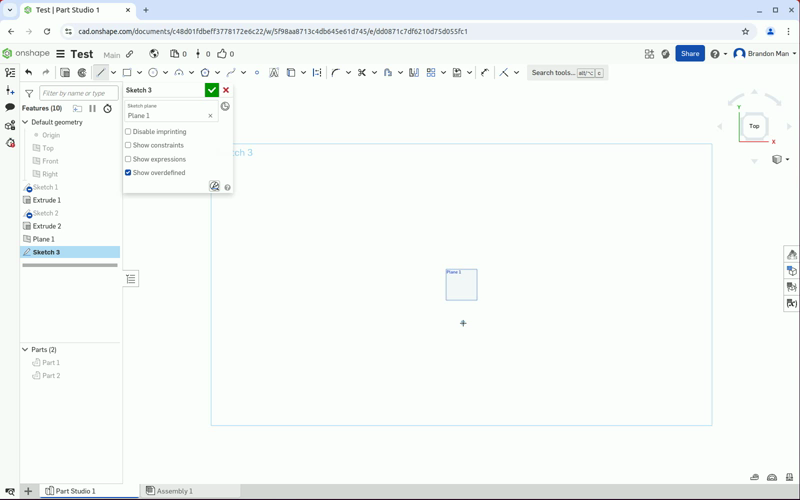
mouse_move(527, 322)
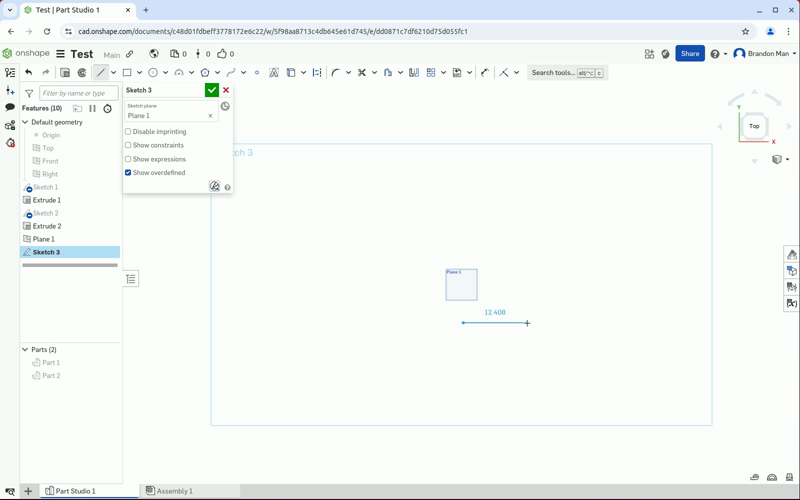
click(527, 322)
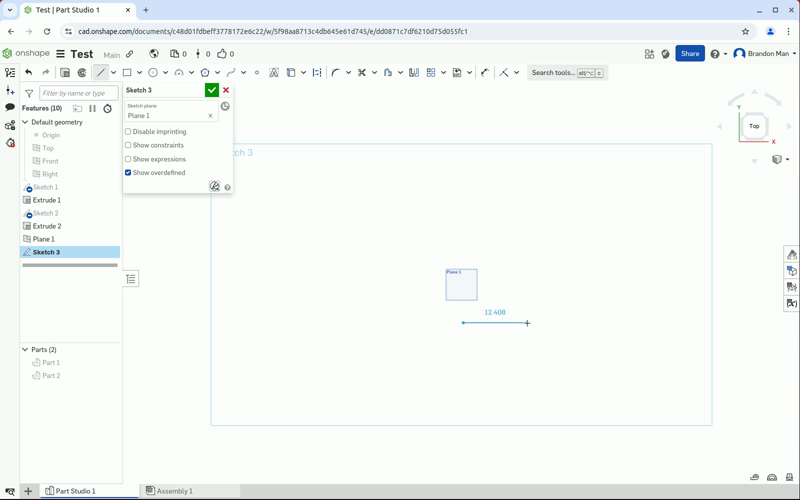
key_up(shift)
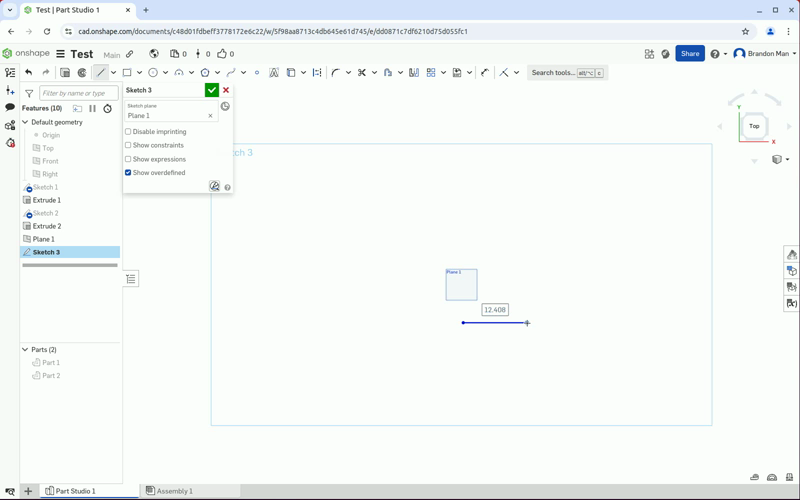
key_down(shift)
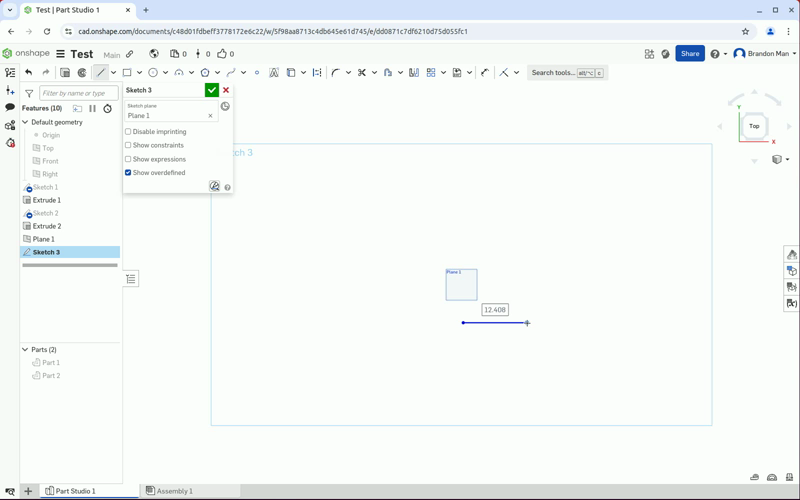
mouse_move(527, 170)
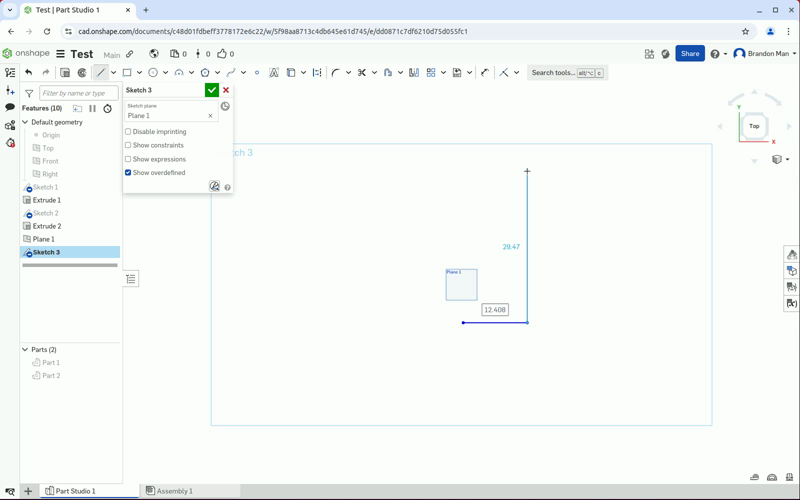
click(527, 170)
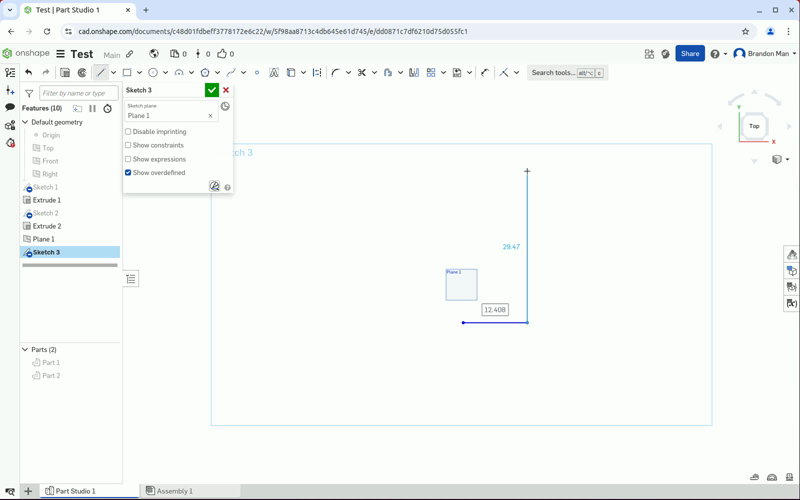
key_up(shift)
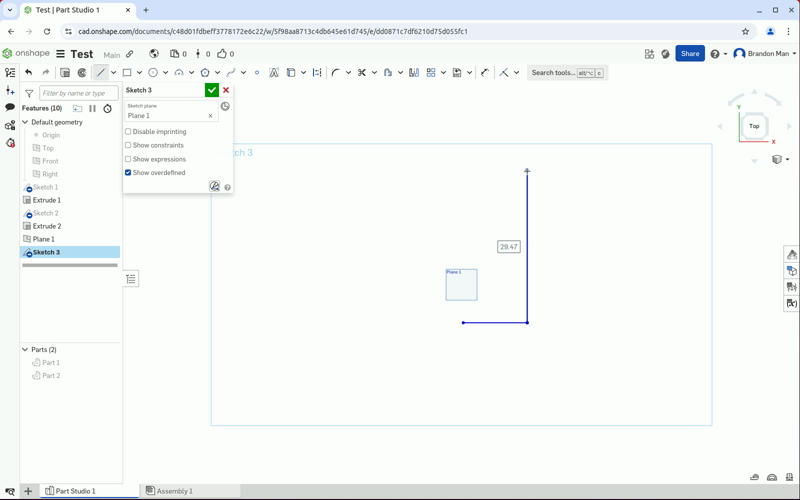
key_down(shift)
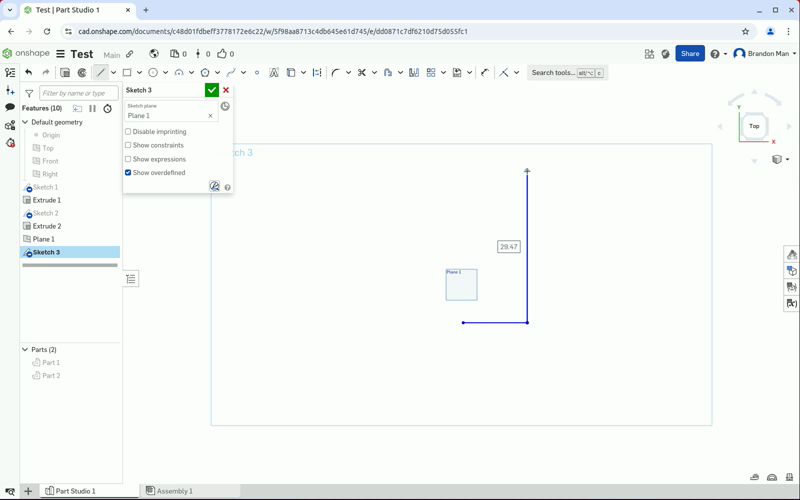
mouse_move(463, 170)
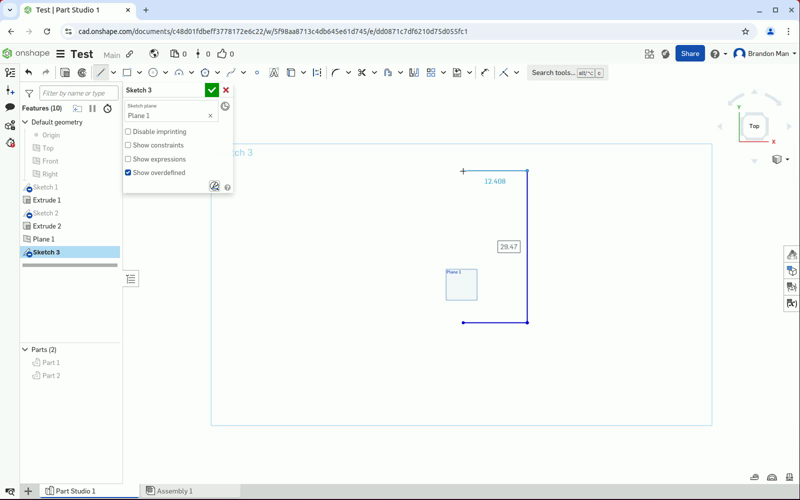
click(463, 170)
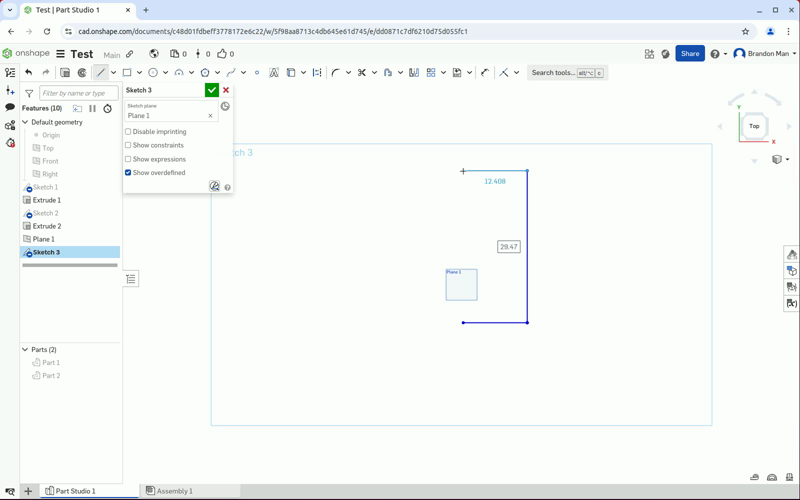
key_up(shift)
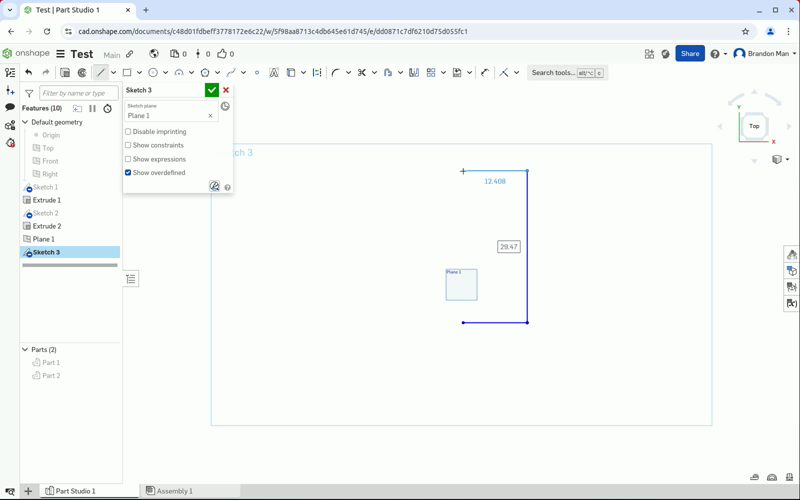
key_down(shift)
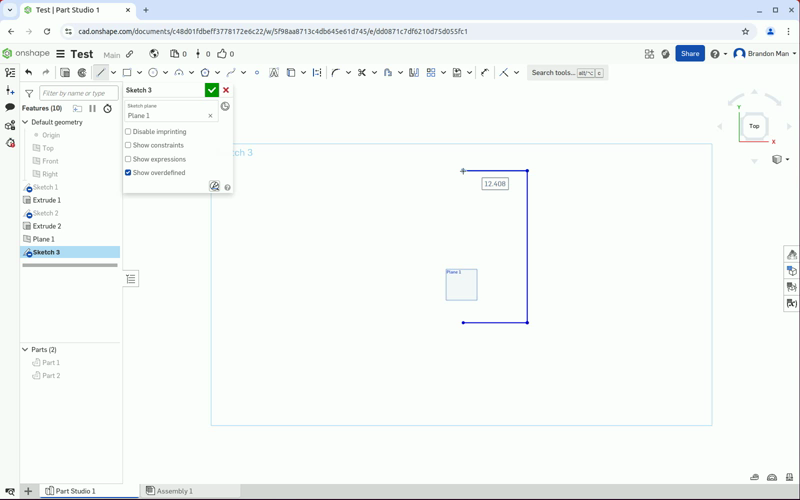
mouse_move(463, 282)
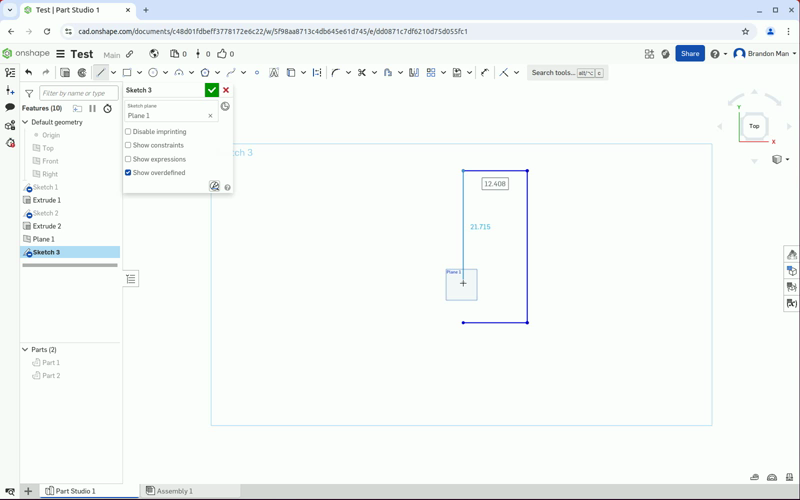
click(463, 282)
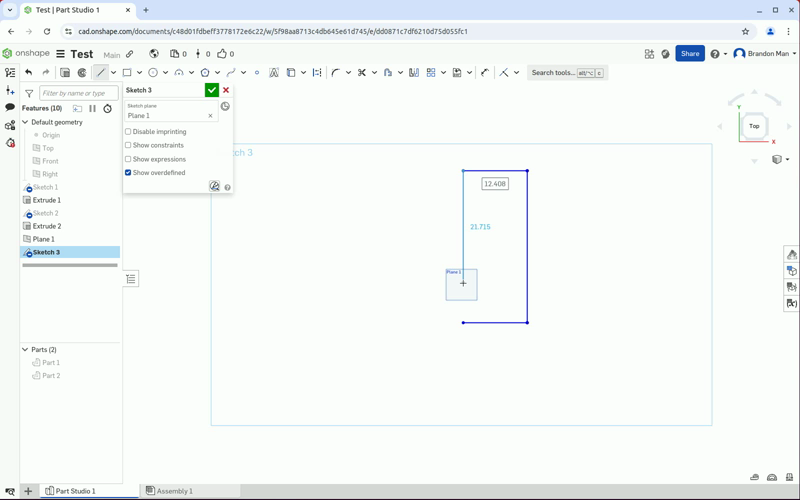
key_up(shift)
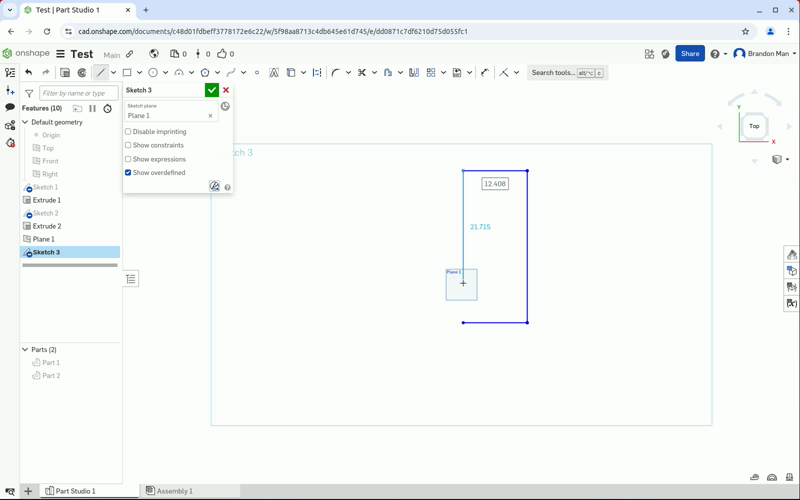
key_down(shift)
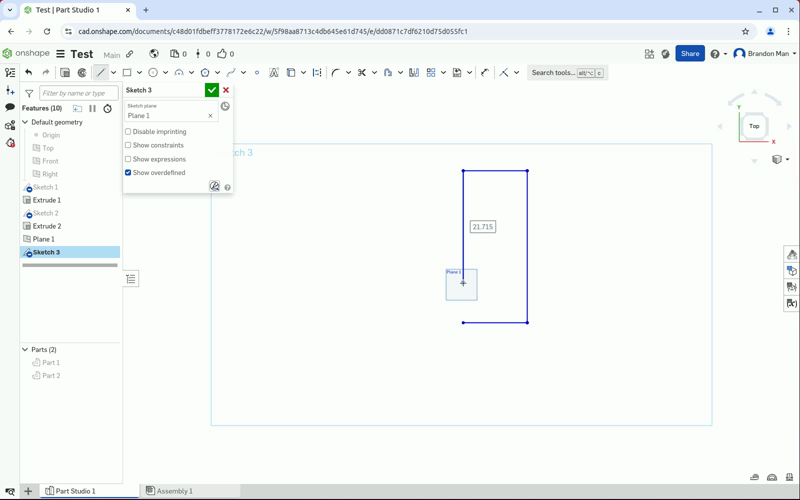
mouse_move(493, 282)
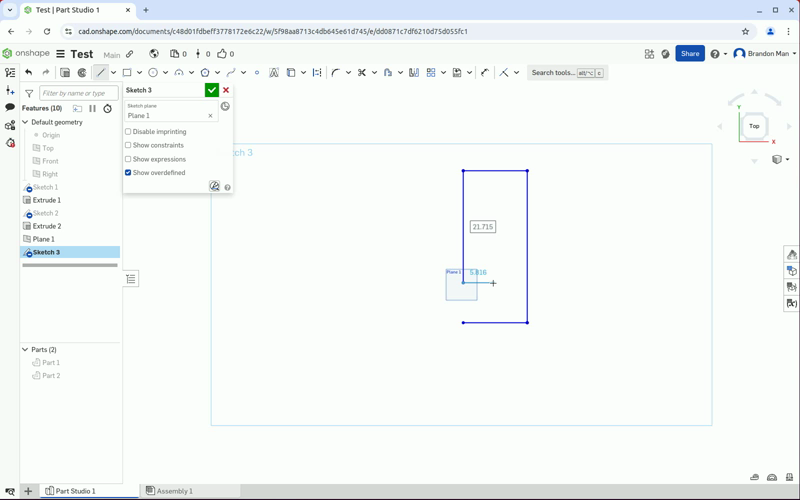
mouse_move(466, 282)
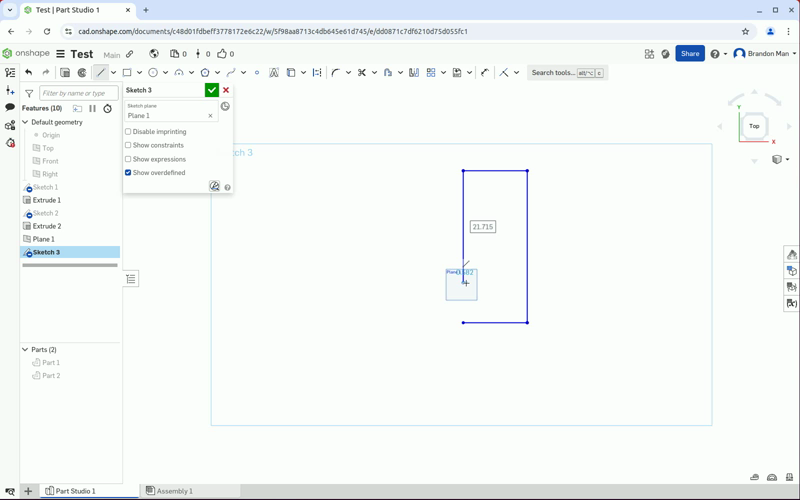
scroll(6)
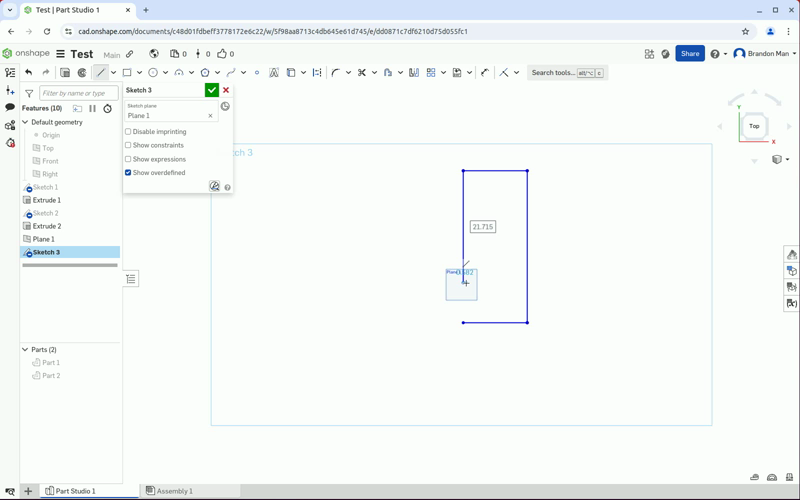
scroll(6)
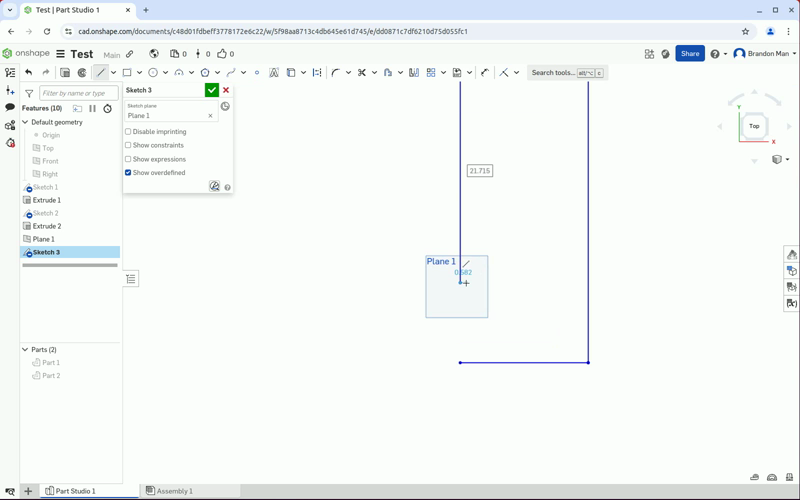
scroll(6)
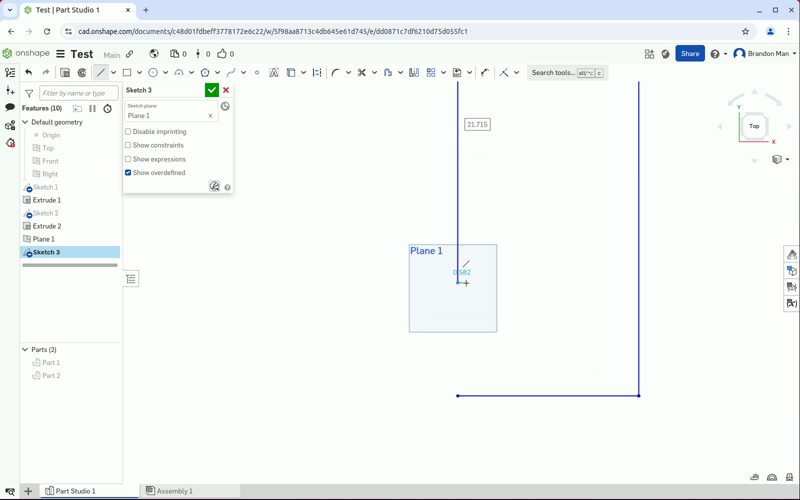
scroll(6)
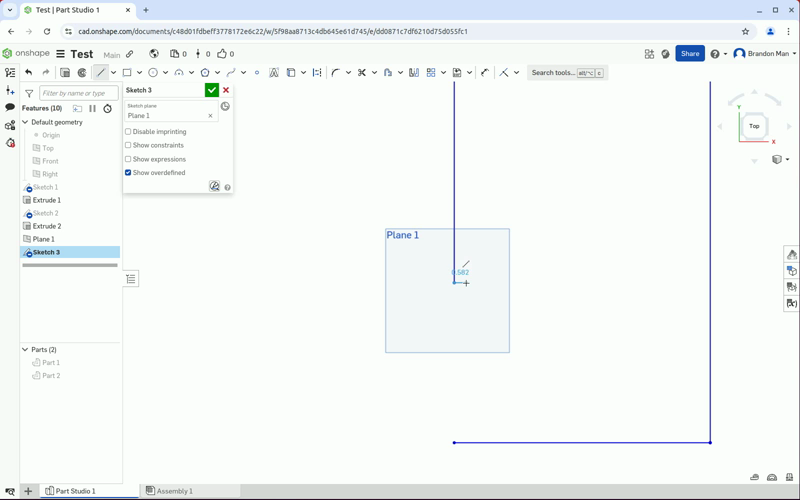
scroll(6)
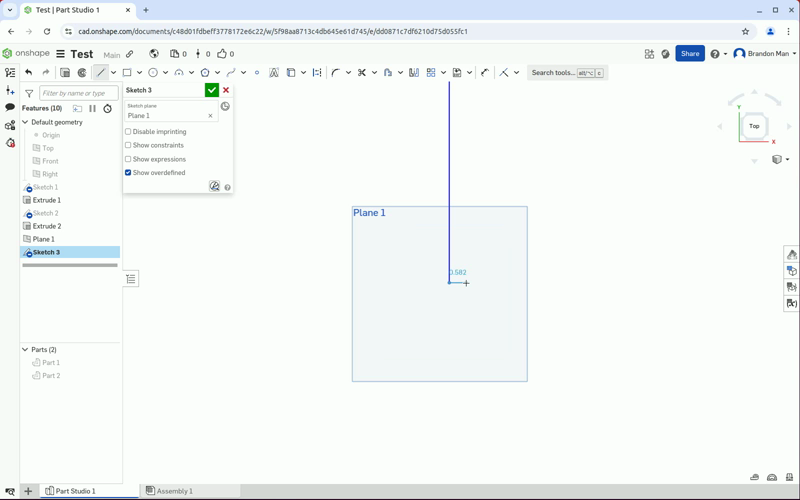
scroll(6)
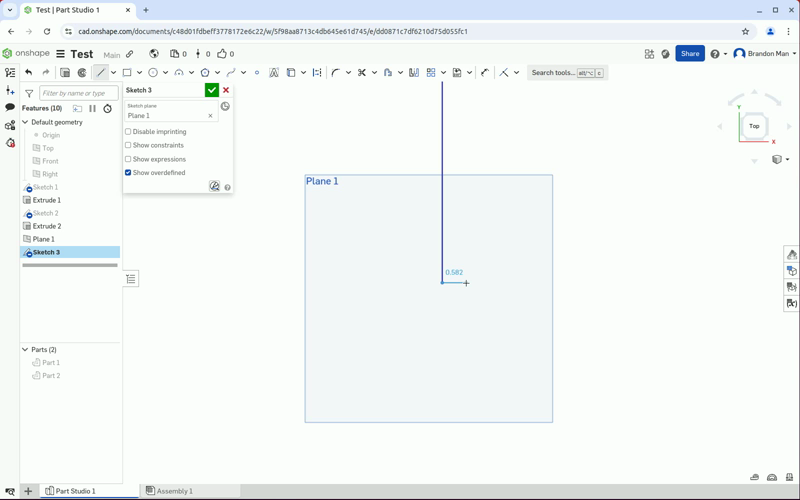
scroll(6)
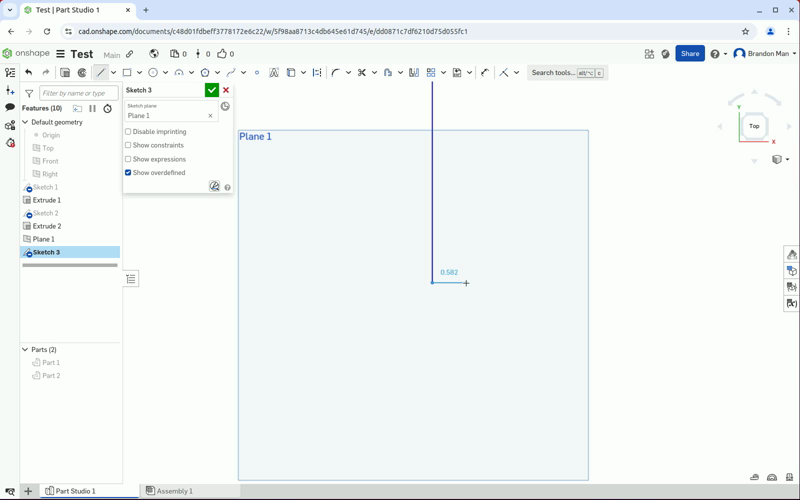
click(466, 282)
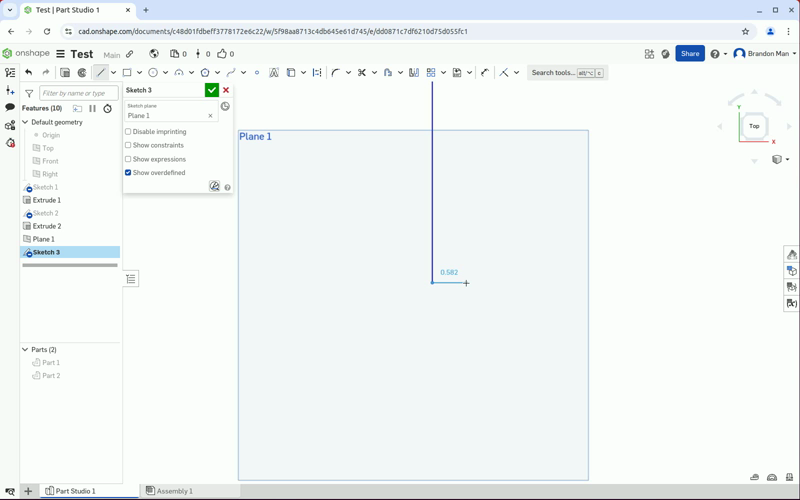
scroll(-6)
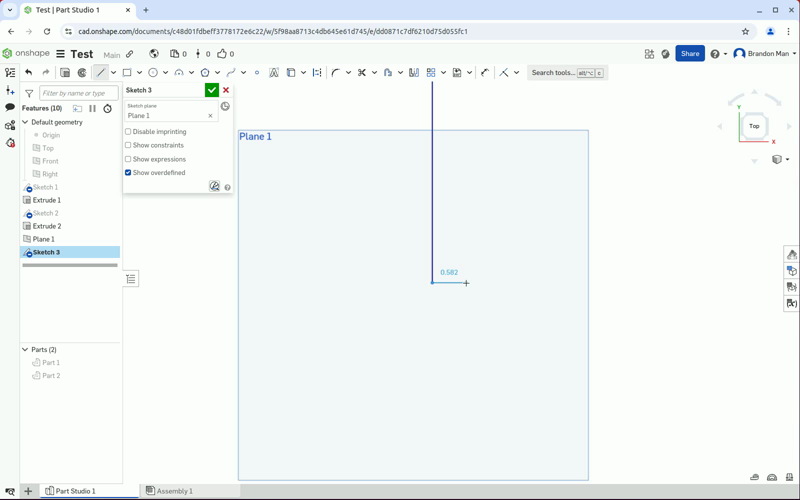
scroll(-6)
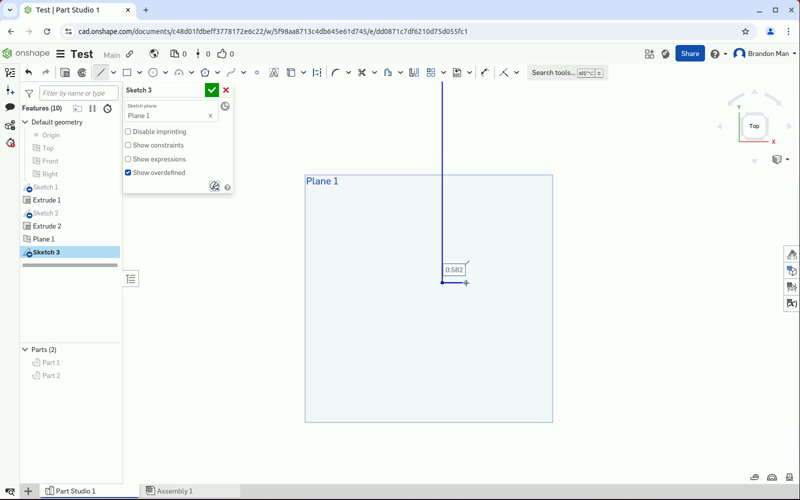
scroll(-6)
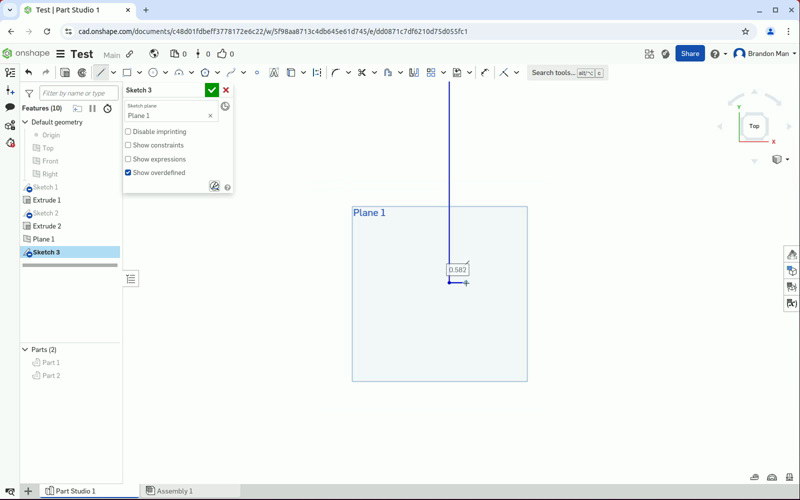
scroll(-6)
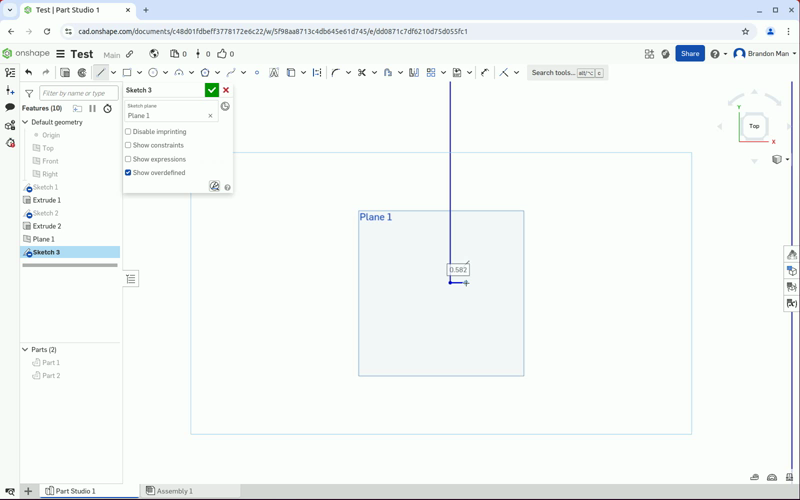
scroll(-6)
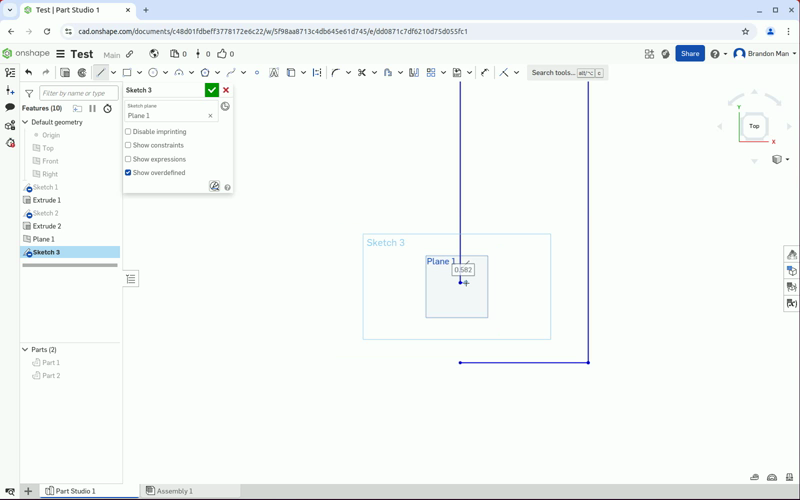
scroll(-6)
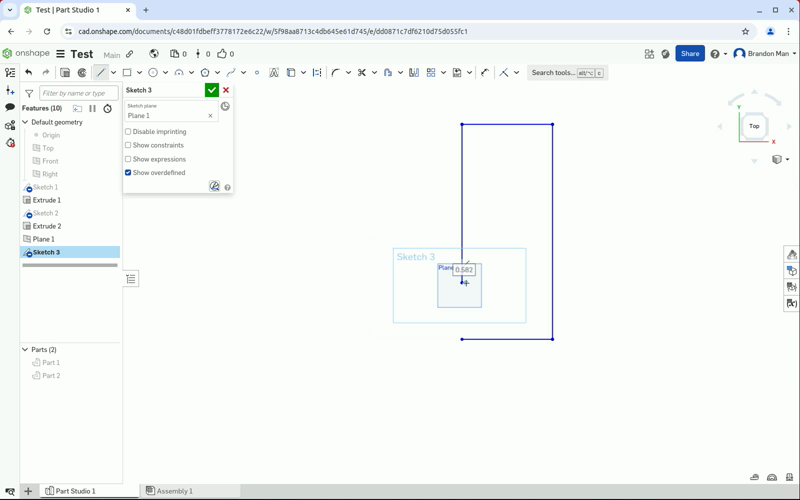
scroll(-6)
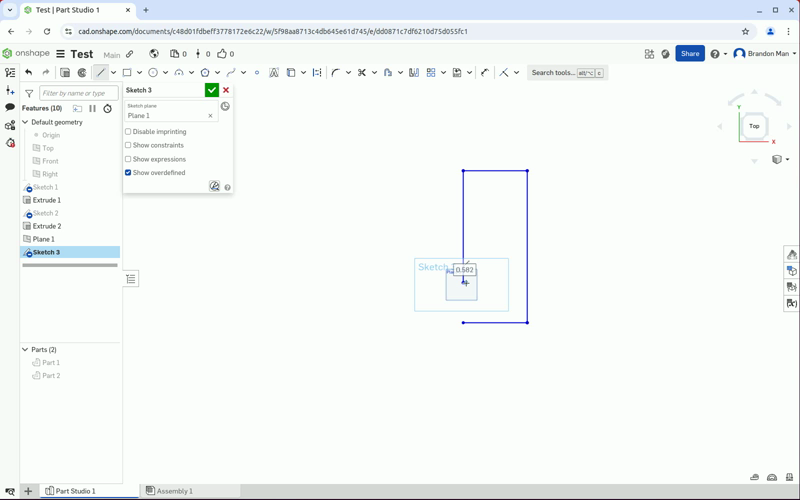
key_up(shift)
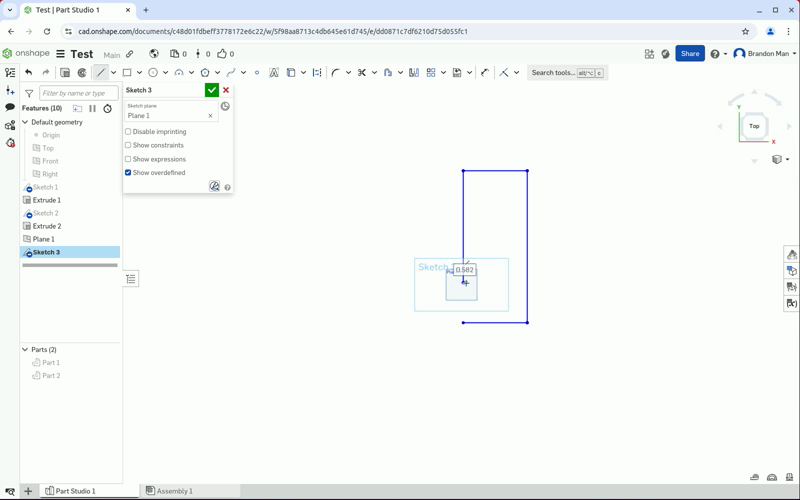
key_down(shift)
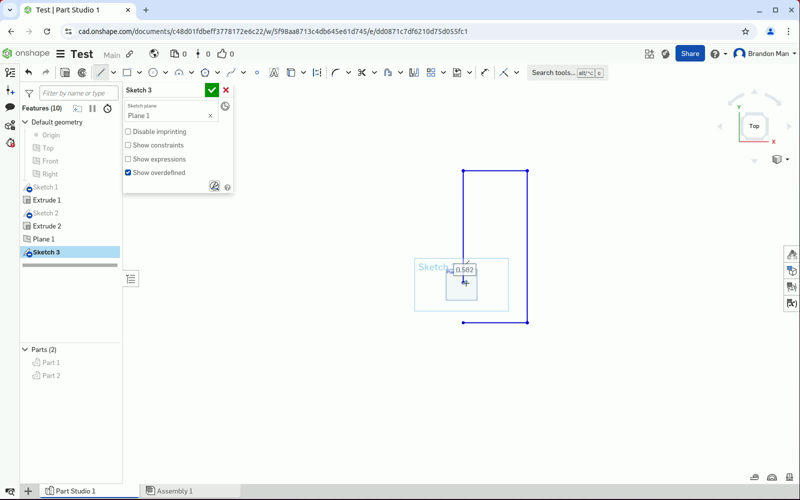
mouse_move(496, 282)
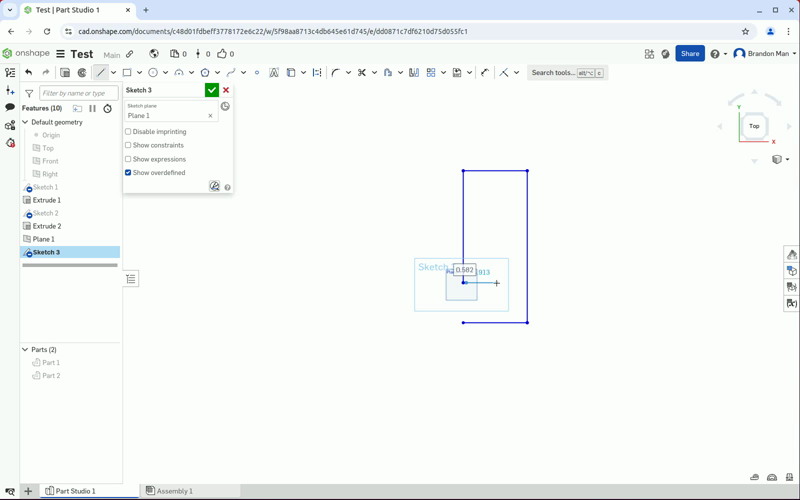
mouse_move(466, 287)
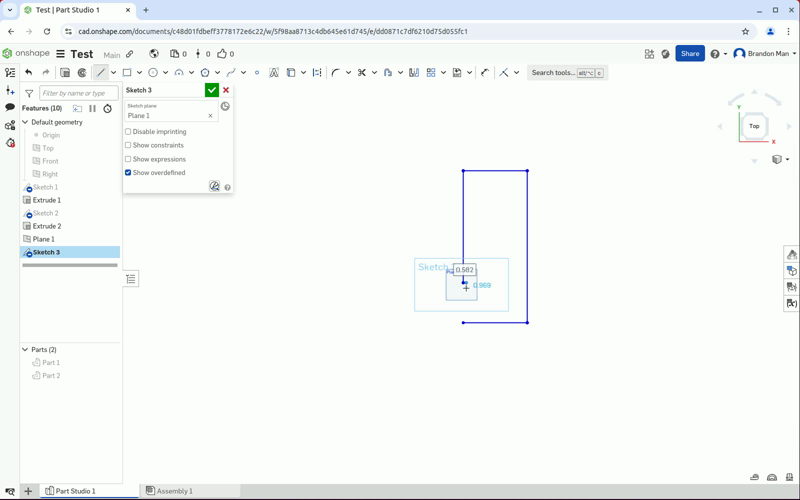
scroll(6)
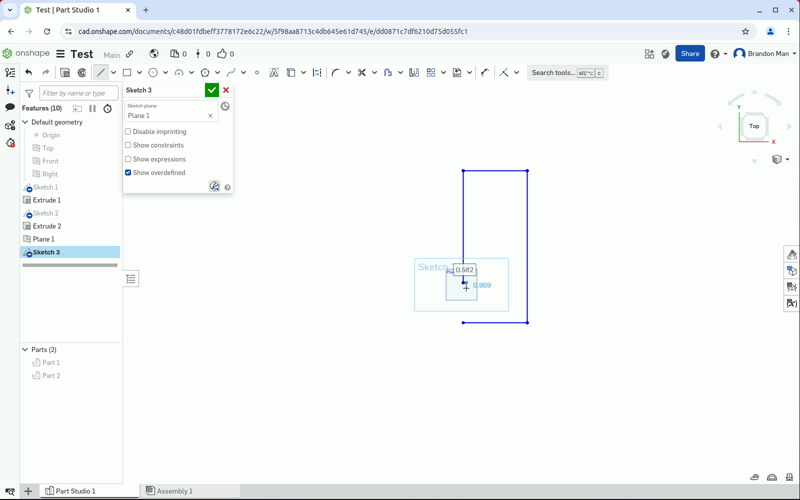
scroll(6)
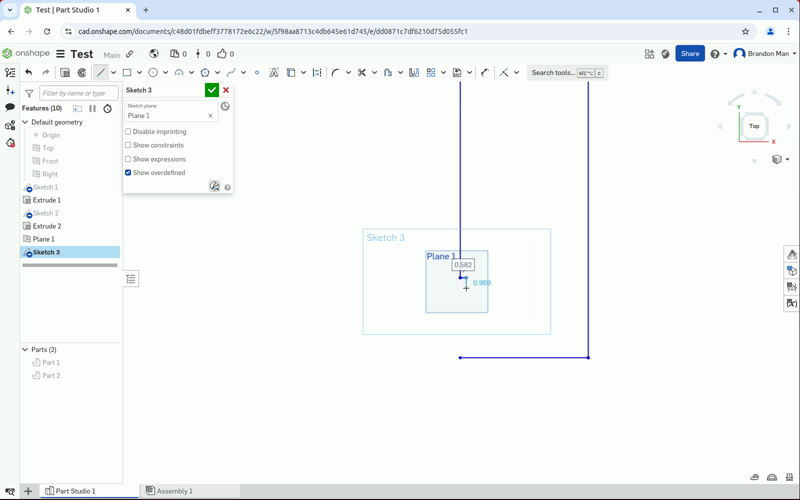
scroll(6)
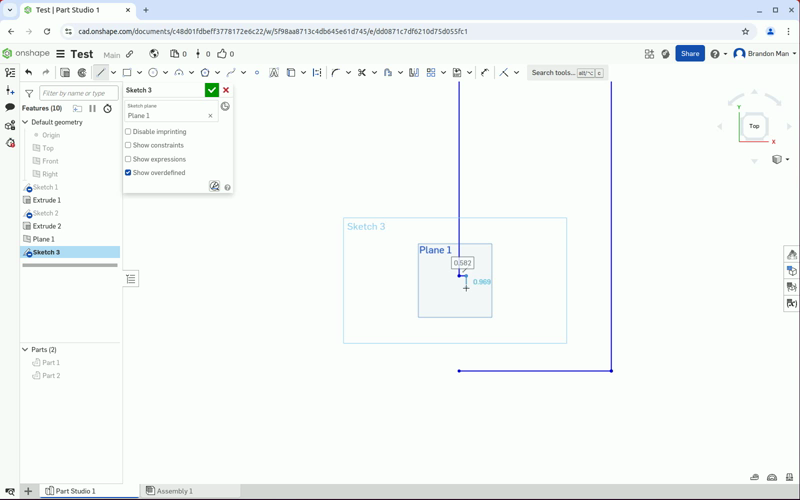
scroll(6)
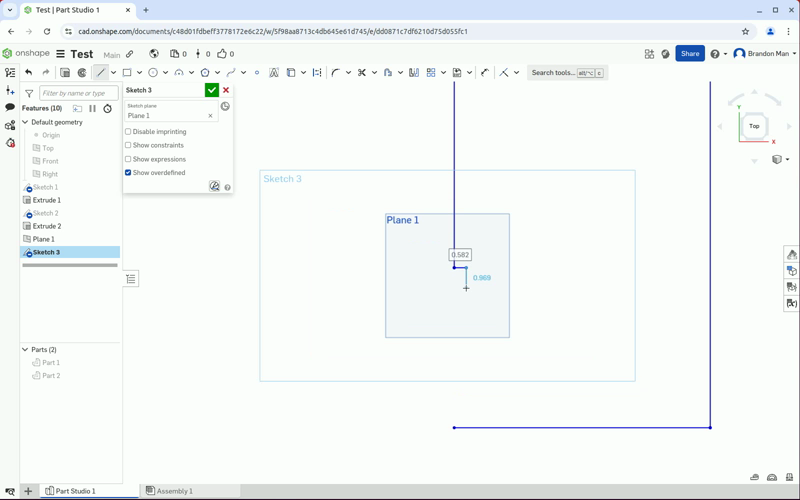
scroll(6)
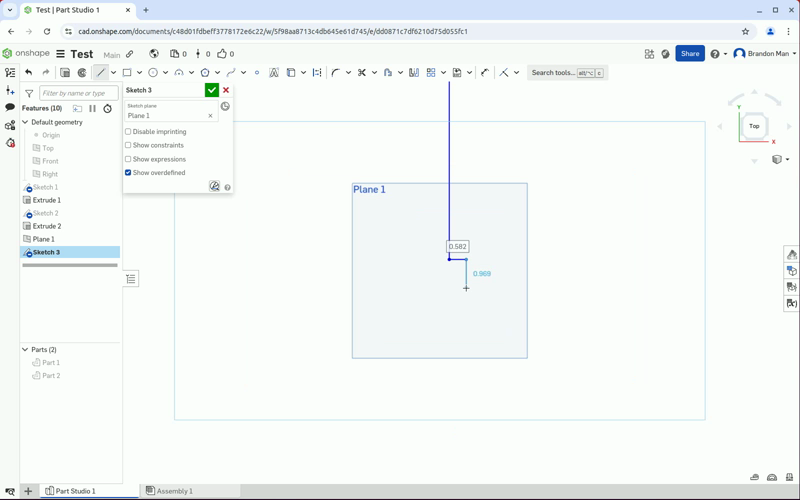
scroll(6)
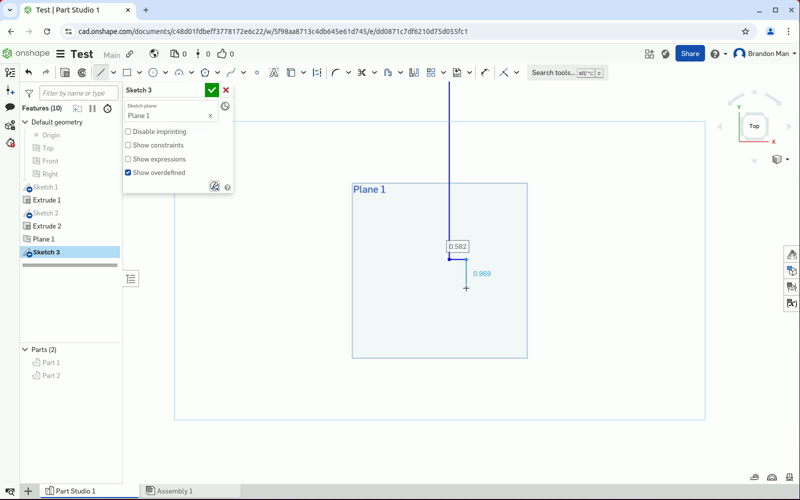
scroll(6)
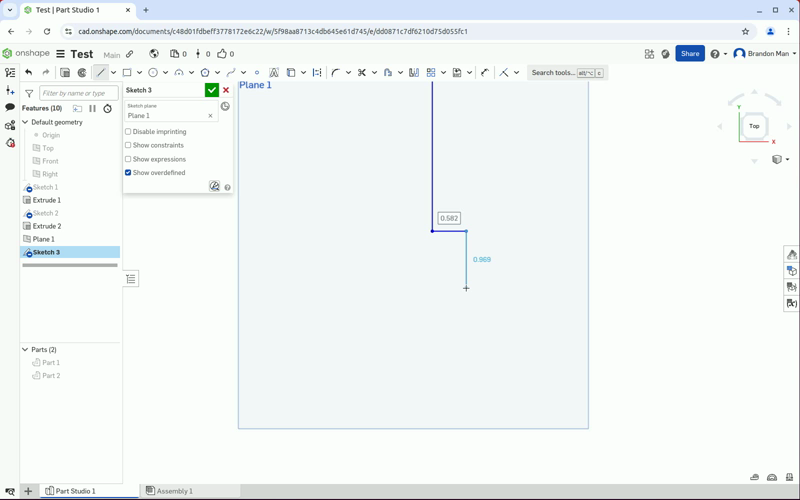
click(466, 287)
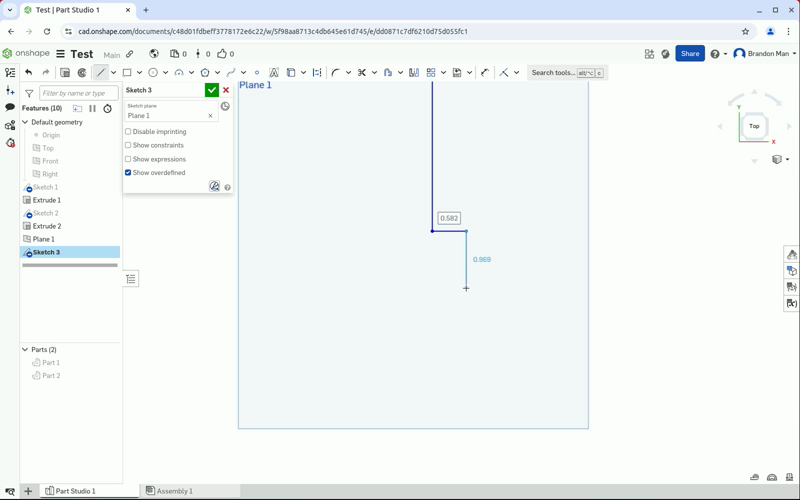
scroll(-6)
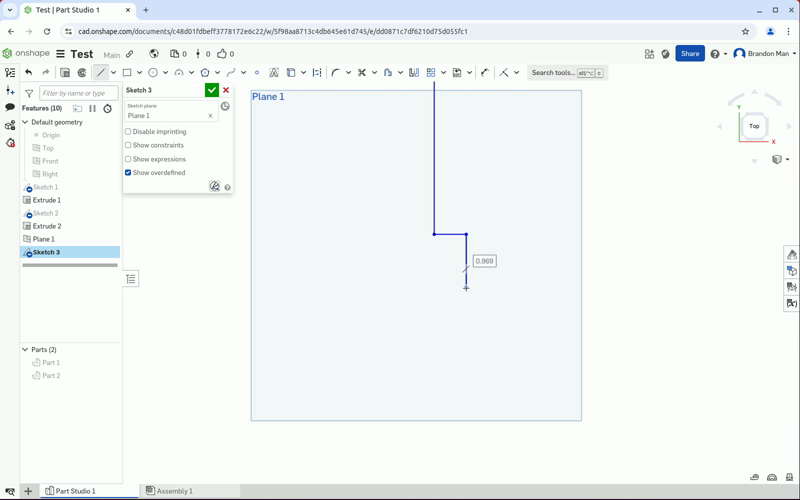
scroll(-6)
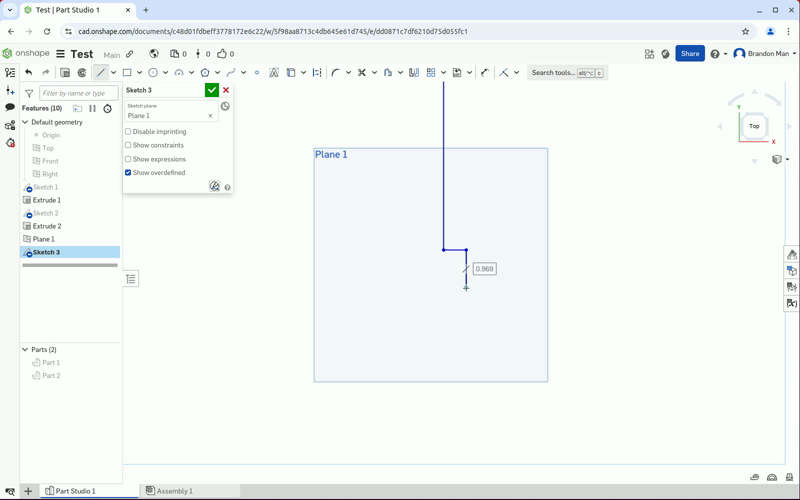
scroll(-6)
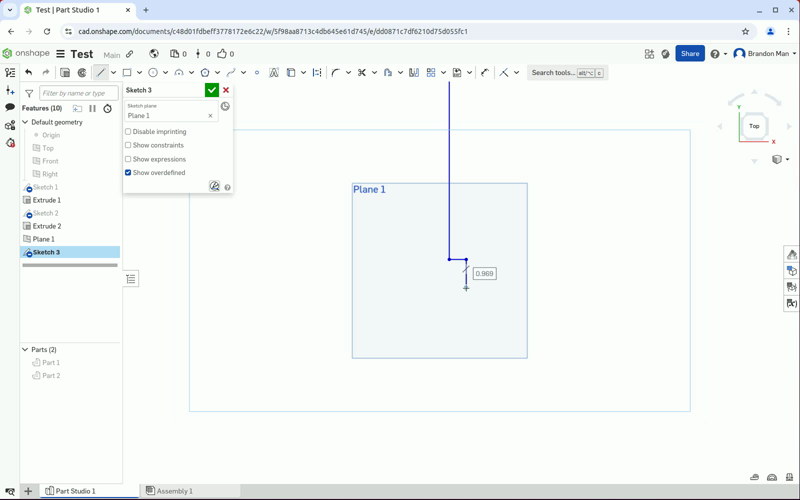
scroll(-6)
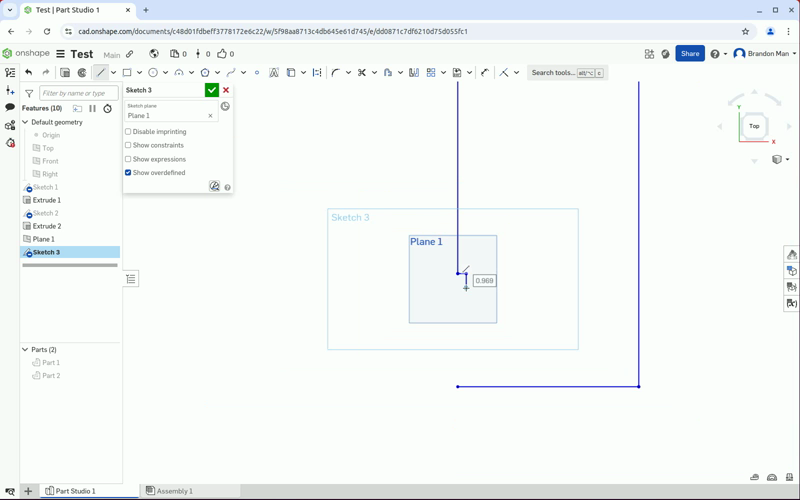
scroll(-6)
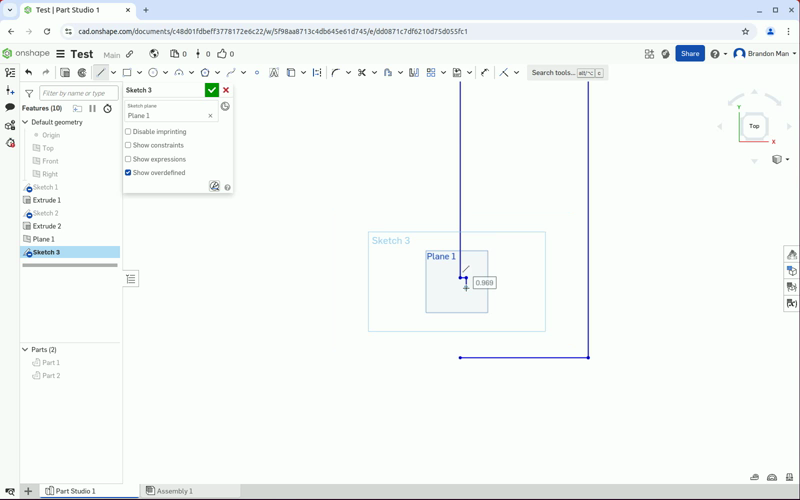
scroll(-6)
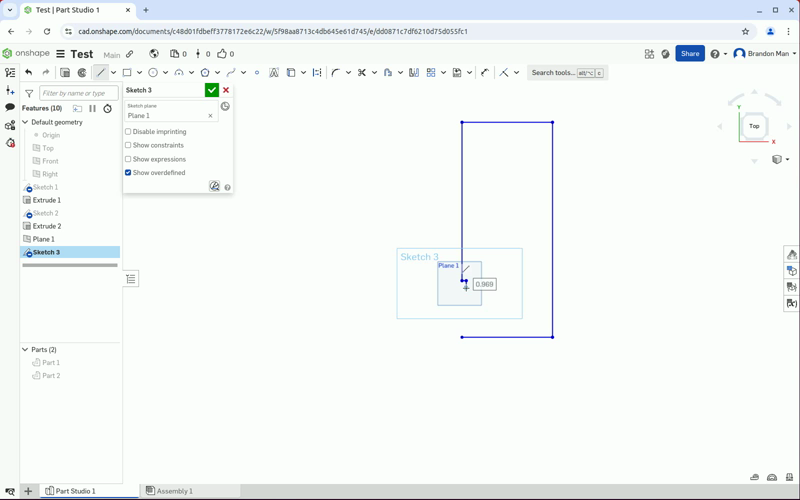
scroll(-6)
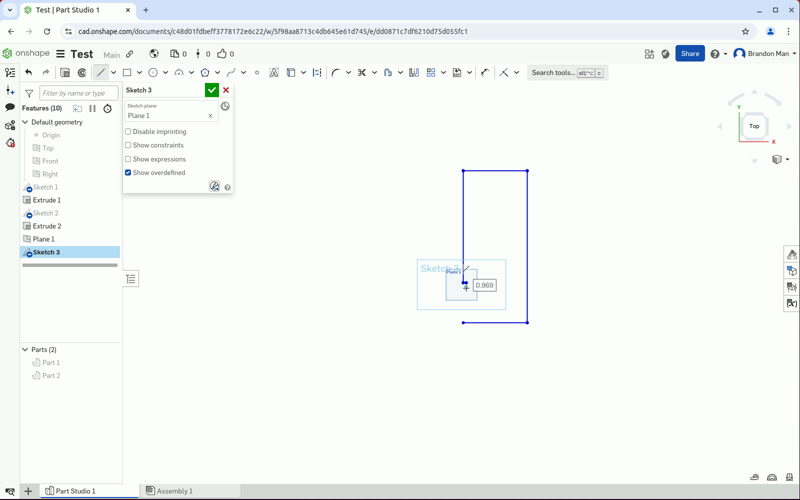
key_up(shift)
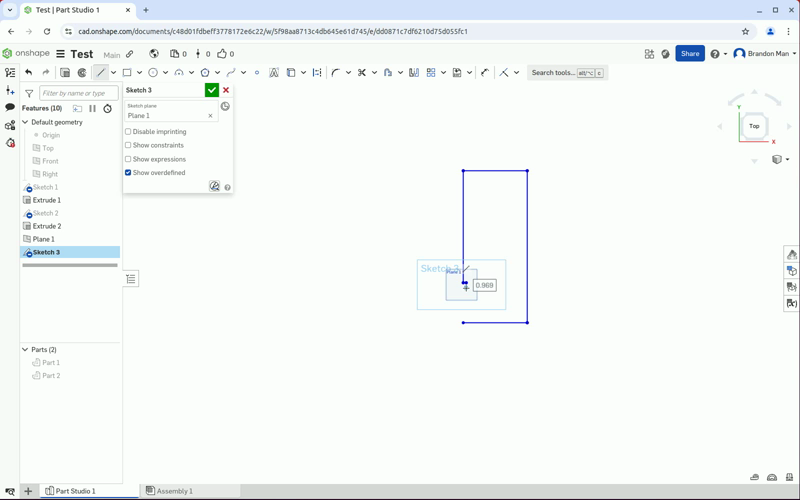
key_down(shift)
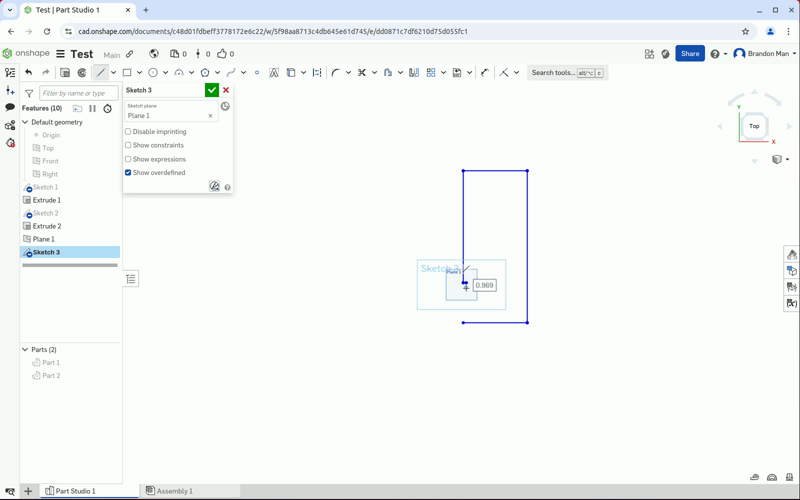
mouse_move(496, 287)
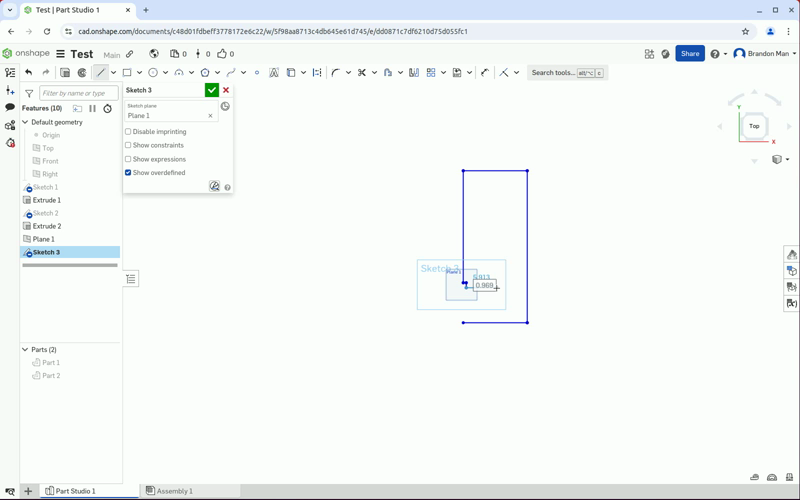
mouse_move(463, 287)
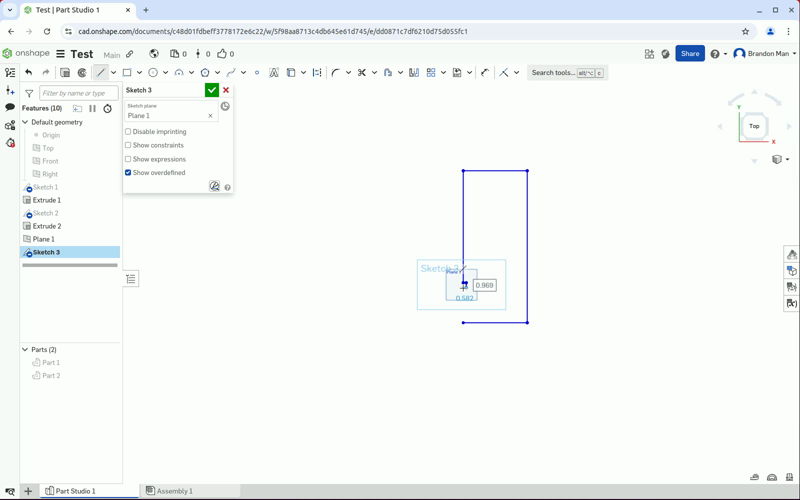
scroll(6)
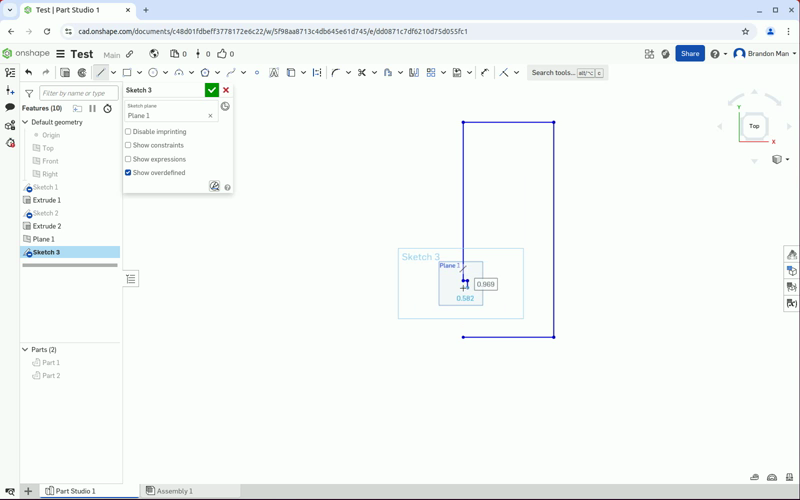
scroll(6)
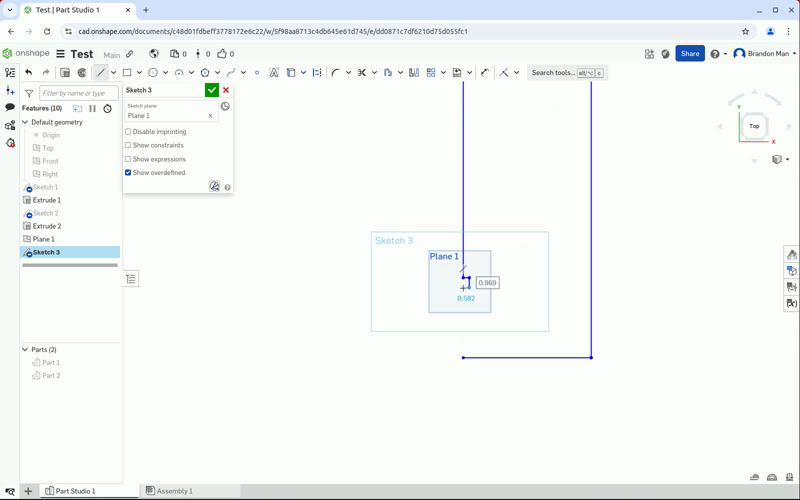
scroll(6)
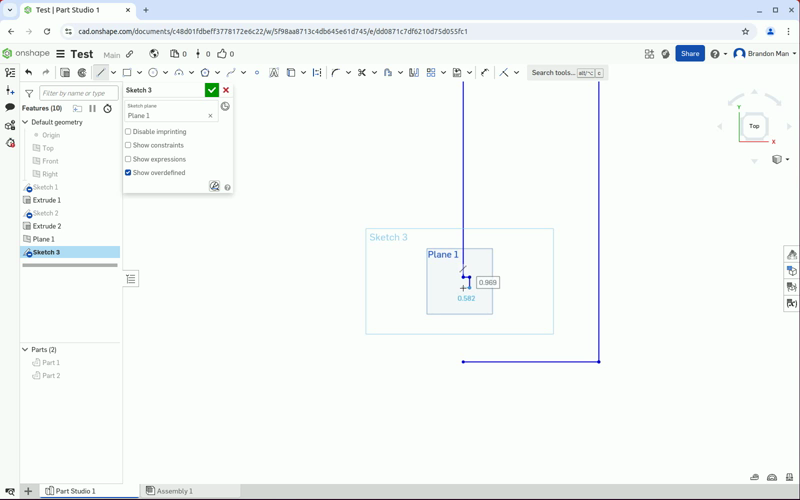
scroll(6)
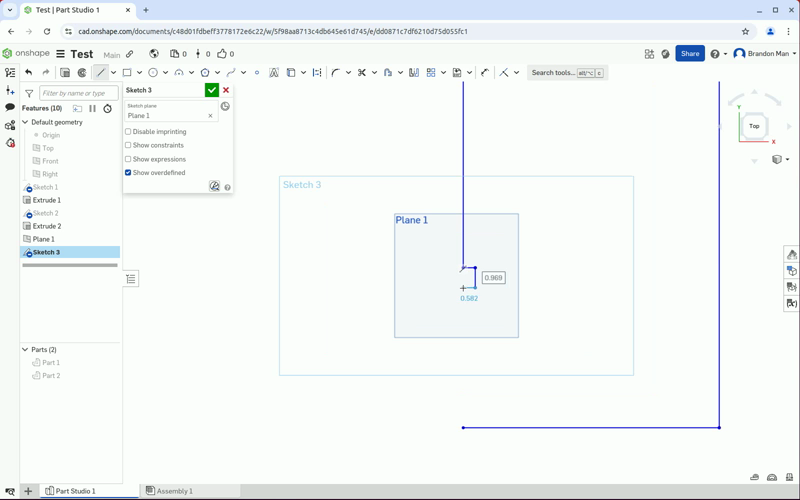
scroll(6)
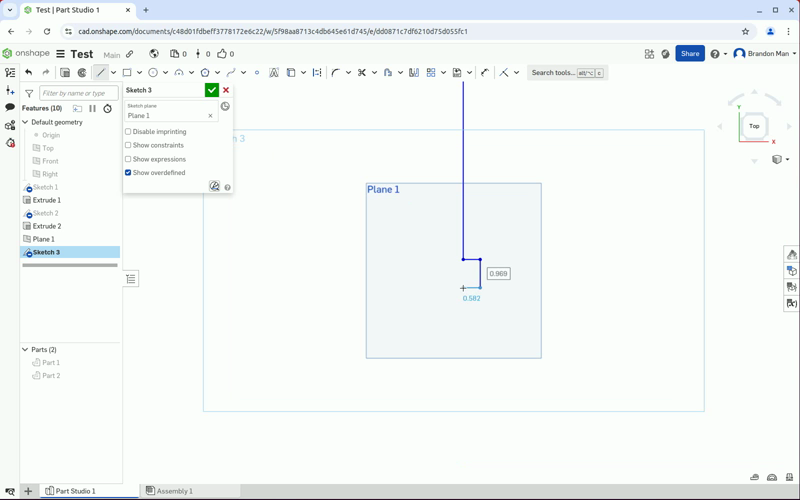
scroll(6)
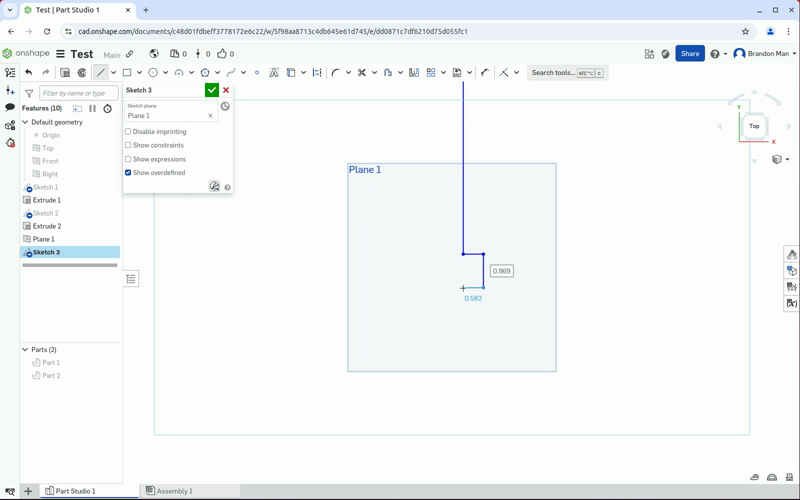
scroll(6)
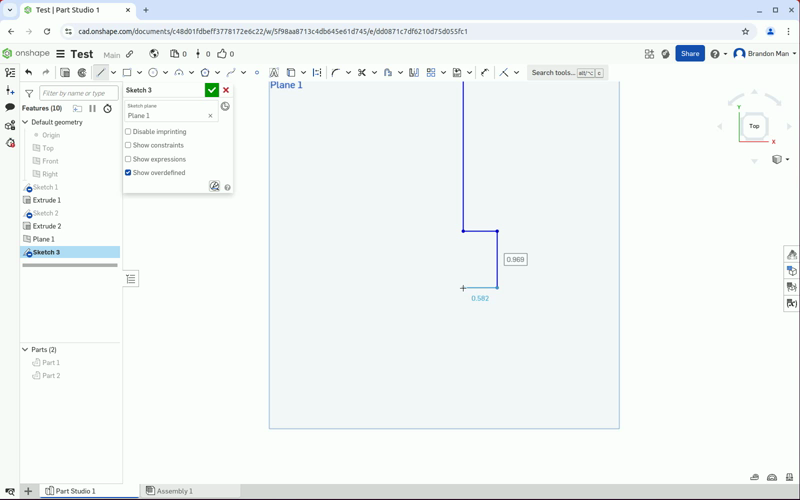
click(463, 287)
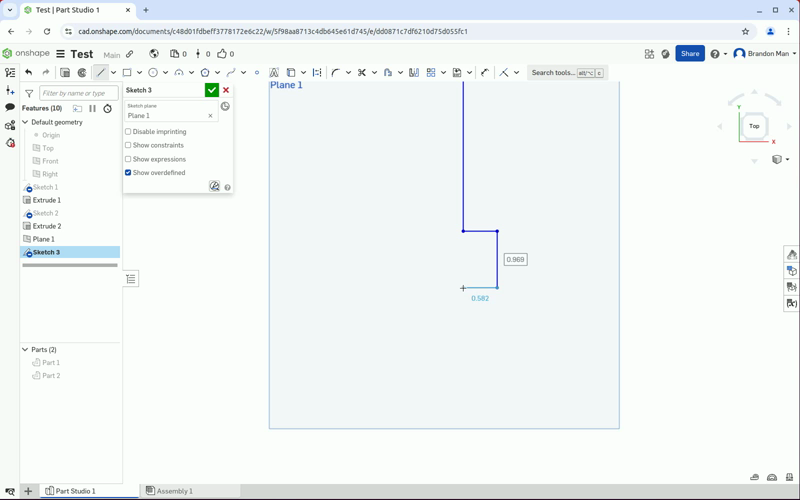
scroll(-6)
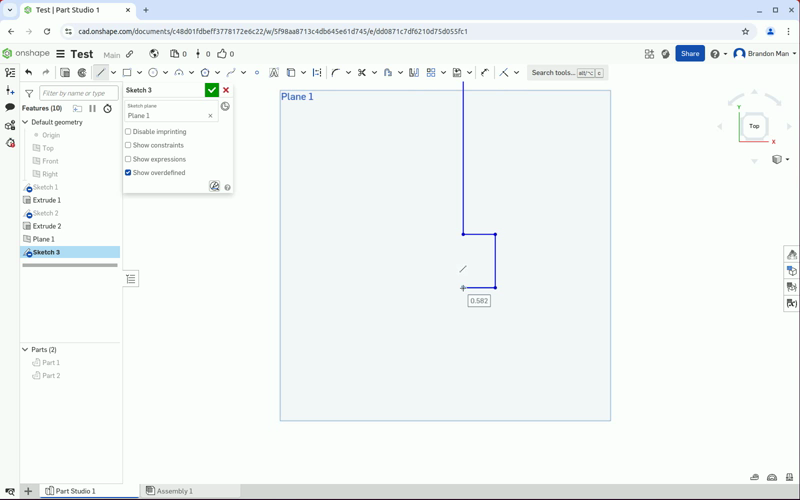
scroll(-6)
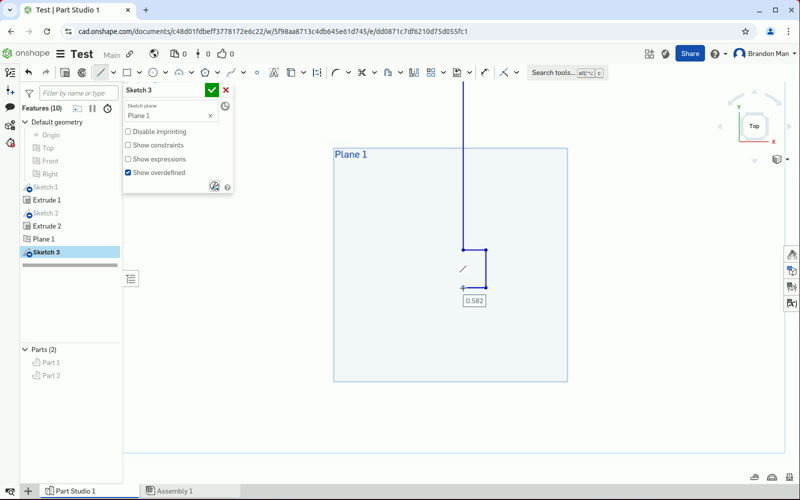
scroll(-6)
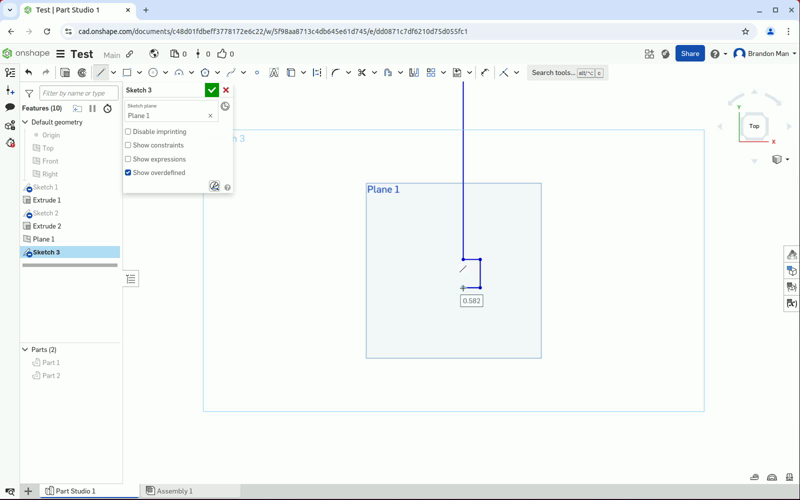
scroll(-6)
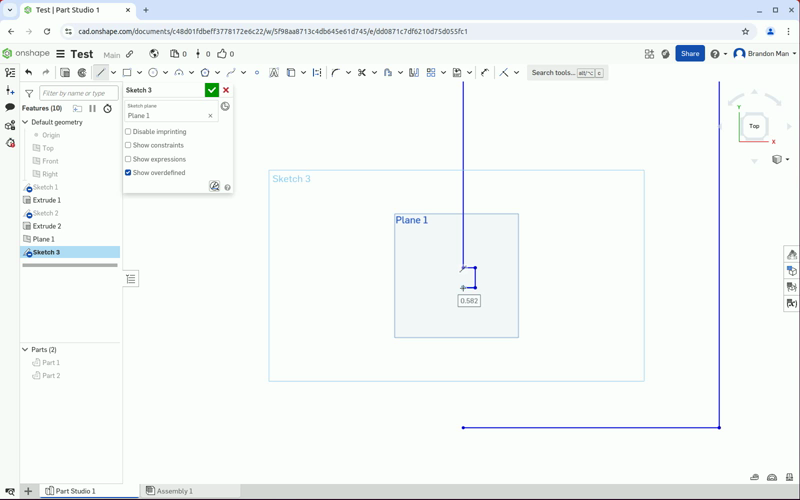
scroll(-6)
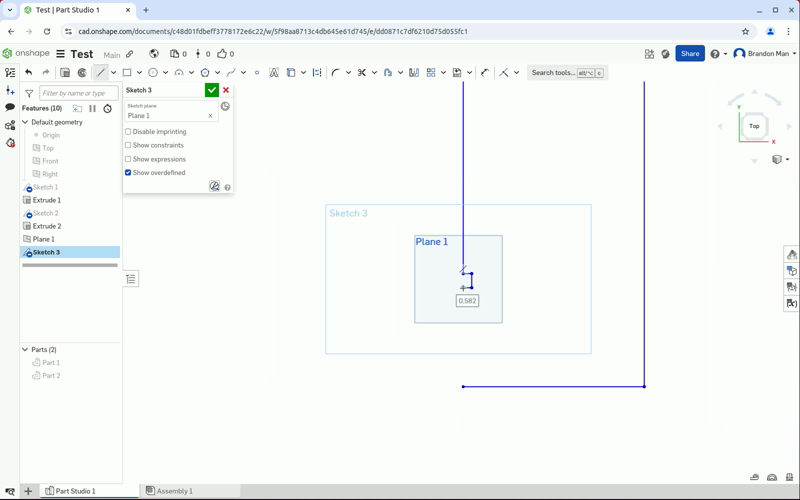
scroll(-6)
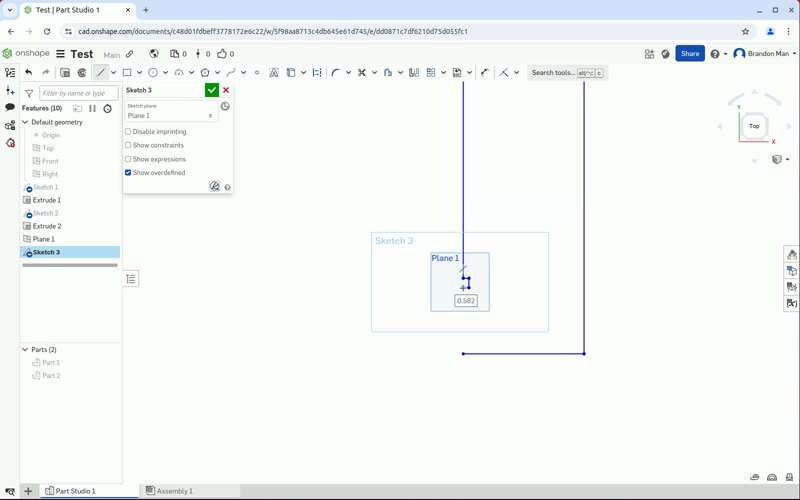
scroll(-6)
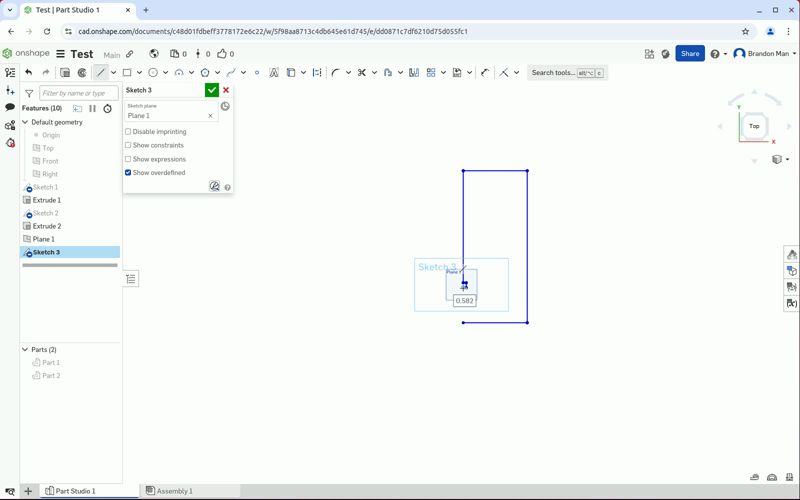
key_up(shift)
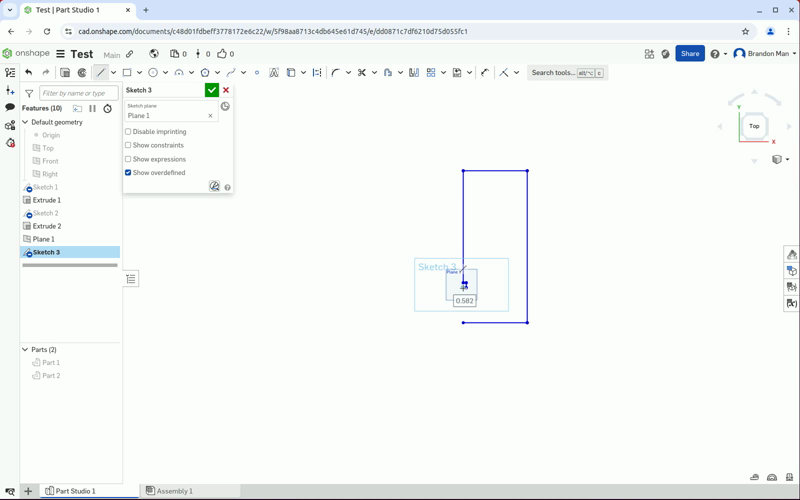
mouse_move(493, 287)
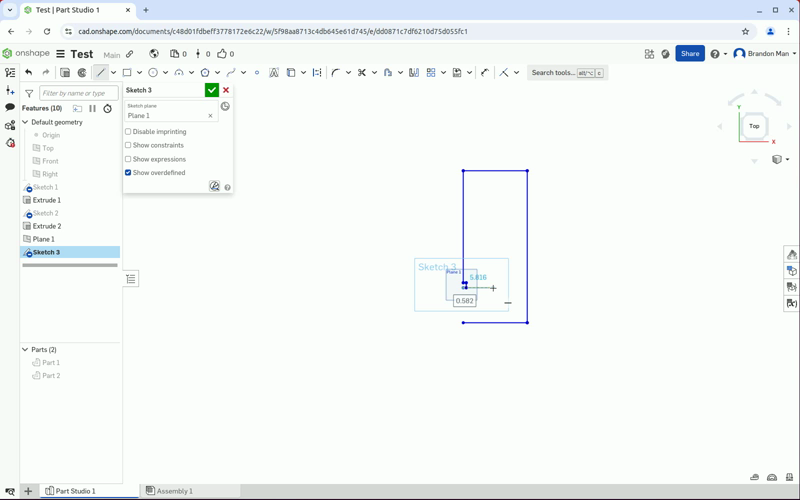
key_down(shift)
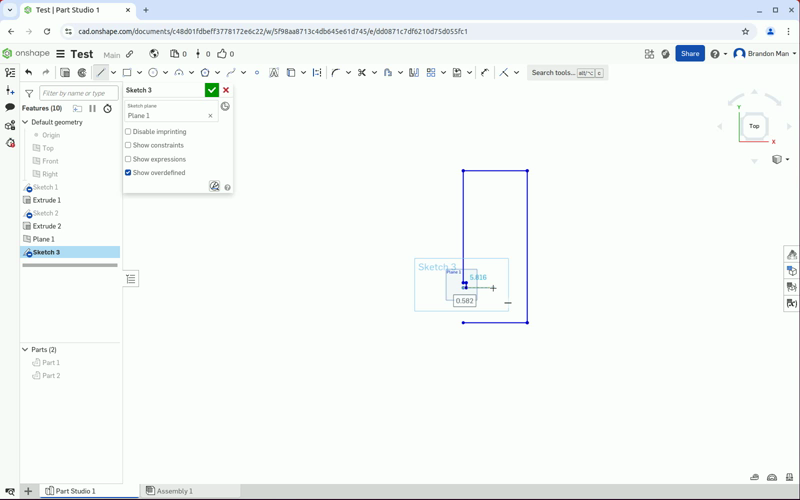
mouse_move(463, 322)
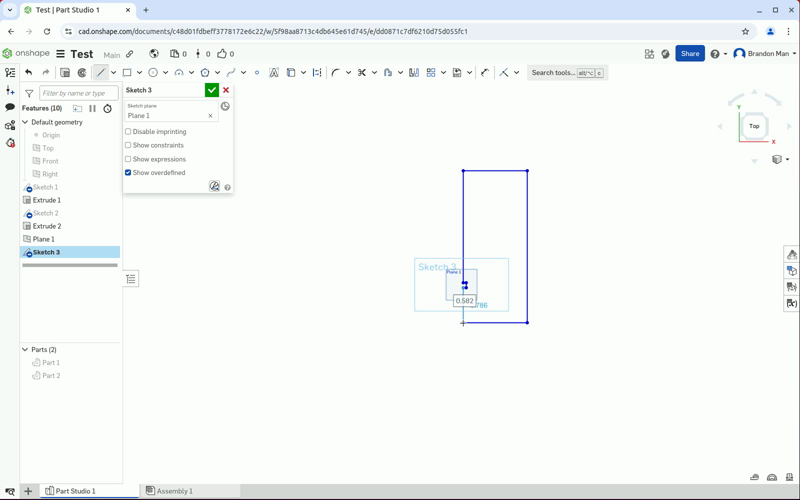
key_up(shift)
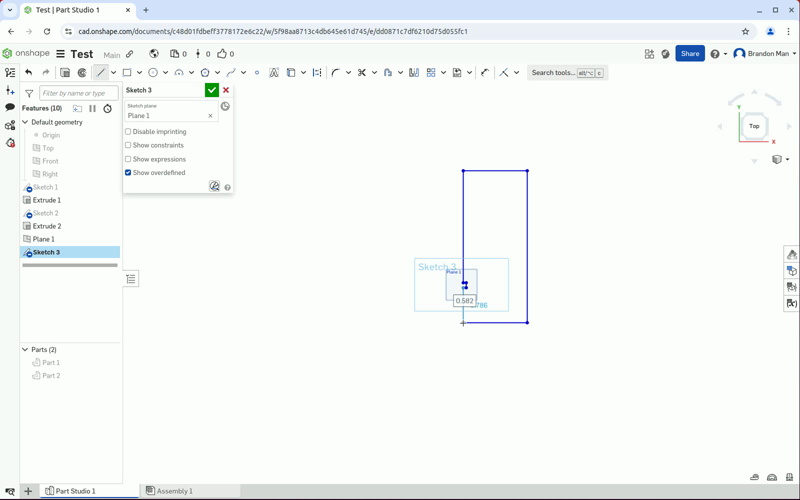
click(463, 322)
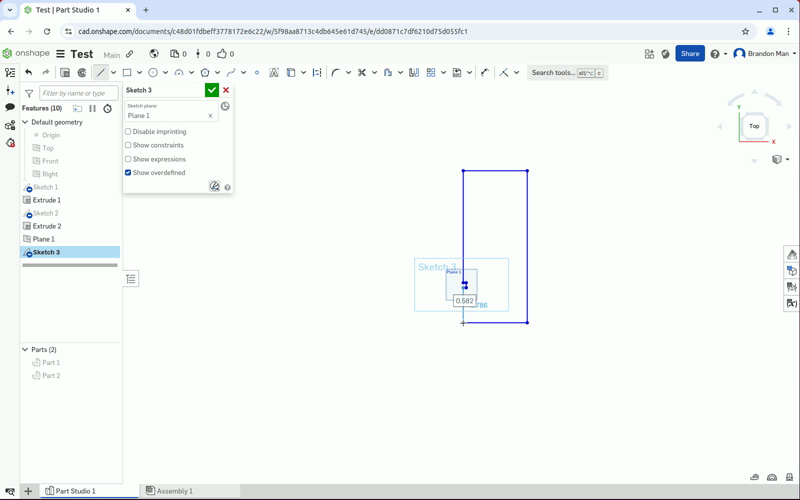
key(esc)
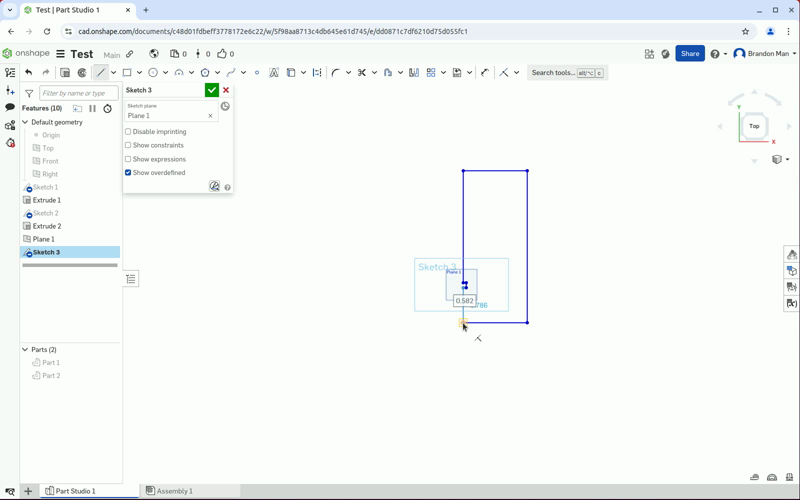
mouse_move(516, 242)
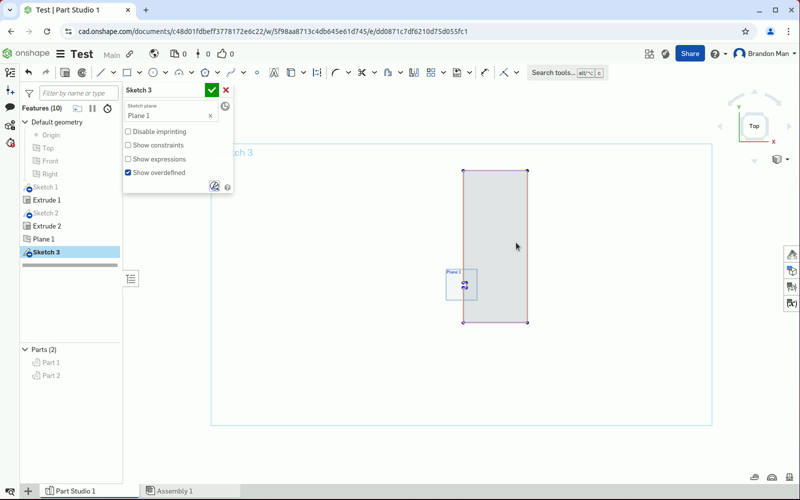
click(516, 242)
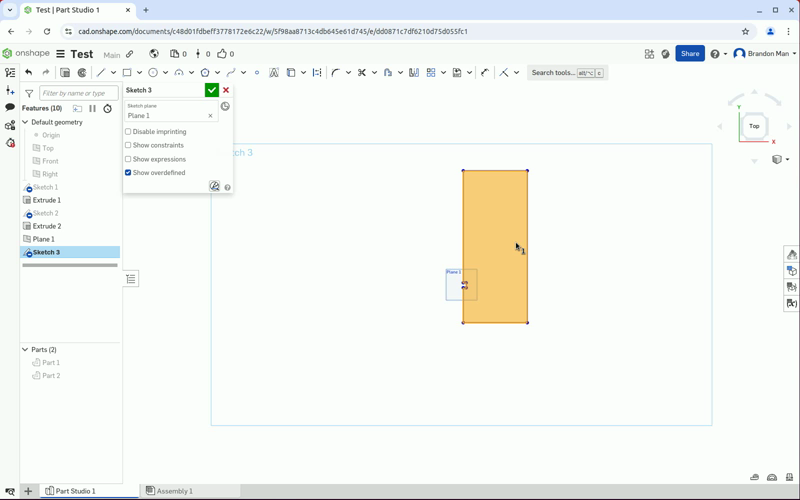
mouse_move(73, 352)
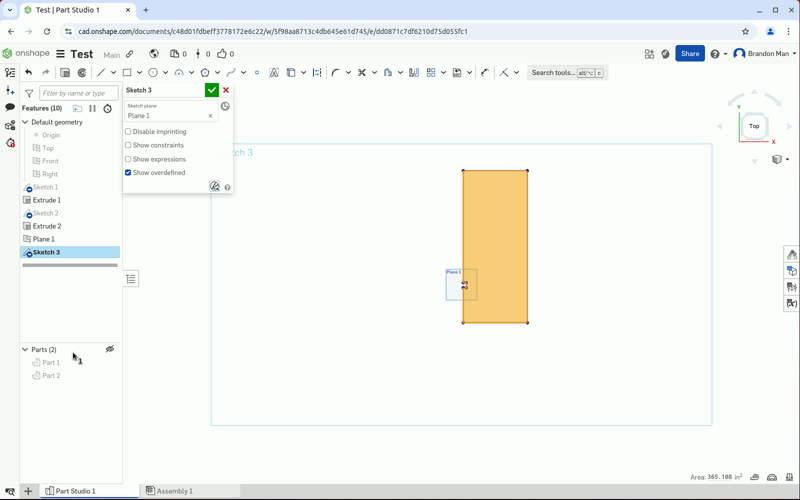
key(shift+y)
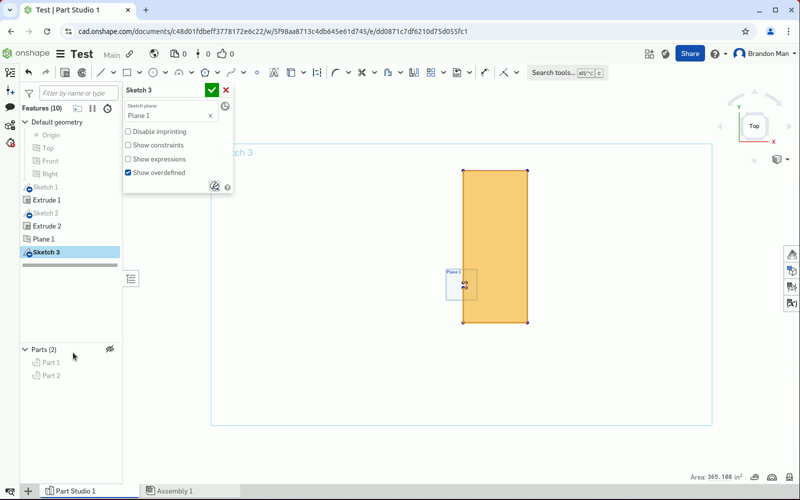
key(shift+e)
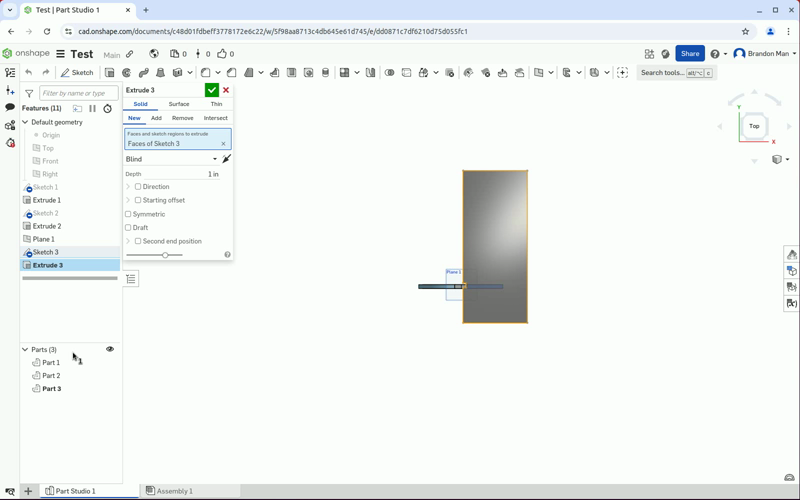
mouse_move(143, 106)
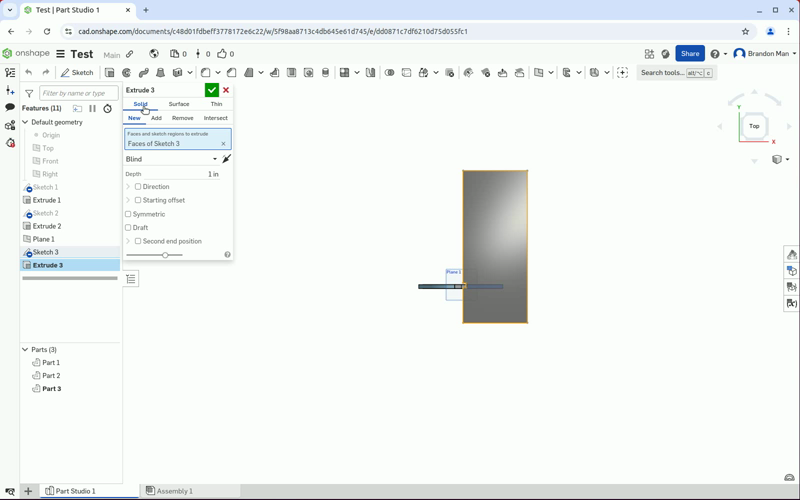
click(143, 106)
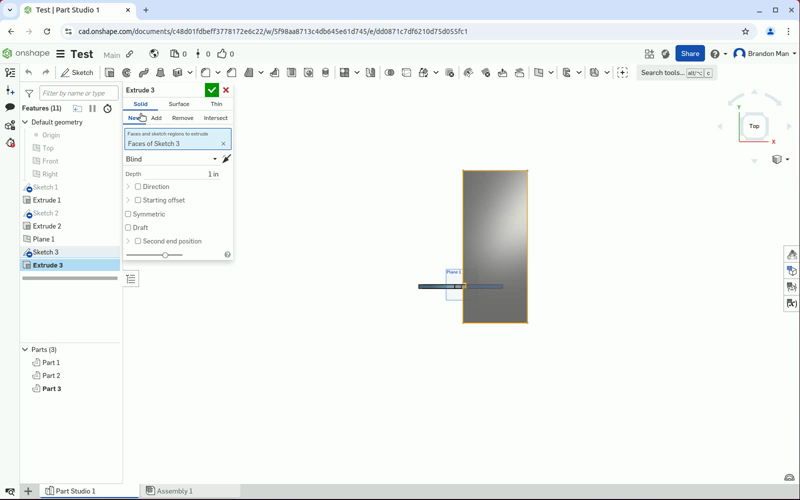
mouse_move(137, 120)
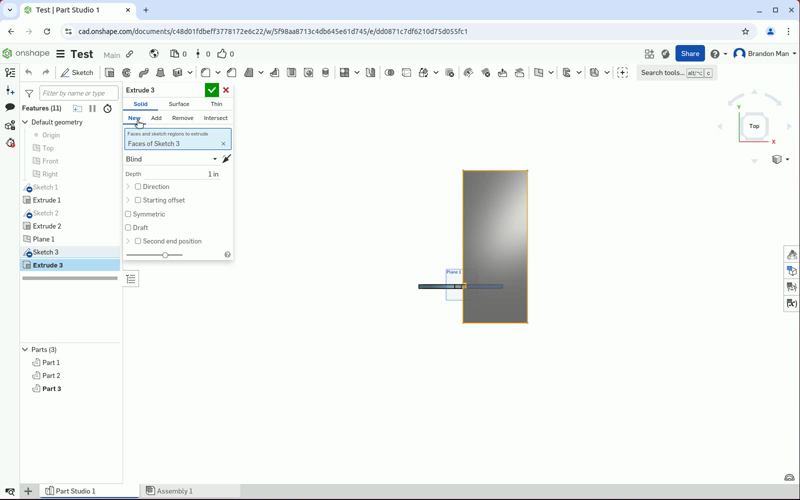
click(137, 120)
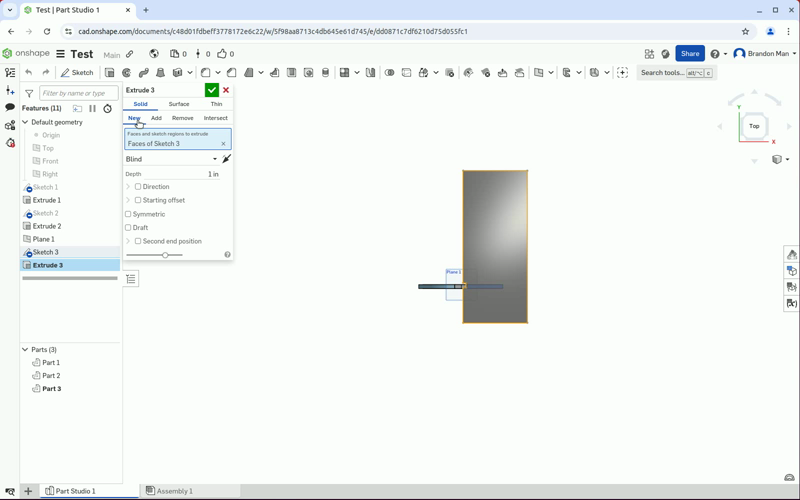
key(tab, 4)
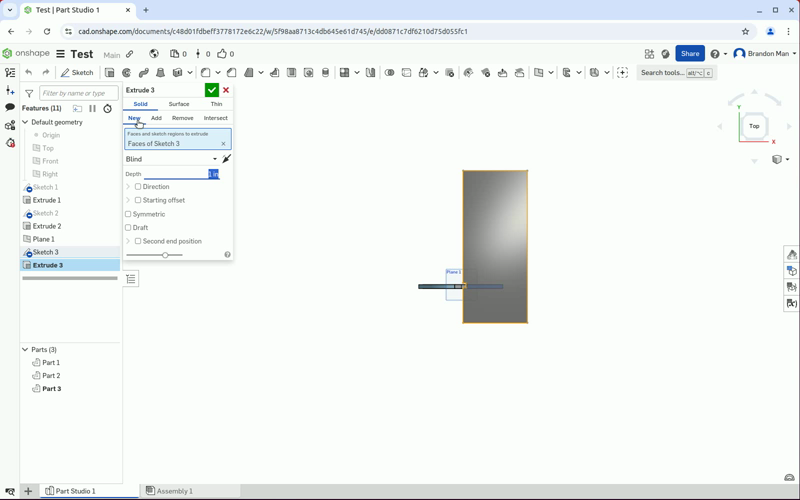
text(0.722)
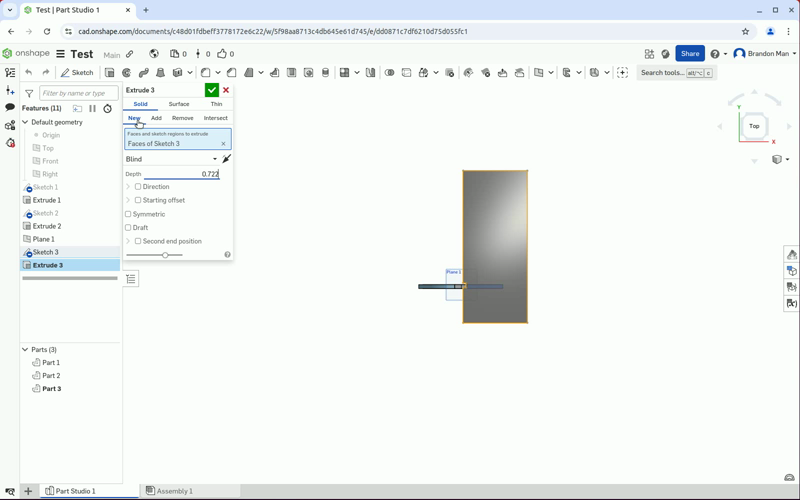
key(enter)
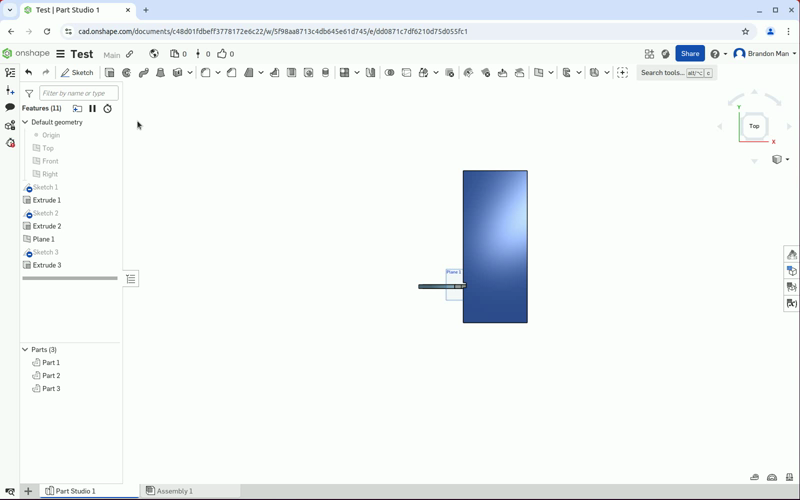
key(shift+h)
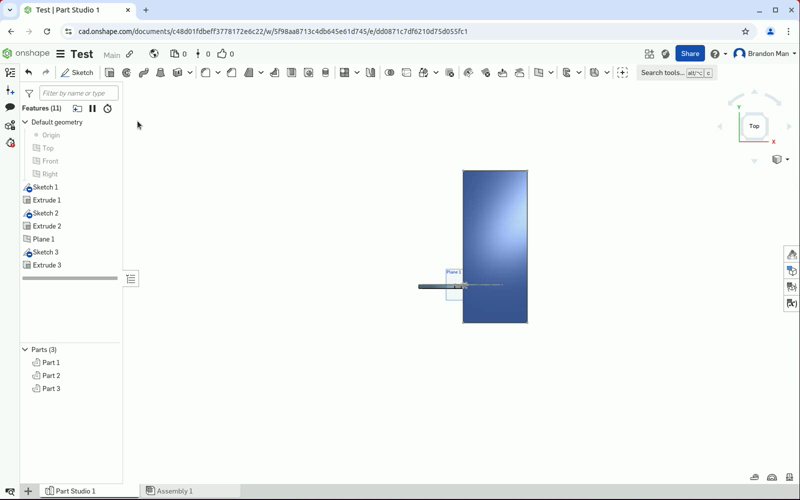
key(shift+h)
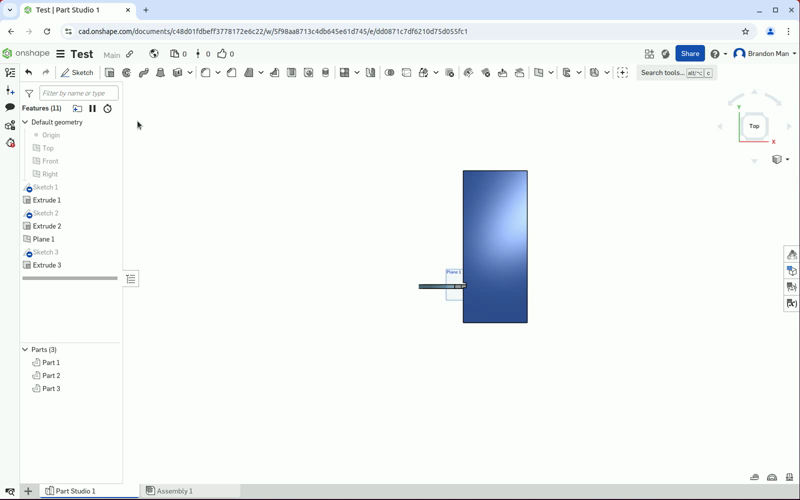
mouse_move(73, 189)
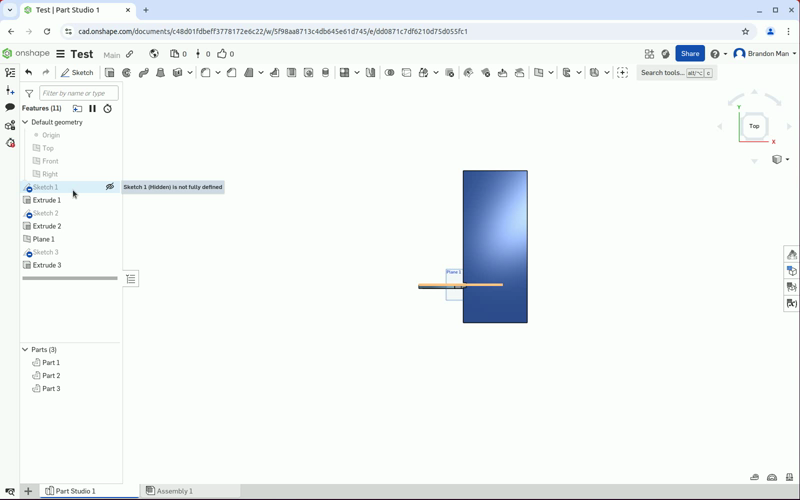
click(73, 189)
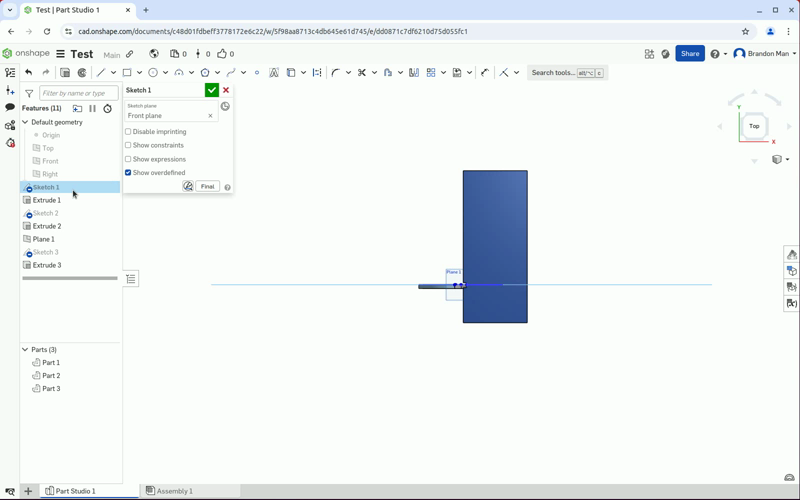
mouse_move(229, 92)
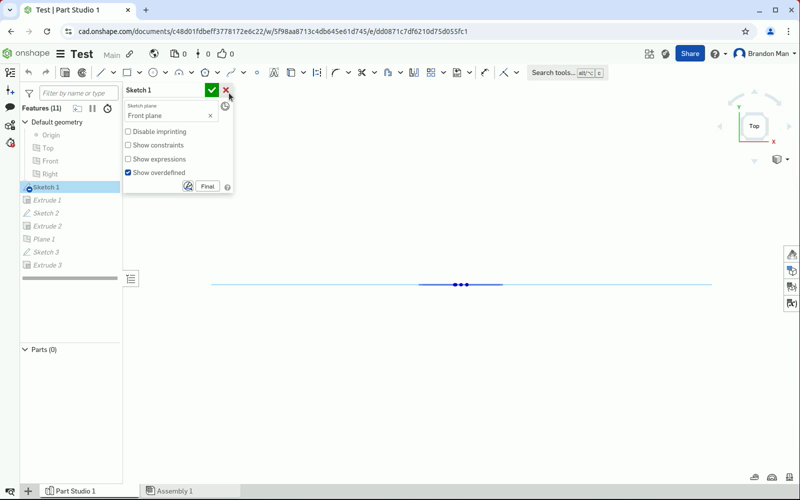
click(229, 92)
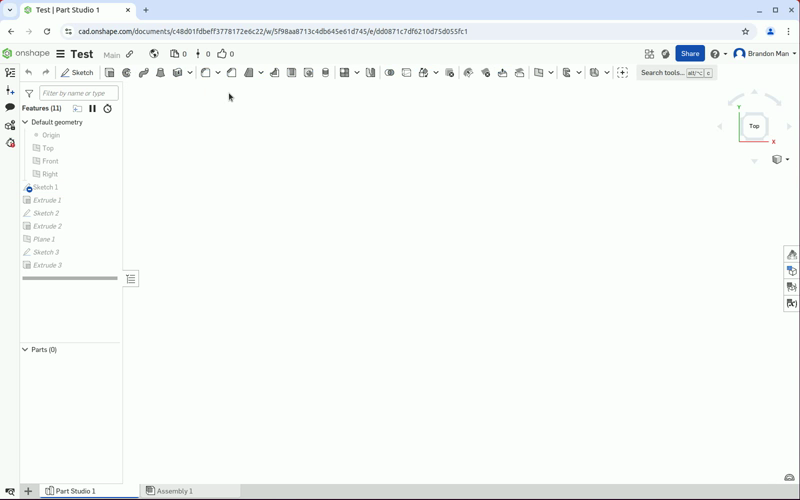
key(shift+s)
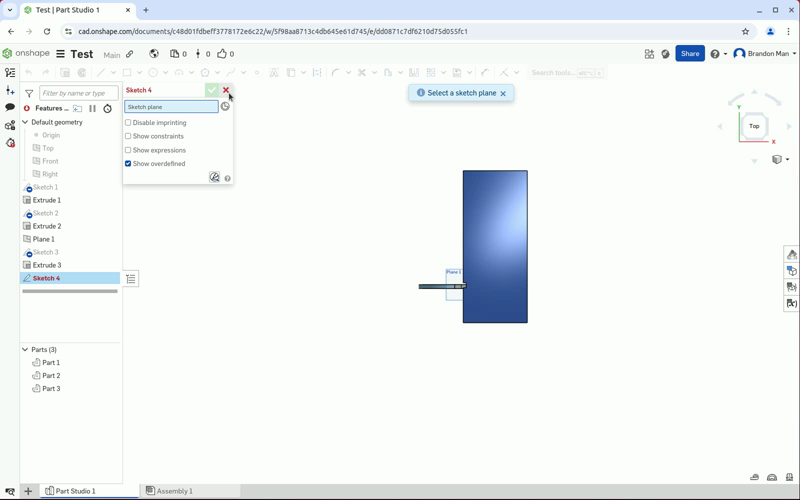
mouse_move(73, 241)
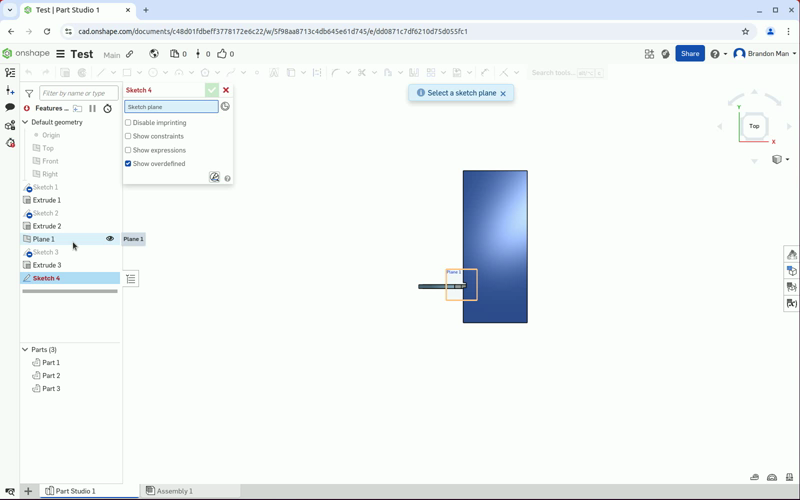
click(73, 241)
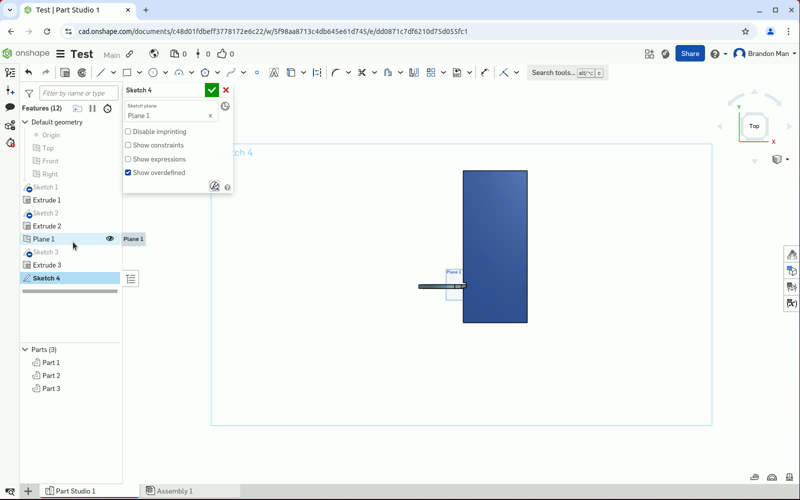
mouse_move(73, 352)
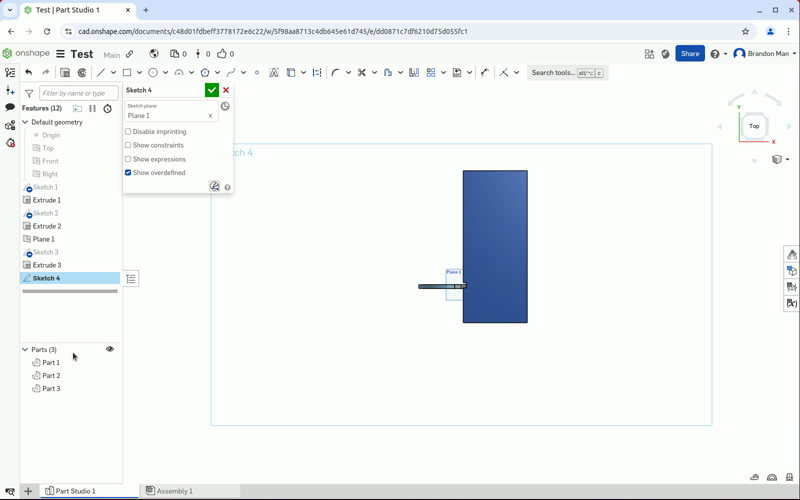
key(y)
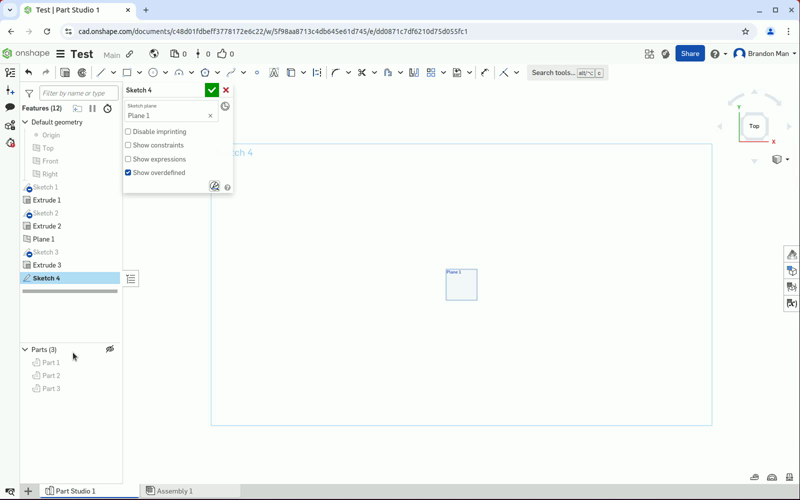
key(l)
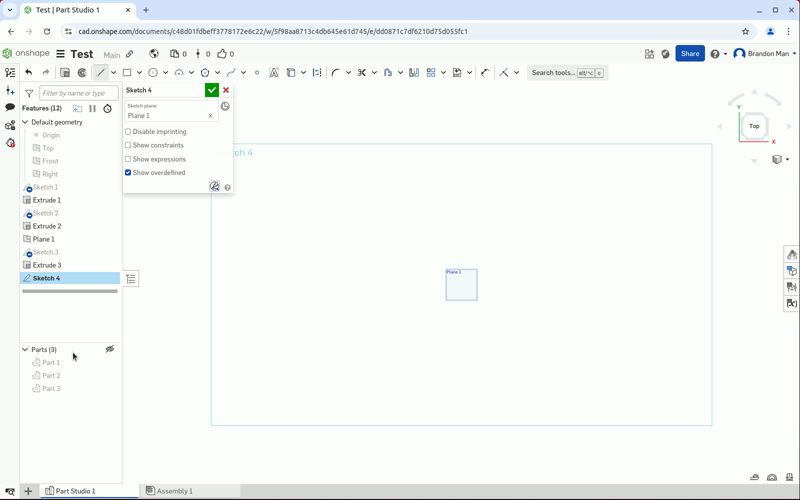
key_down(shift)
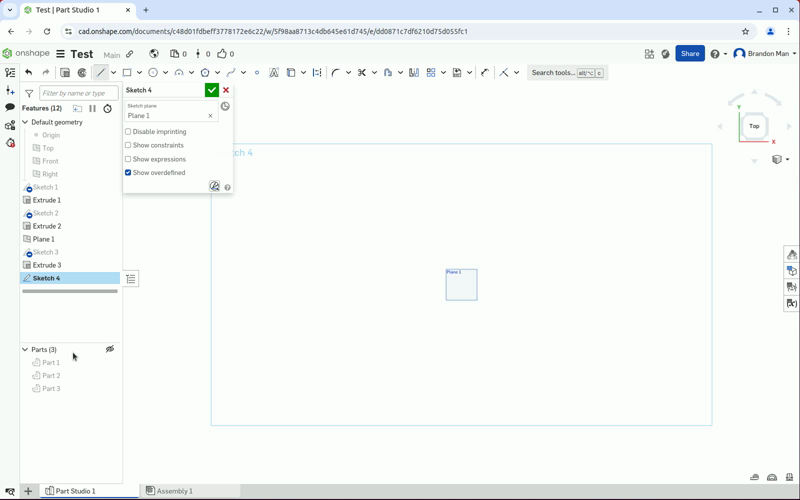
mouse_move(395, 322)
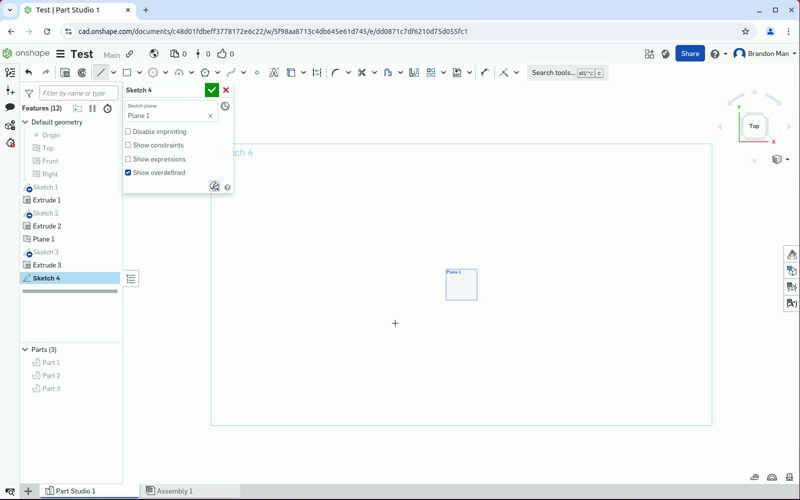
click(395, 322)
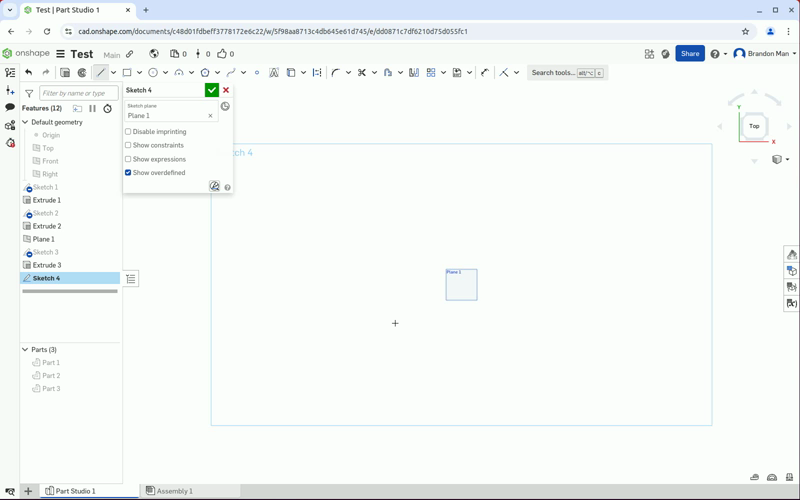
key_up(shift)
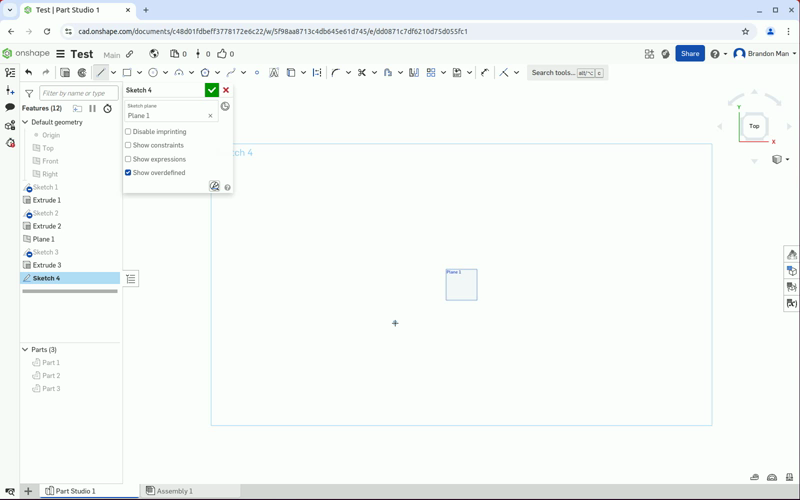
key_down(shift)
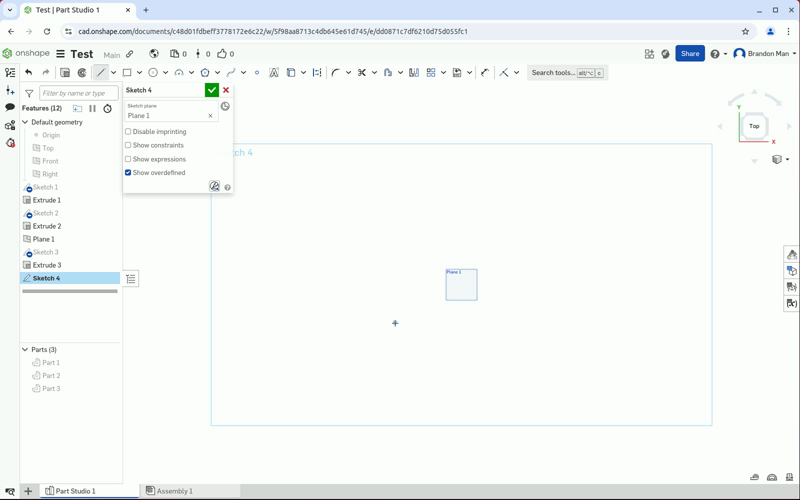
mouse_move(458, 322)
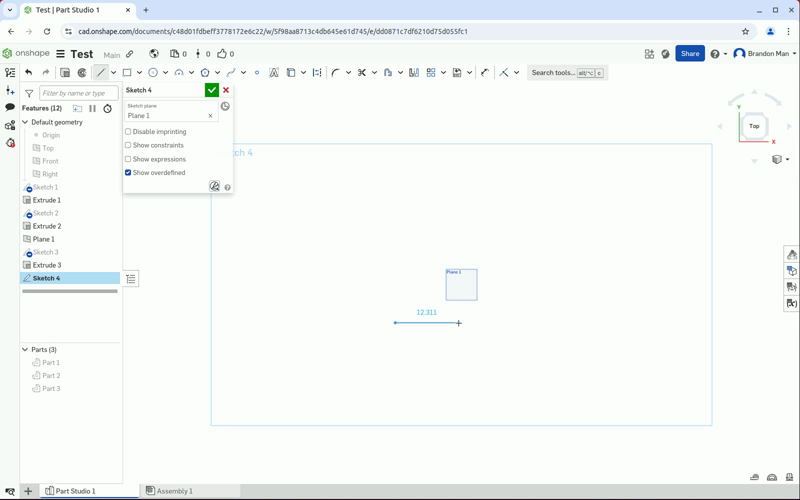
click(458, 322)
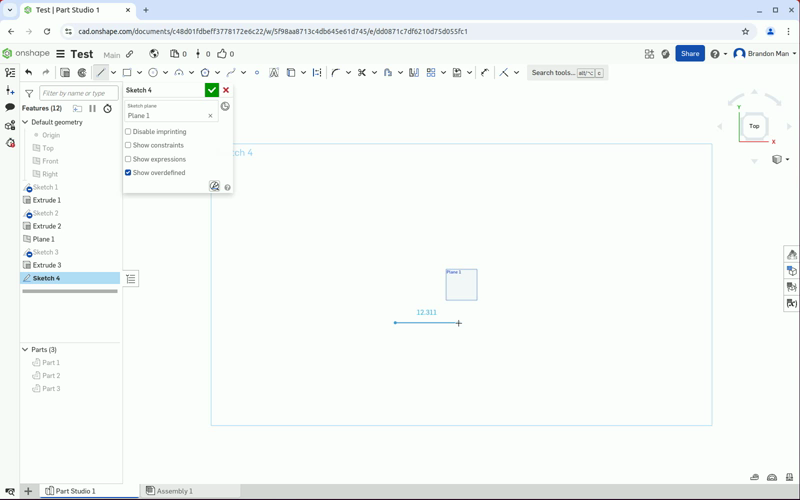
key_up(shift)
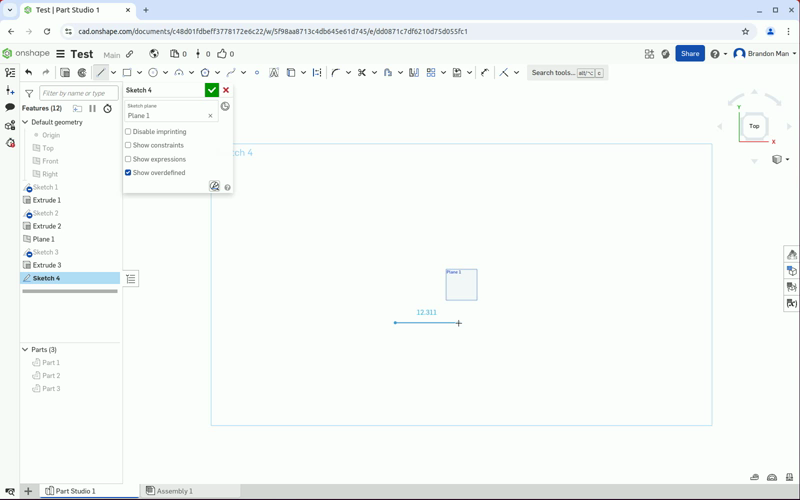
key_down(shift)
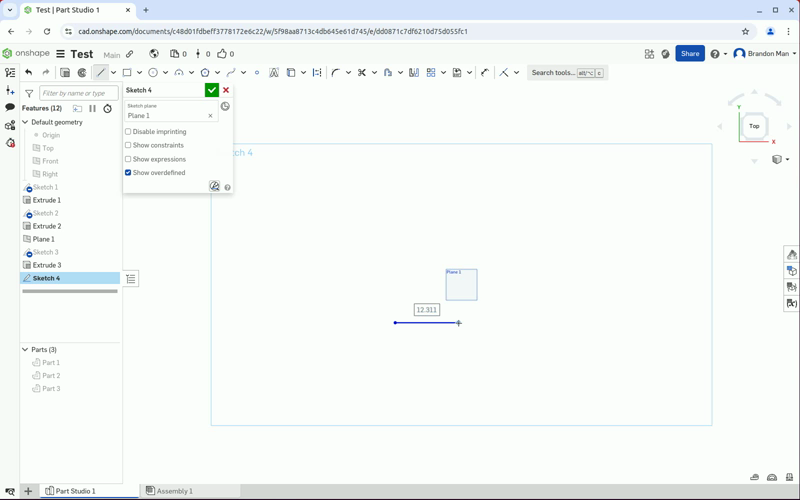
mouse_move(489, 322)
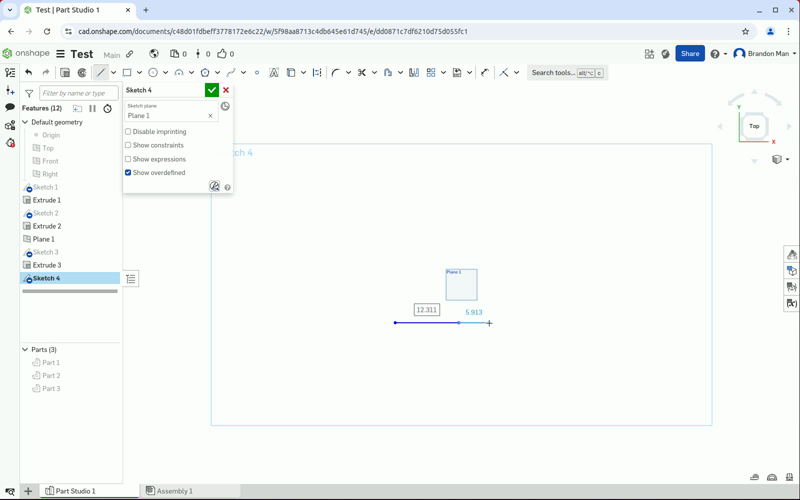
mouse_move(458, 287)
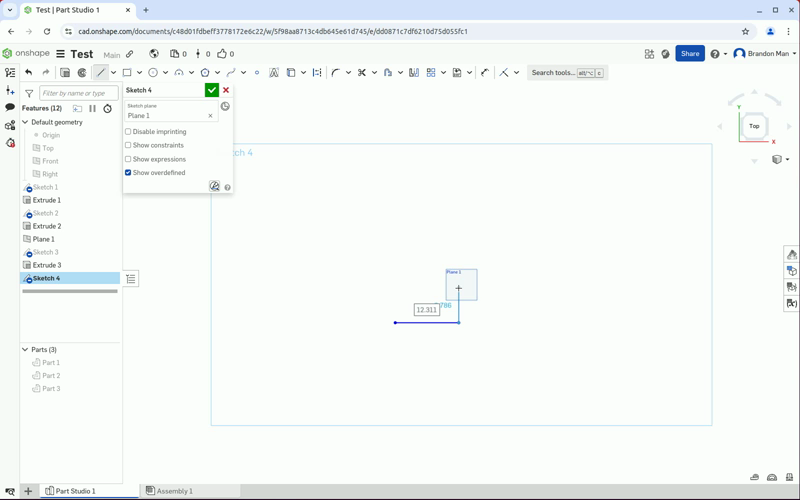
click(458, 287)
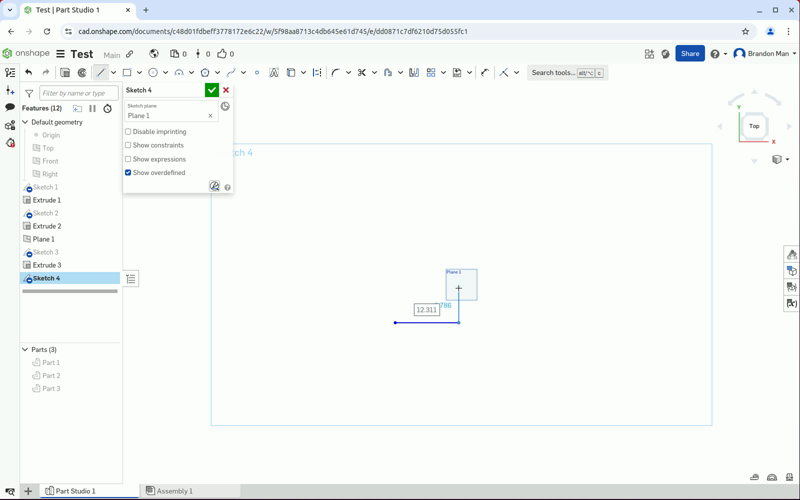
key_up(shift)
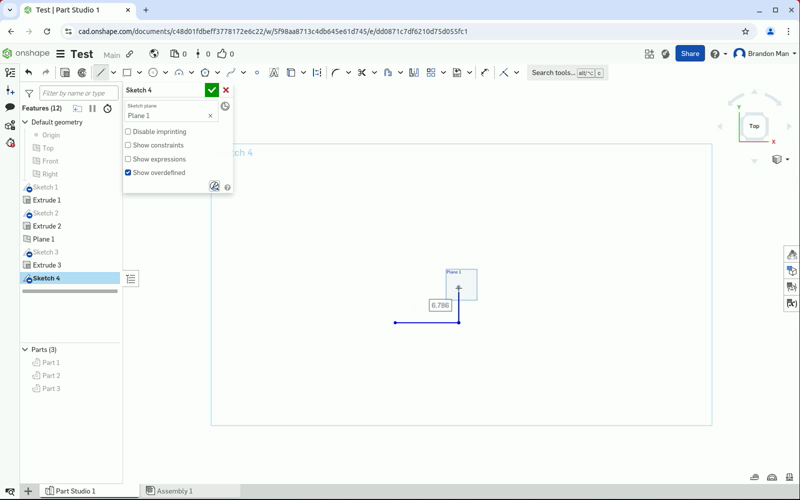
key_down(shift)
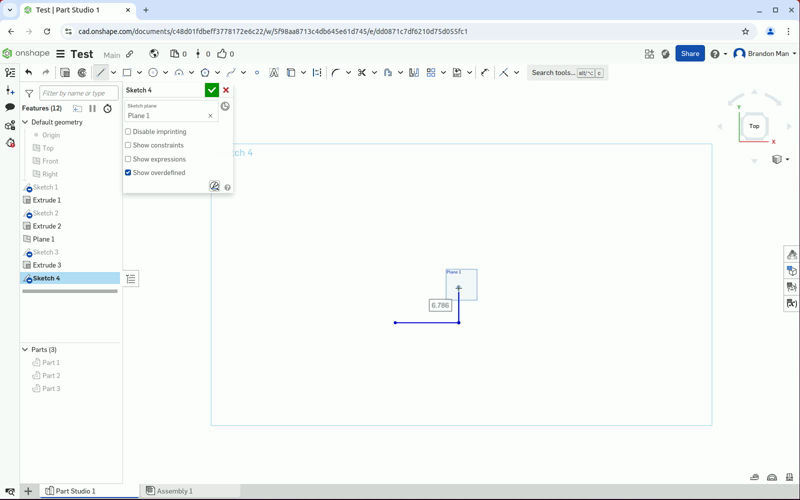
mouse_move(489, 287)
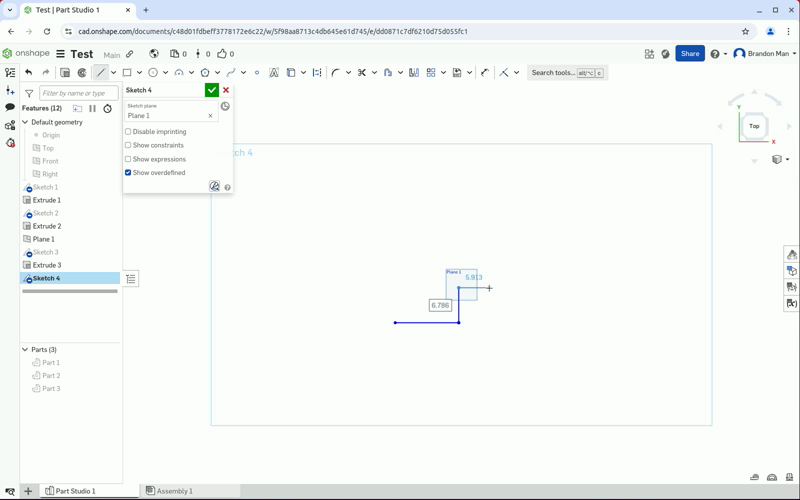
mouse_move(454, 287)
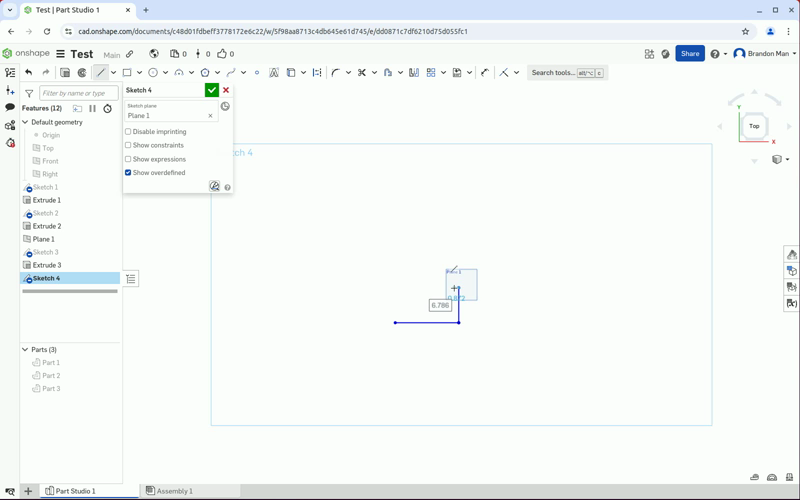
scroll(6)
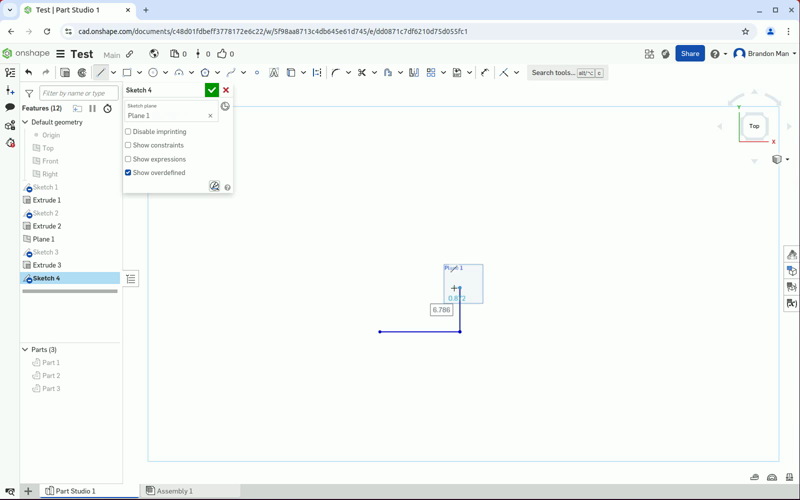
scroll(6)
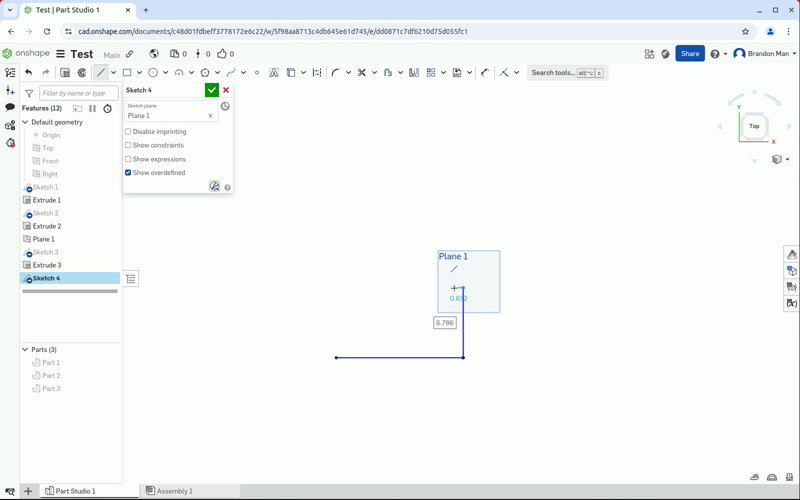
scroll(6)
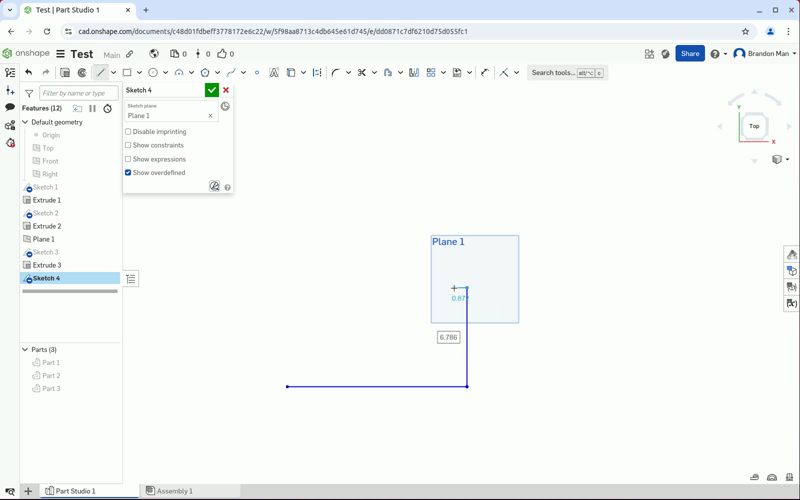
scroll(6)
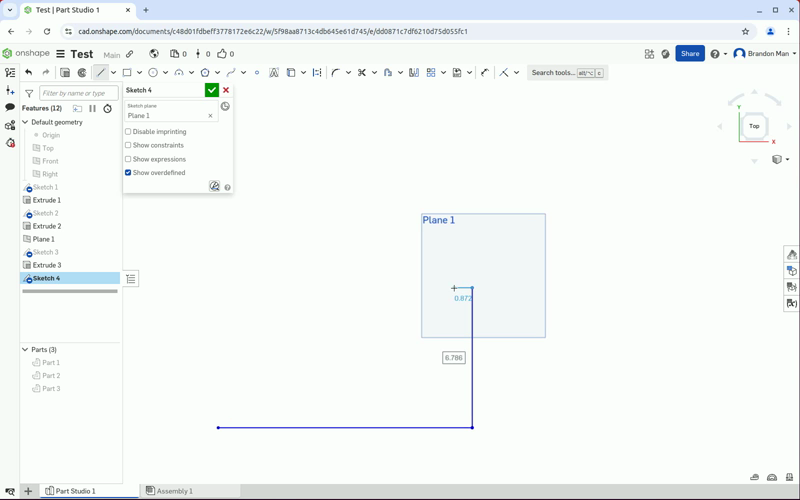
scroll(6)
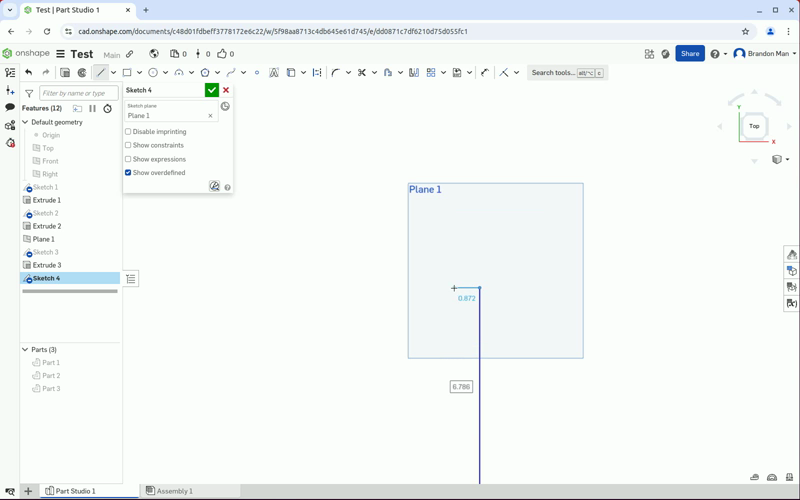
scroll(6)
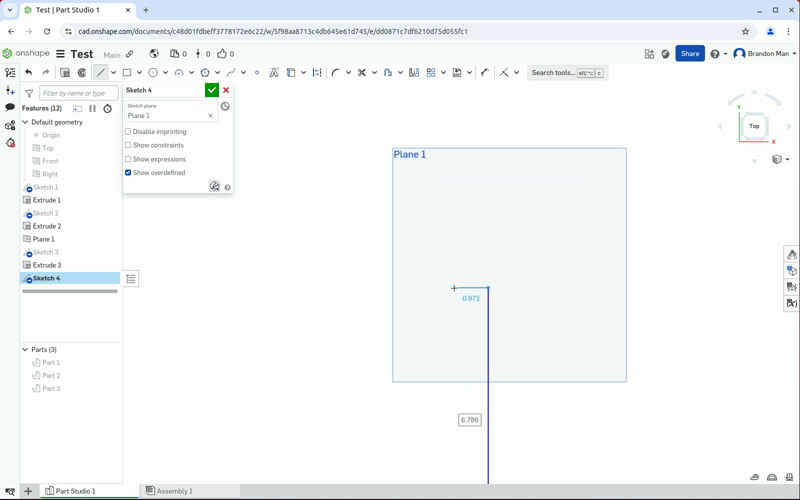
scroll(6)
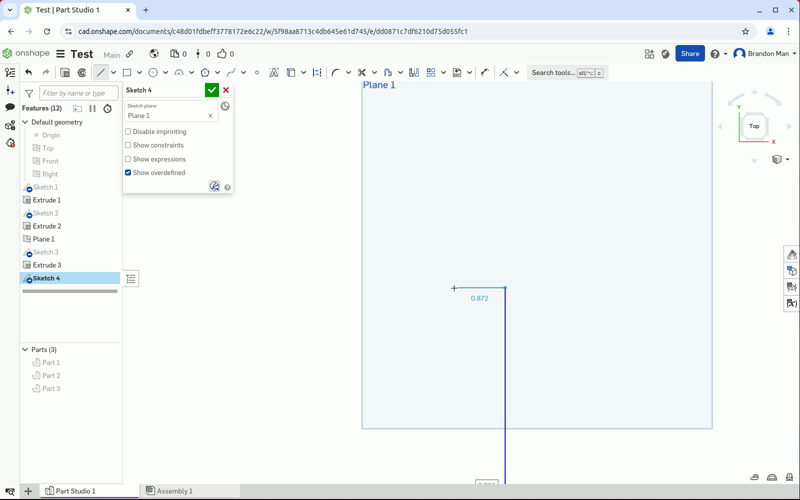
click(454, 287)
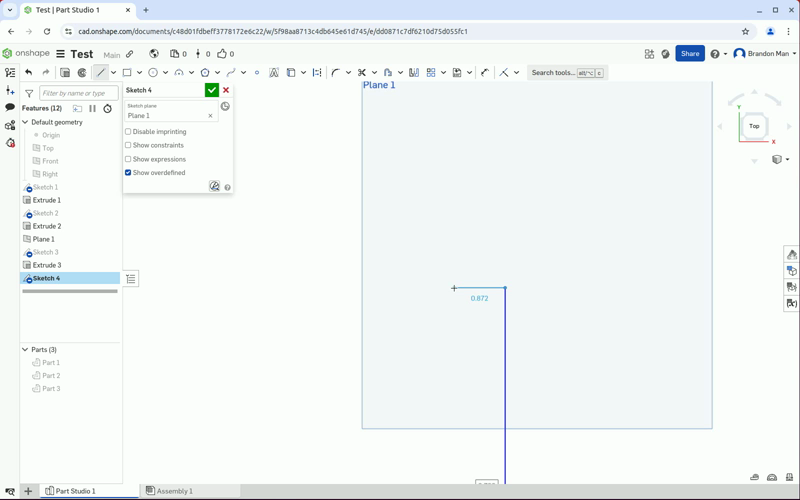
scroll(-6)
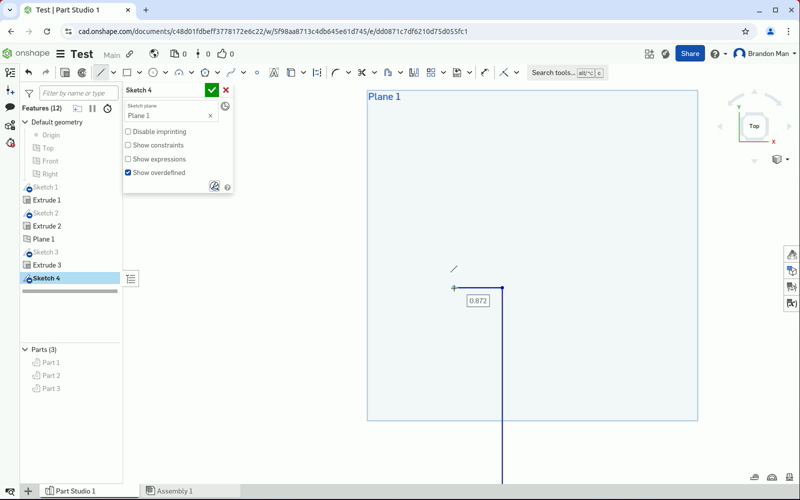
scroll(-6)
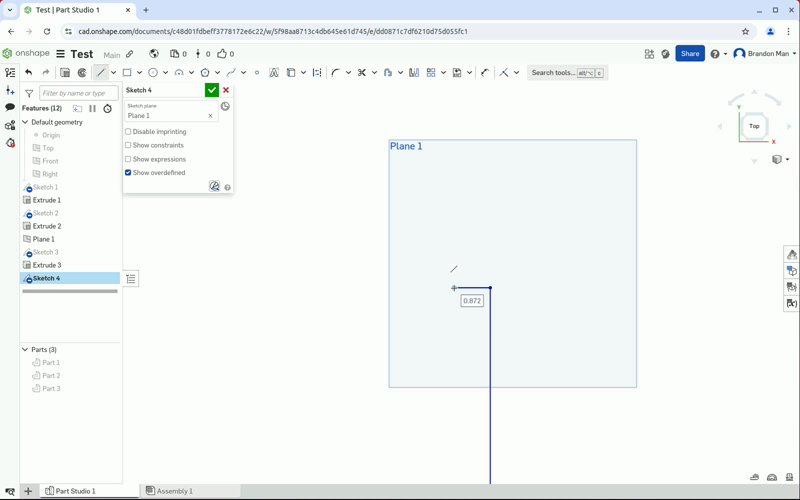
scroll(-6)
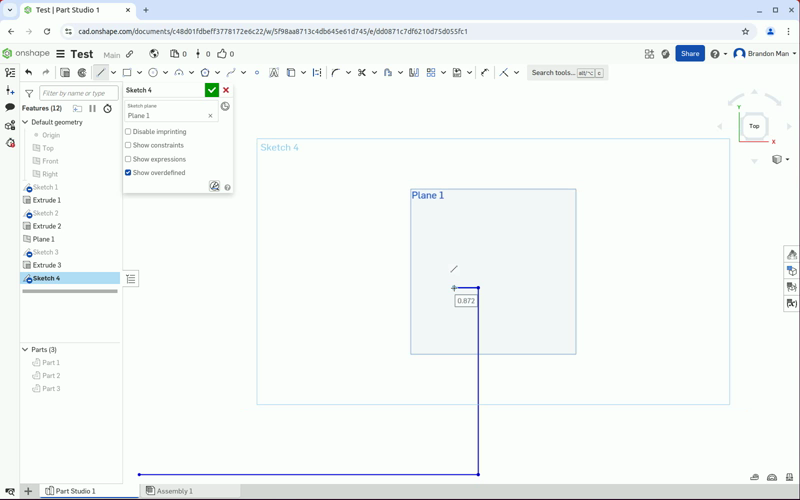
scroll(-6)
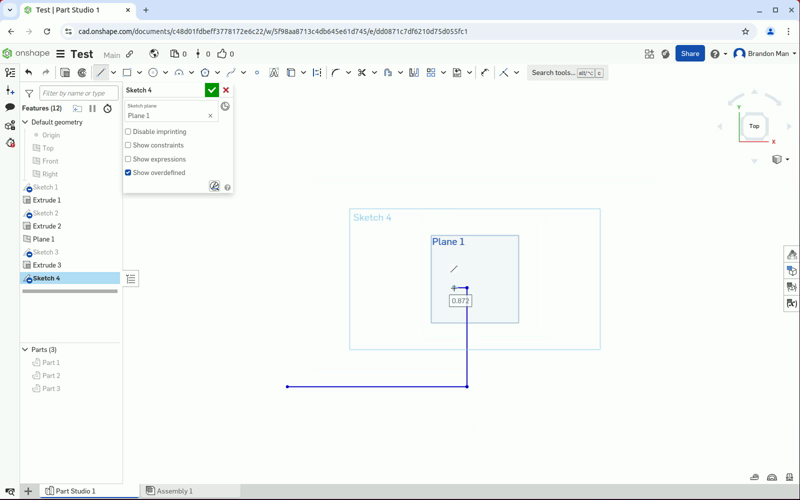
scroll(-6)
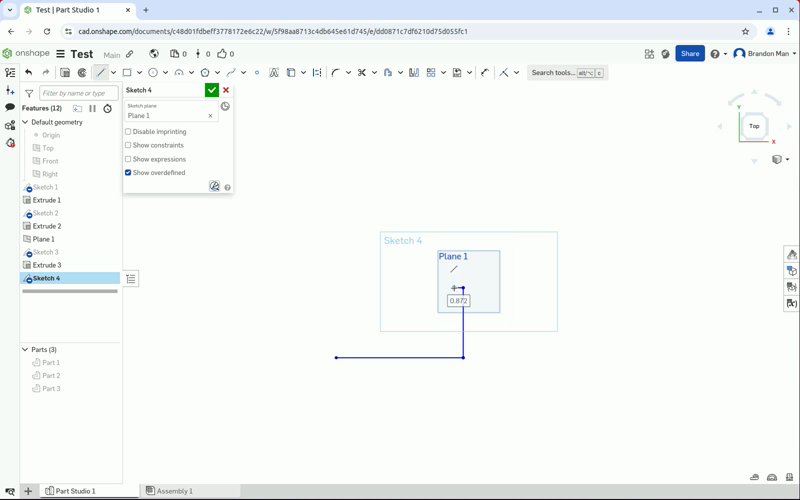
scroll(-6)
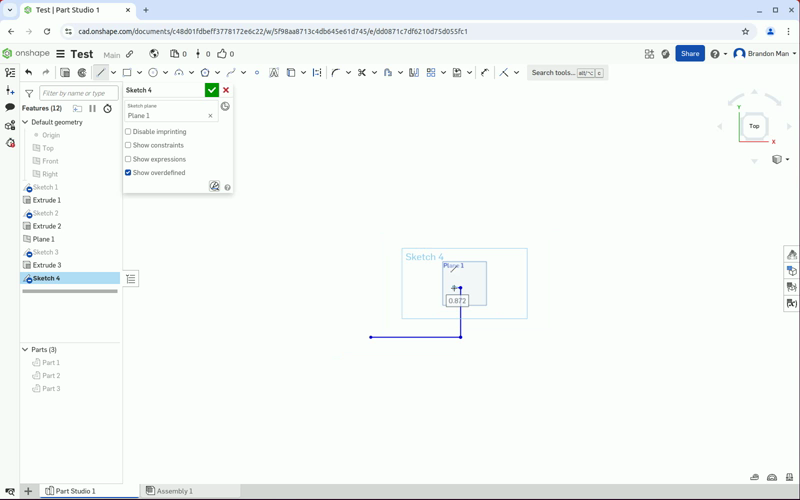
scroll(-6)
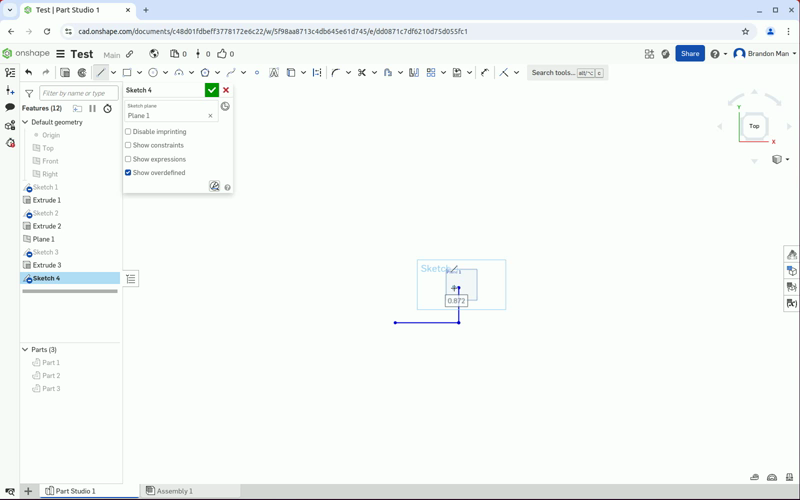
key_up(shift)
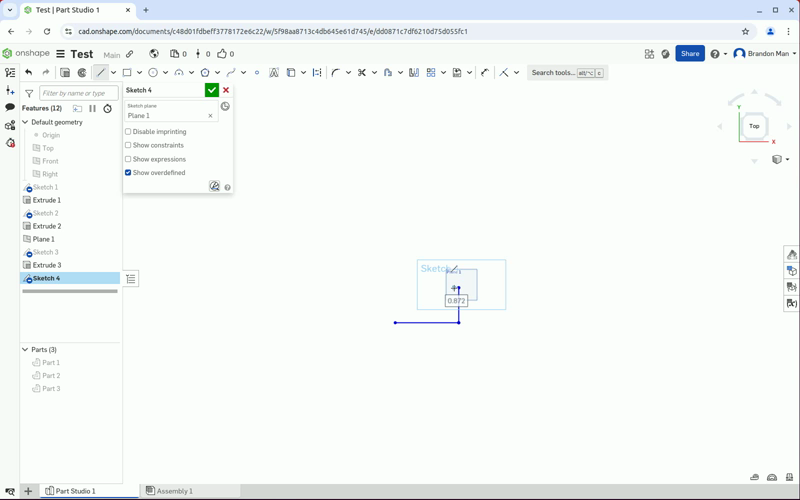
key_down(shift)
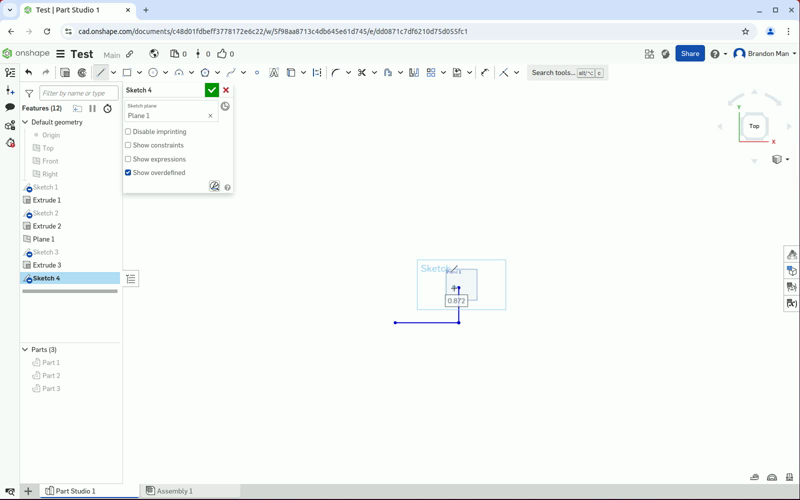
mouse_move(484, 287)
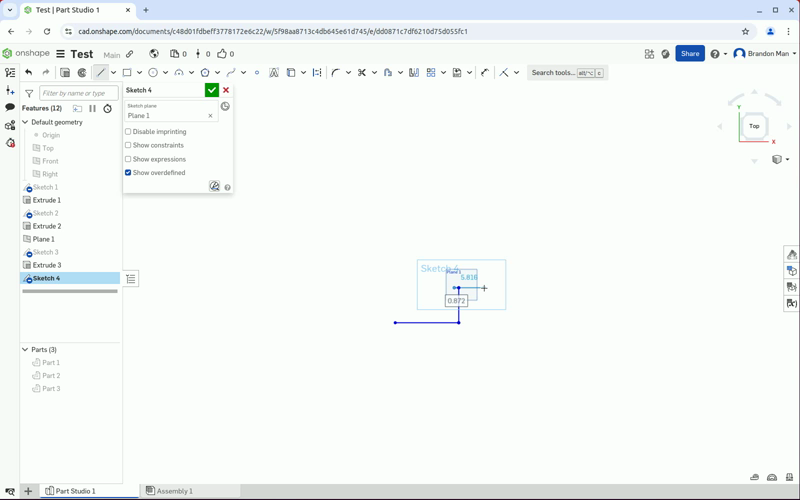
mouse_move(454, 282)
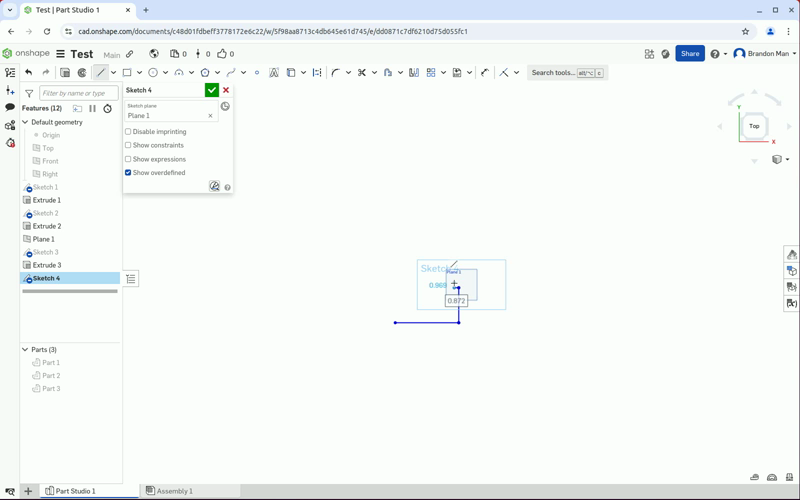
scroll(6)
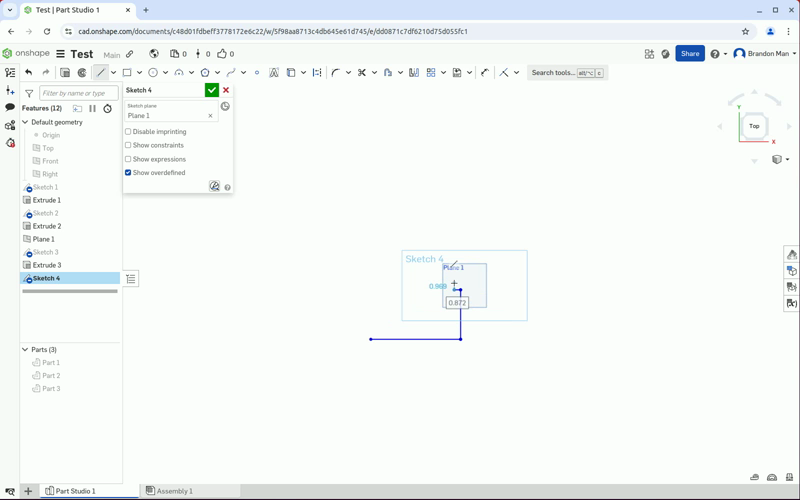
scroll(6)
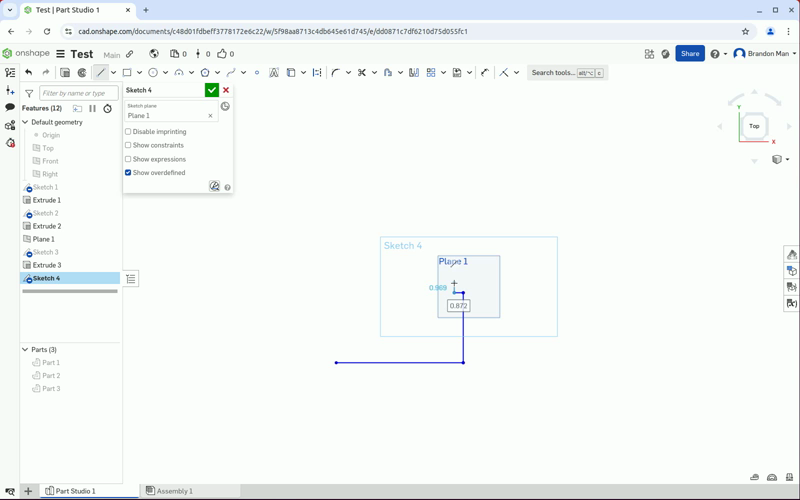
scroll(6)
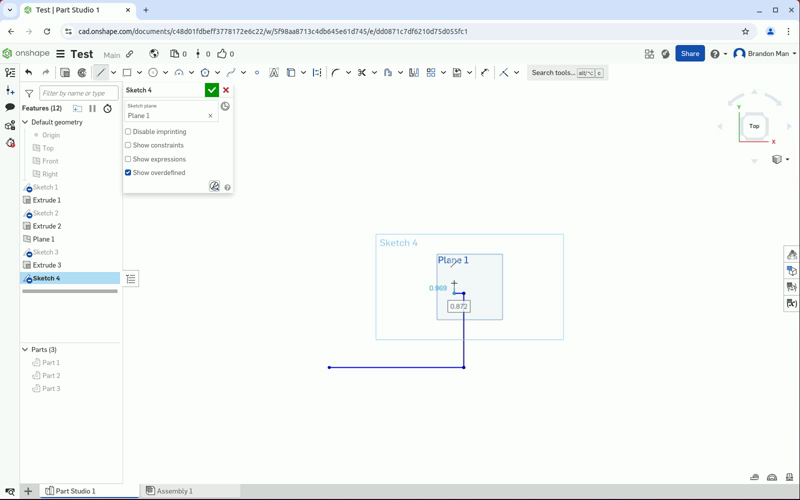
scroll(6)
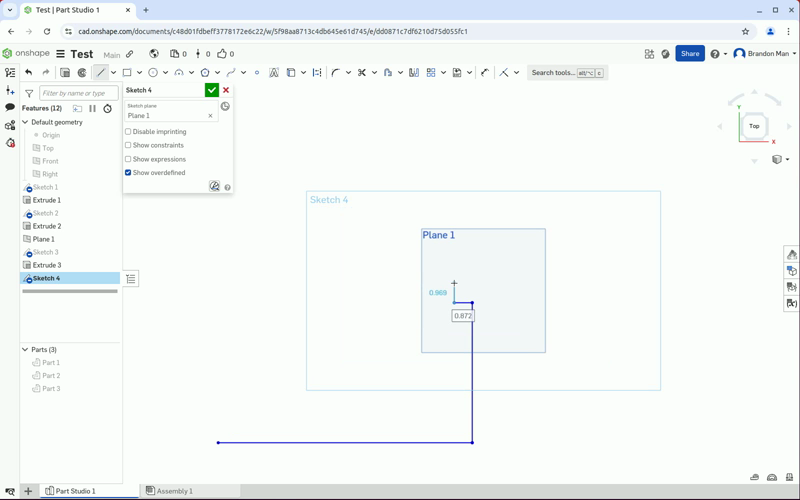
scroll(6)
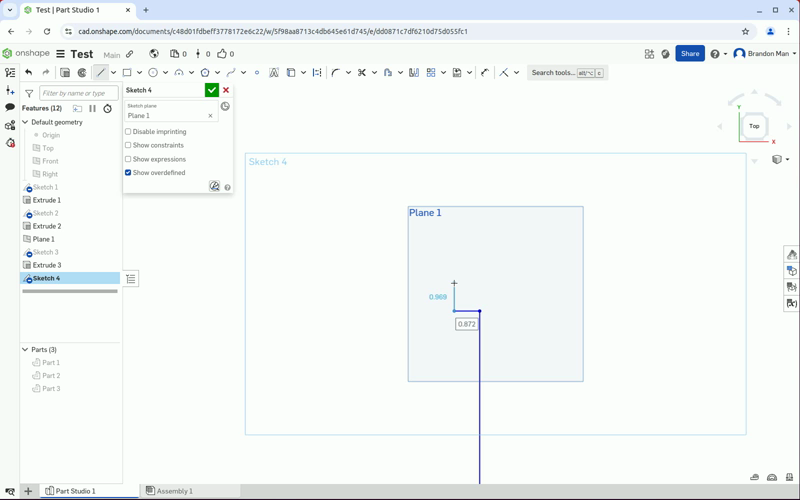
scroll(6)
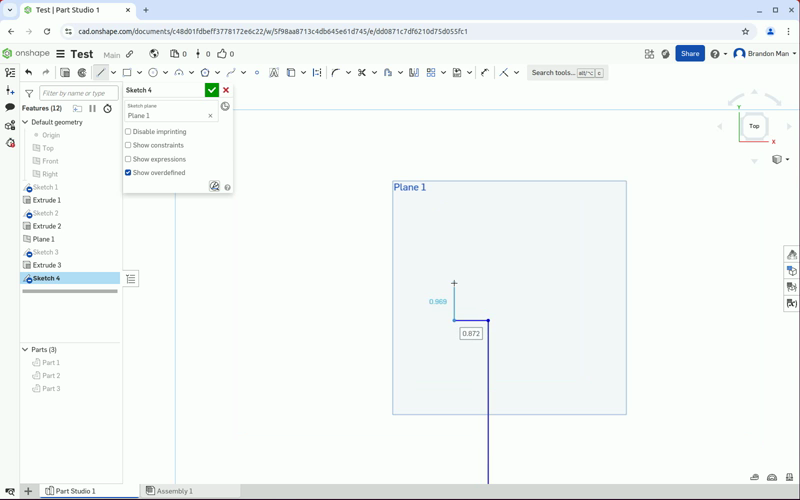
scroll(6)
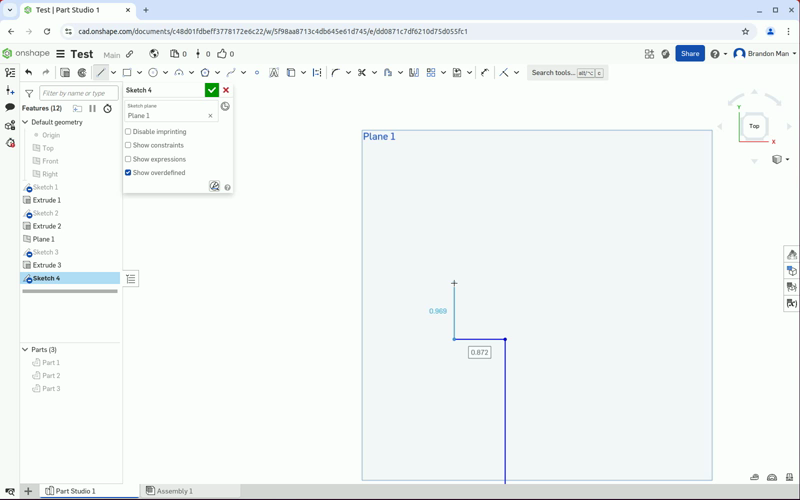
click(454, 282)
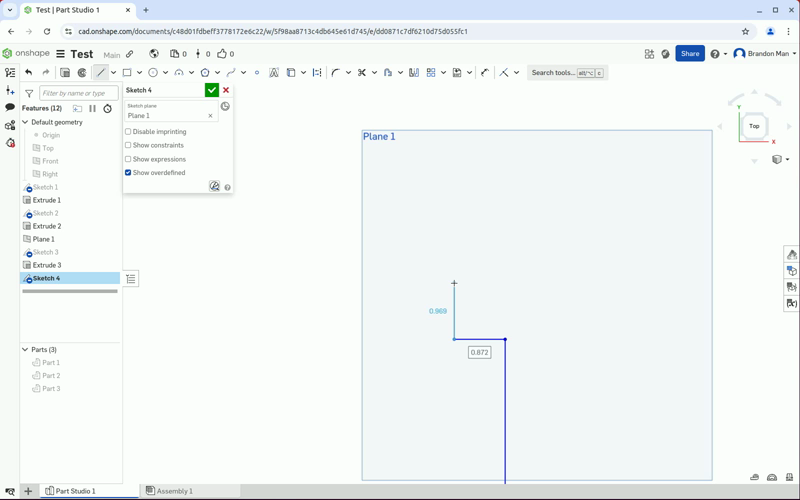
scroll(-6)
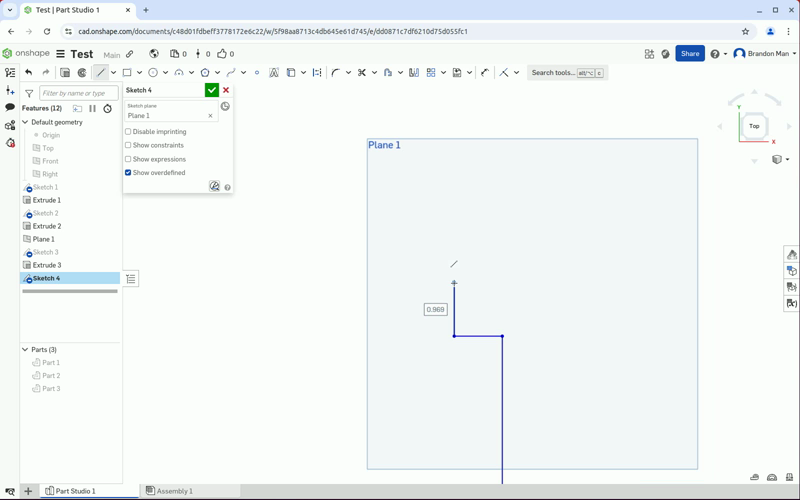
scroll(-6)
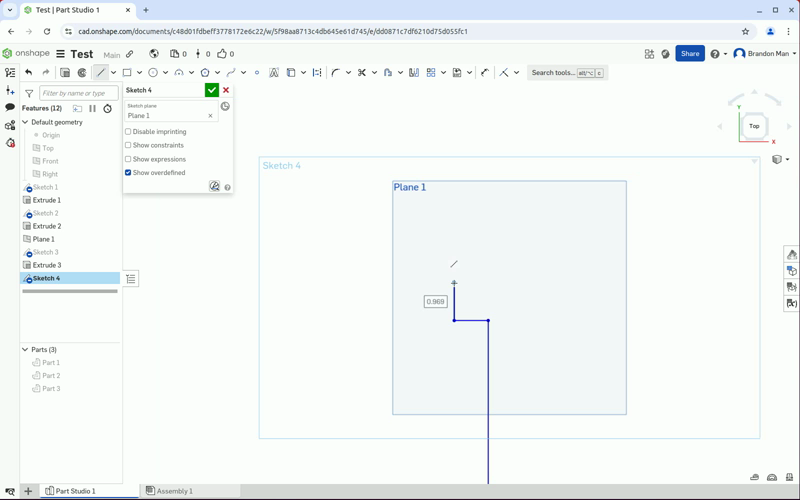
scroll(-6)
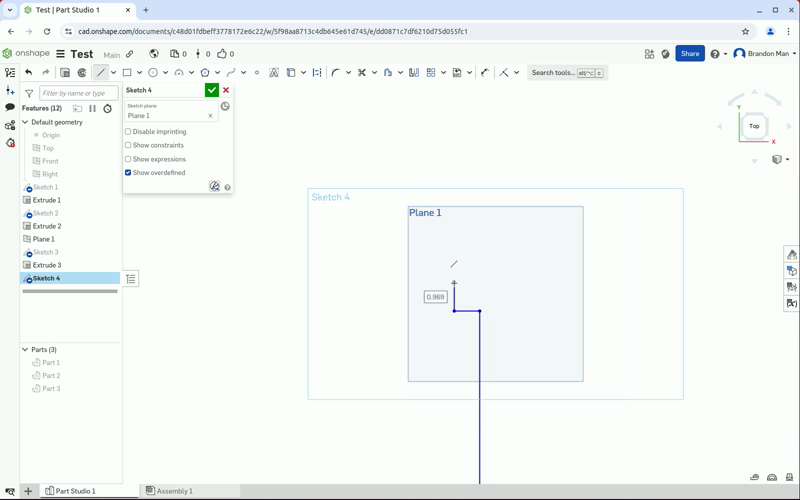
scroll(-6)
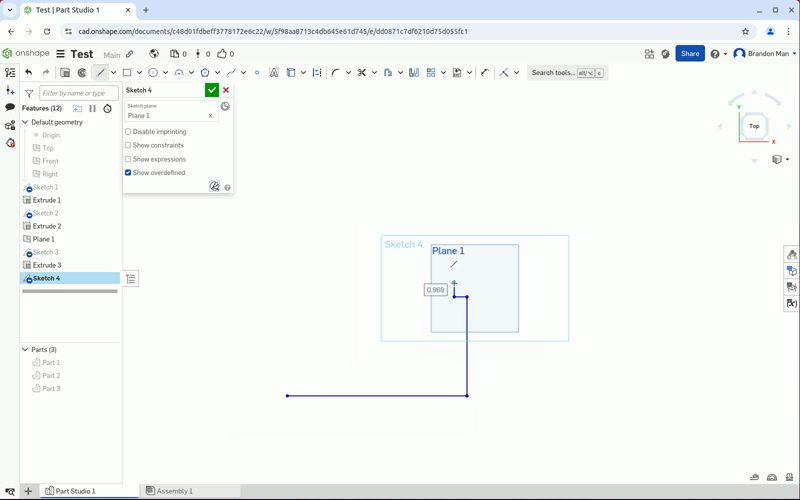
scroll(-6)
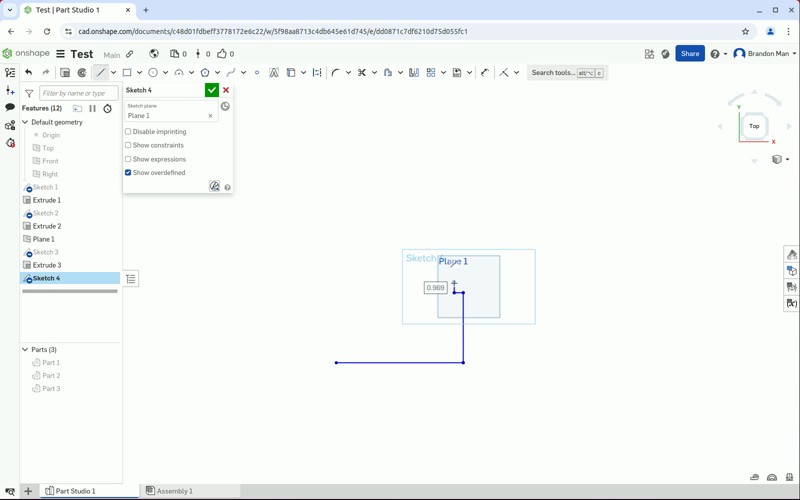
scroll(-6)
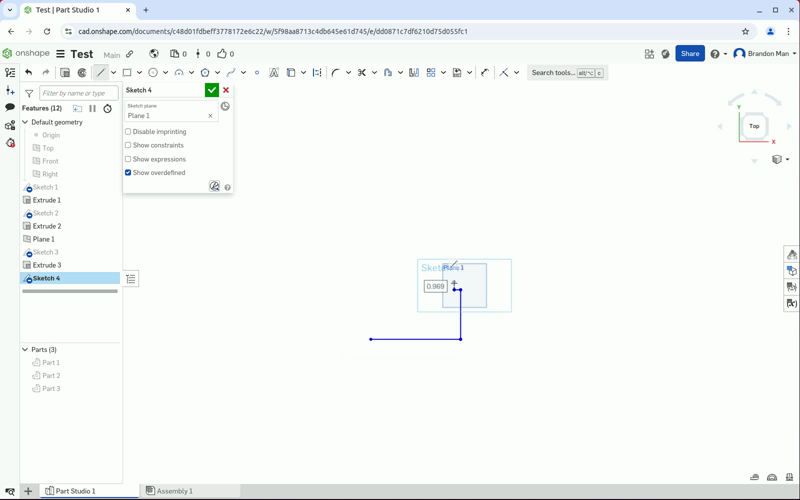
scroll(-6)
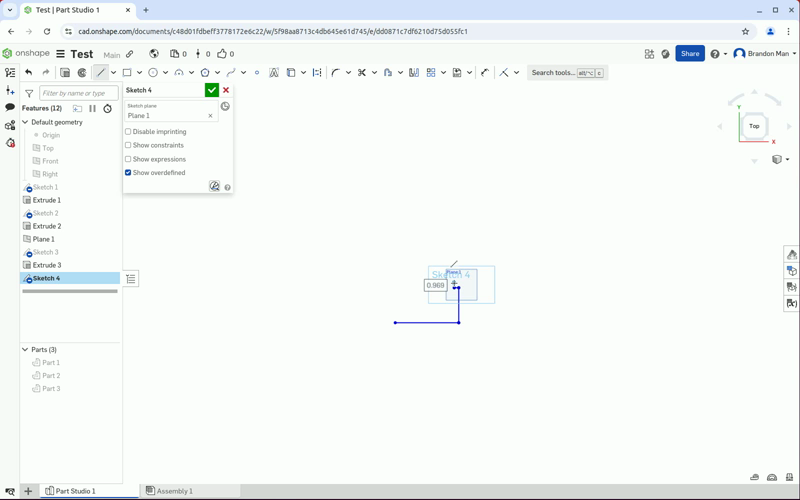
key_up(shift)
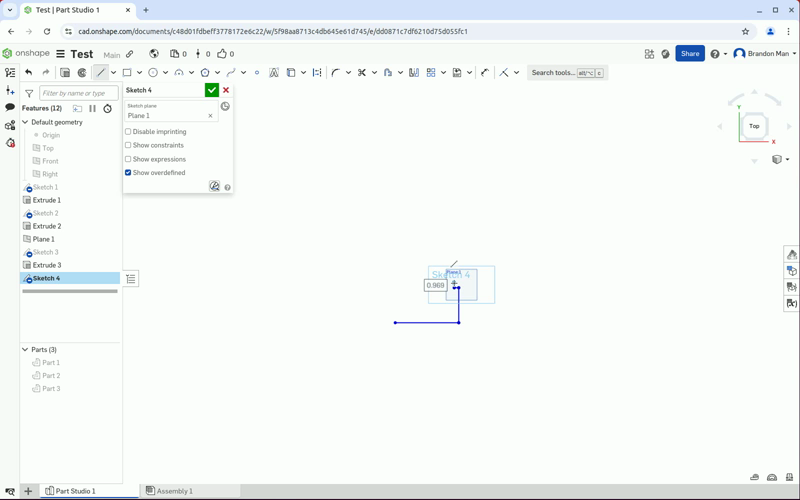
key_down(shift)
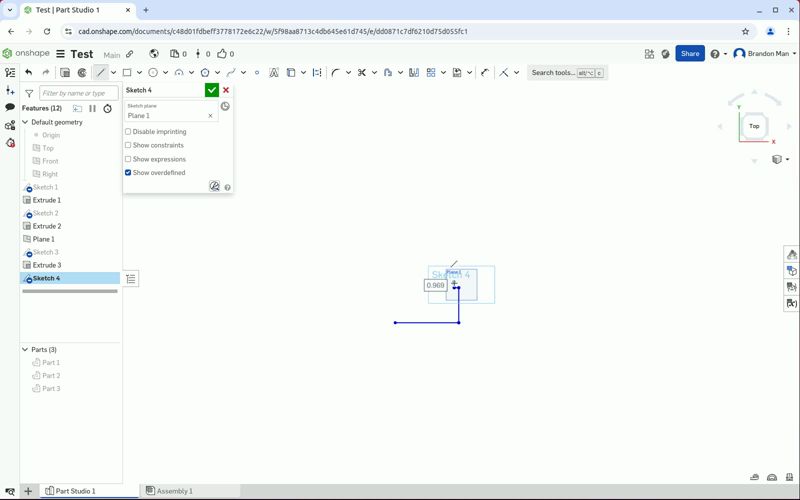
mouse_move(484, 282)
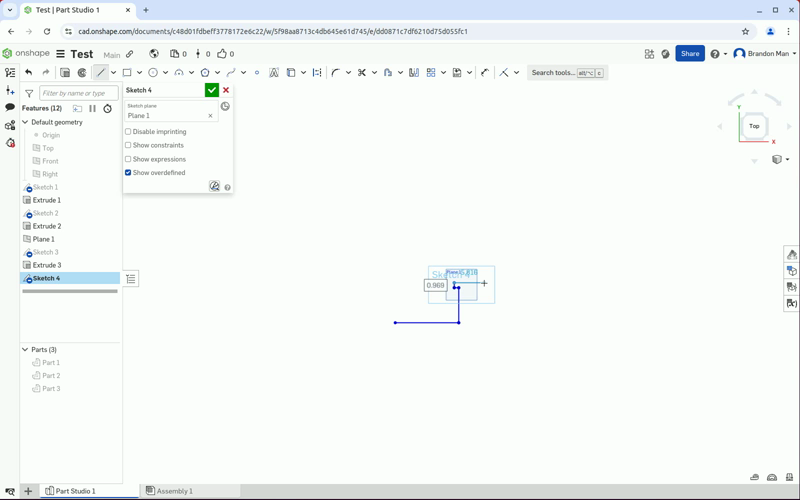
mouse_move(458, 282)
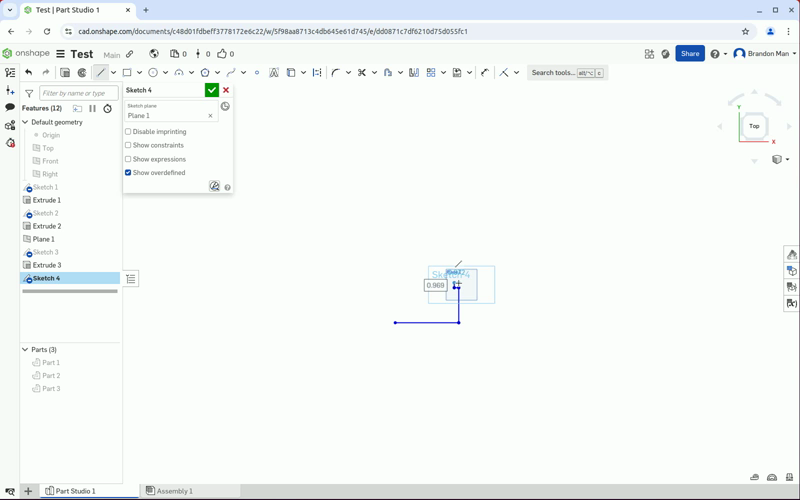
scroll(6)
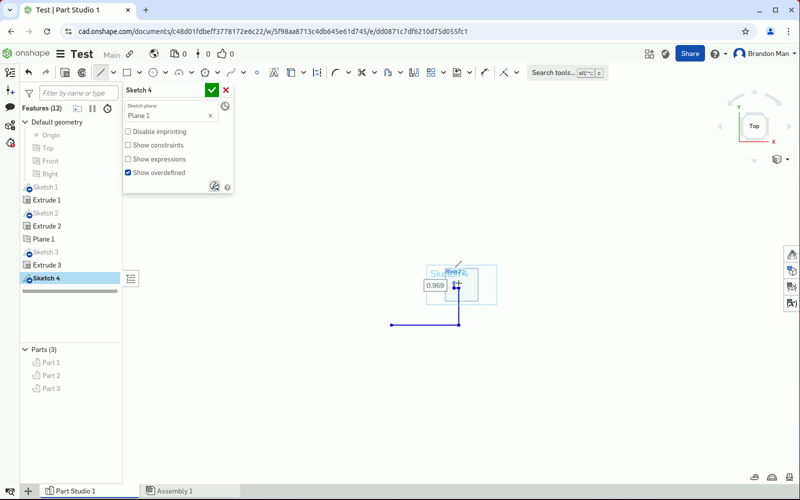
scroll(6)
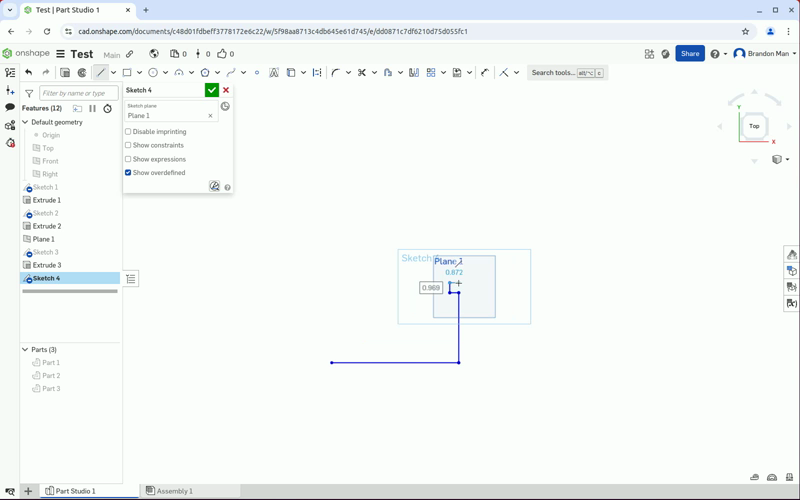
scroll(6)
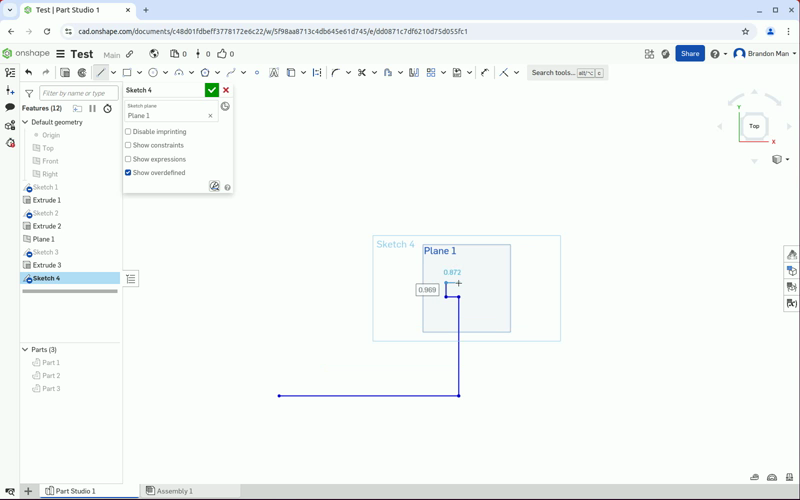
scroll(6)
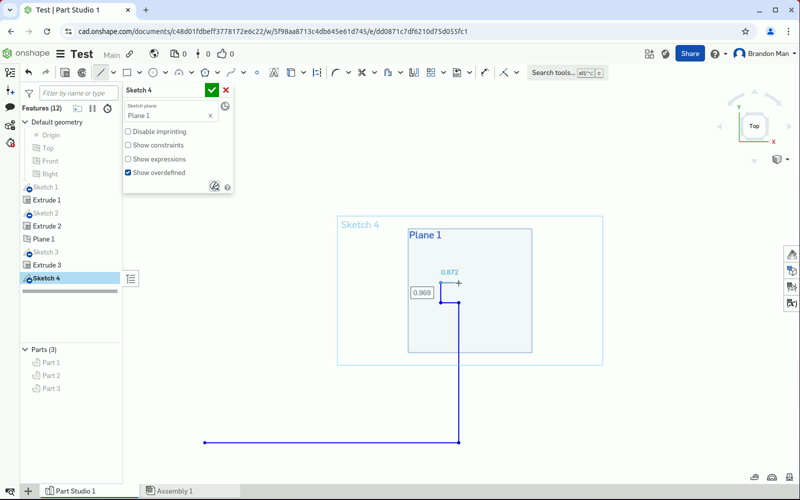
scroll(6)
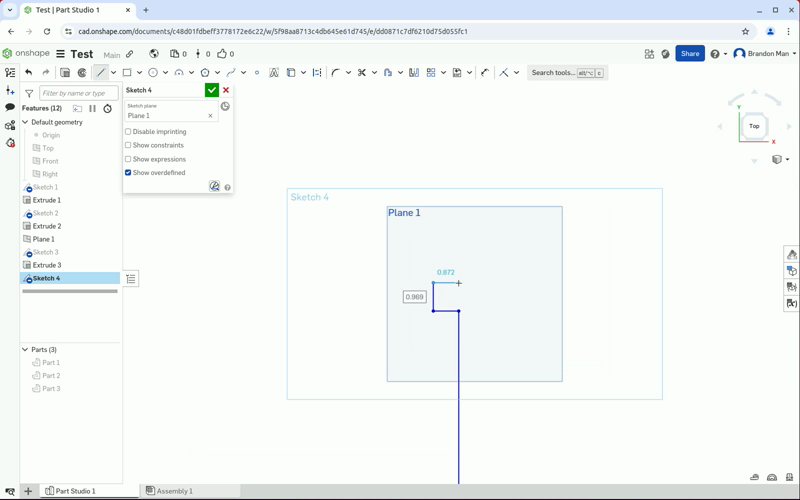
scroll(6)
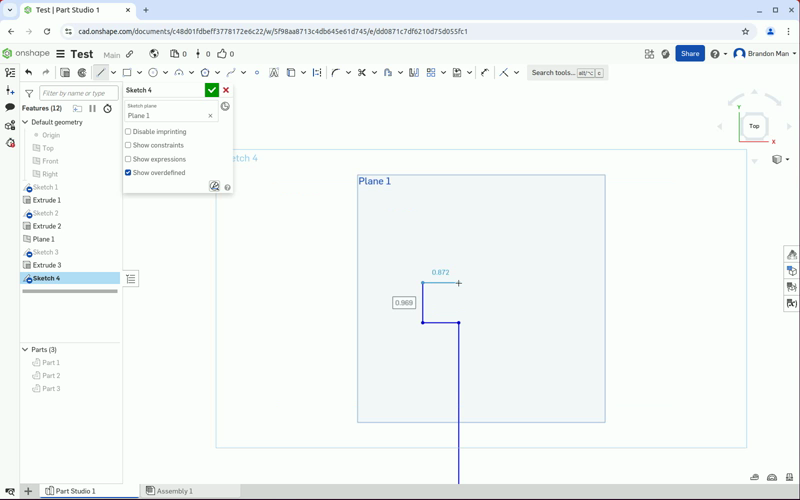
scroll(6)
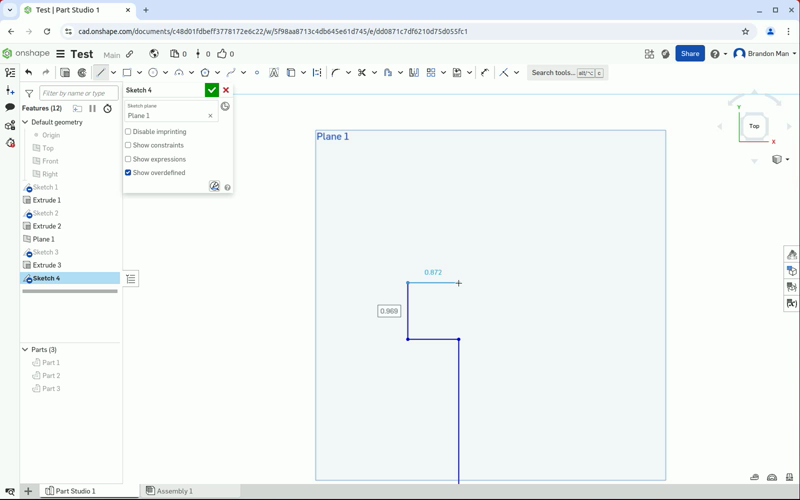
click(458, 282)
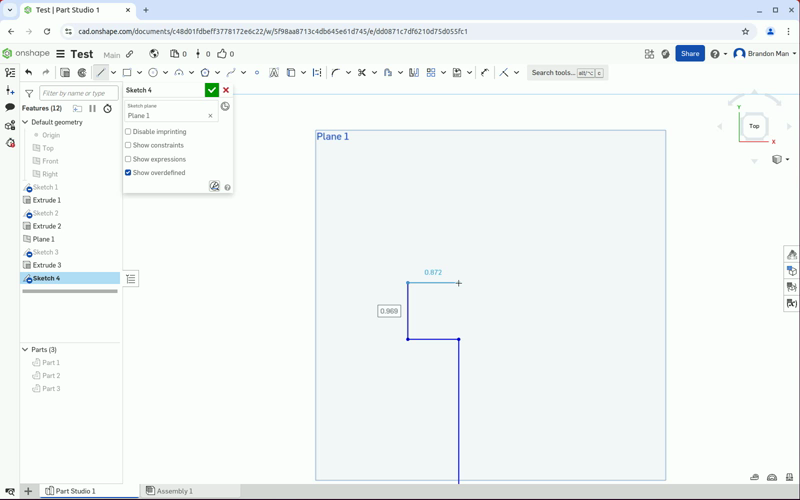
scroll(-6)
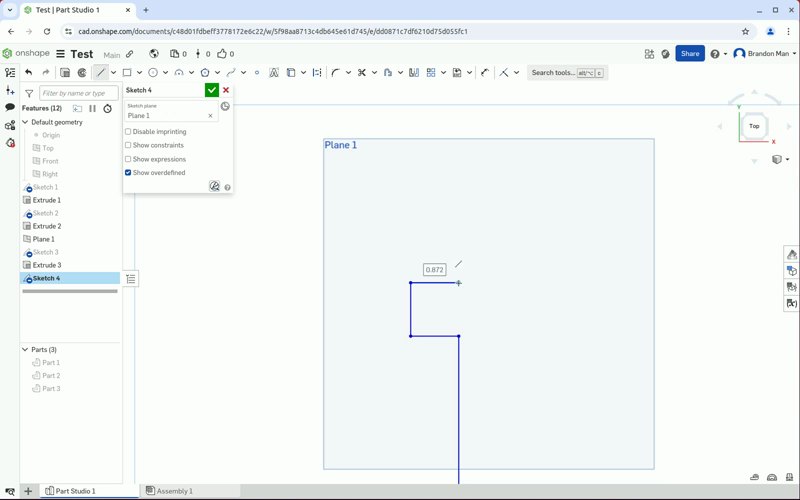
scroll(-6)
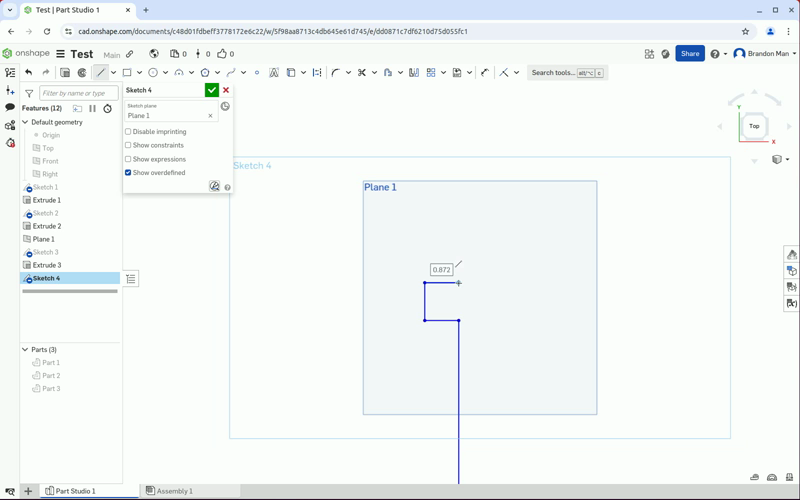
scroll(-6)
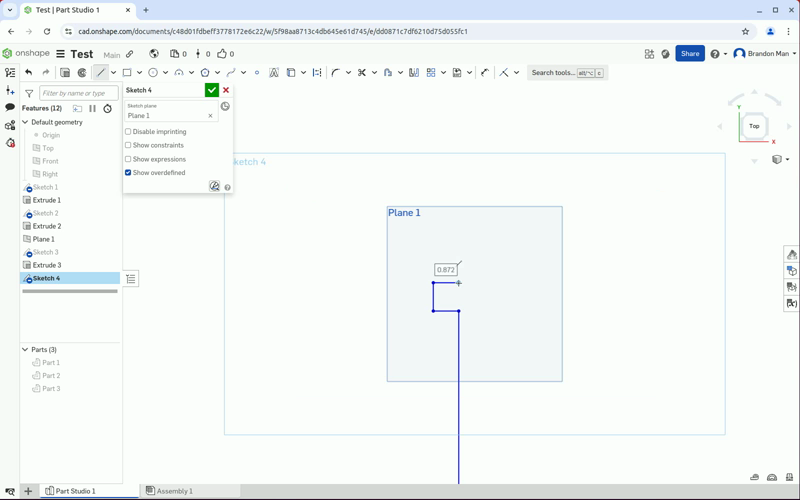
scroll(-6)
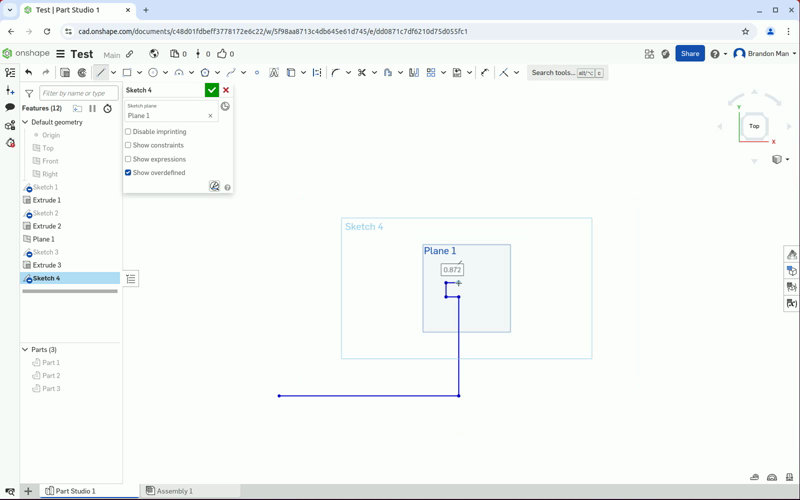
scroll(-6)
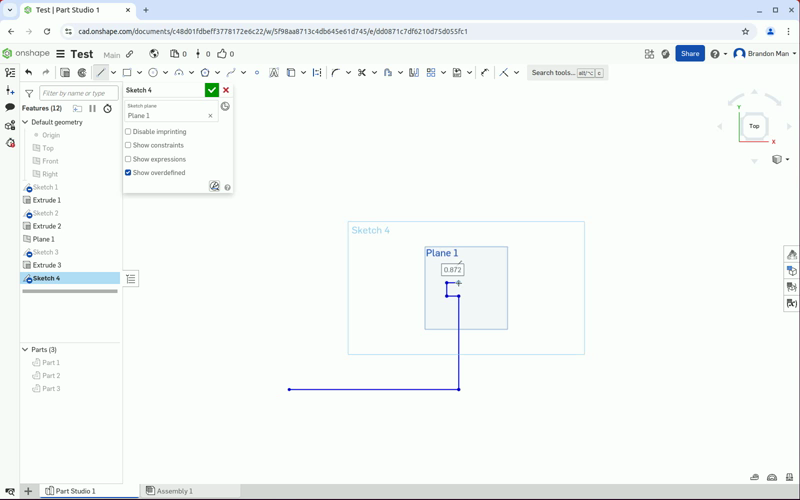
scroll(-6)
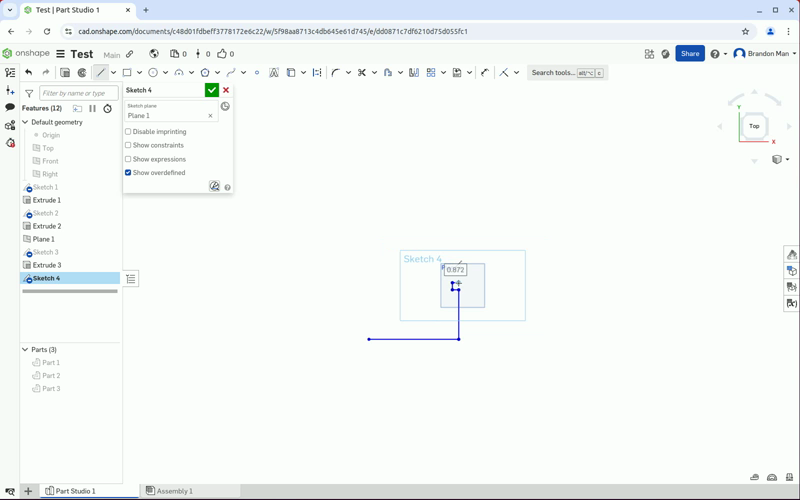
scroll(-6)
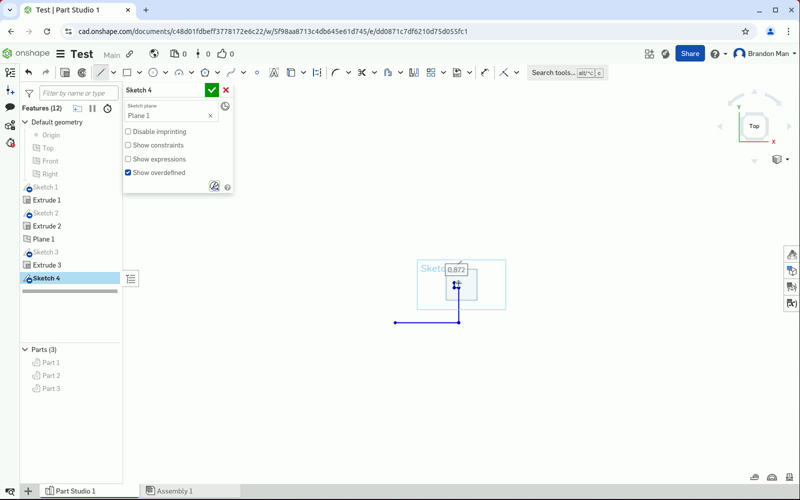
key_up(shift)
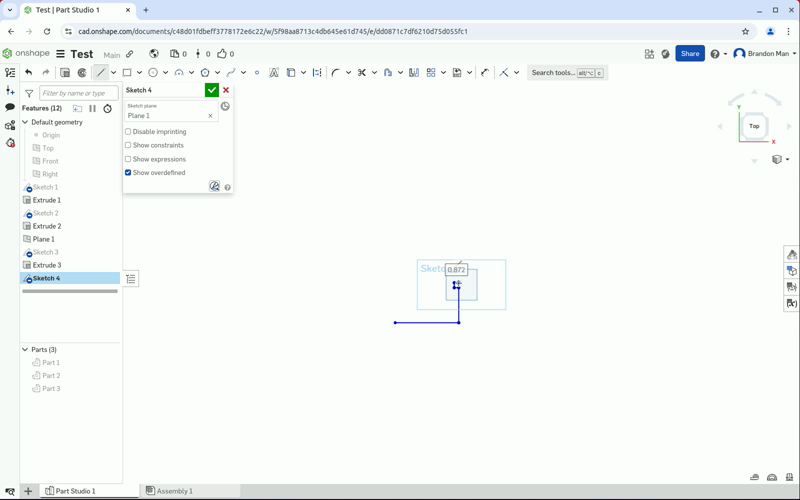
key_down(shift)
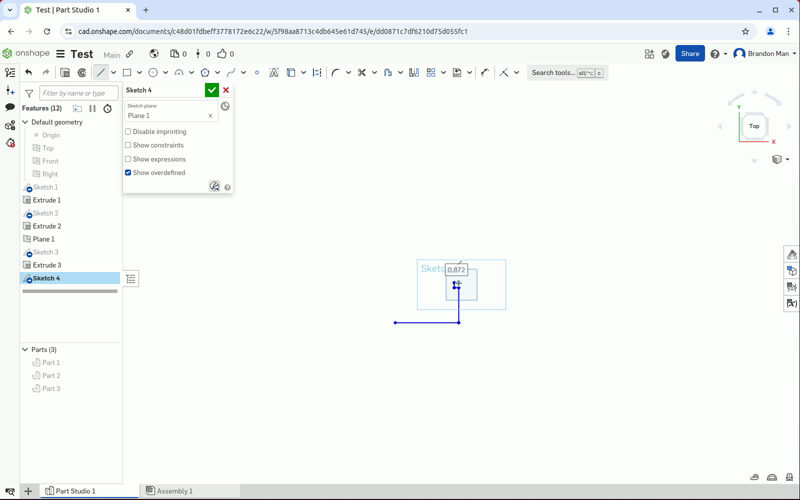
mouse_move(458, 170)
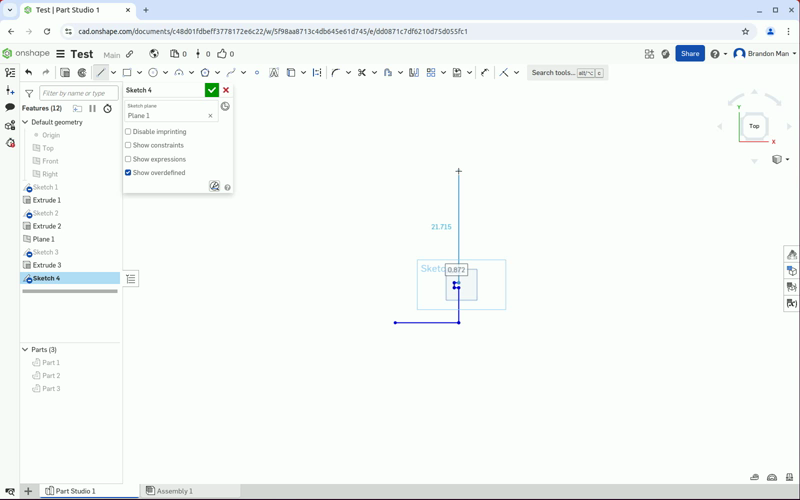
click(458, 170)
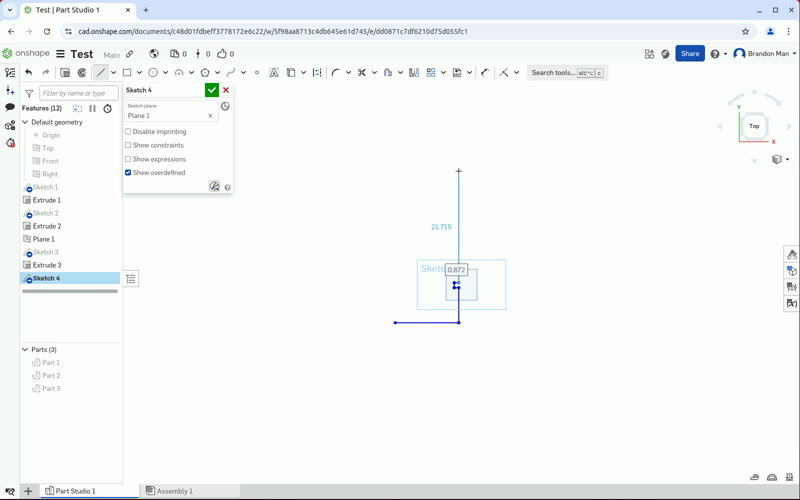
key_up(shift)
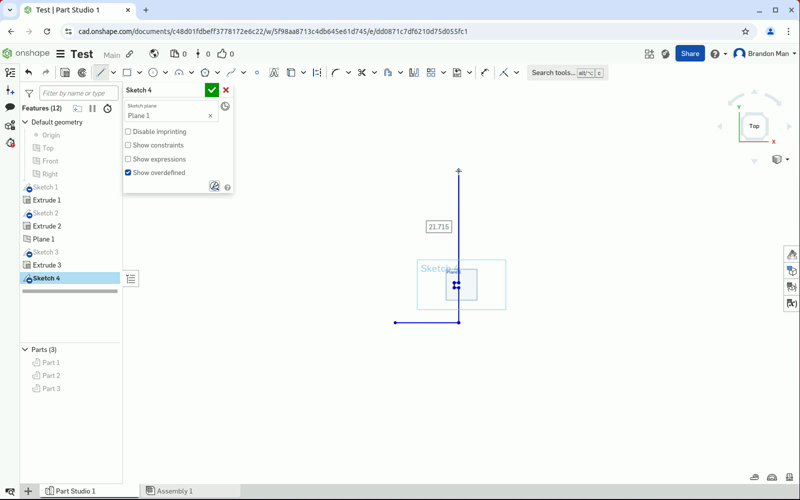
key_down(shift)
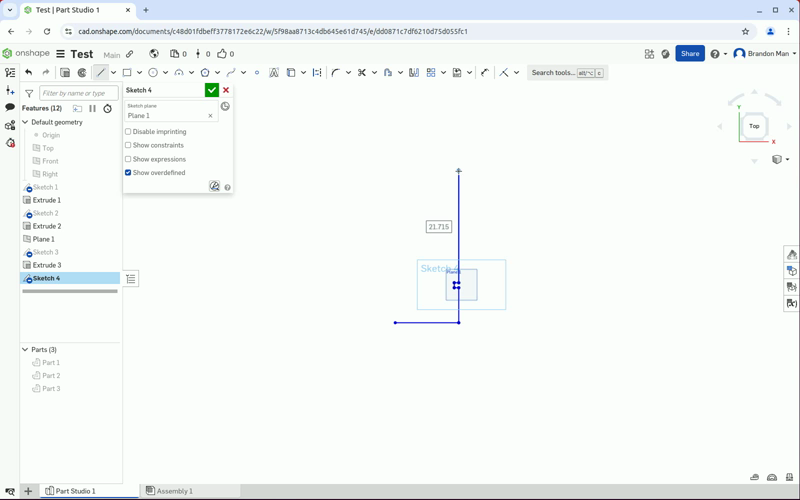
mouse_move(395, 170)
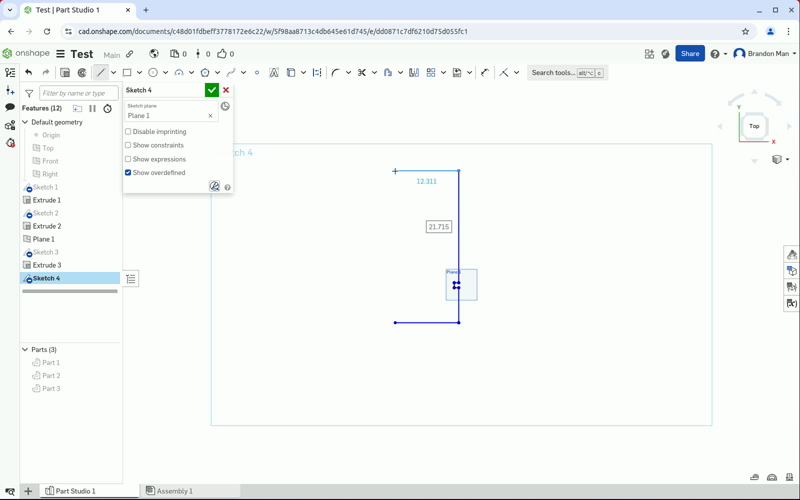
click(395, 170)
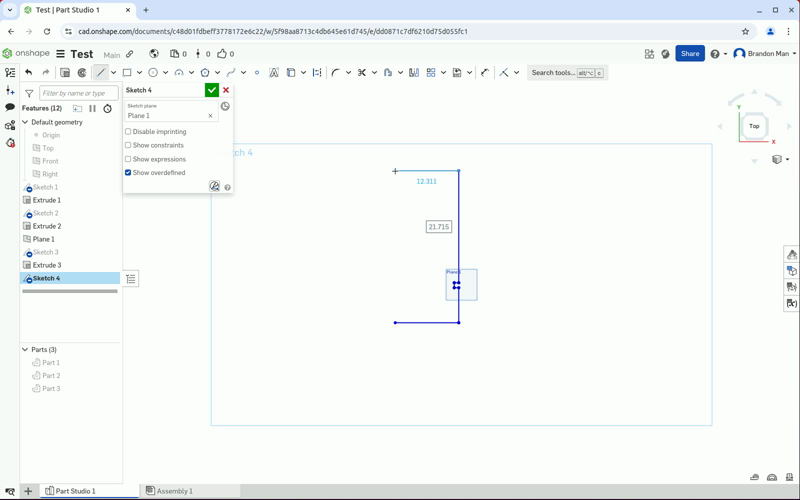
key_up(shift)
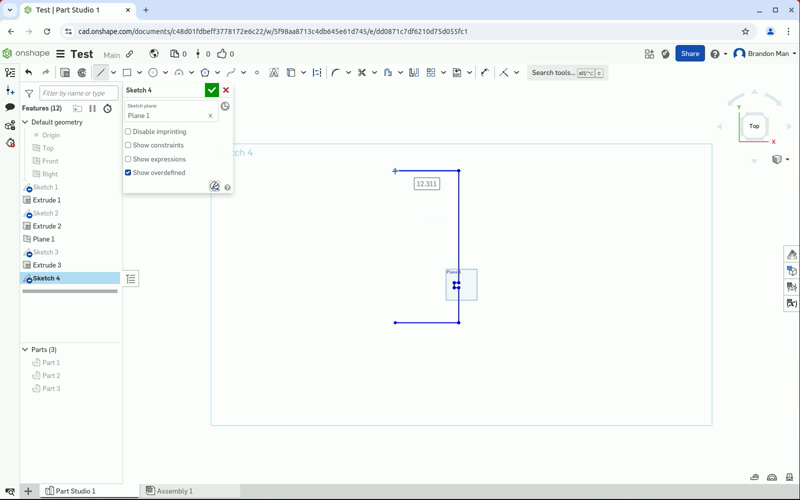
key_down(shift)
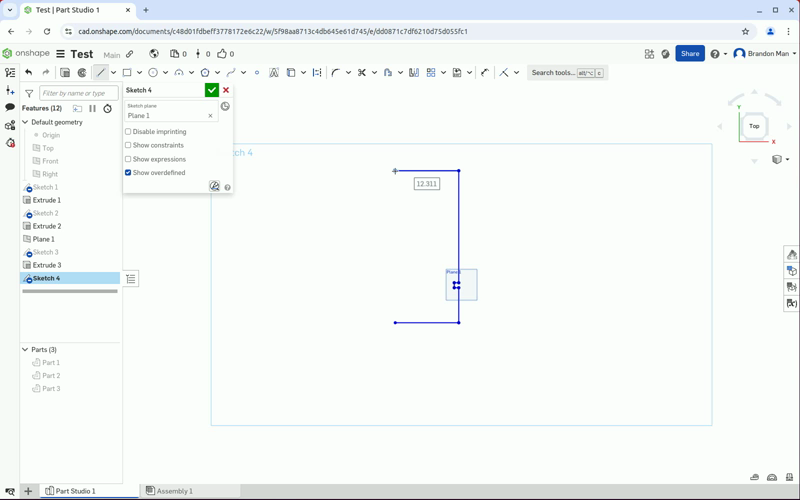
mouse_move(395, 322)
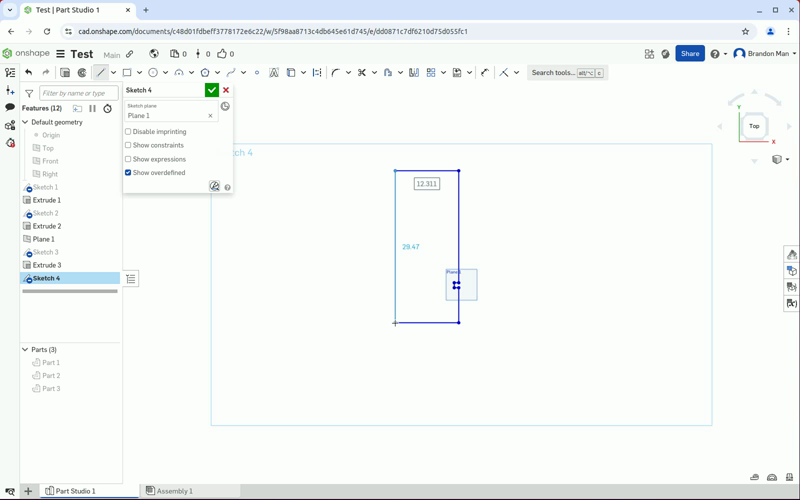
key_up(shift)
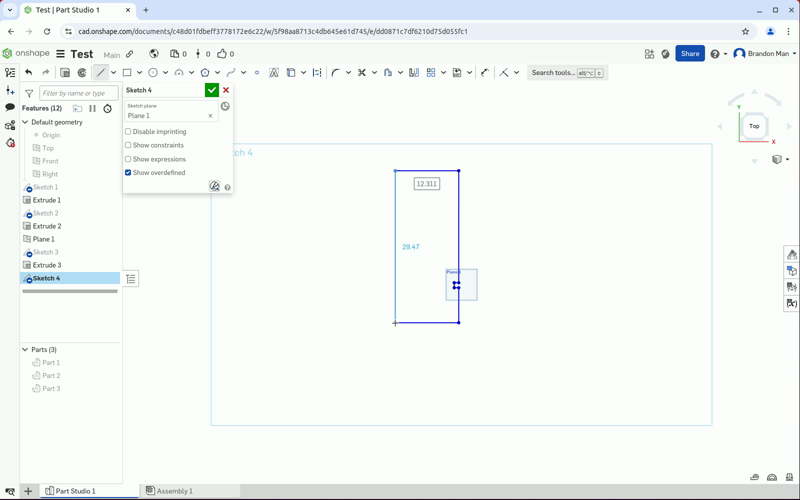
click(395, 322)
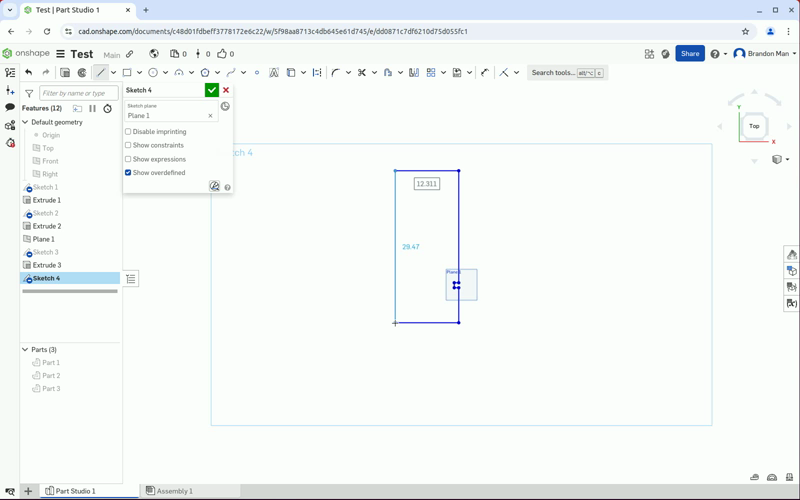
key(esc)
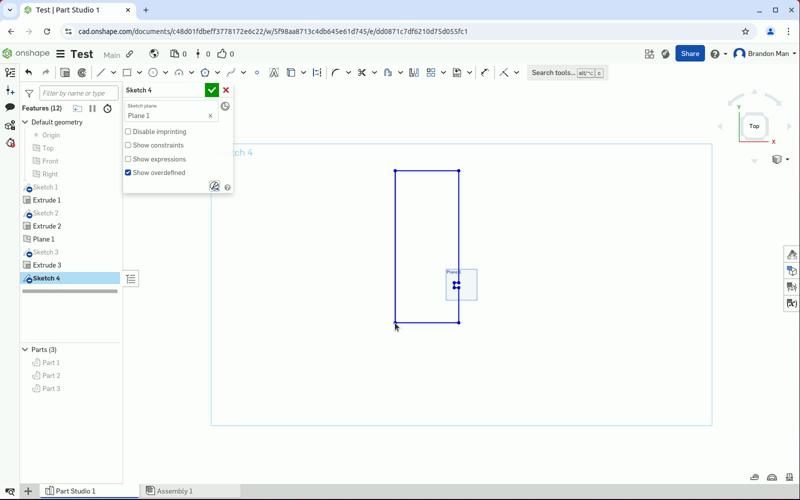
mouse_move(410, 259)
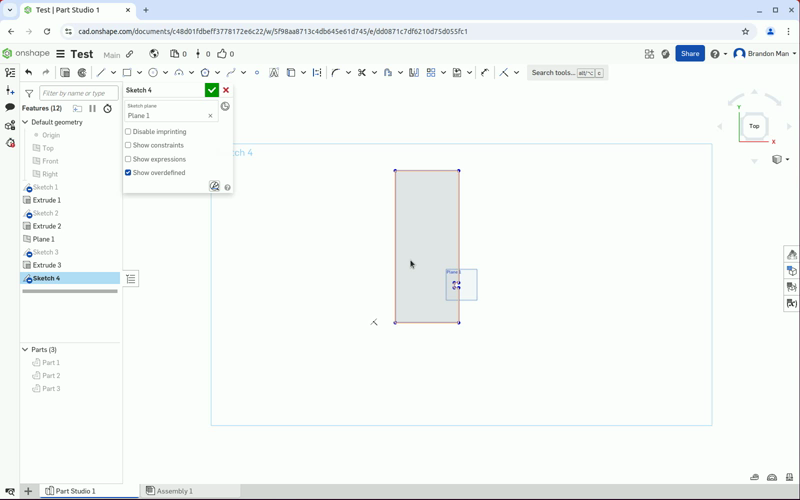
click(410, 259)
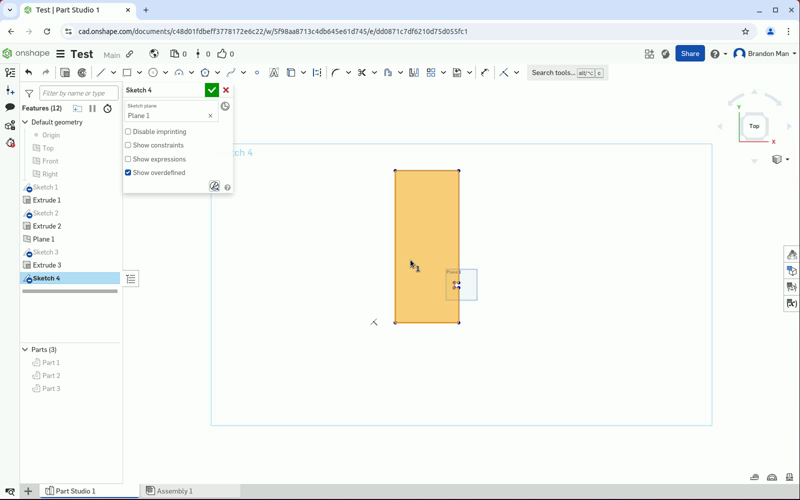
mouse_move(73, 352)
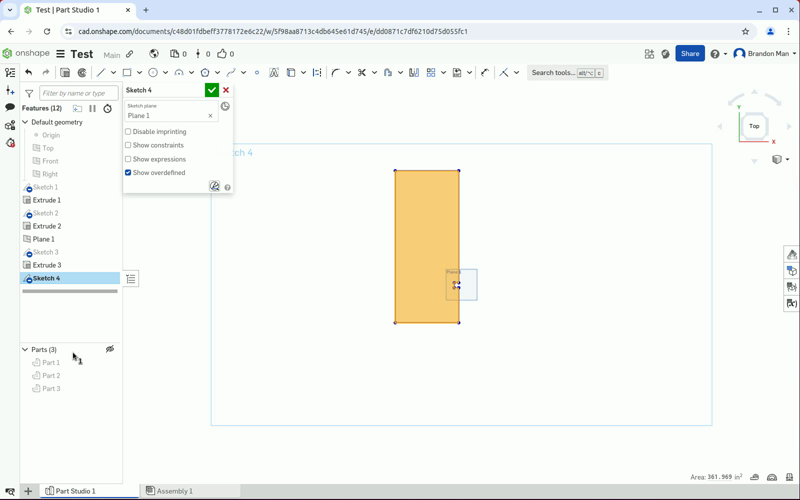
key(shift+y)
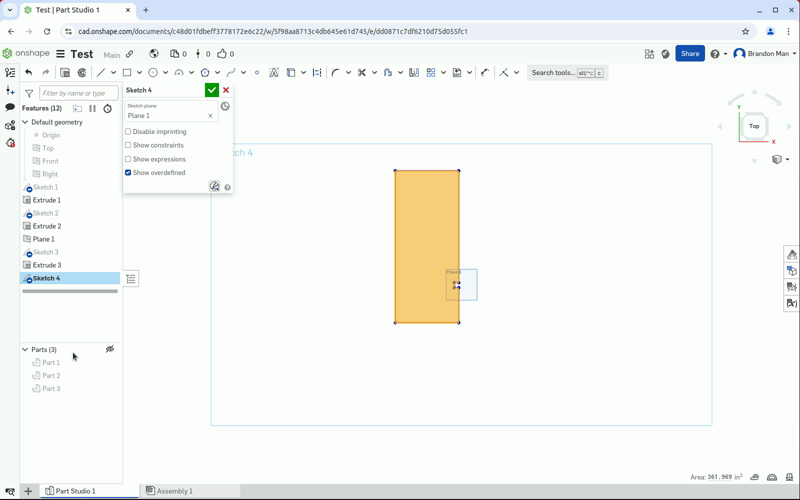
key(shift+e)
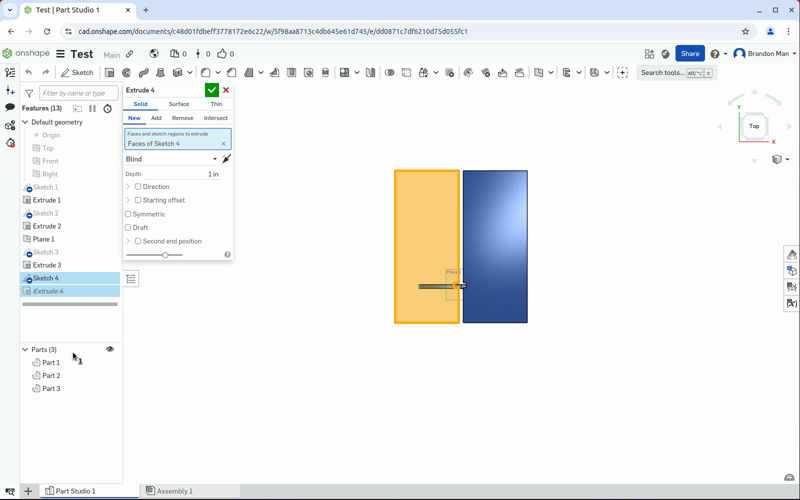
mouse_move(143, 106)
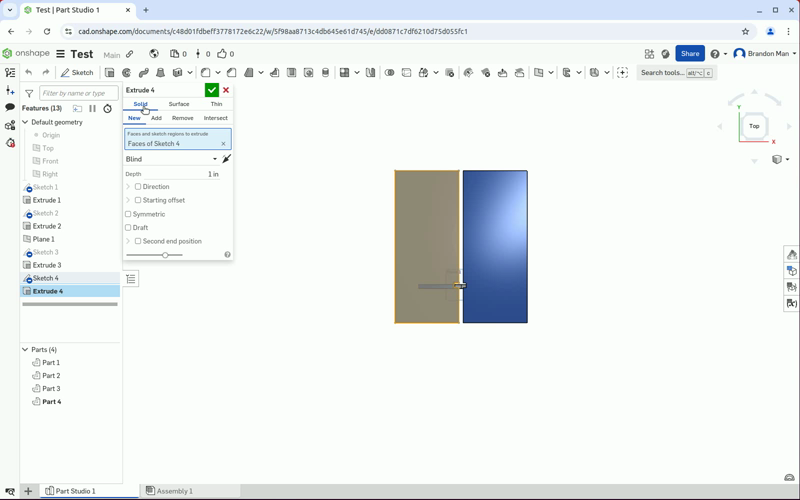
click(143, 106)
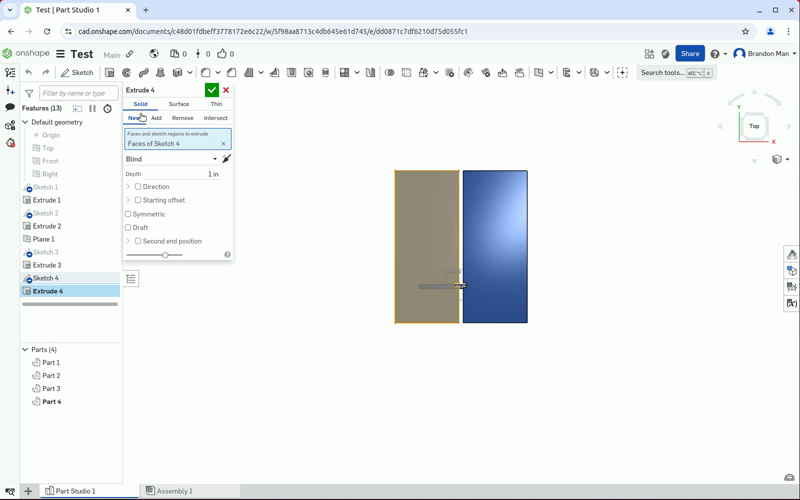
mouse_move(137, 120)
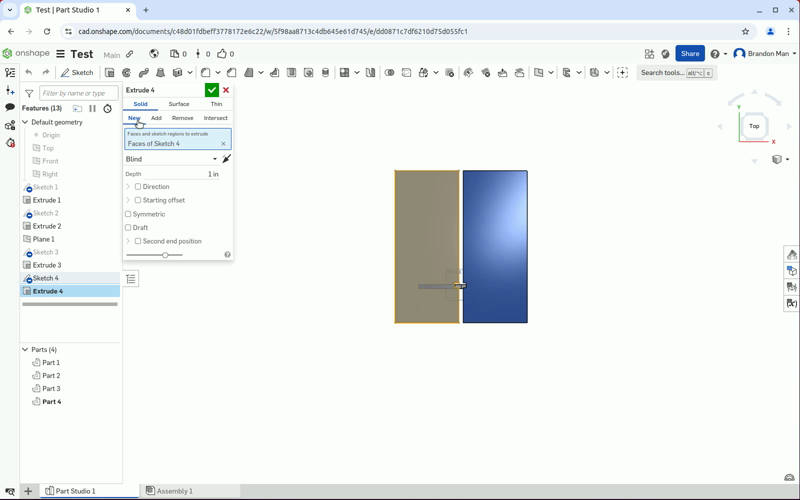
click(137, 120)
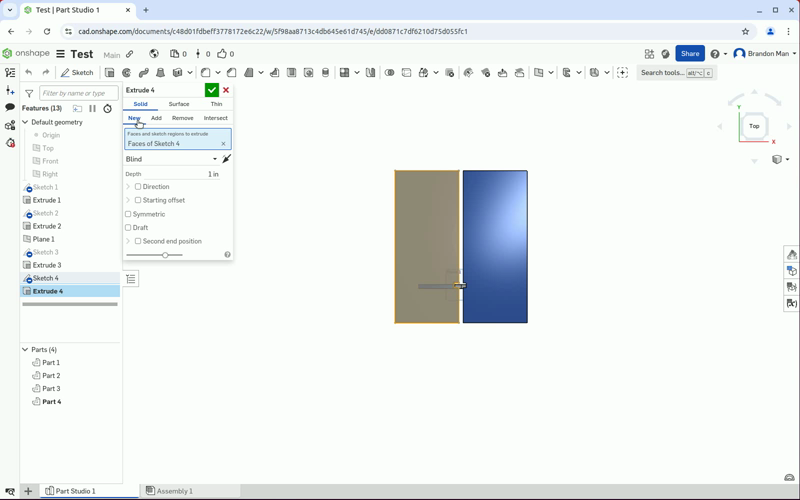
key(tab, 4)
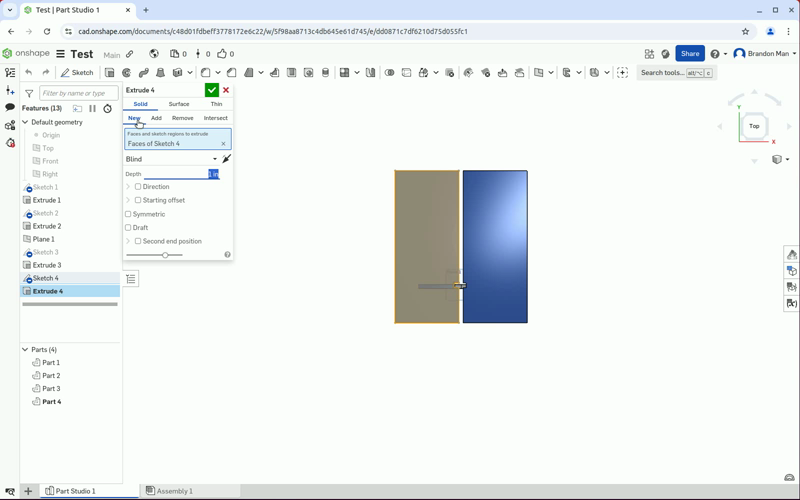
text(0.722)
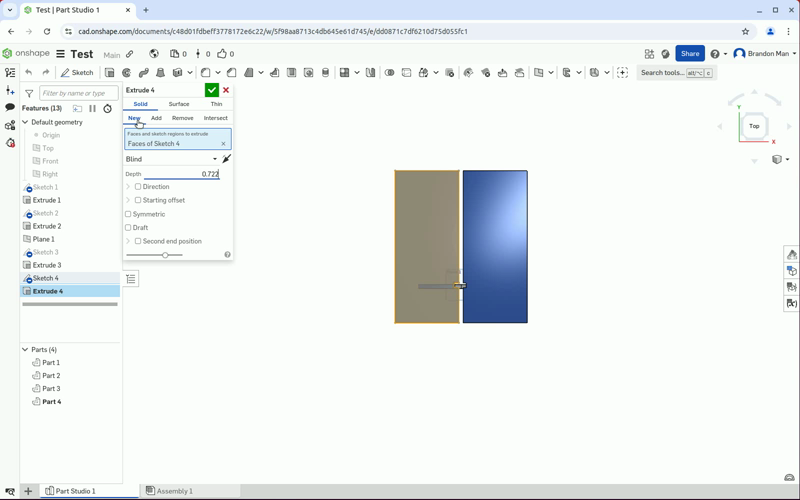
key(enter)
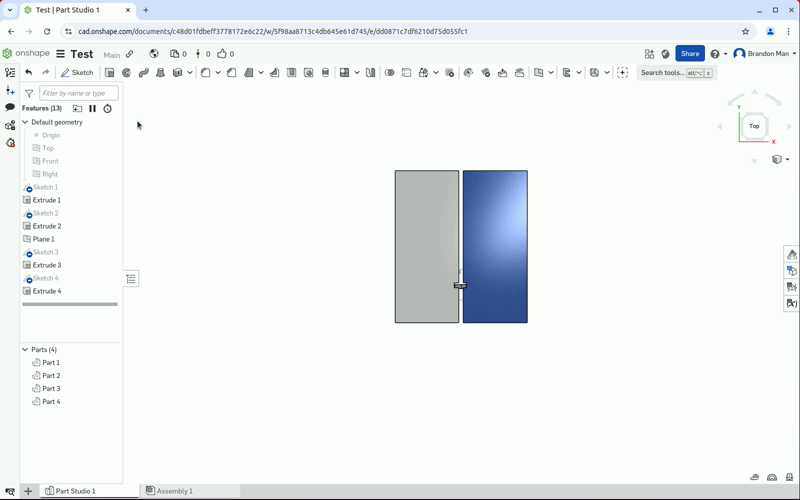
key(shift+h)
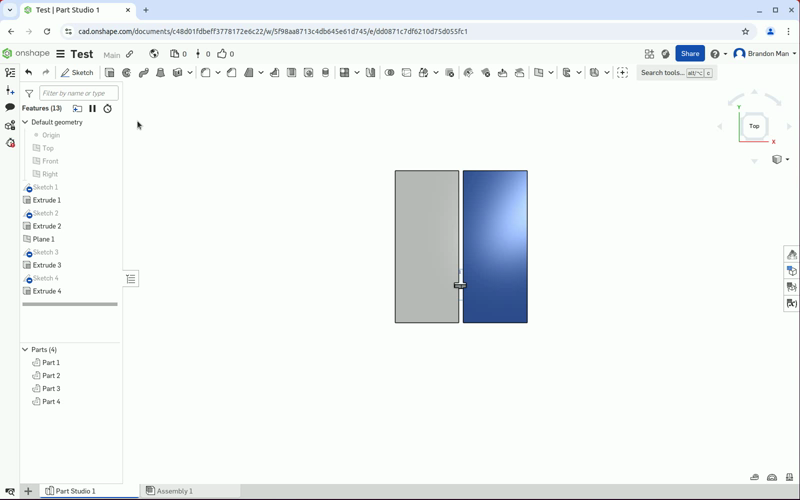
key(shift+h)
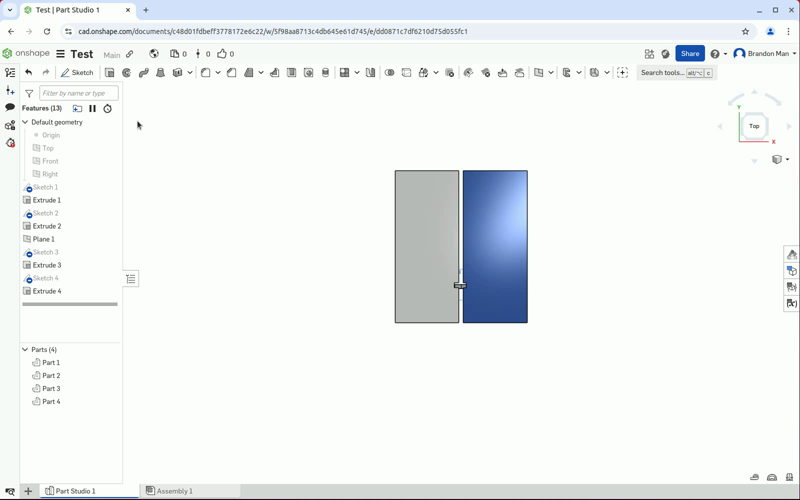
mouse_move(73, 189)
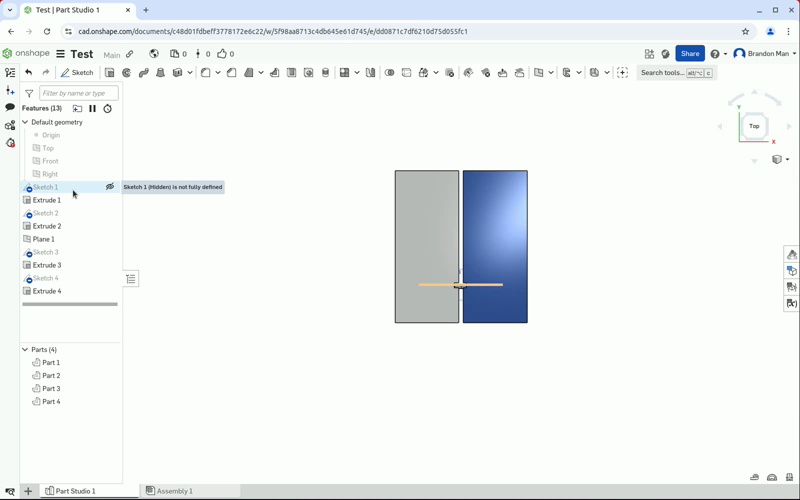
click(73, 189)
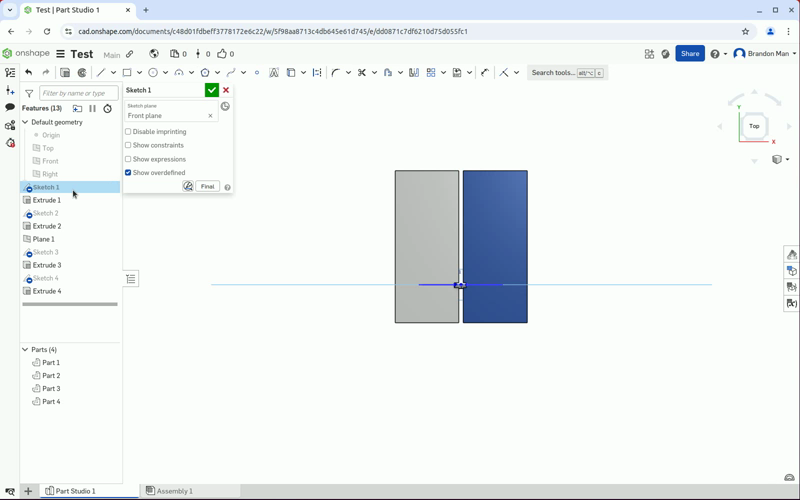
mouse_move(229, 92)
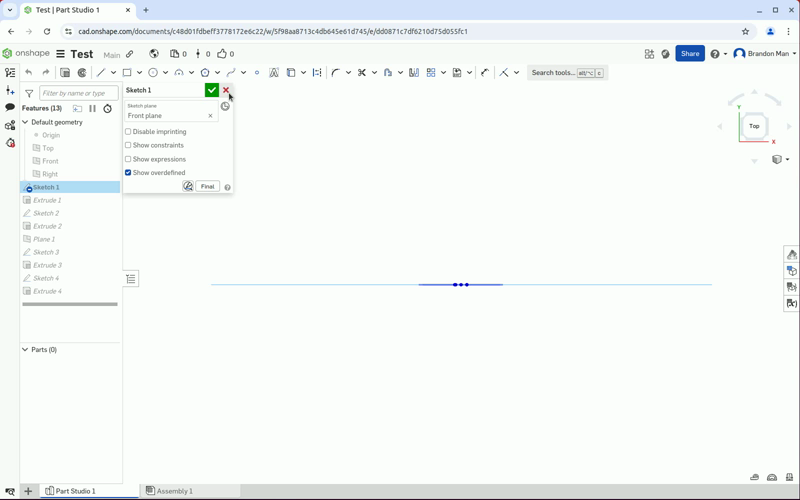
click(229, 92)
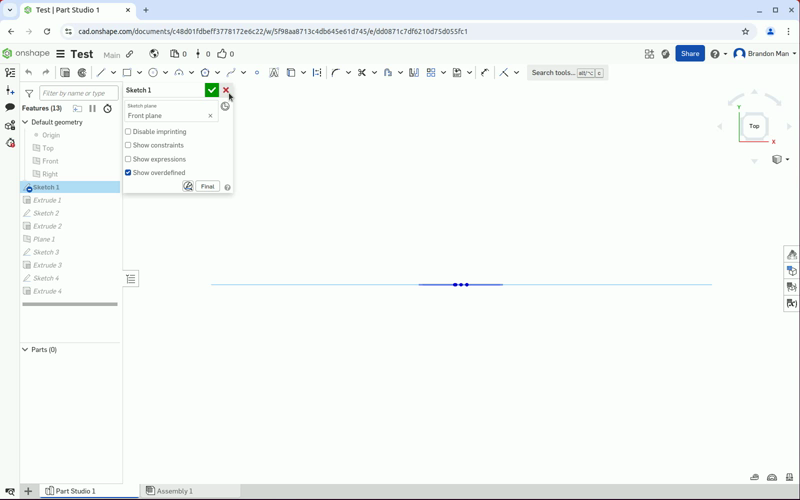
key(shift+s)
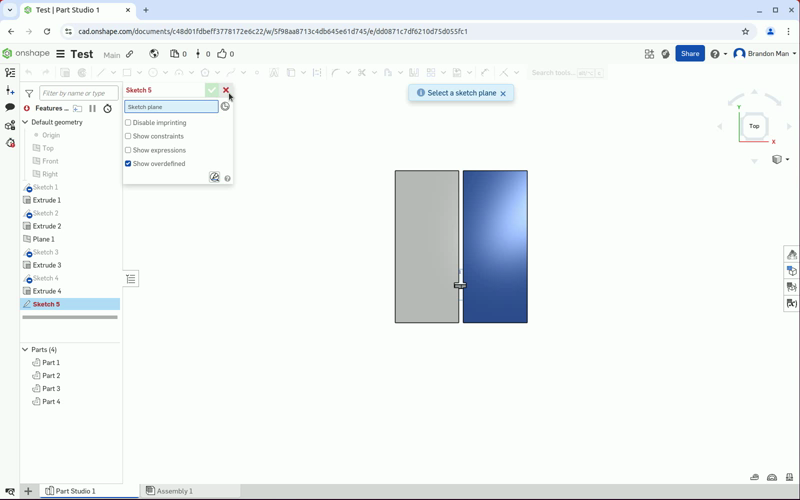
mouse_move(73, 241)
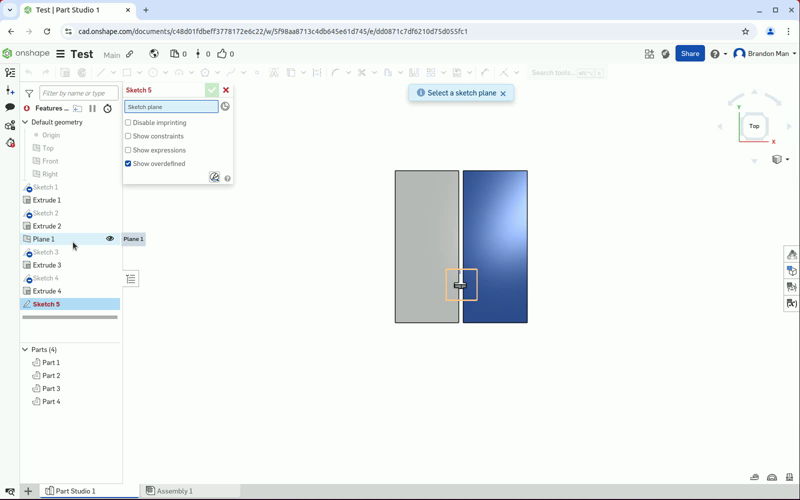
click(73, 241)
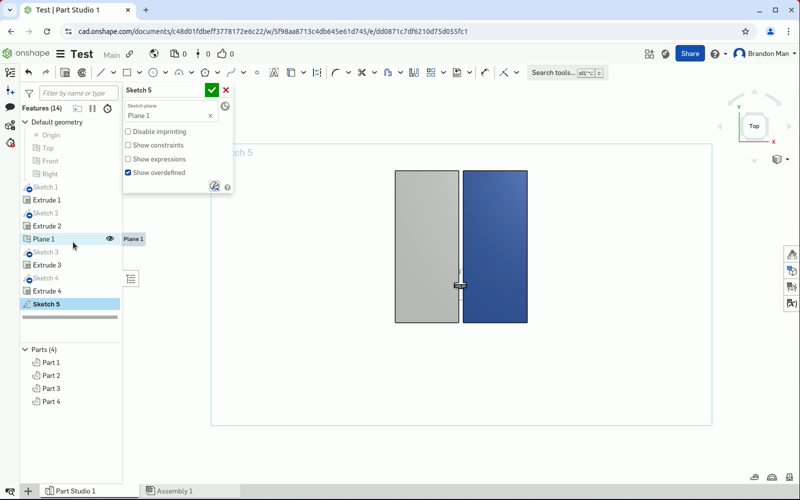
mouse_move(73, 352)
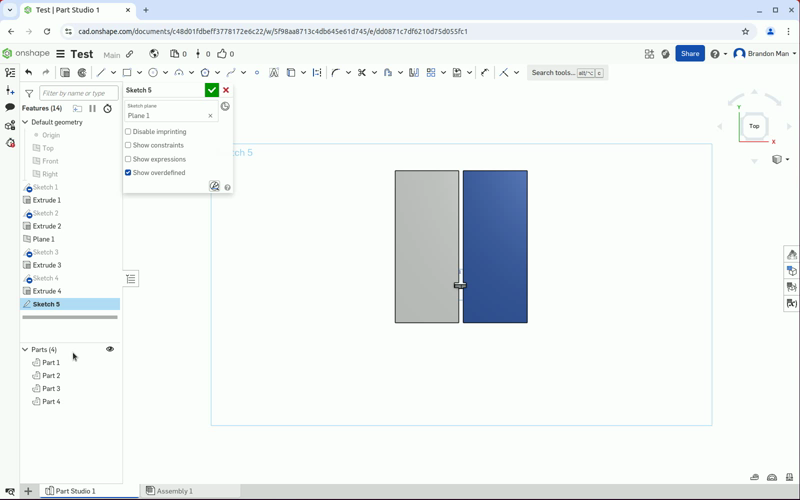
key(y)
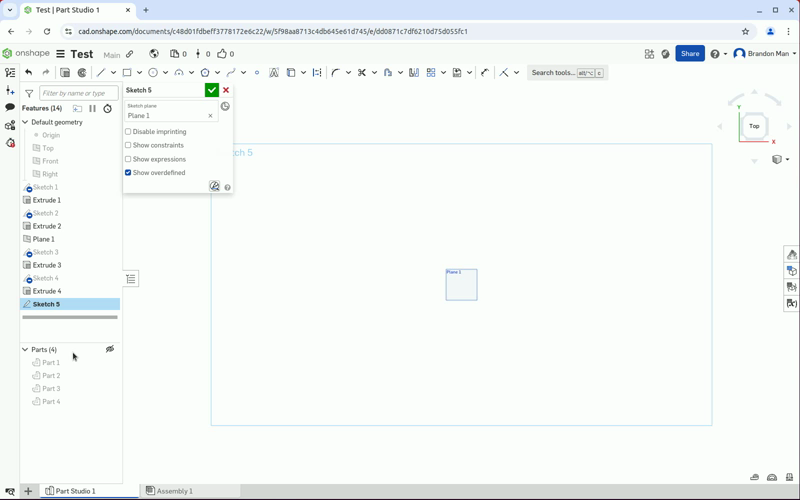
key(l)
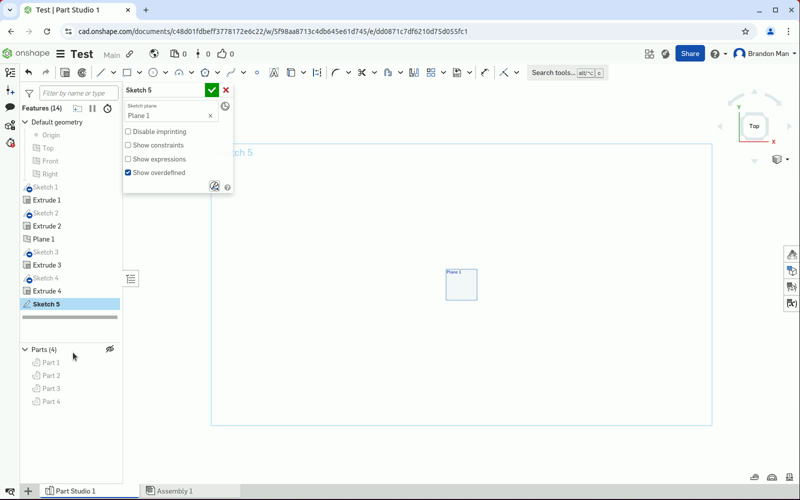
key_down(shift)
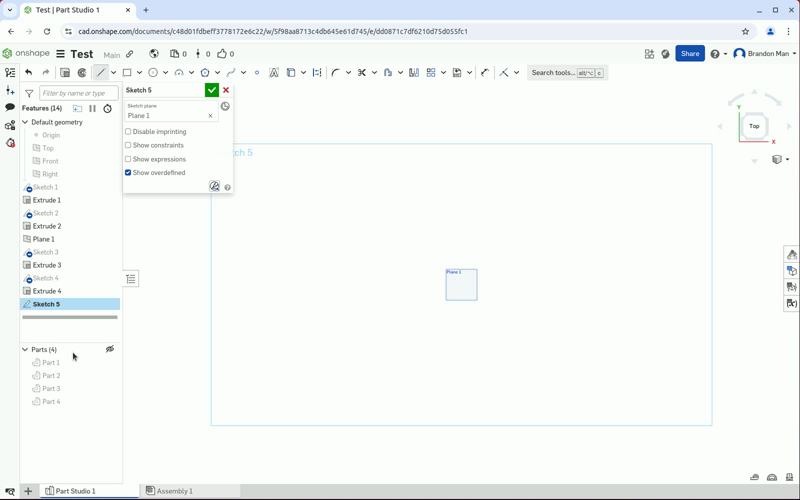
mouse_move(454, 286)
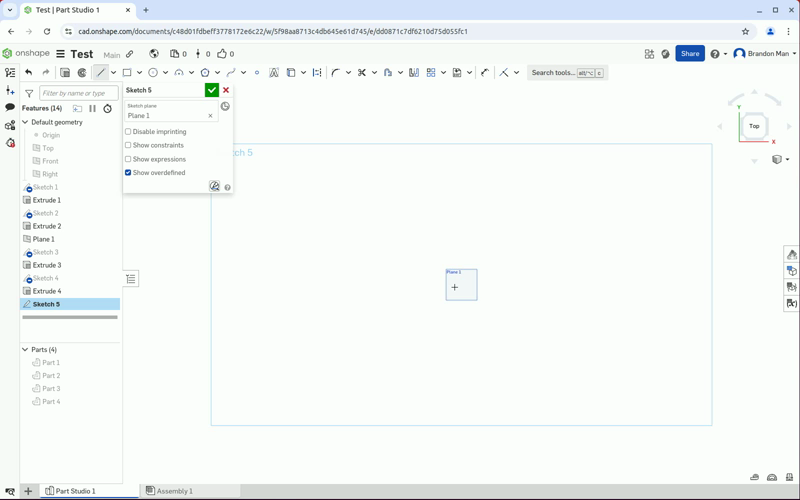
click(454, 286)
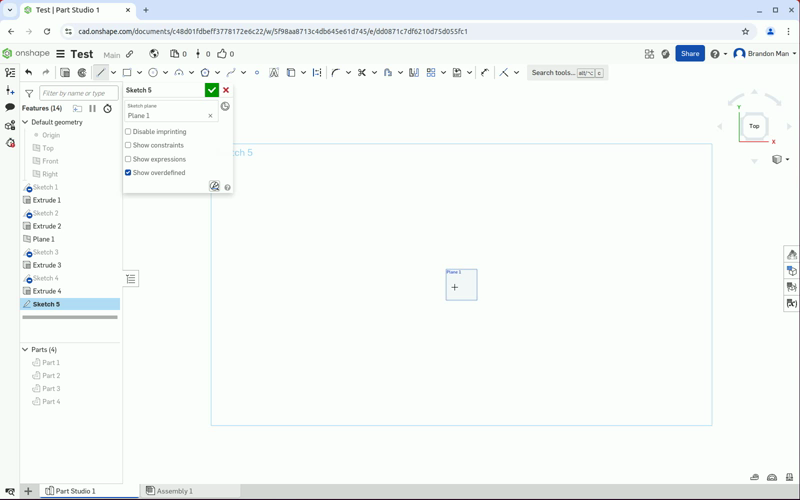
key_up(shift)
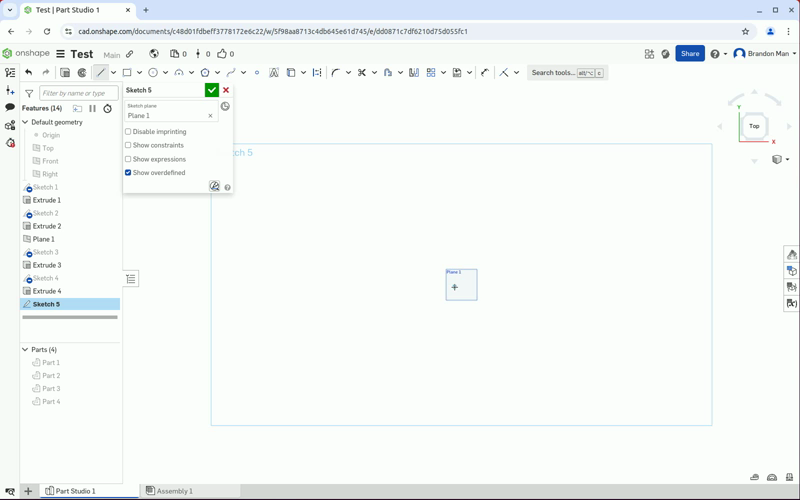
key_down(shift)
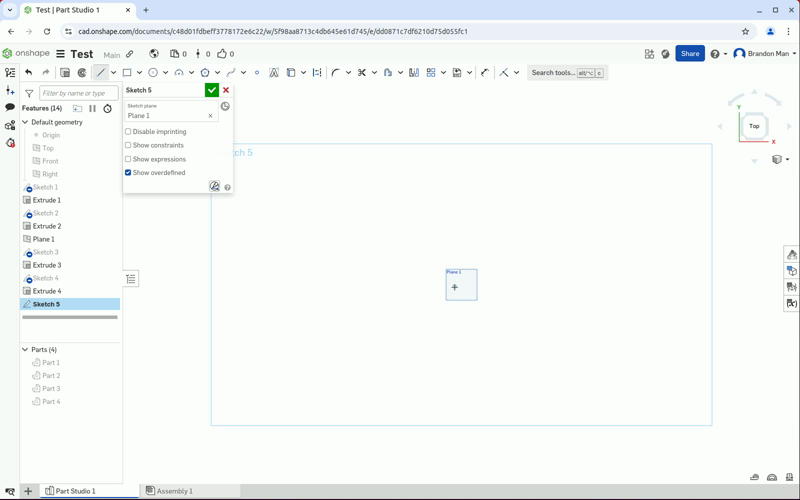
mouse_move(484, 286)
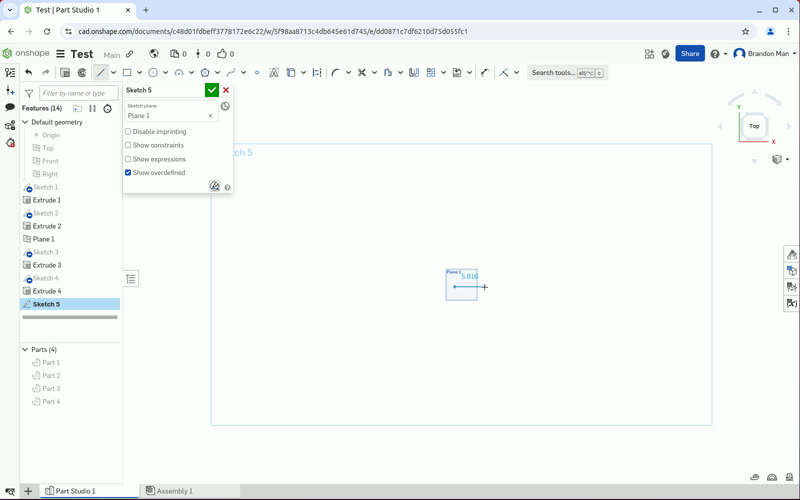
mouse_move(459, 286)
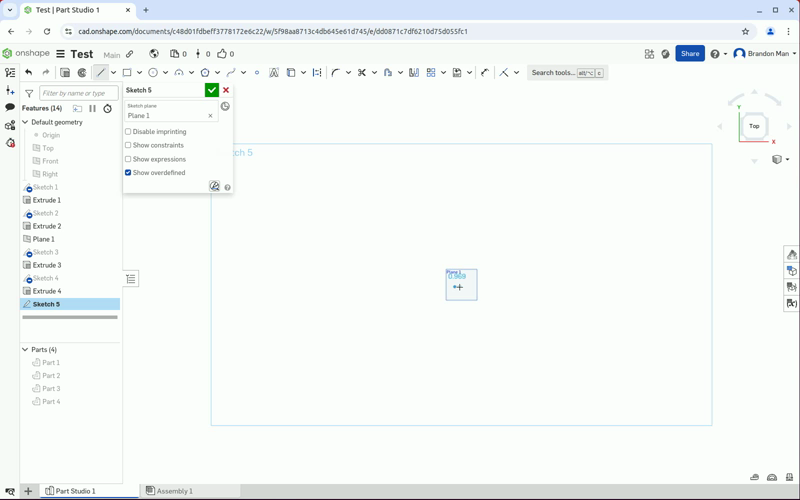
scroll(6)
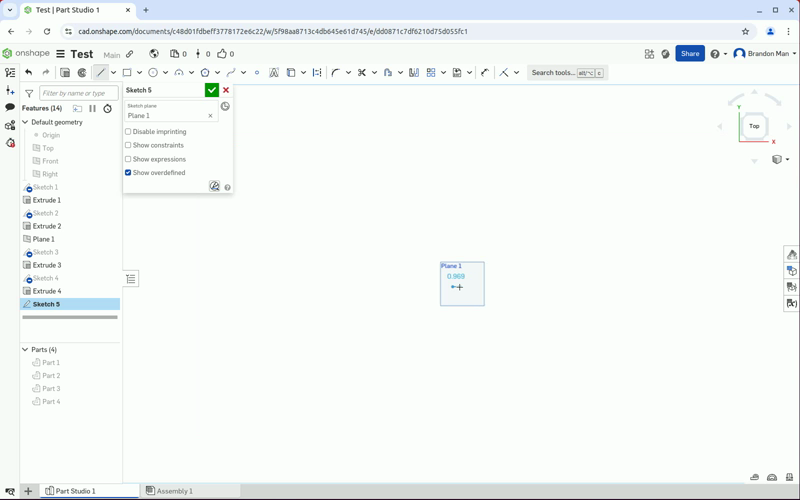
scroll(6)
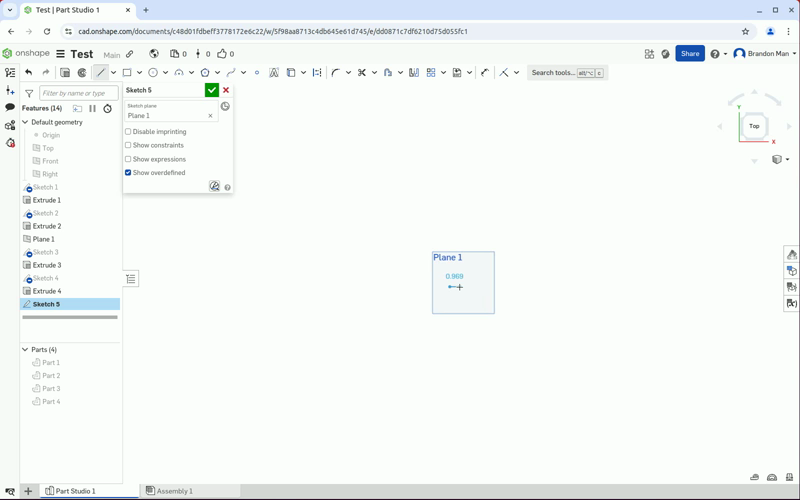
scroll(6)
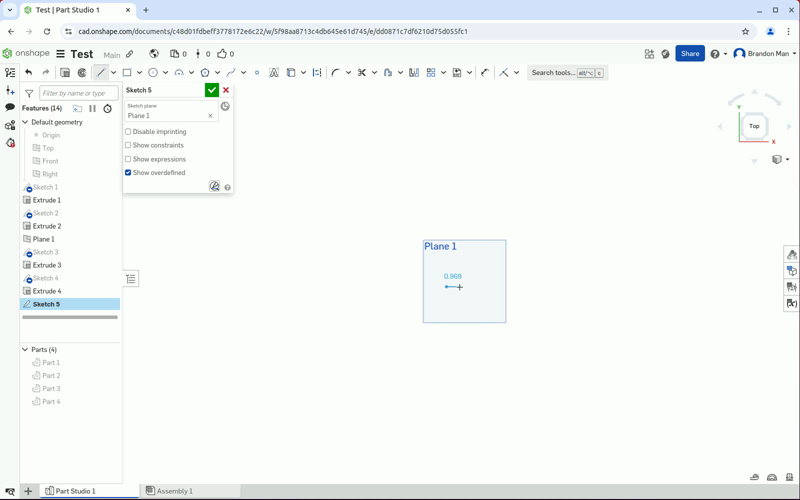
scroll(6)
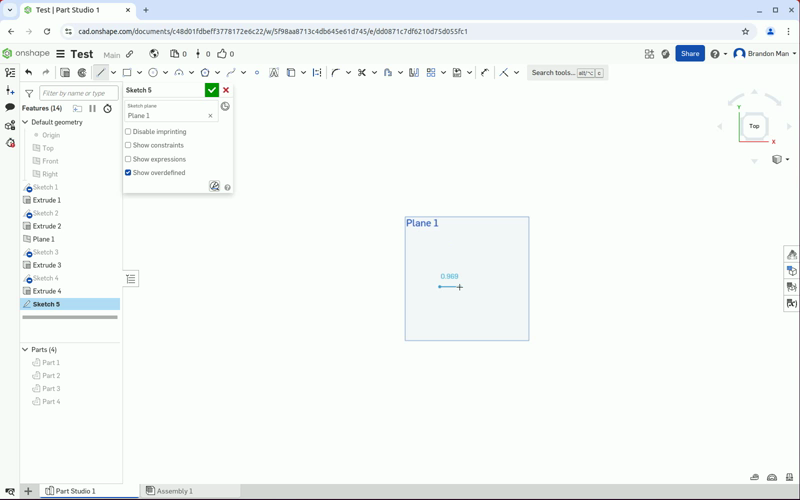
scroll(6)
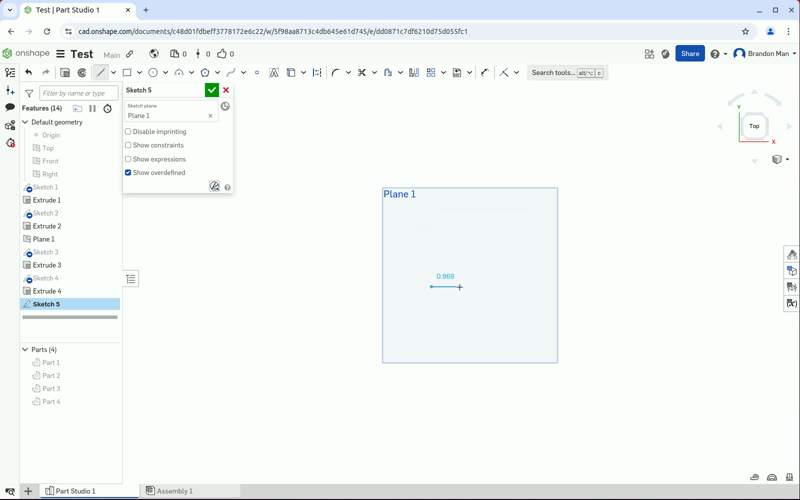
scroll(6)
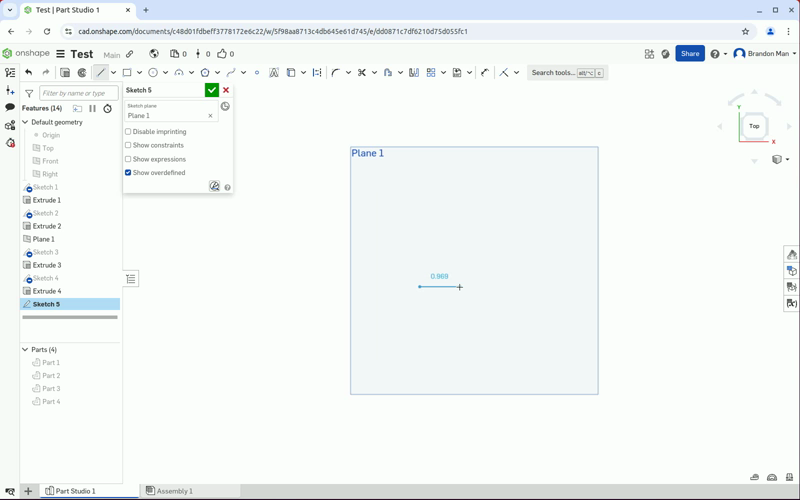
scroll(6)
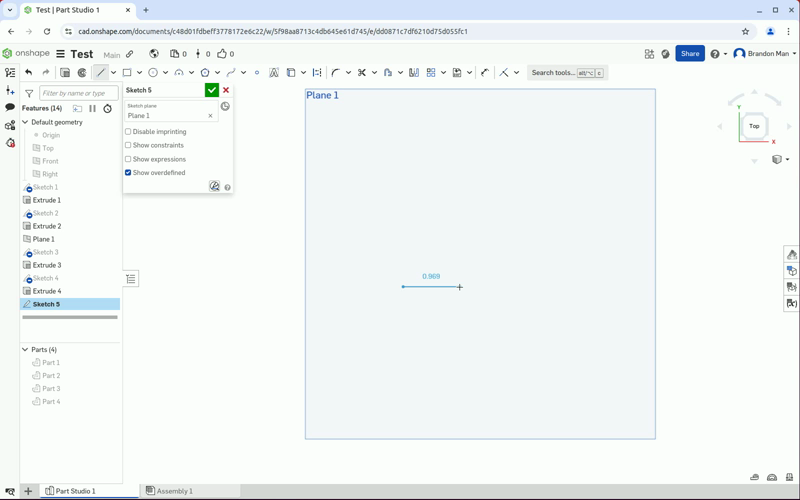
click(459, 286)
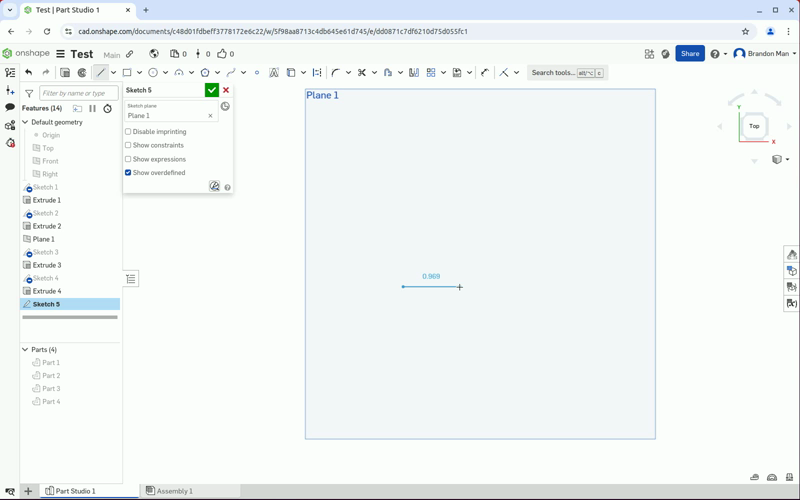
scroll(-6)
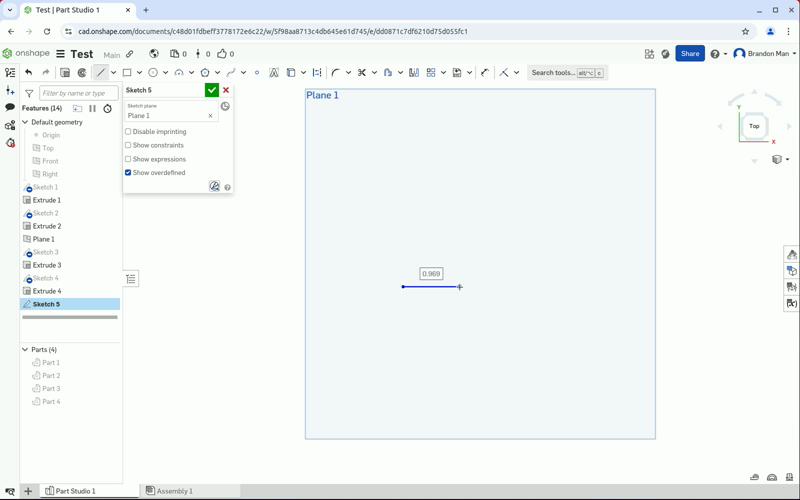
scroll(-6)
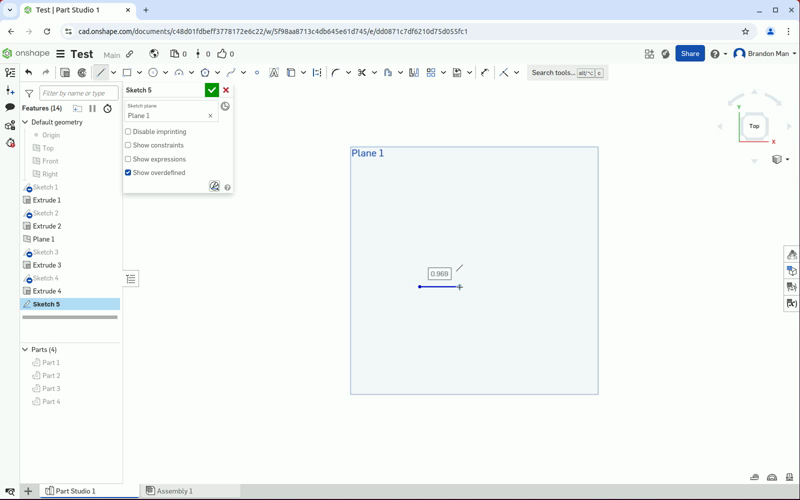
scroll(-6)
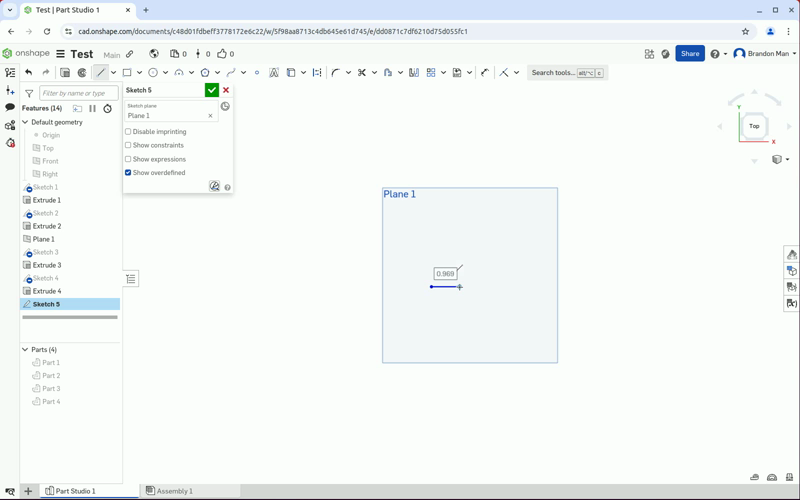
scroll(-6)
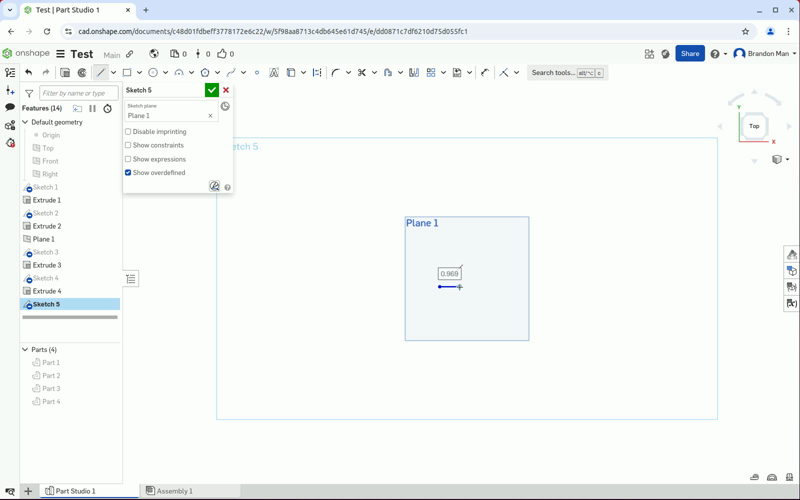
scroll(-6)
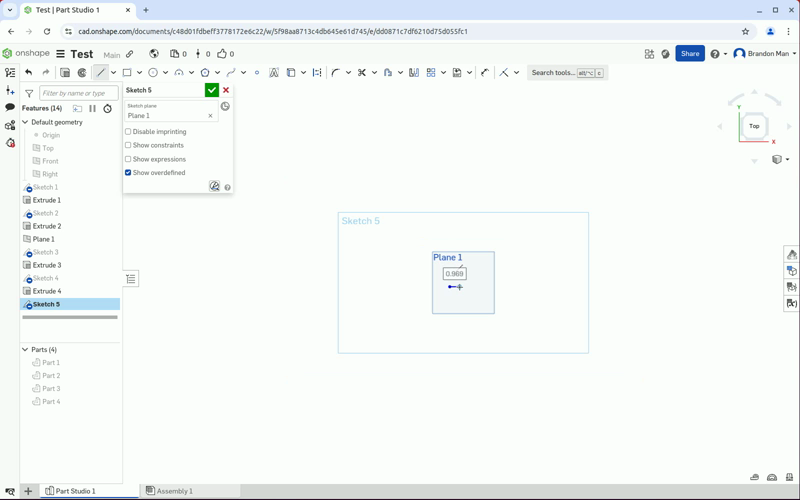
scroll(-6)
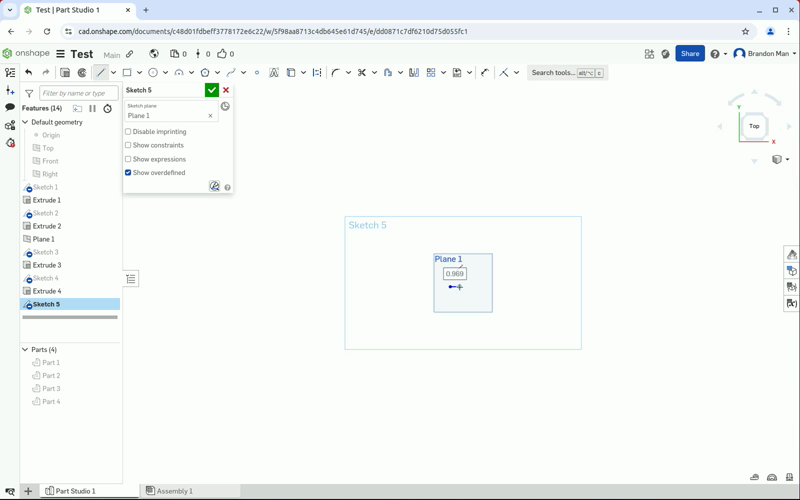
scroll(-6)
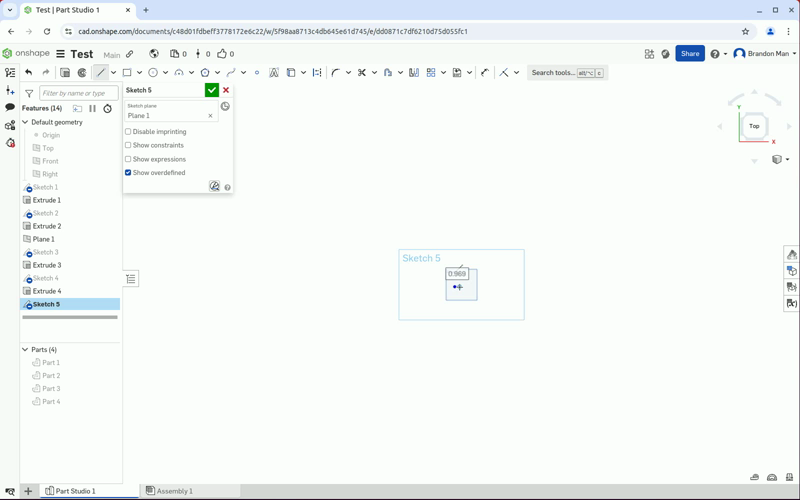
key_up(shift)
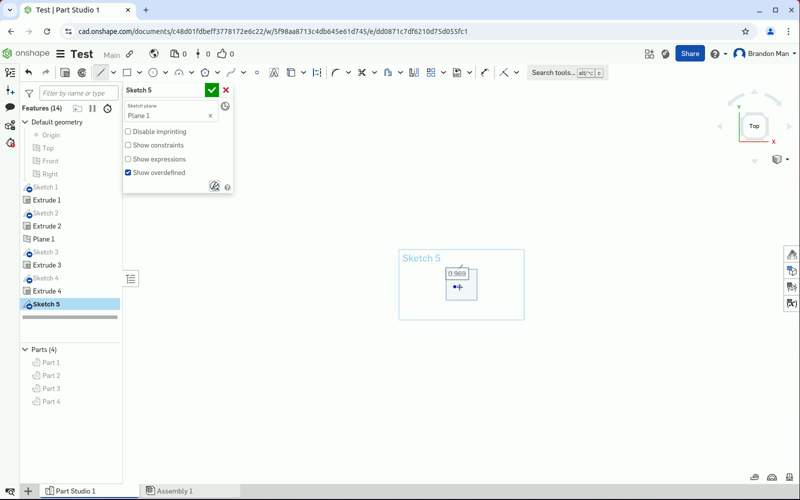
key_down(shift)
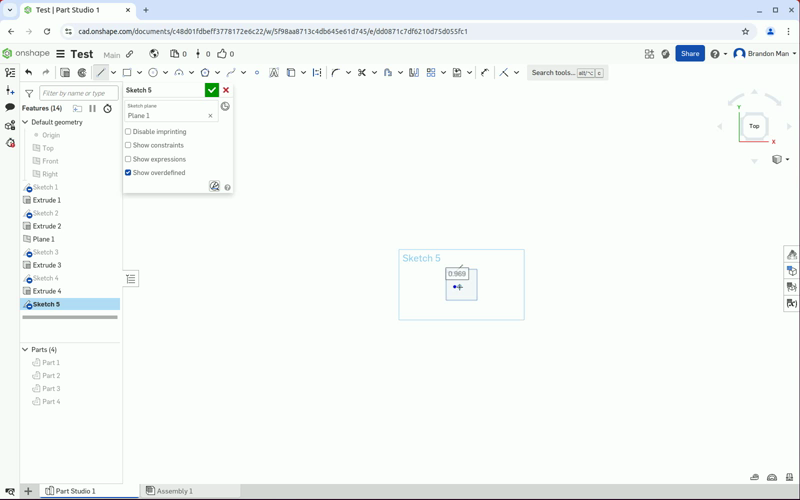
mouse_move(489, 286)
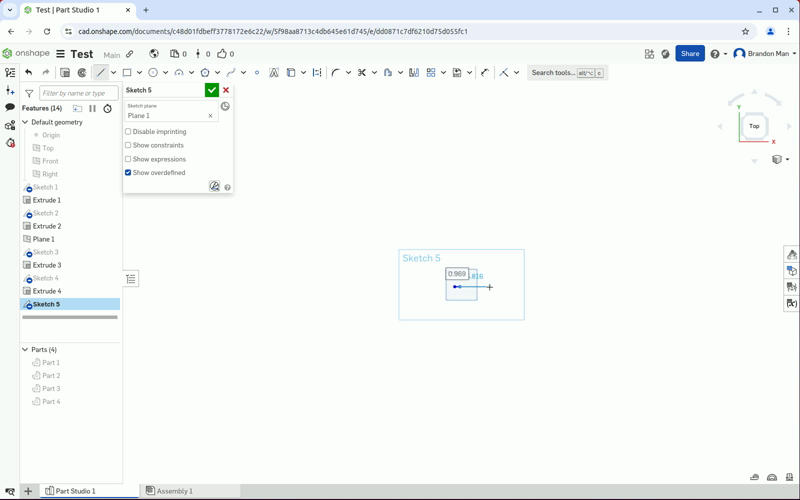
mouse_move(459, 281)
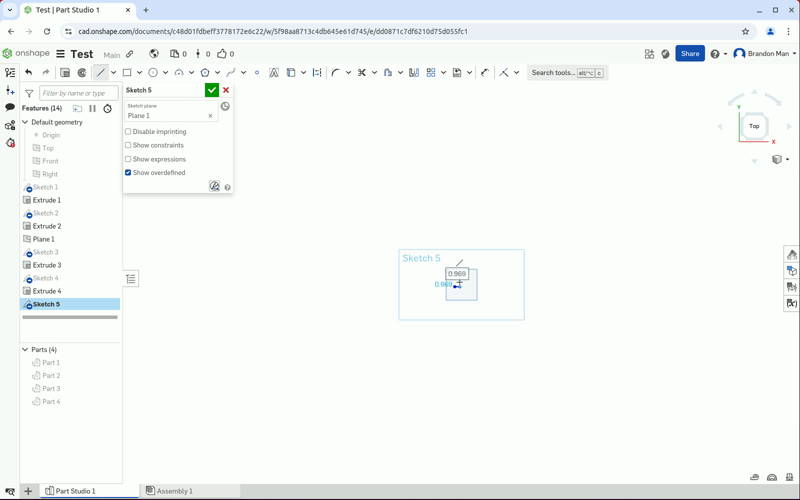
scroll(6)
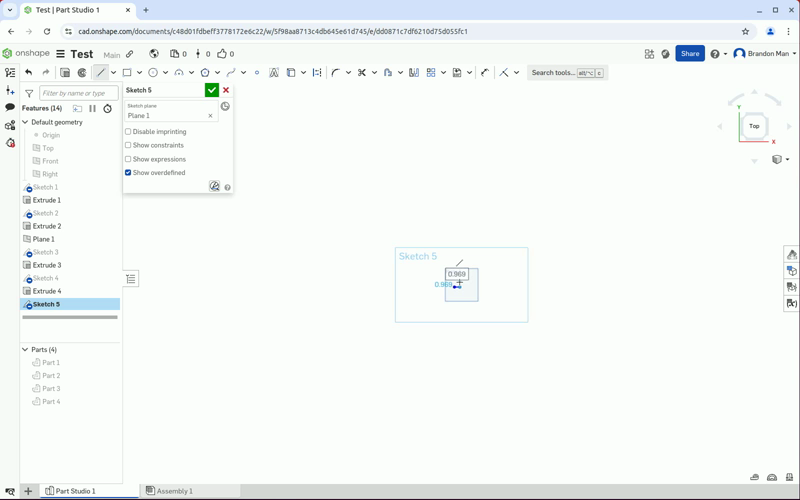
scroll(6)
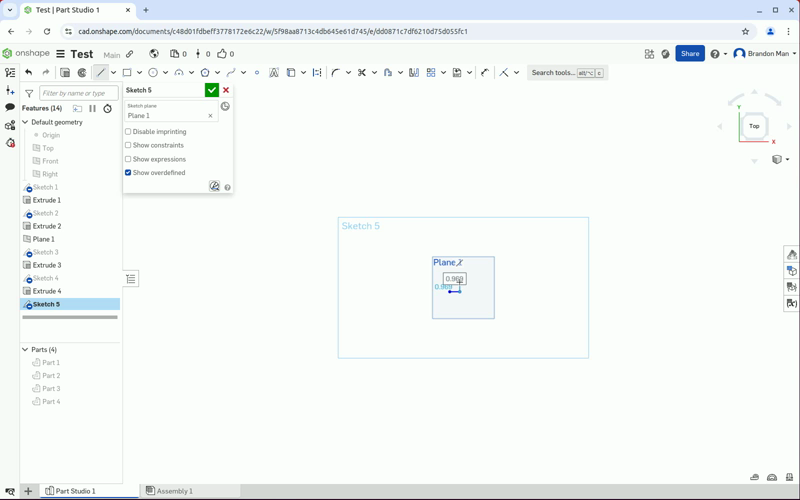
scroll(6)
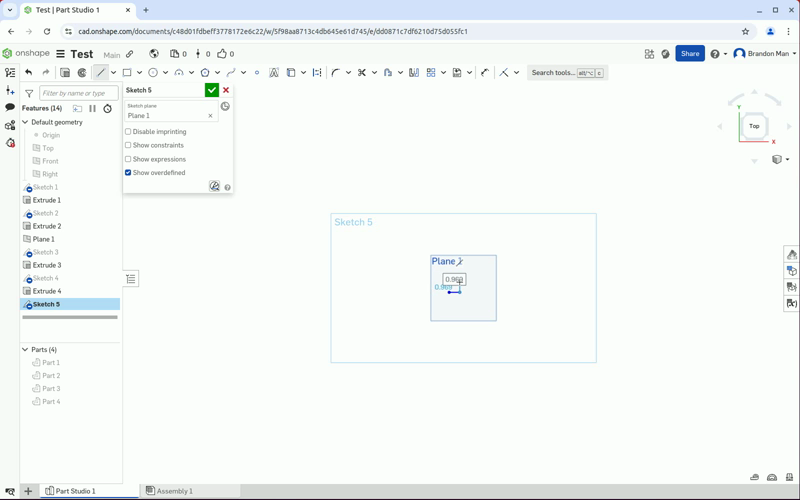
scroll(6)
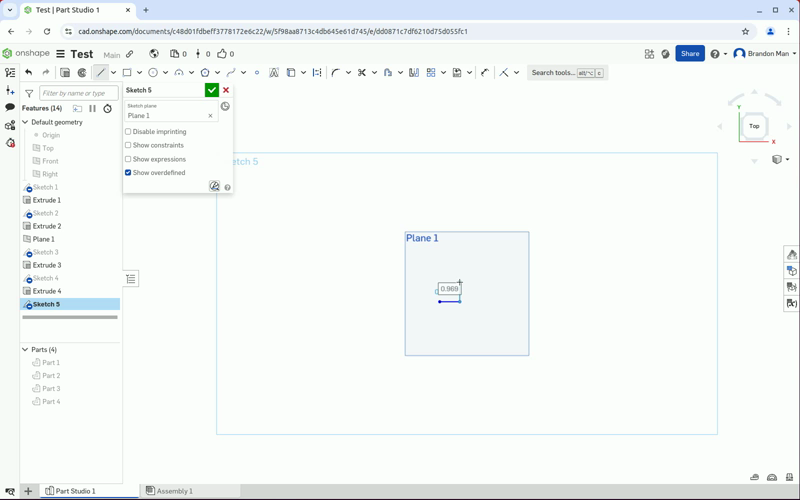
scroll(6)
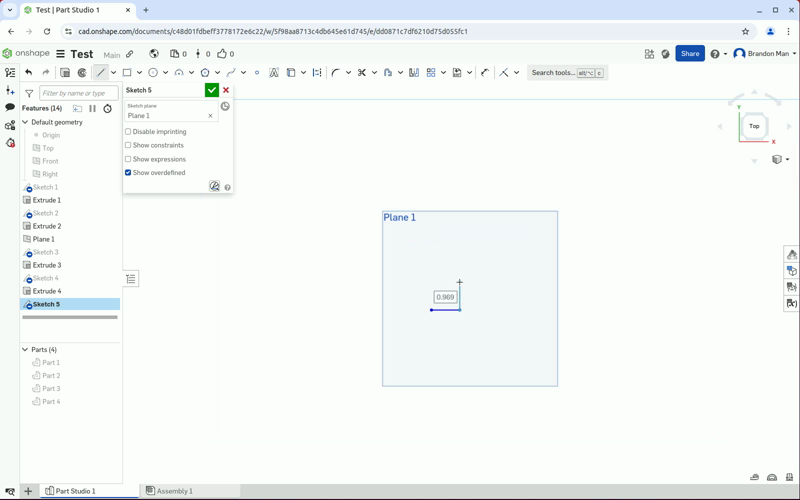
scroll(6)
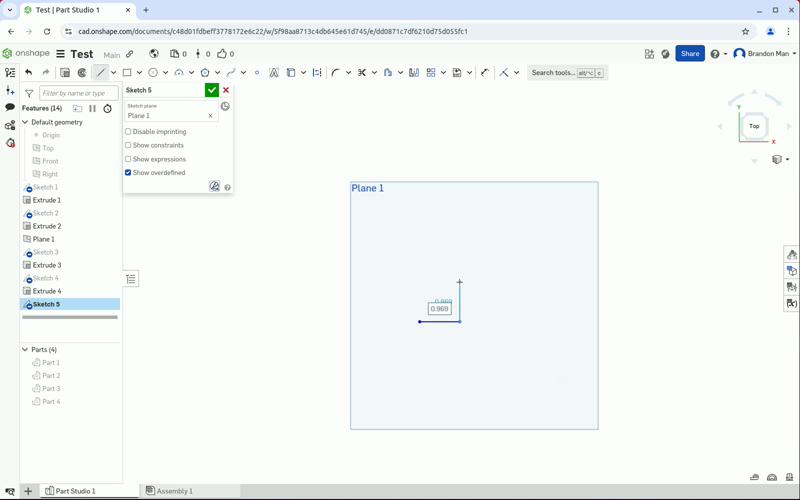
scroll(6)
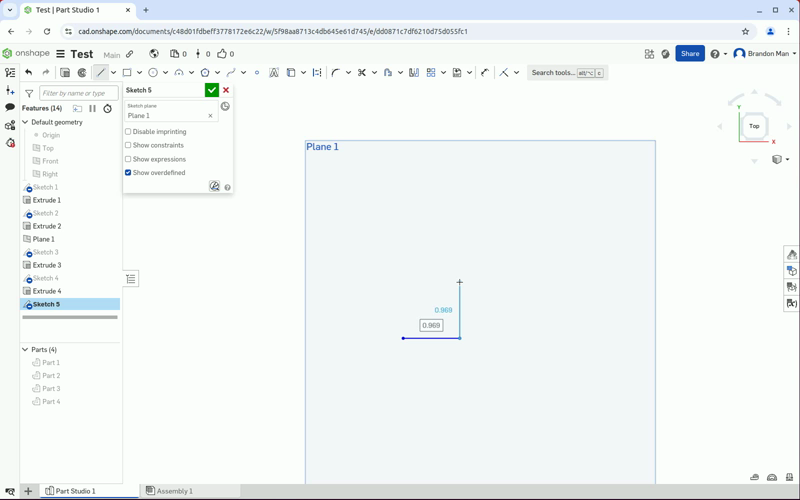
click(459, 281)
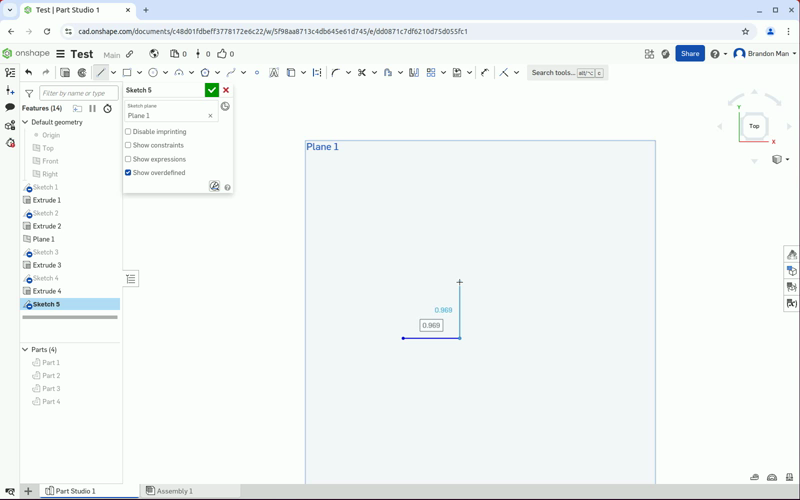
scroll(-6)
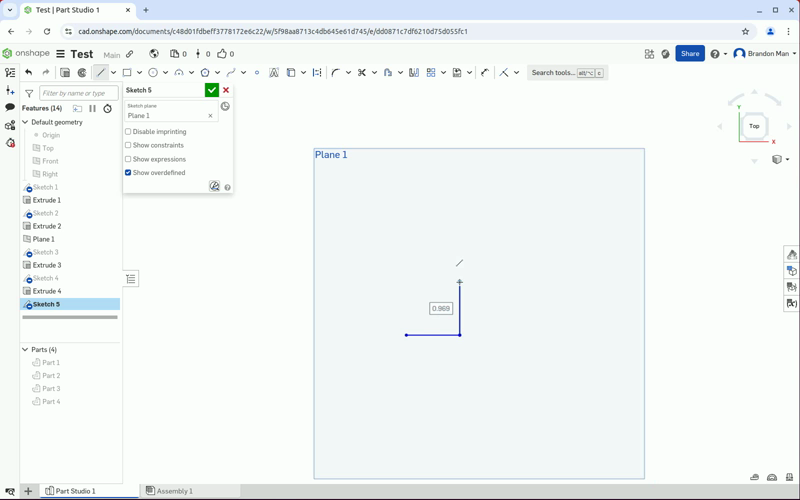
scroll(-6)
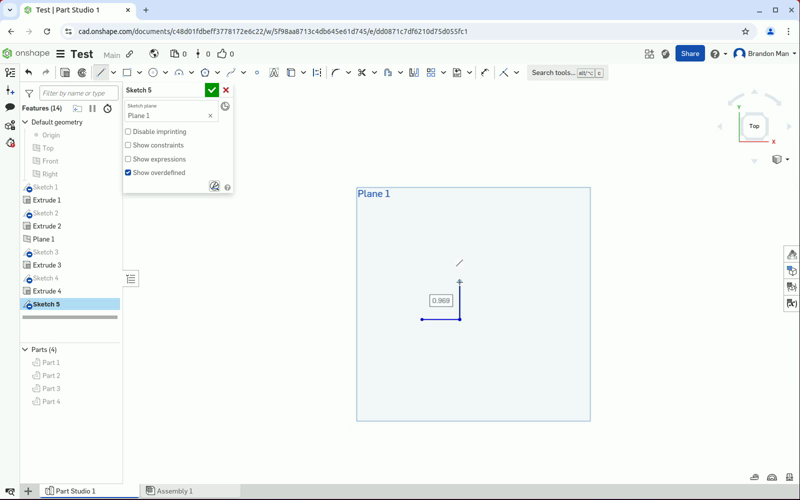
scroll(-6)
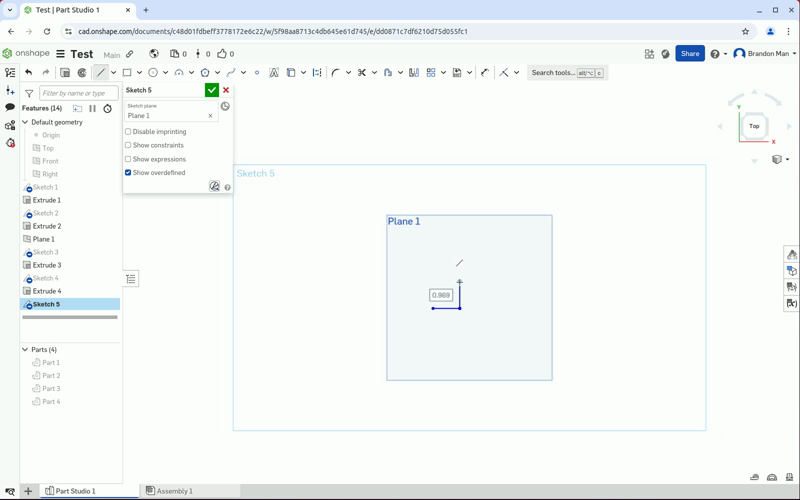
scroll(-6)
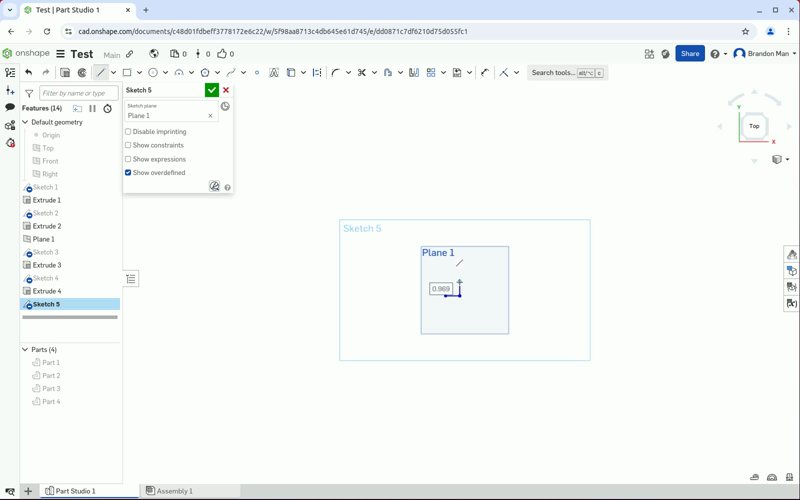
scroll(-6)
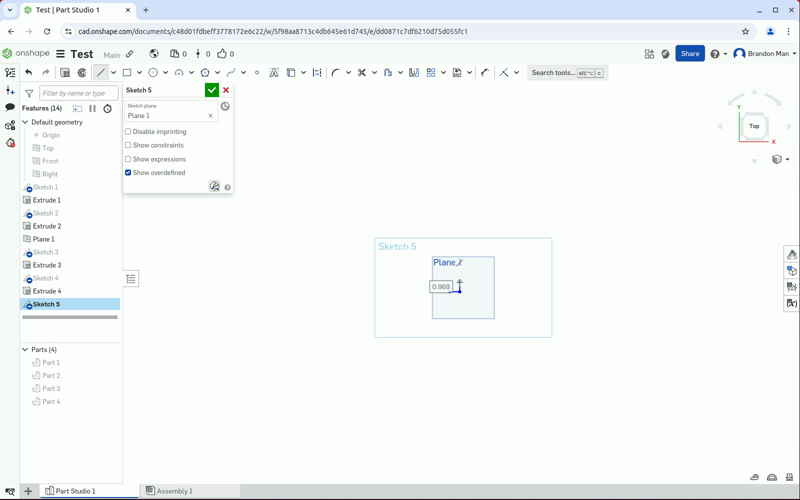
scroll(-6)
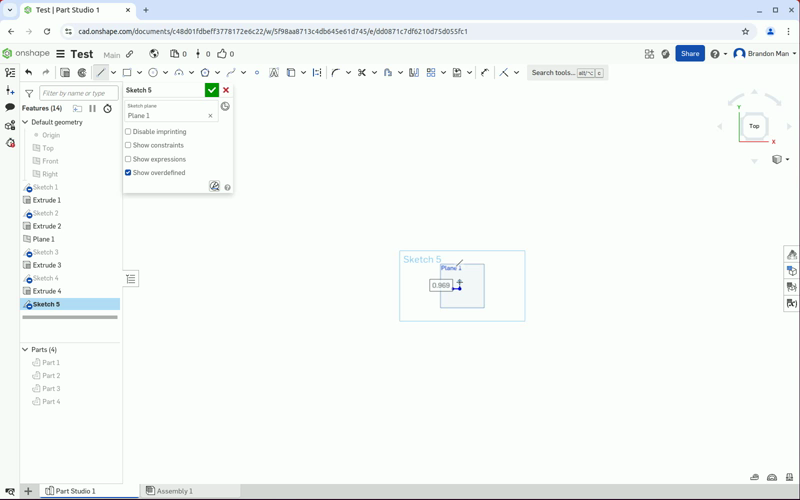
scroll(-6)
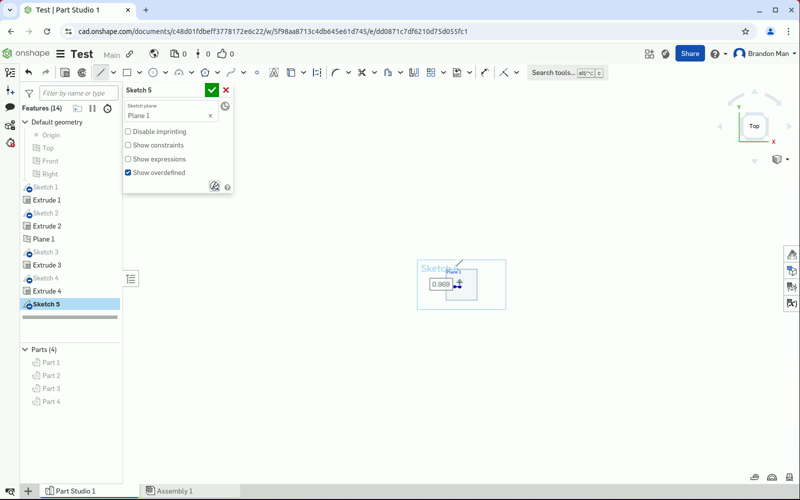
key_up(shift)
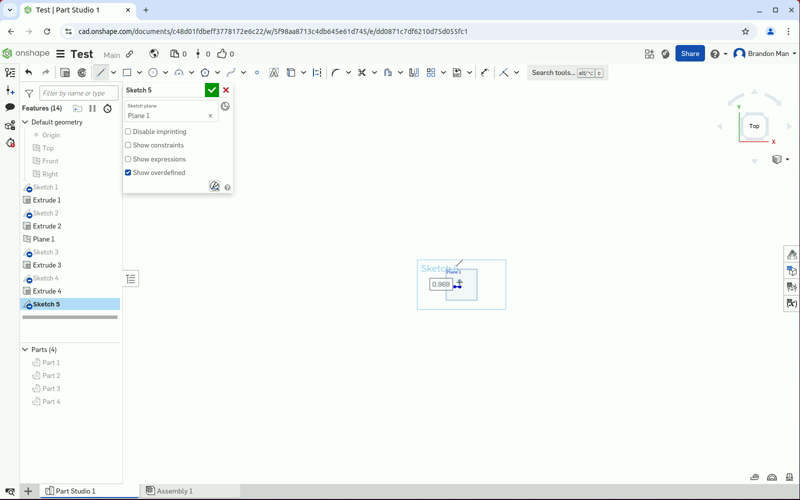
key_down(shift)
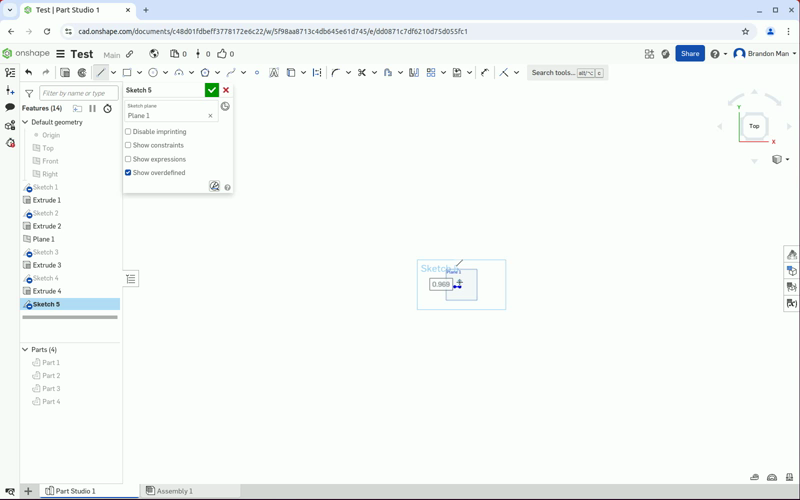
mouse_move(489, 281)
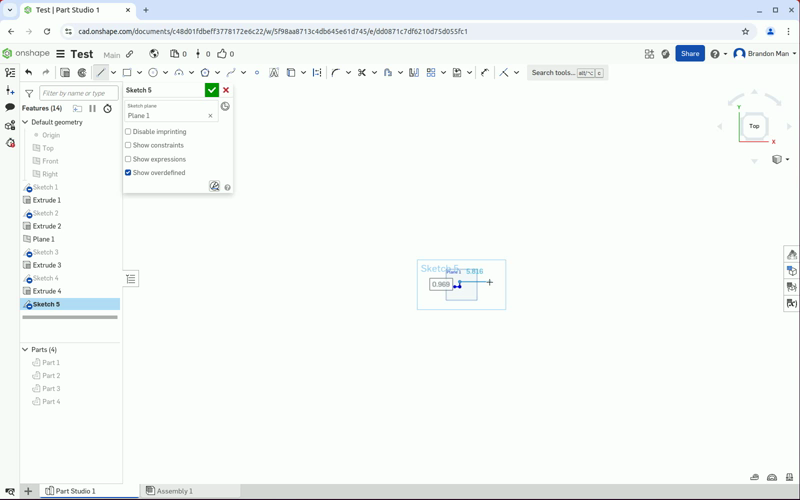
mouse_move(454, 281)
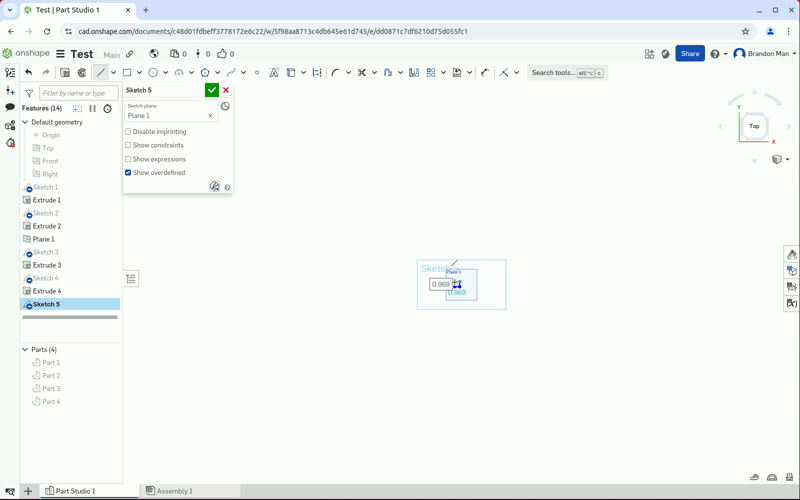
scroll(6)
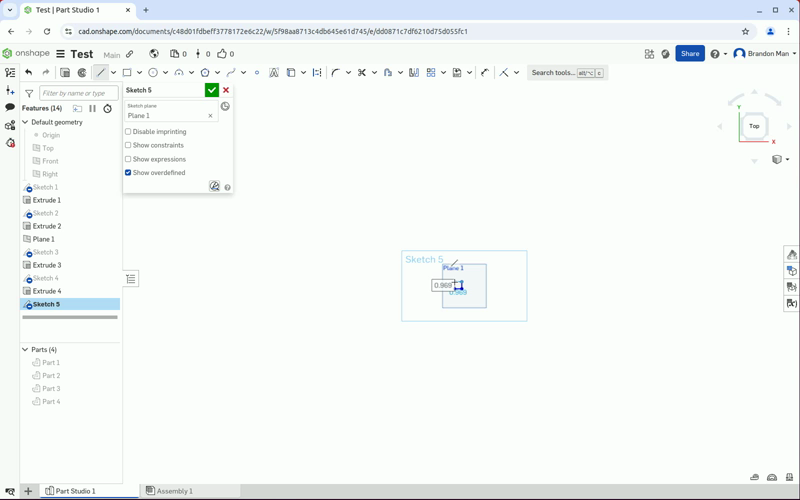
scroll(6)
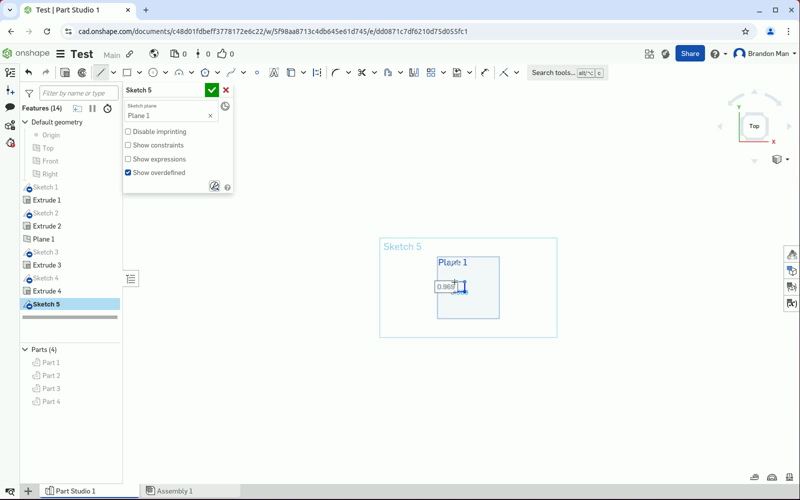
scroll(6)
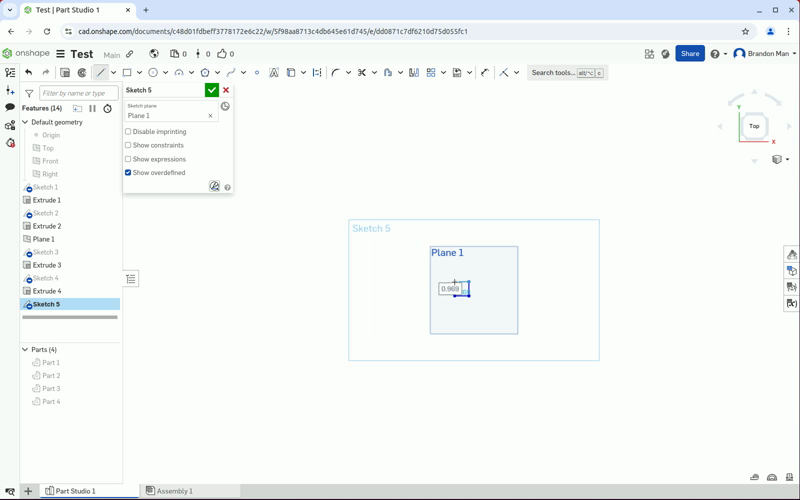
scroll(6)
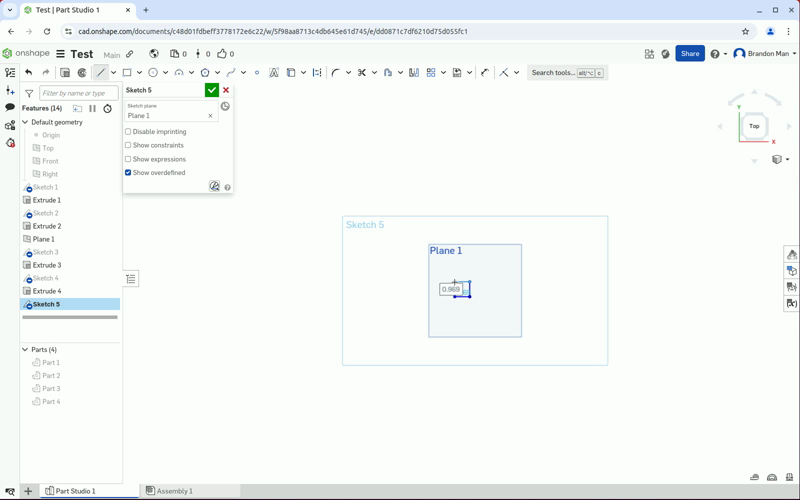
scroll(6)
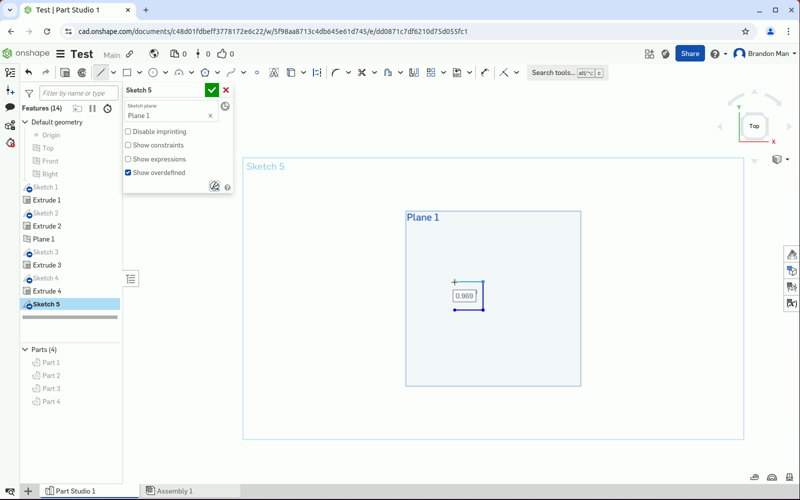
scroll(6)
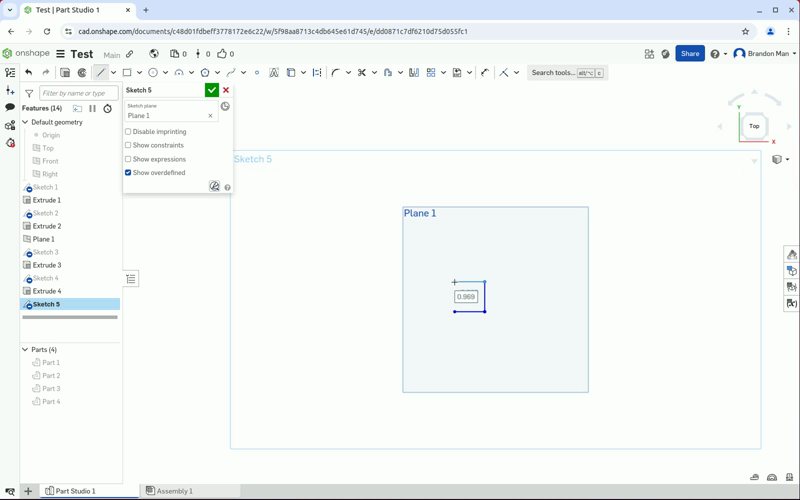
scroll(6)
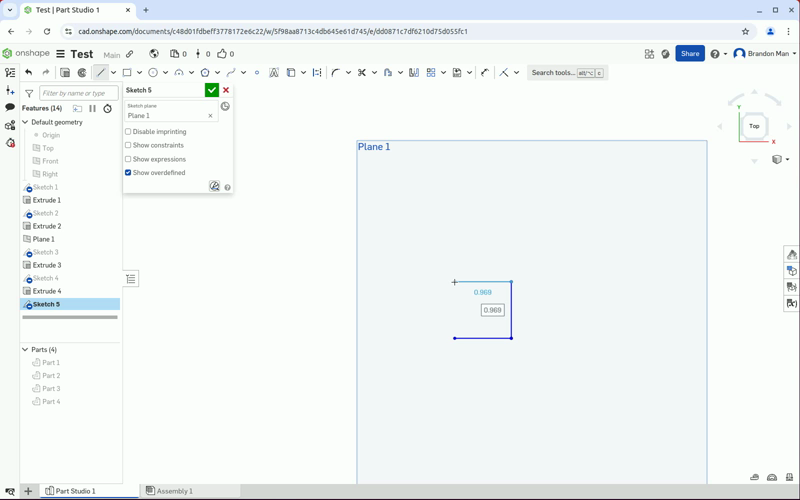
click(454, 281)
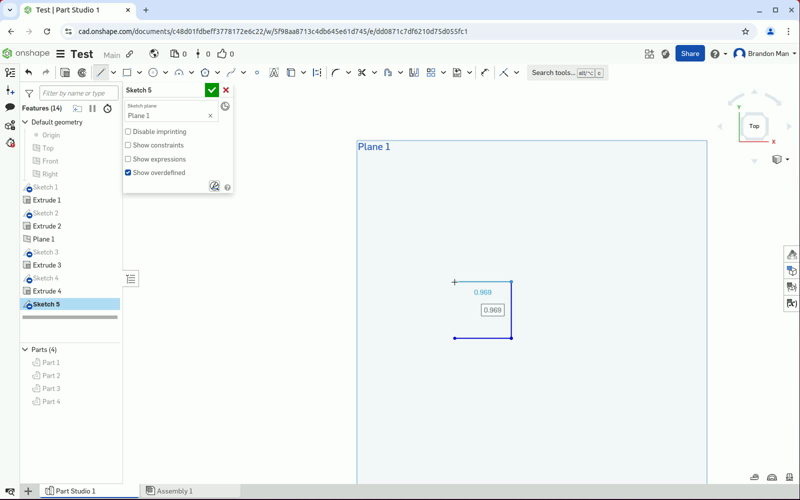
scroll(-6)
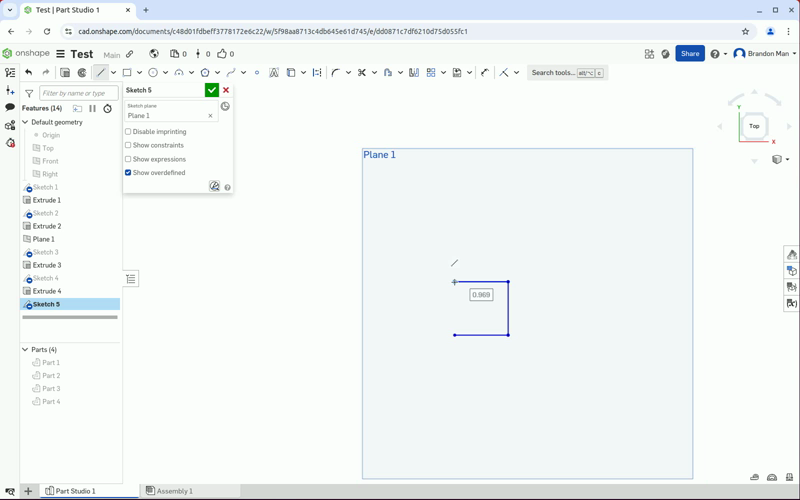
scroll(-6)
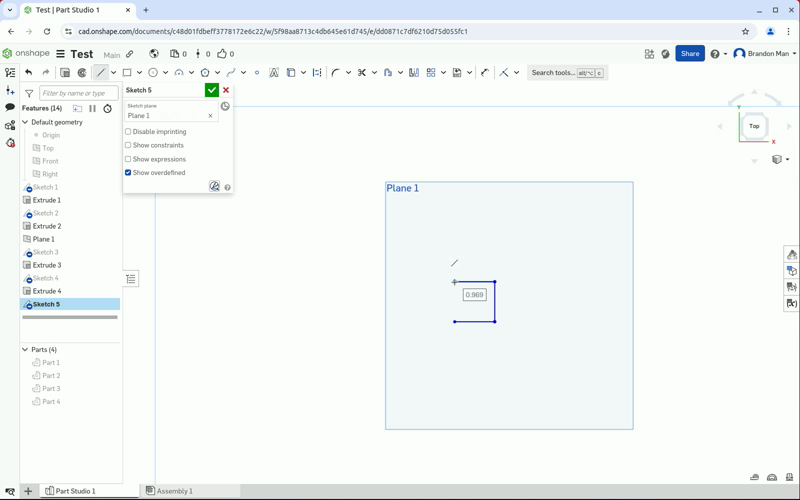
scroll(-6)
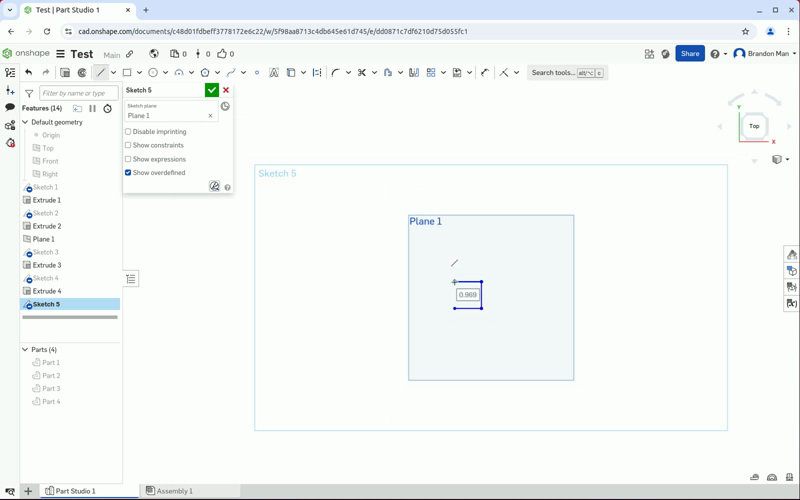
scroll(-6)
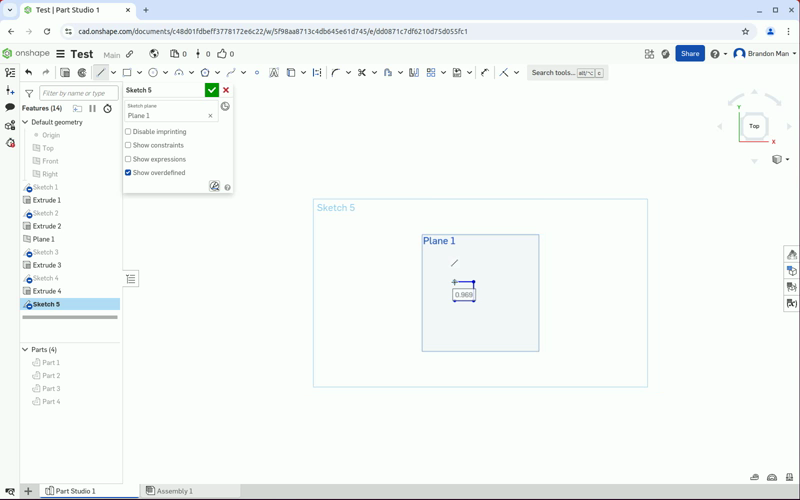
scroll(-6)
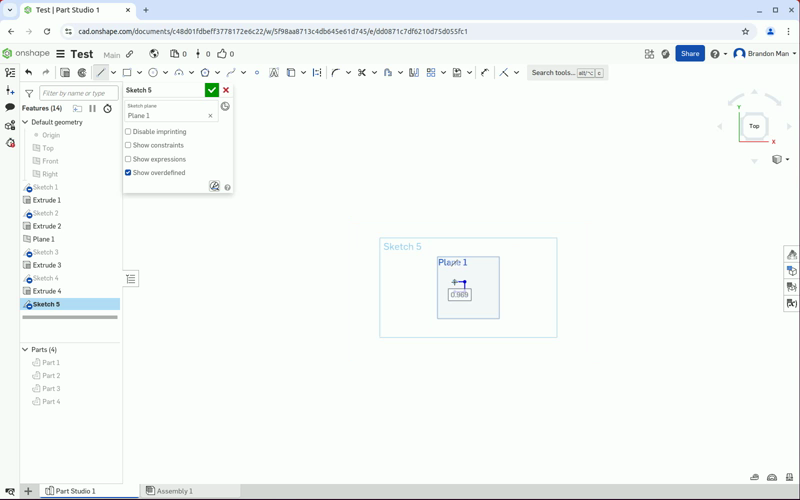
scroll(-6)
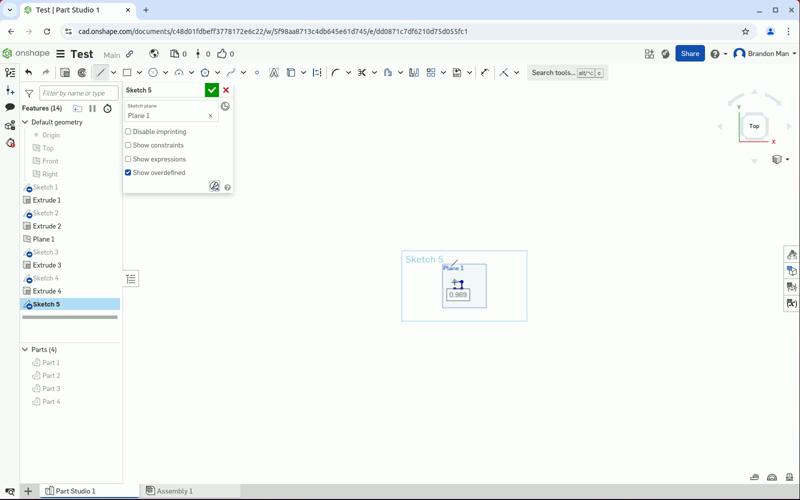
scroll(-6)
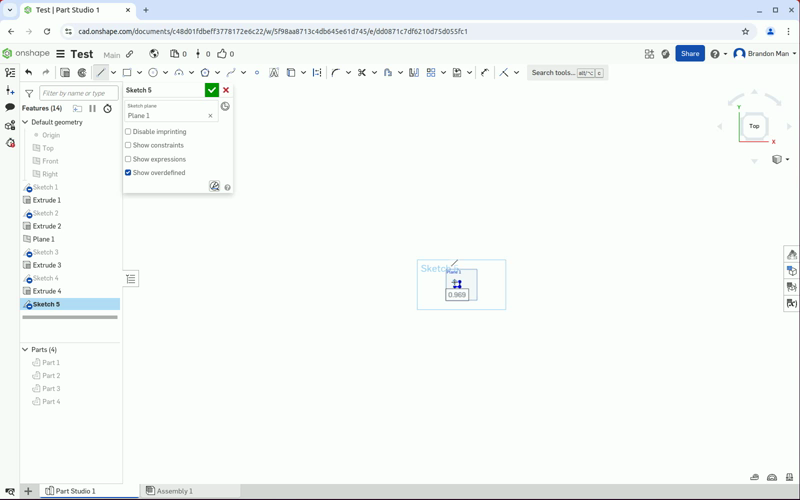
key_up(shift)
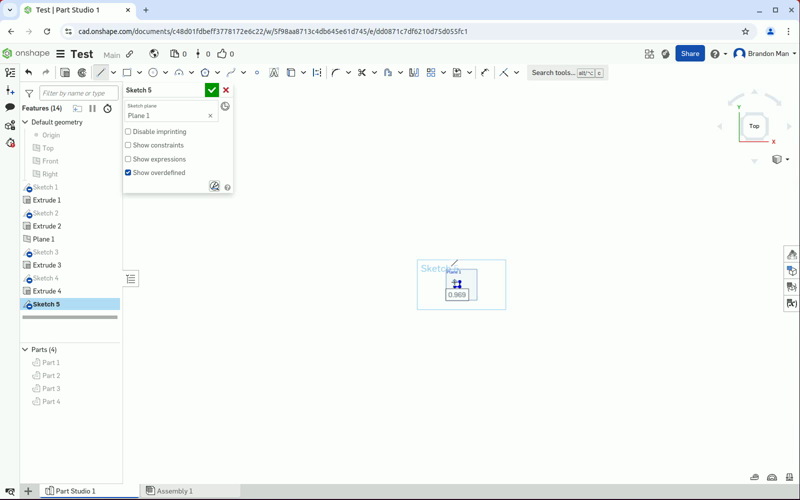
mouse_move(484, 281)
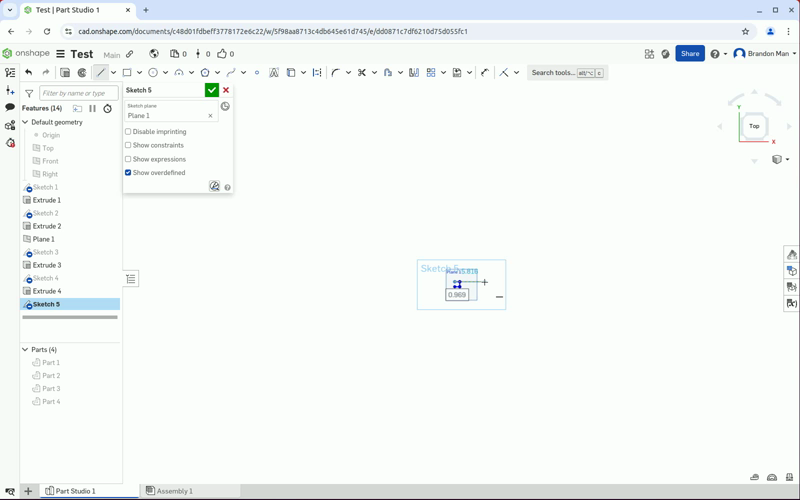
key_down(shift)
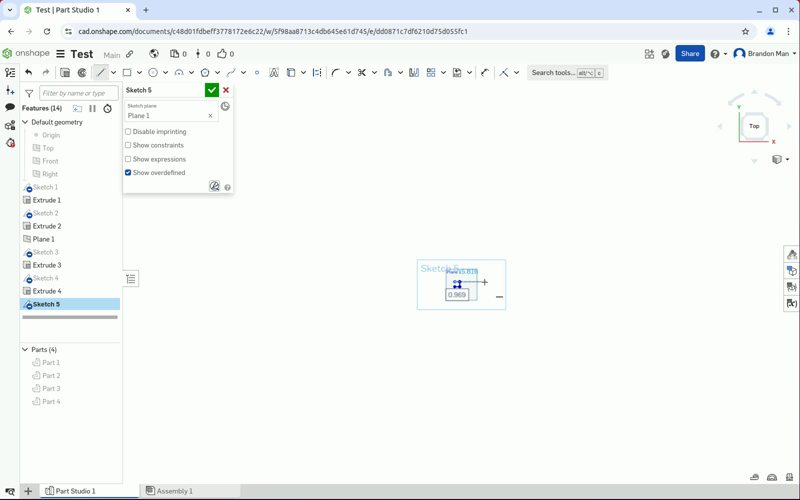
mouse_move(454, 286)
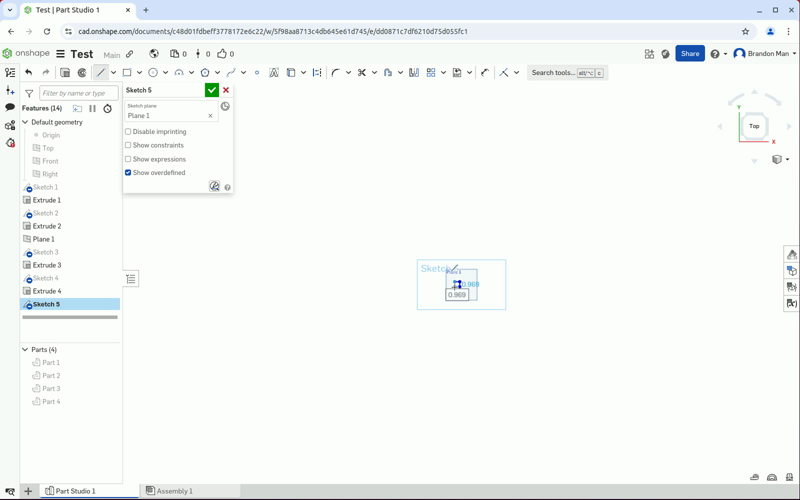
scroll(6)
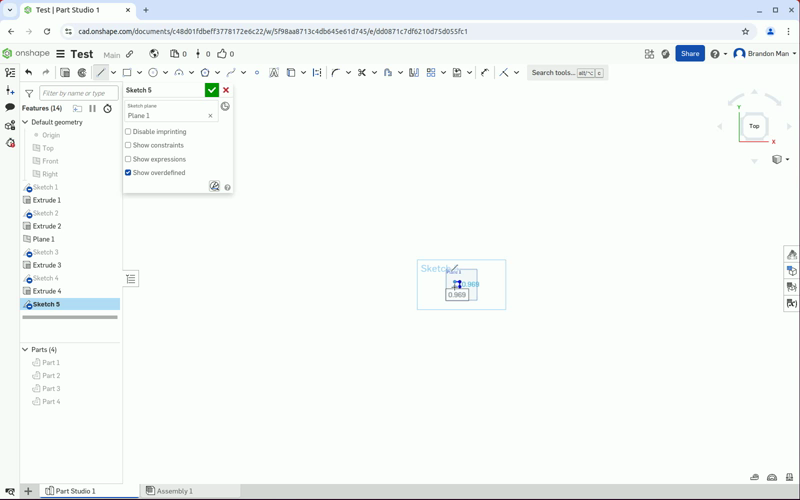
scroll(6)
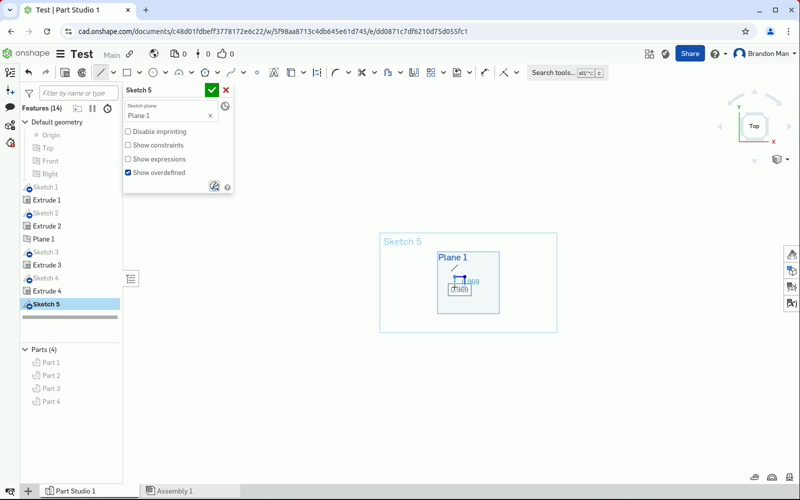
scroll(6)
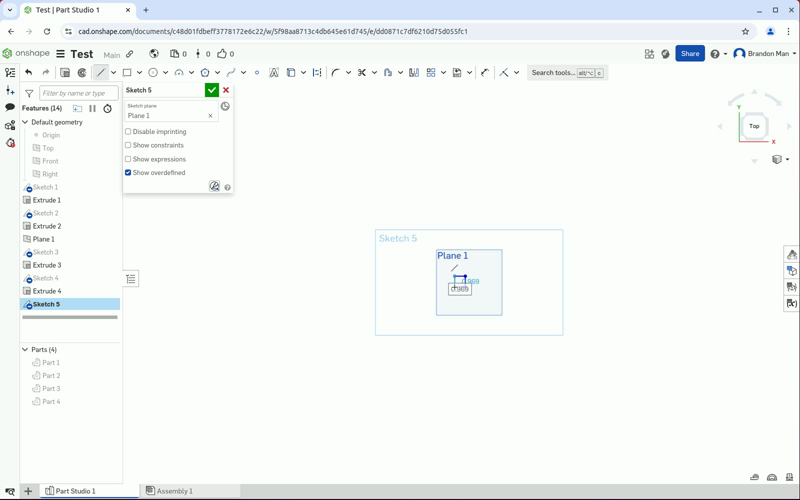
scroll(6)
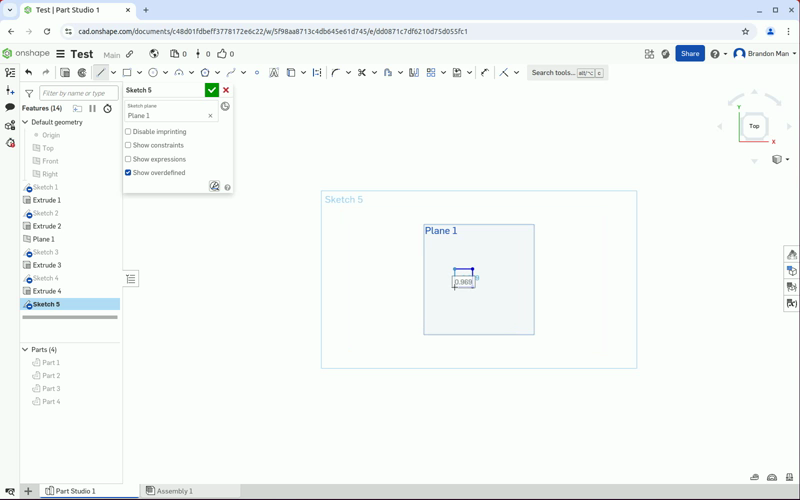
scroll(6)
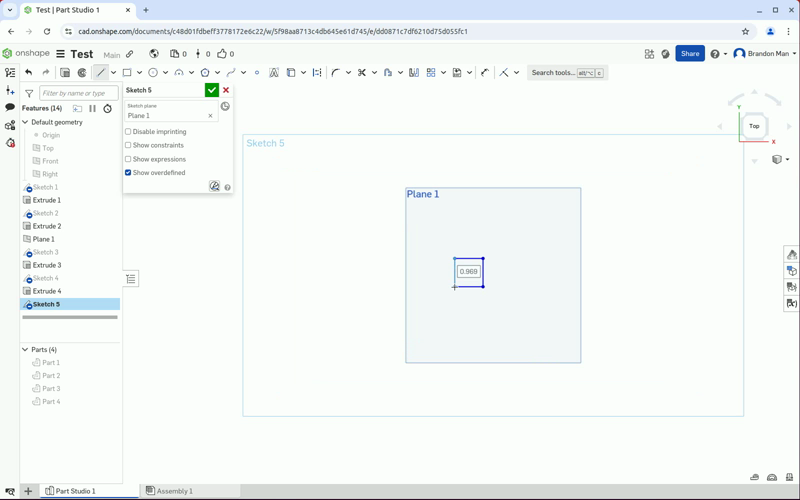
scroll(6)
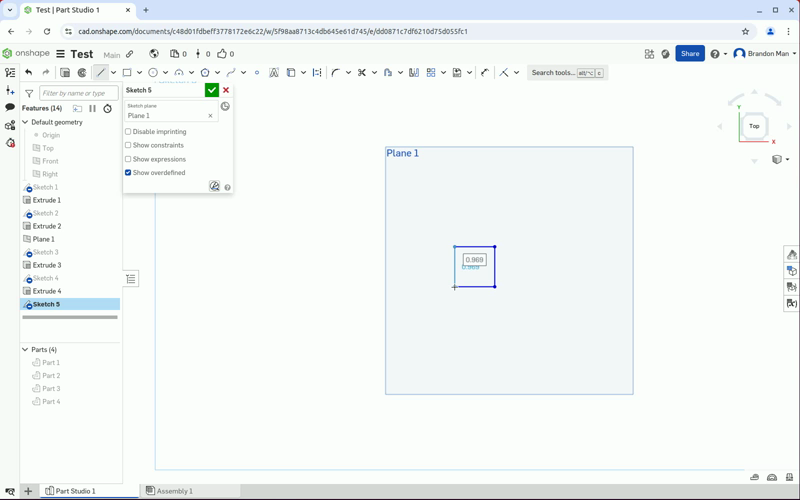
scroll(6)
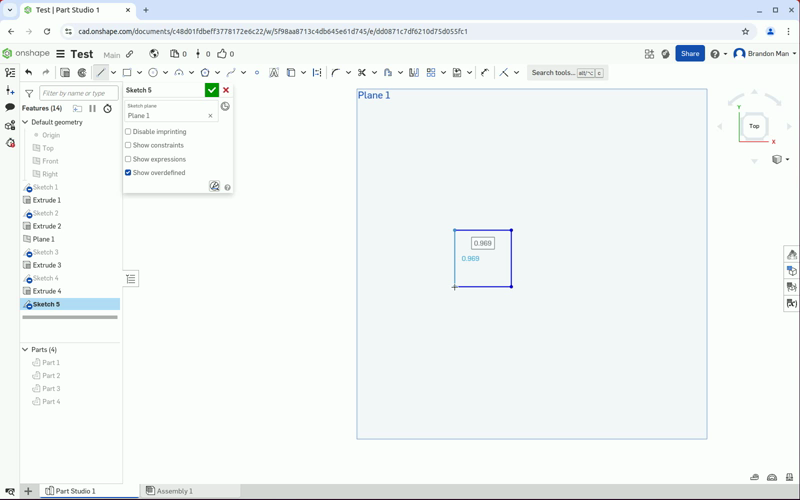
key_up(shift)
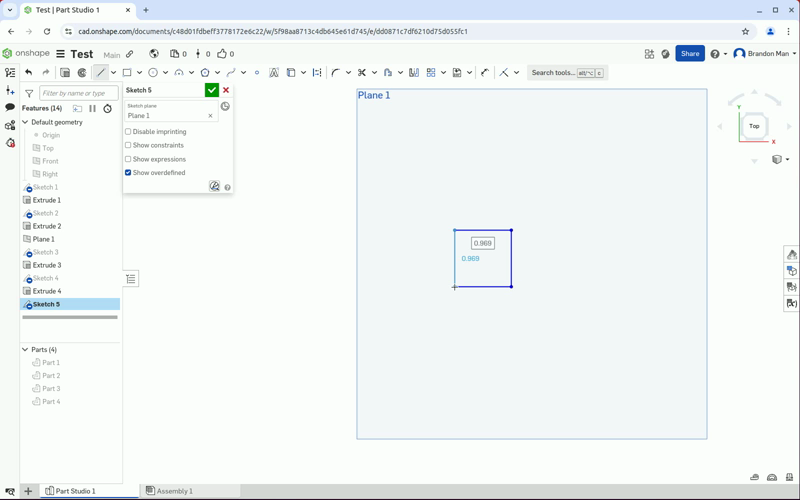
click(454, 286)
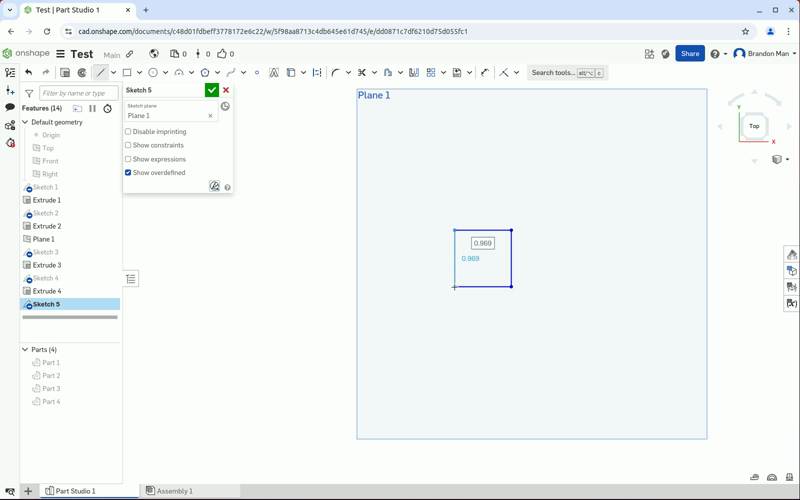
scroll(-6)
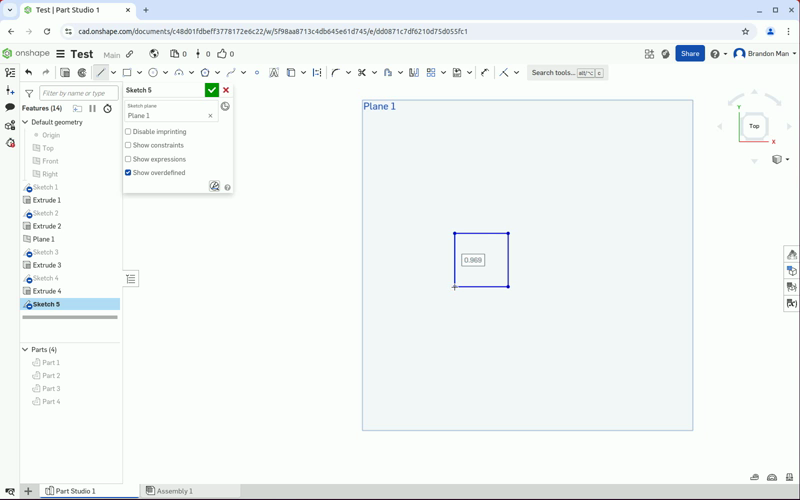
scroll(-6)
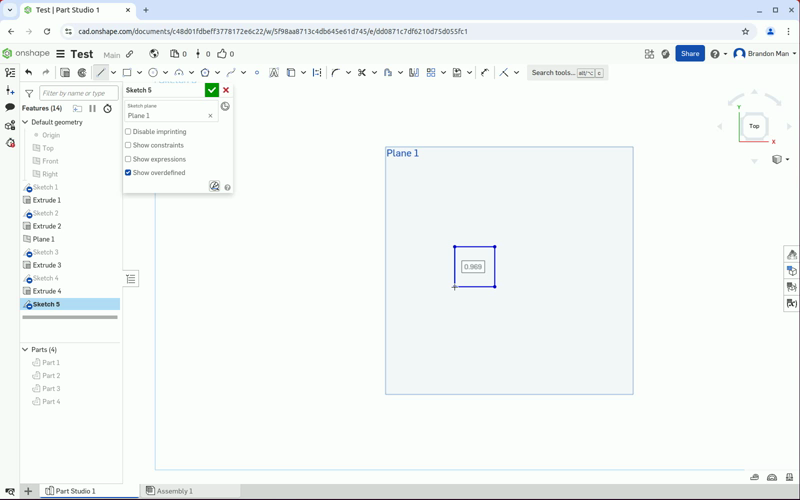
scroll(-6)
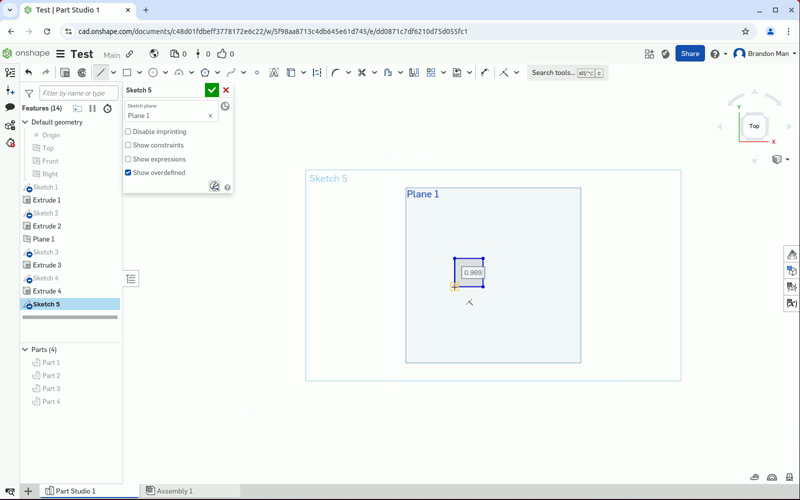
scroll(-6)
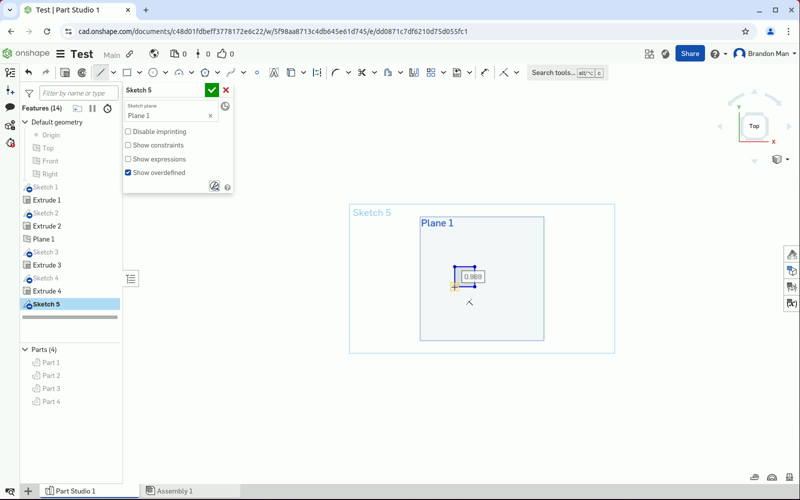
scroll(-6)
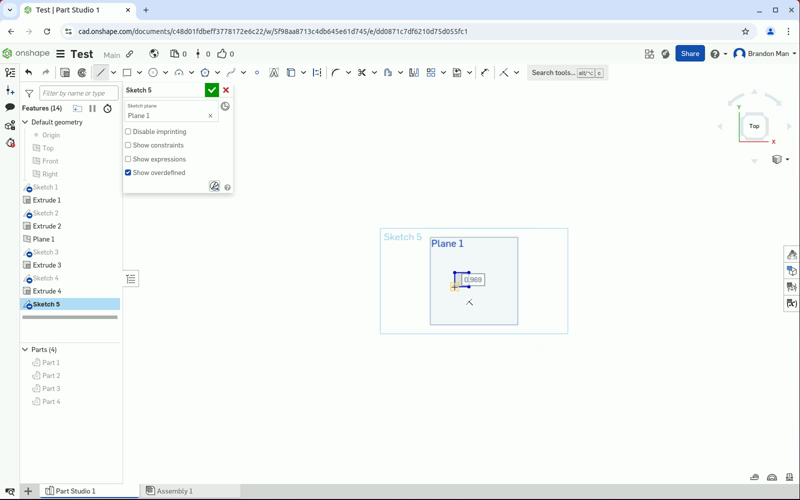
scroll(-6)
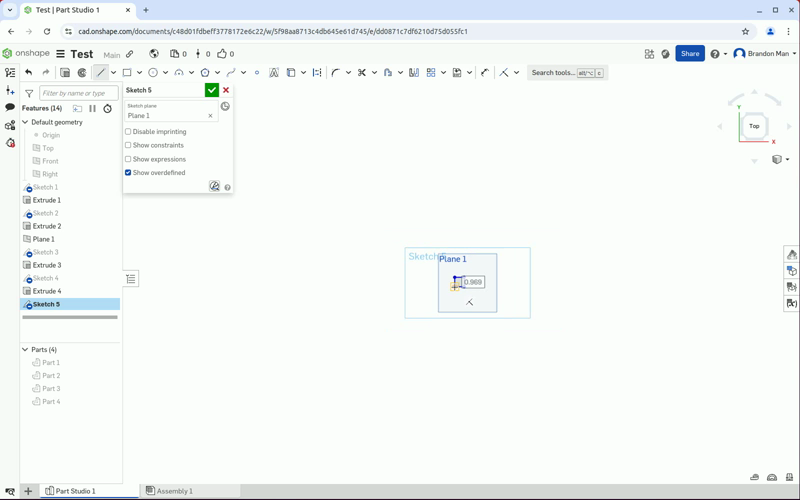
scroll(-6)
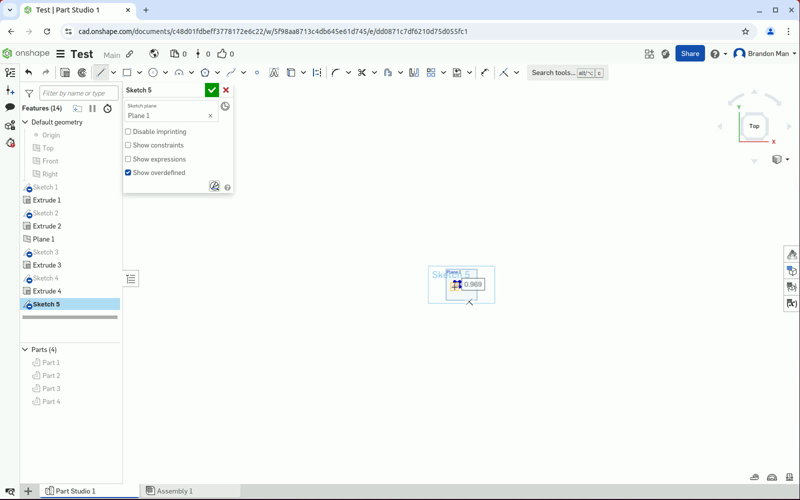
key(esc)
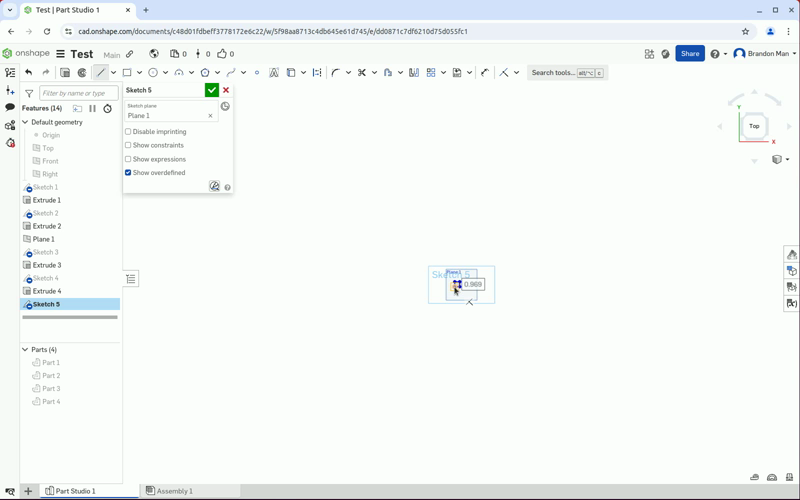
mouse_move(458, 283)
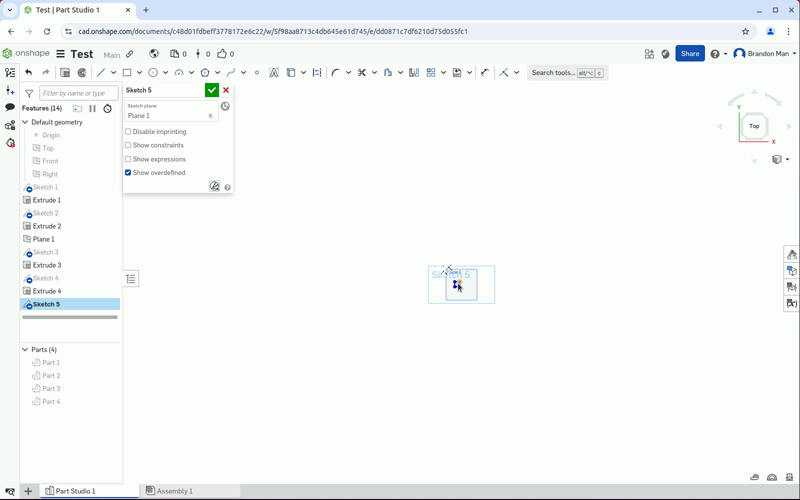
scroll(6)
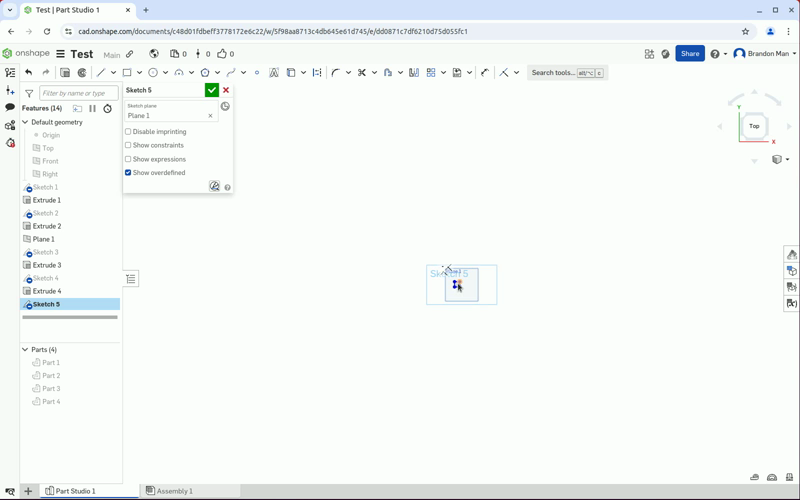
scroll(6)
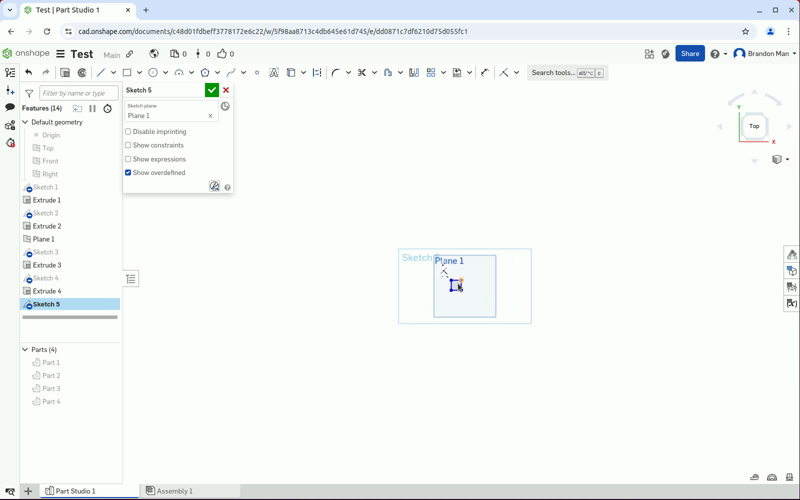
scroll(6)
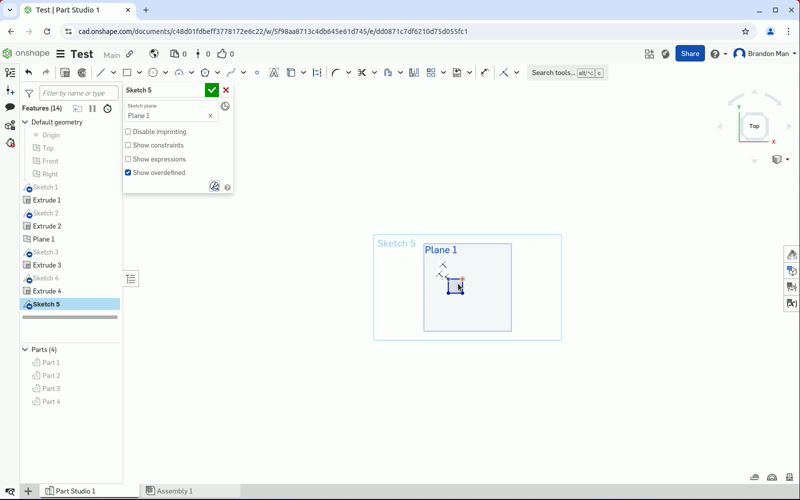
scroll(6)
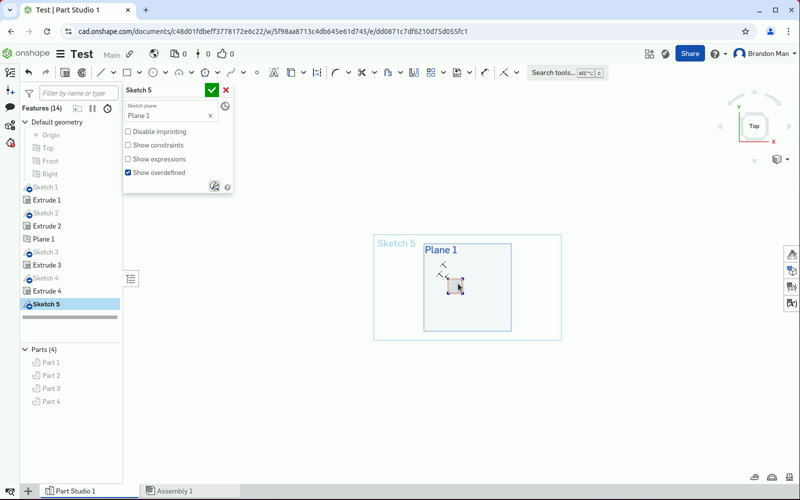
scroll(6)
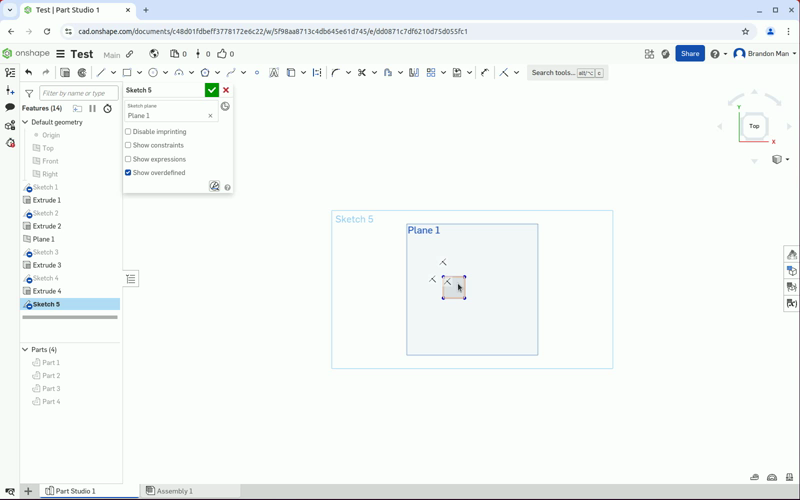
scroll(6)
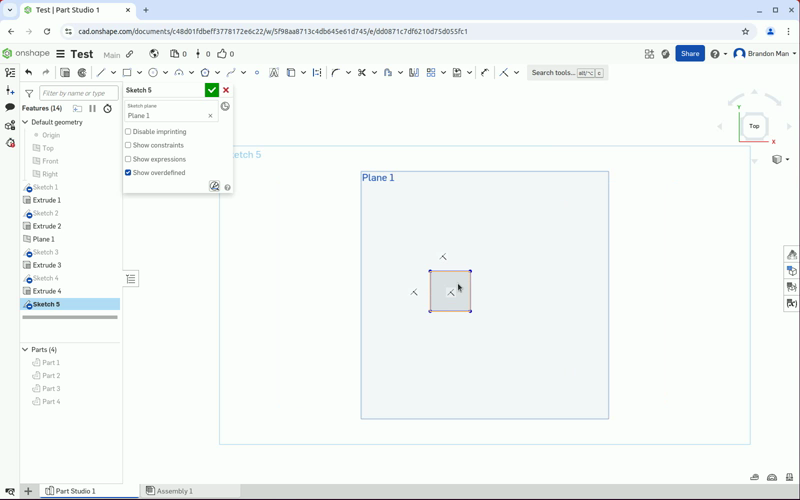
scroll(6)
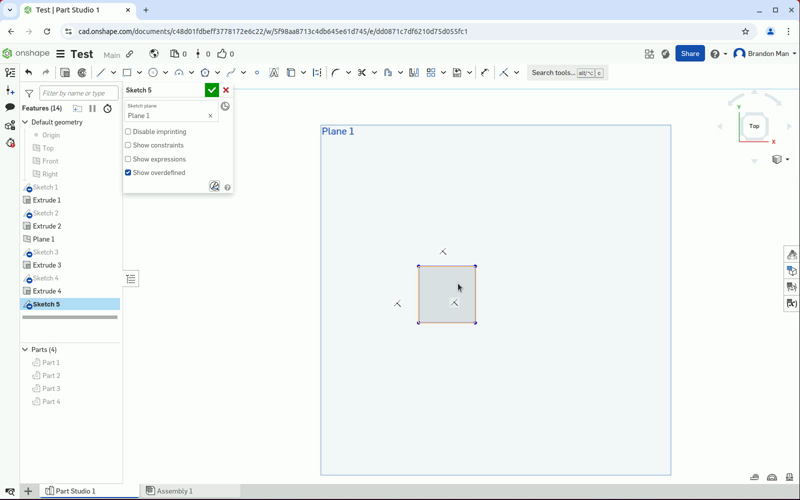
click(458, 283)
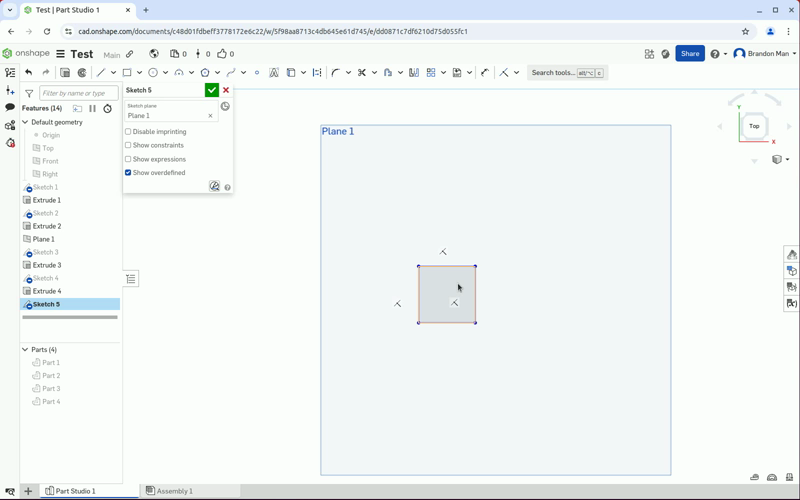
scroll(-6)
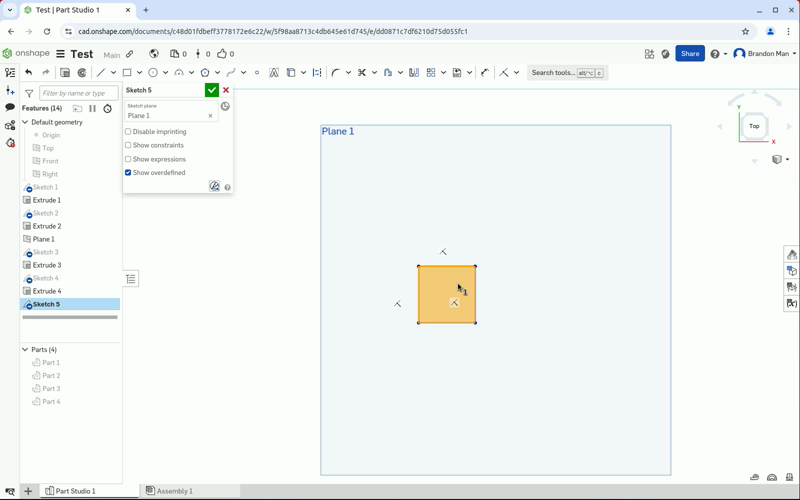
scroll(-6)
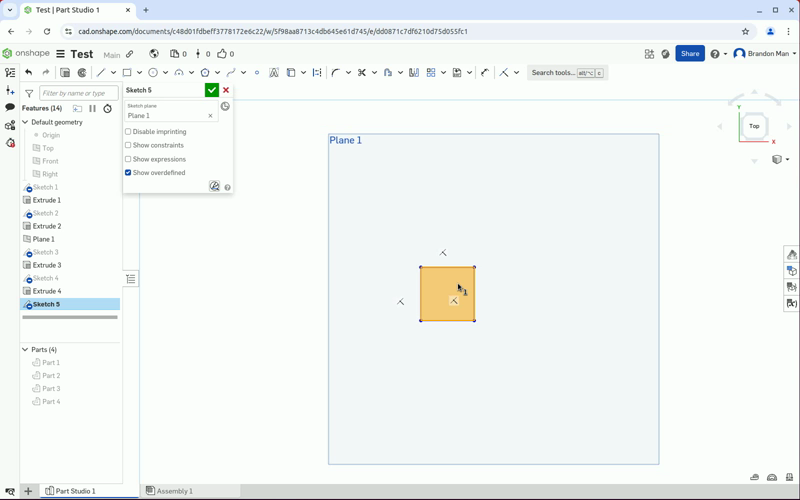
scroll(-6)
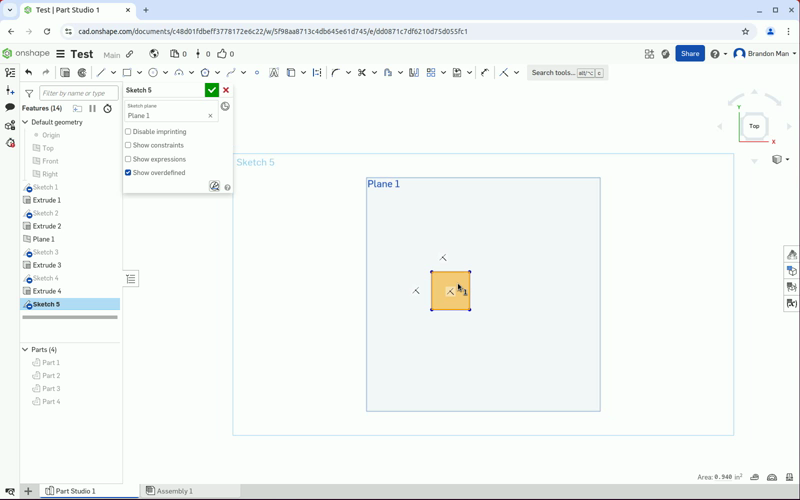
scroll(-6)
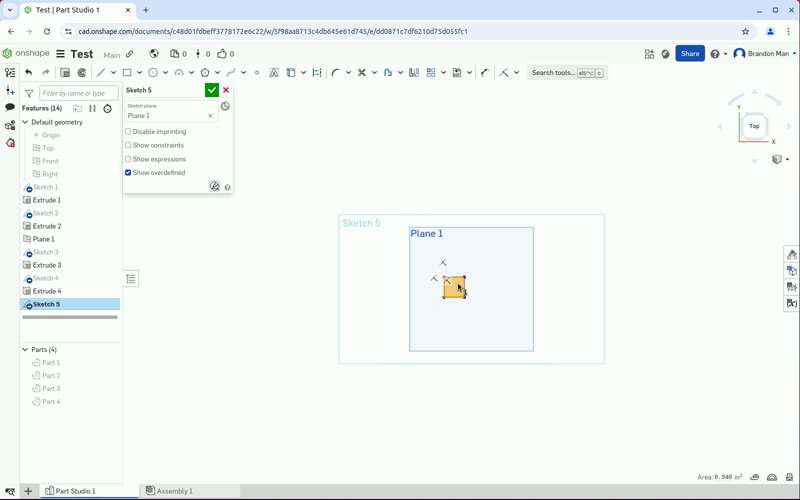
scroll(-6)
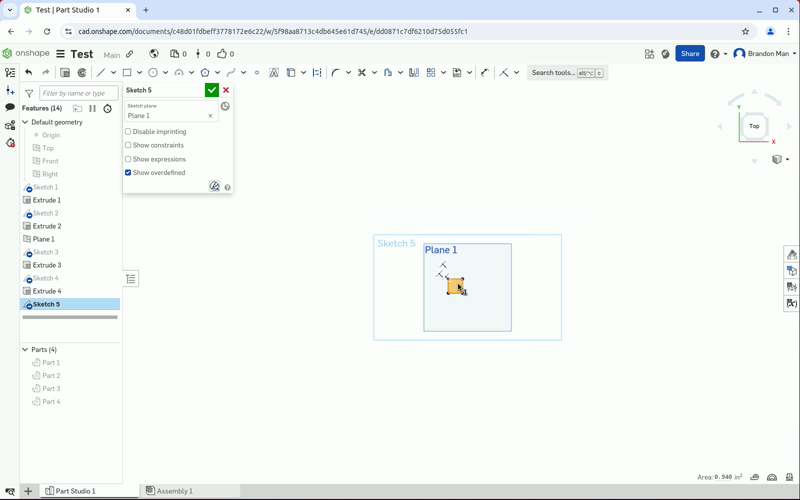
scroll(-6)
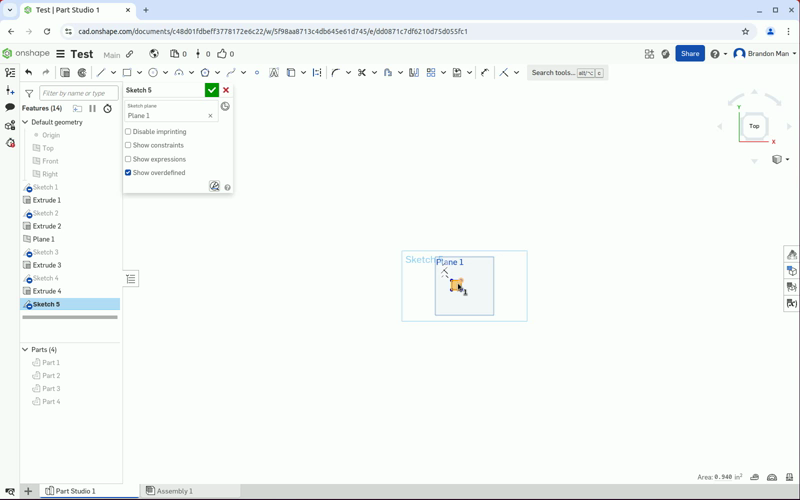
scroll(-6)
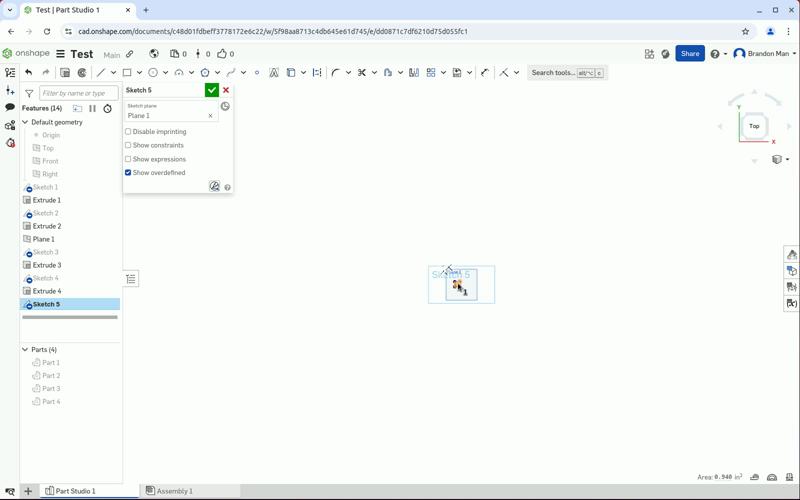
mouse_move(73, 352)
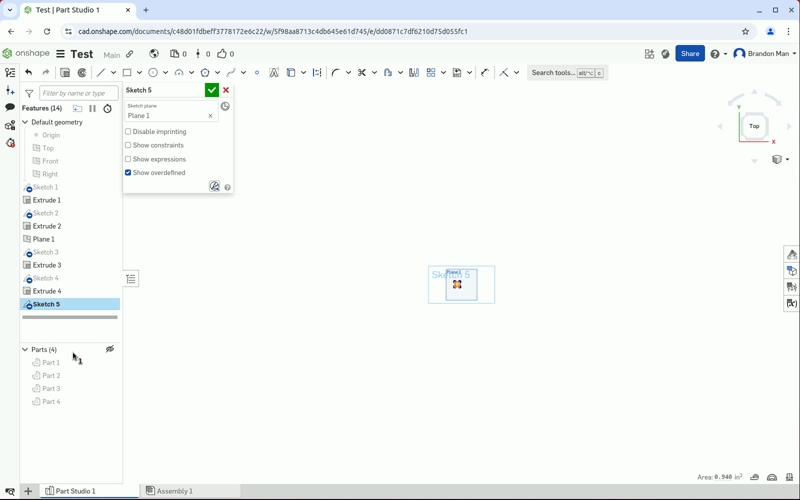
key(shift+y)
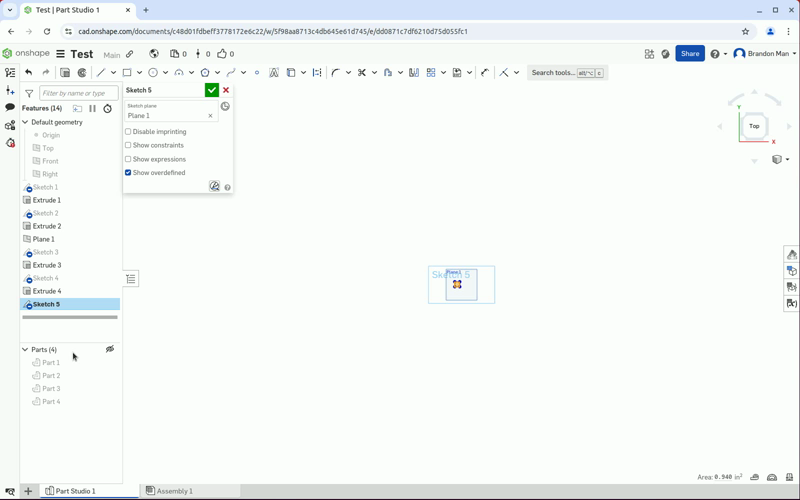
key(shift+e)
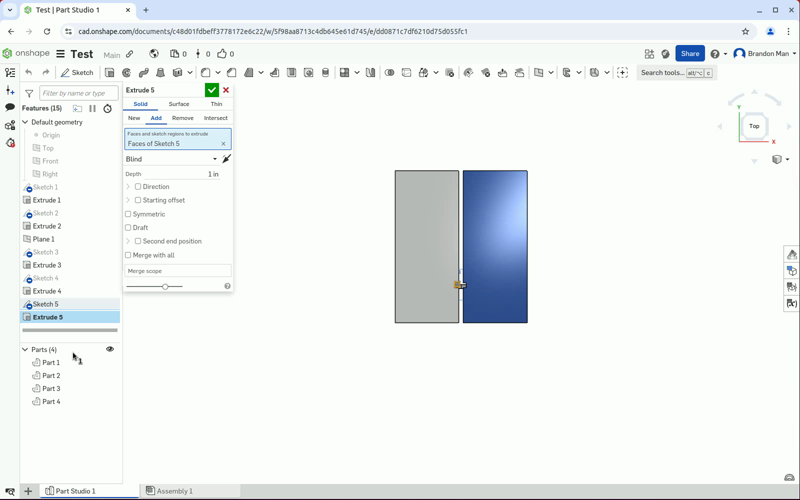
mouse_move(143, 106)
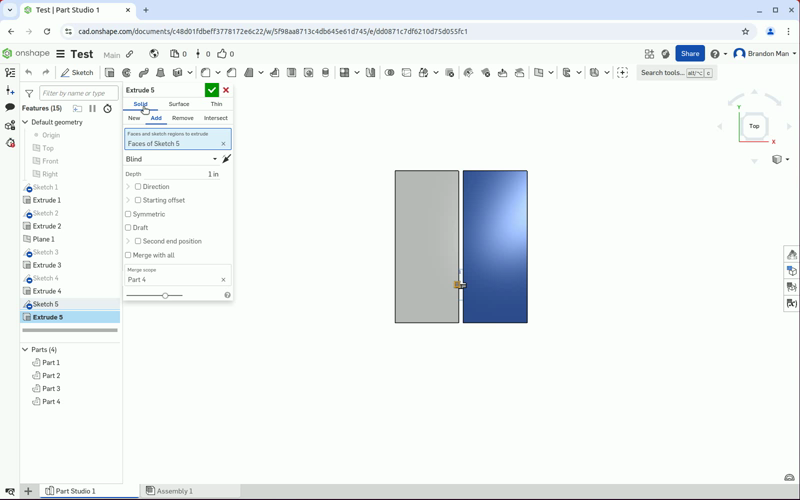
click(143, 106)
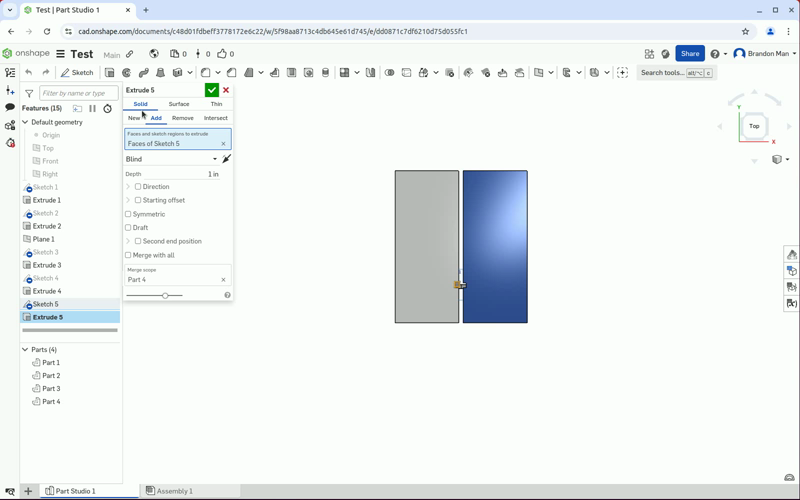
mouse_move(137, 120)
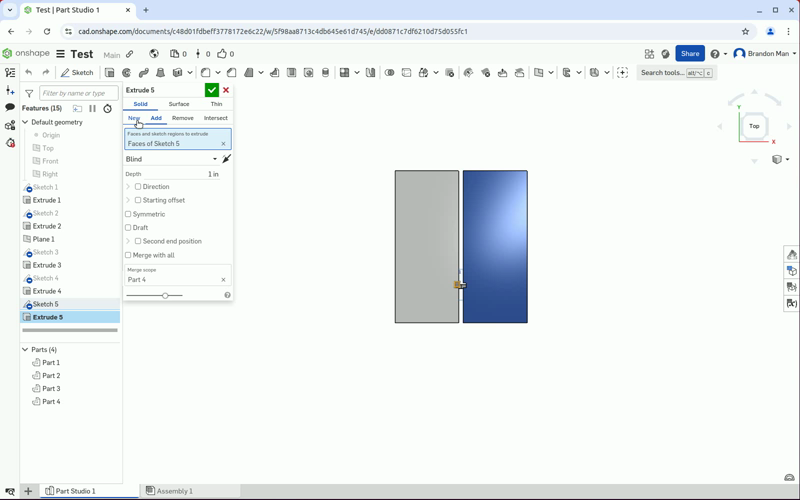
click(137, 120)
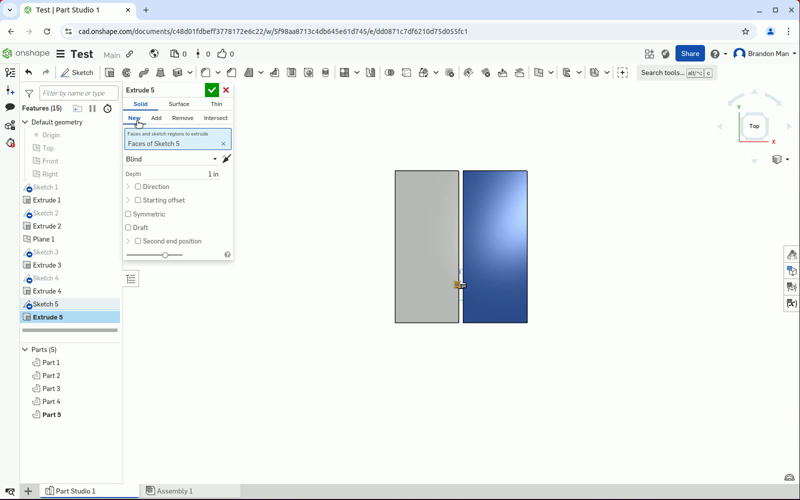
key(tab, 4)
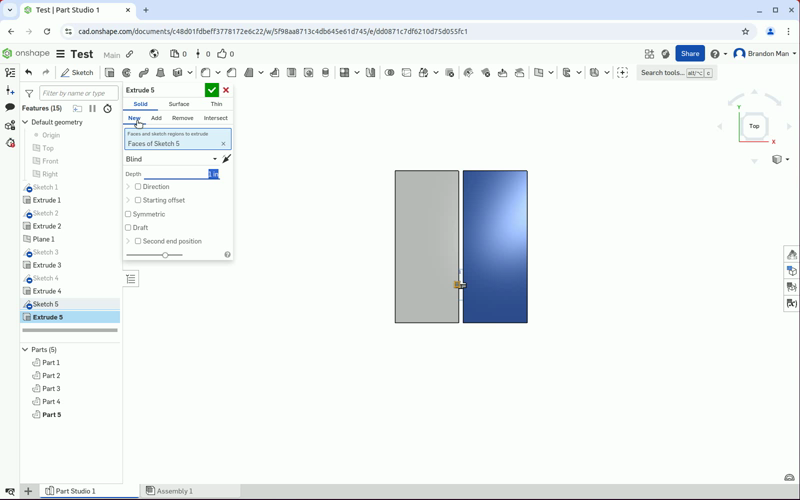
text(0.722)
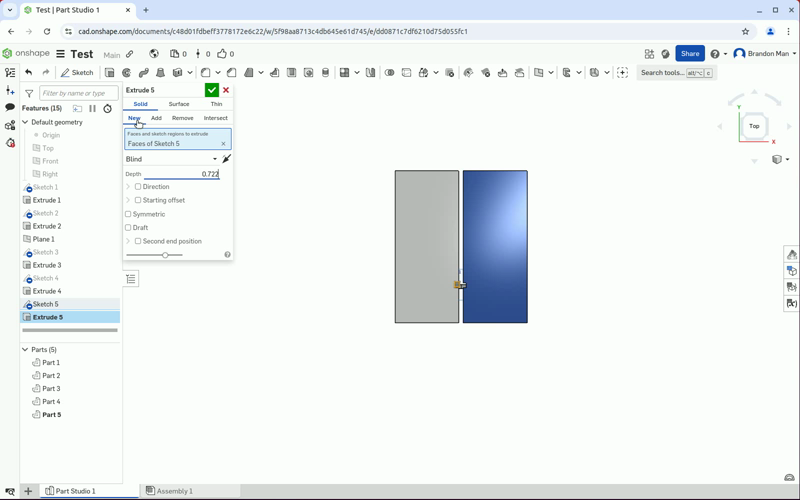
key(enter)
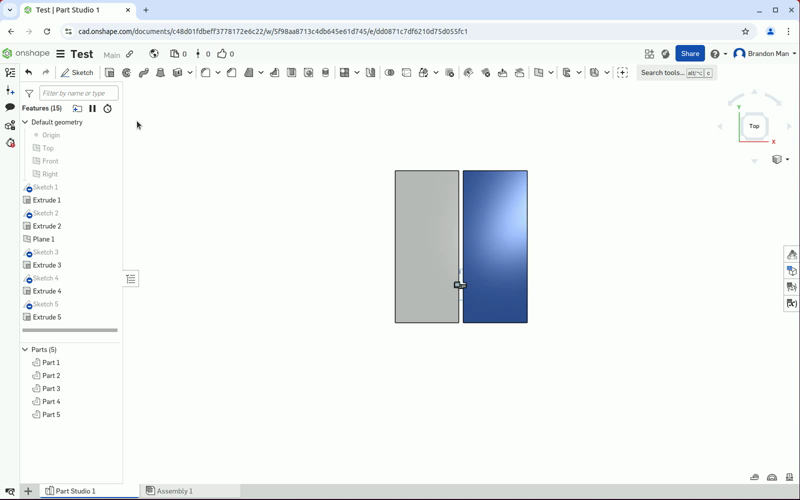
key(shift+h)
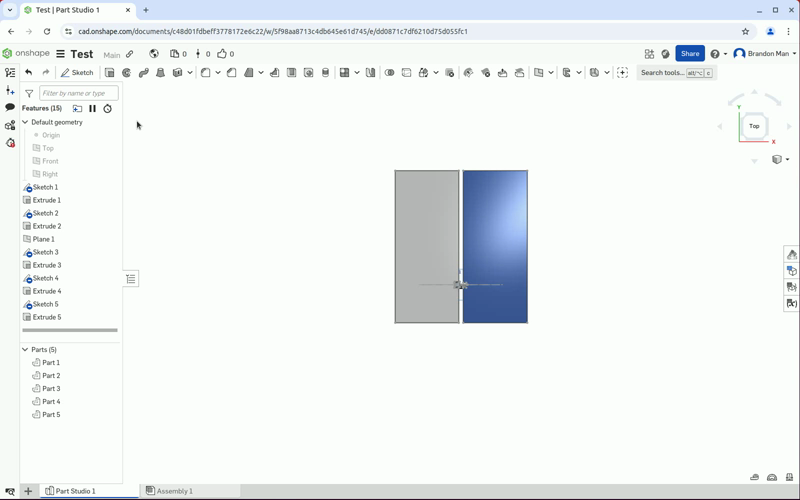
key(shift+h)
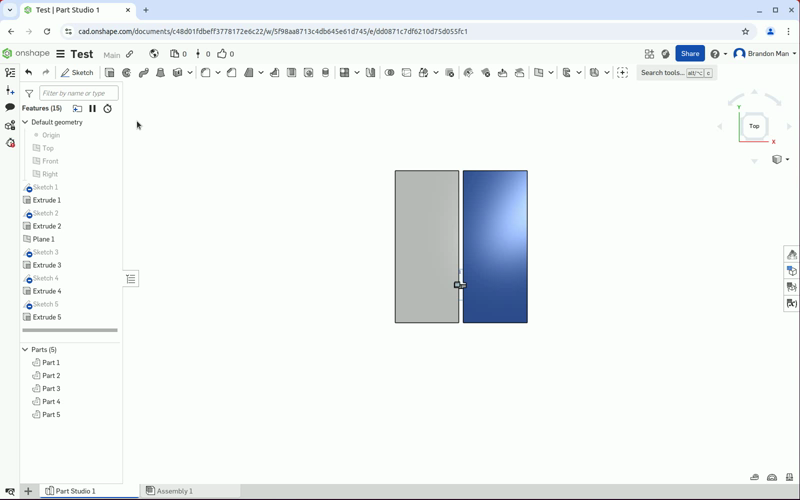
mouse_move(73, 189)
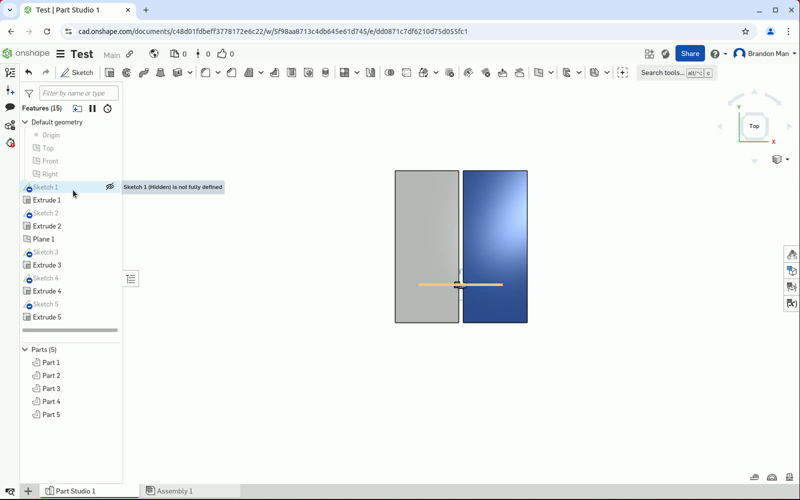
click(73, 189)
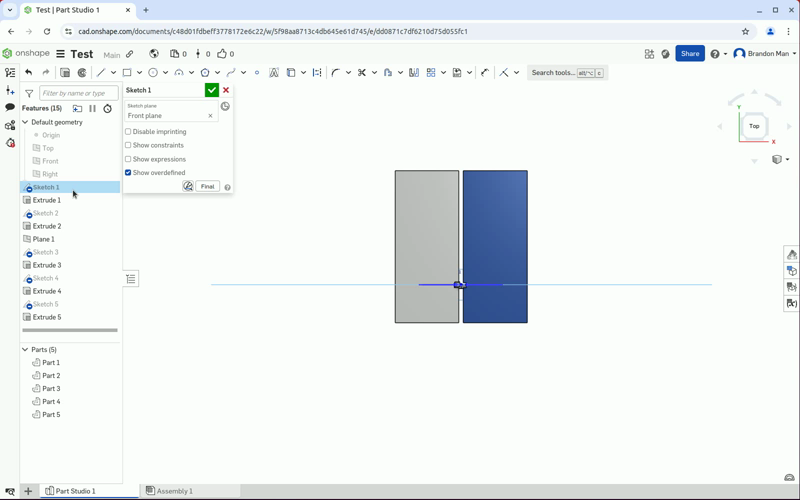
mouse_move(229, 92)
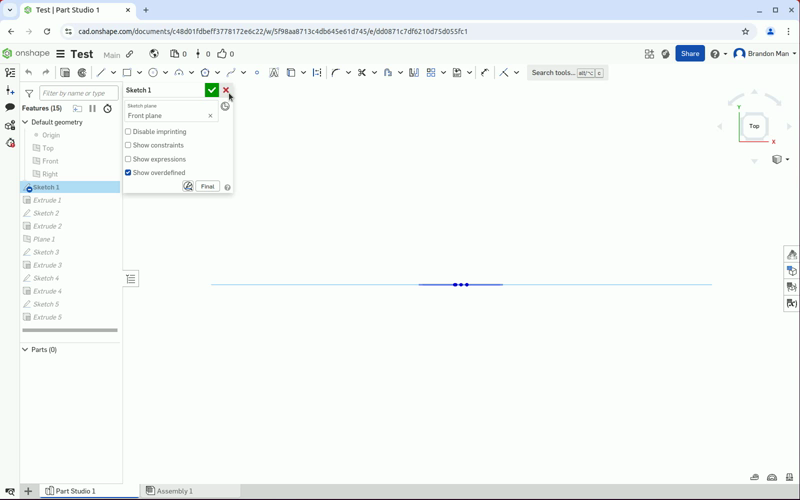
click(229, 92)
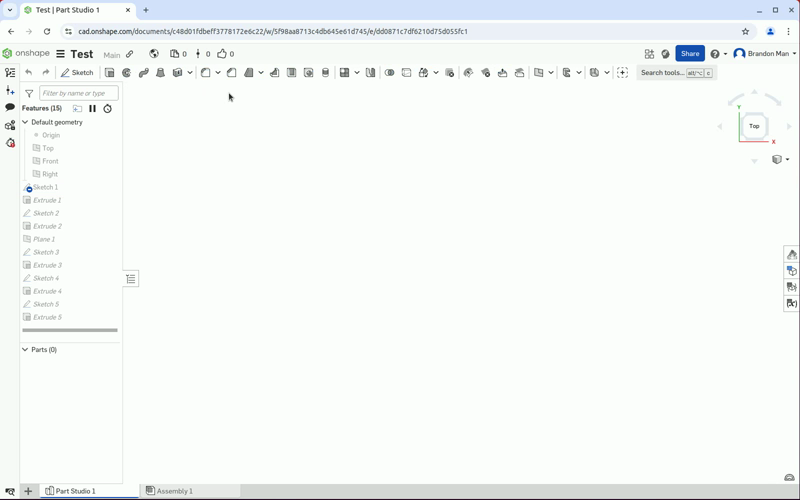
key(shift+s)
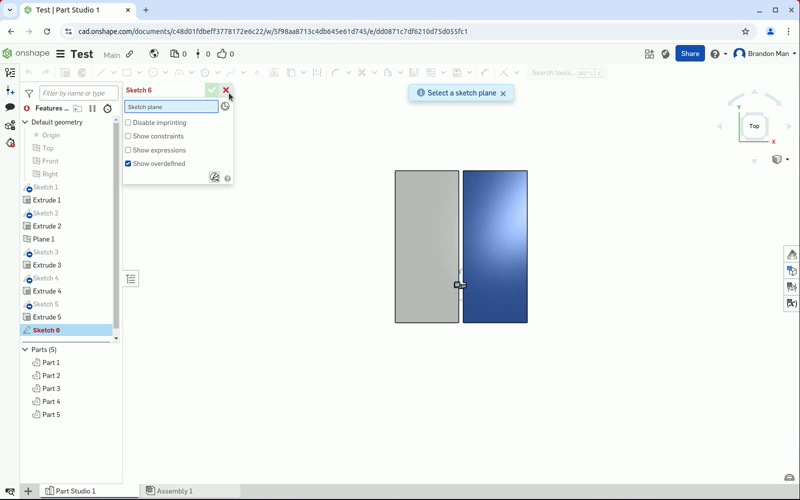
mouse_move(69, 241)
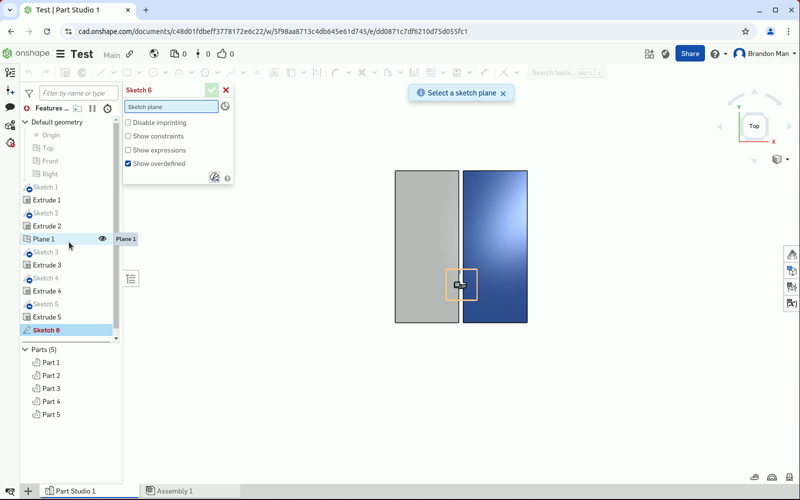
click(69, 241)
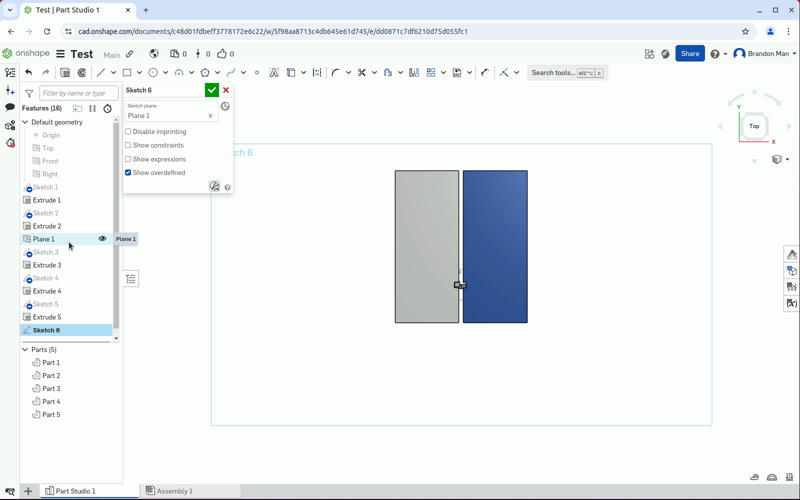
mouse_move(73, 352)
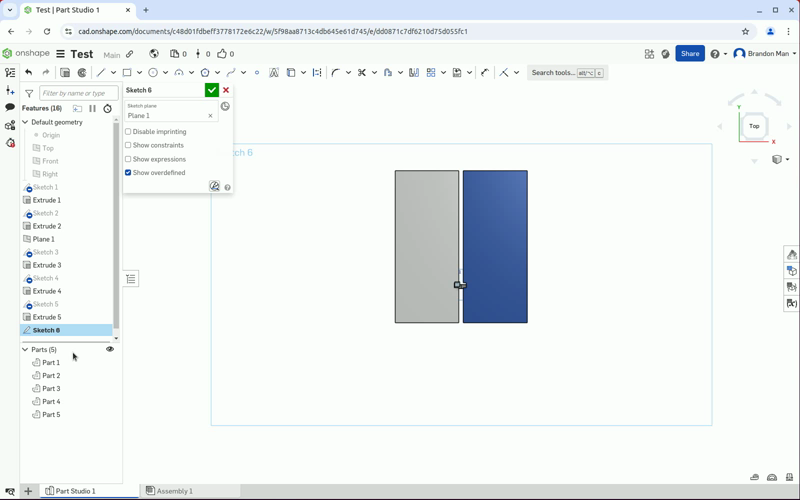
key(y)
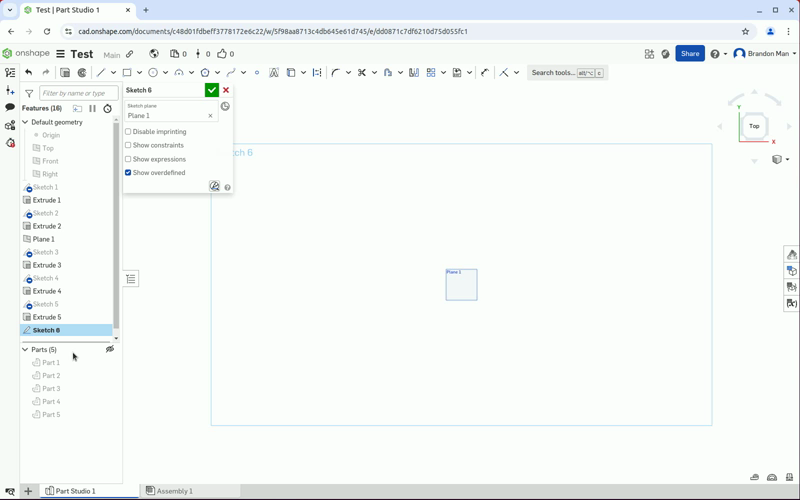
key(l)
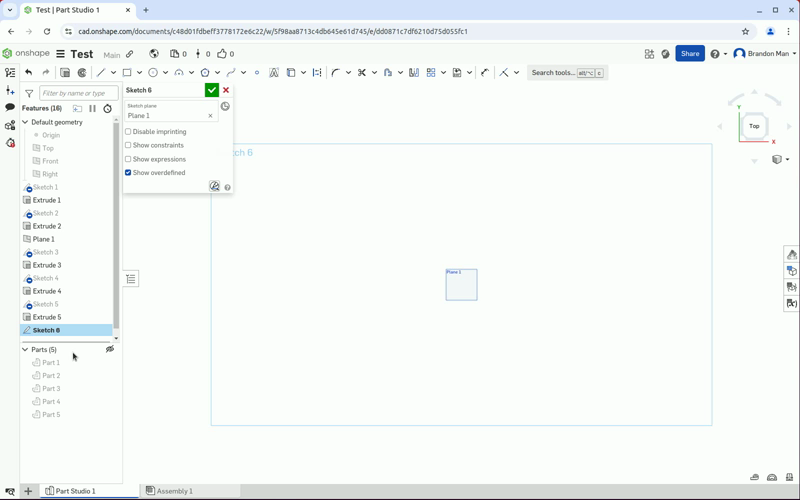
key_down(shift)
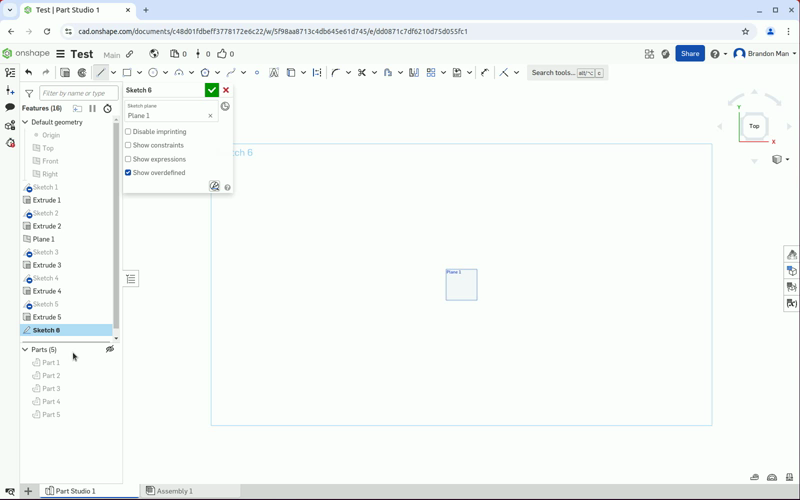
mouse_move(463, 286)
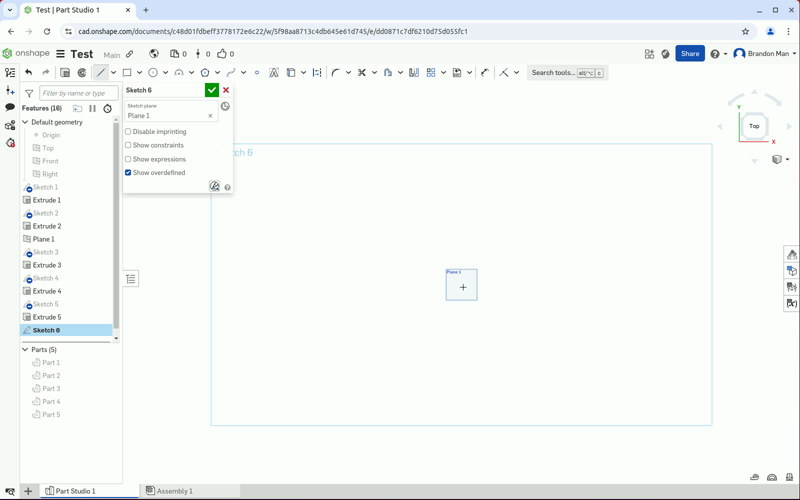
click(463, 286)
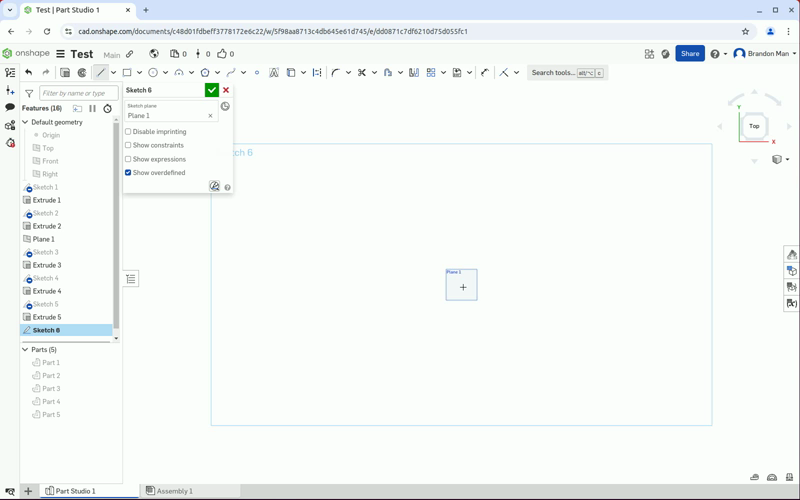
key_up(shift)
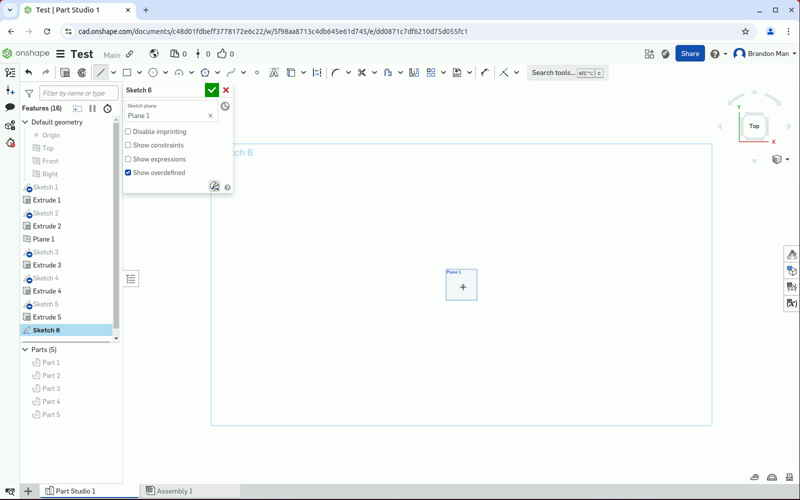
key_down(shift)
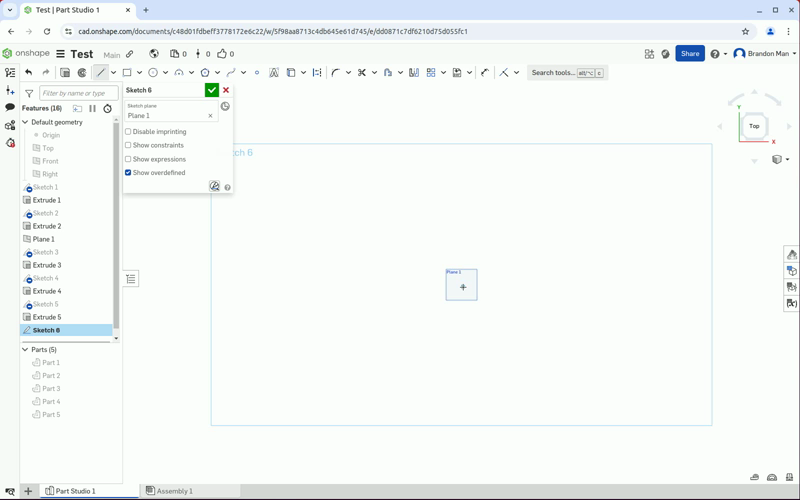
mouse_move(493, 286)
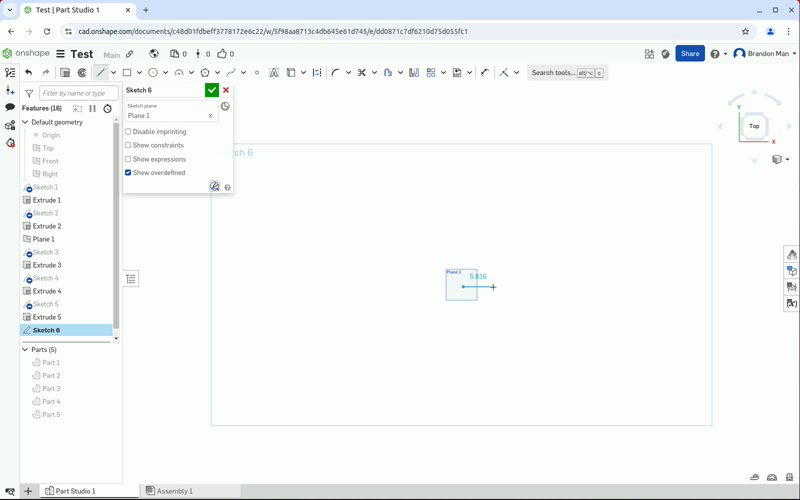
mouse_move(467, 286)
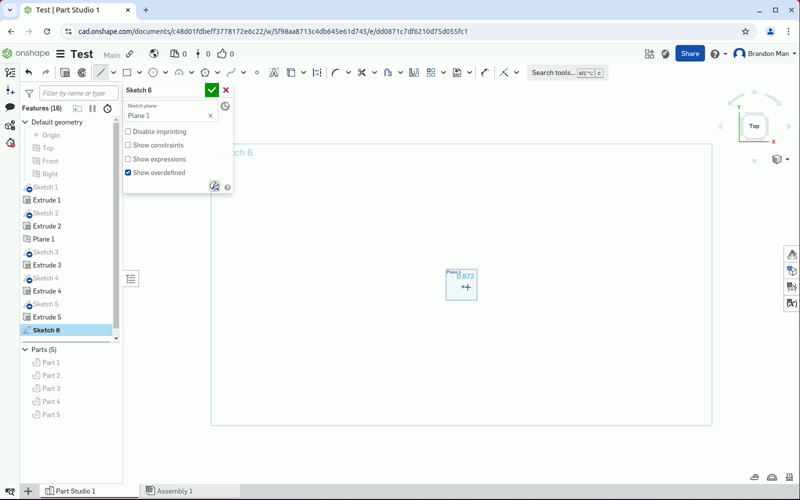
scroll(6)
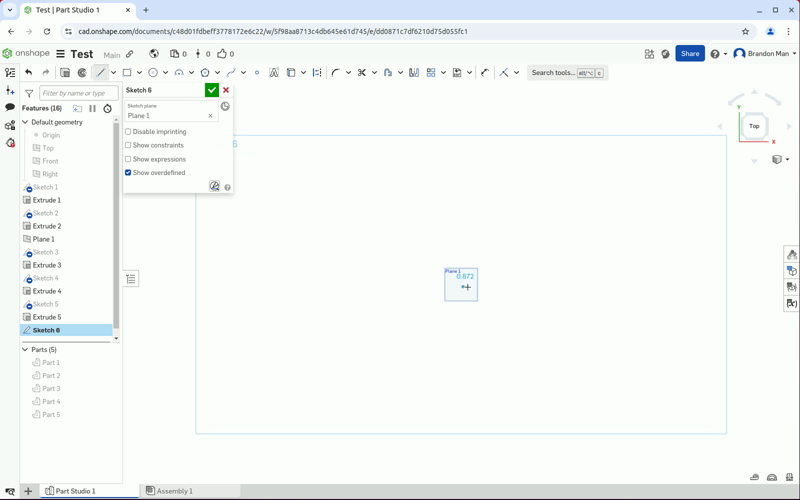
scroll(6)
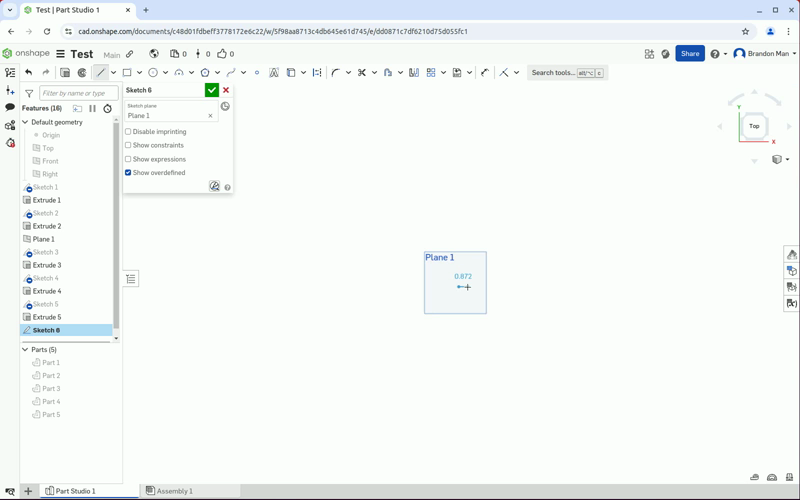
scroll(6)
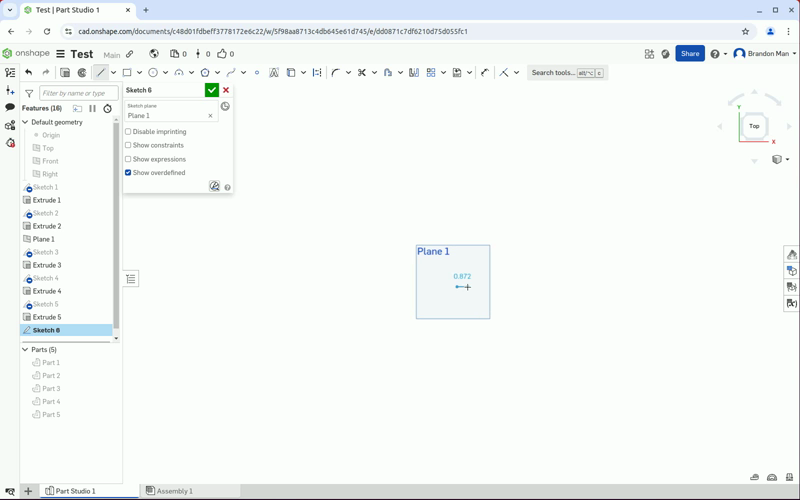
scroll(6)
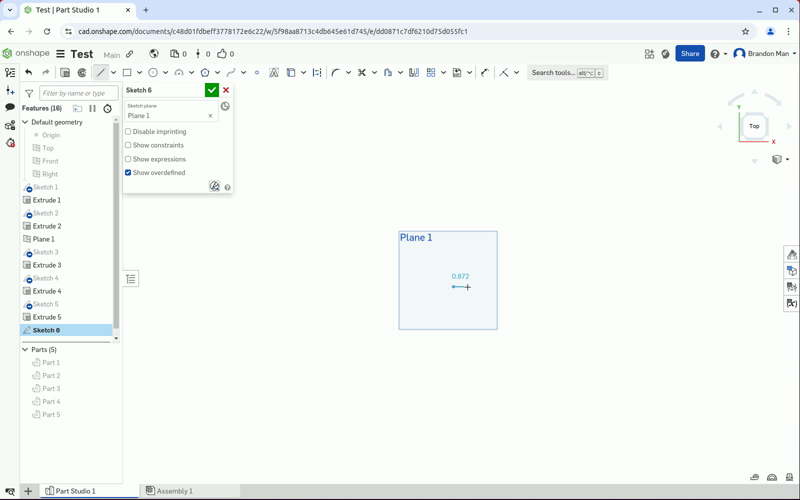
scroll(6)
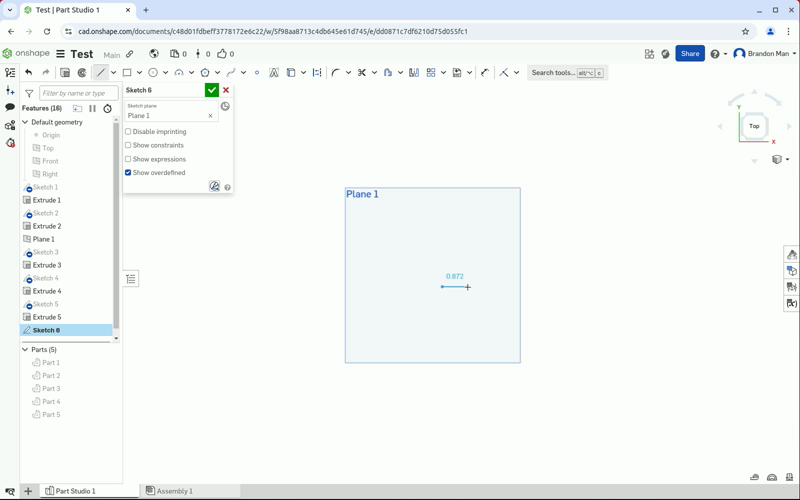
scroll(6)
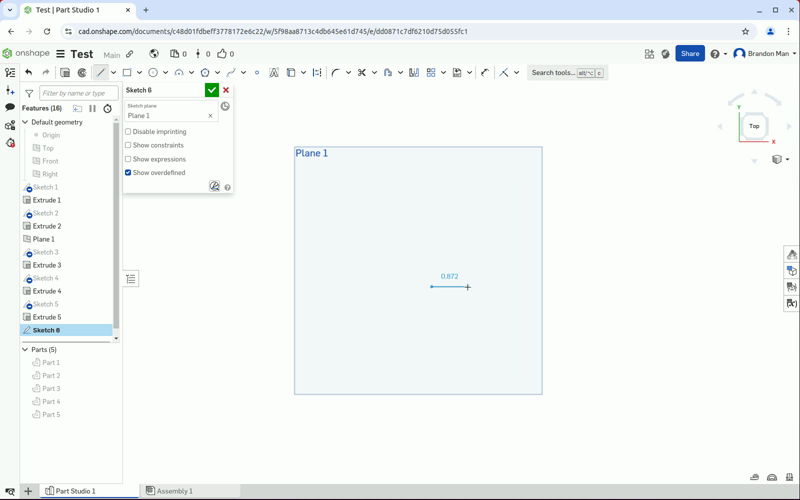
scroll(6)
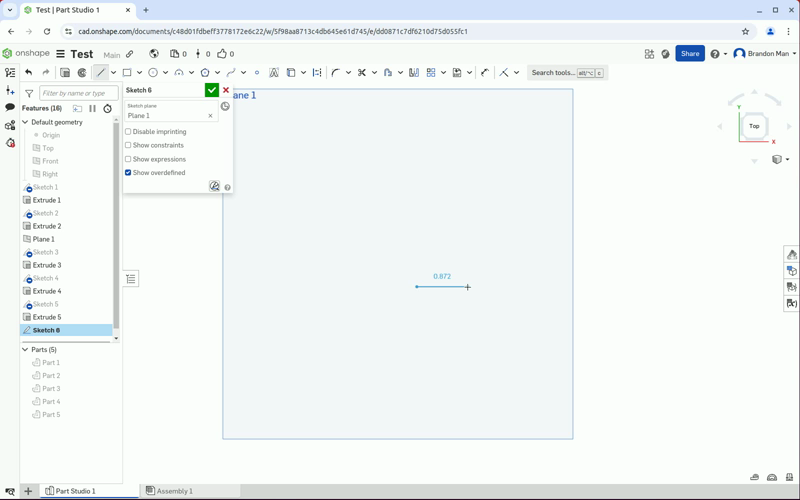
click(467, 286)
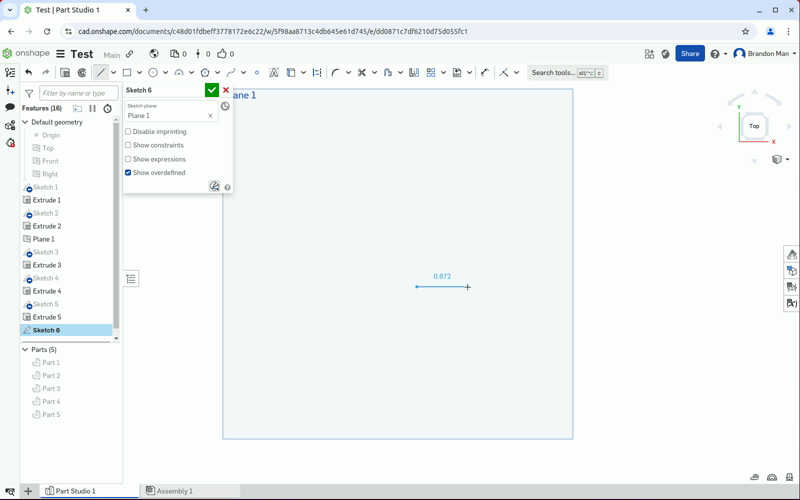
scroll(-6)
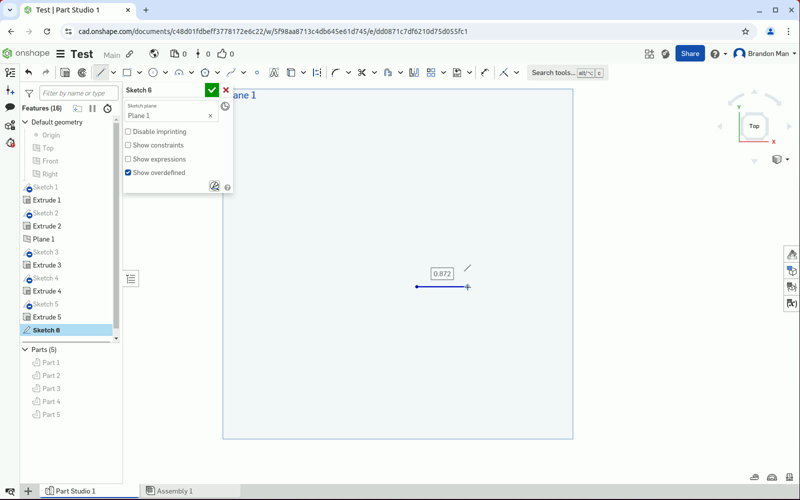
scroll(-6)
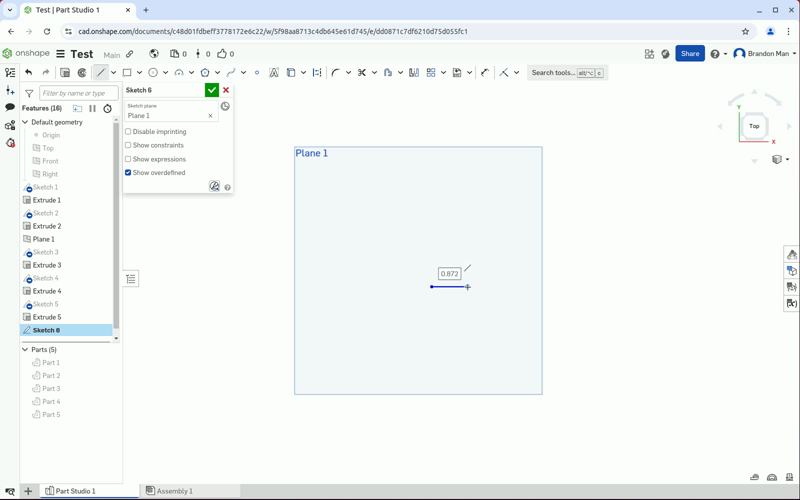
scroll(-6)
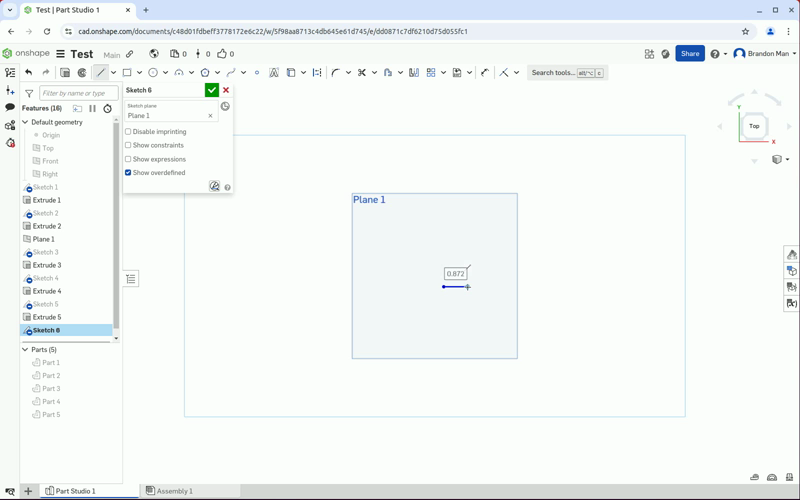
scroll(-6)
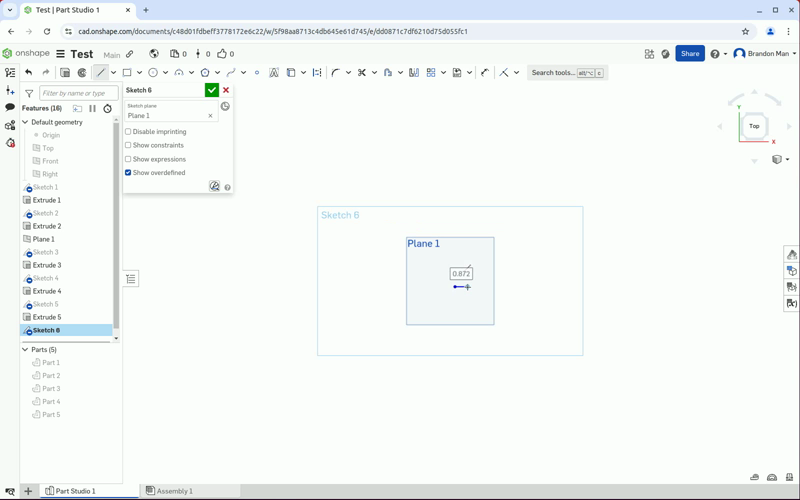
scroll(-6)
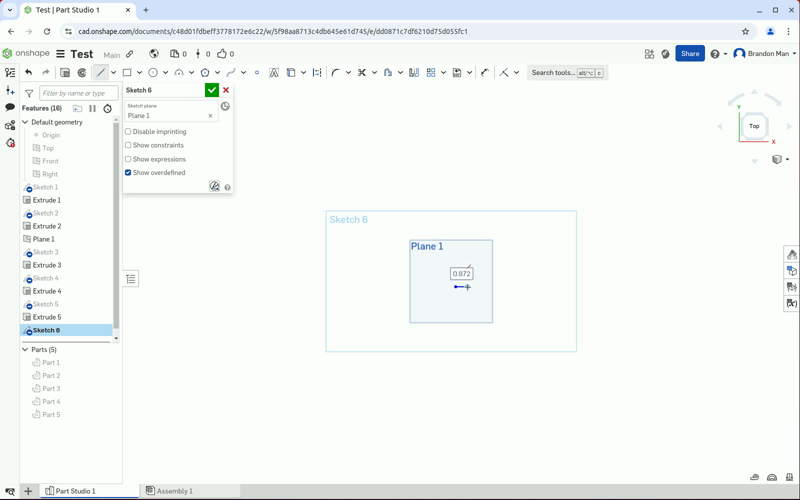
scroll(-6)
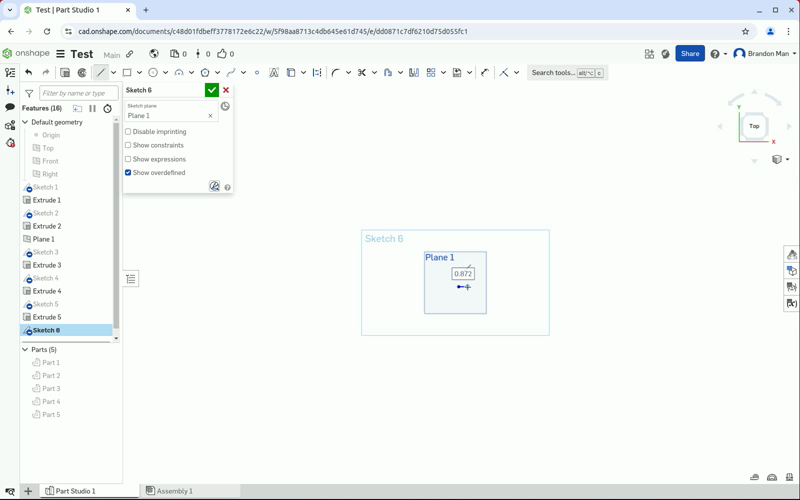
scroll(-6)
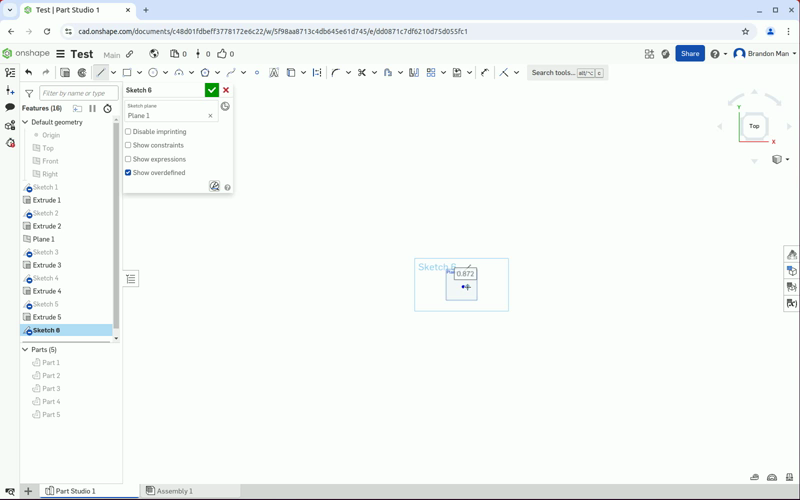
key_up(shift)
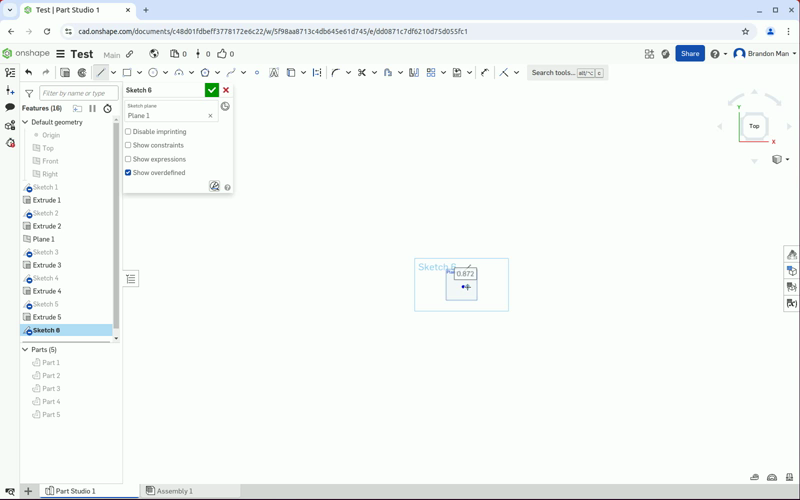
key_down(shift)
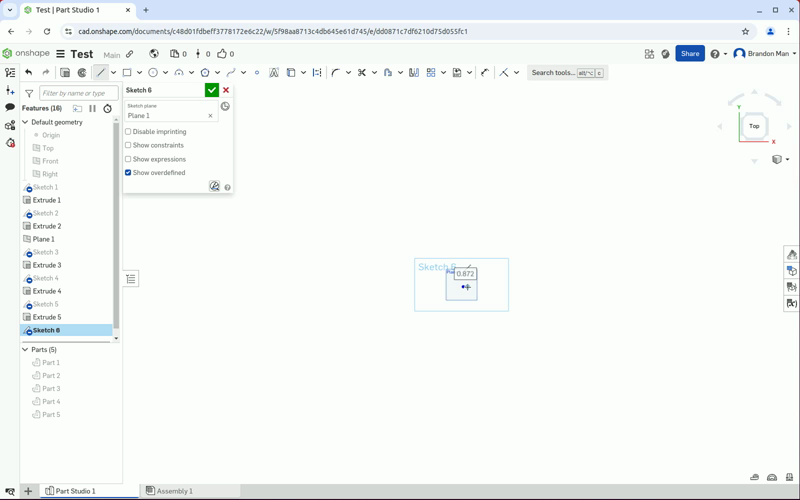
mouse_move(497, 286)
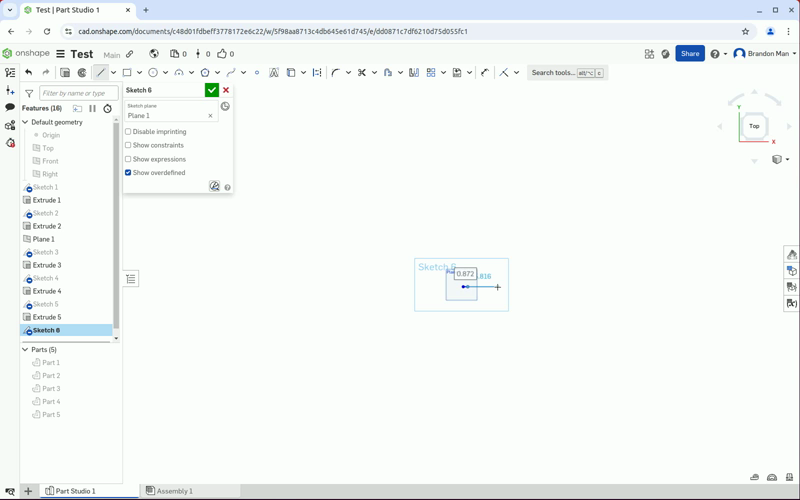
mouse_move(467, 281)
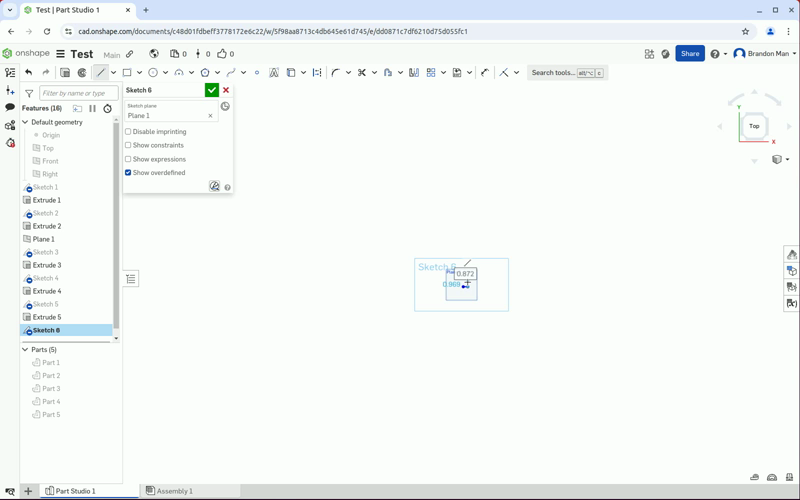
scroll(6)
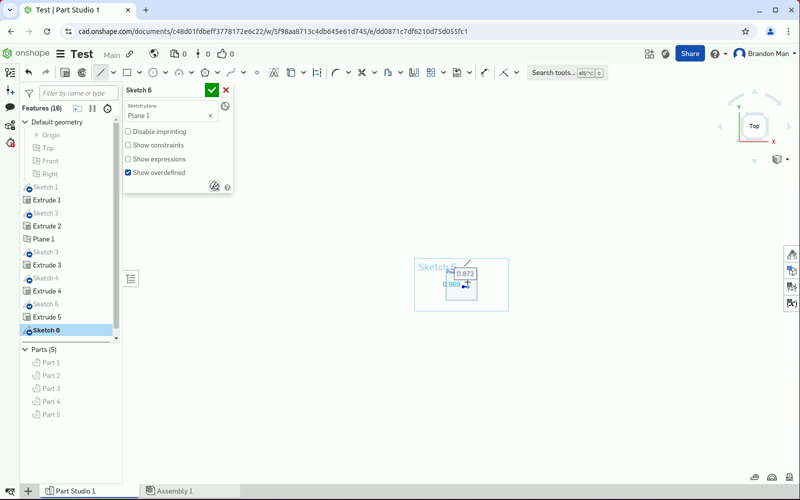
scroll(6)
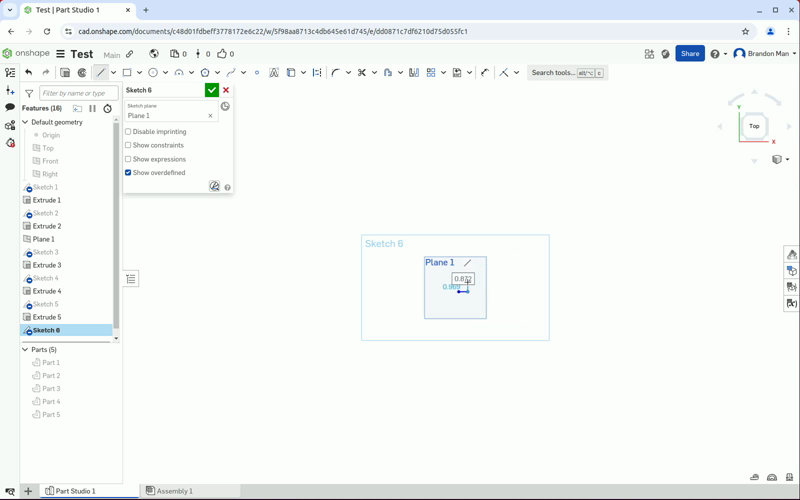
scroll(6)
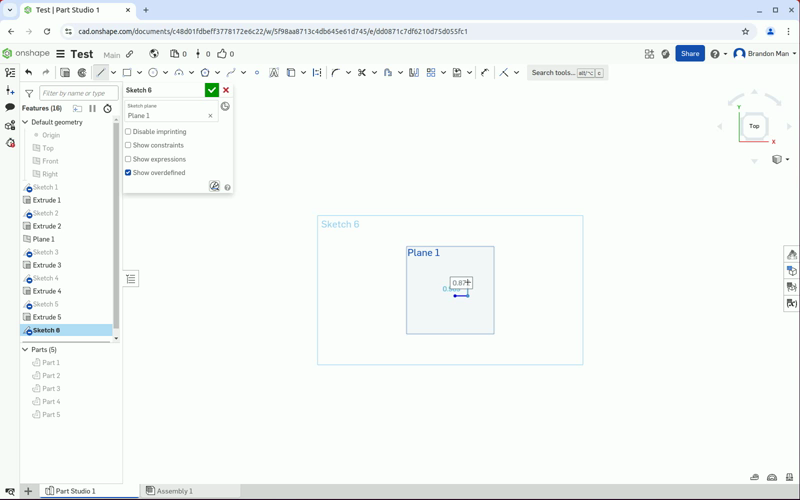
scroll(6)
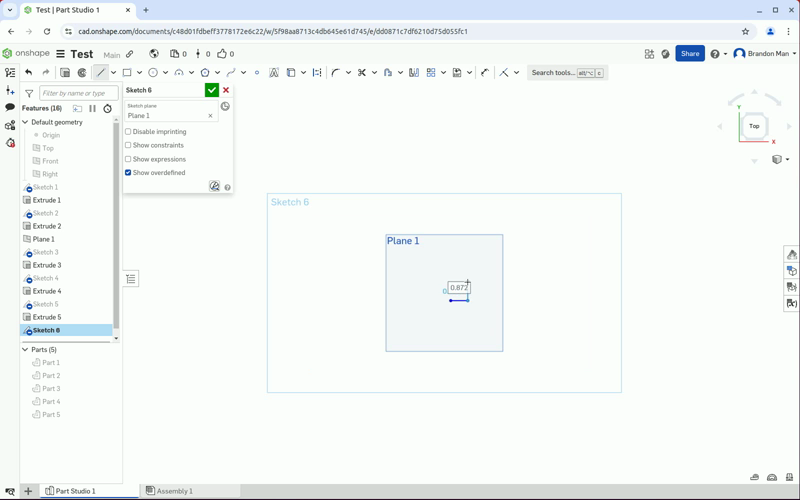
scroll(6)
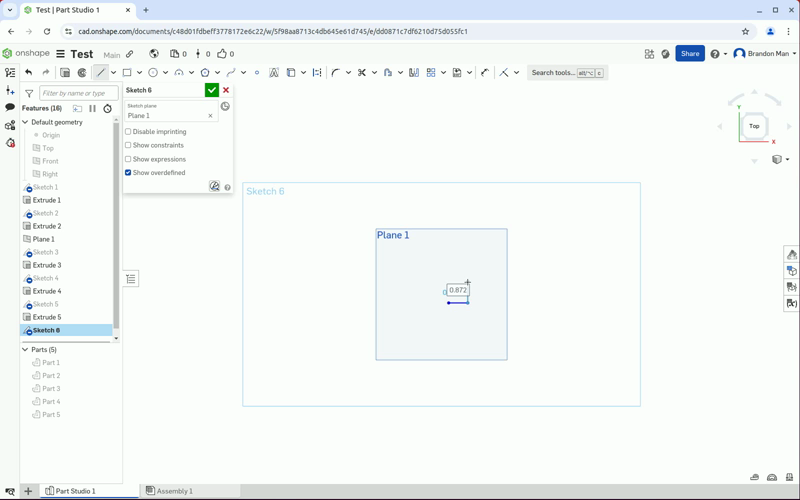
scroll(6)
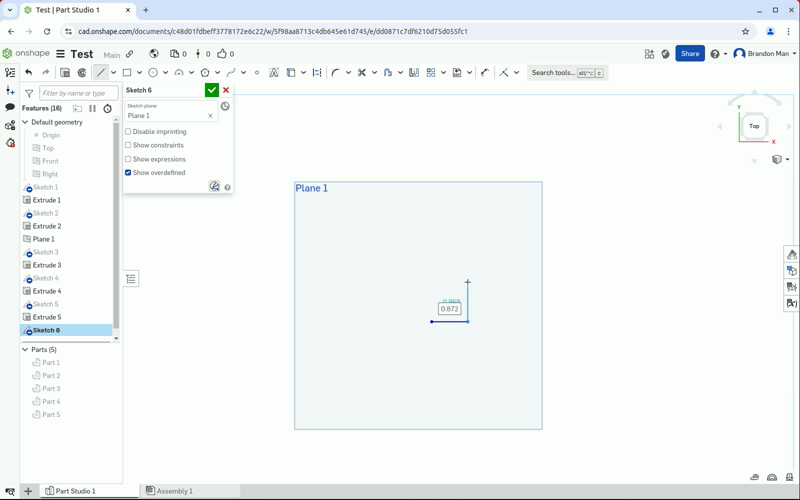
scroll(6)
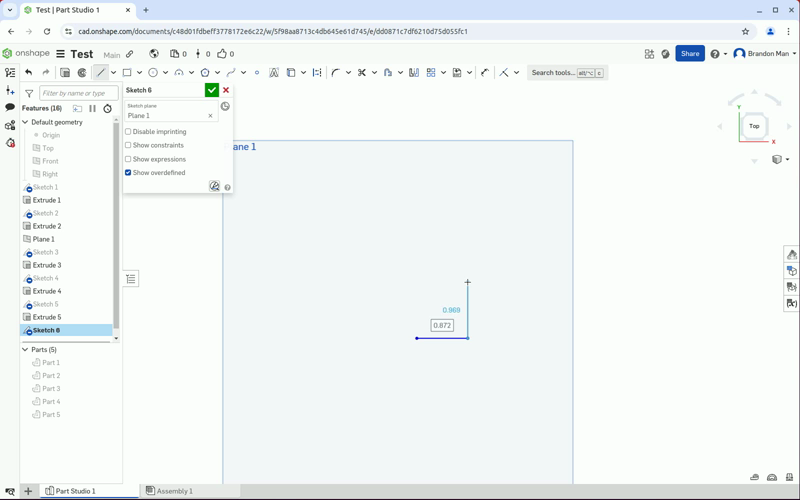
click(467, 281)
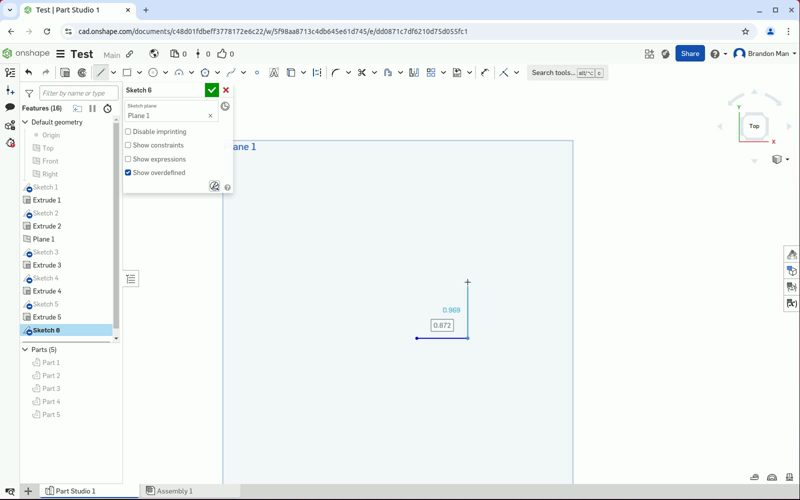
scroll(-6)
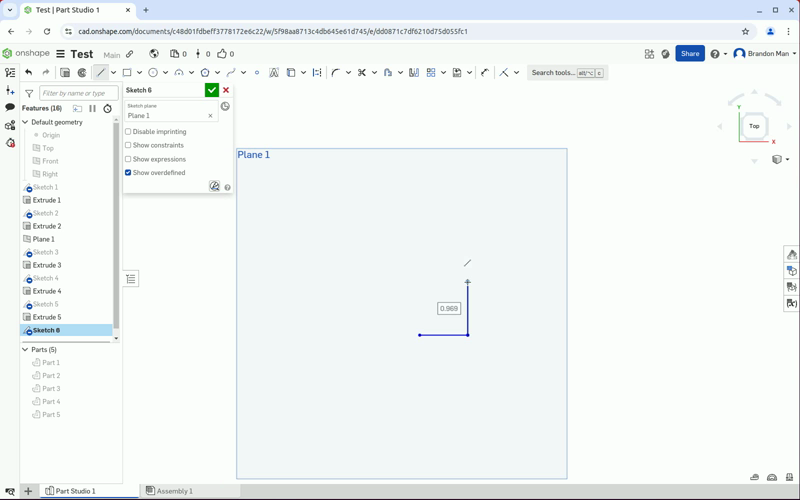
scroll(-6)
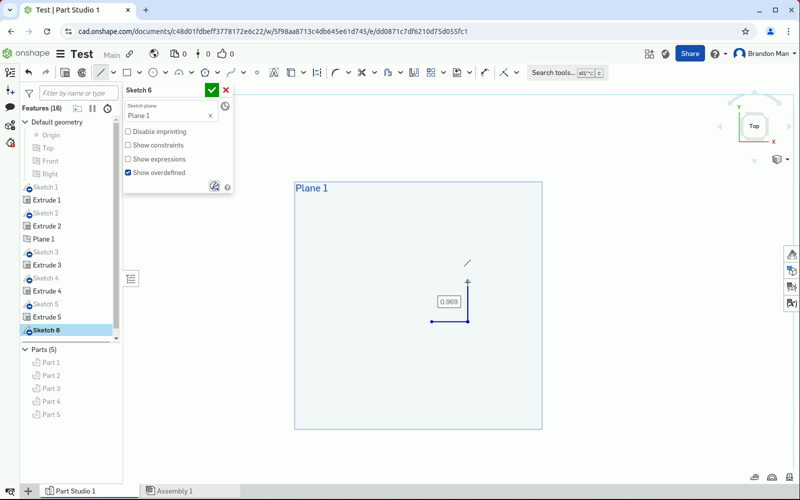
scroll(-6)
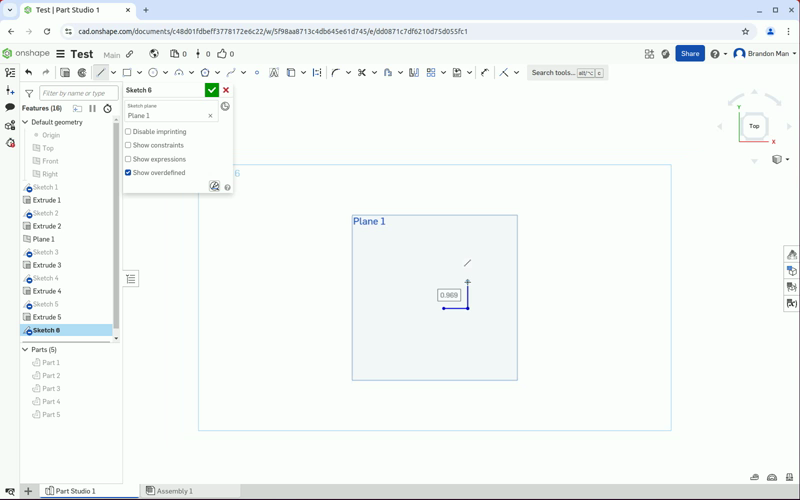
scroll(-6)
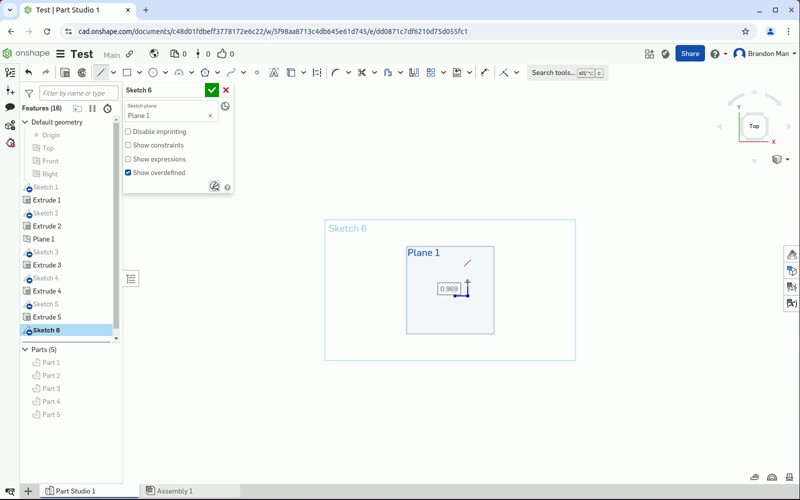
scroll(-6)
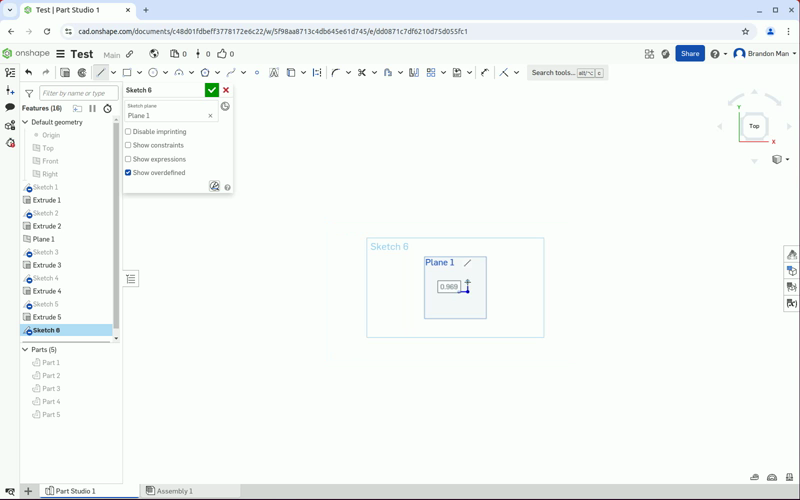
scroll(-6)
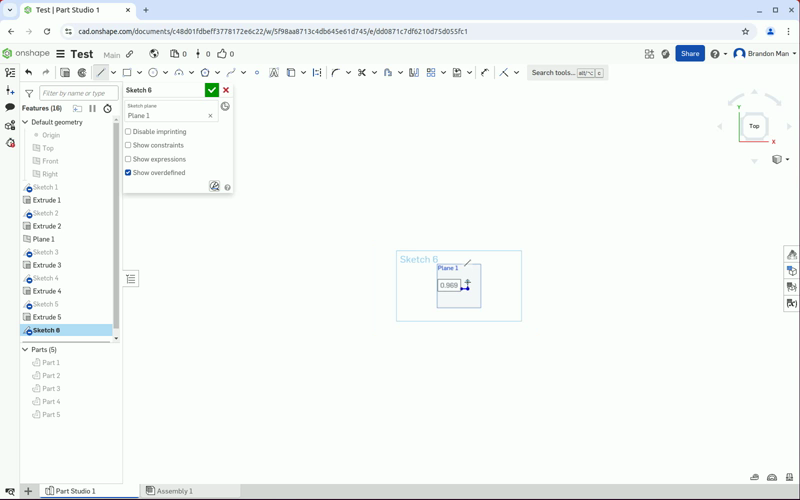
scroll(-6)
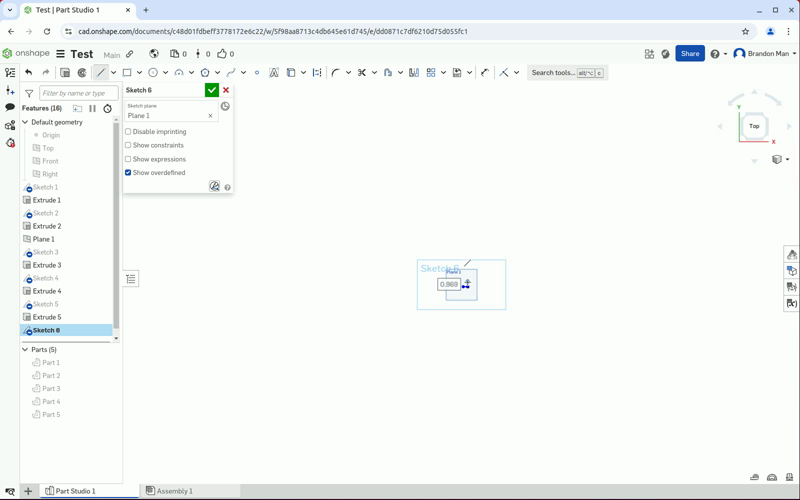
key_up(shift)
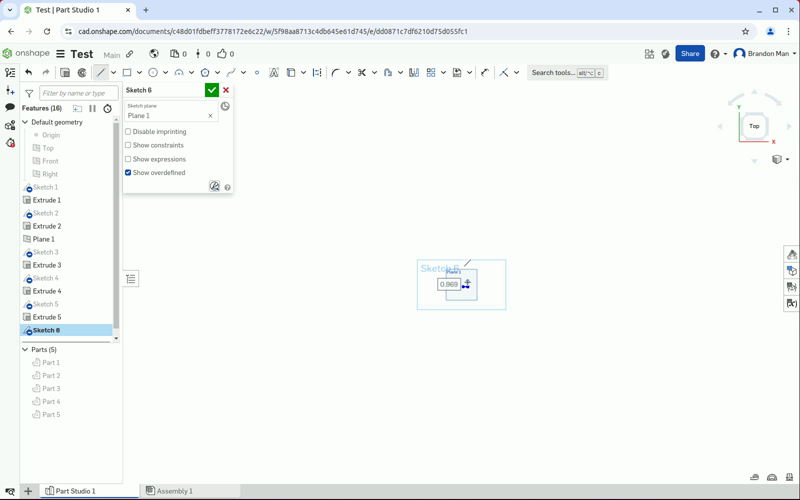
key_down(shift)
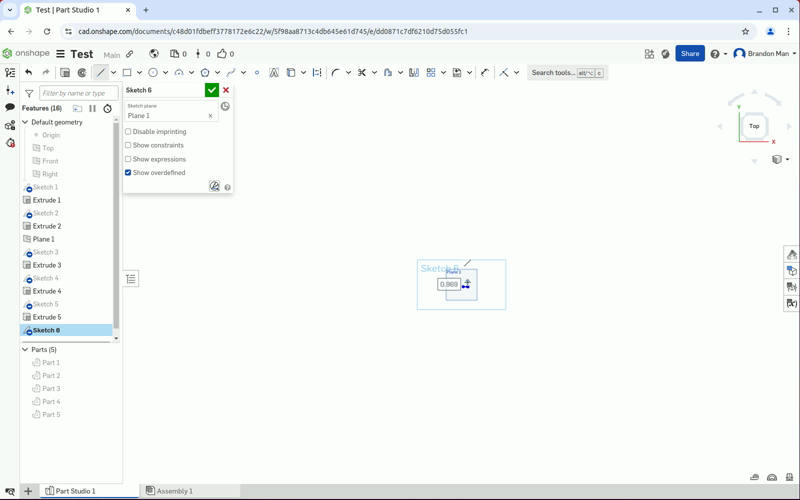
mouse_move(497, 281)
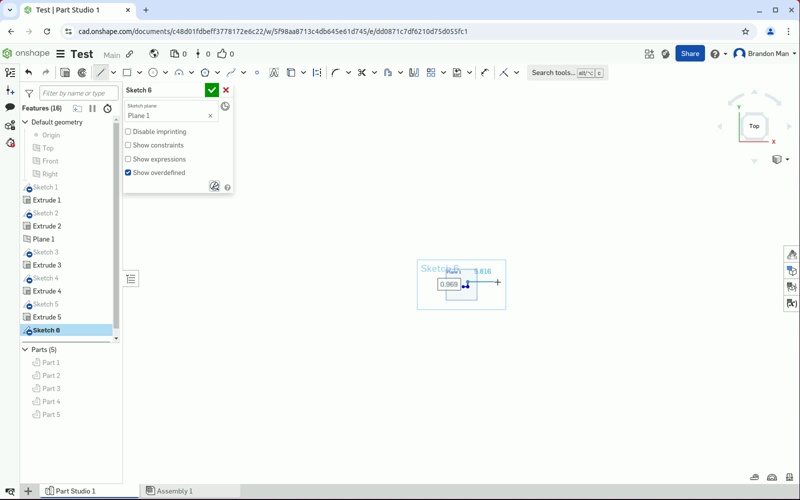
mouse_move(463, 281)
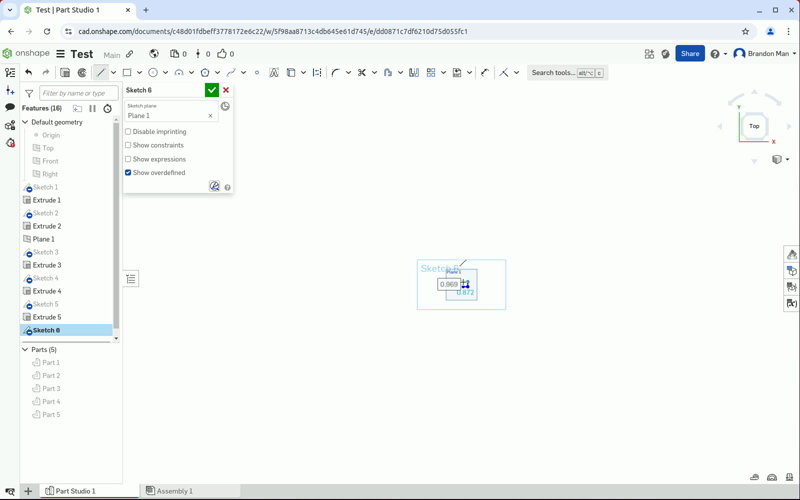
scroll(6)
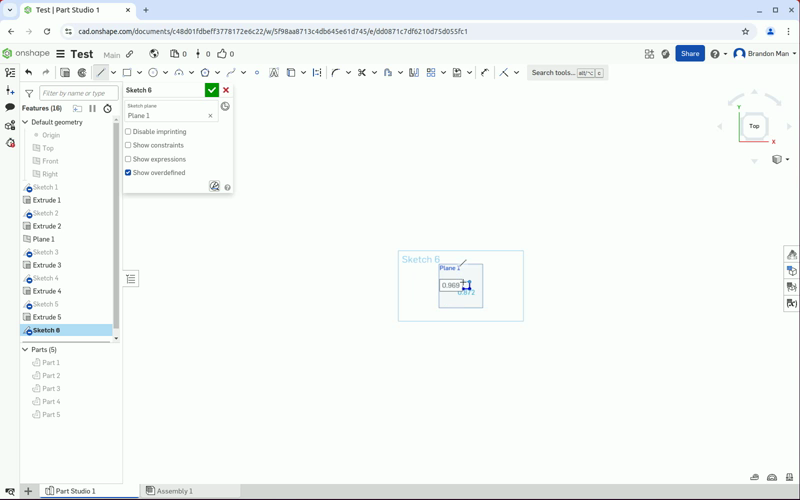
scroll(6)
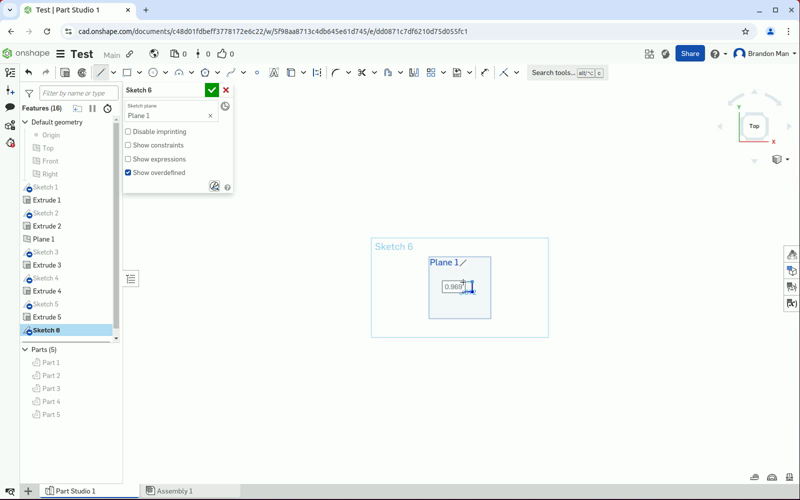
scroll(6)
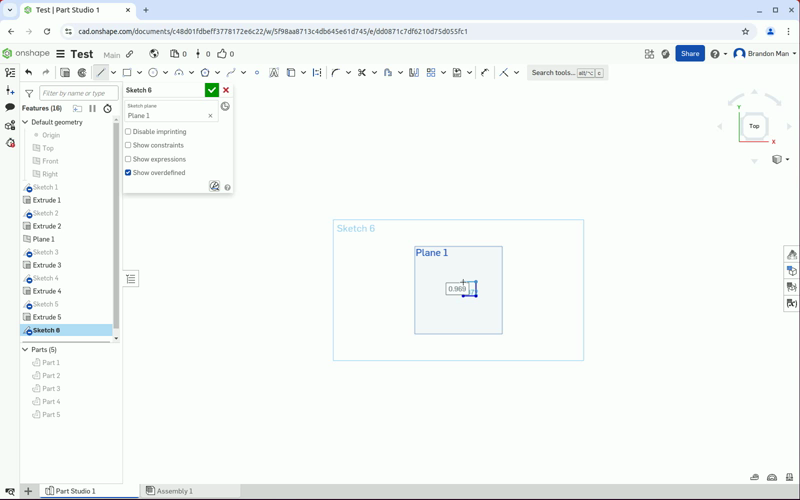
scroll(6)
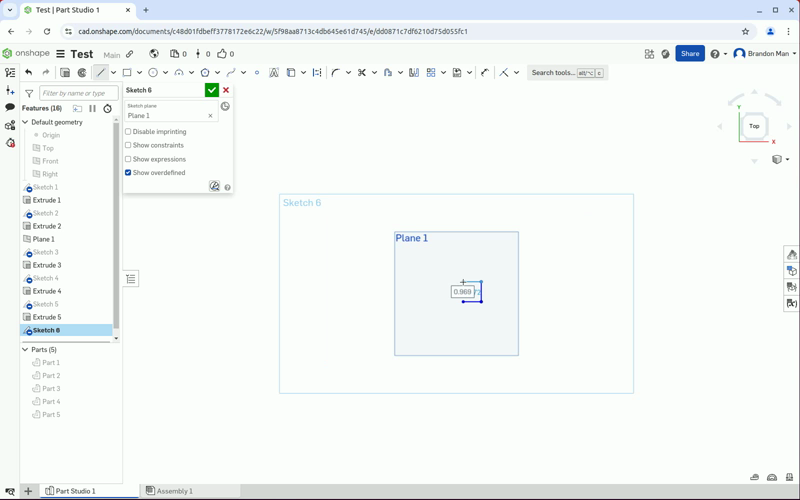
scroll(6)
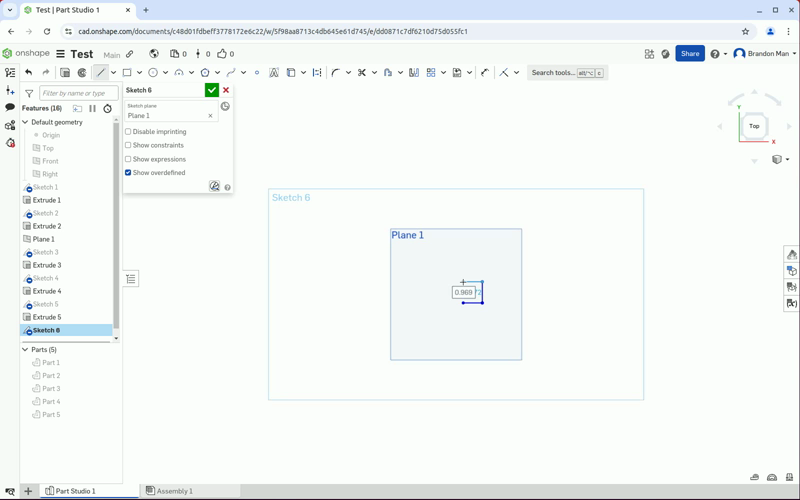
scroll(6)
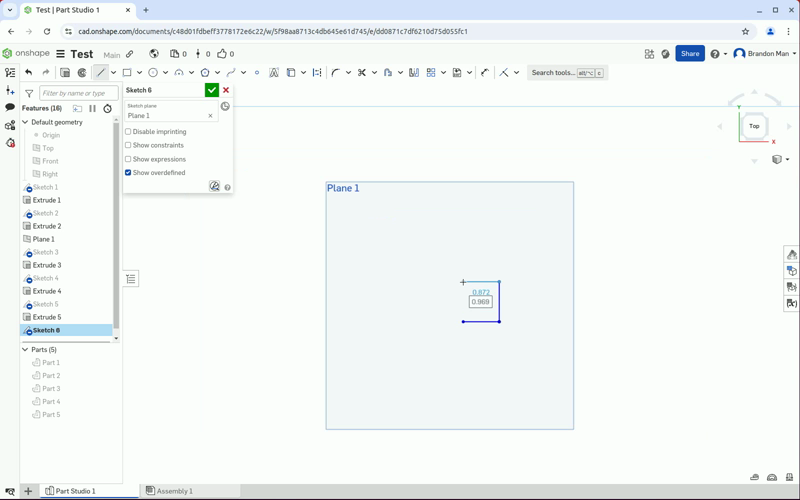
scroll(6)
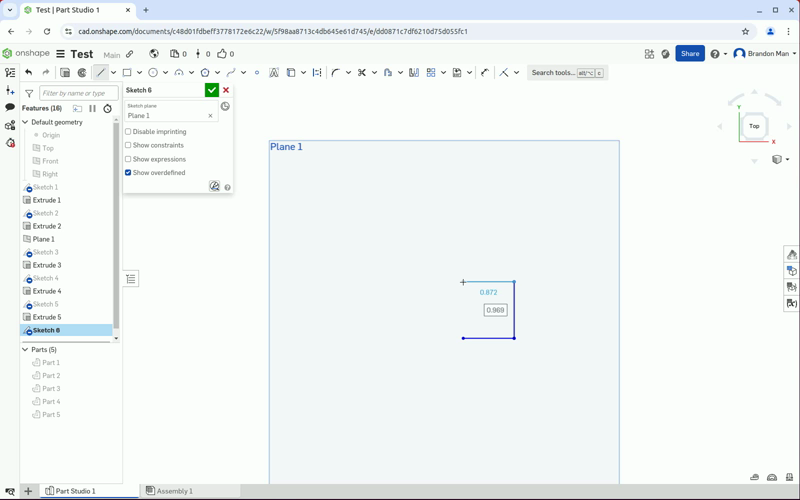
click(463, 281)
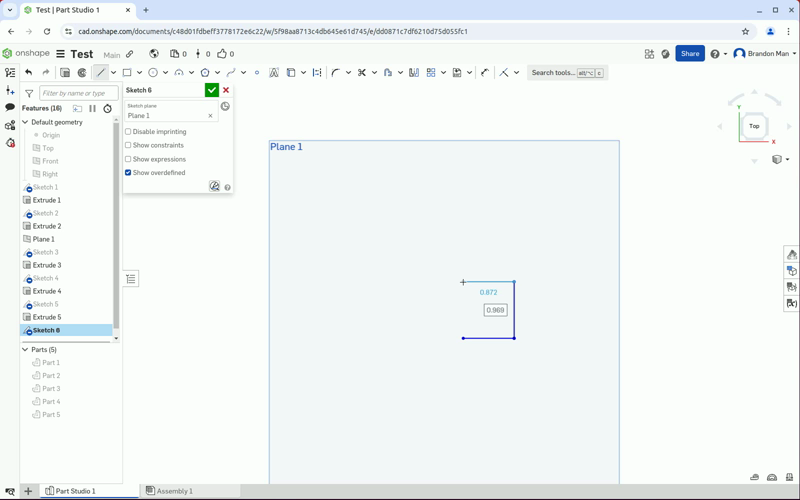
scroll(-6)
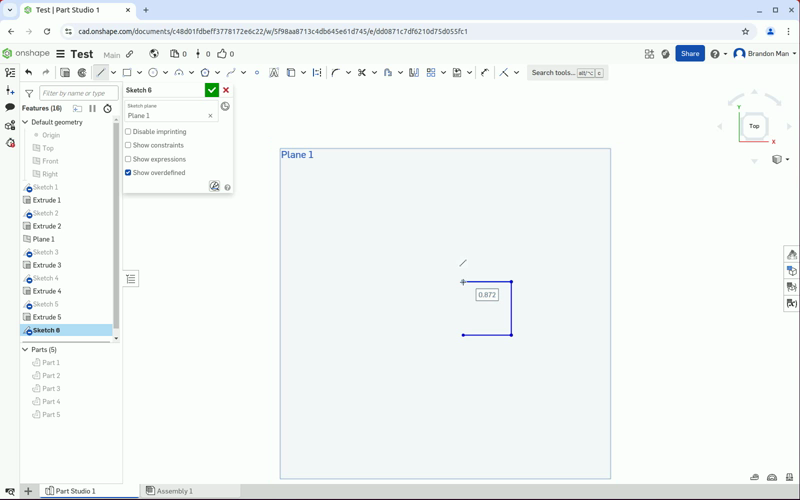
scroll(-6)
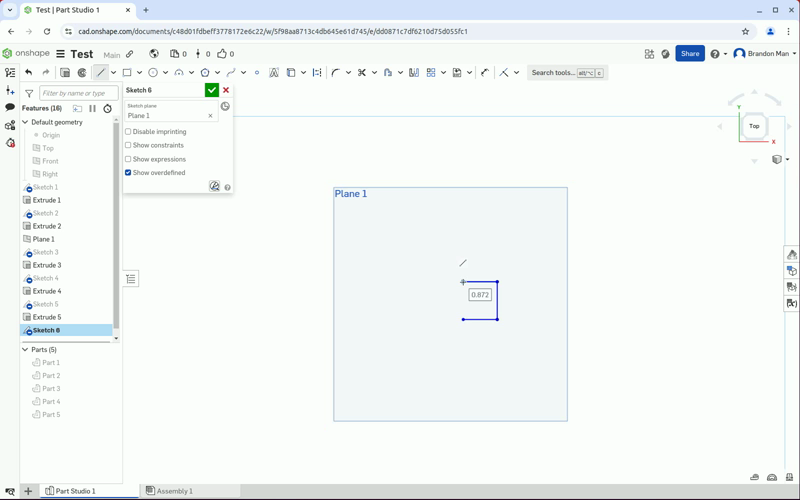
scroll(-6)
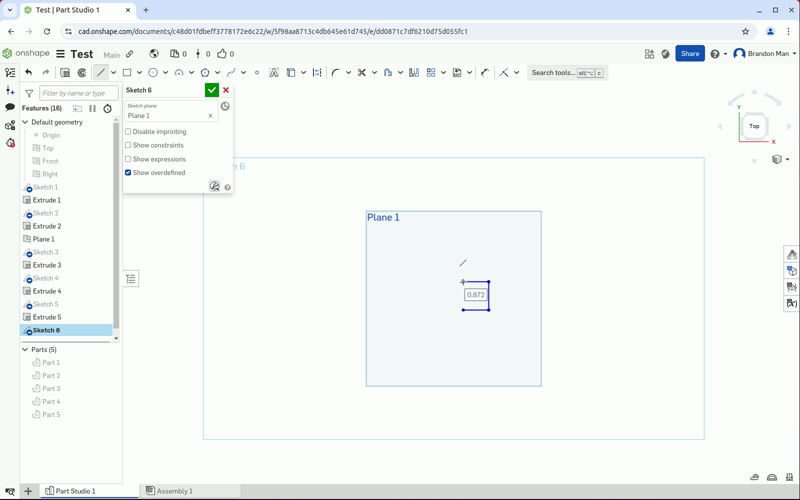
scroll(-6)
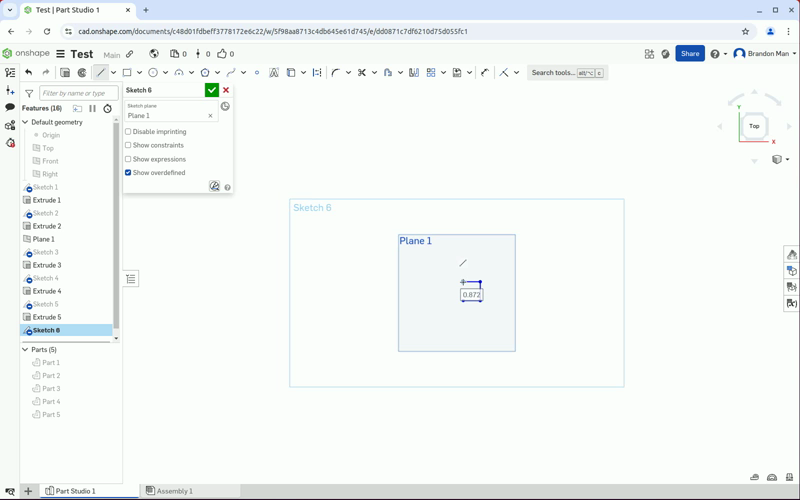
scroll(-6)
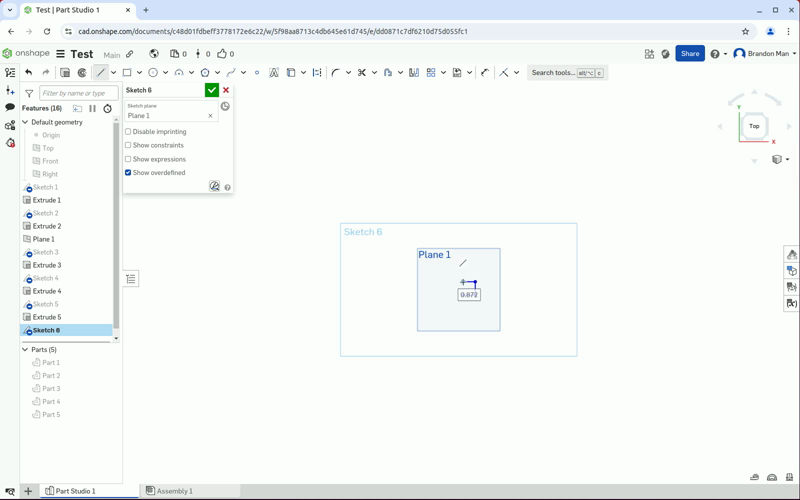
scroll(-6)
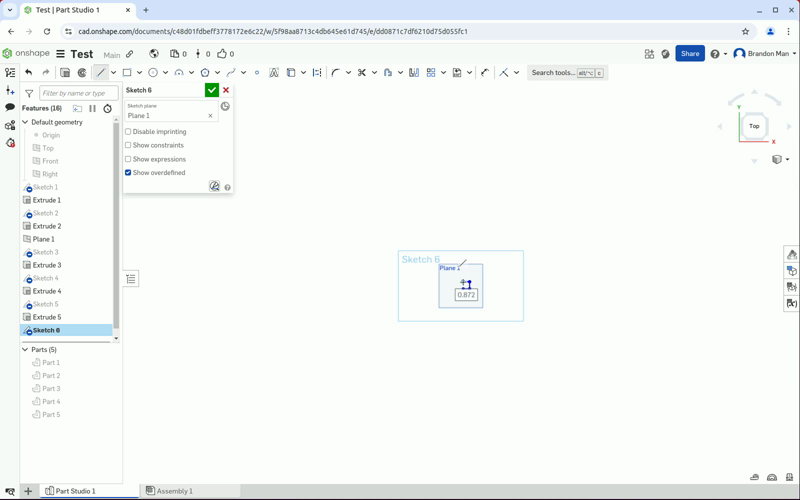
scroll(-6)
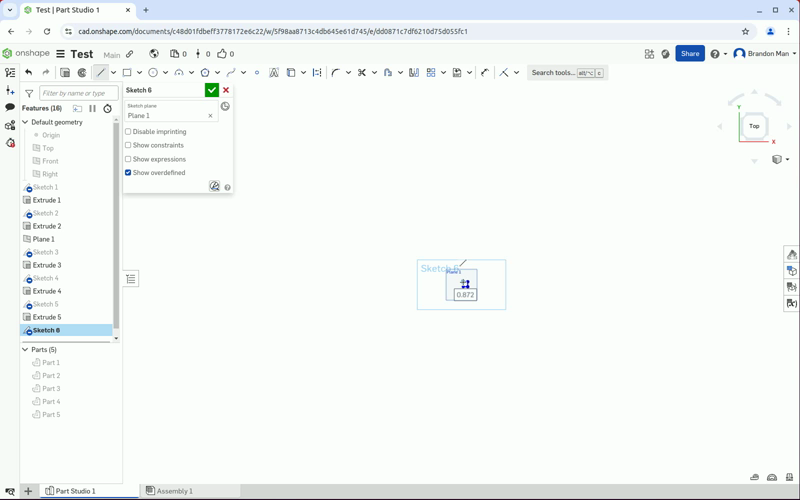
key_up(shift)
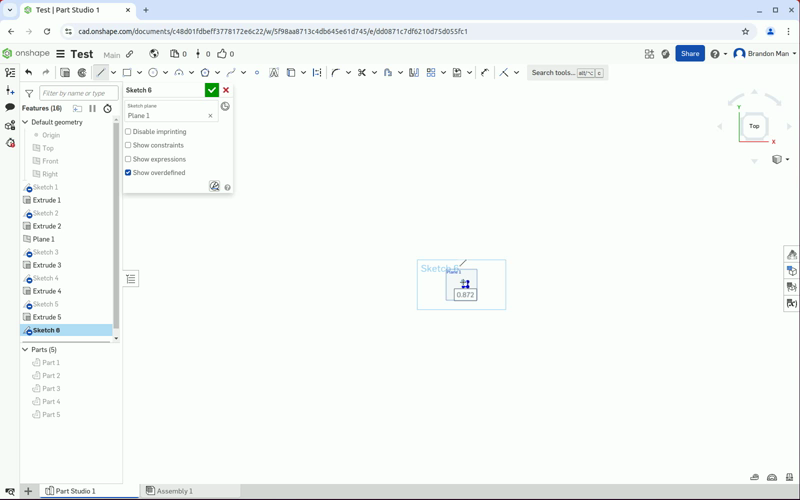
mouse_move(493, 281)
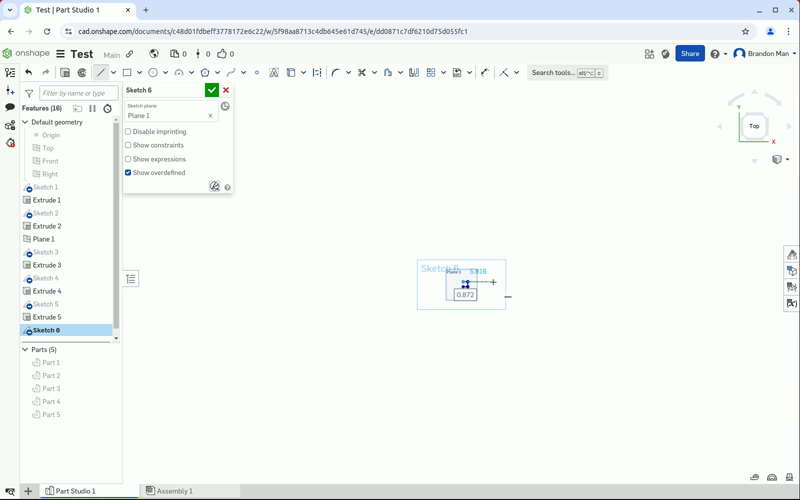
key_down(shift)
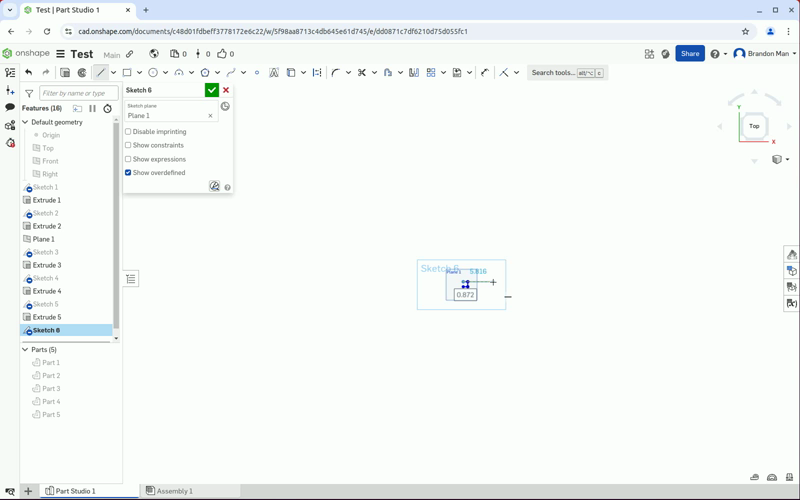
mouse_move(463, 286)
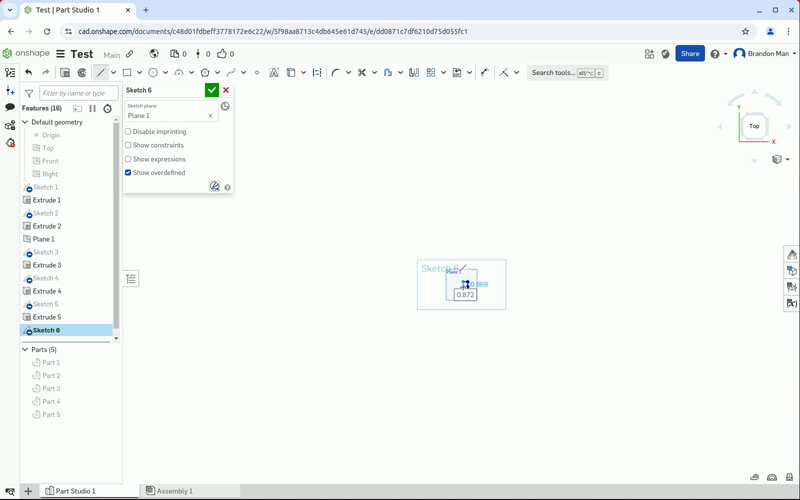
scroll(6)
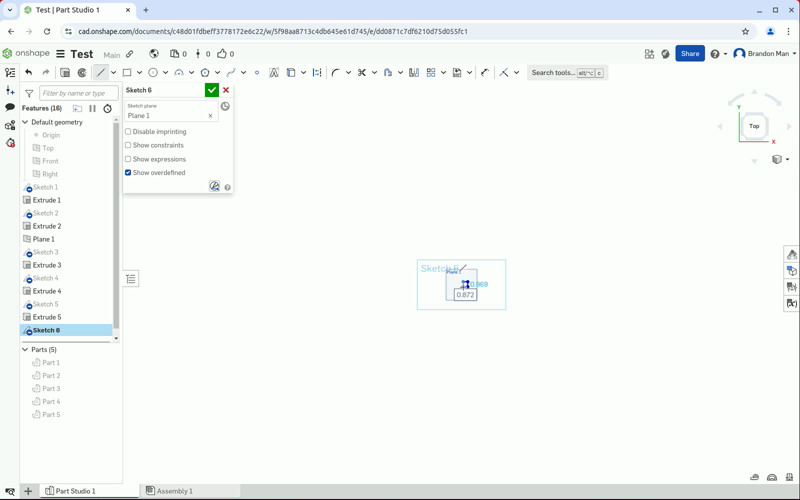
scroll(6)
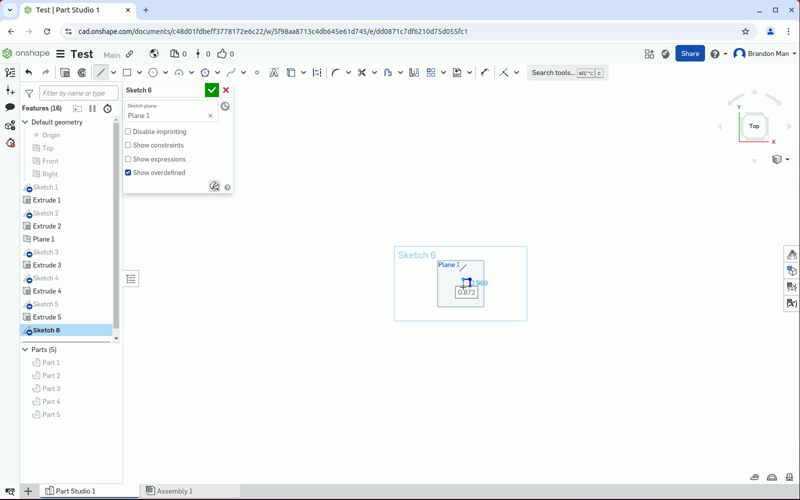
scroll(6)
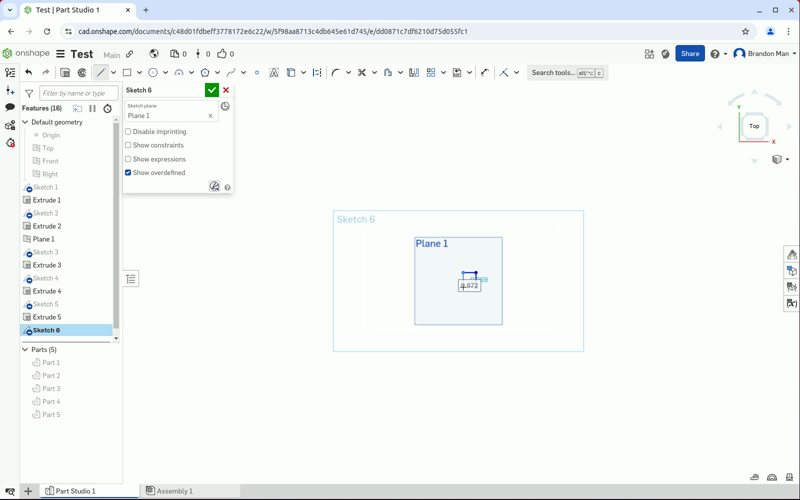
scroll(6)
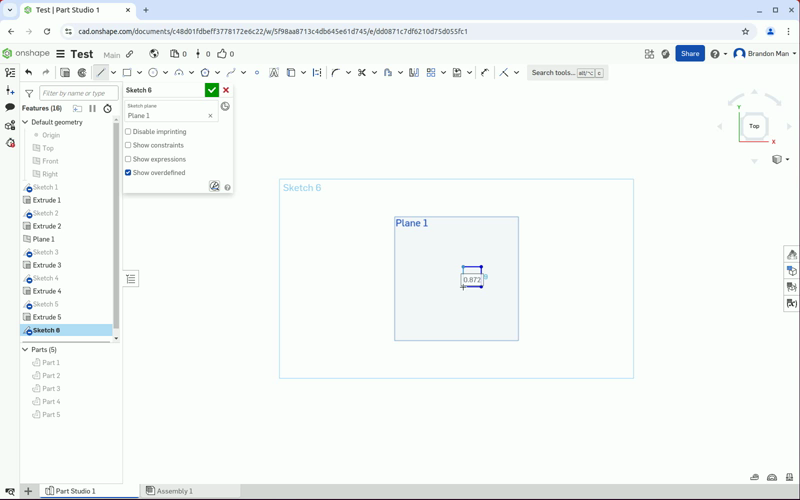
scroll(6)
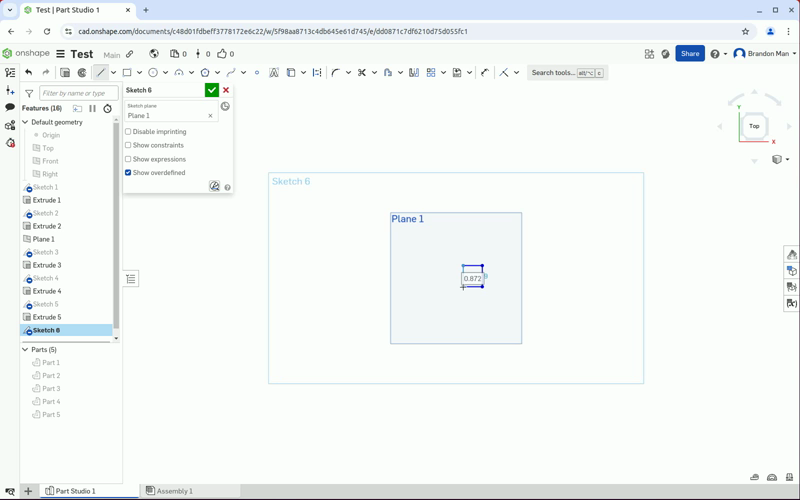
scroll(6)
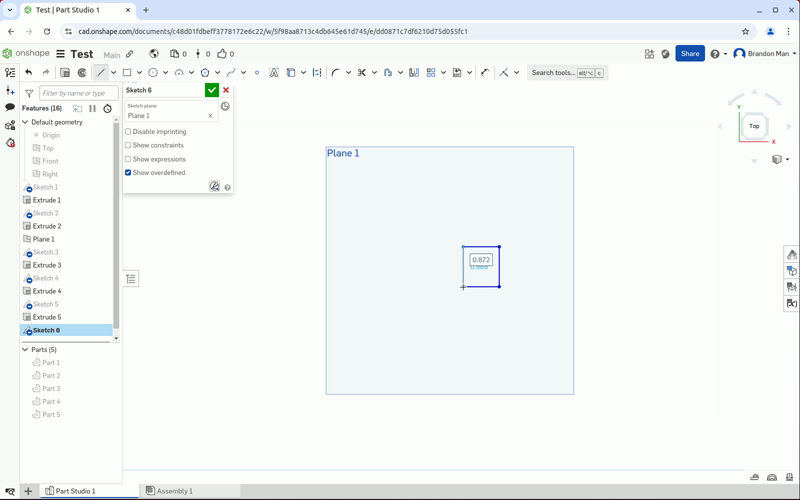
scroll(6)
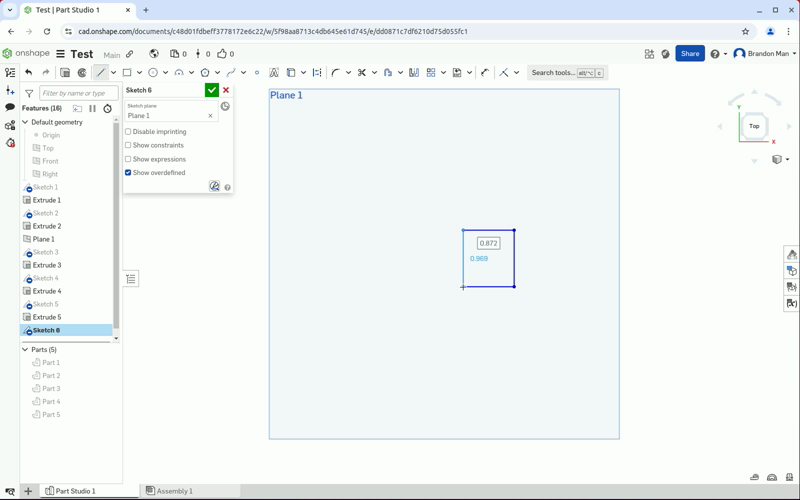
key_up(shift)
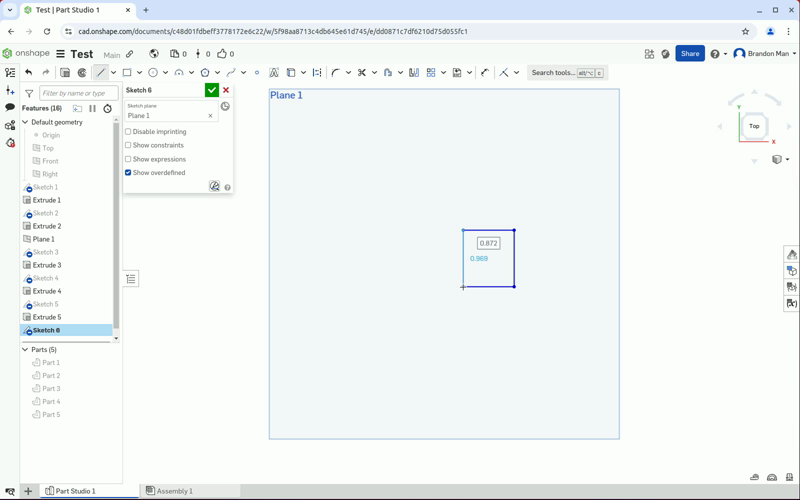
click(463, 286)
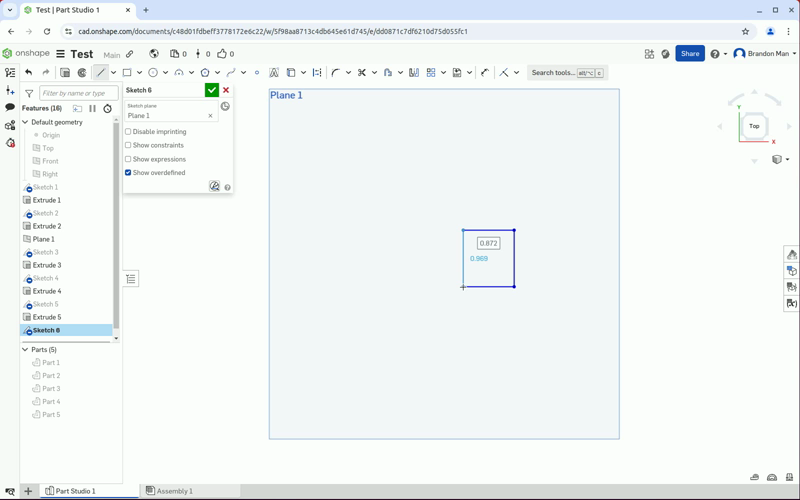
scroll(-6)
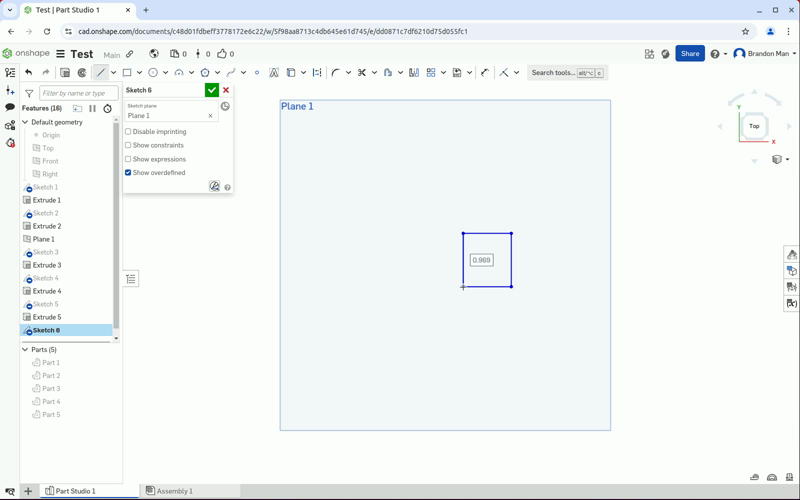
scroll(-6)
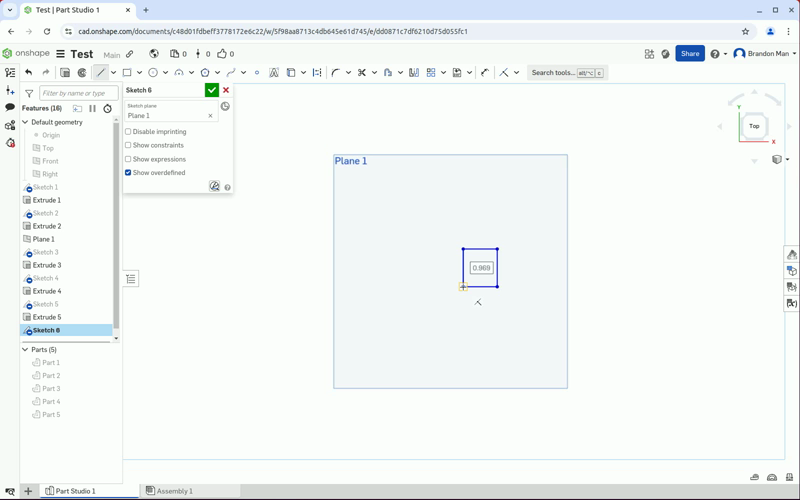
scroll(-6)
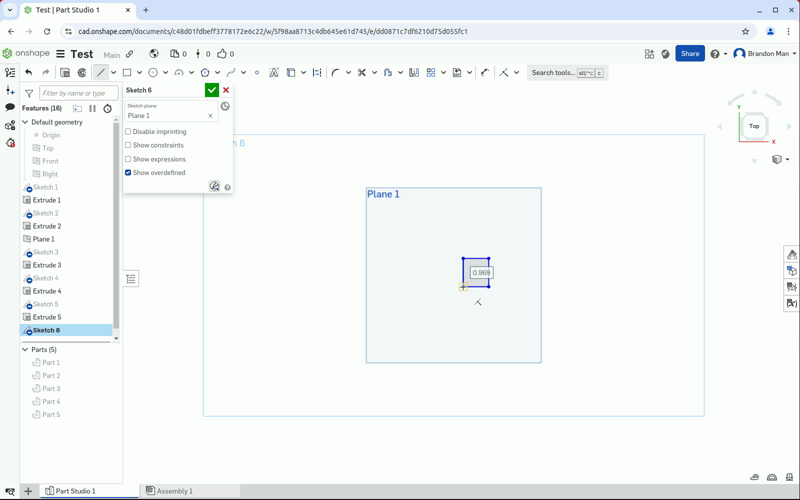
scroll(-6)
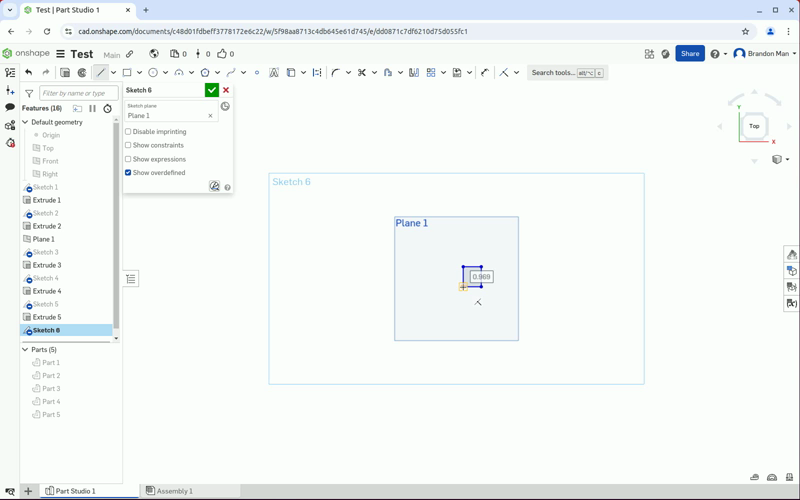
scroll(-6)
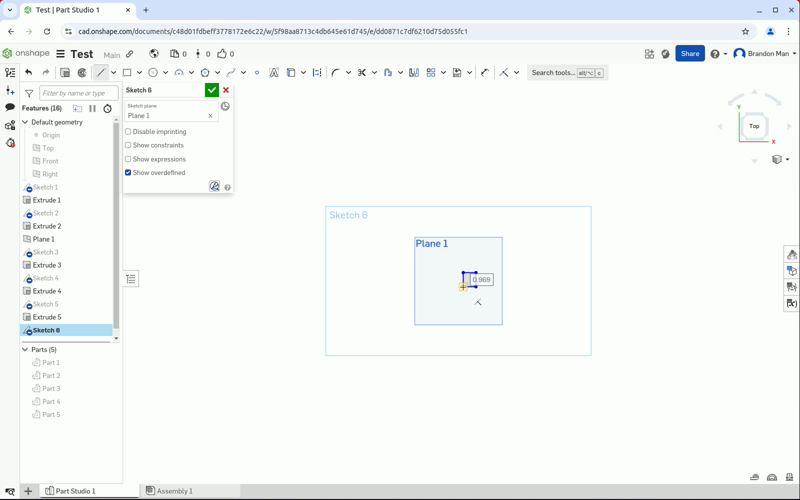
scroll(-6)
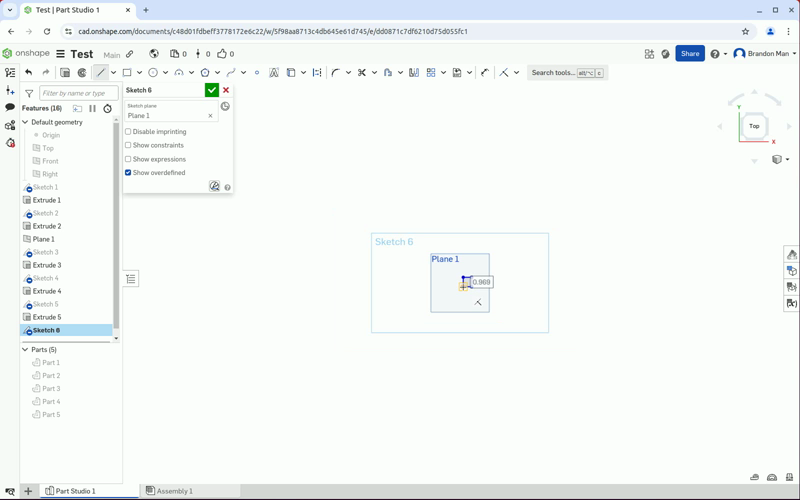
scroll(-6)
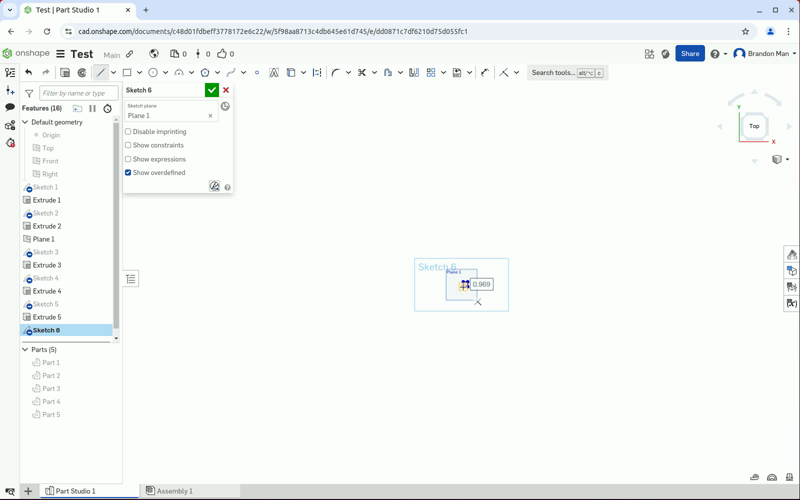
key(esc)
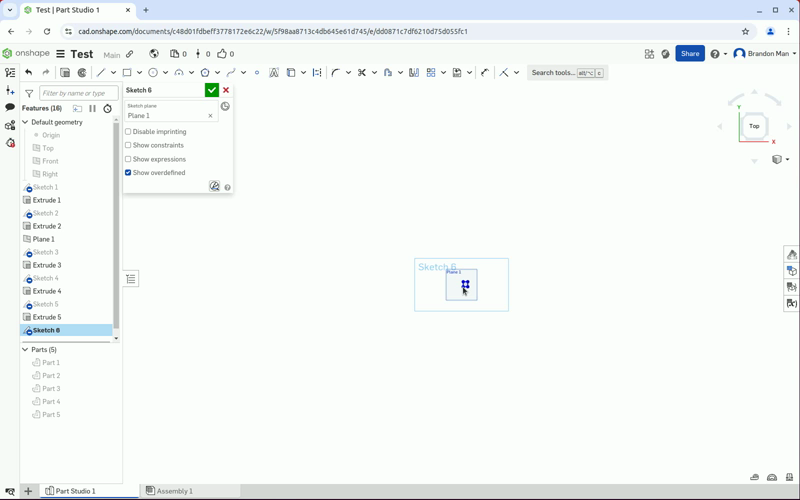
mouse_move(464, 282)
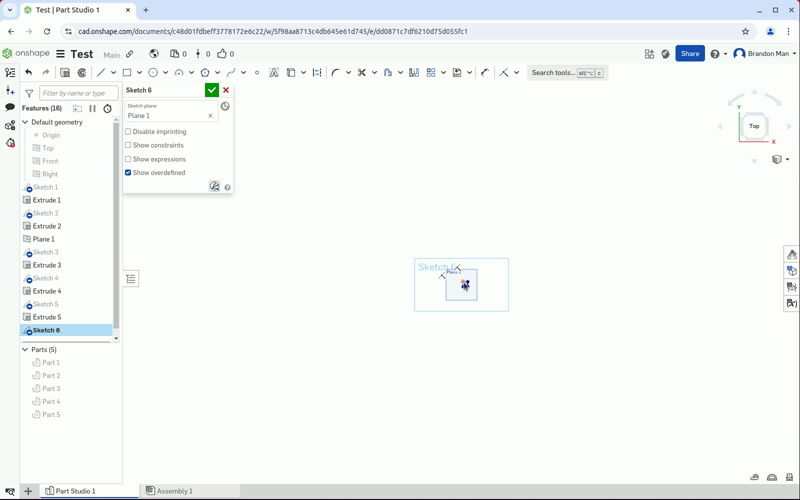
scroll(6)
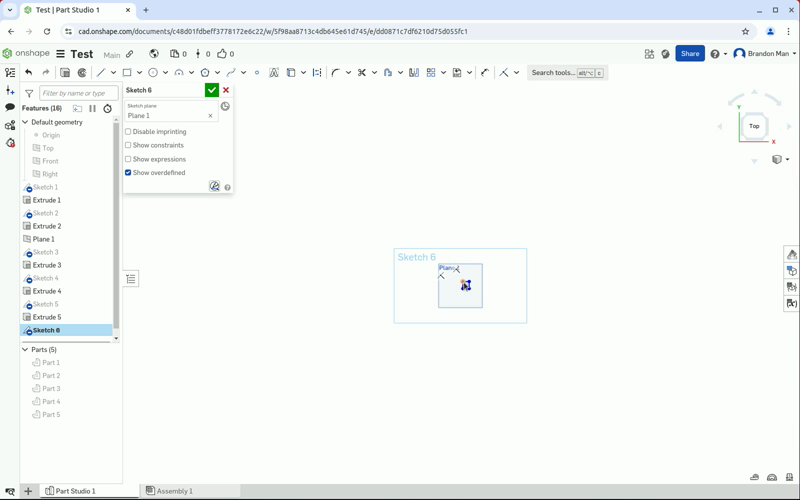
scroll(6)
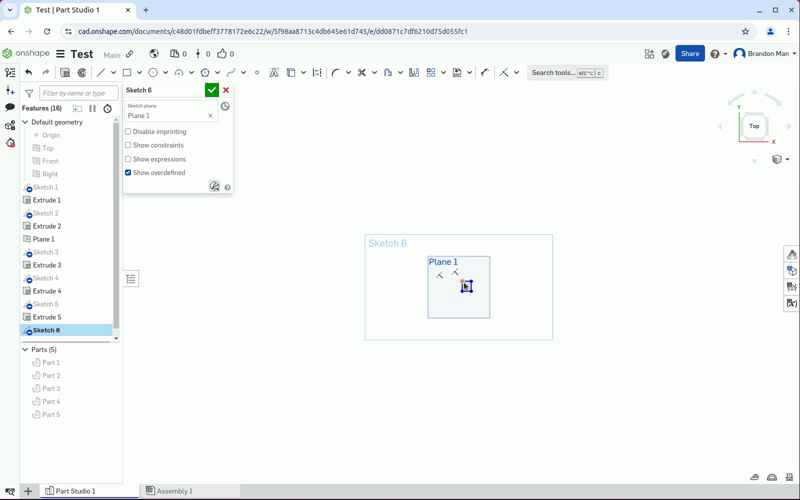
scroll(6)
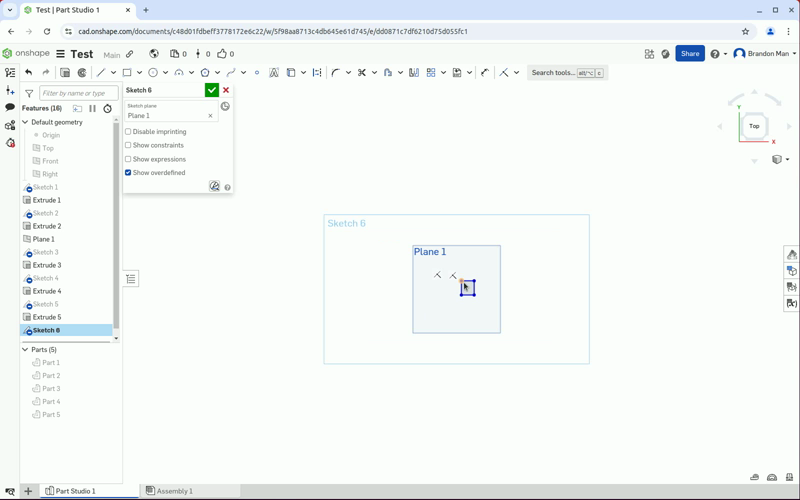
scroll(6)
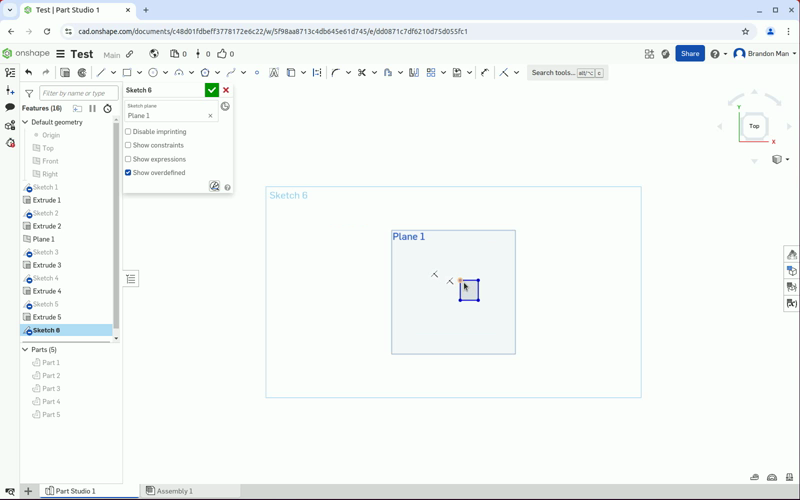
scroll(6)
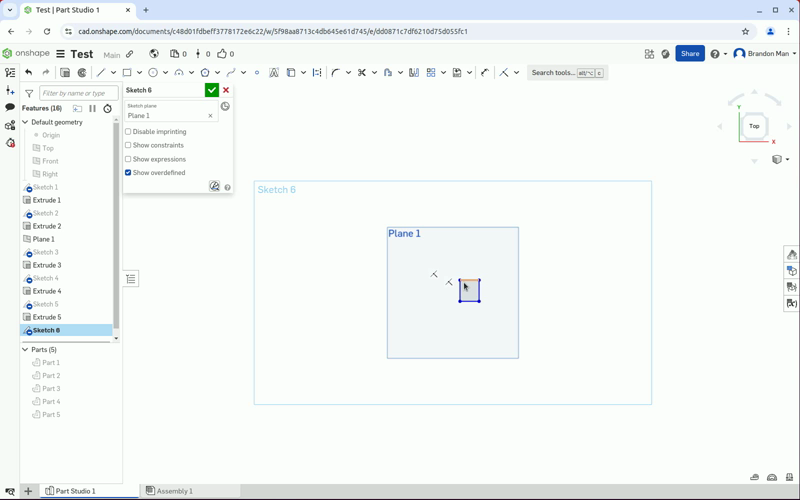
scroll(6)
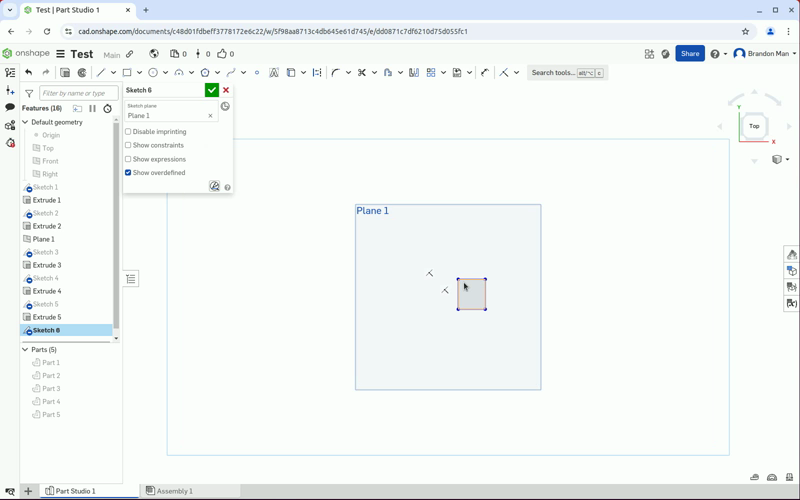
scroll(6)
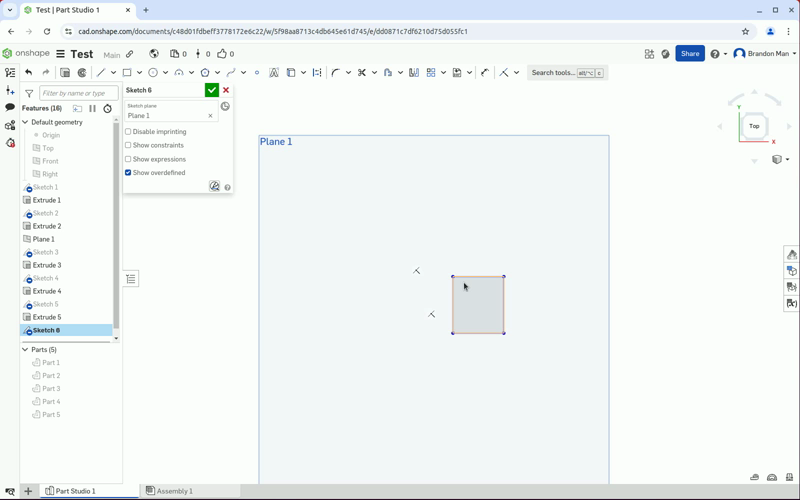
click(464, 282)
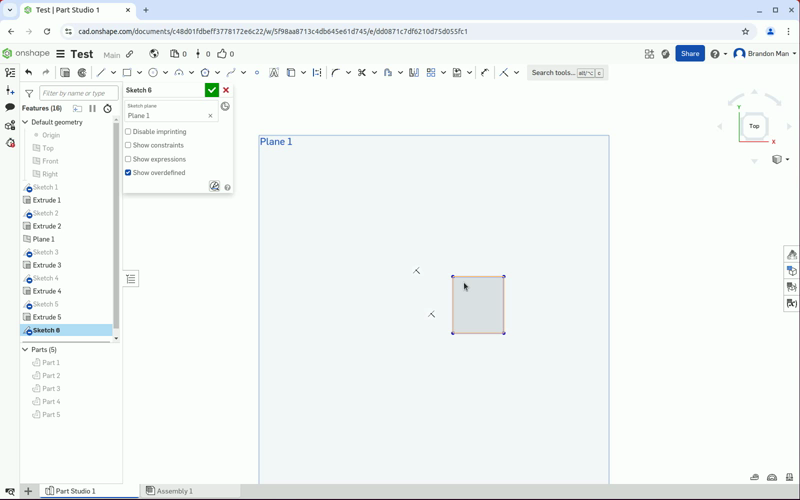
scroll(-6)
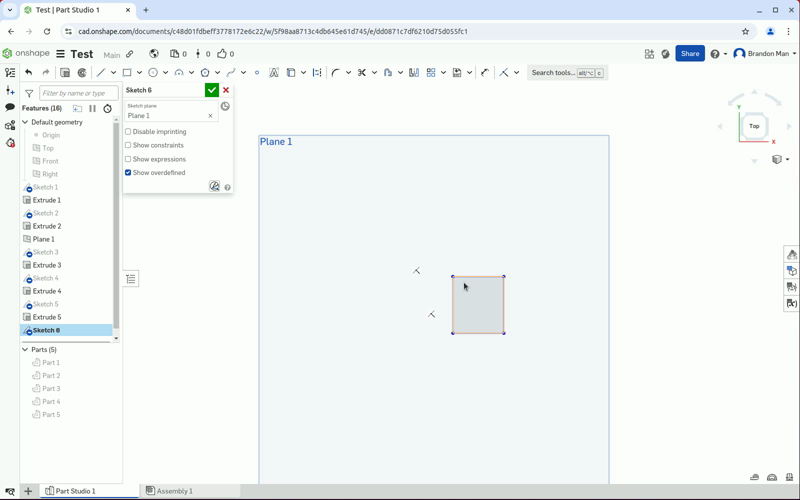
scroll(-6)
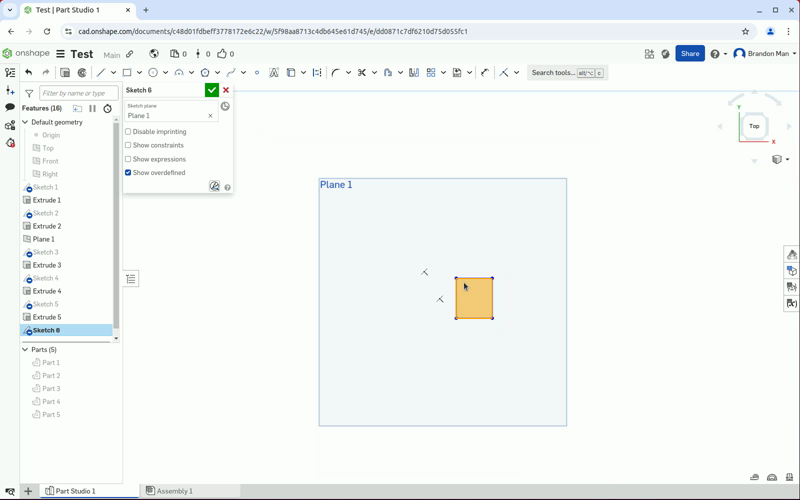
scroll(-6)
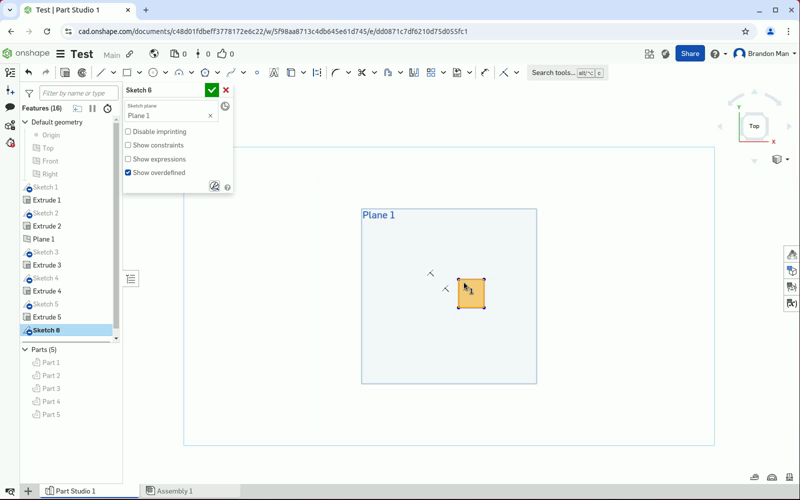
scroll(-6)
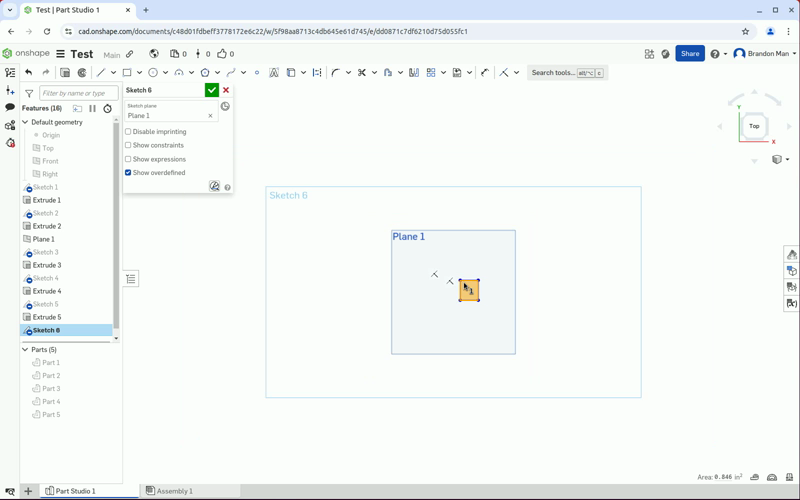
scroll(-6)
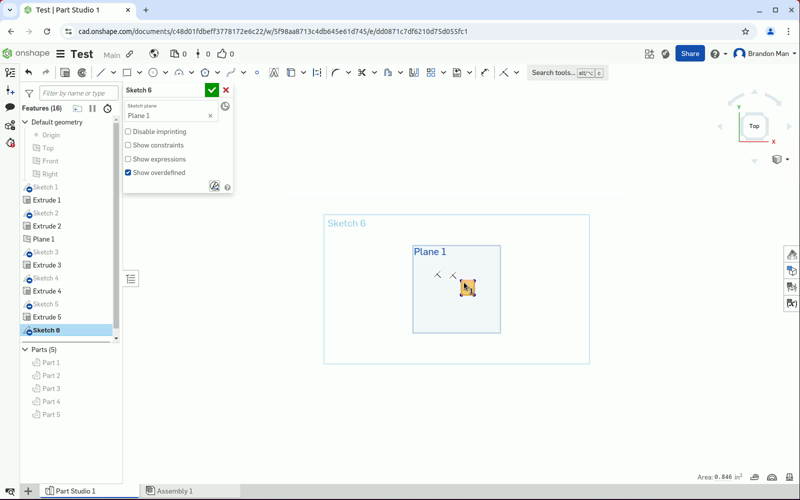
scroll(-6)
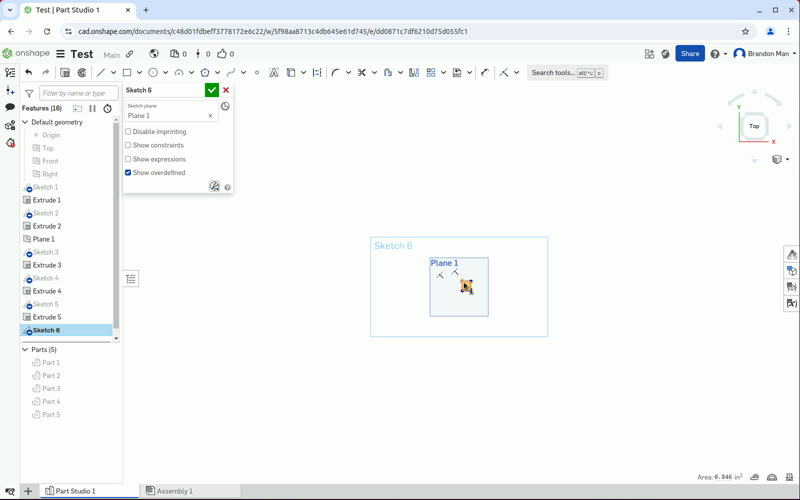
scroll(-6)
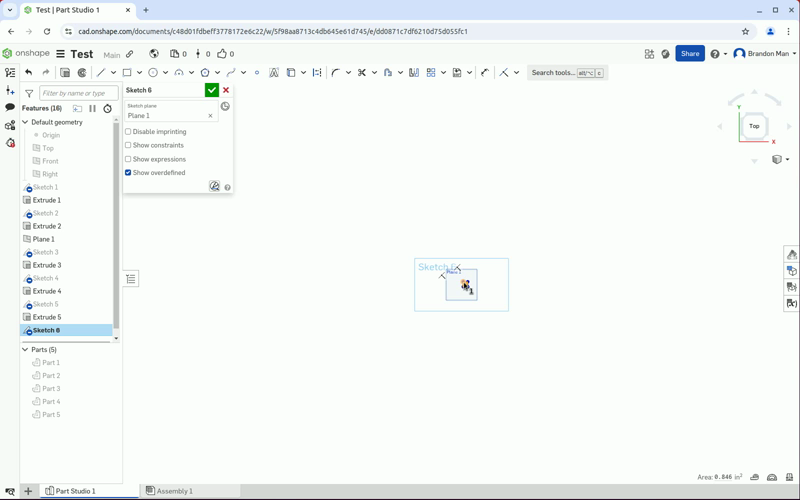
mouse_move(73, 352)
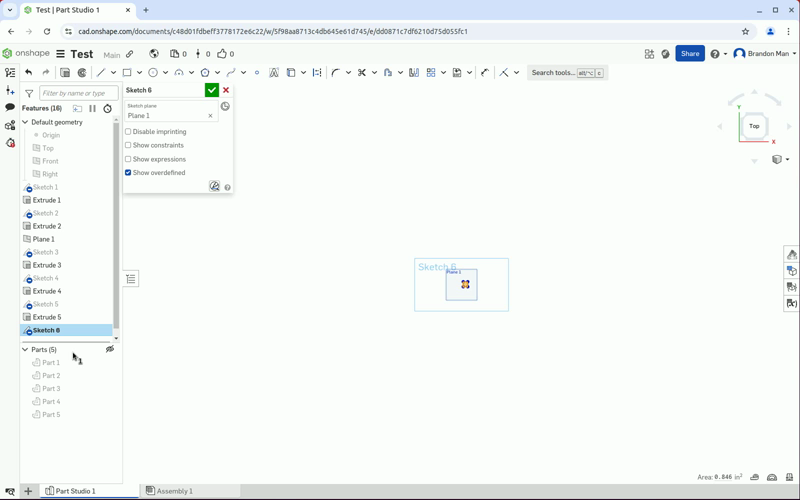
key(shift+y)
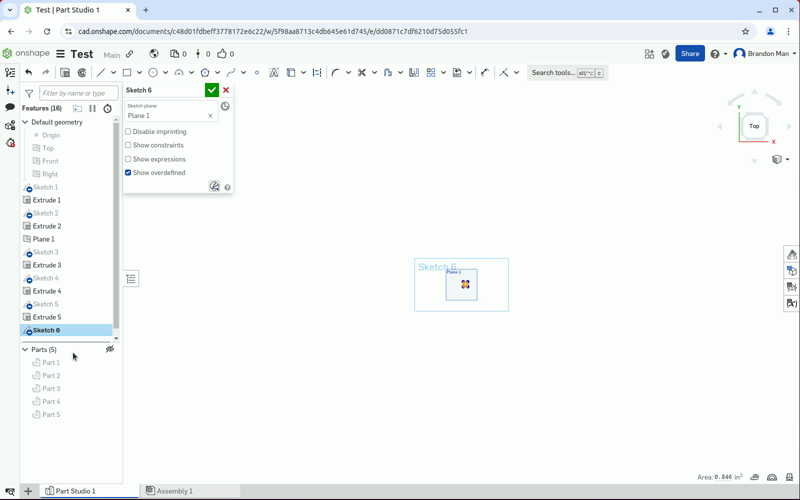
key(shift+e)
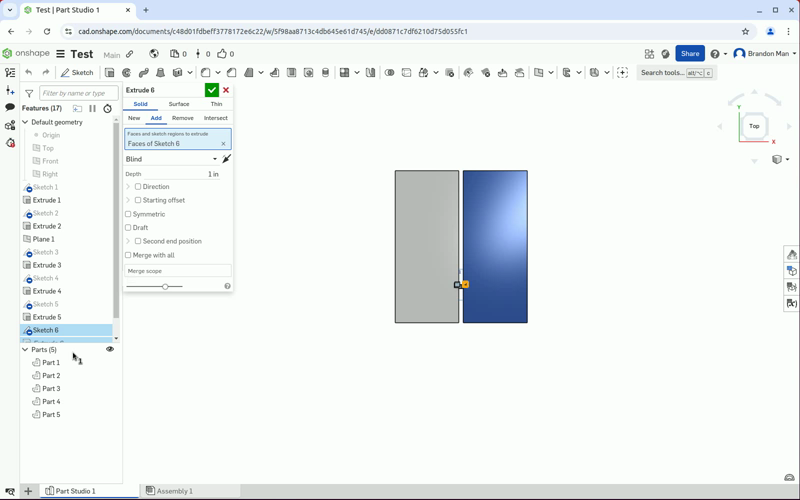
mouse_move(143, 106)
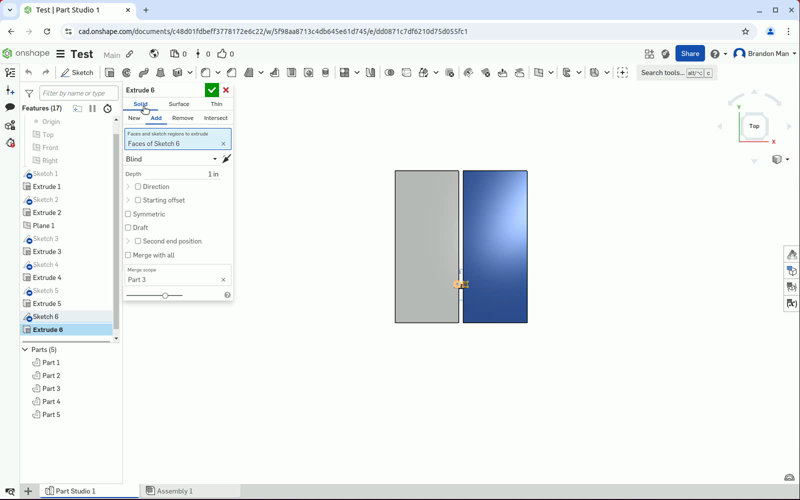
click(143, 106)
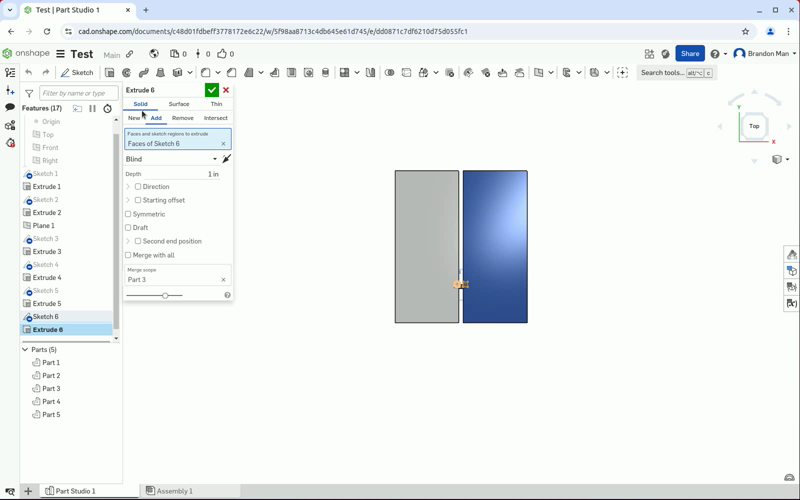
mouse_move(137, 120)
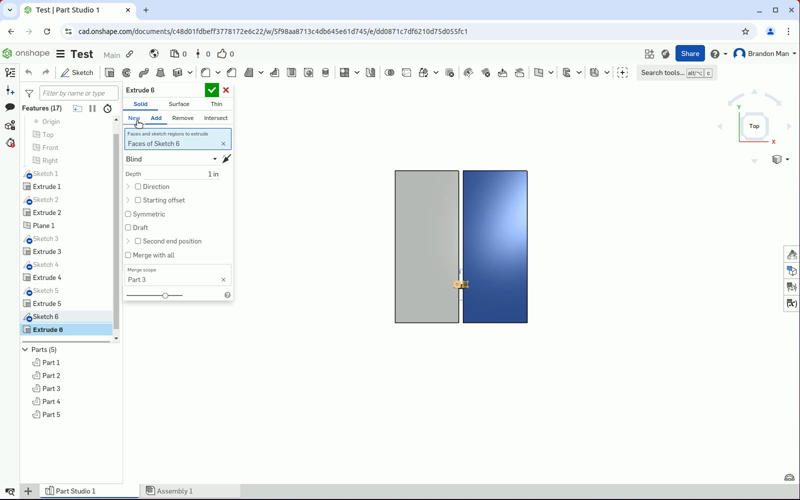
click(137, 120)
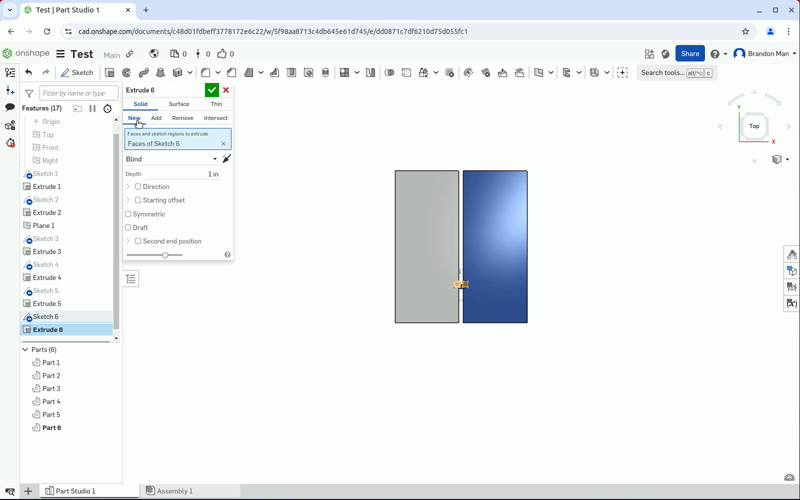
key(tab, 4)
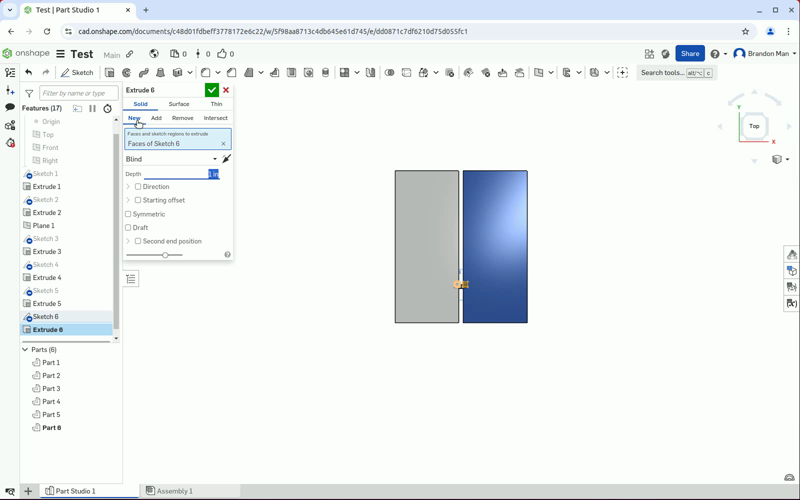
text(0.722)
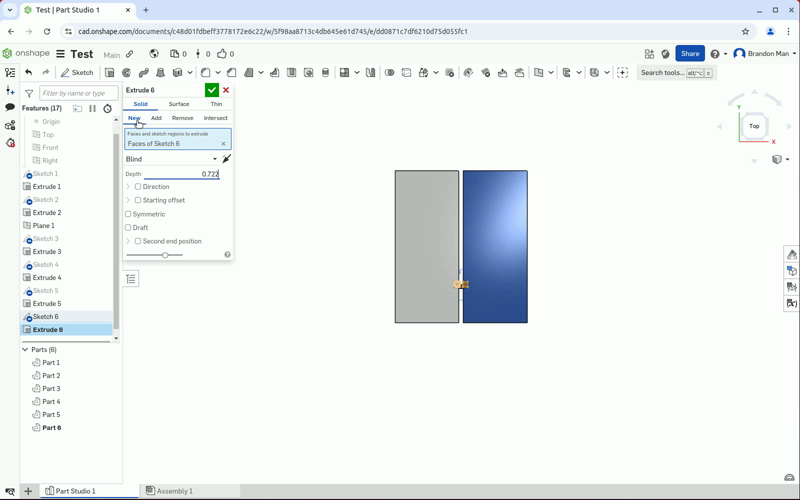
key(enter)
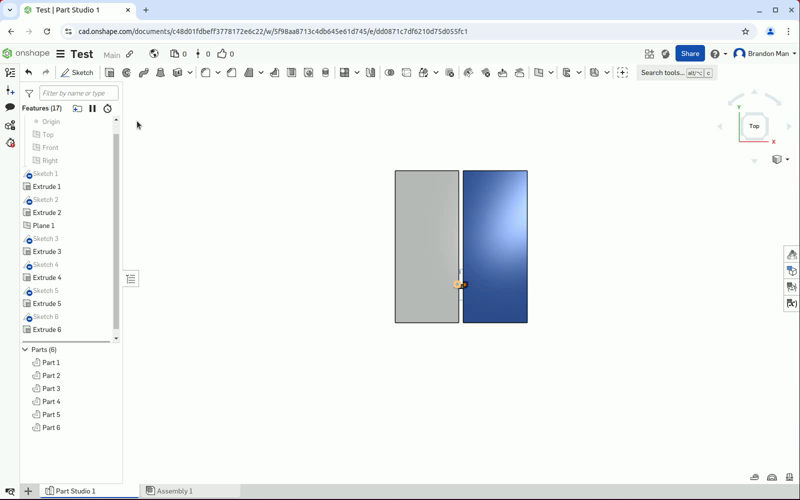
key(shift+h)
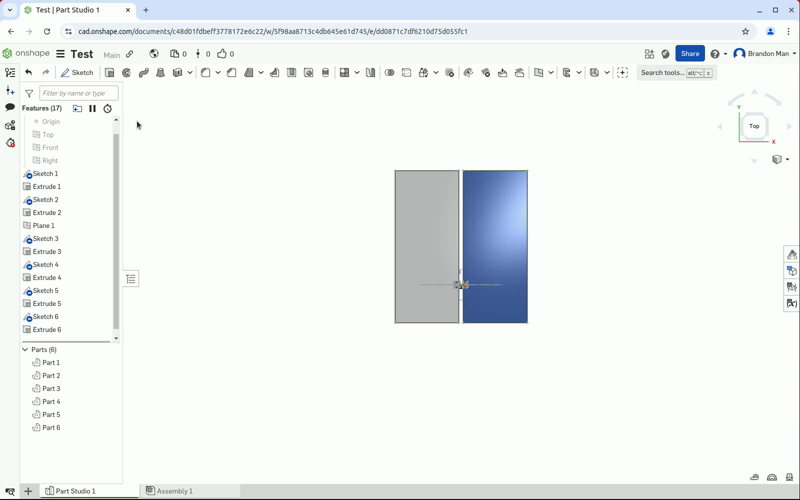
key(shift+h)
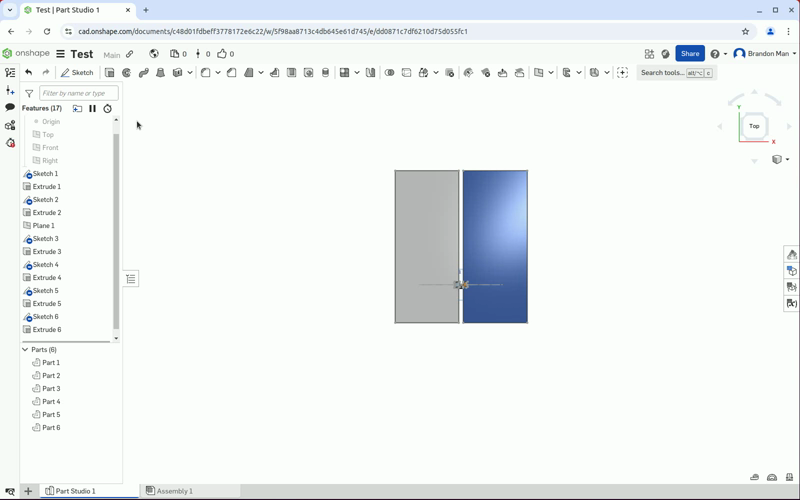
key(shift+7)
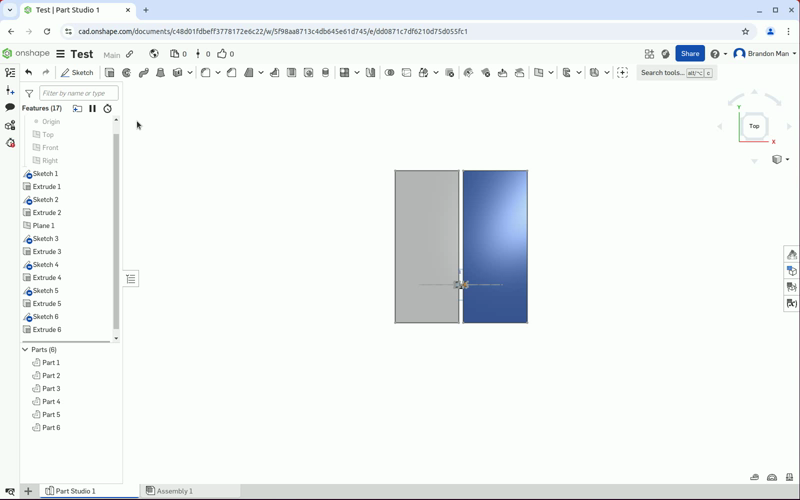
key(up, 3)
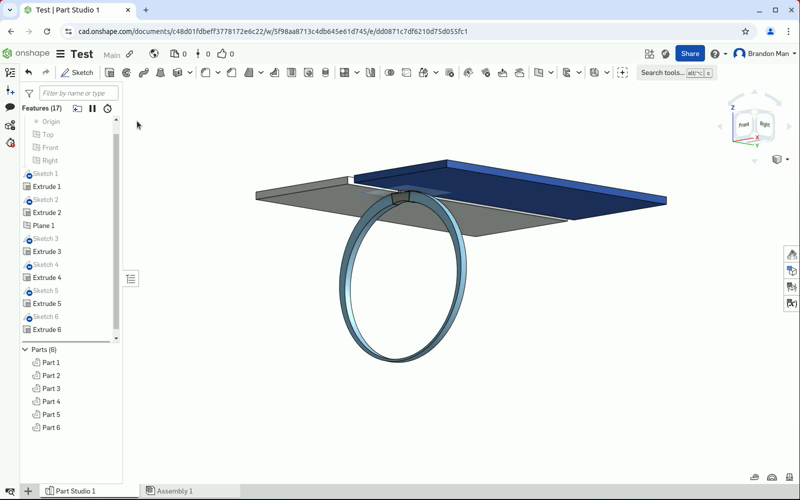
key(left, 3)
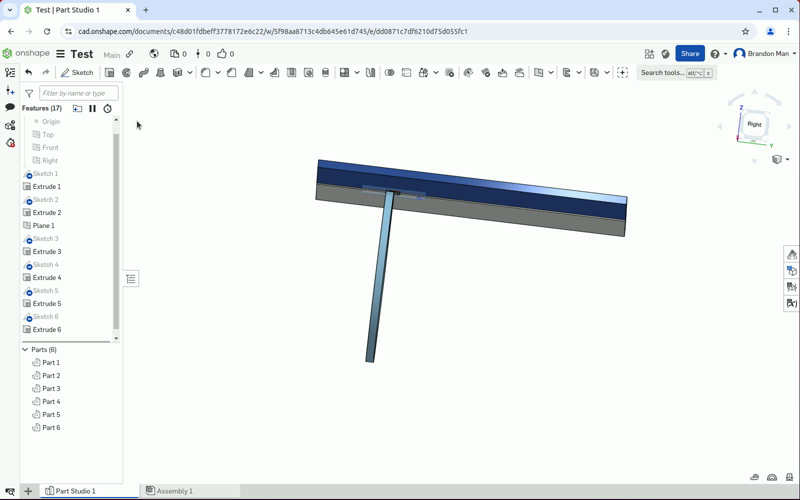
key(right, 3)
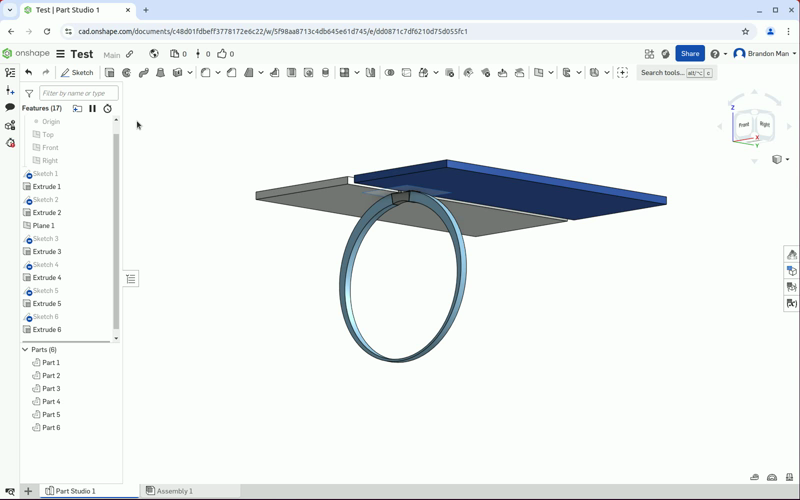
key(down, 3)
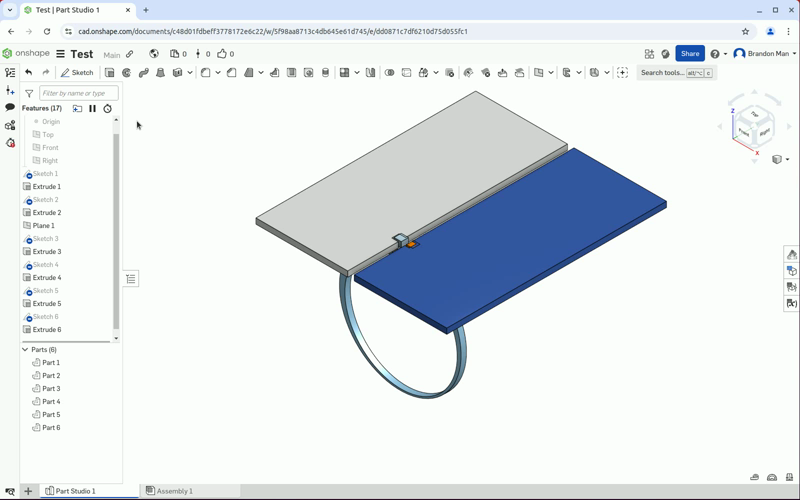
mouse_move(69, 176)
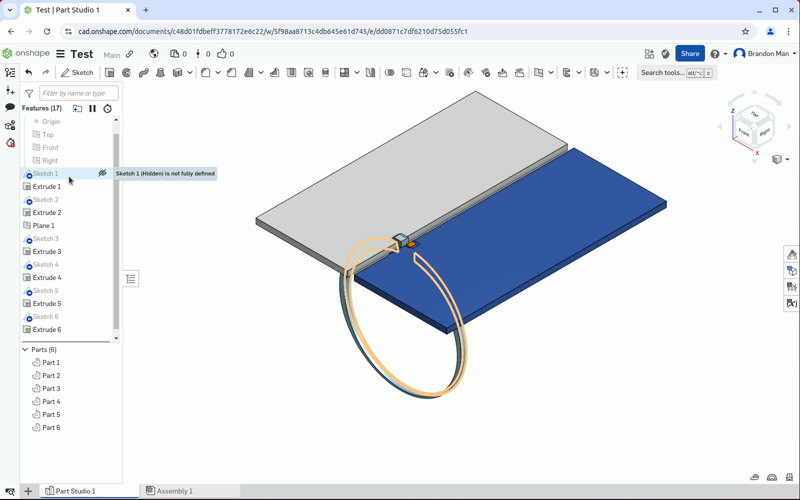
click(69, 176)